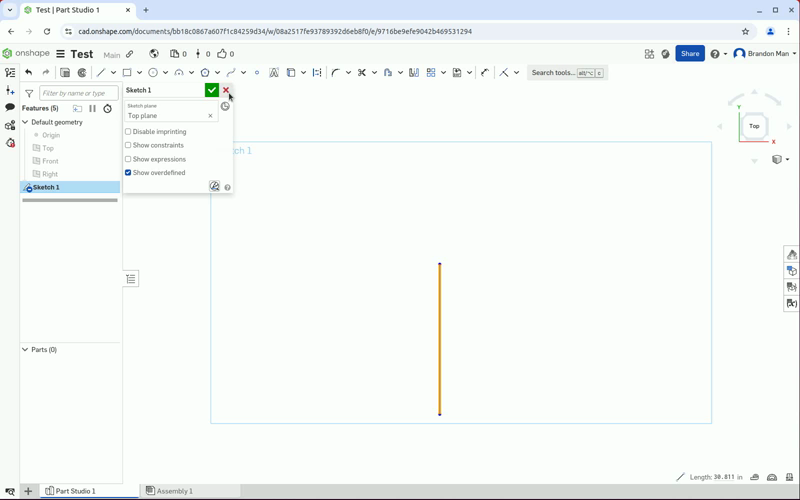
key(shift+h)
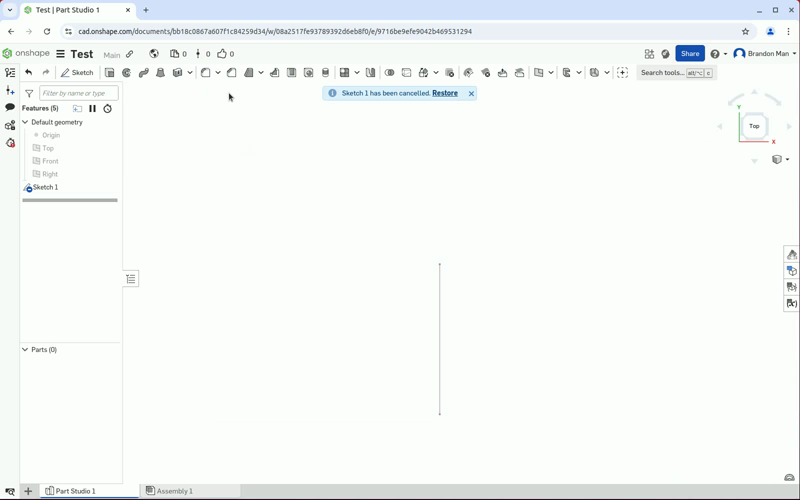
key(shift+s)
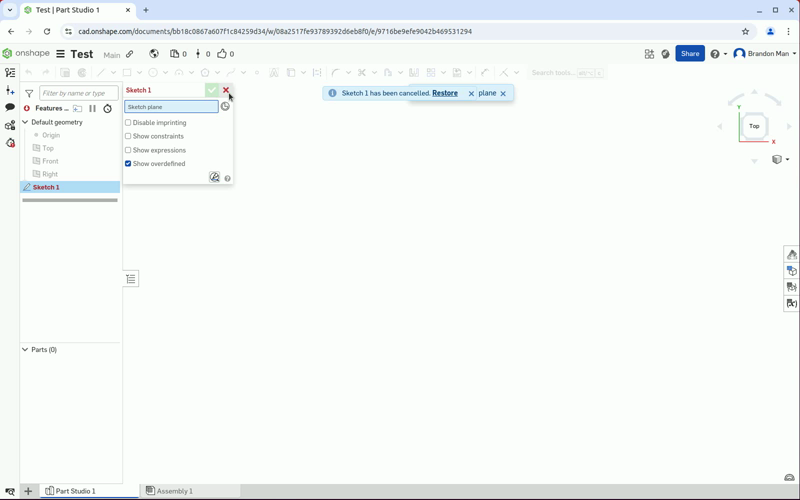
mouse_move(73, 150)
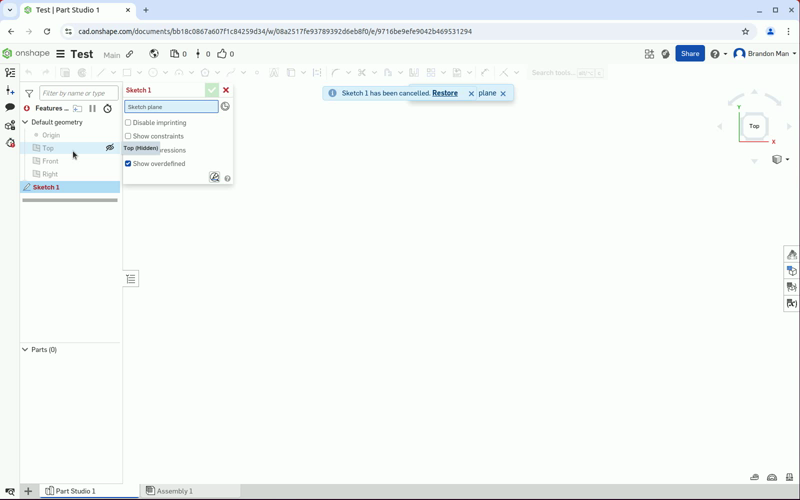
click(73, 150)
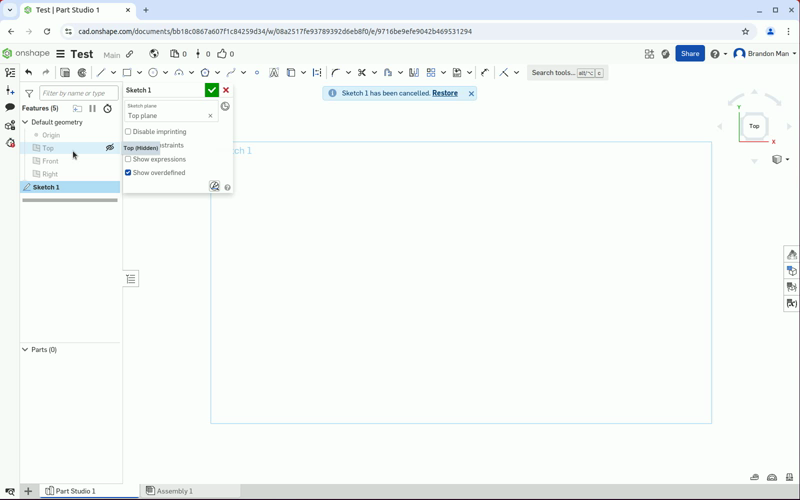
mouse_move(73, 352)
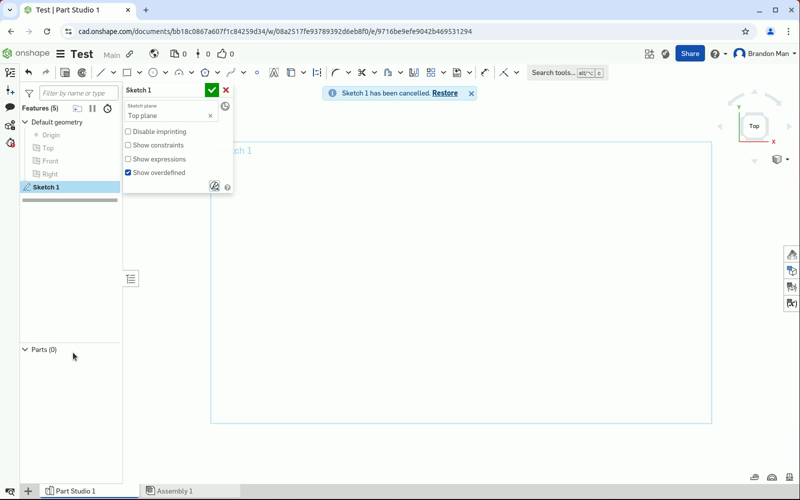
key(y)
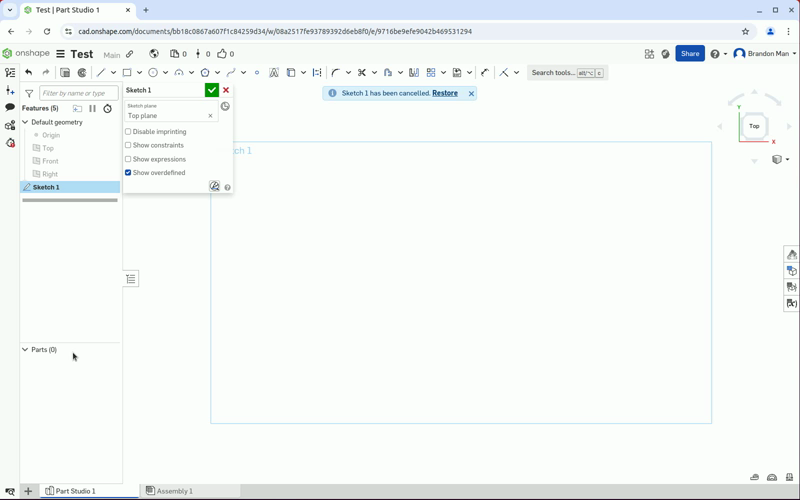
key(c)
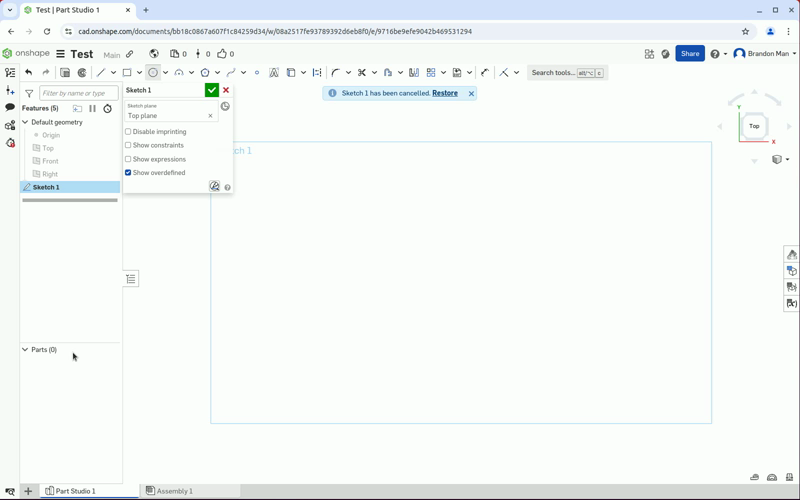
key_down(shift)
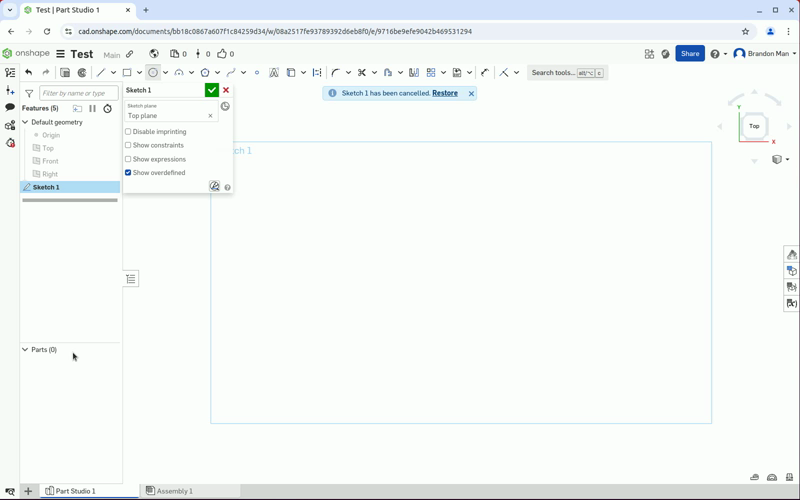
mouse_move(461, 282)
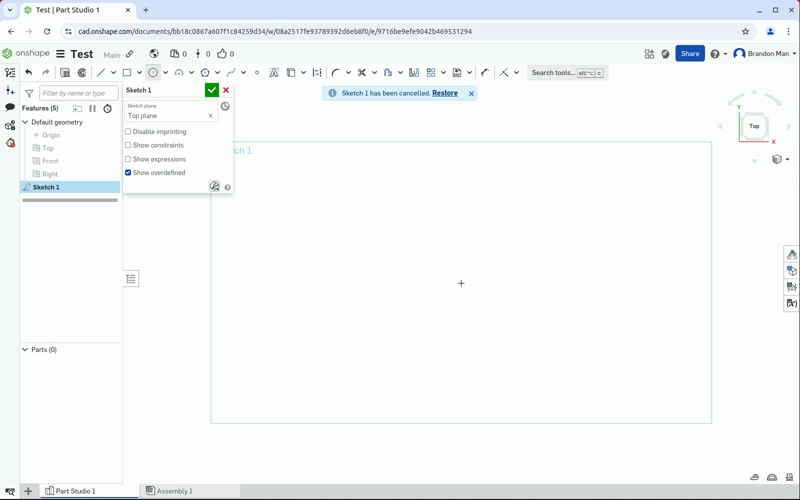
click(461, 282)
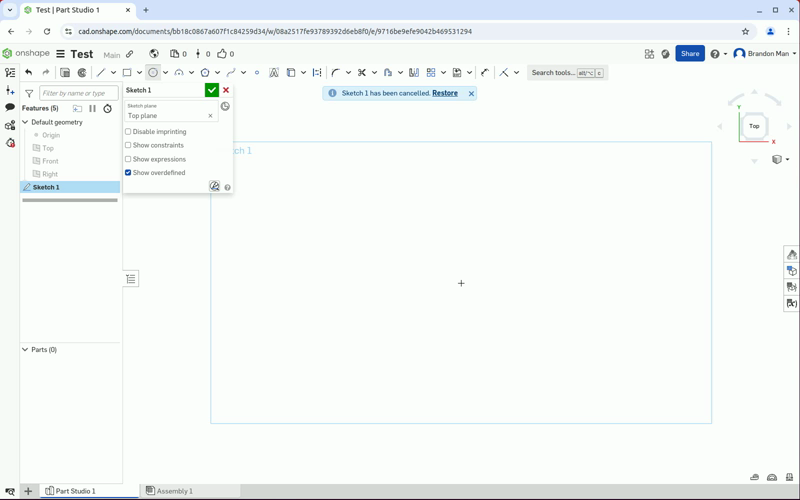
key_up(shift)
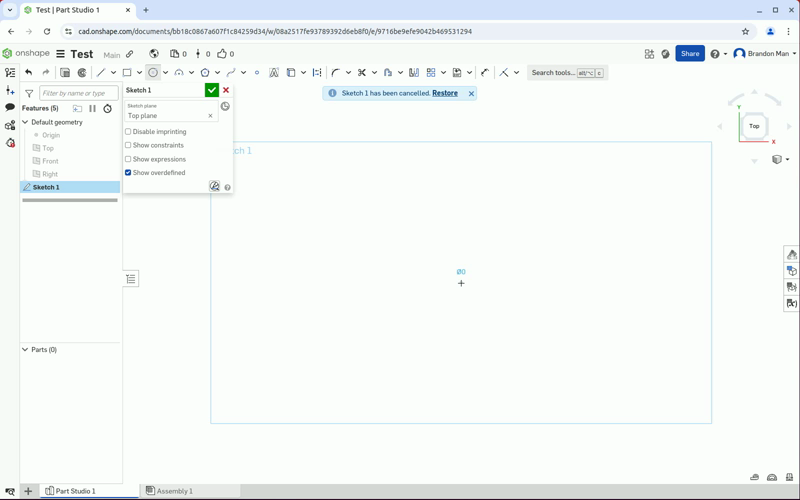
mouse_move(504, 282)
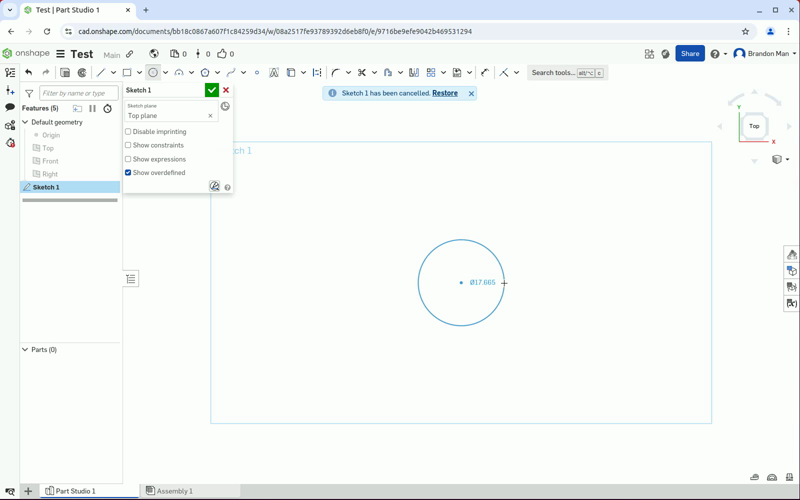
click(504, 282)
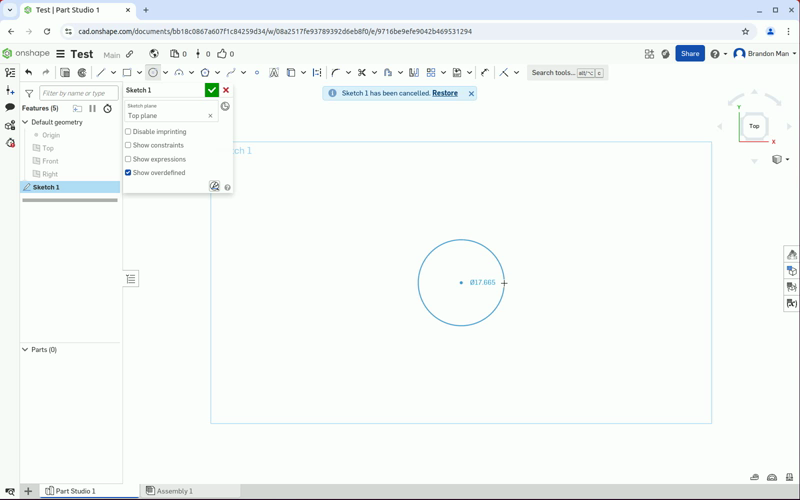
key(esc)
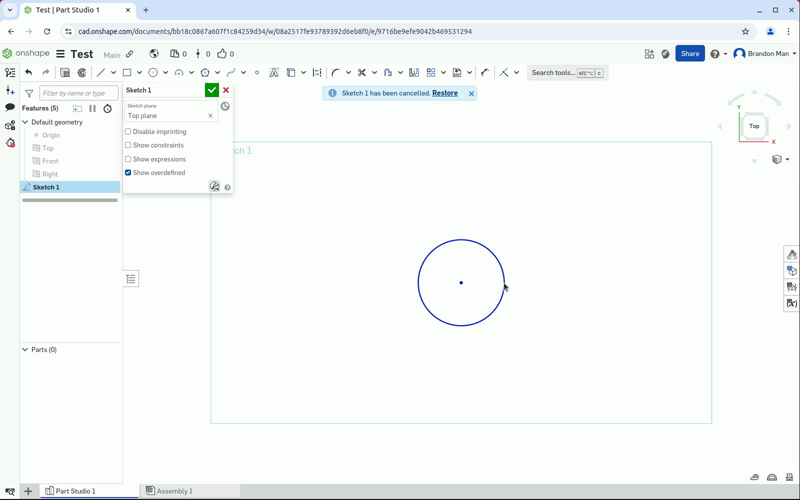
key(c)
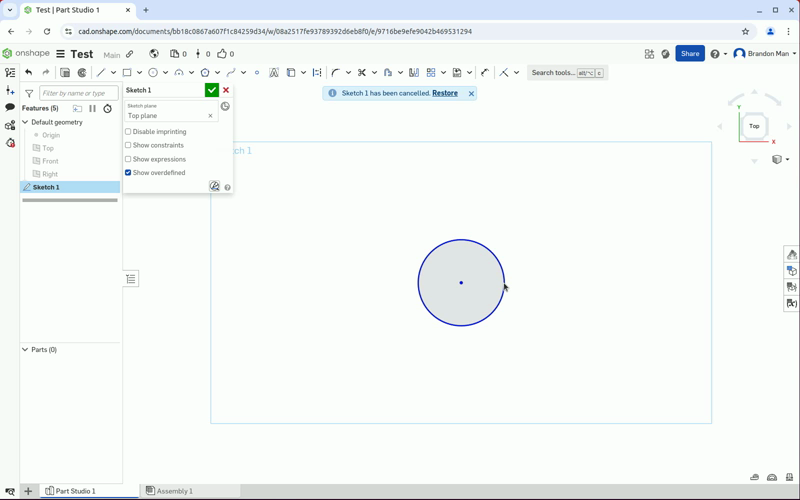
key_down(shift)
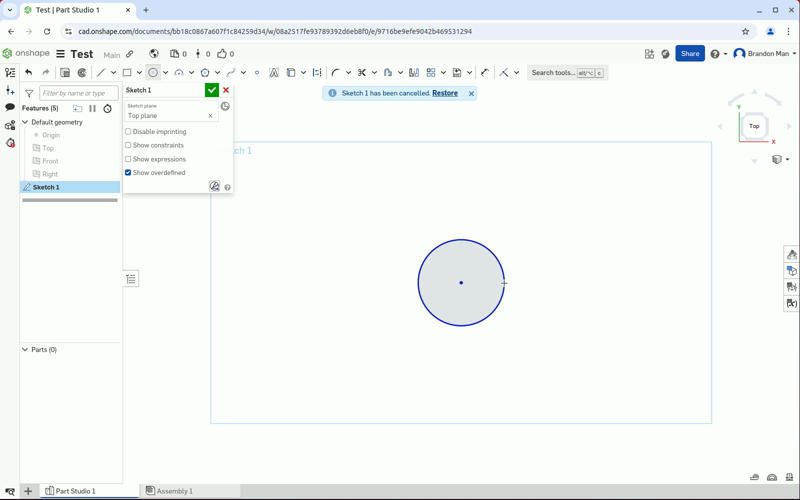
mouse_move(461, 282)
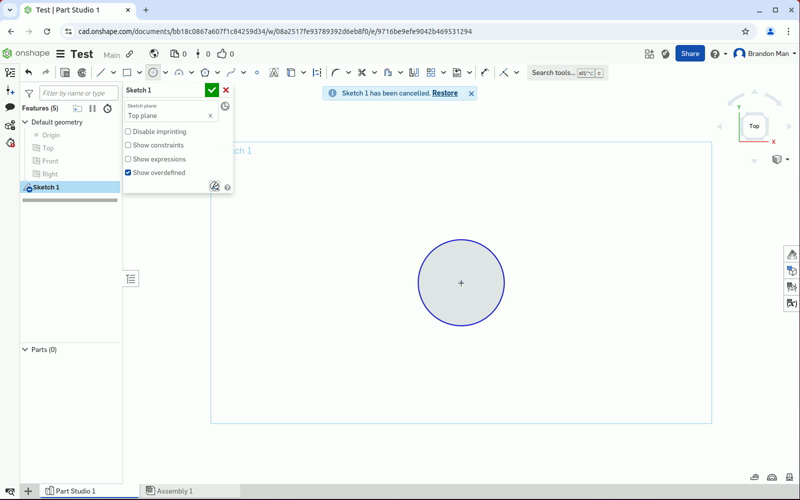
click(461, 282)
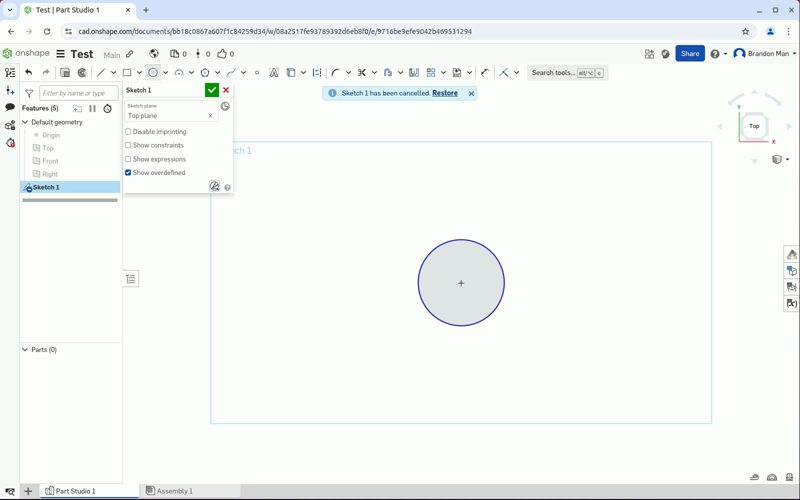
key_up(shift)
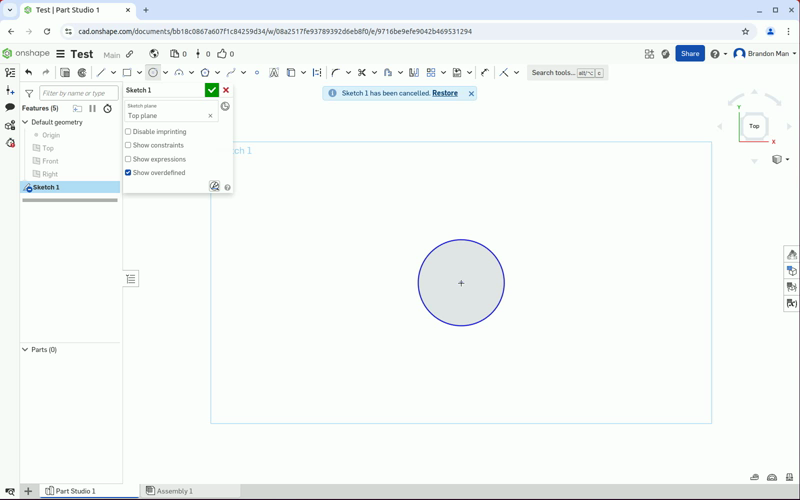
mouse_move(488, 282)
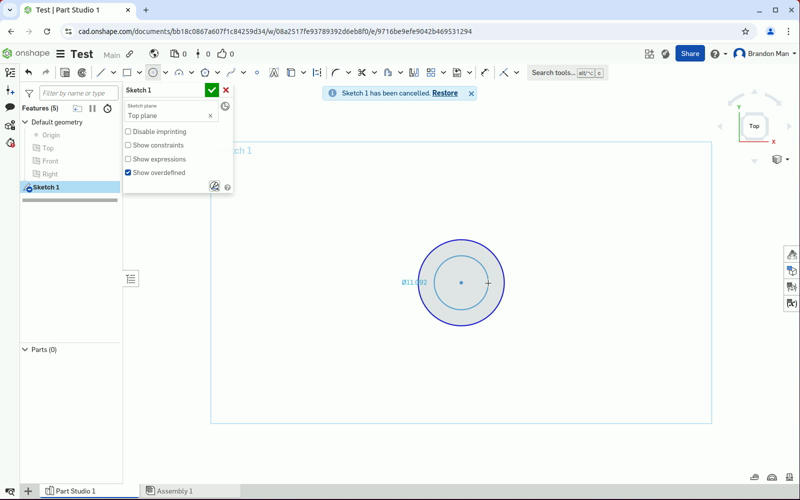
click(488, 282)
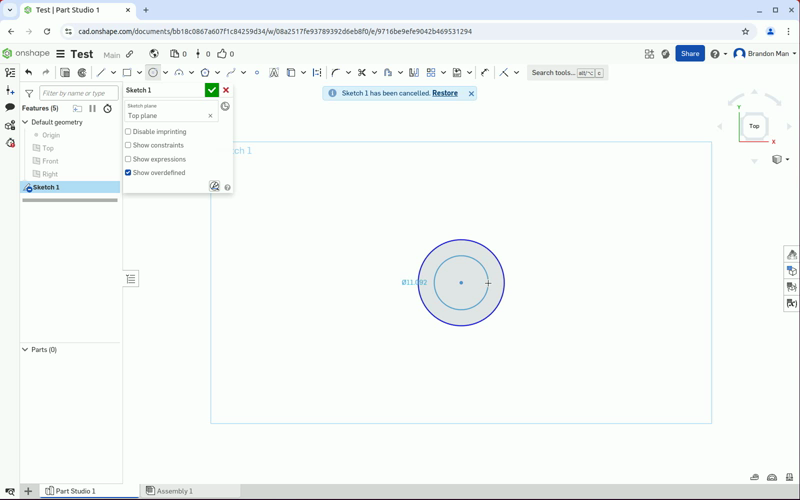
key(esc)
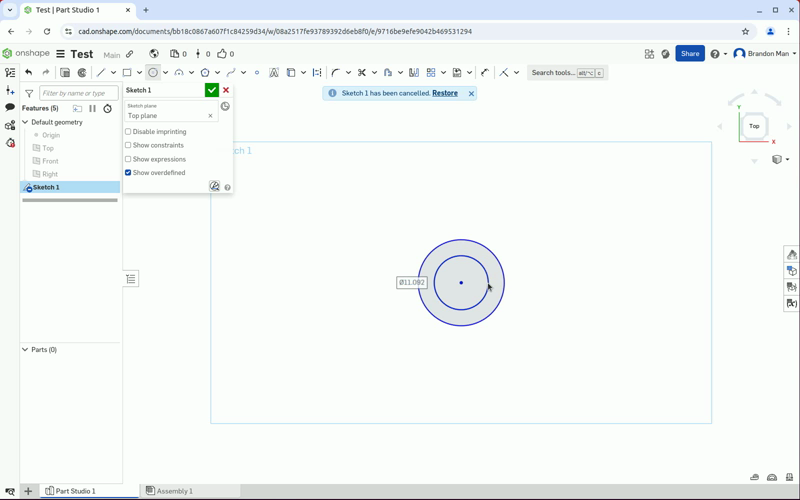
mouse_move(464, 247)
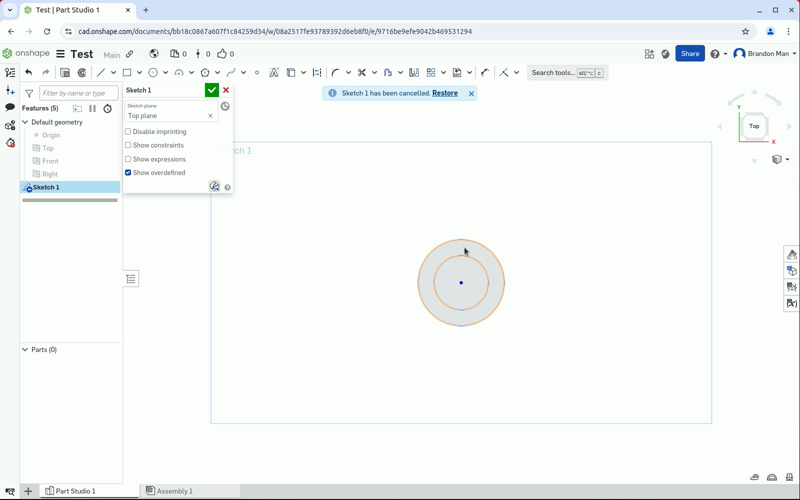
click(464, 247)
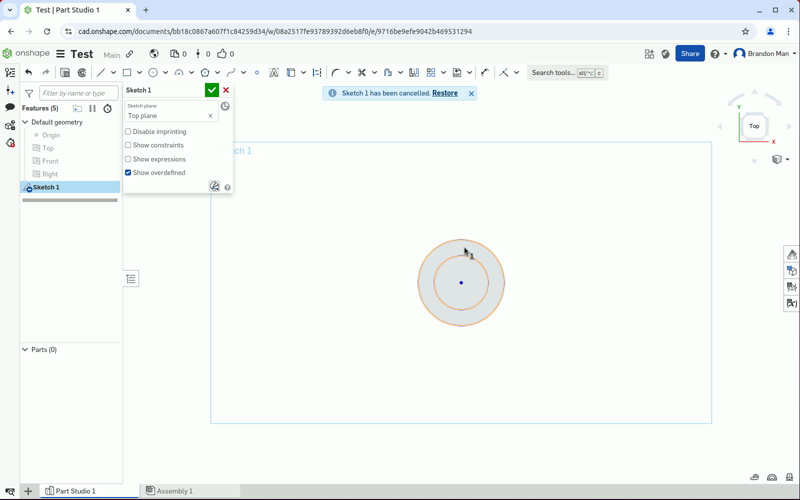
mouse_move(73, 352)
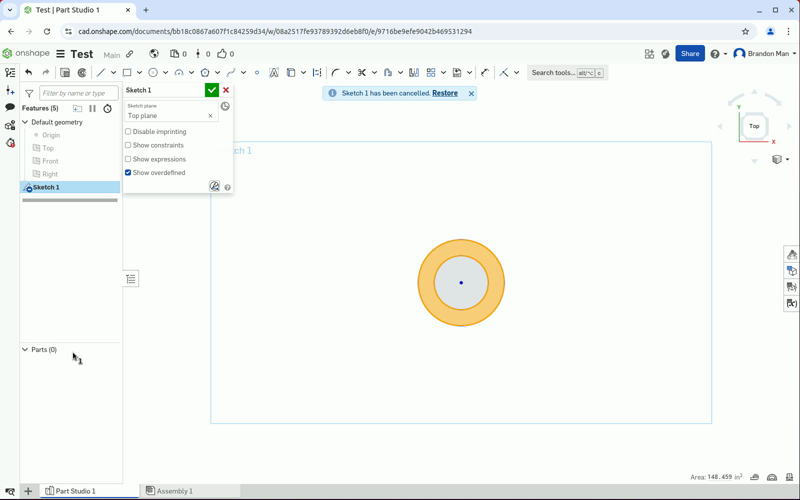
key(shift+y)
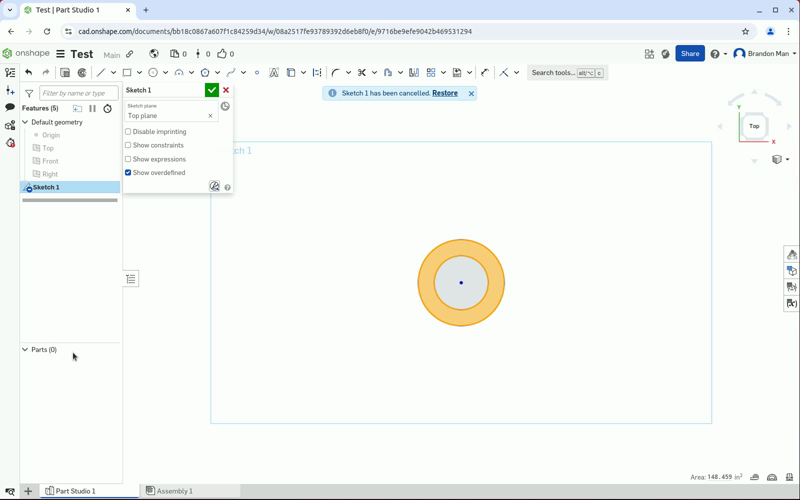
key(shift+e)
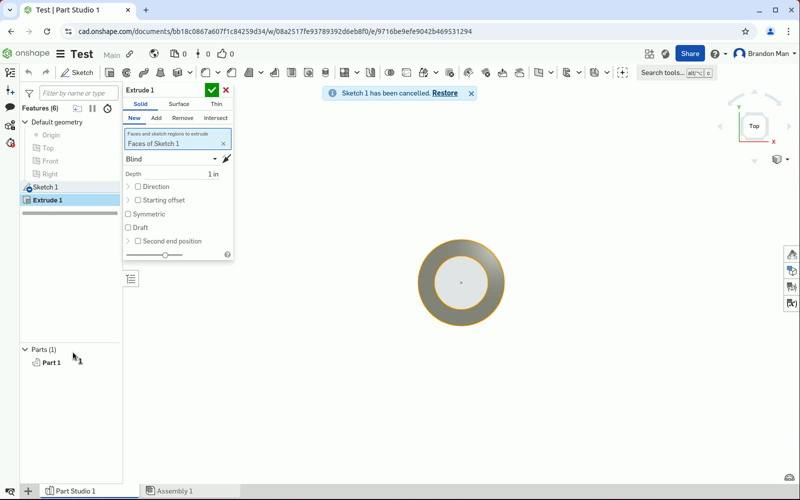
mouse_move(143, 106)
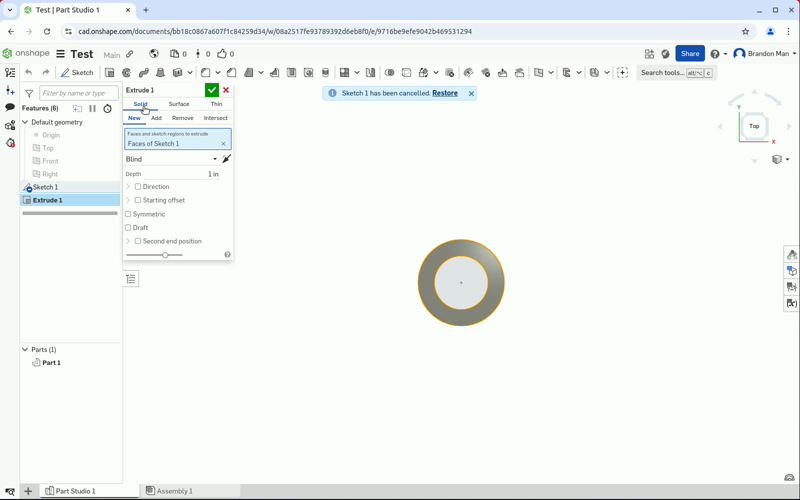
click(143, 106)
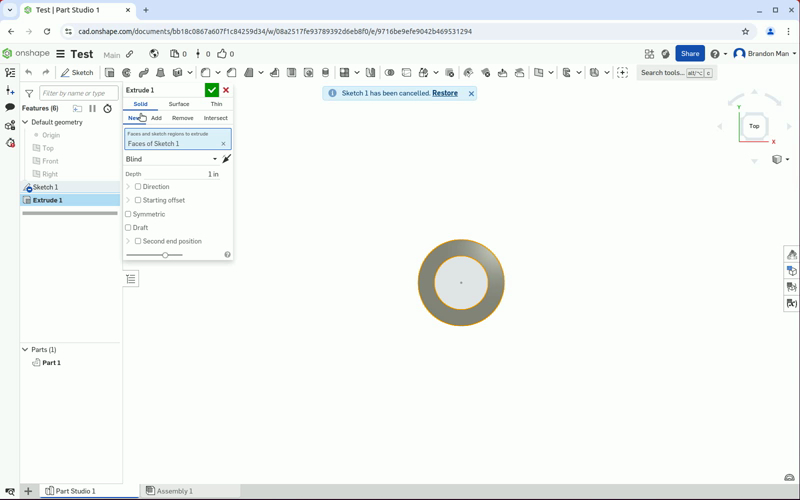
mouse_move(137, 120)
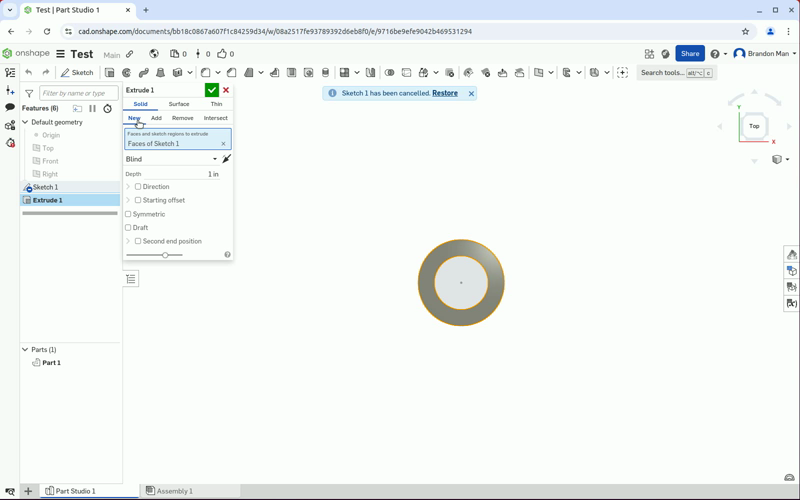
click(137, 120)
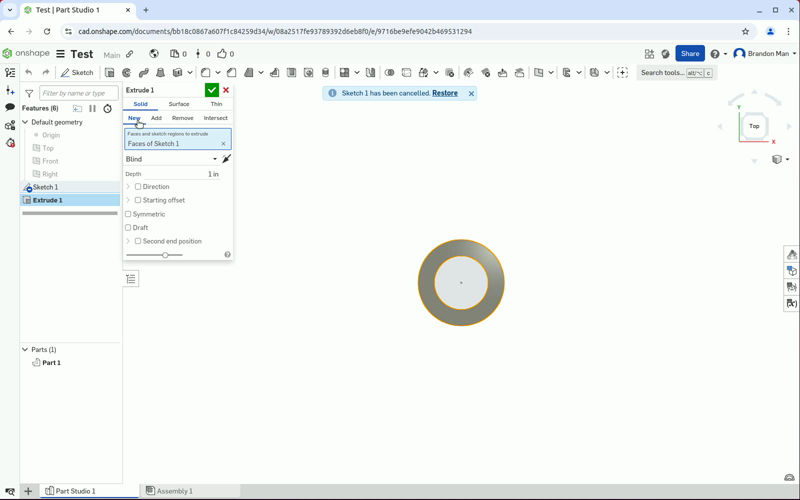
key(tab, 4)
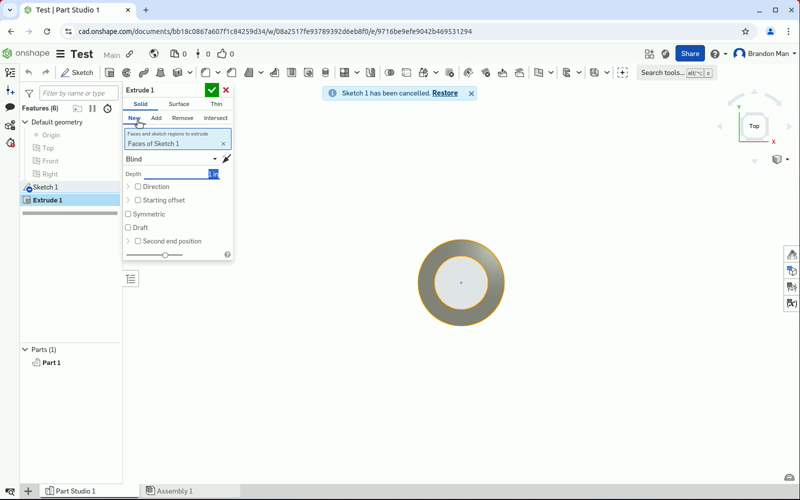
text(23.108)
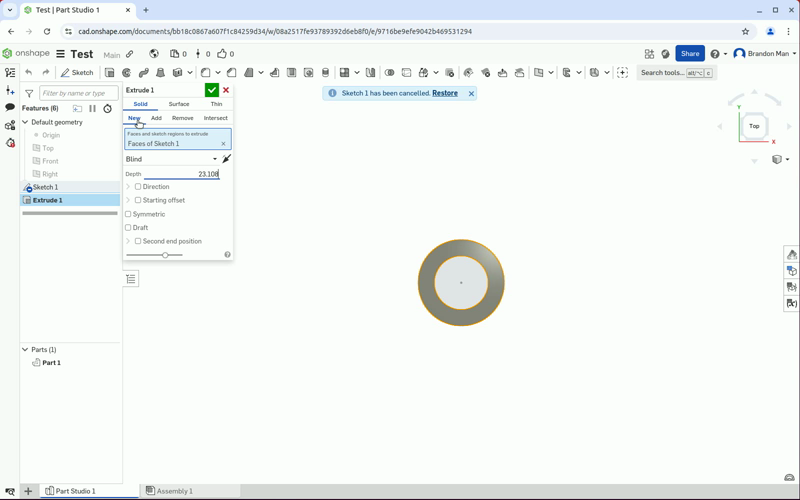
key(enter)
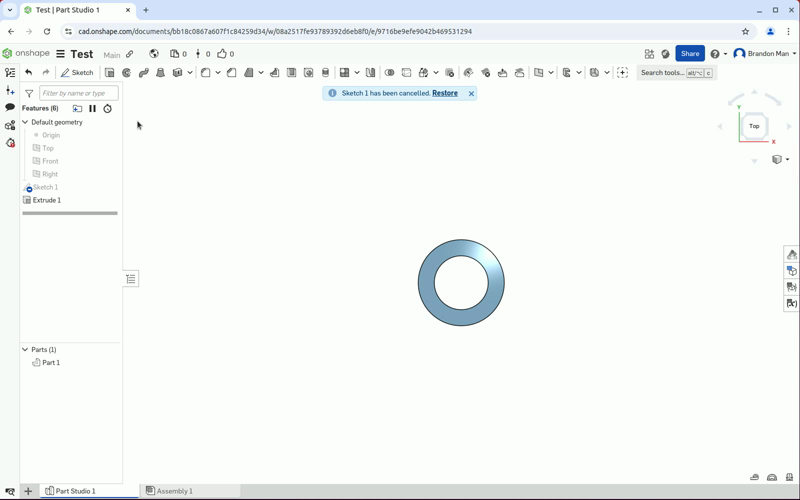
key(shift+h)
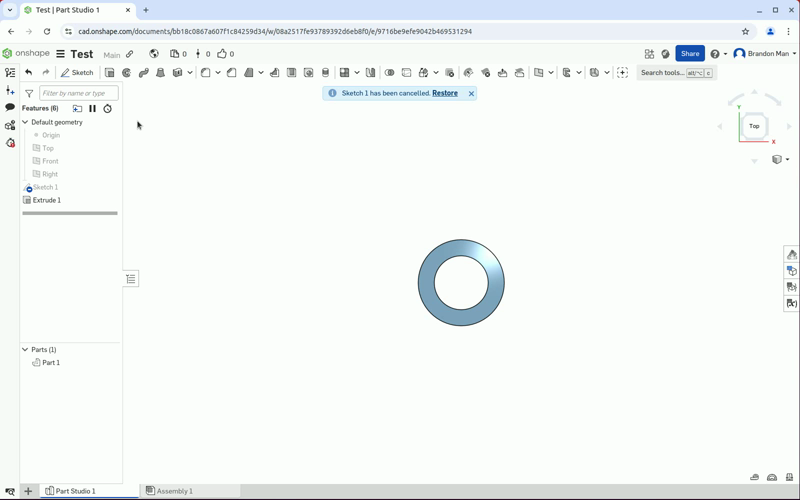
key(shift+h)
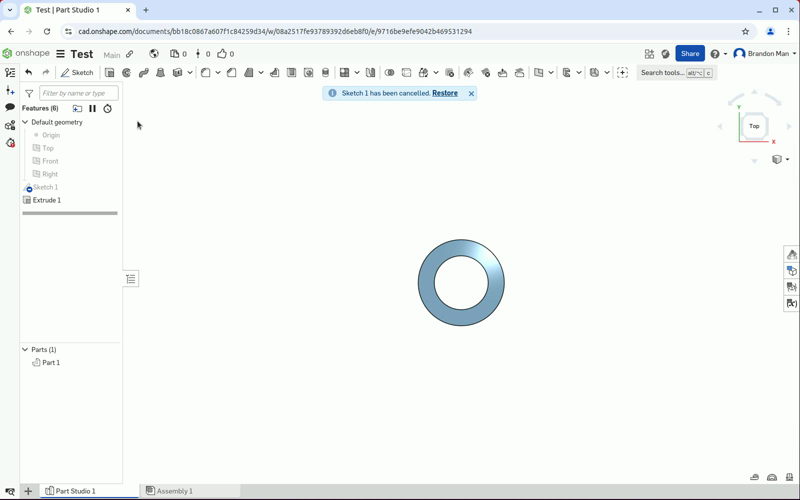
mouse_move(73, 189)
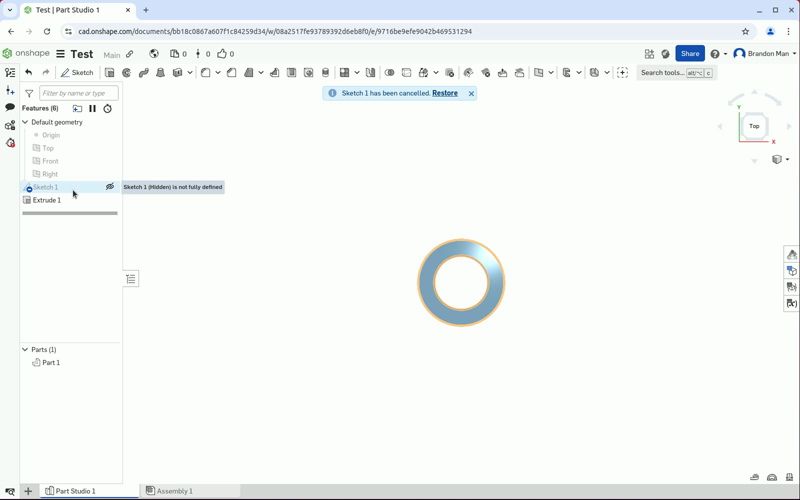
click(73, 189)
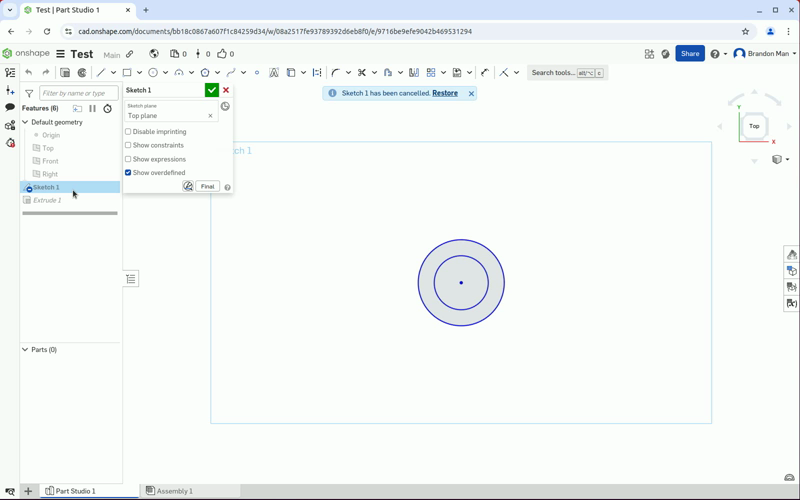
mouse_move(229, 92)
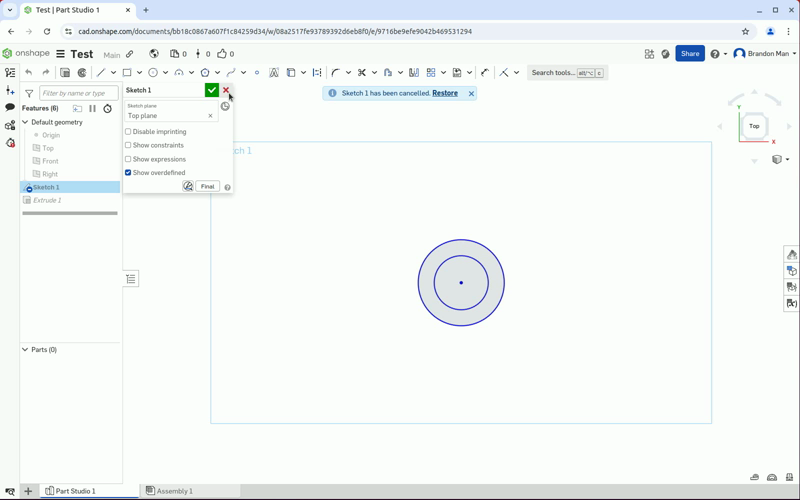
click(229, 92)
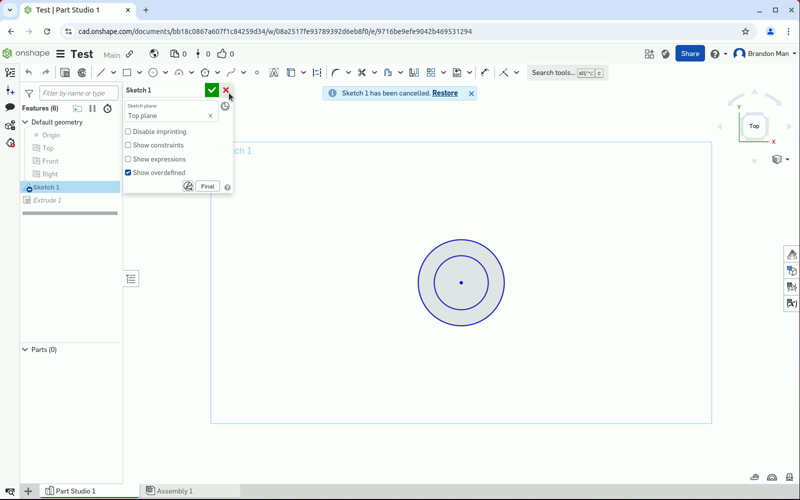
key(shift+s)
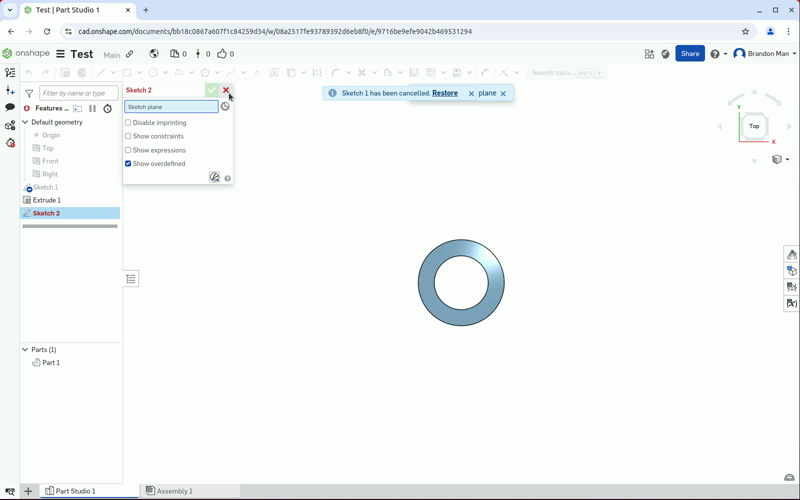
mouse_move(73, 150)
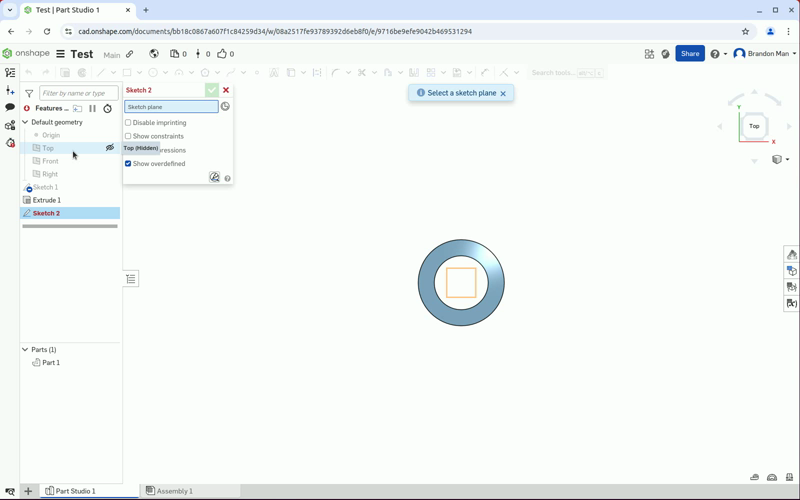
click(73, 150)
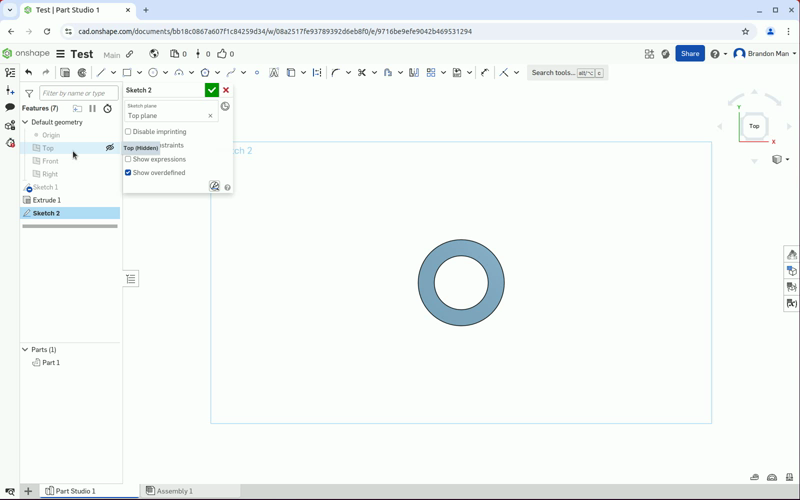
mouse_move(73, 352)
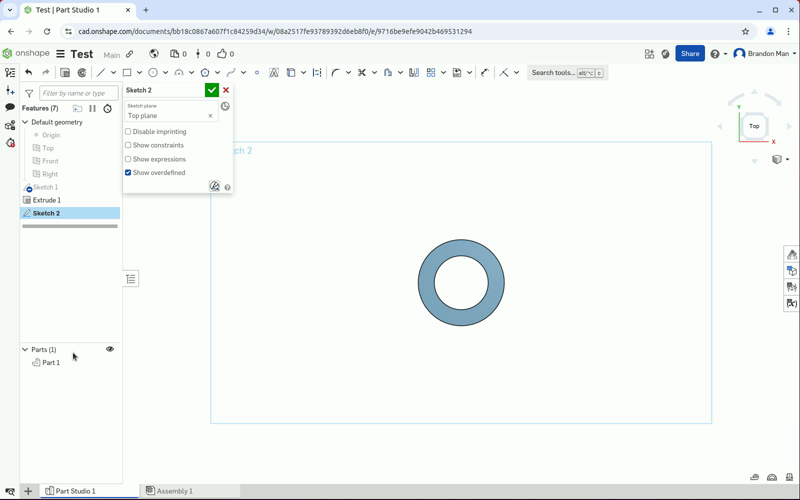
key(y)
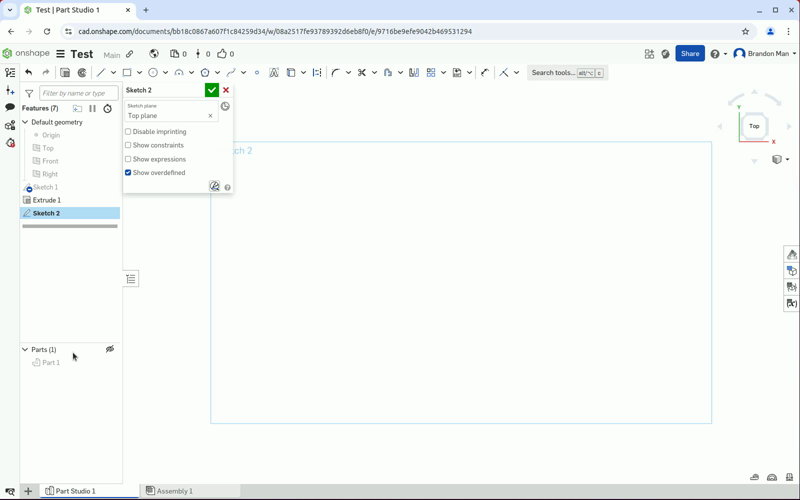
key(a)
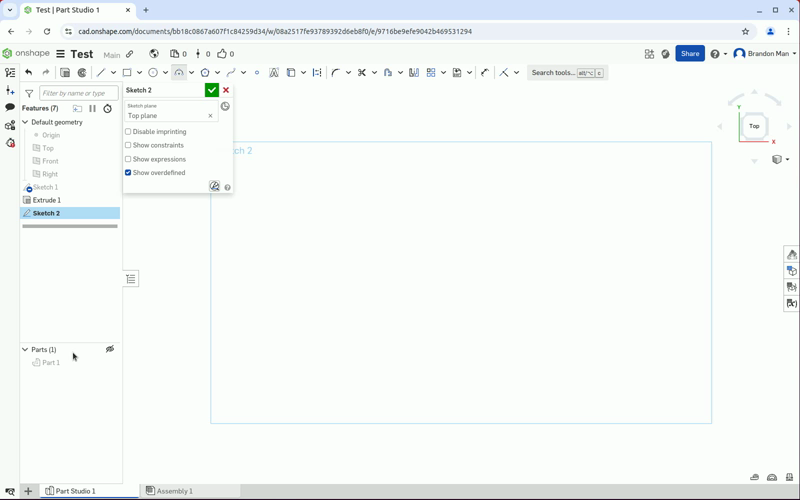
key_down(shift)
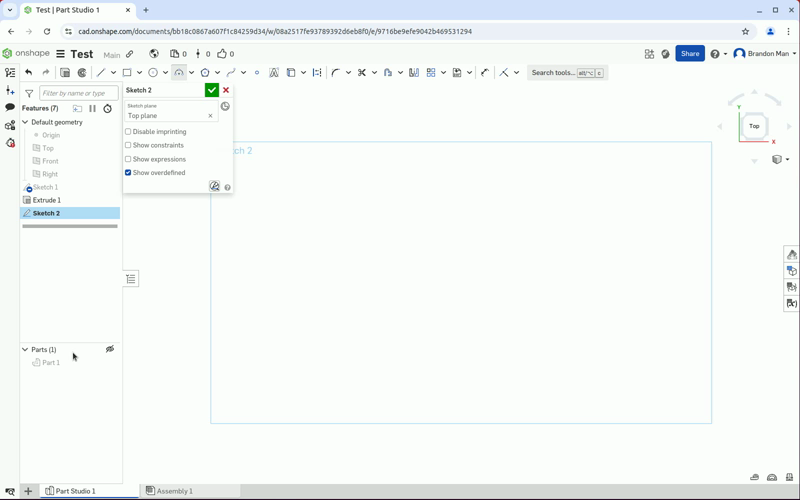
mouse_move(446, 305)
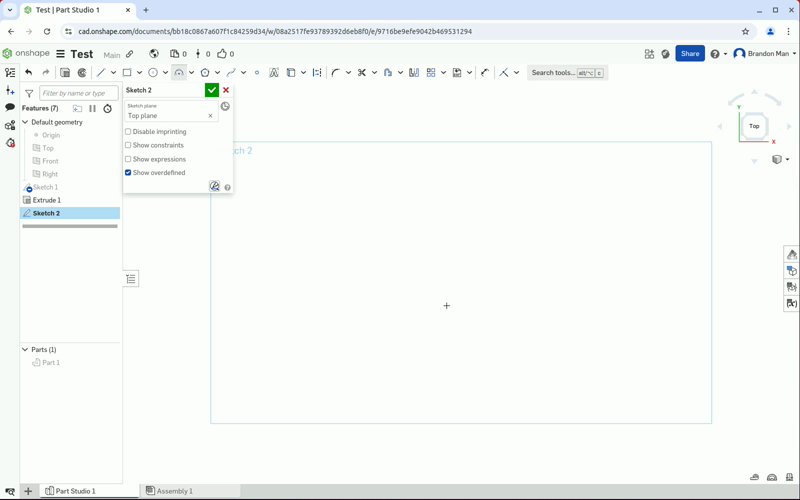
click(446, 305)
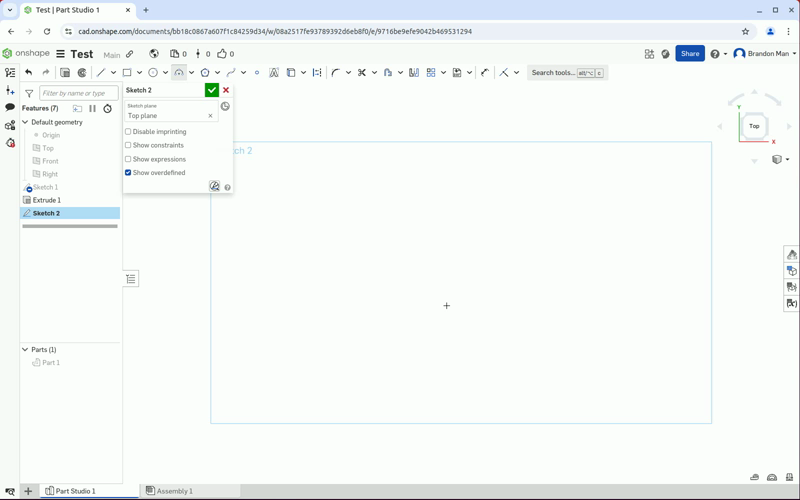
key_up(shift)
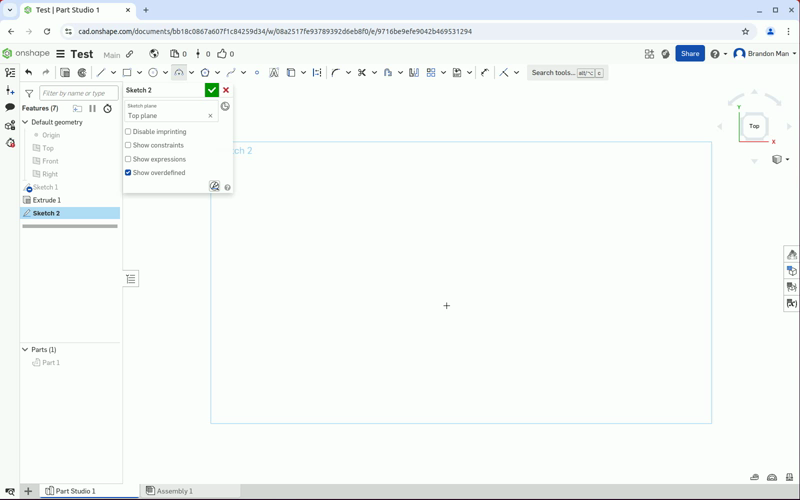
key_down(shift)
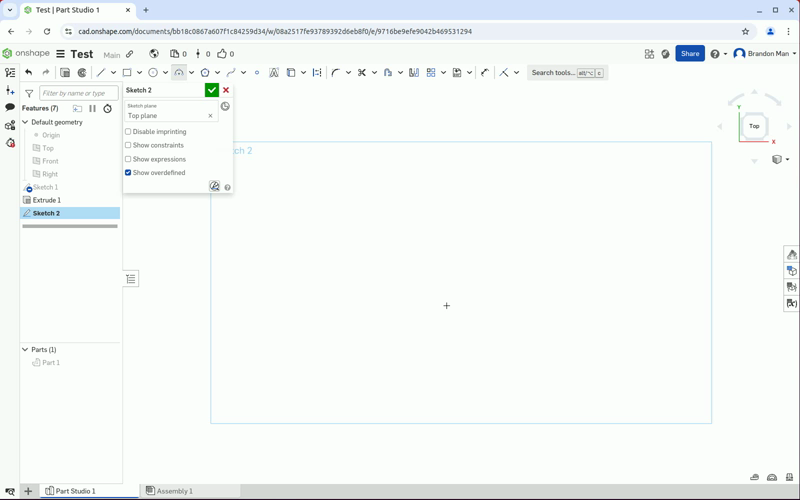
mouse_move(474, 305)
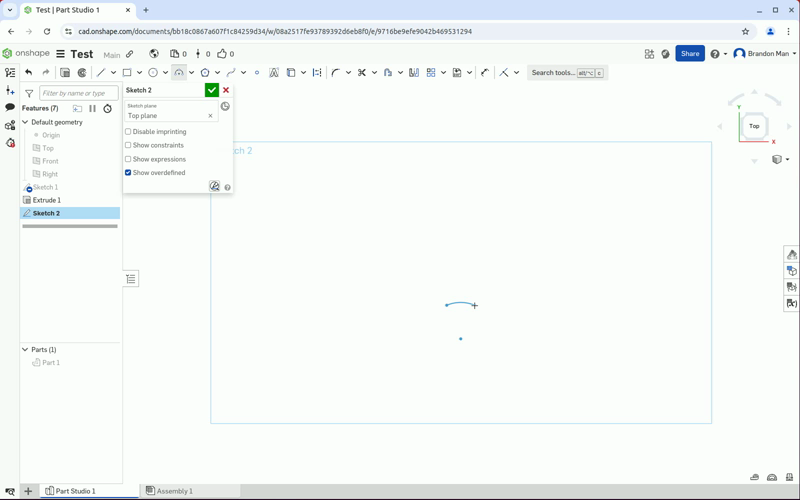
click(474, 305)
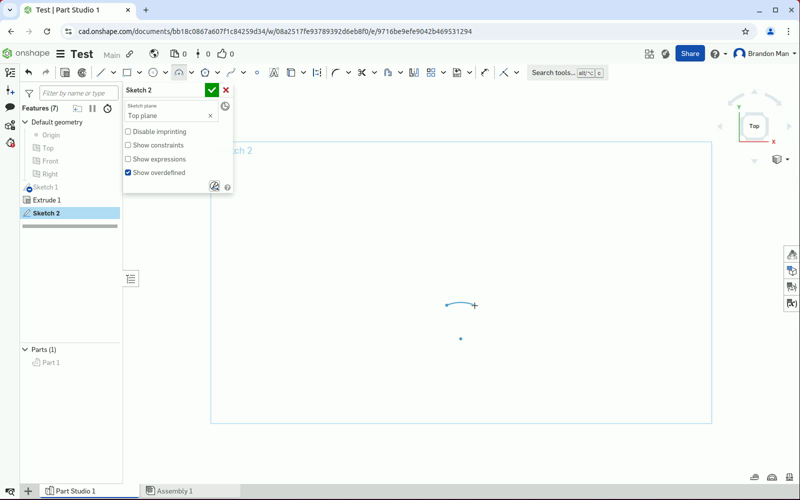
mouse_move(460, 255)
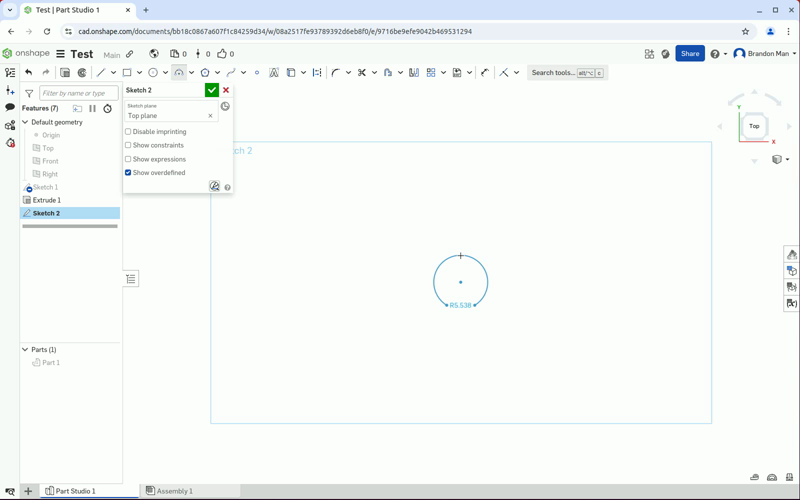
click(460, 255)
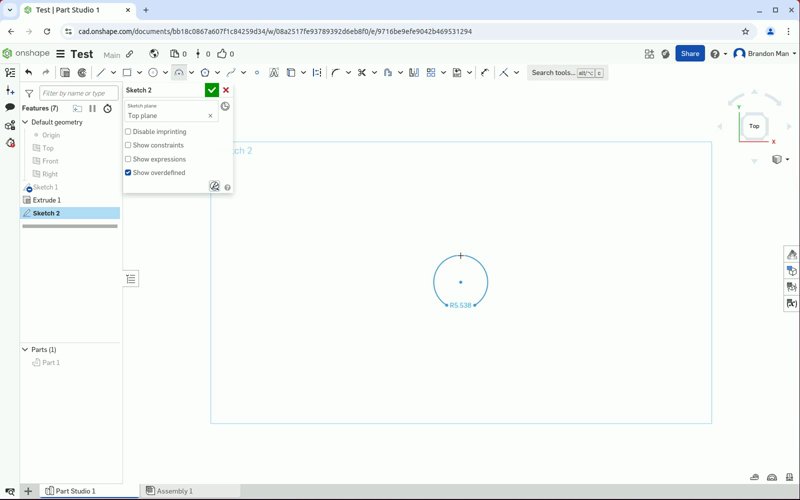
key_up(shift)
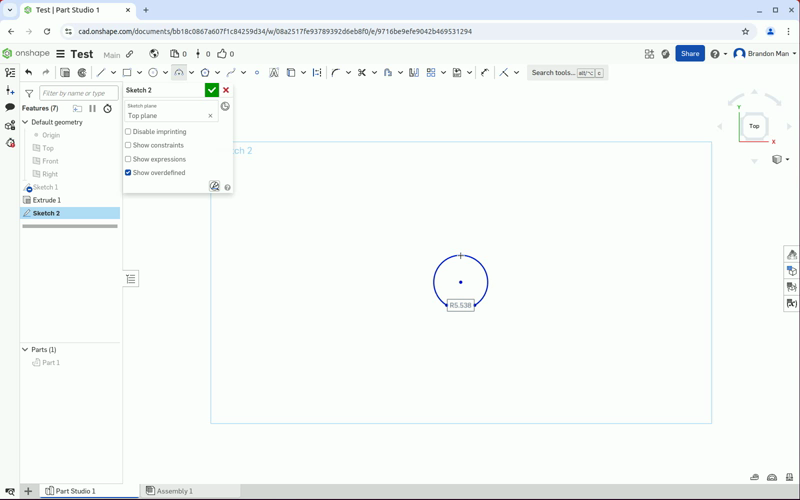
key(esc)
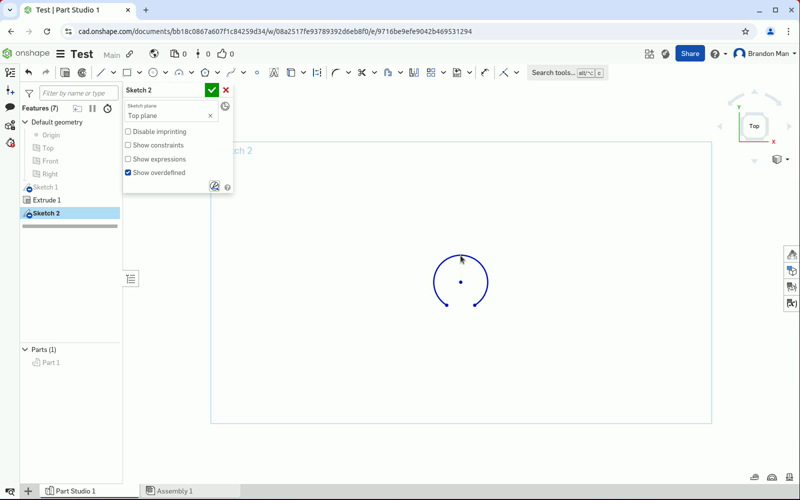
key(l)
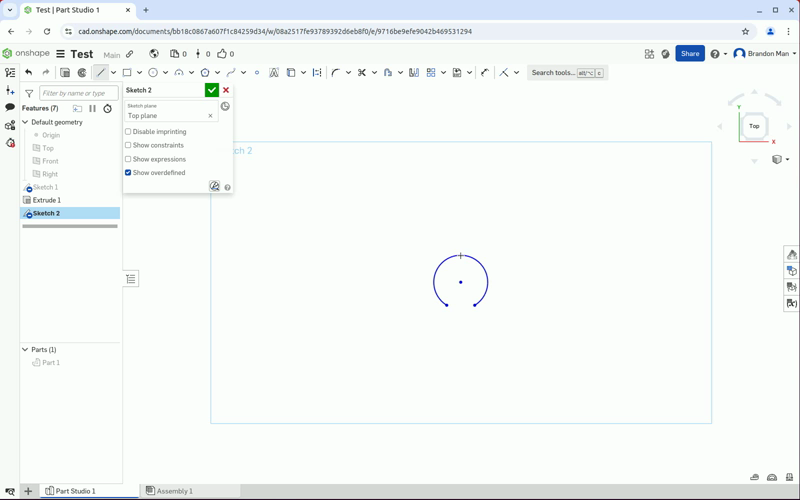
mouse_move(474, 305)
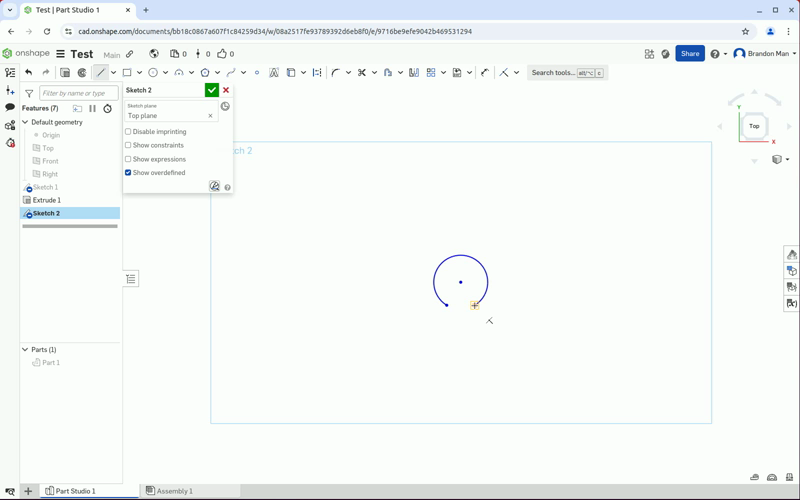
click(474, 305)
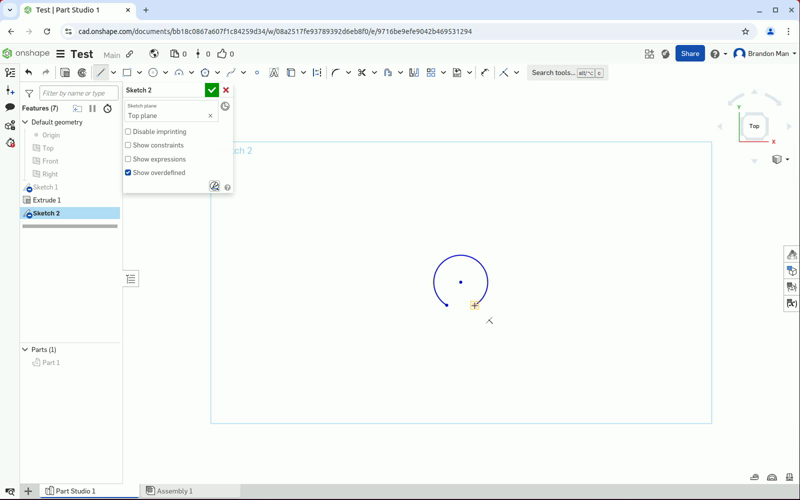
key_down(shift)
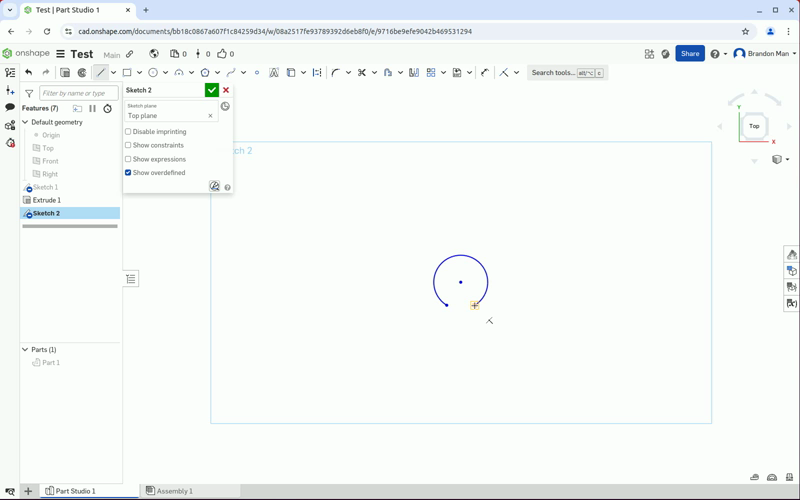
mouse_move(504, 305)
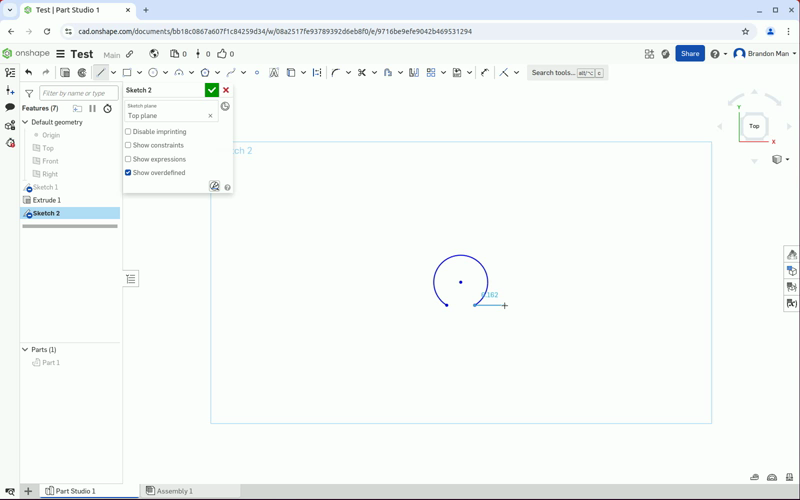
mouse_move(474, 282)
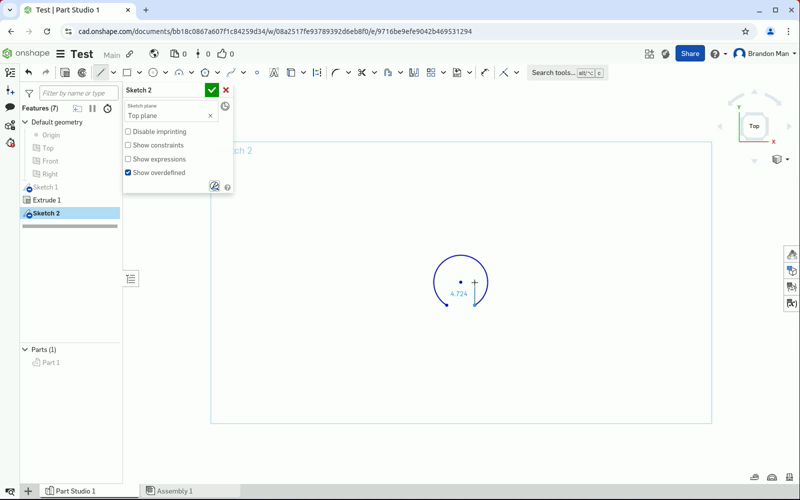
click(474, 282)
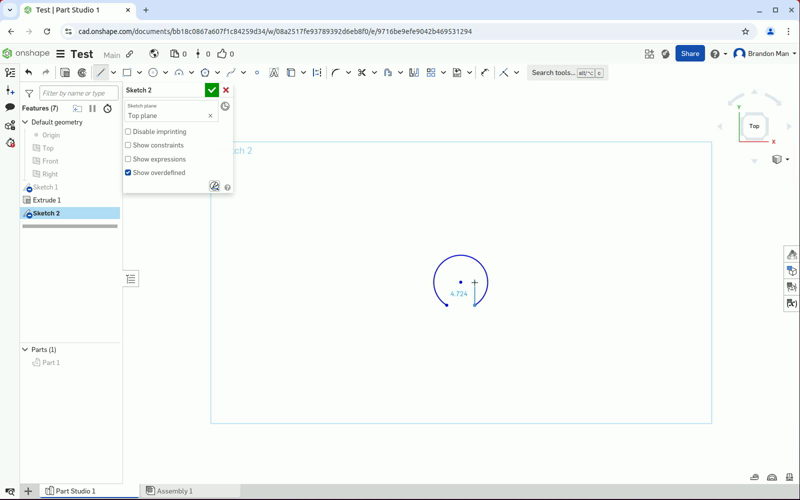
key_up(shift)
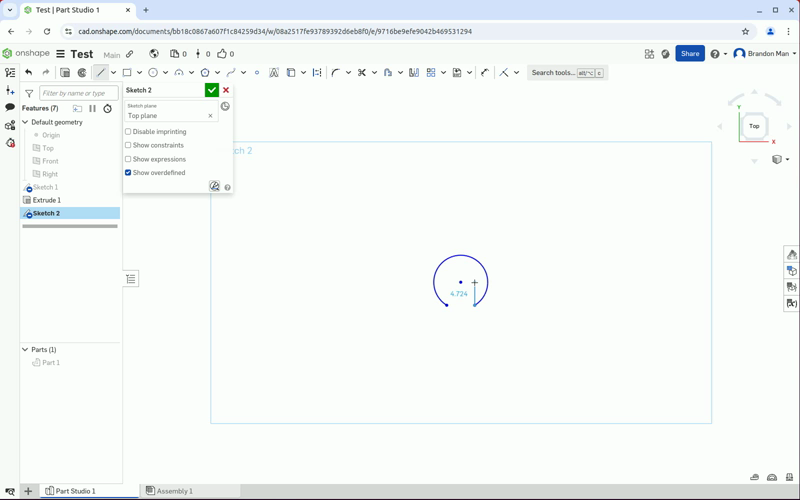
key_down(shift)
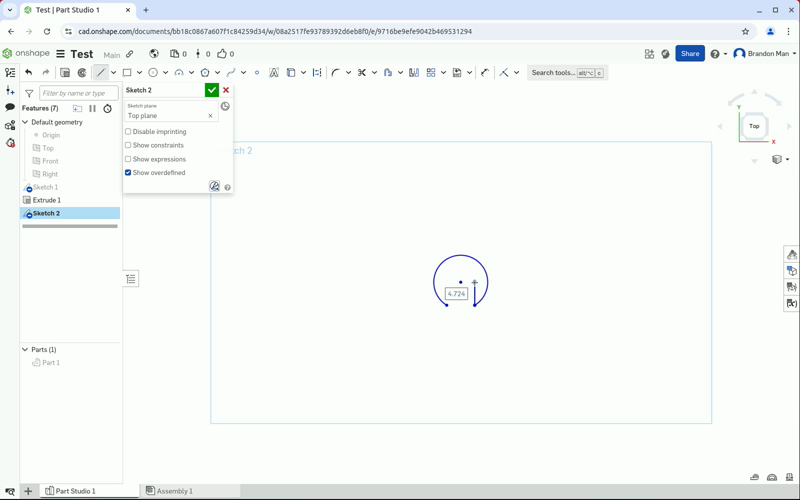
mouse_move(504, 282)
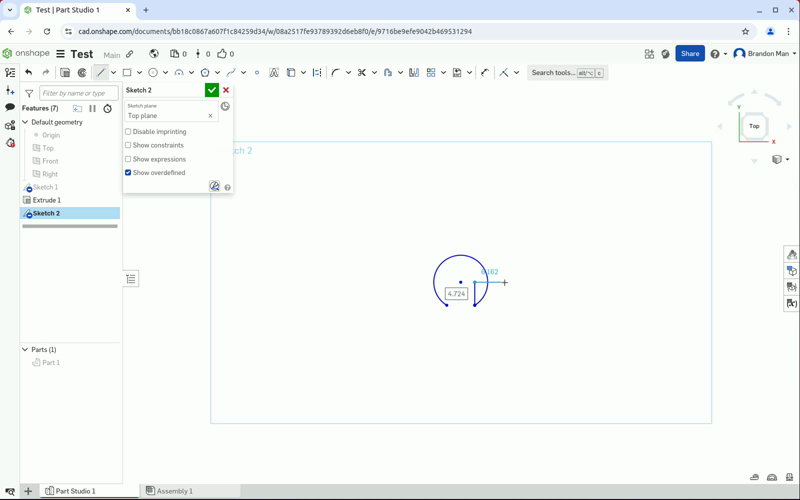
mouse_move(473, 282)
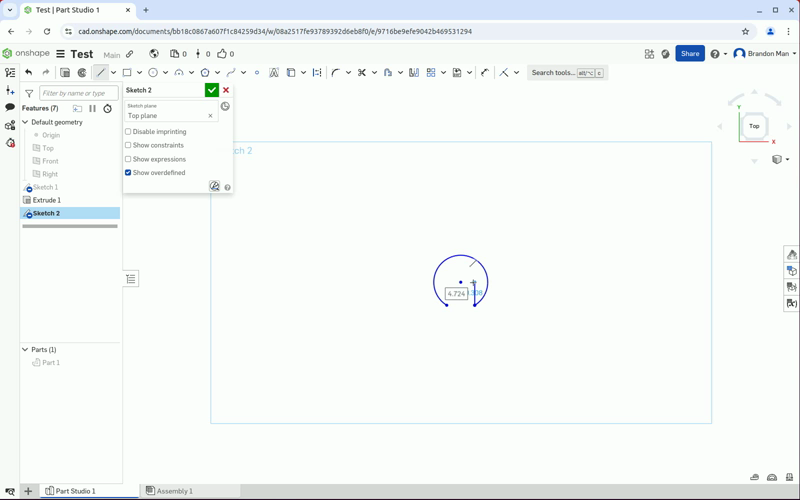
scroll(6)
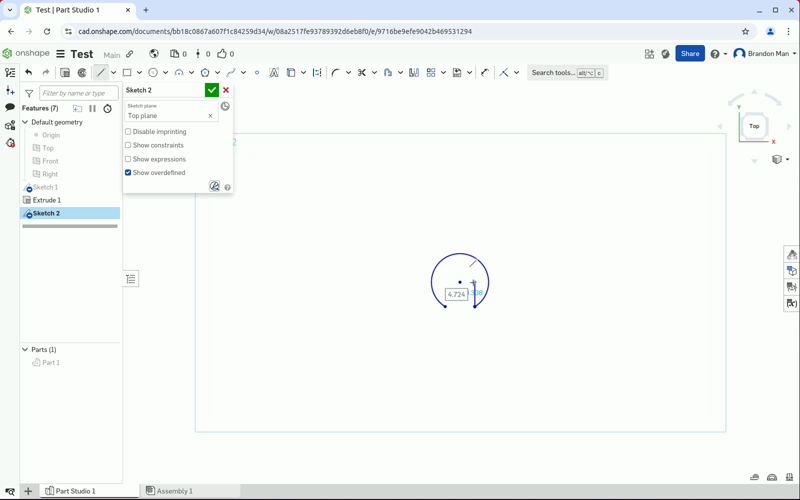
scroll(6)
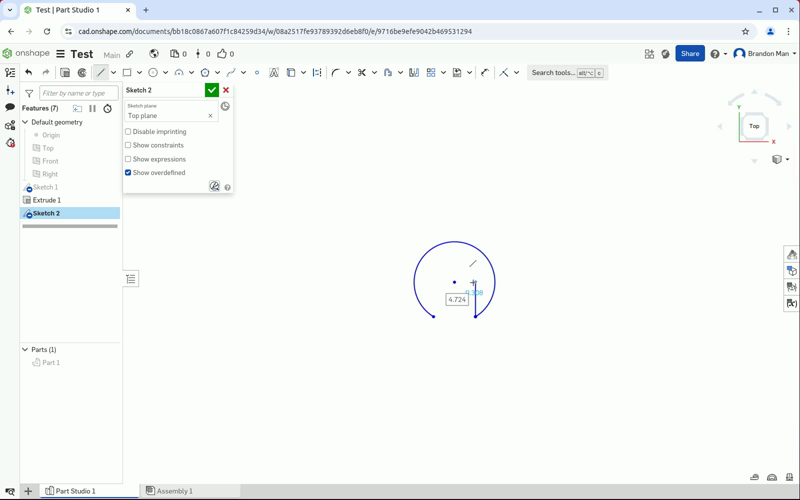
scroll(6)
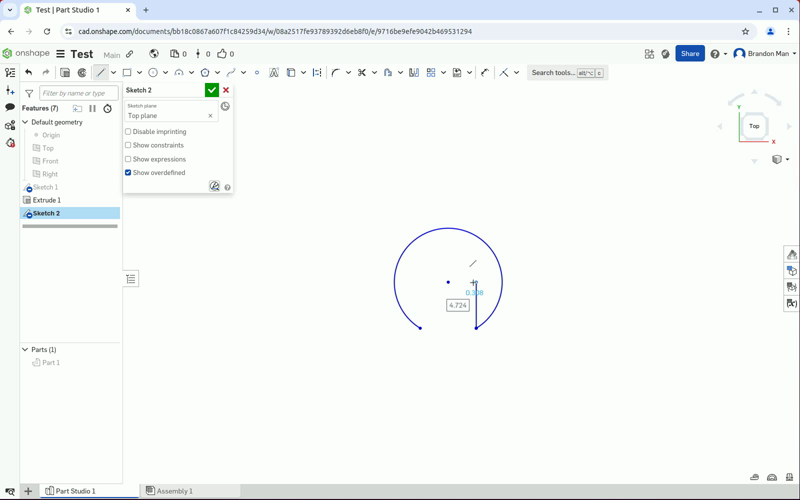
scroll(6)
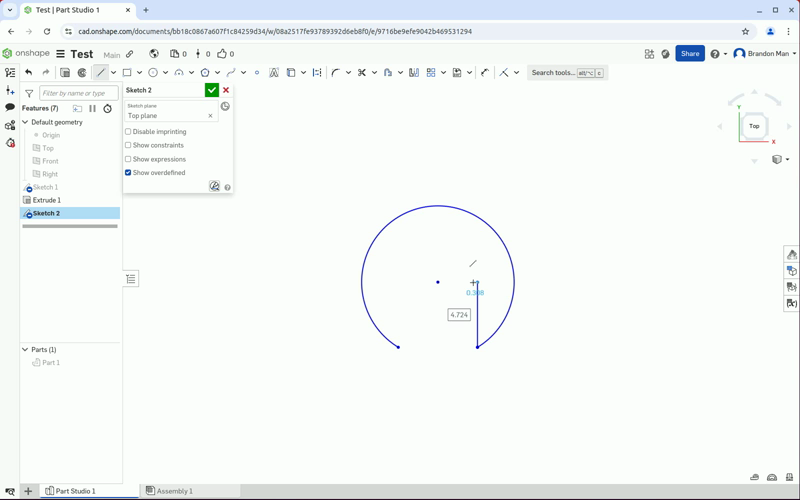
scroll(6)
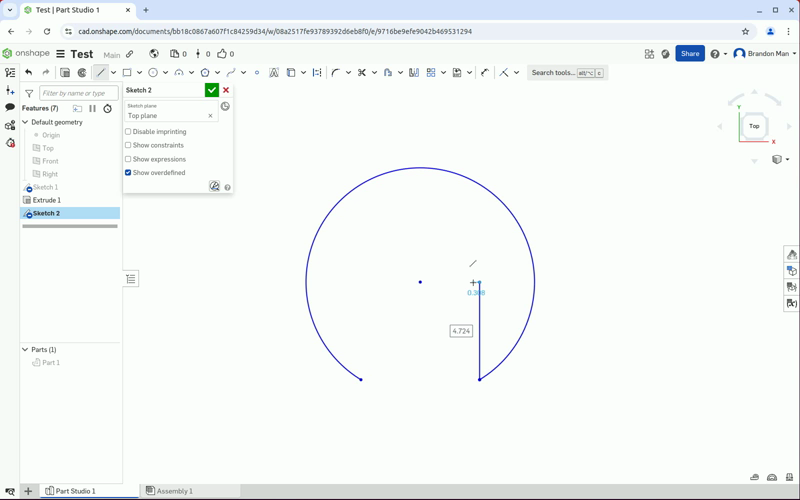
scroll(6)
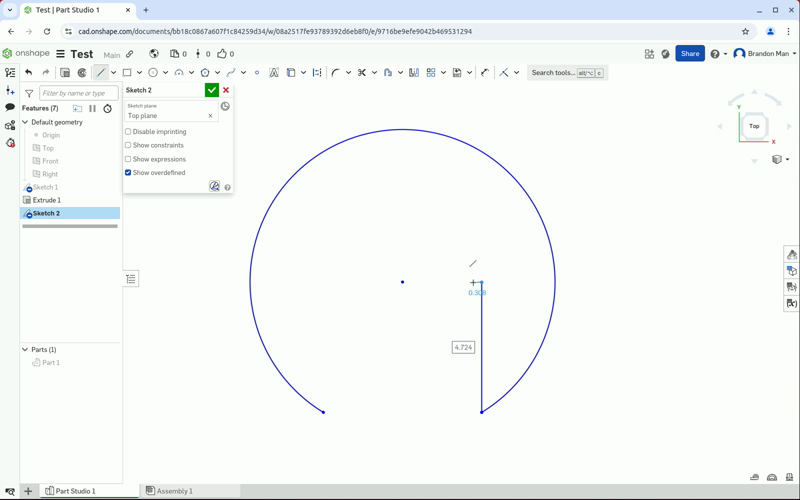
scroll(6)
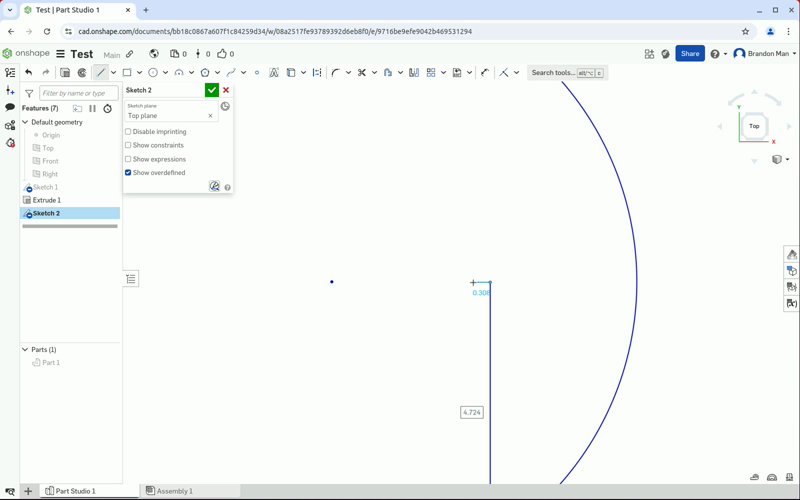
click(473, 282)
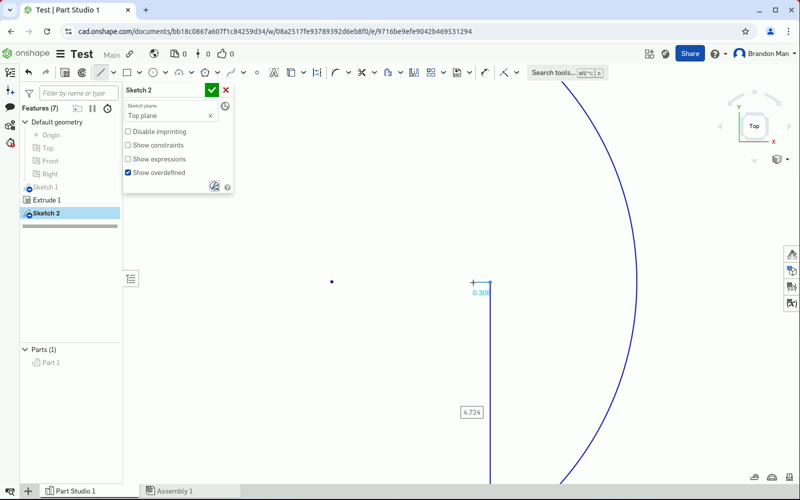
scroll(-6)
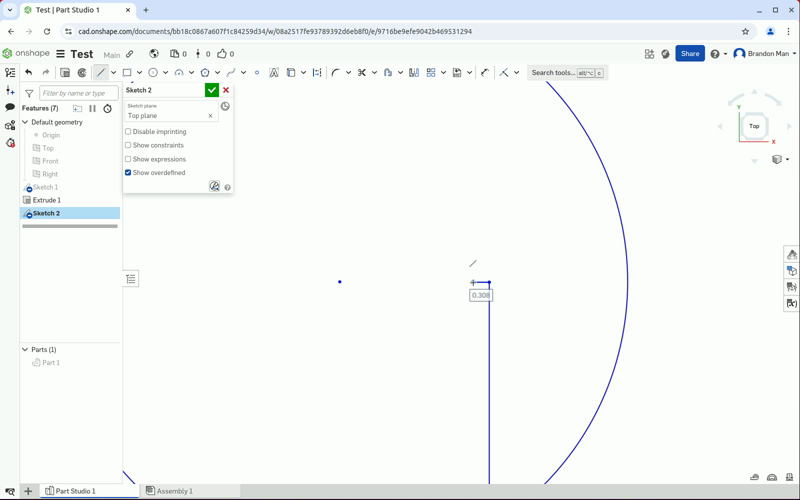
scroll(-6)
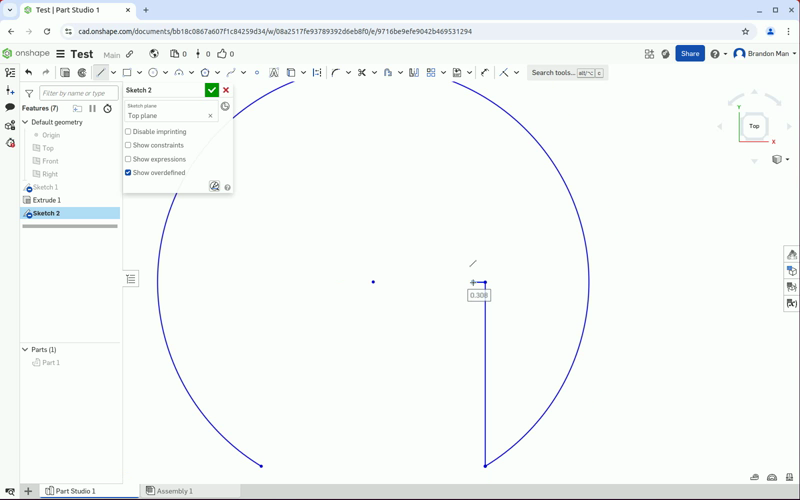
scroll(-6)
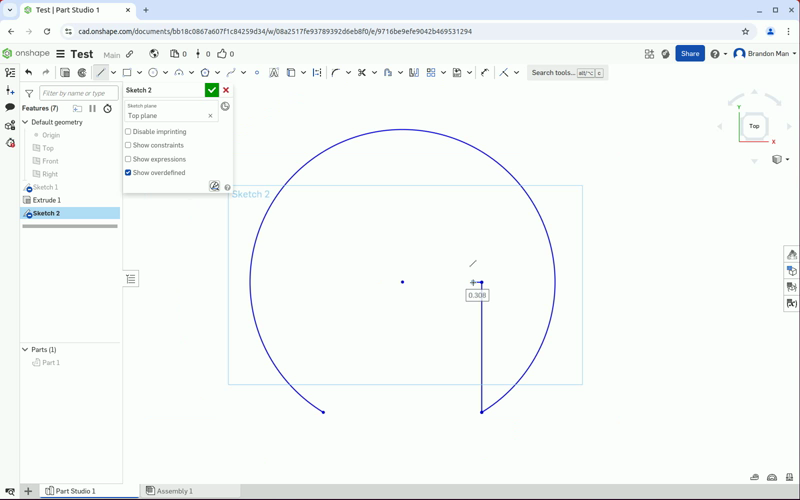
scroll(-6)
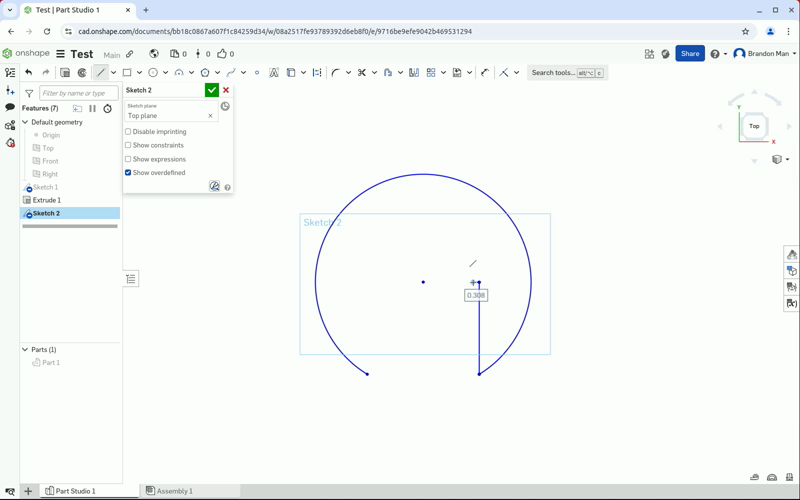
scroll(-6)
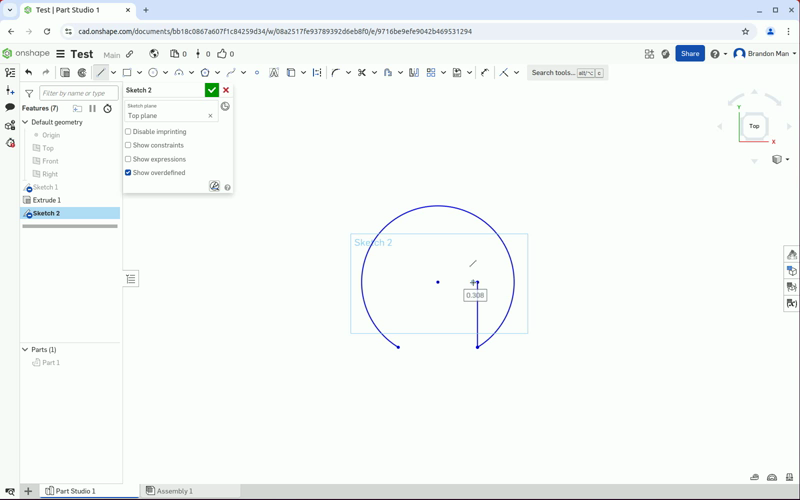
scroll(-6)
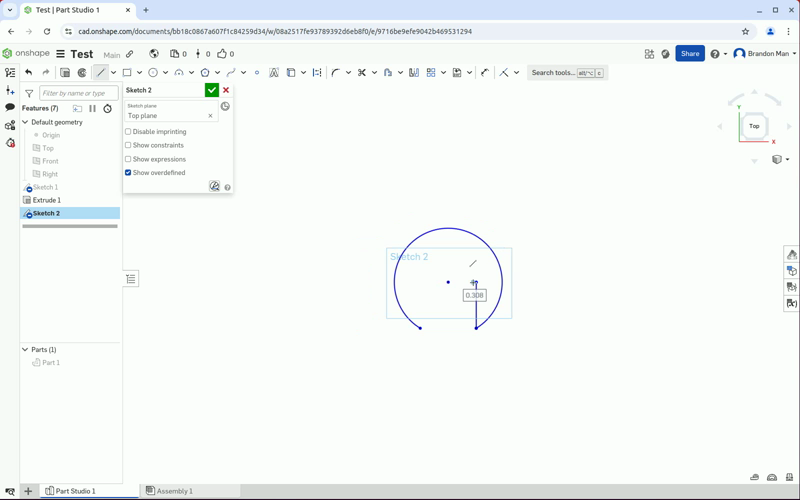
scroll(-6)
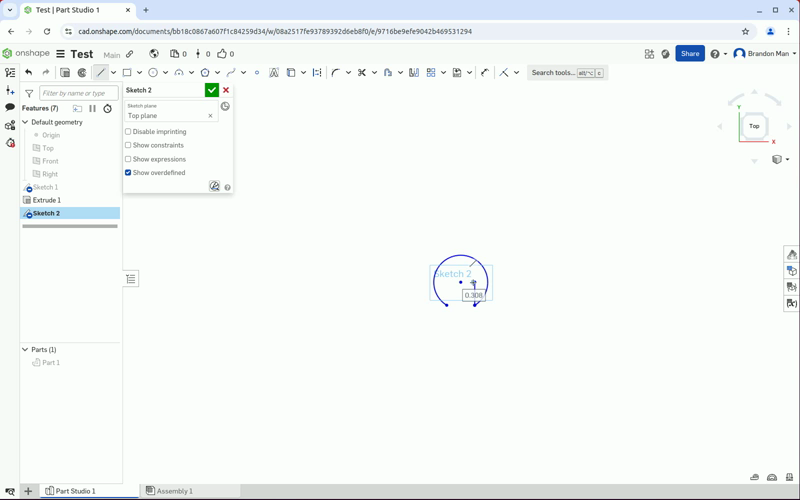
key_up(shift)
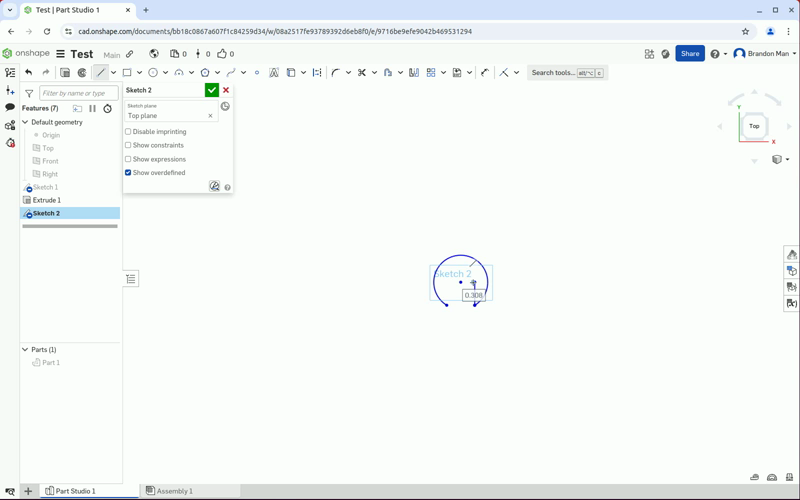
key(esc)
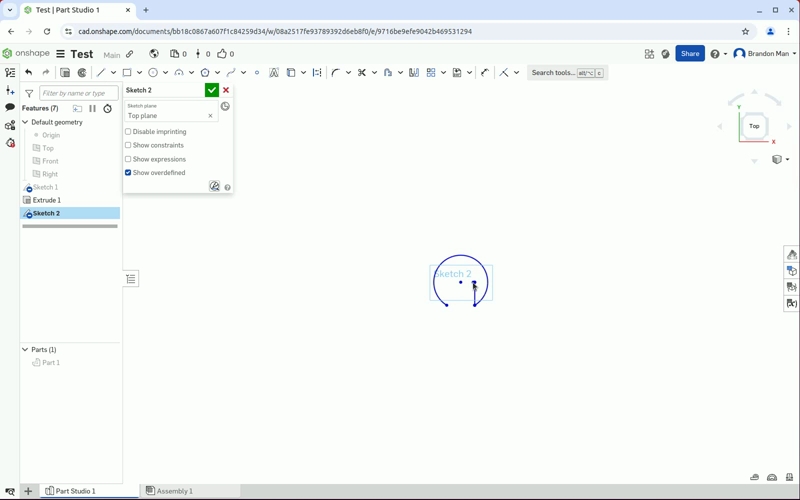
key(a)
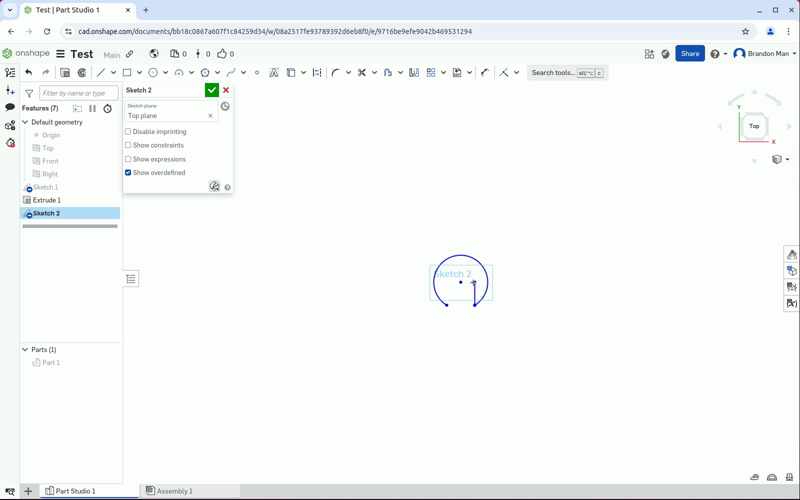
mouse_move(473, 282)
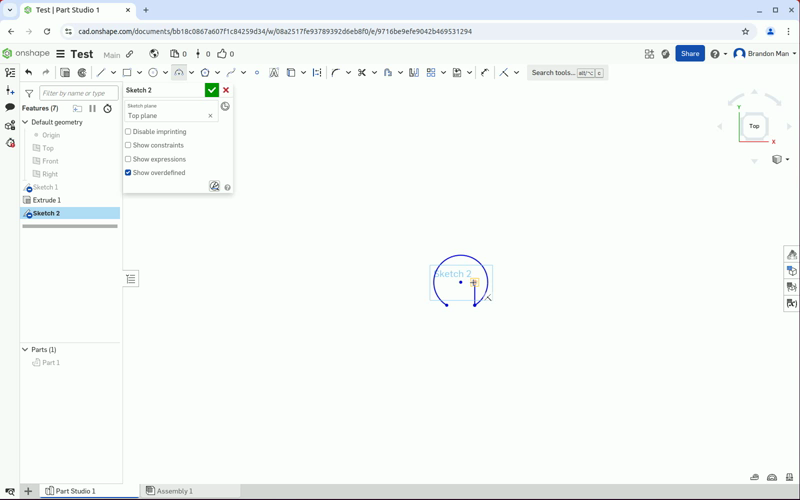
scroll(6)
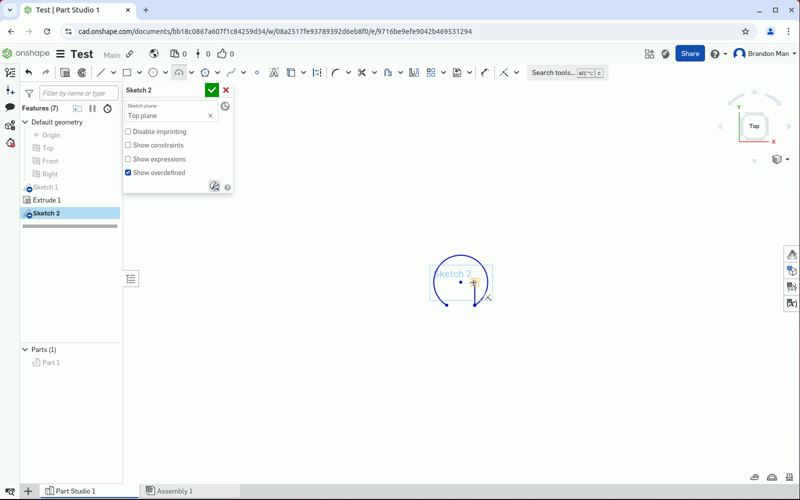
scroll(6)
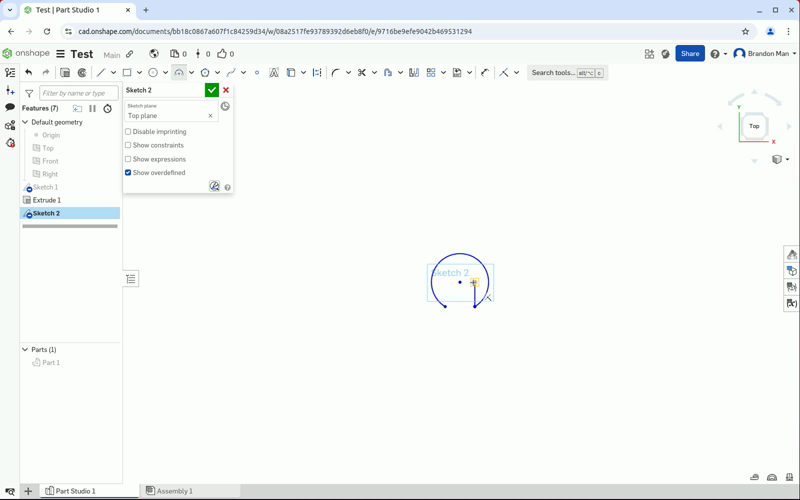
scroll(6)
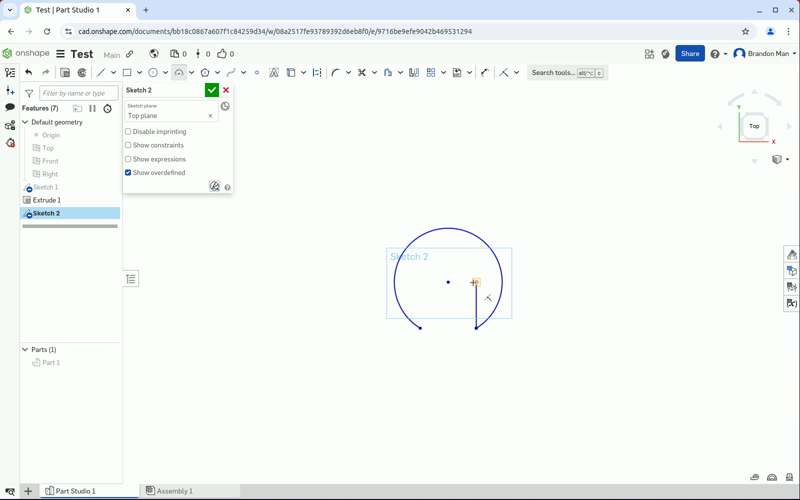
scroll(6)
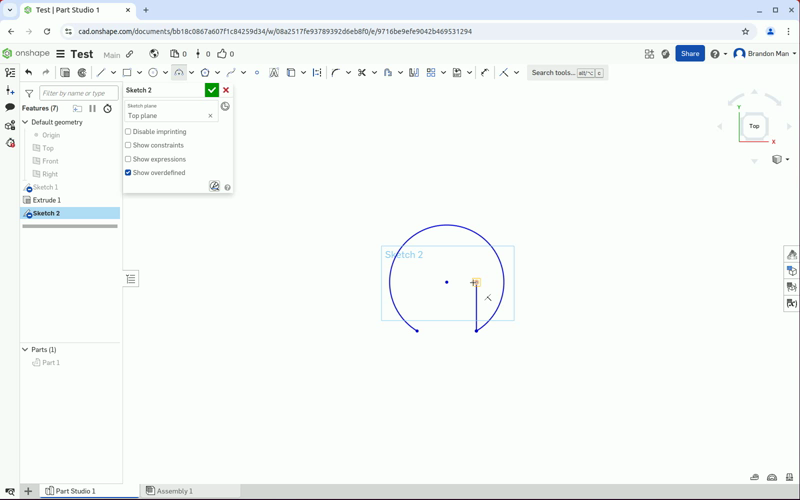
scroll(6)
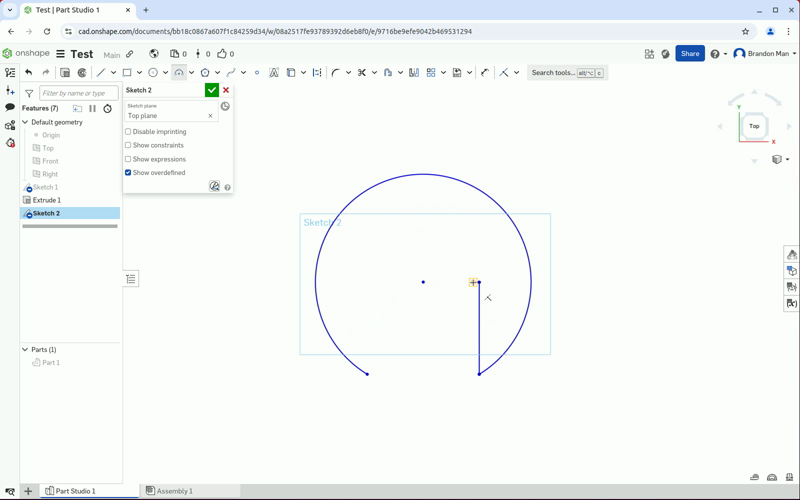
scroll(6)
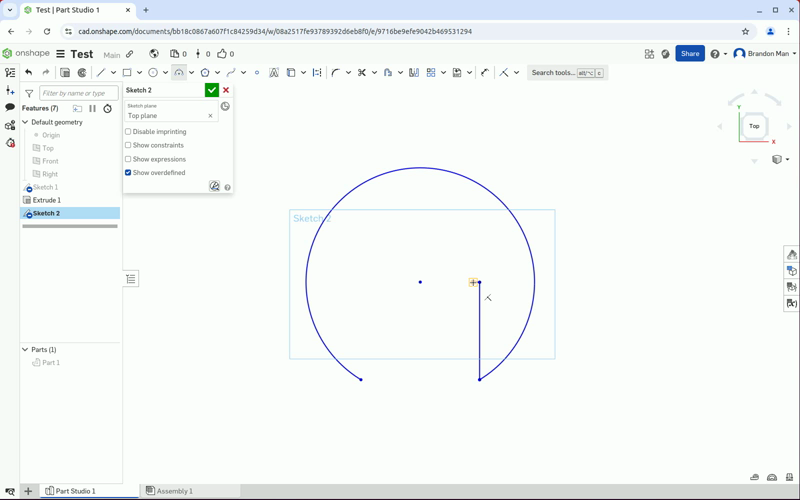
scroll(6)
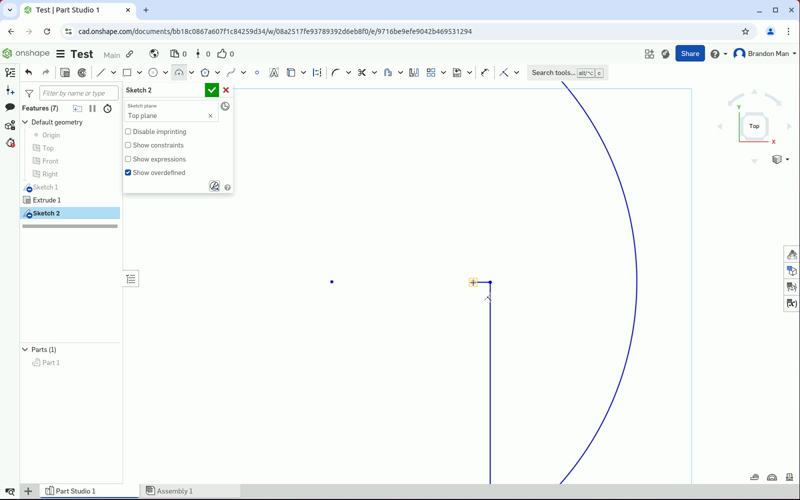
click(473, 282)
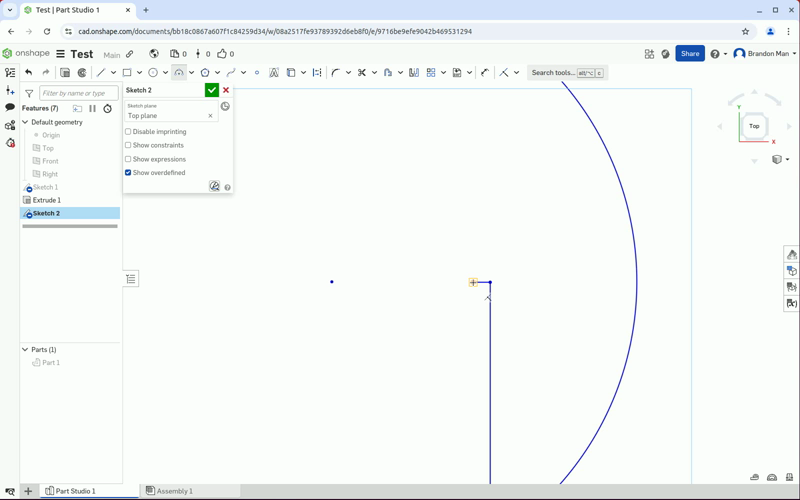
scroll(-6)
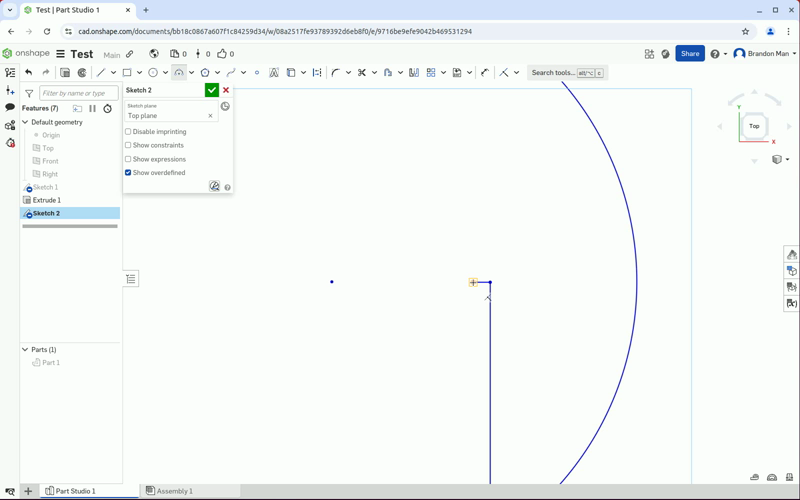
scroll(-6)
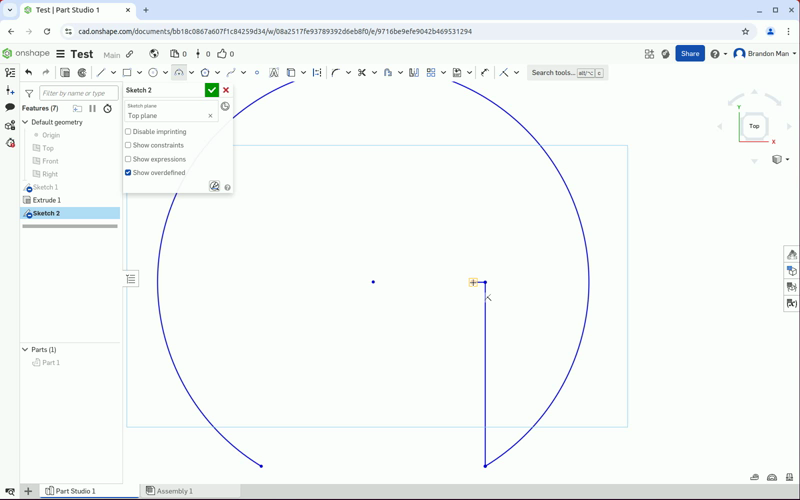
scroll(-6)
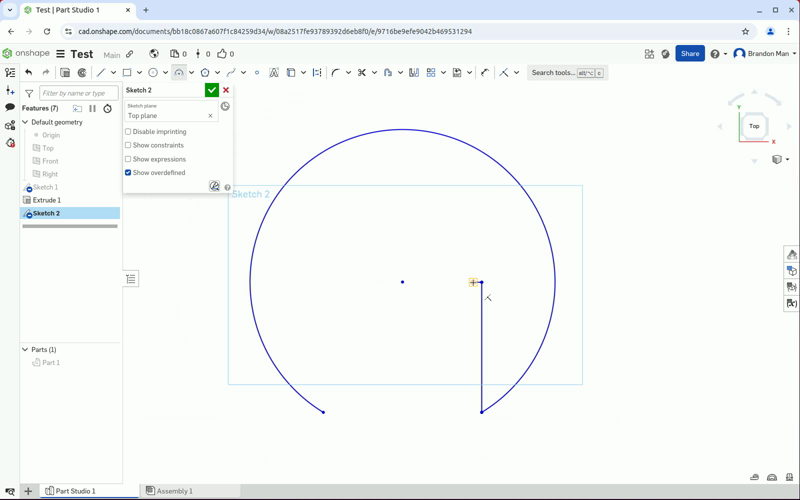
scroll(-6)
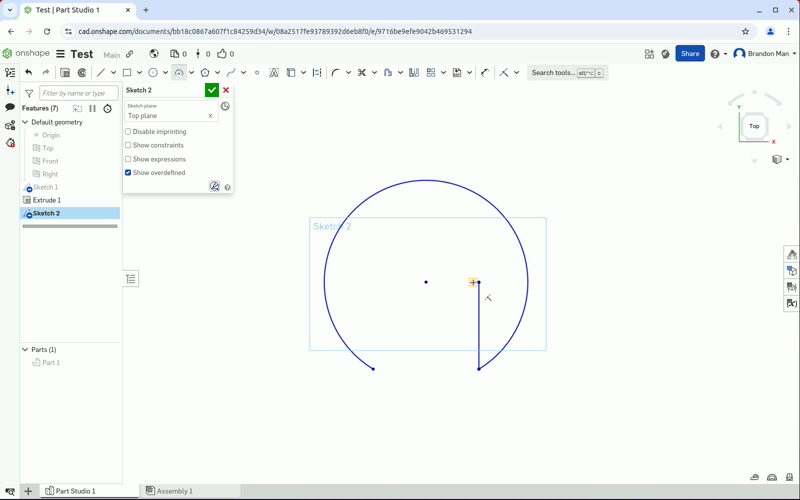
scroll(-6)
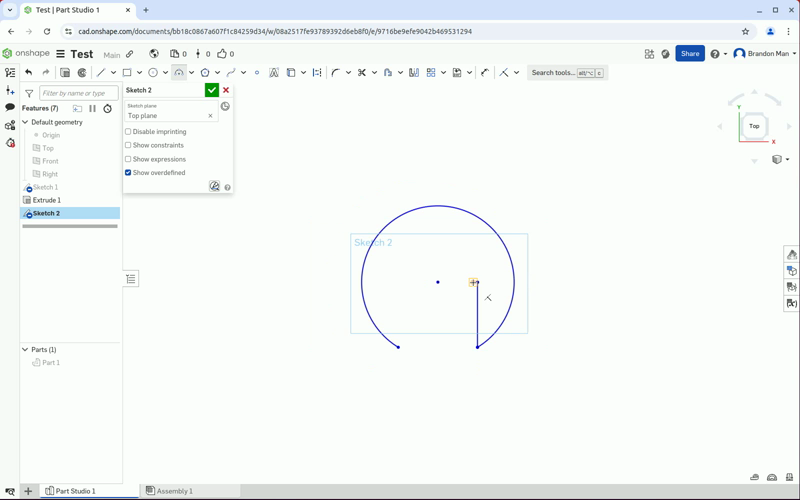
scroll(-6)
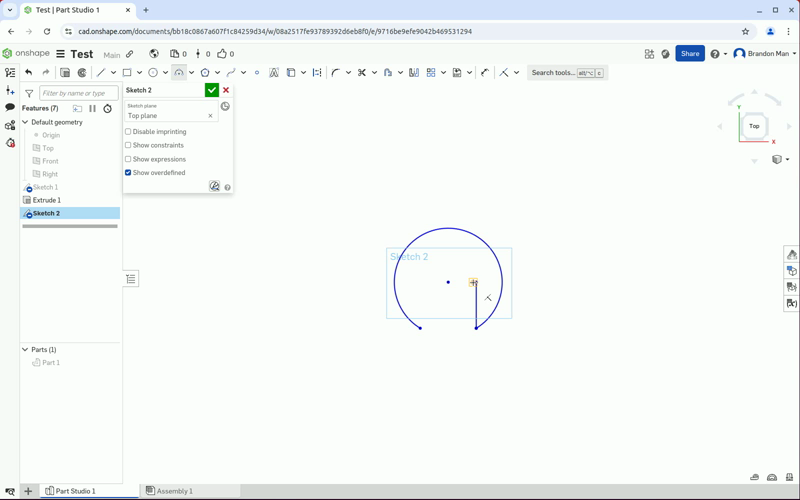
scroll(-6)
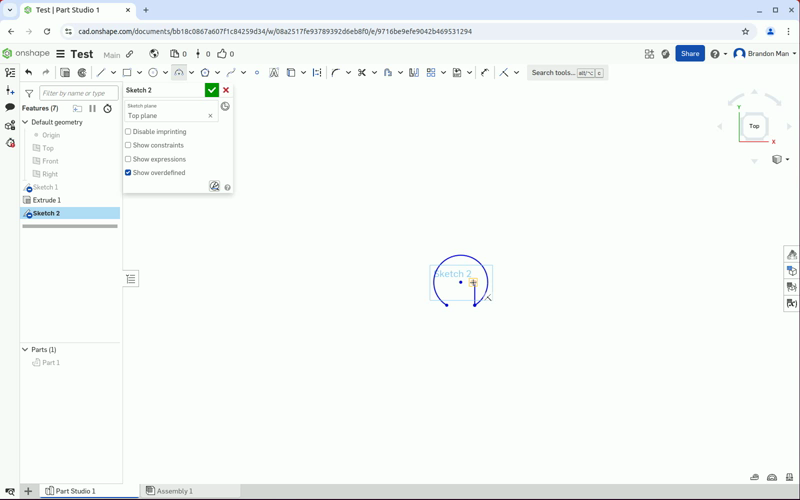
key_down(shift)
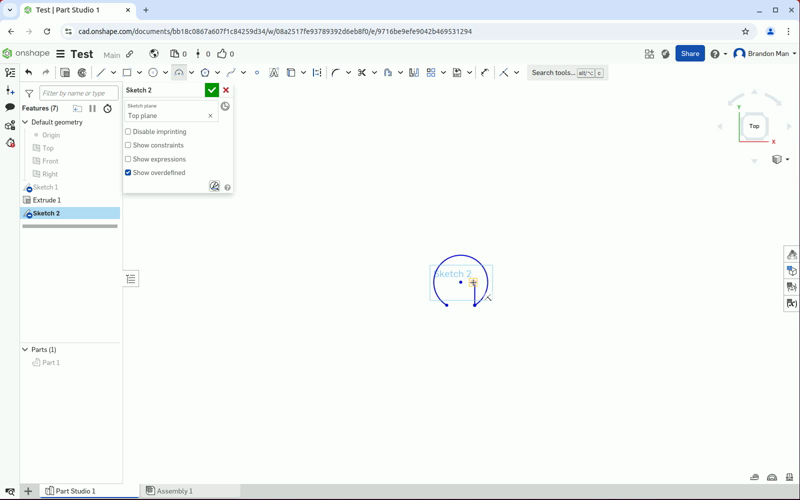
mouse_move(448, 282)
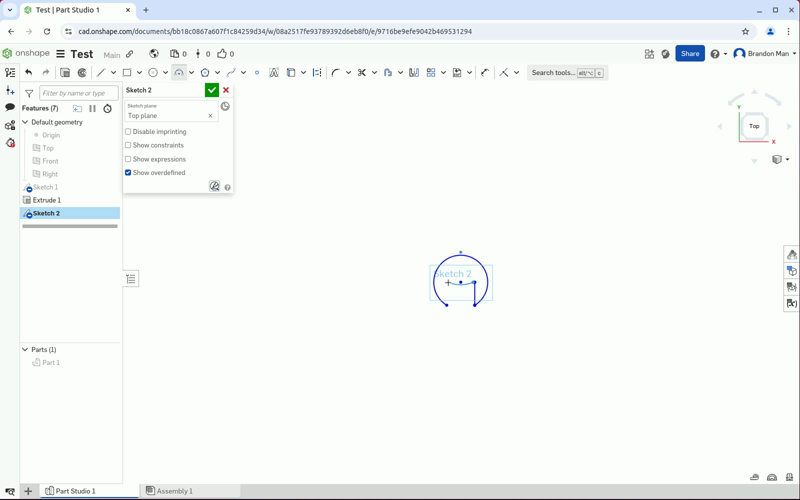
click(448, 282)
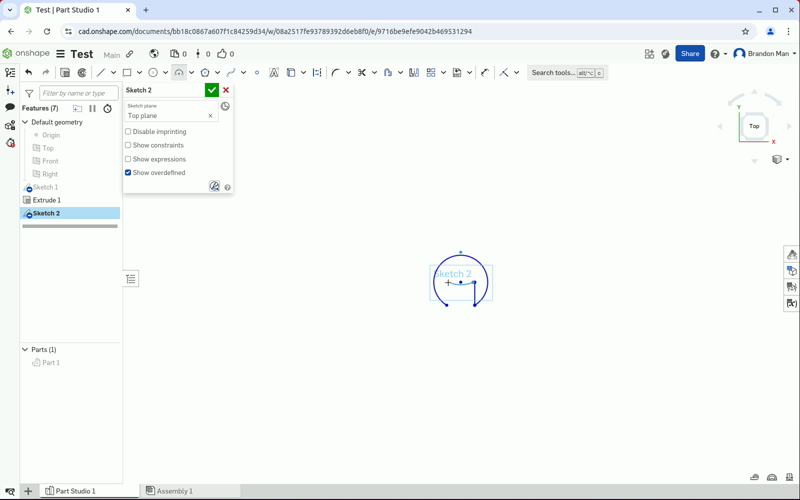
mouse_move(460, 269)
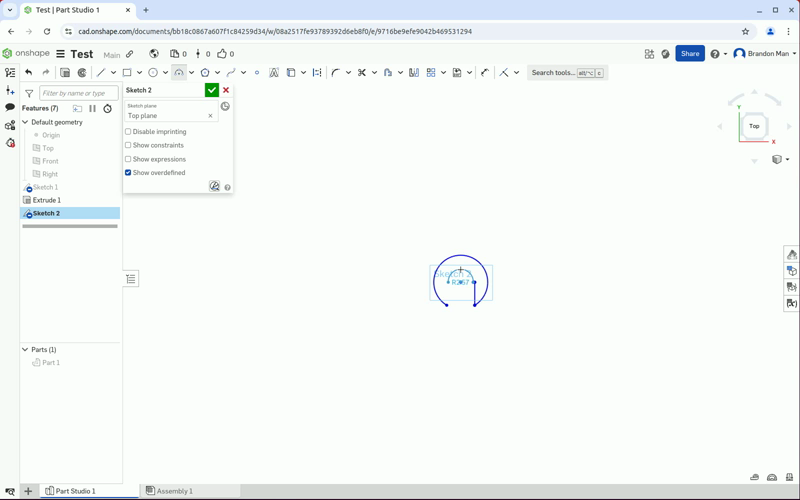
click(460, 269)
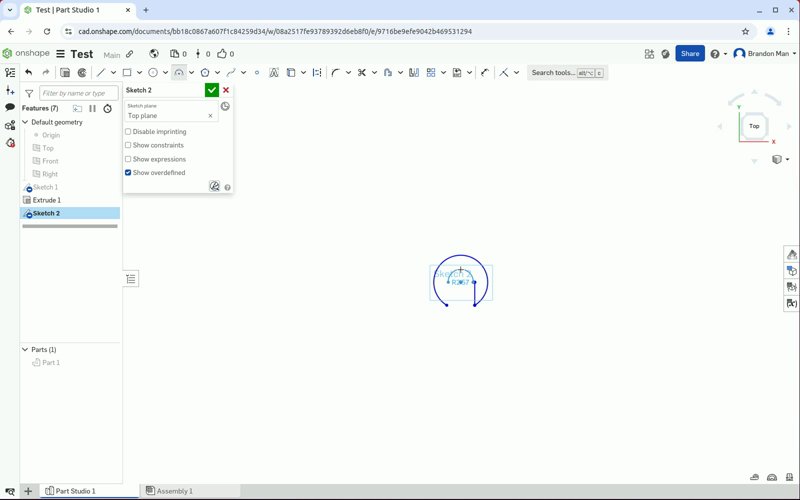
key_up(shift)
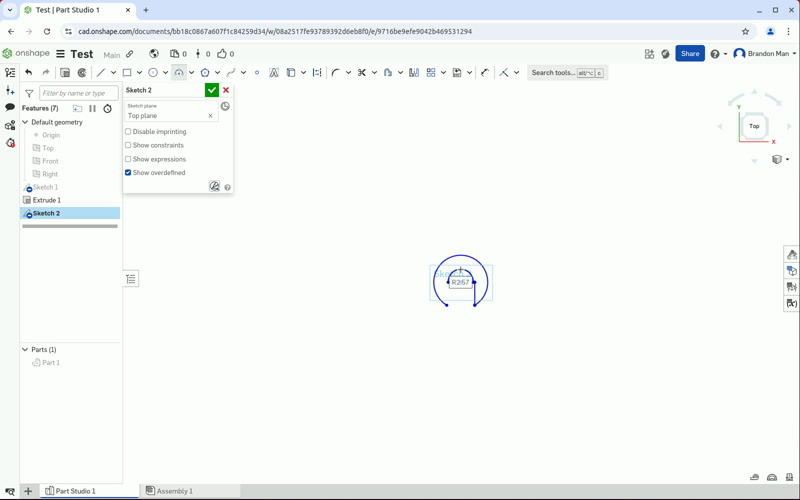
key(esc)
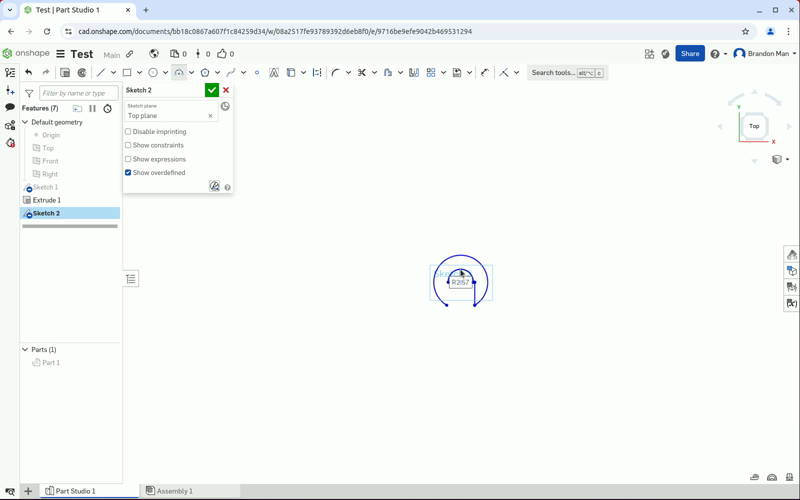
key(l)
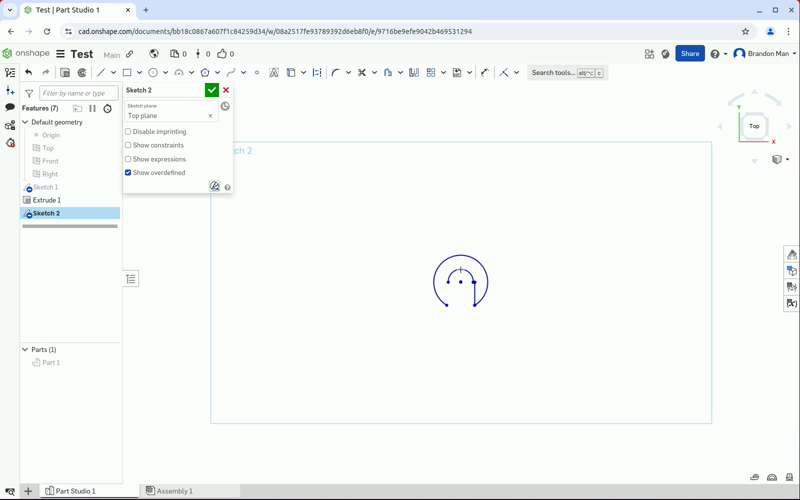
mouse_move(448, 282)
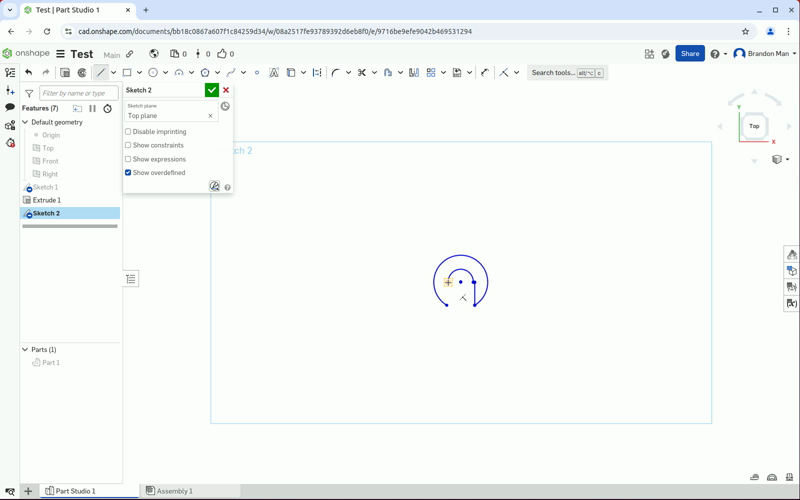
click(448, 282)
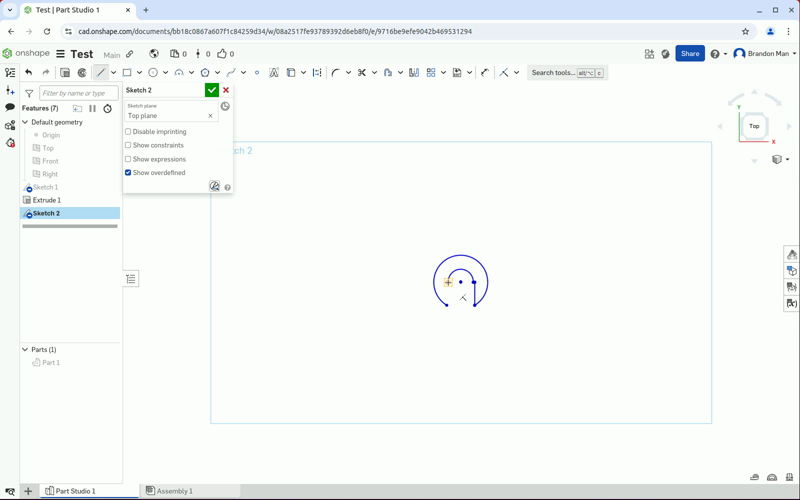
key_down(shift)
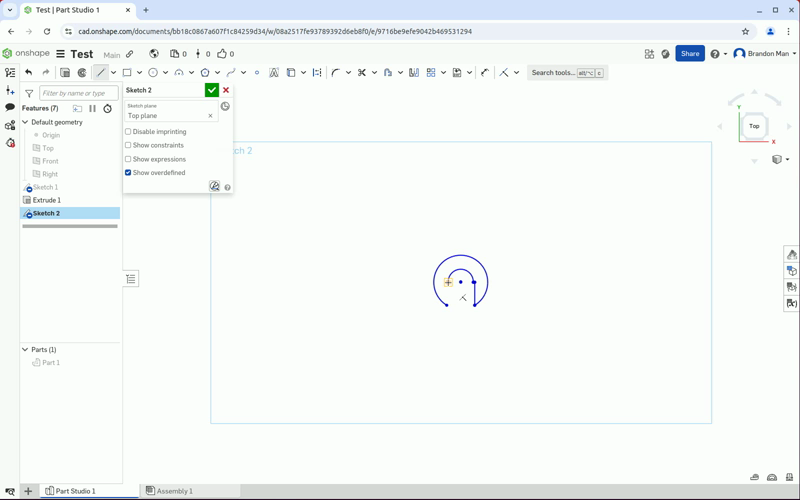
mouse_move(478, 282)
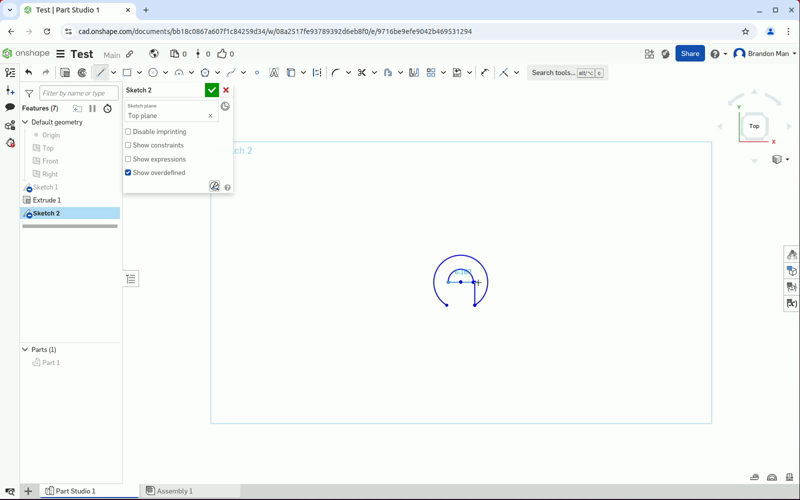
mouse_move(446, 282)
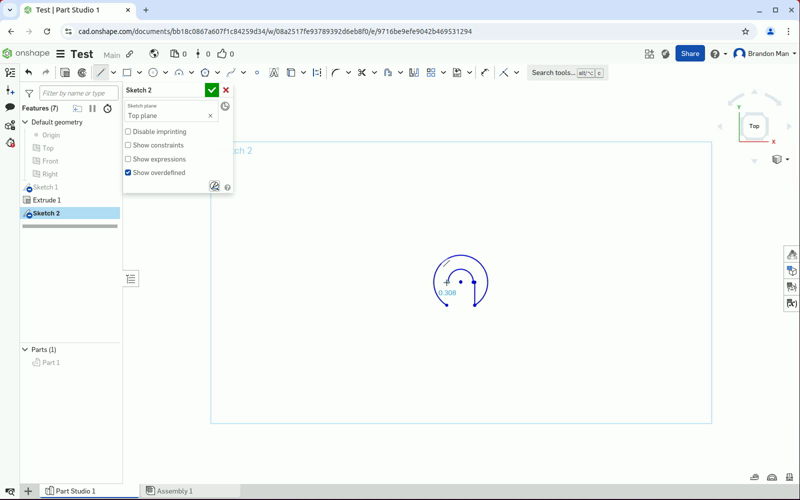
scroll(6)
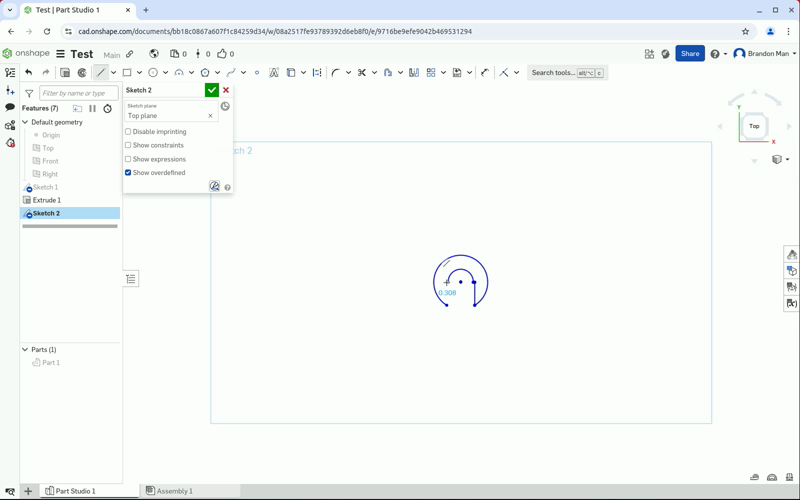
scroll(6)
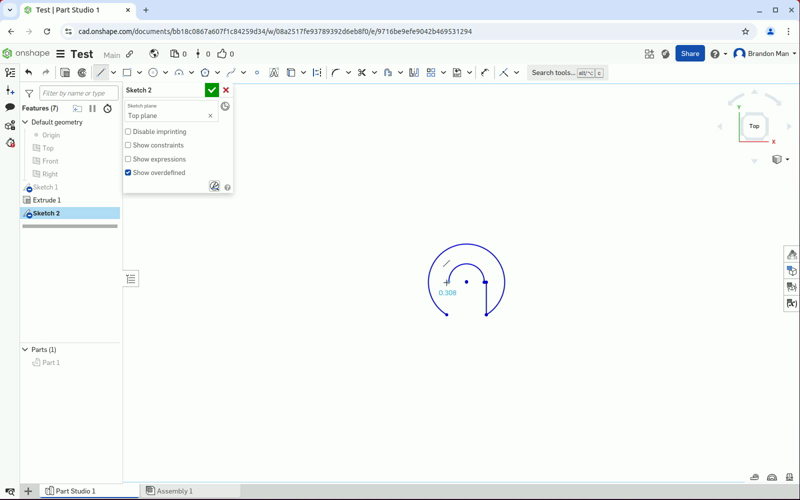
scroll(6)
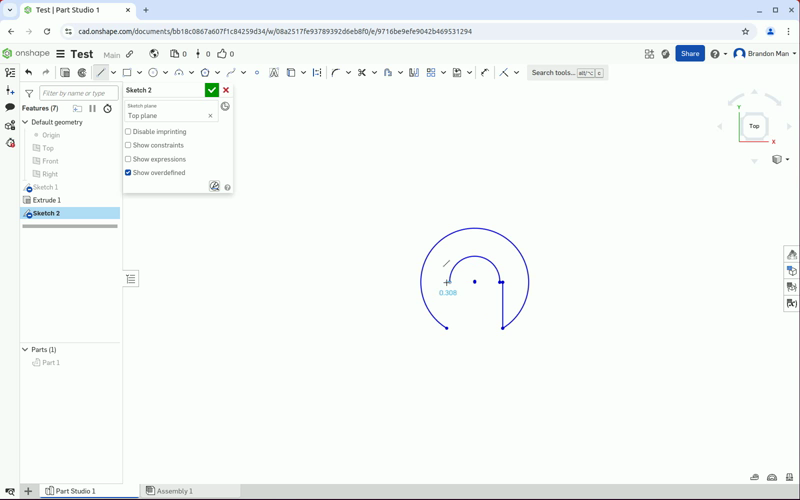
scroll(6)
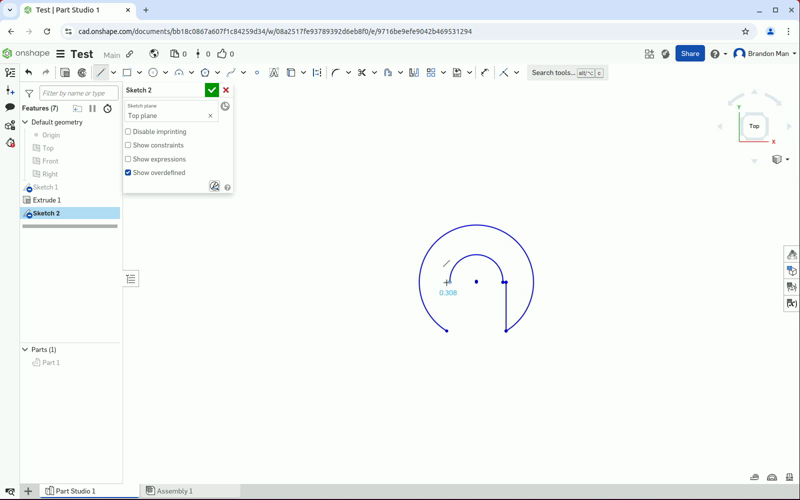
scroll(6)
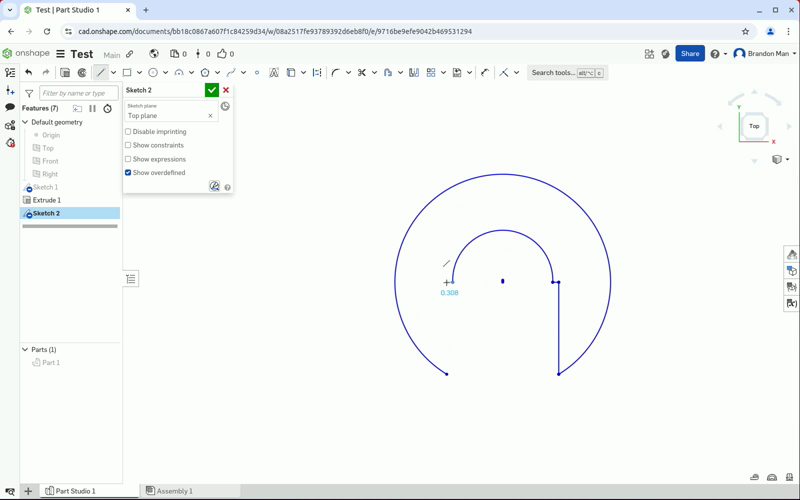
scroll(6)
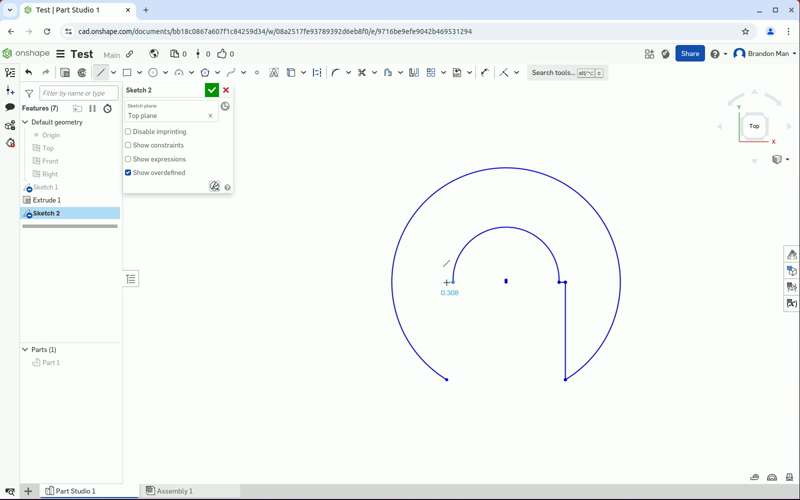
scroll(6)
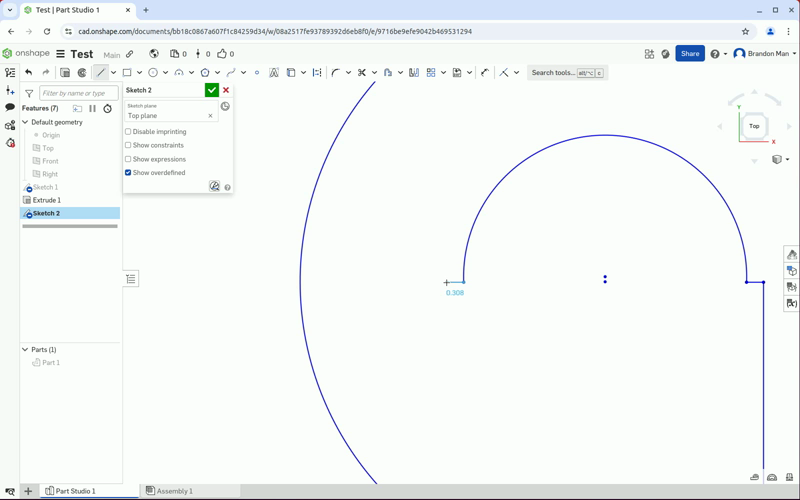
click(446, 282)
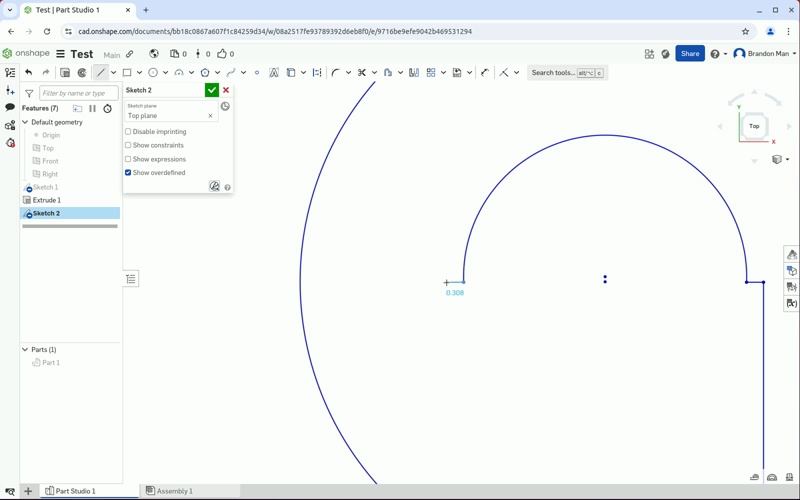
scroll(-6)
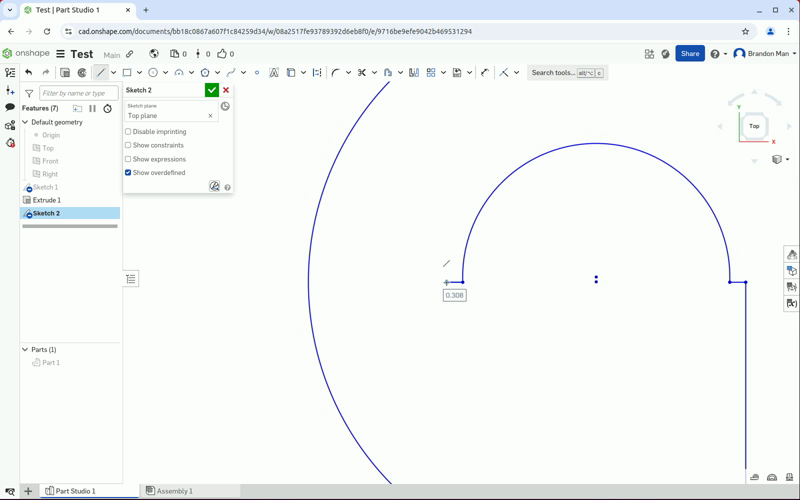
scroll(-6)
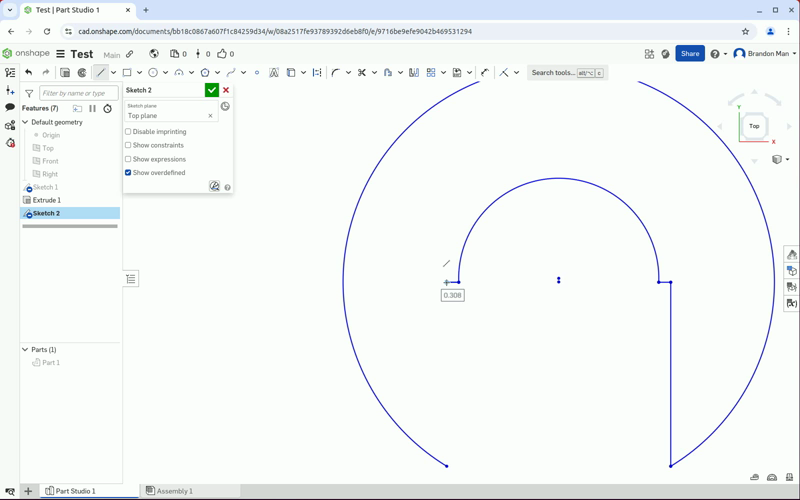
scroll(-6)
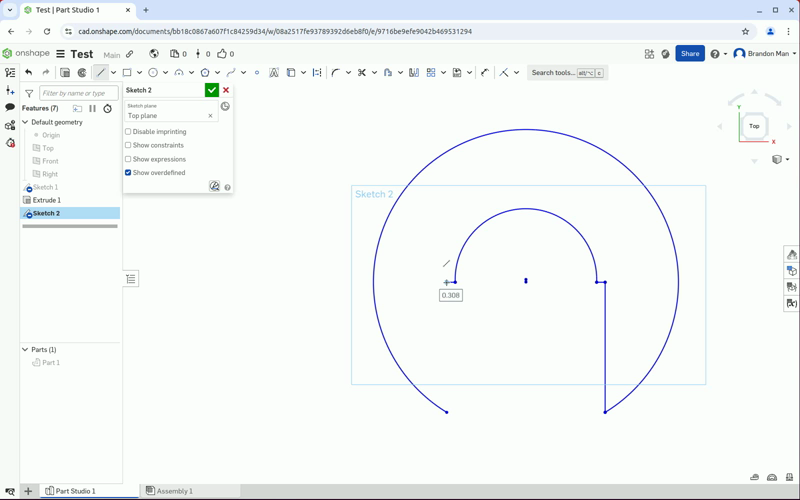
scroll(-6)
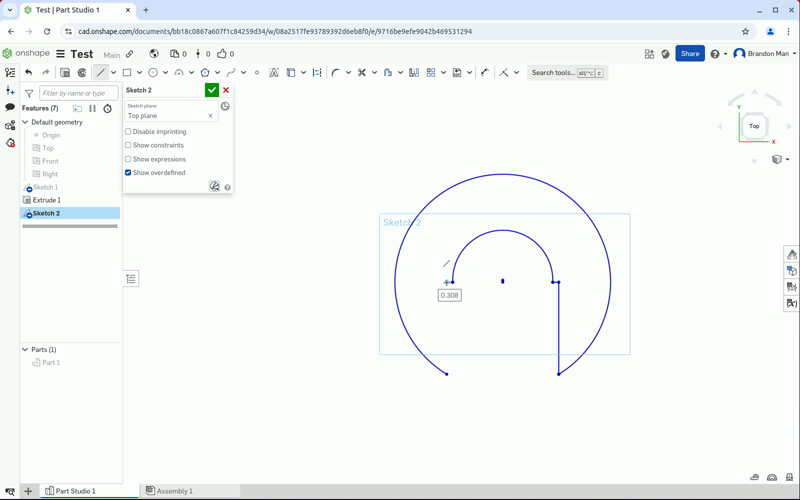
scroll(-6)
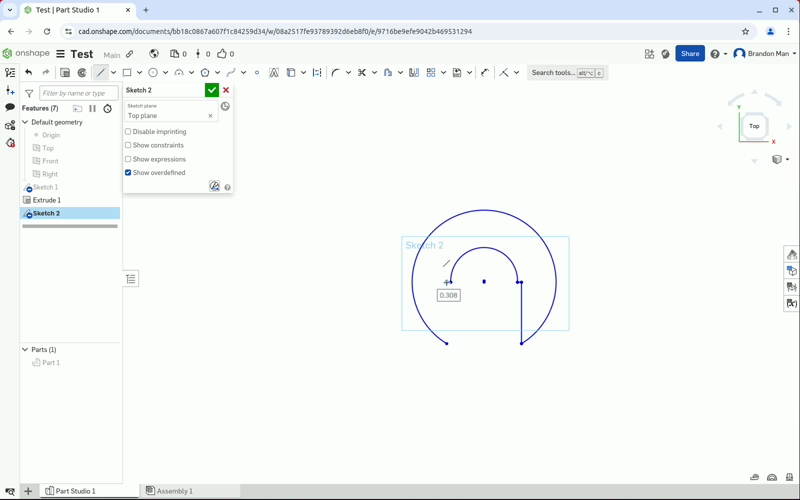
scroll(-6)
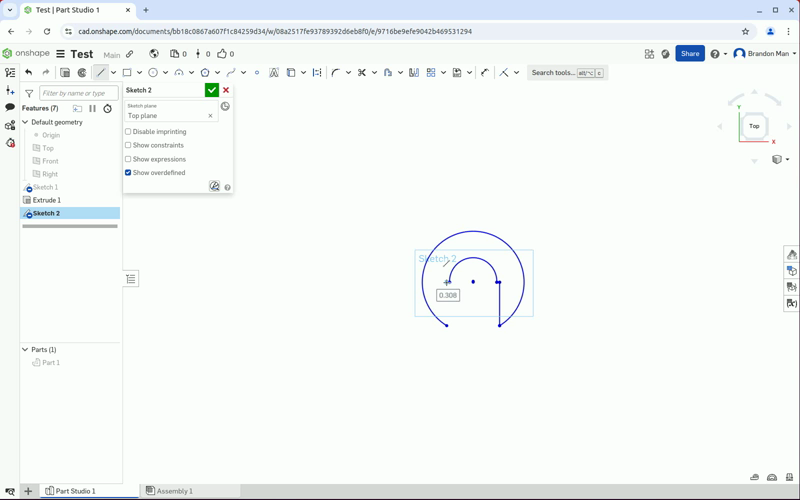
scroll(-6)
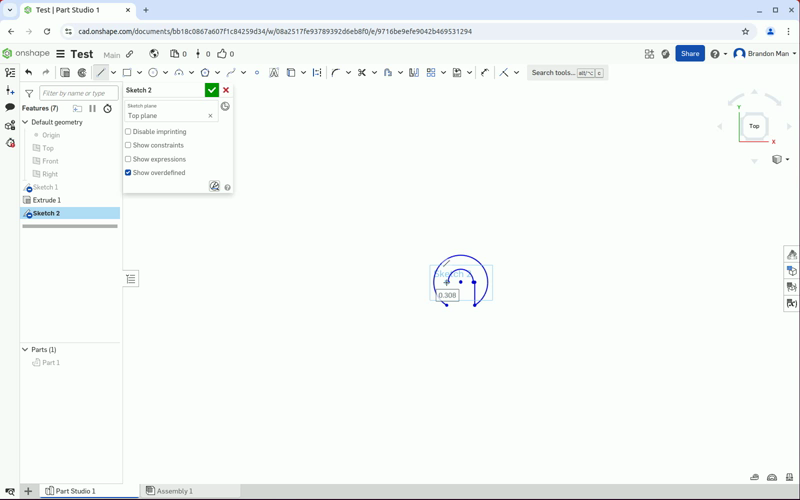
key_up(shift)
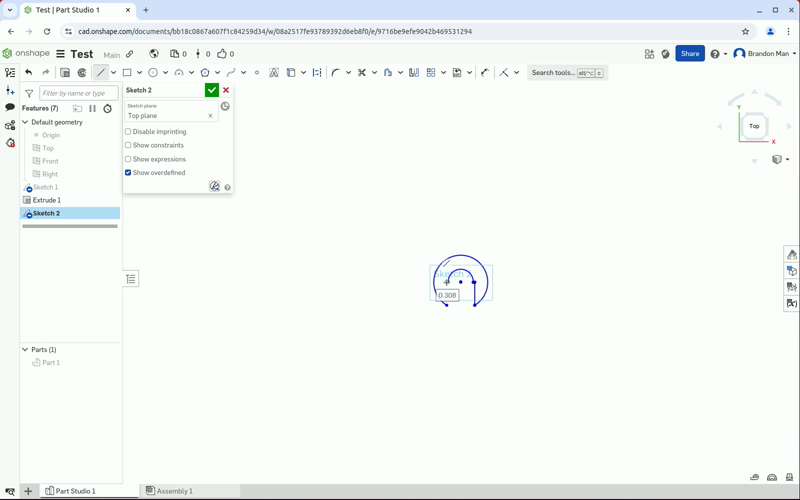
mouse_move(476, 282)
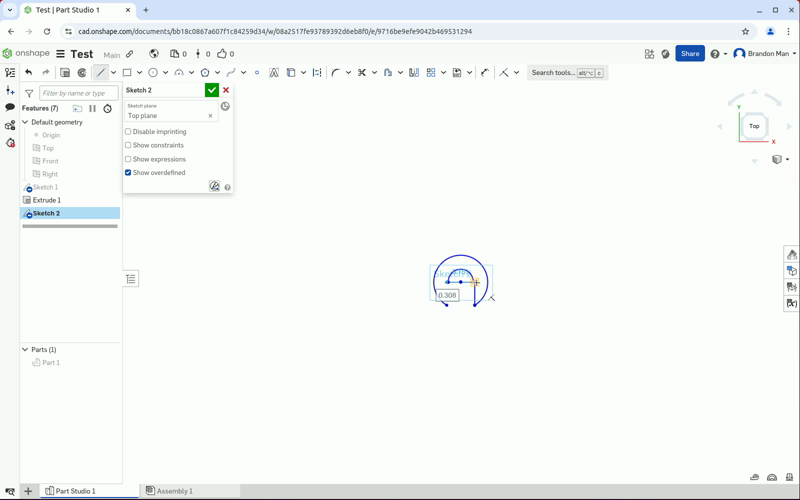
key_down(shift)
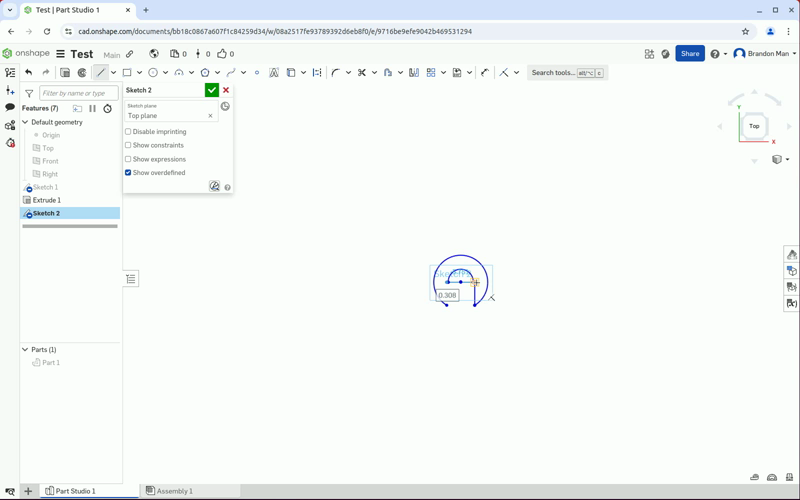
mouse_move(446, 305)
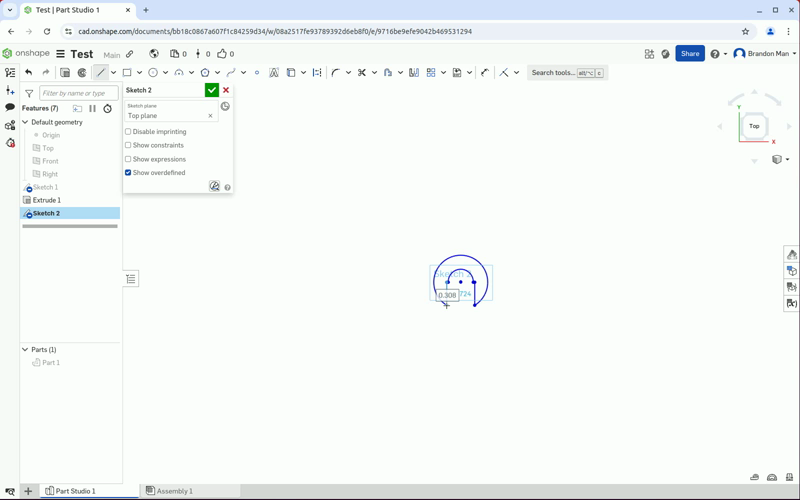
key_up(shift)
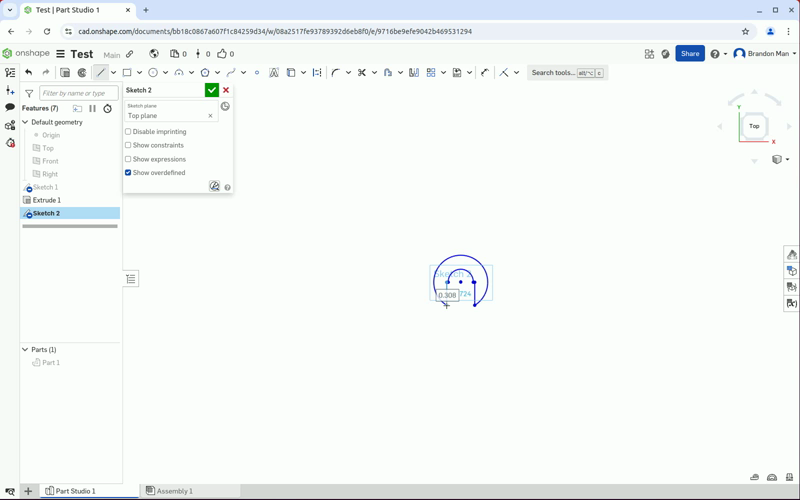
click(446, 305)
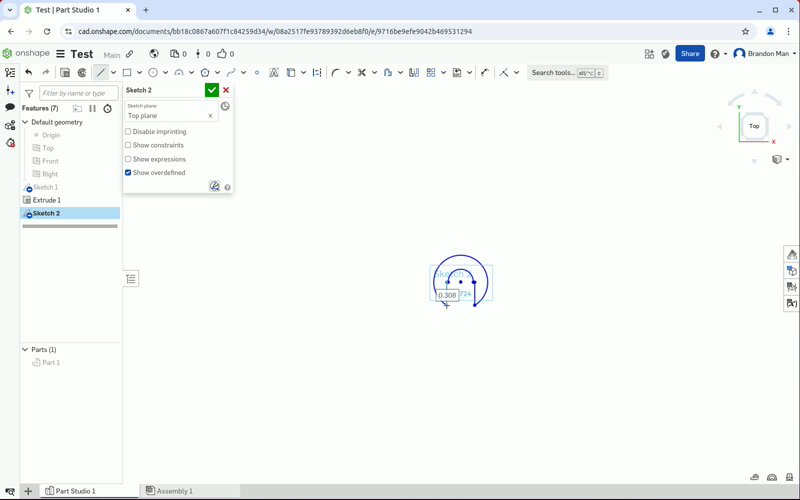
key(esc)
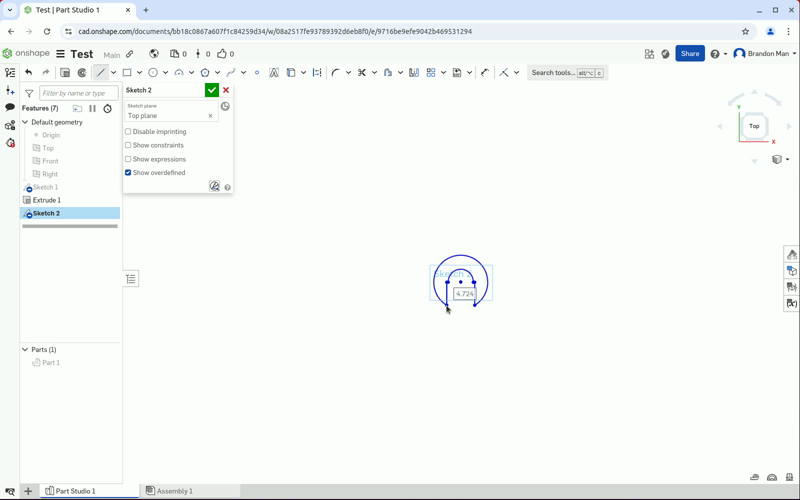
mouse_move(453, 257)
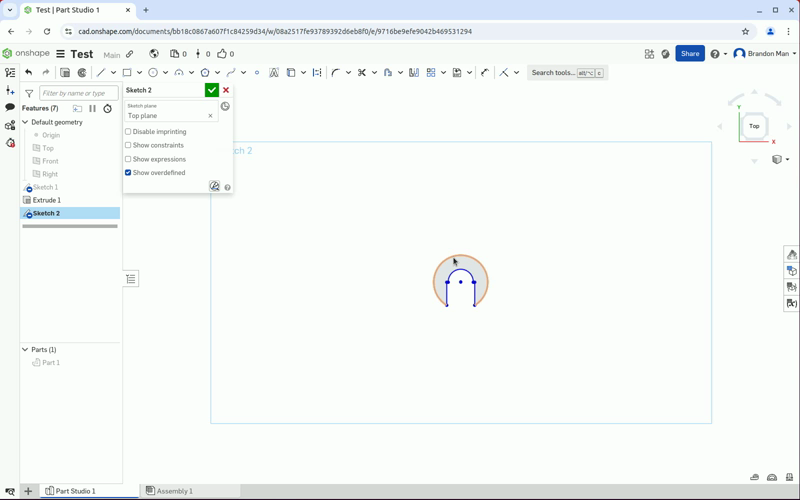
scroll(6)
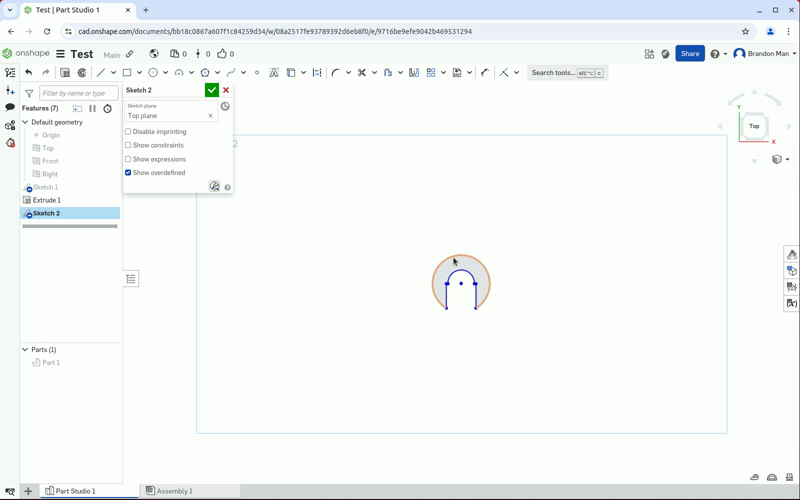
scroll(6)
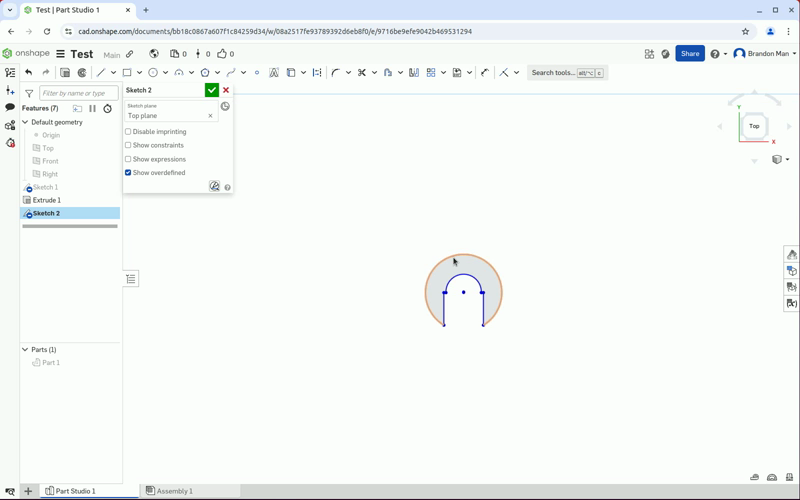
scroll(6)
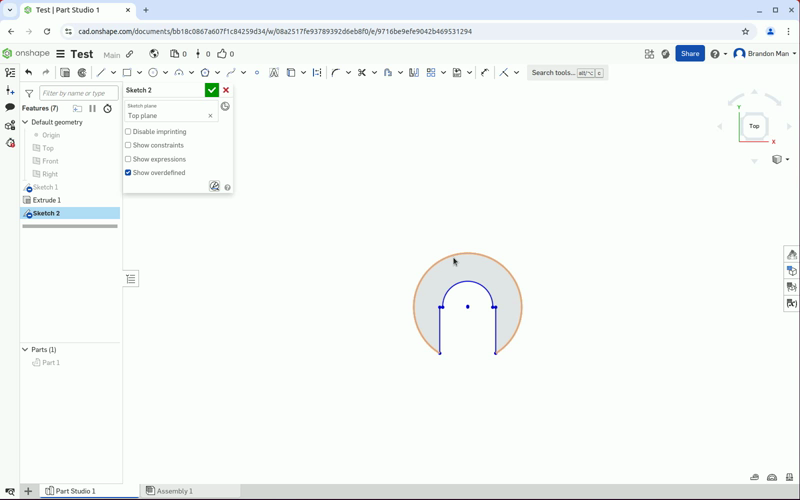
scroll(6)
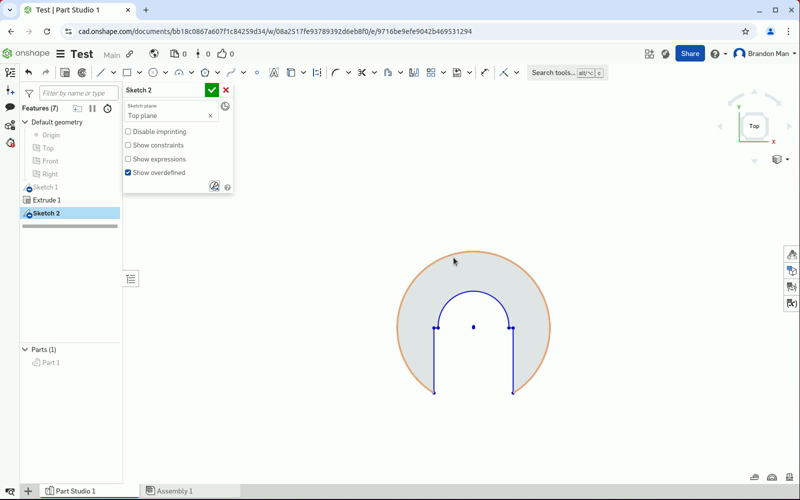
scroll(6)
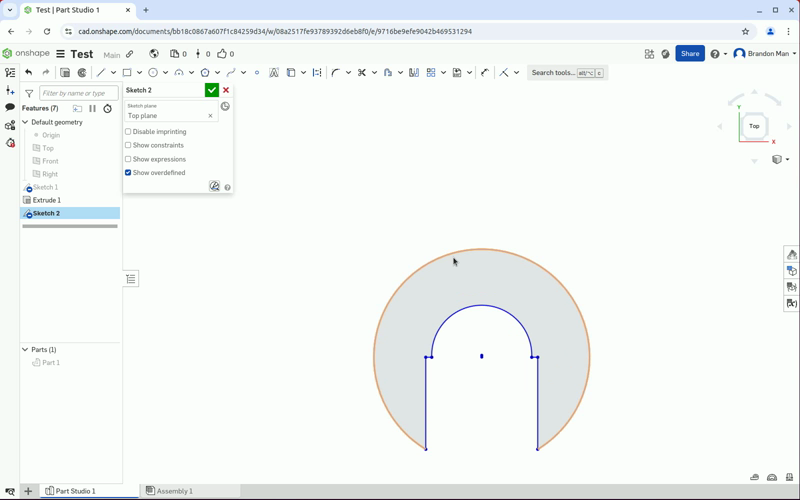
scroll(6)
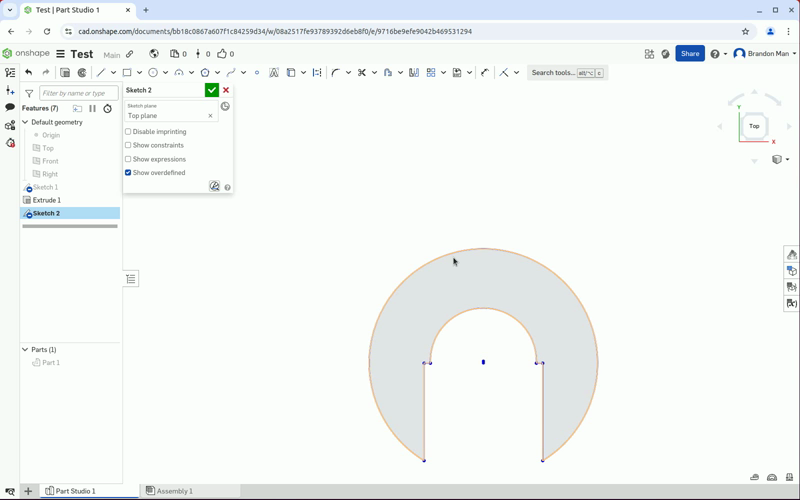
scroll(6)
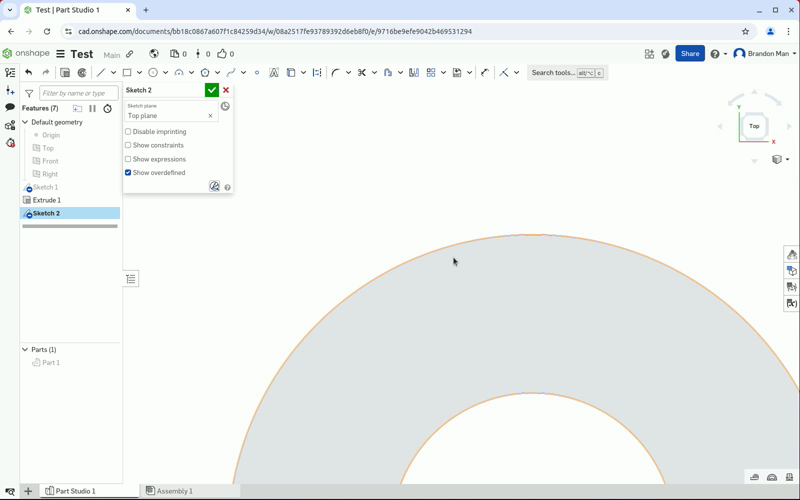
click(453, 257)
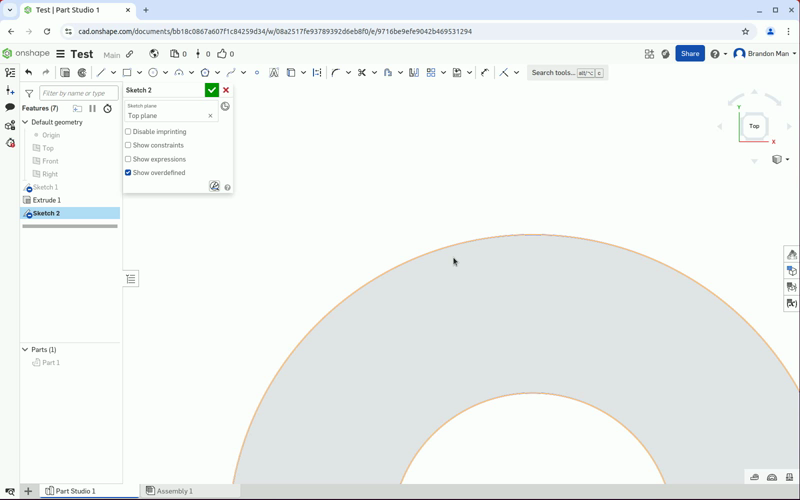
scroll(-6)
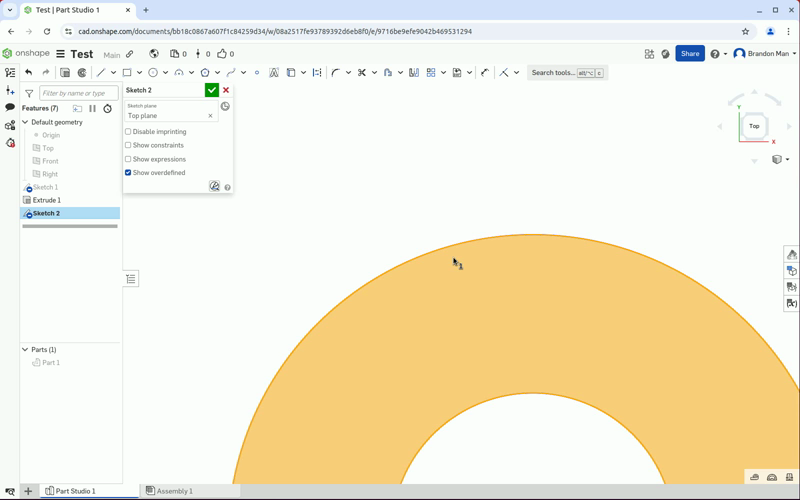
scroll(-6)
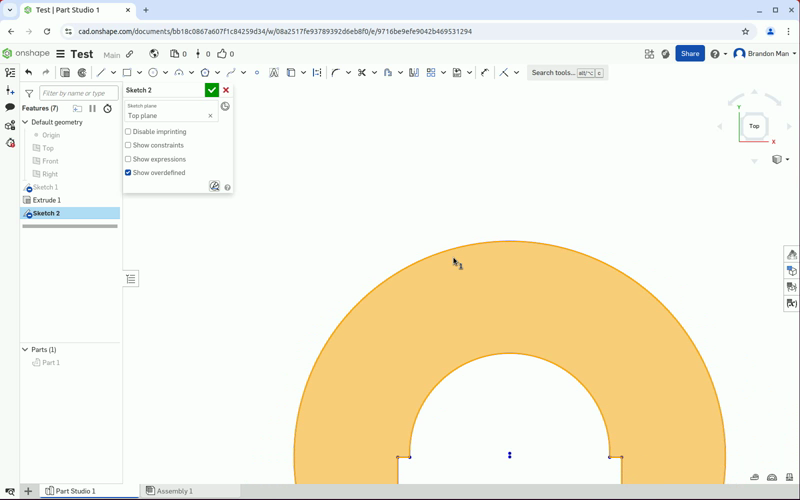
scroll(-6)
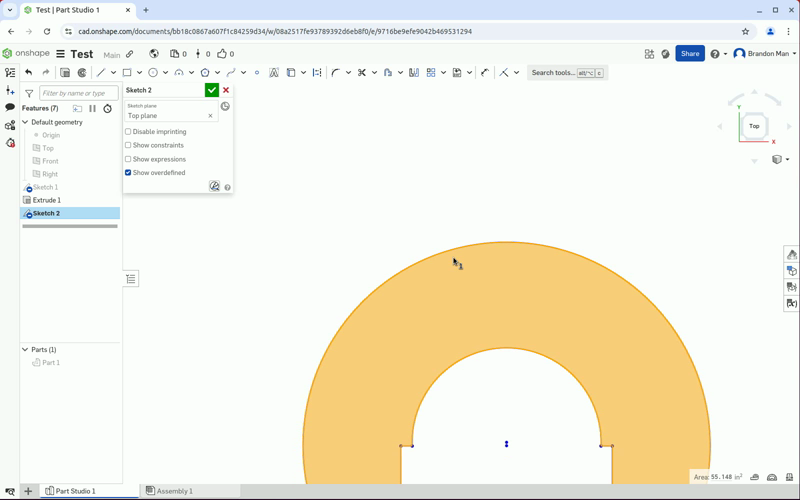
scroll(-6)
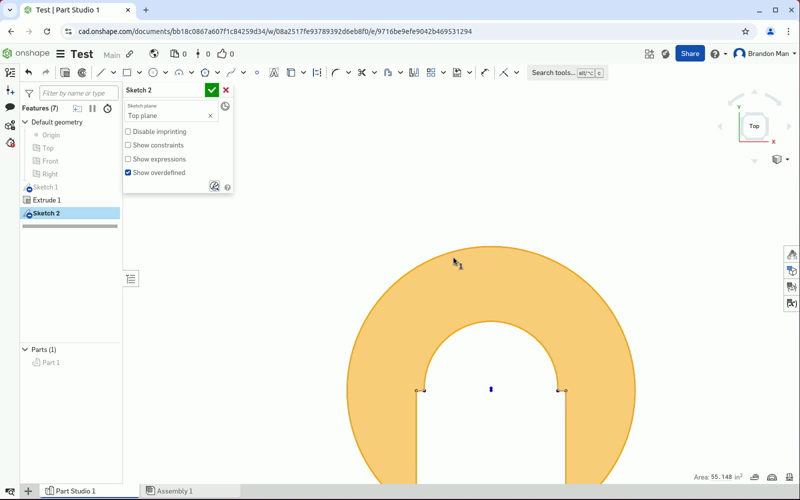
scroll(-6)
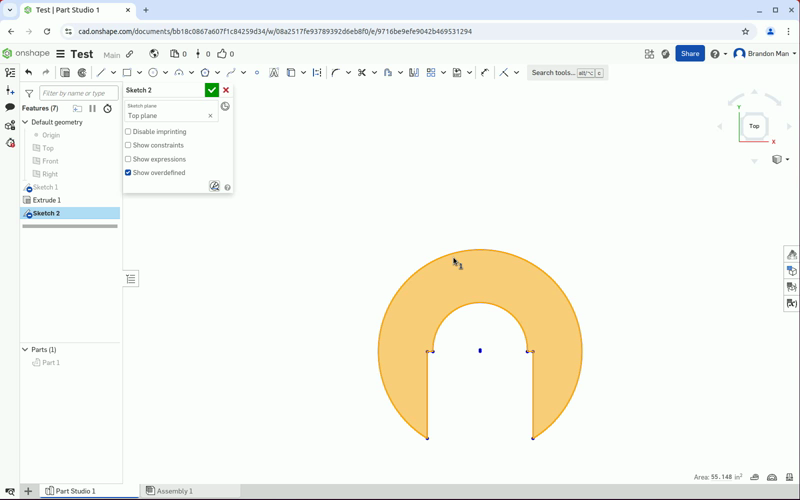
scroll(-6)
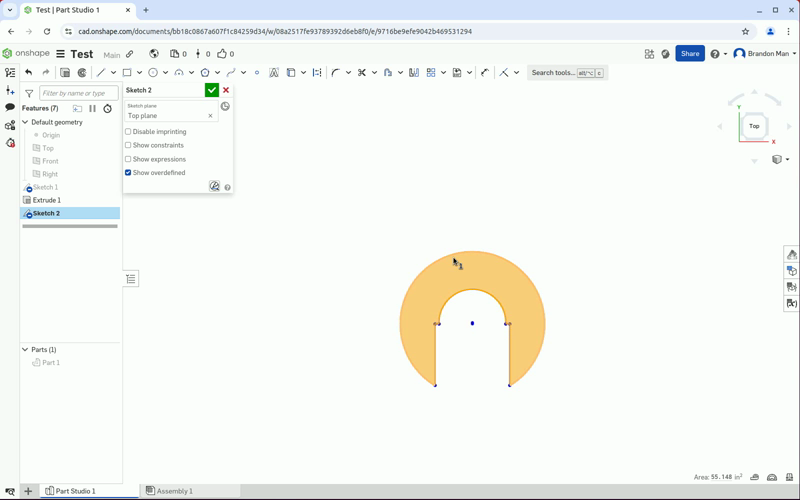
scroll(-6)
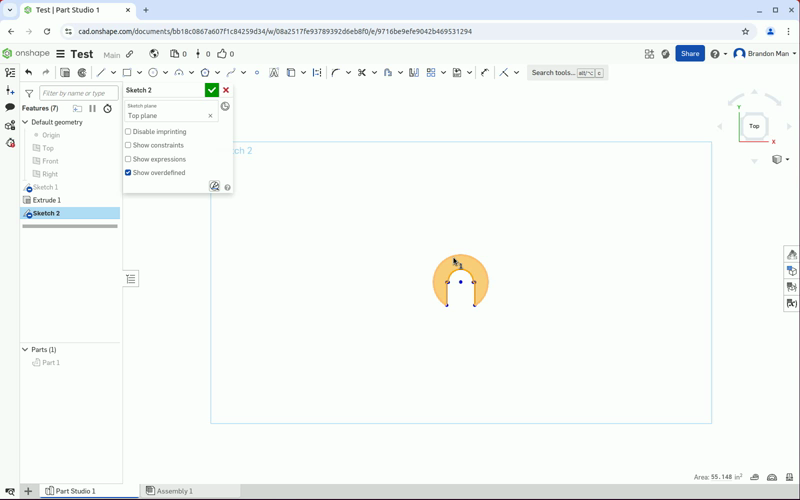
mouse_move(73, 352)
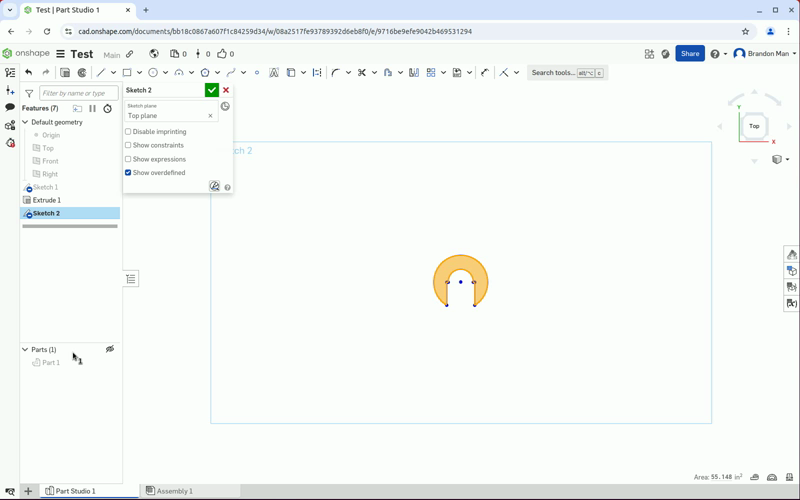
key(shift+y)
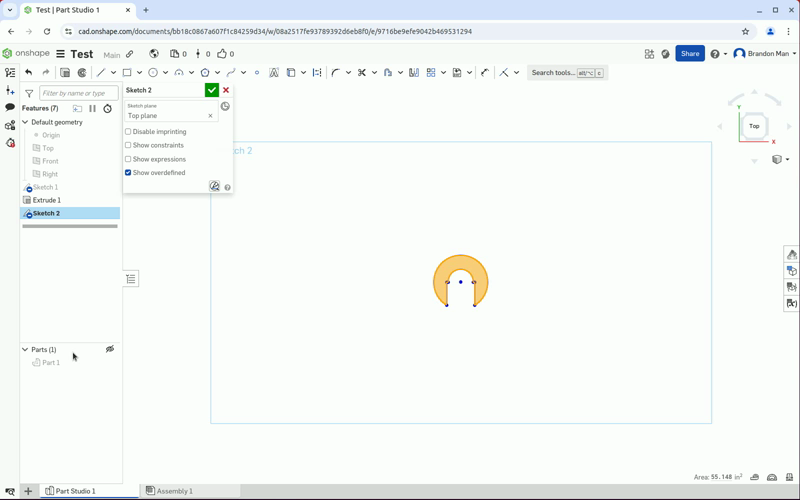
key(shift+e)
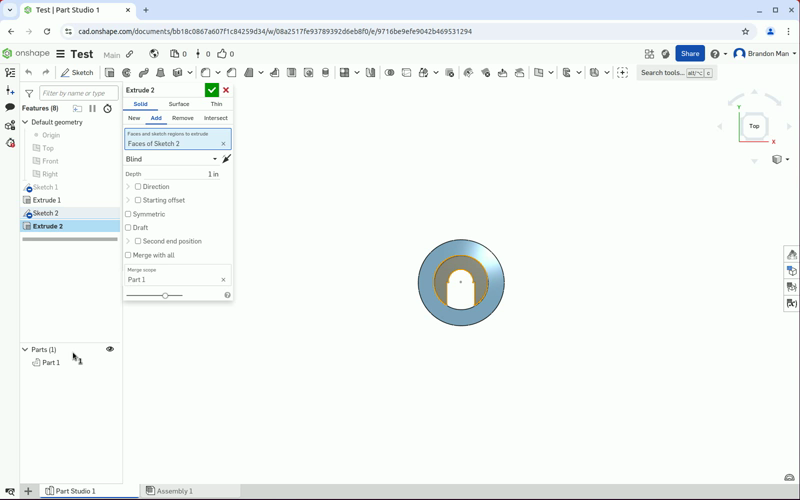
mouse_move(143, 106)
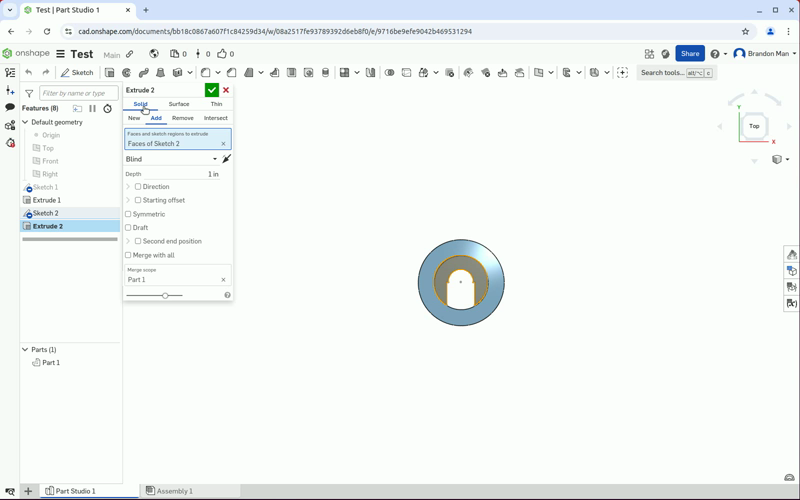
click(143, 106)
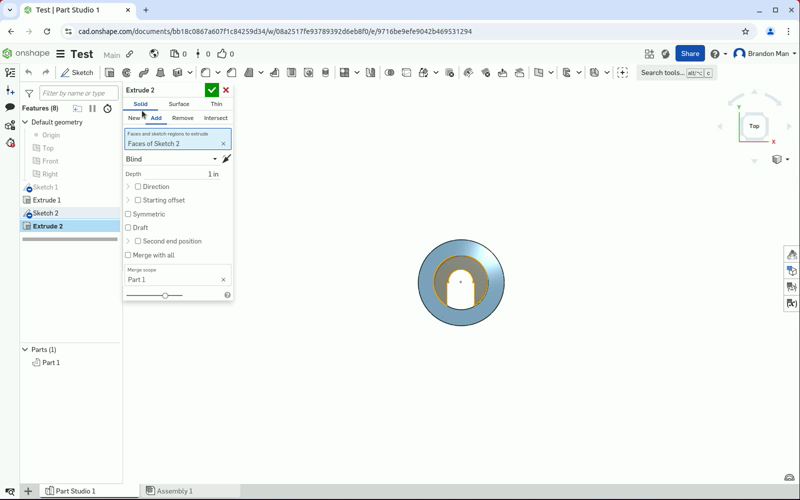
mouse_move(137, 120)
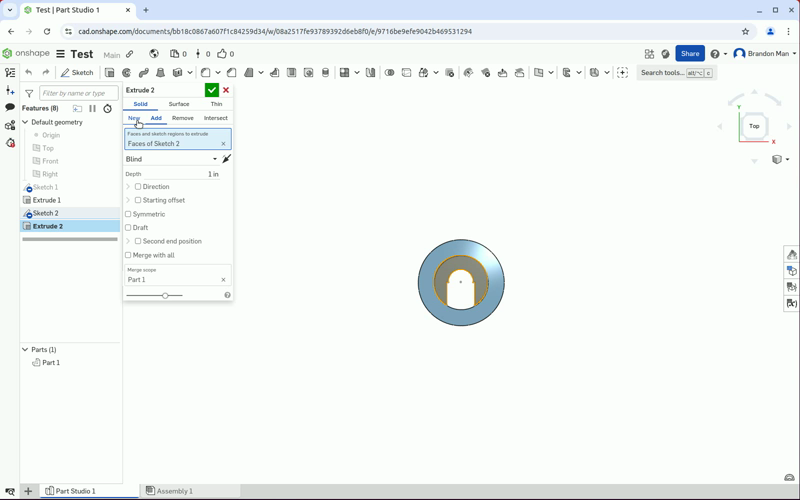
click(137, 120)
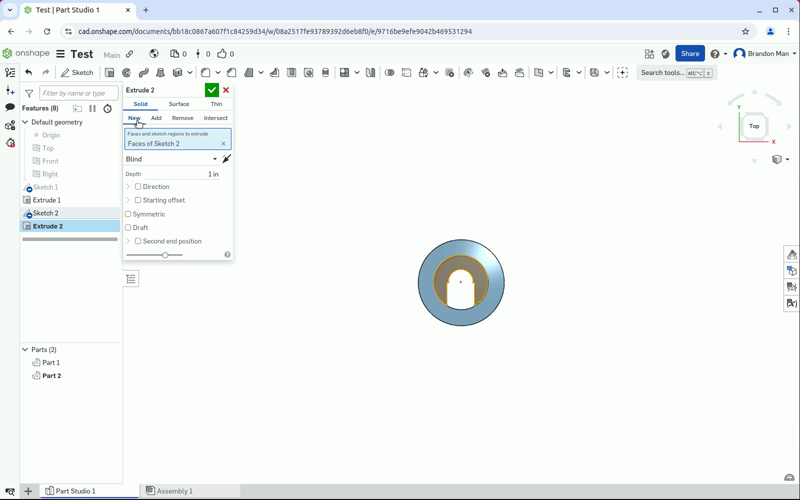
key(tab, 4)
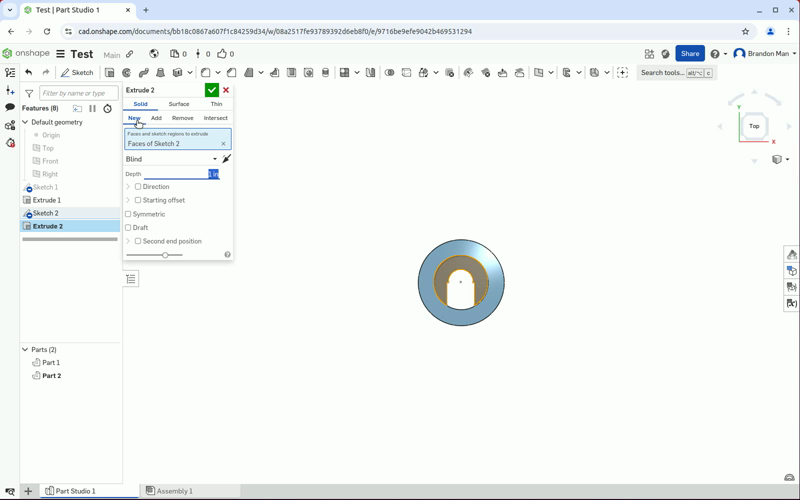
text(23.108)
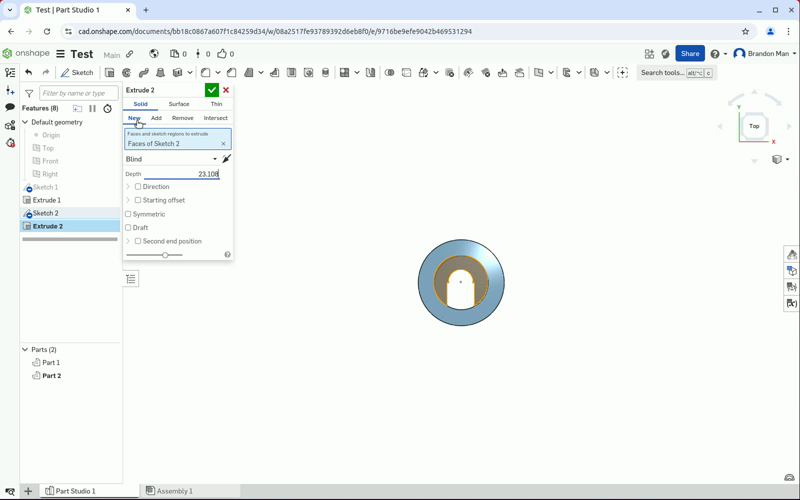
key(enter)
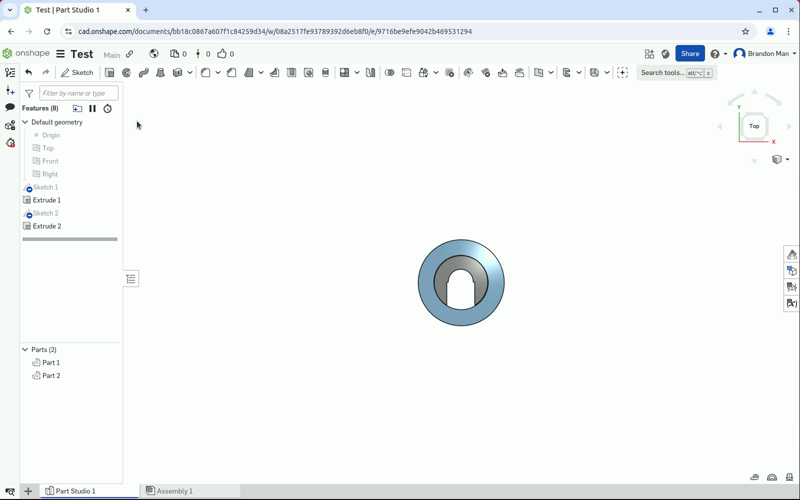
key(shift+h)
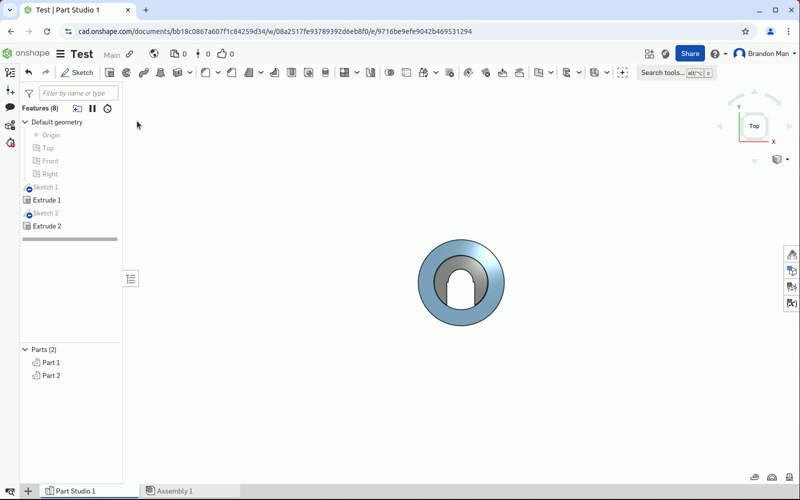
key(shift+h)
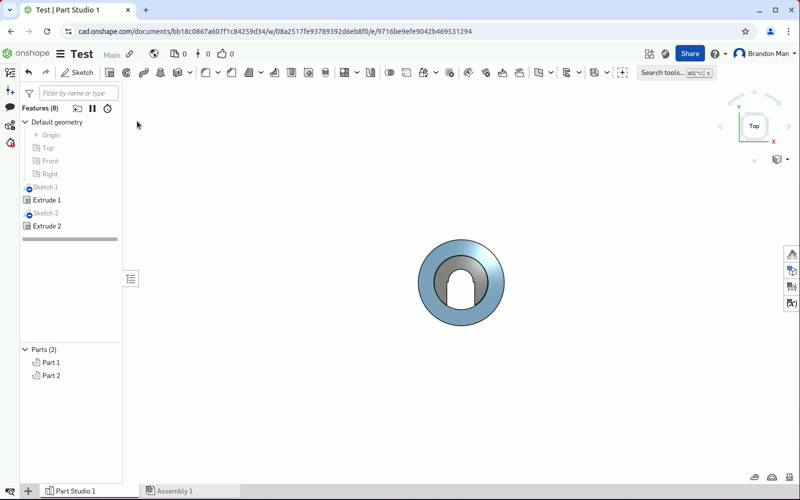
mouse_move(73, 189)
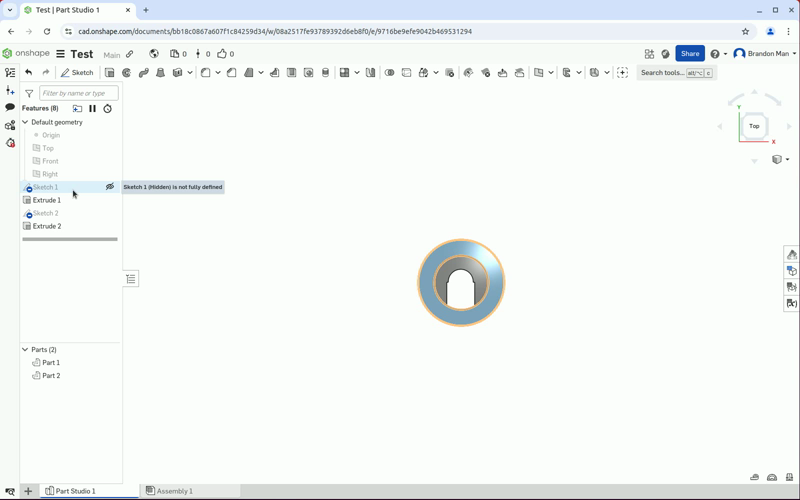
click(73, 189)
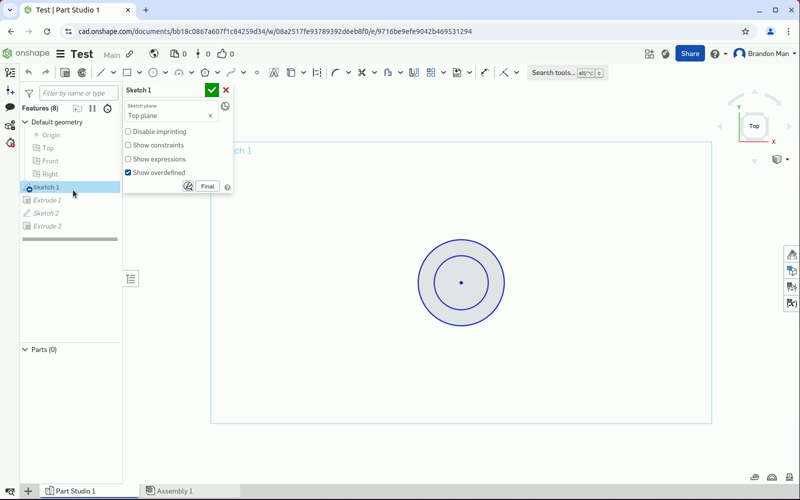
mouse_move(229, 92)
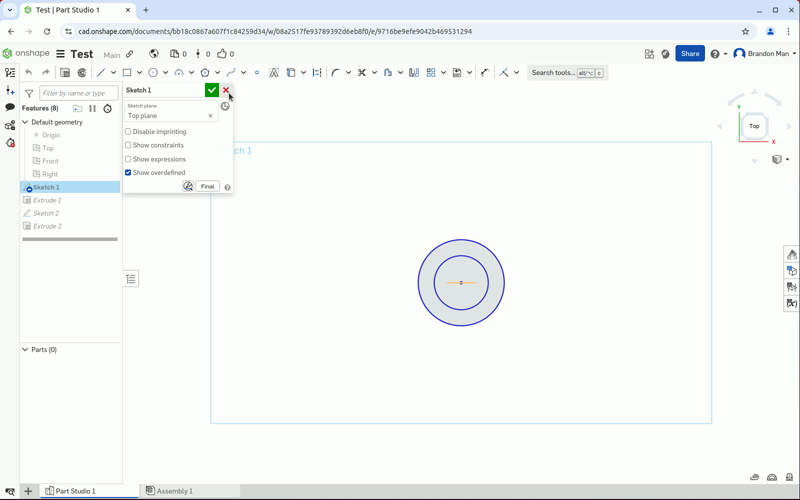
click(229, 92)
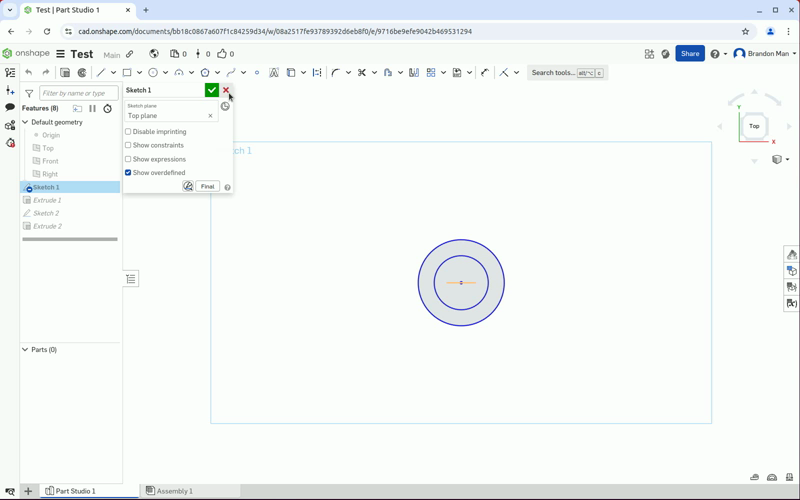
key(shift+s)
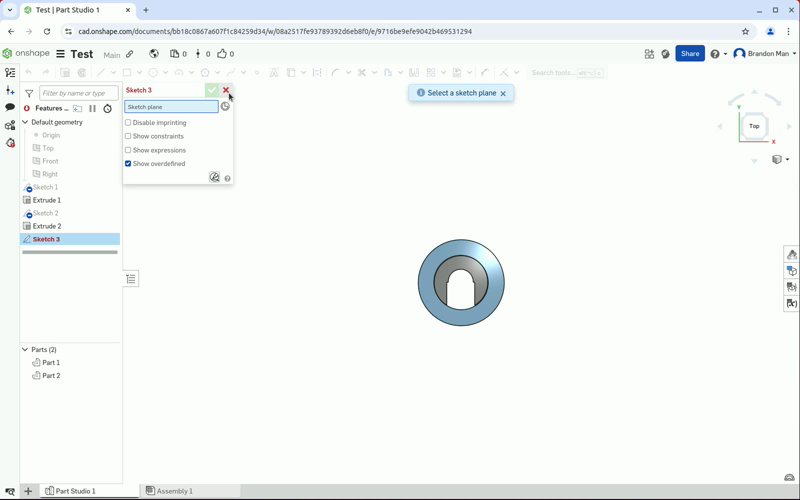
mouse_move(73, 150)
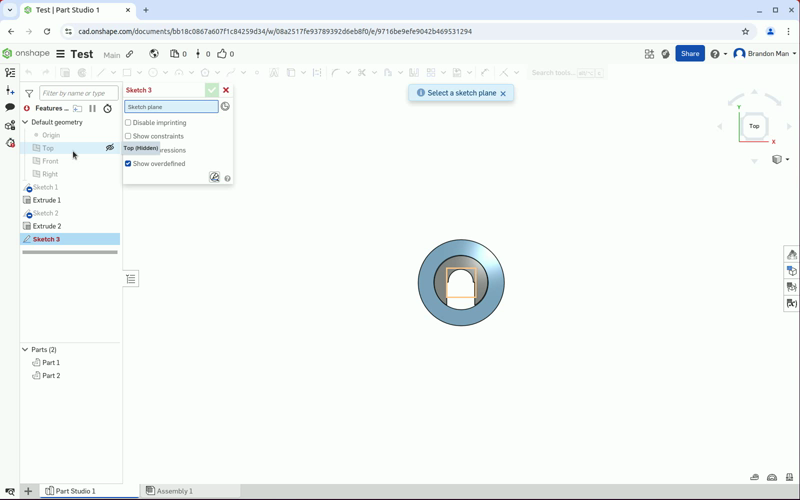
click(73, 150)
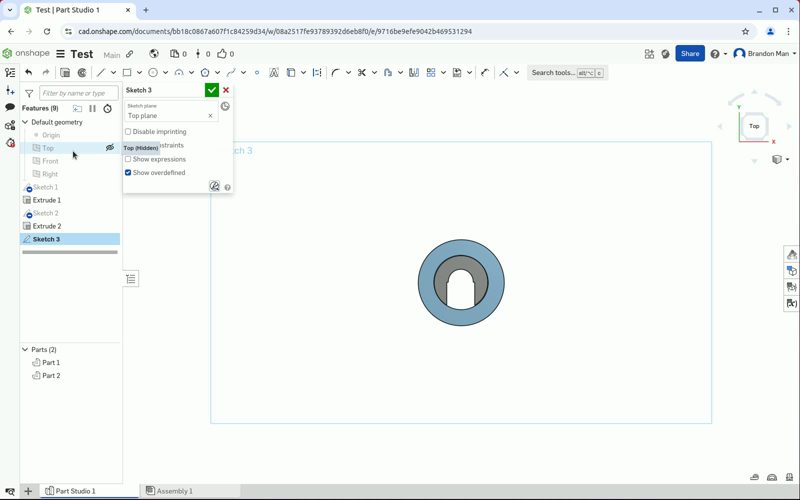
mouse_move(73, 352)
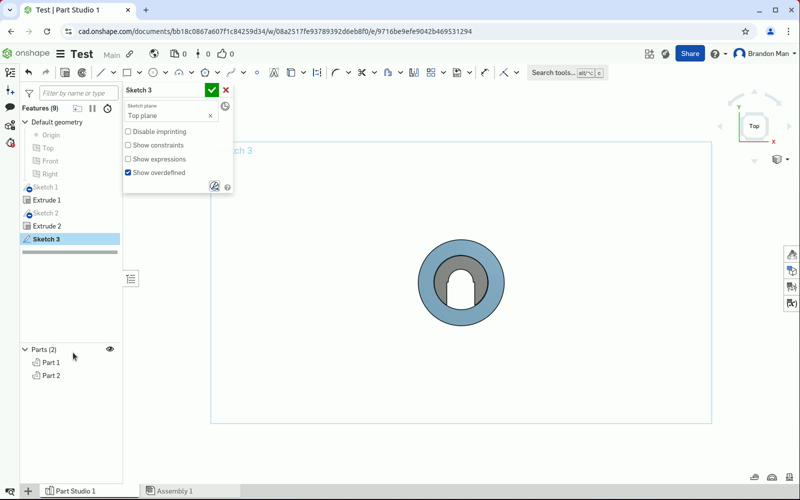
key(y)
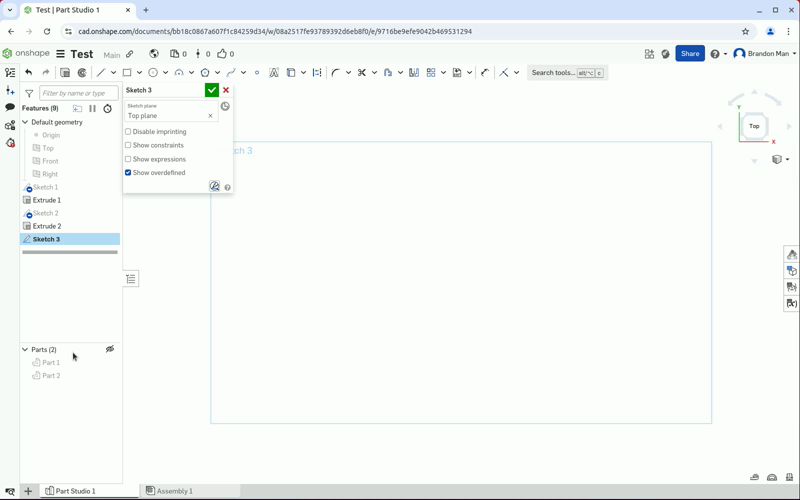
key(a)
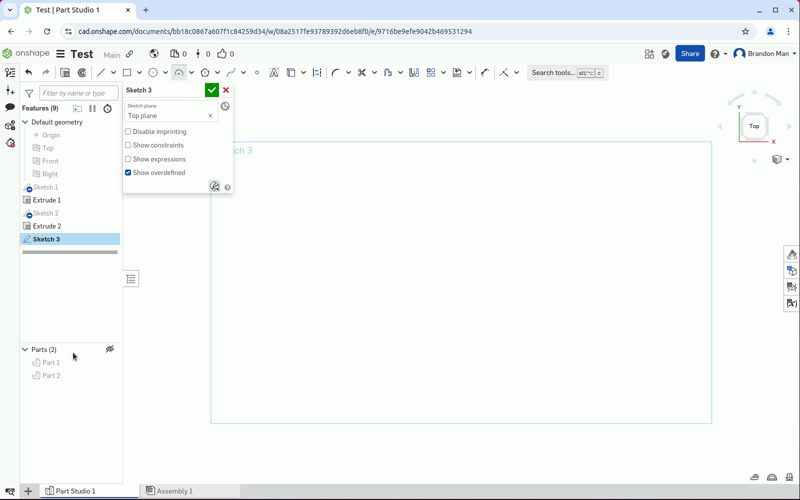
key_down(shift)
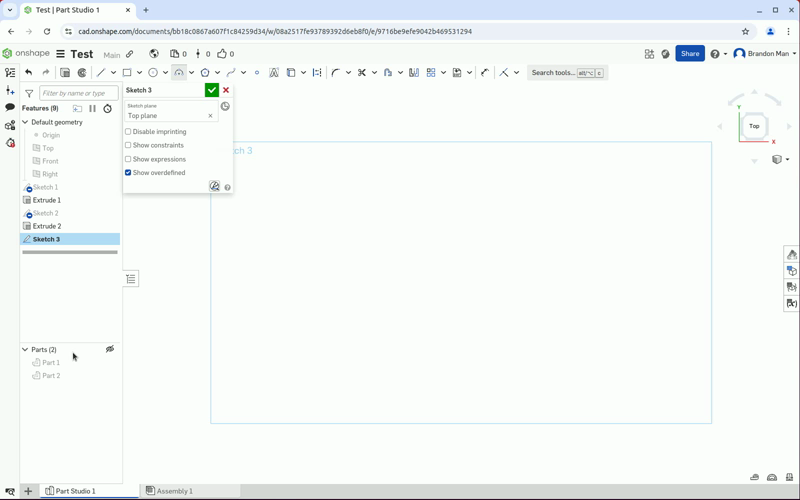
mouse_move(446, 305)
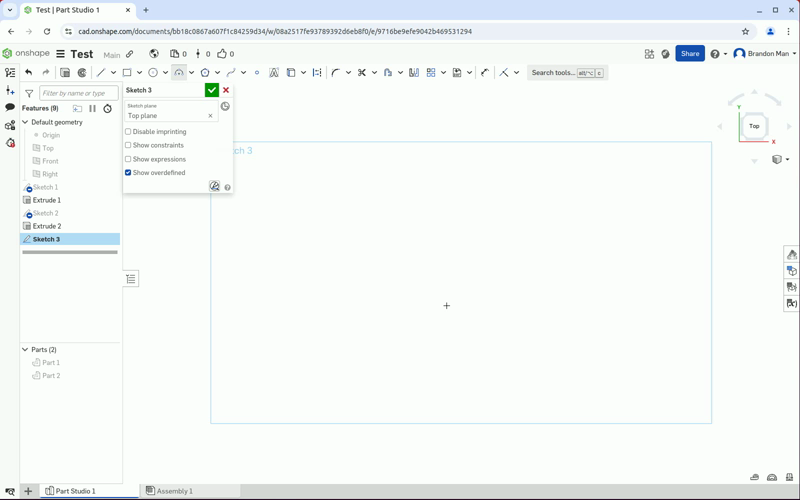
click(446, 305)
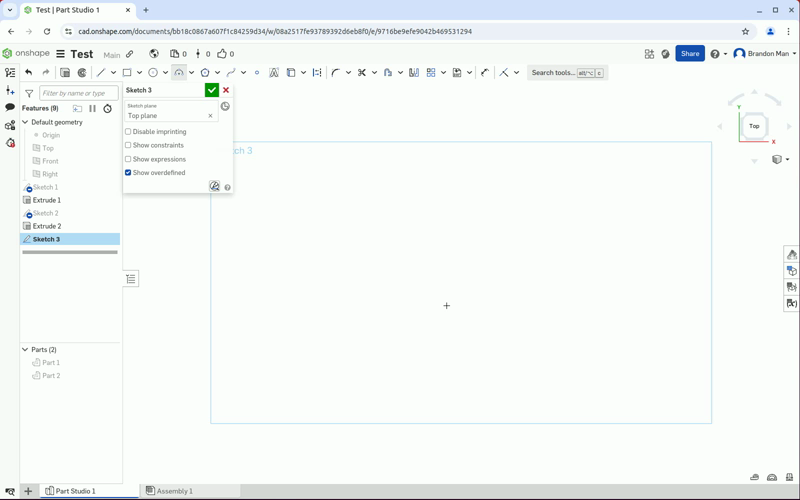
key_up(shift)
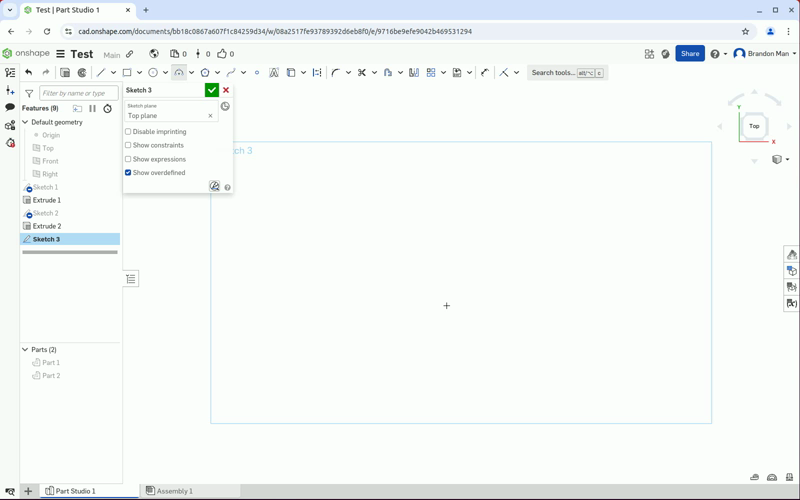
key_down(shift)
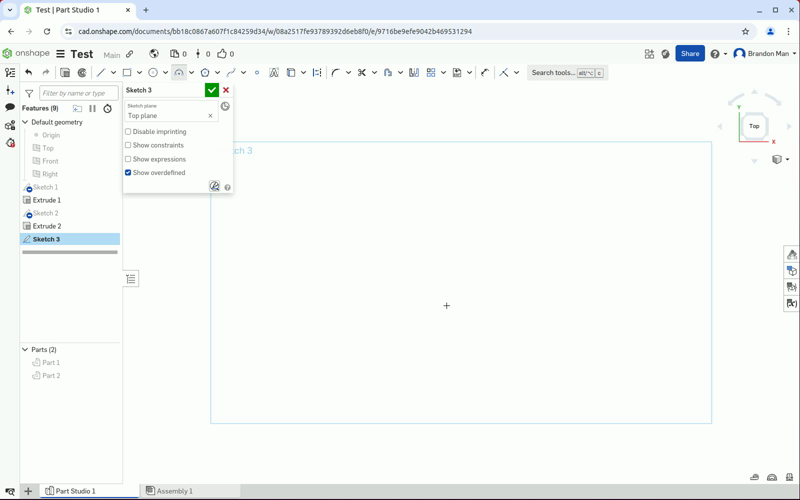
mouse_move(475, 305)
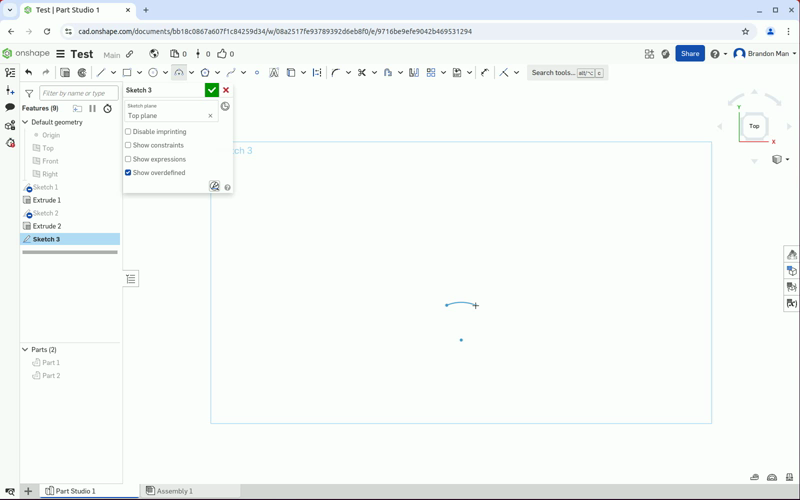
click(475, 305)
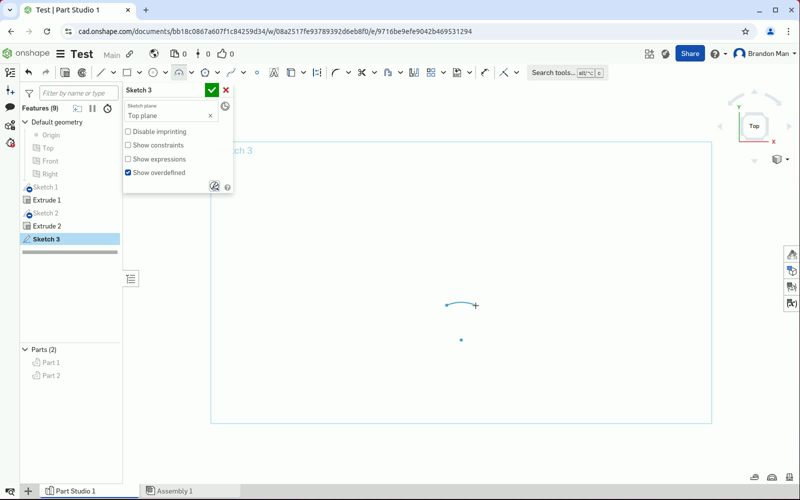
mouse_move(461, 309)
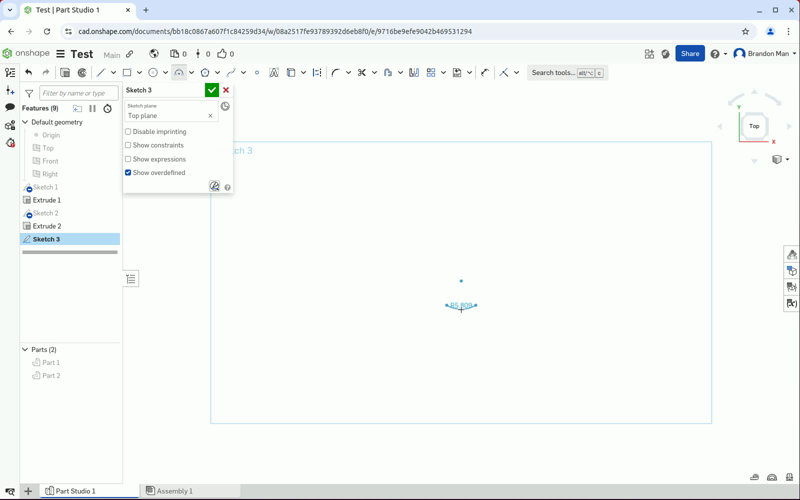
click(461, 309)
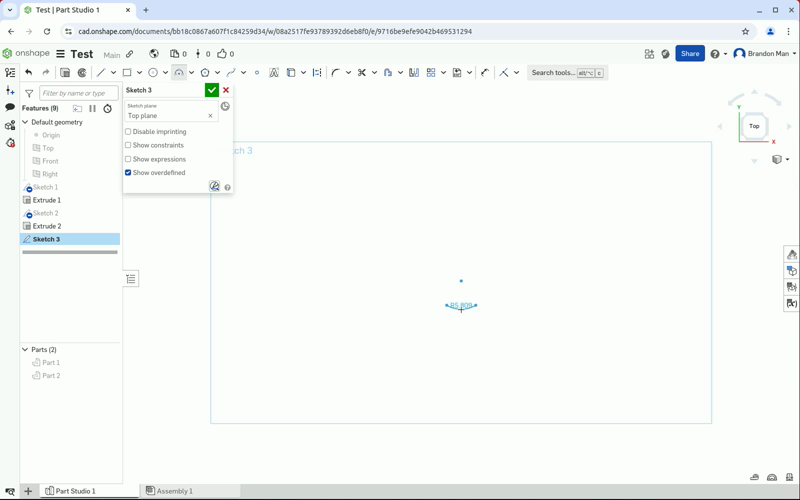
key_up(shift)
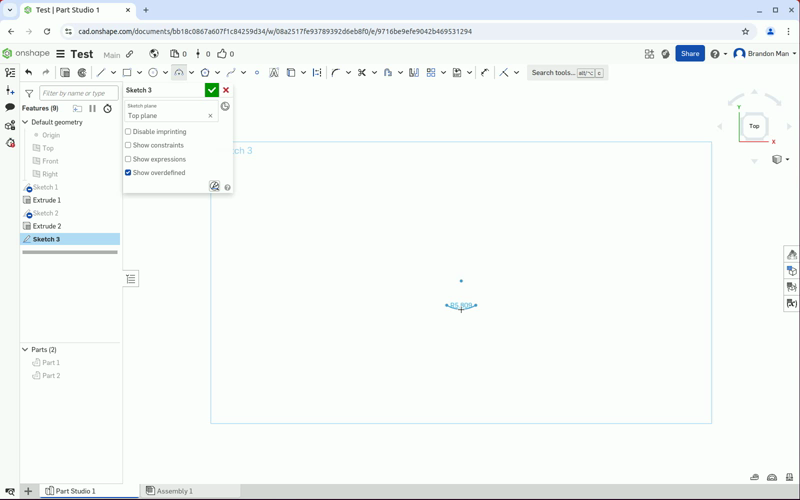
key(esc)
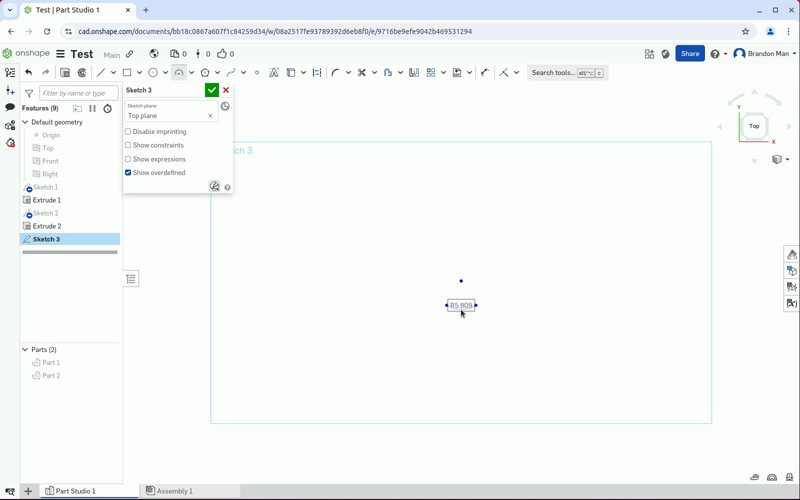
key(l)
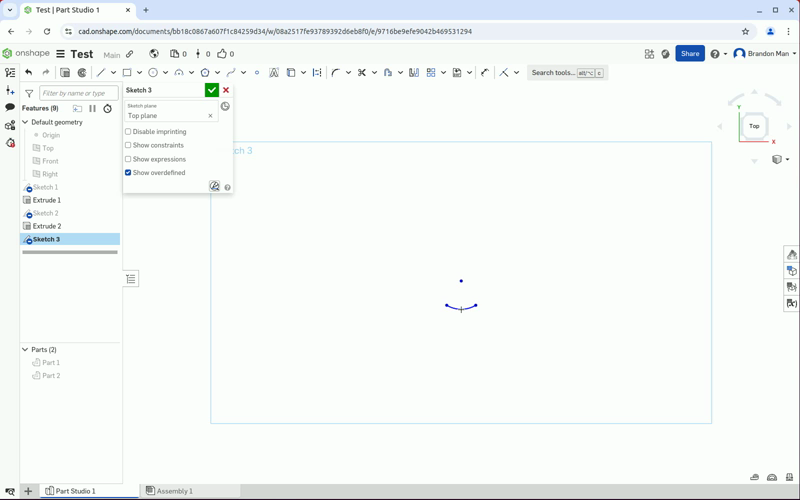
mouse_move(475, 305)
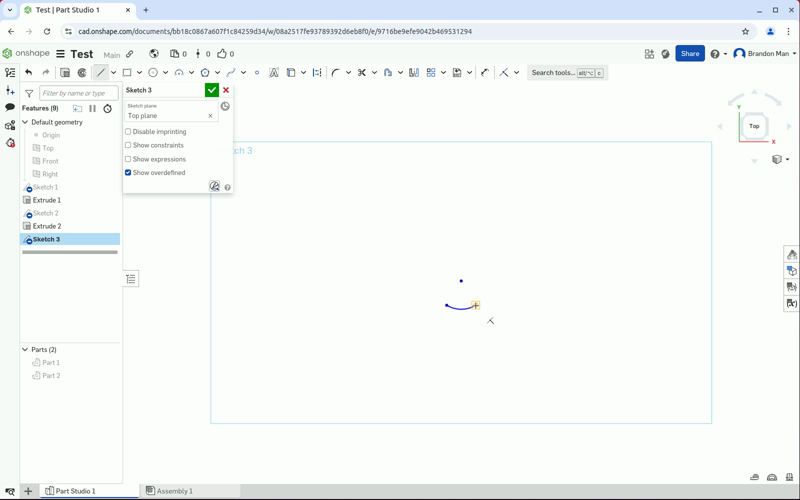
click(475, 305)
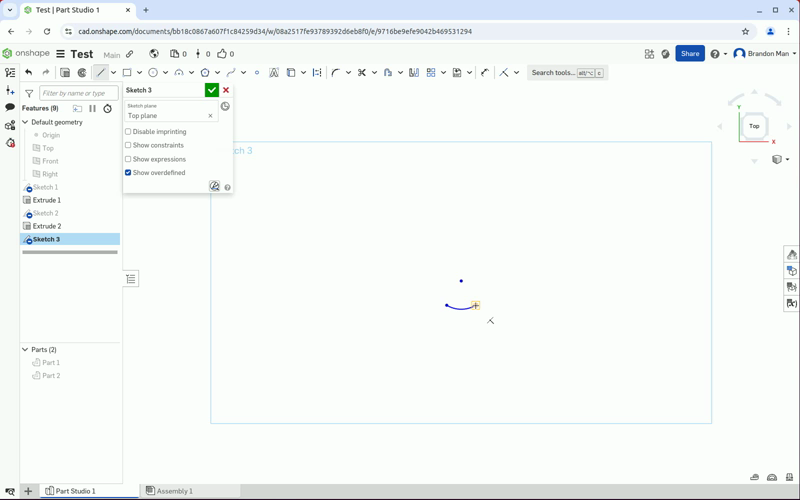
key_down(shift)
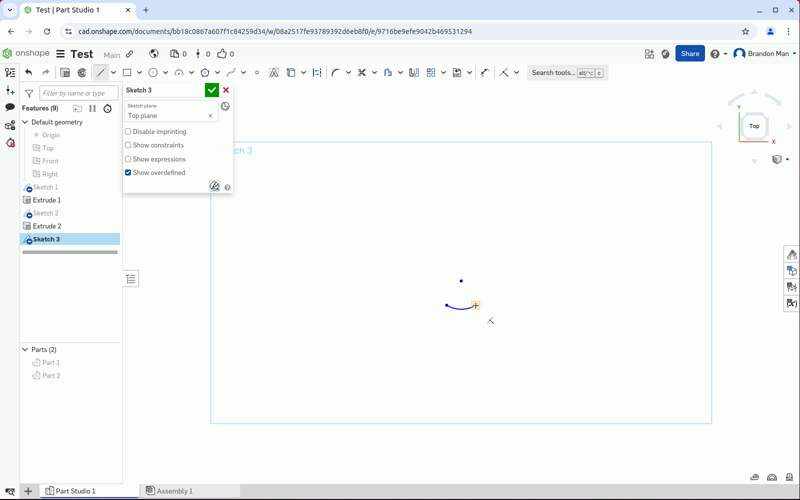
mouse_move(505, 305)
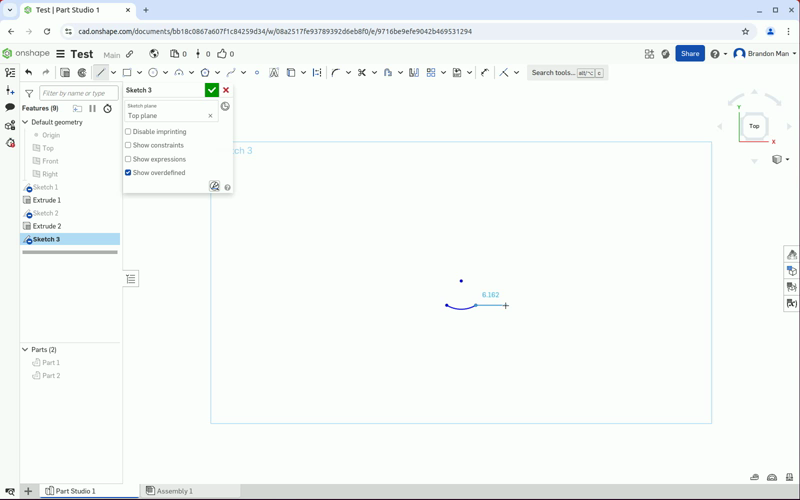
mouse_move(475, 281)
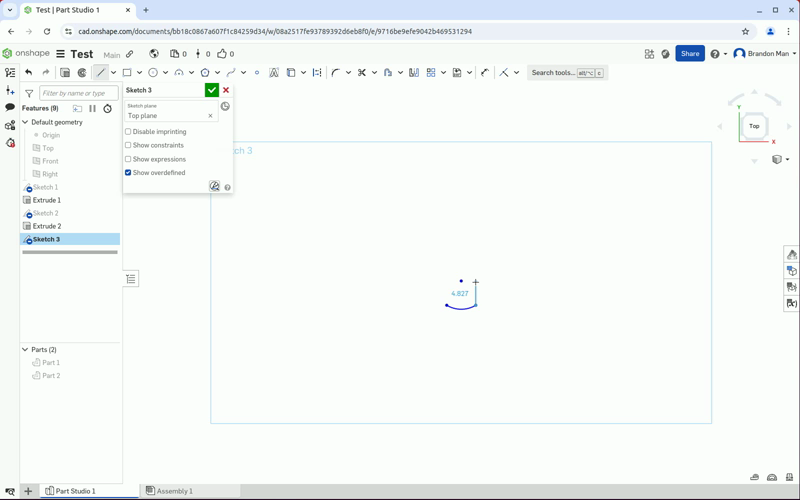
click(475, 281)
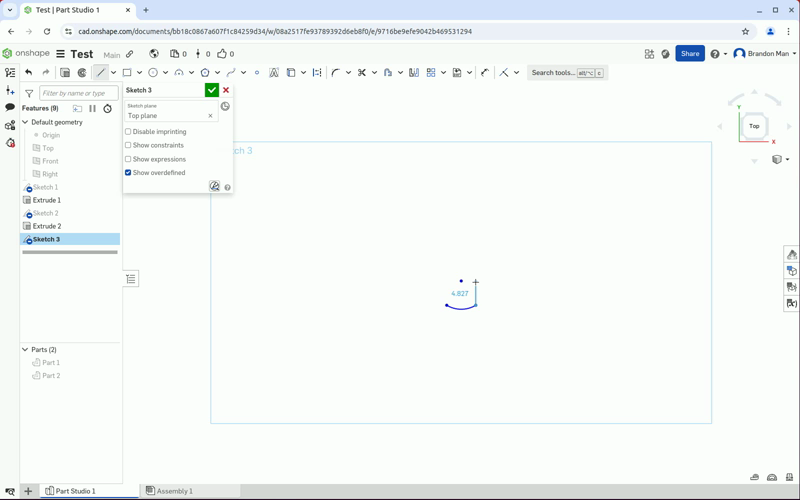
key_up(shift)
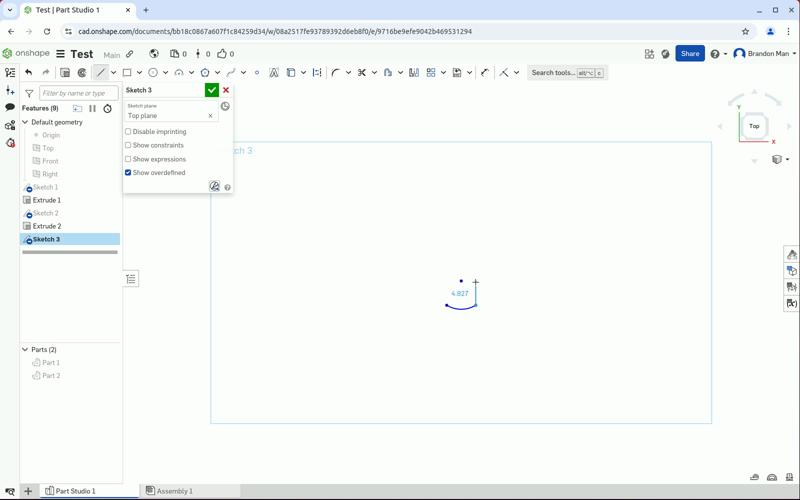
key_down(shift)
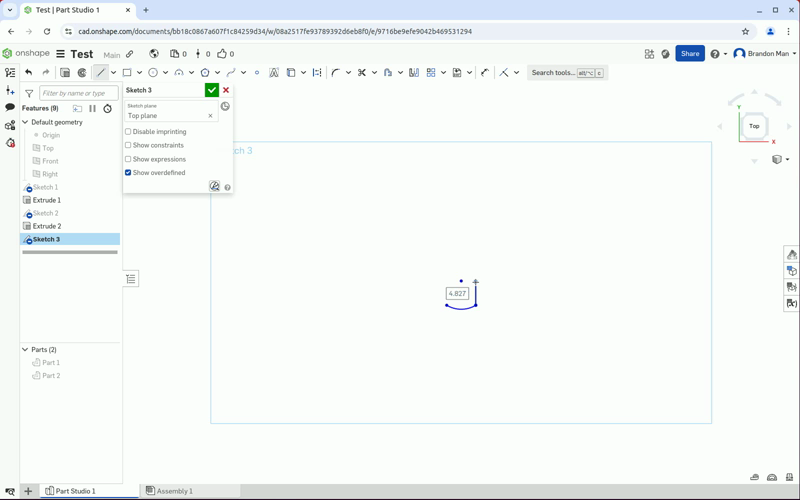
mouse_move(505, 281)
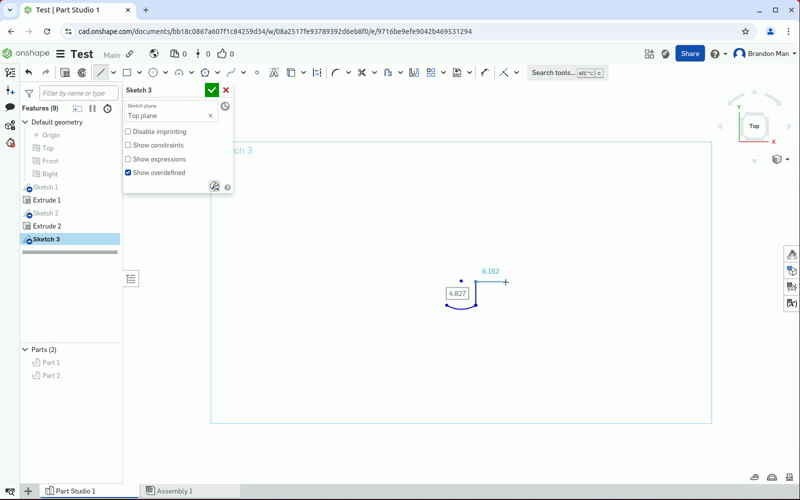
mouse_move(474, 281)
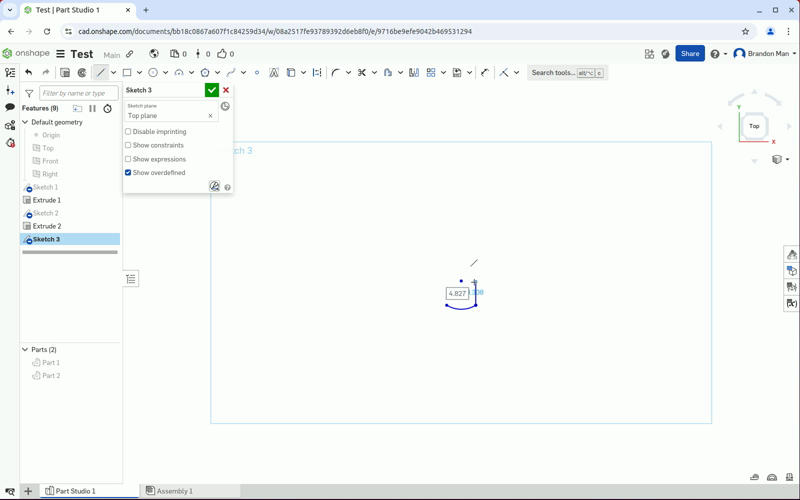
scroll(6)
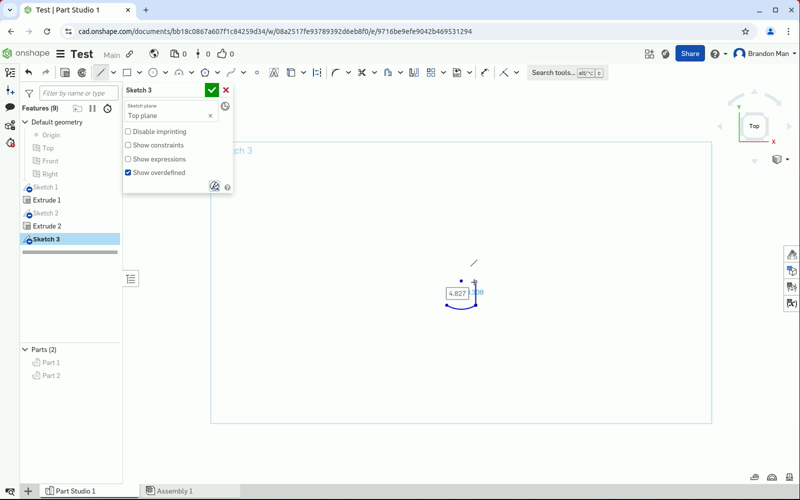
scroll(6)
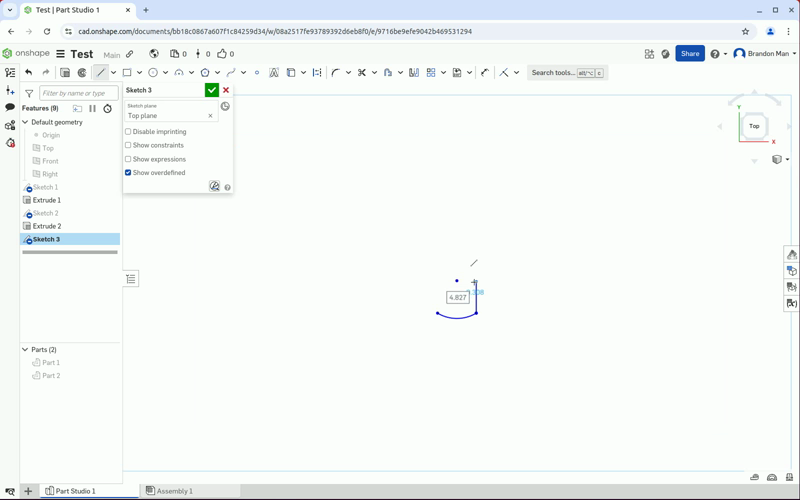
scroll(6)
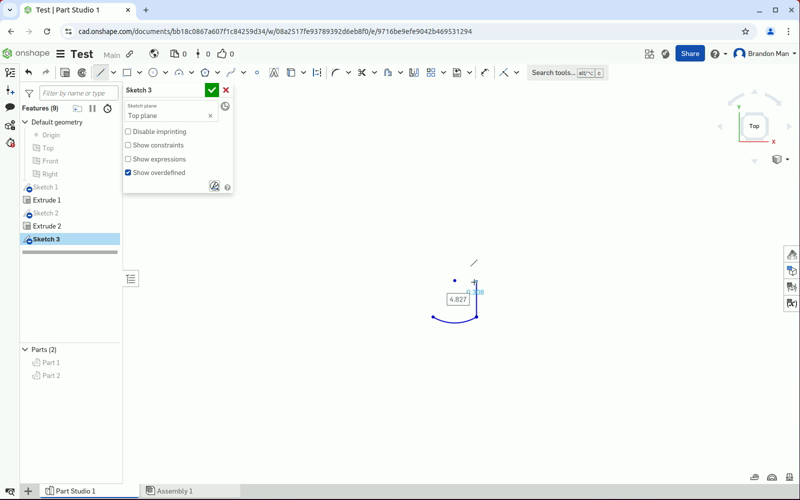
scroll(6)
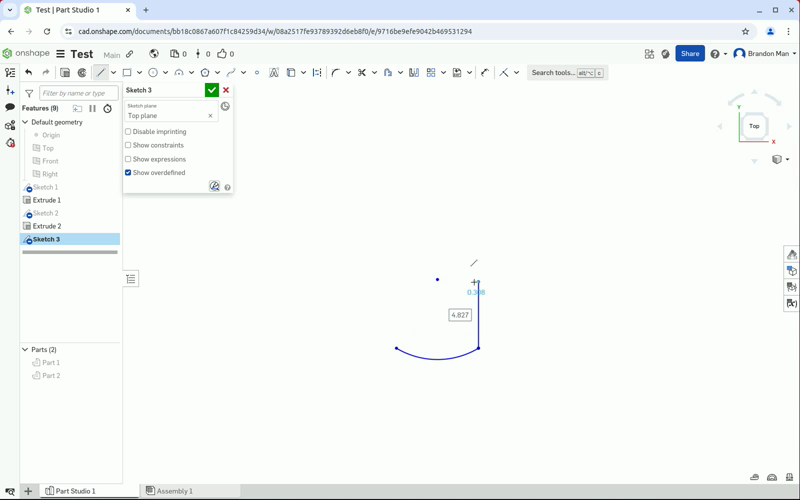
scroll(6)
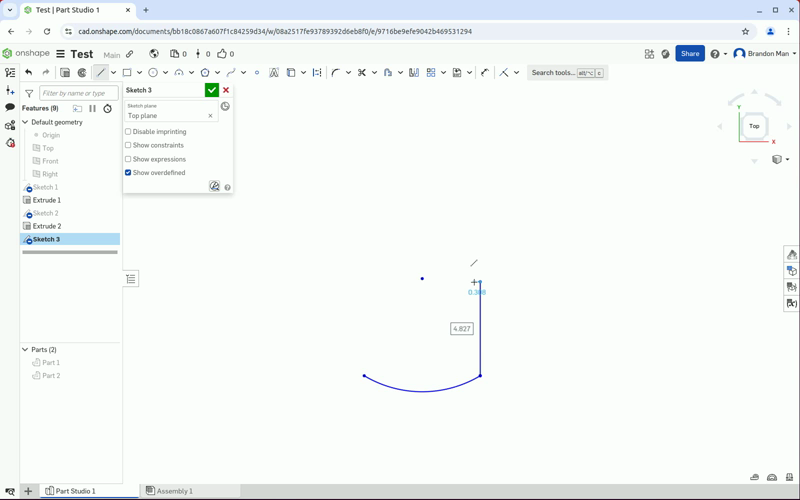
scroll(6)
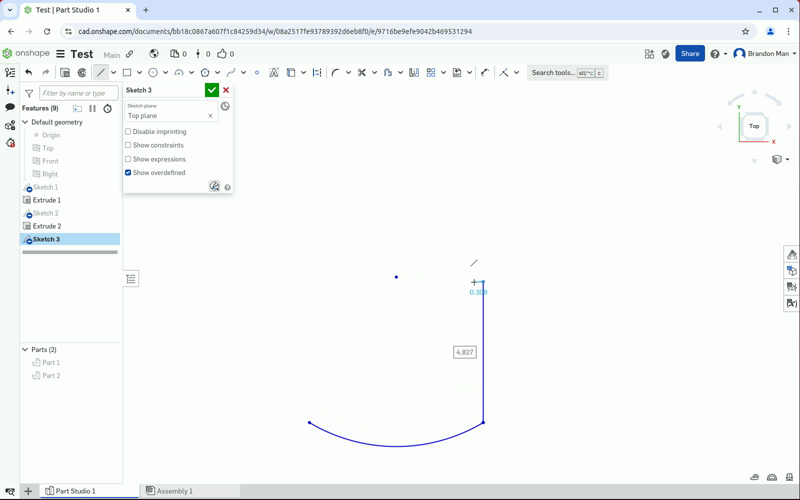
scroll(6)
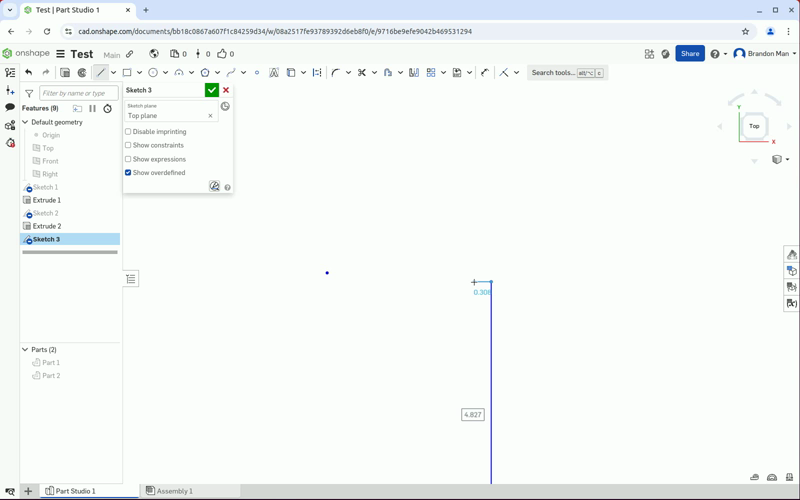
click(474, 281)
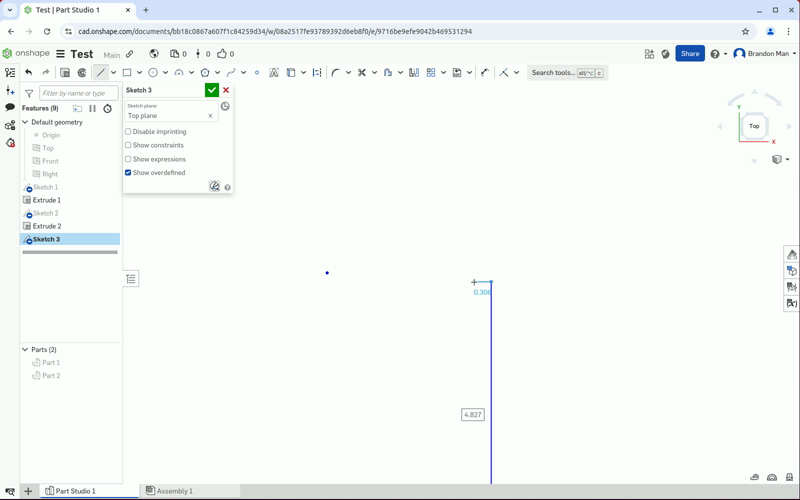
scroll(-6)
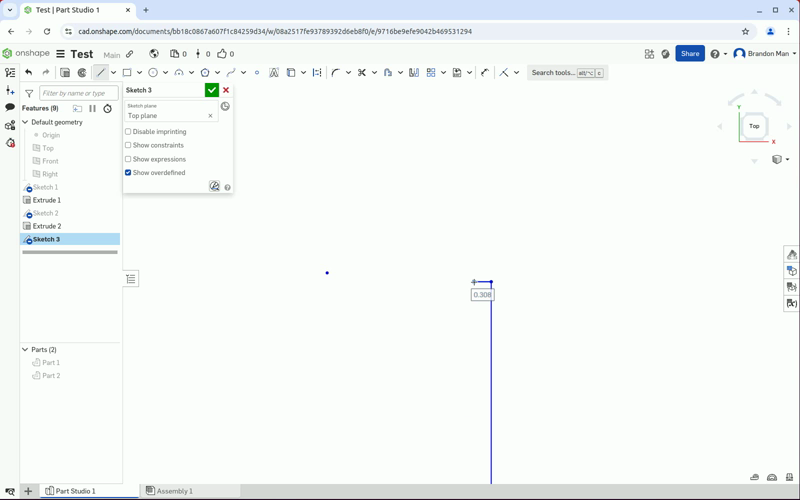
scroll(-6)
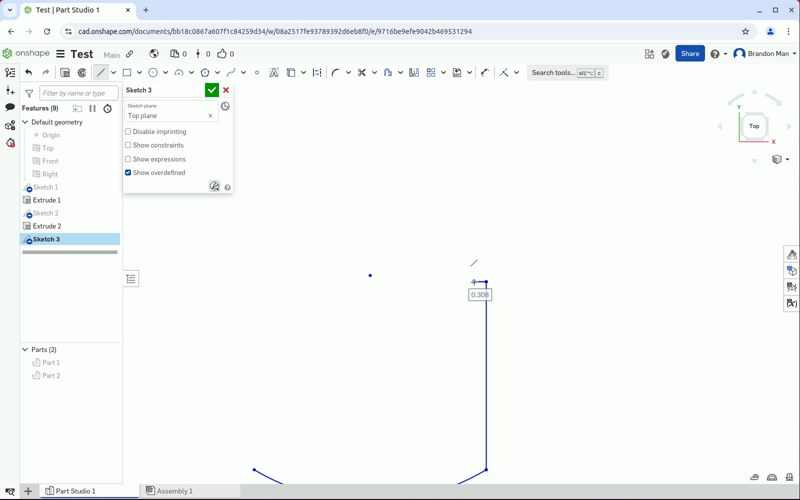
scroll(-6)
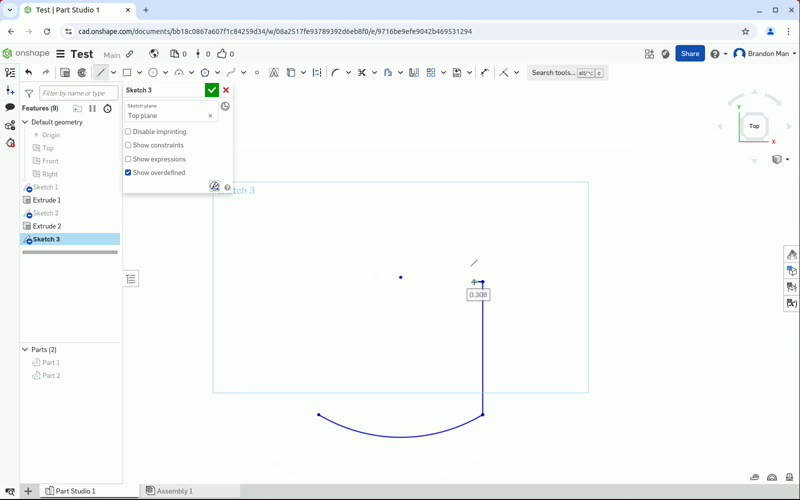
scroll(-6)
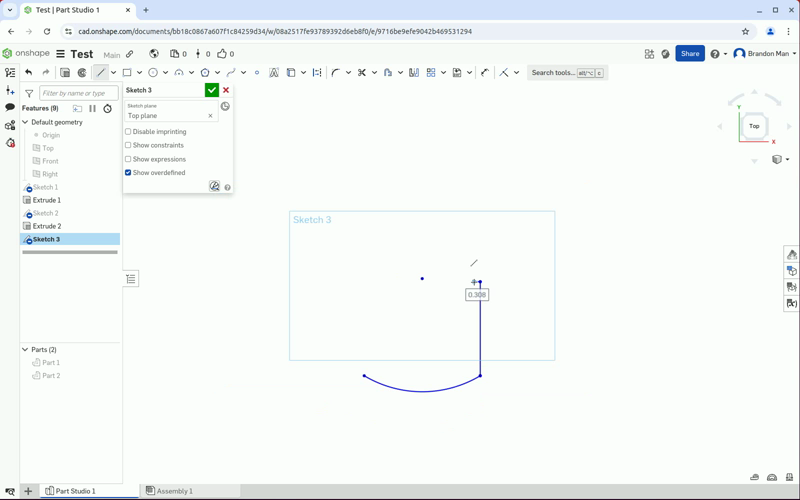
scroll(-6)
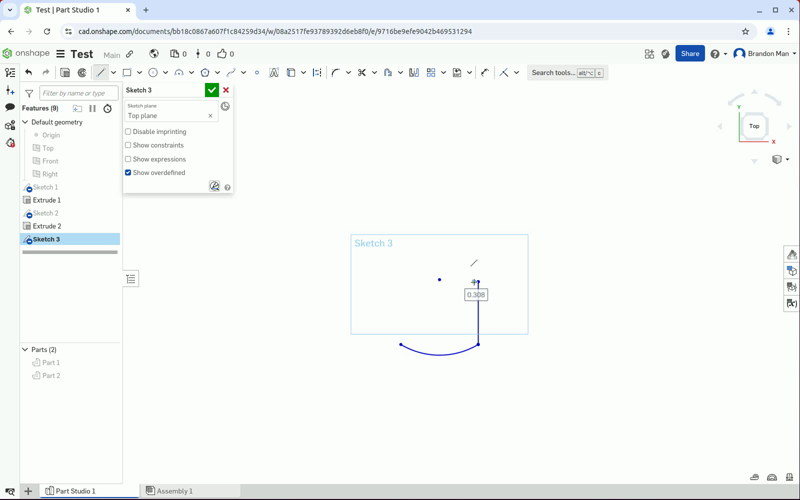
scroll(-6)
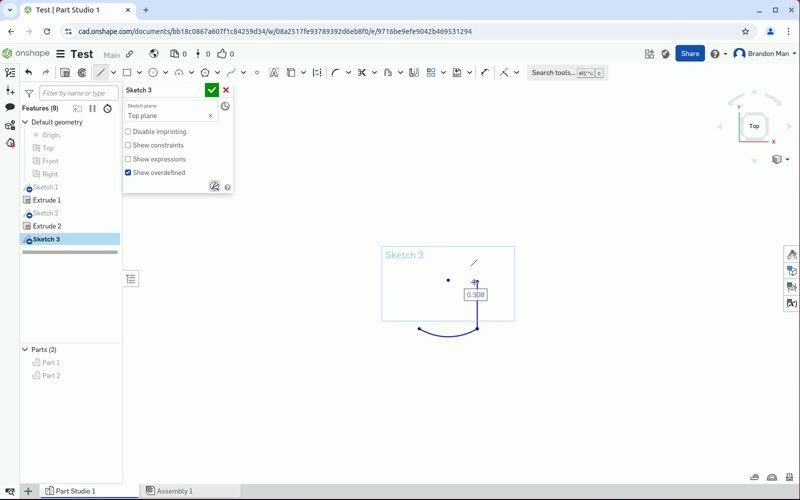
scroll(-6)
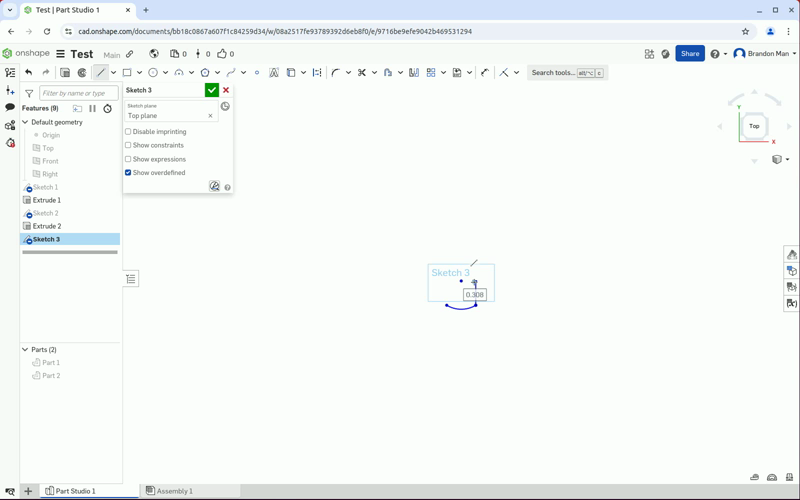
key_up(shift)
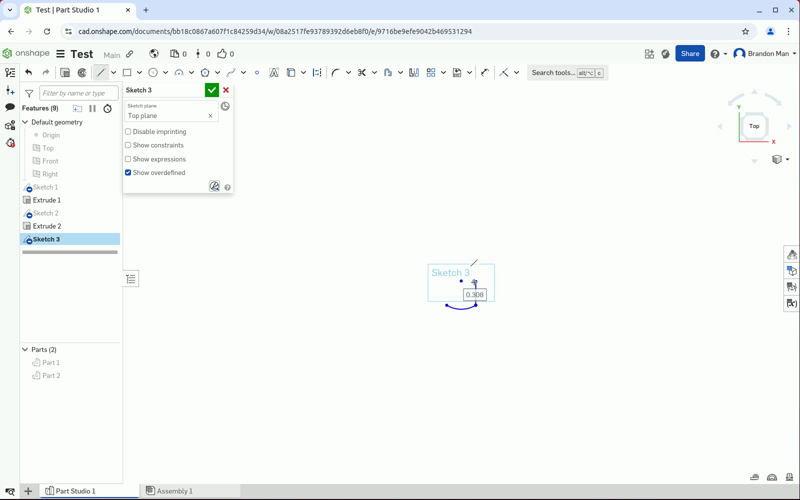
key(esc)
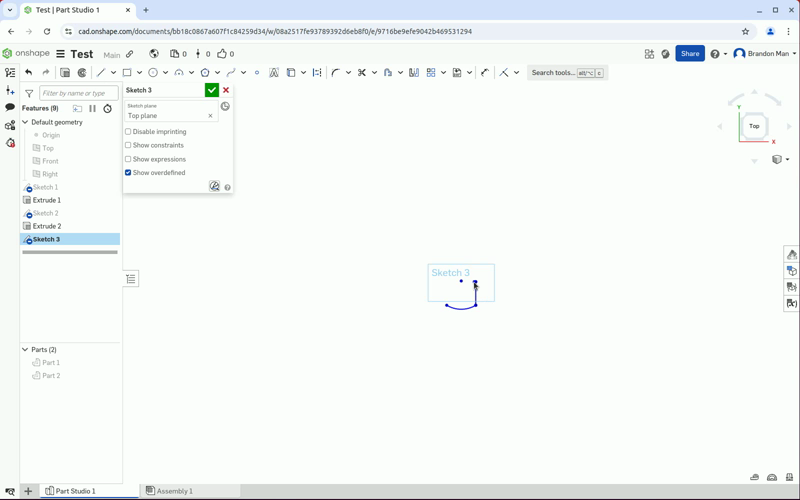
key(a)
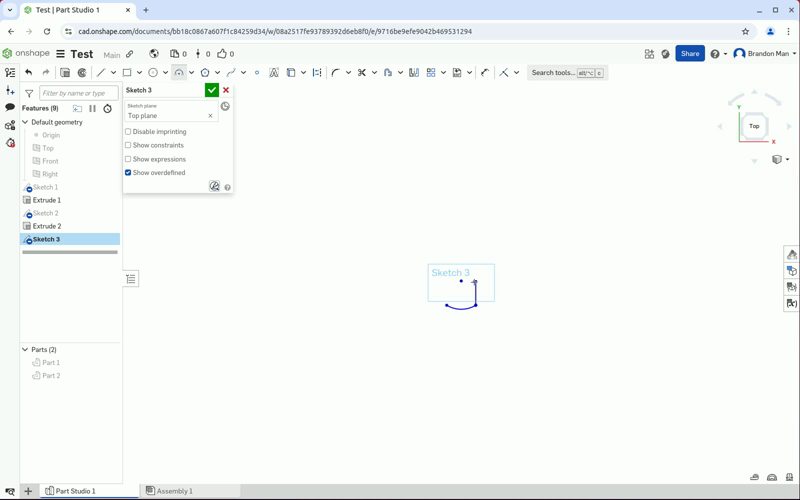
mouse_move(474, 281)
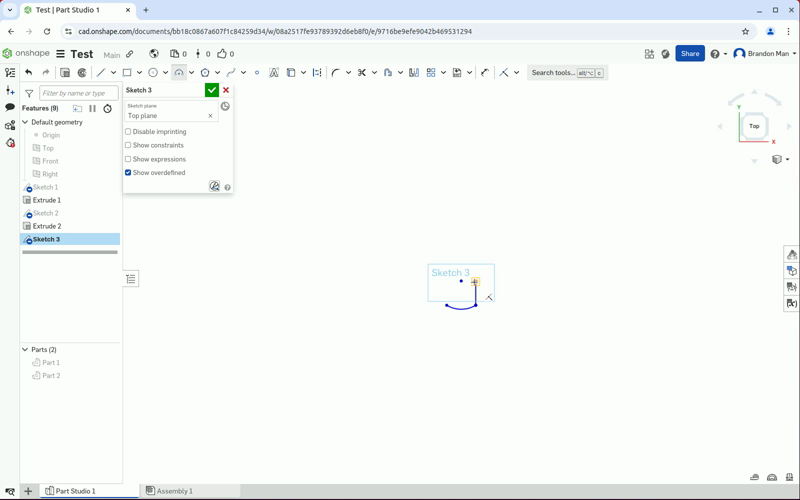
scroll(6)
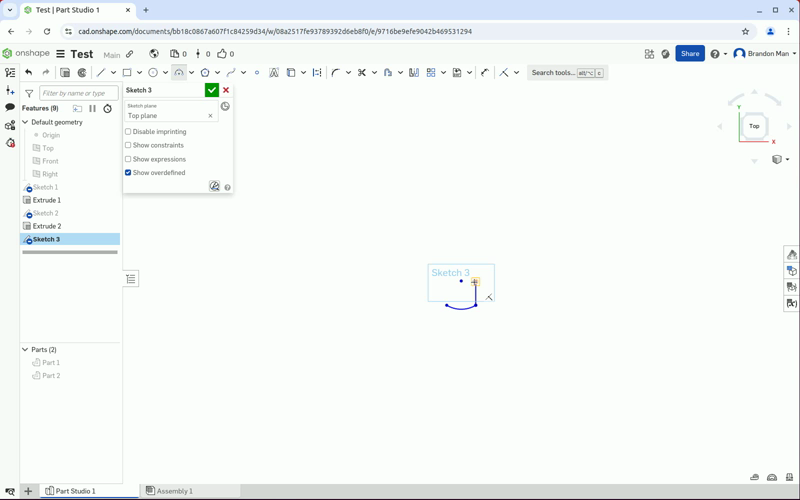
scroll(6)
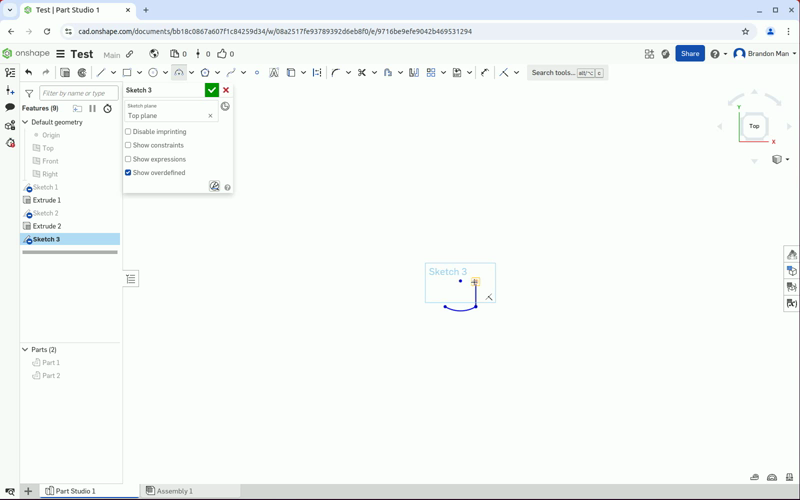
scroll(6)
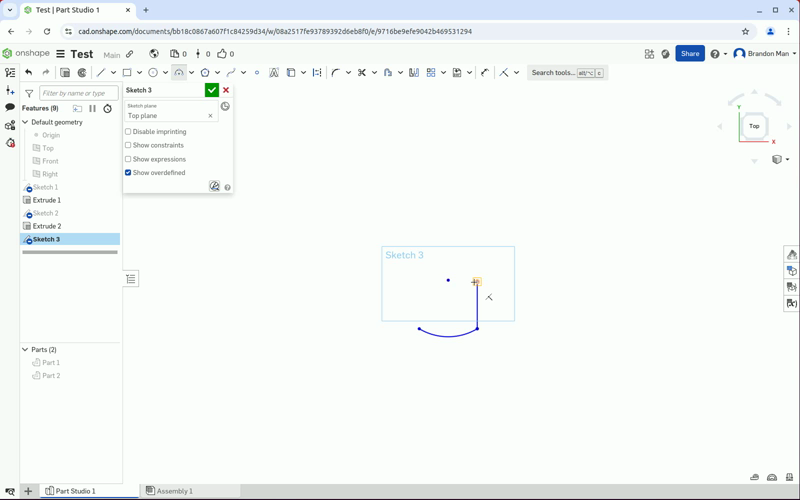
scroll(6)
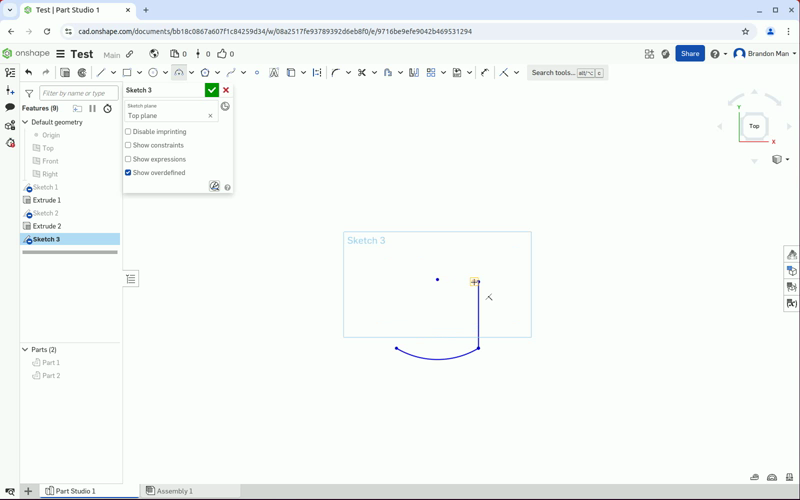
scroll(6)
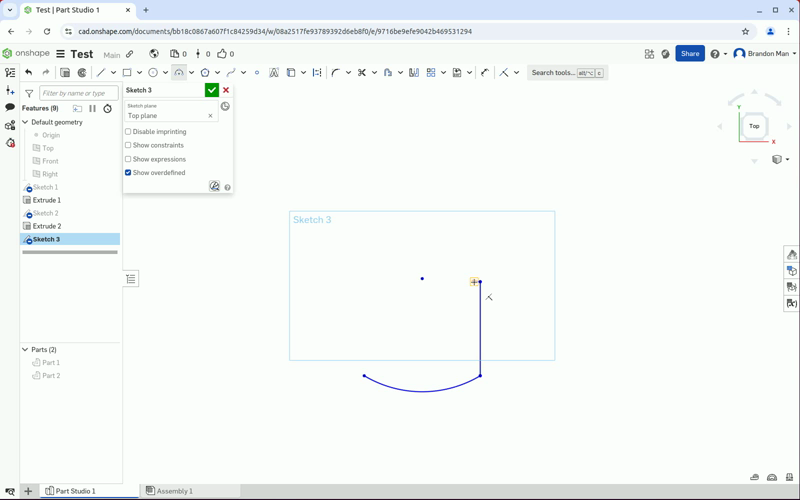
scroll(6)
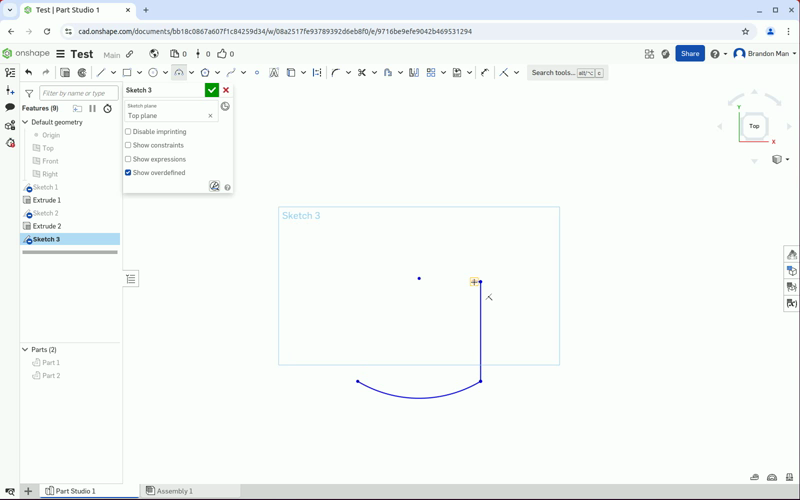
scroll(6)
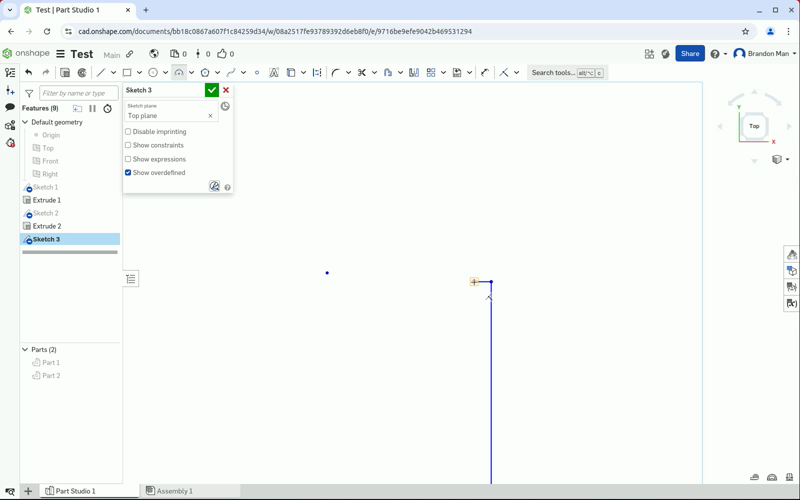
click(474, 281)
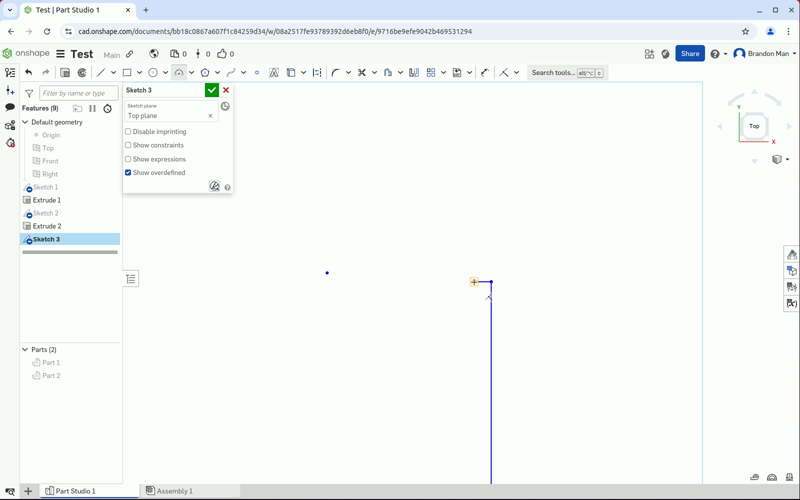
scroll(-6)
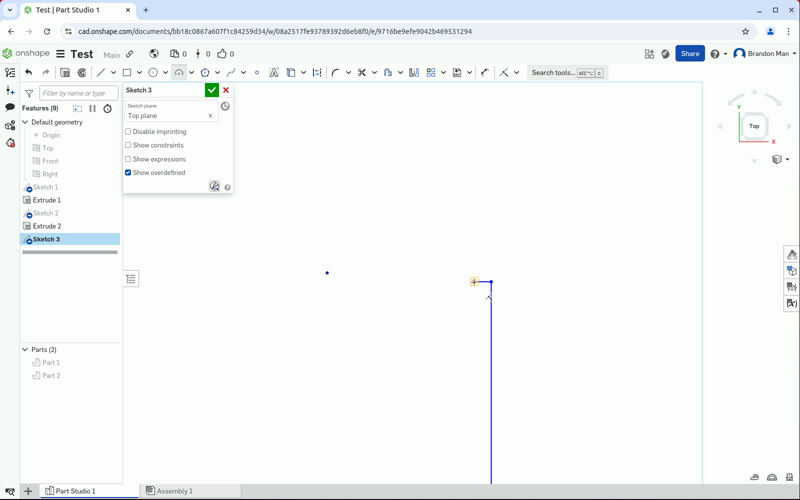
scroll(-6)
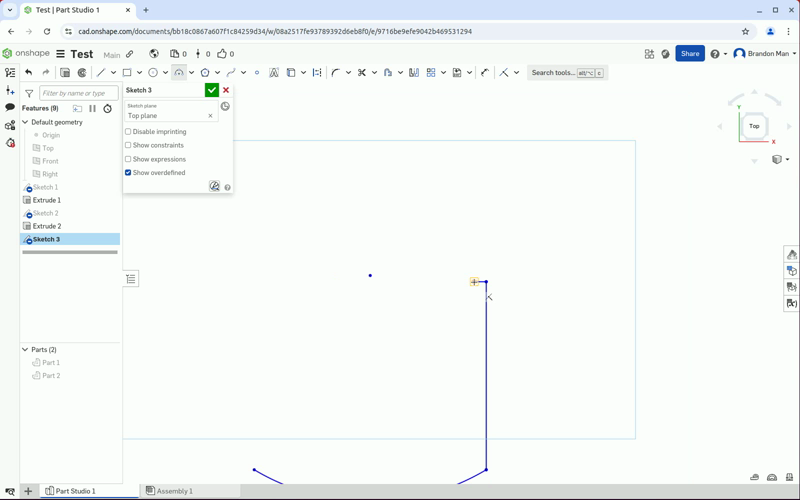
scroll(-6)
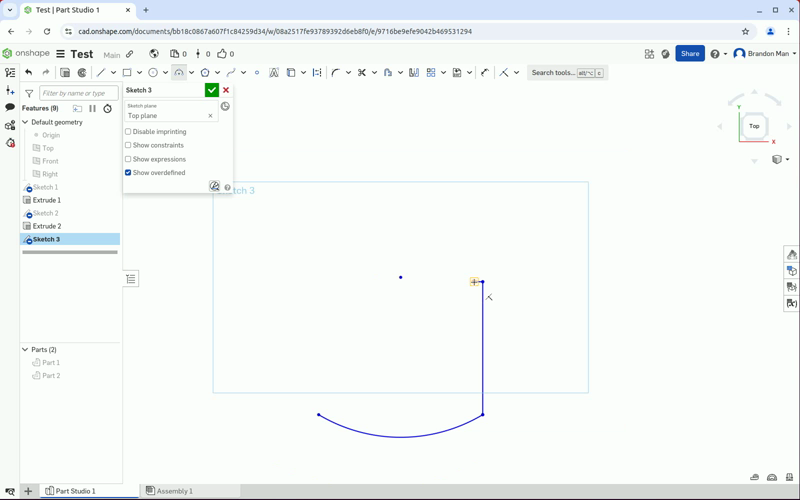
scroll(-6)
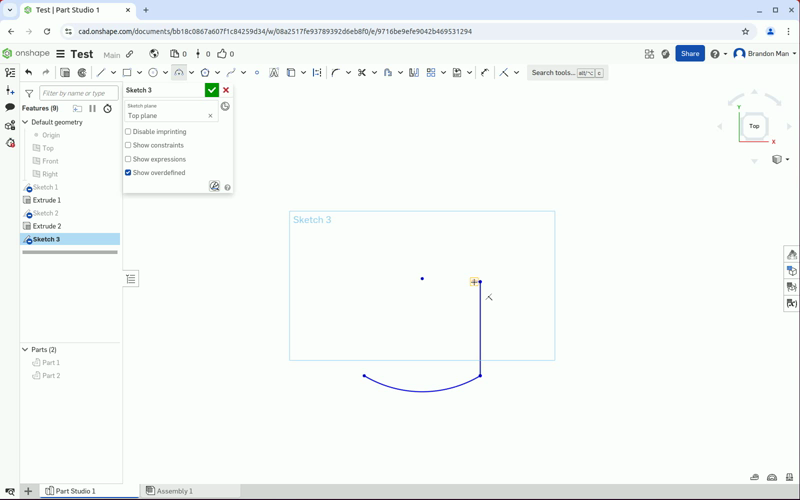
scroll(-6)
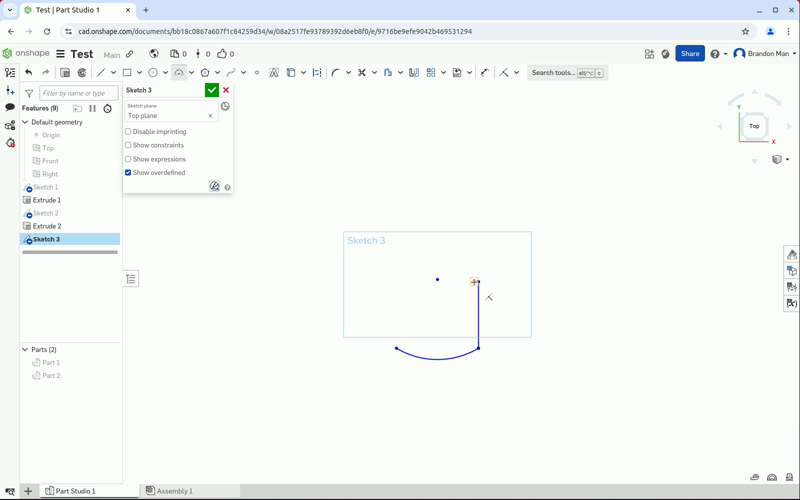
scroll(-6)
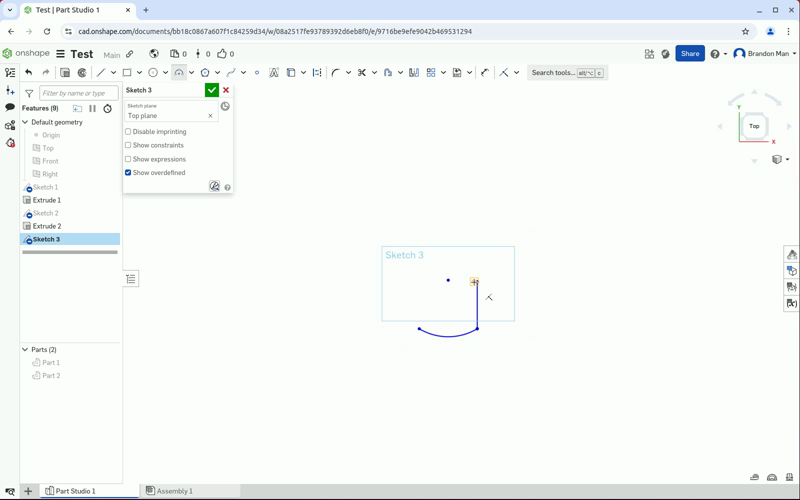
scroll(-6)
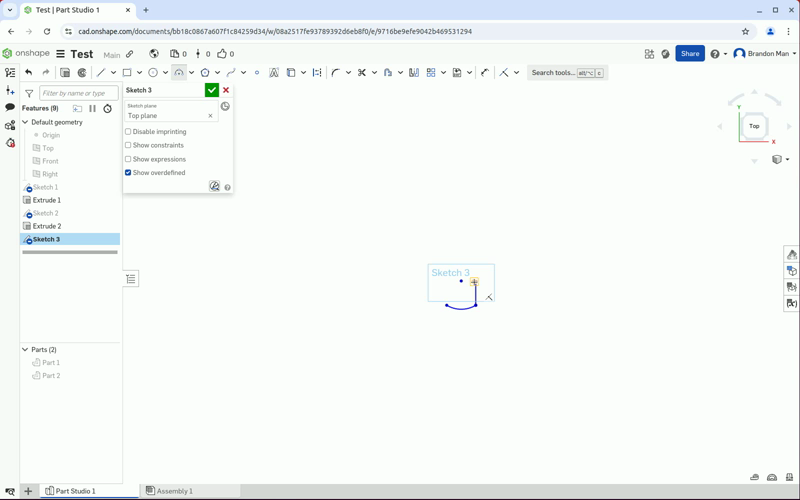
key_down(shift)
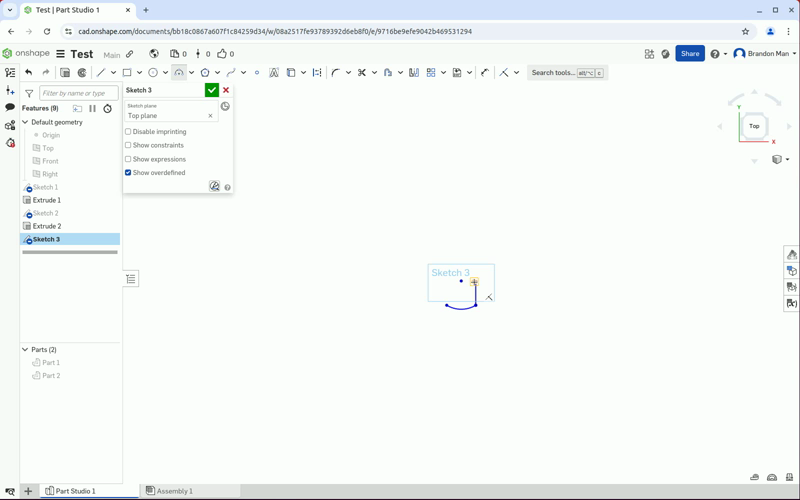
mouse_move(448, 281)
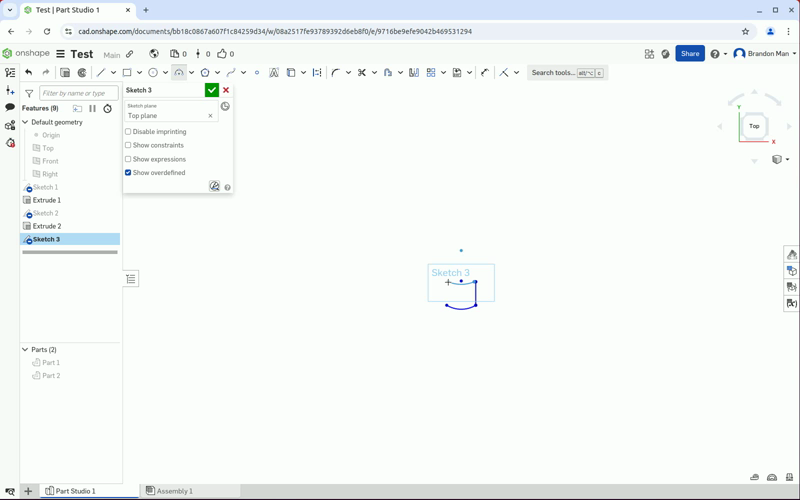
click(448, 281)
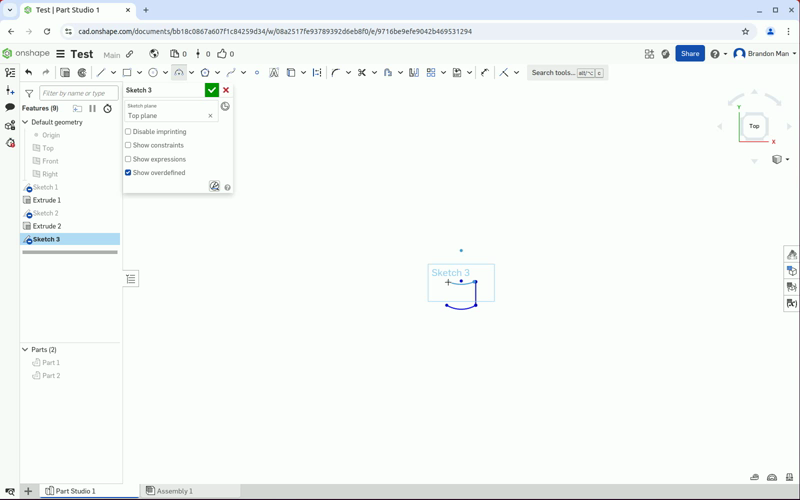
mouse_move(461, 294)
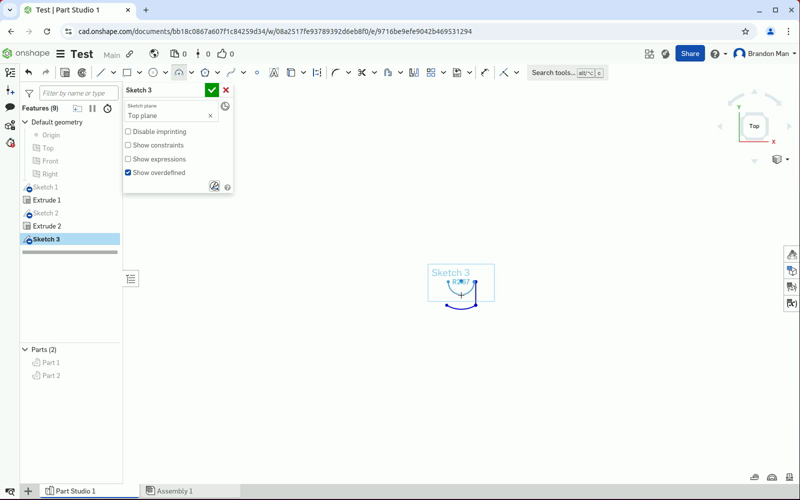
click(461, 294)
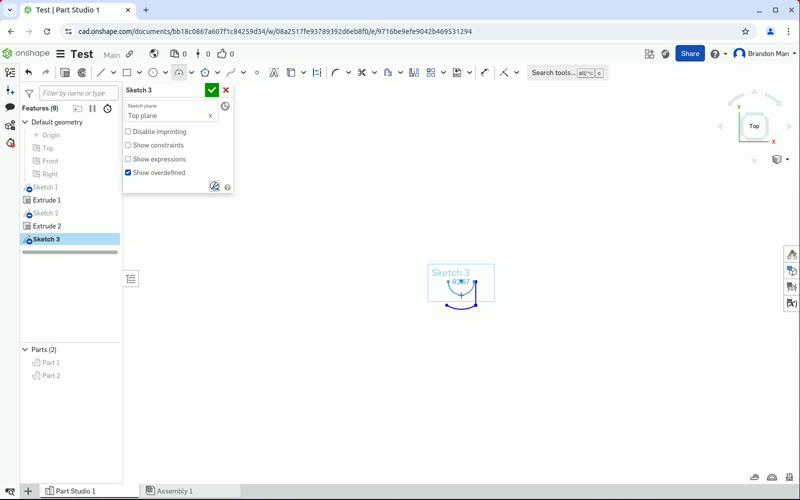
key_up(shift)
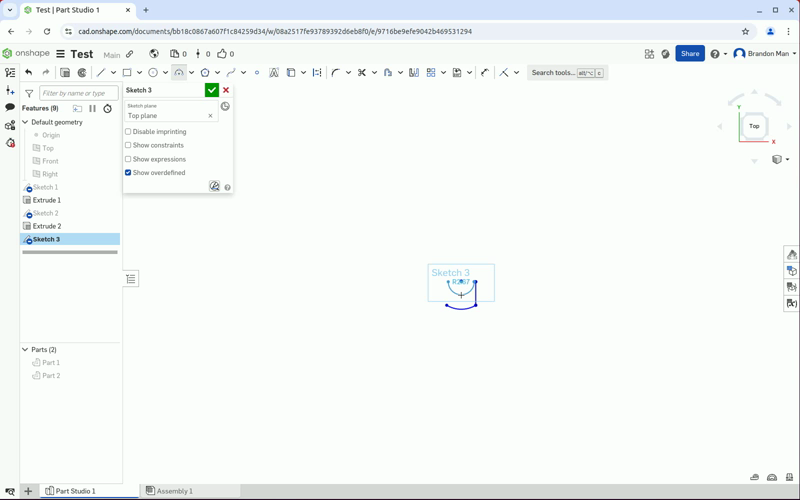
key(esc)
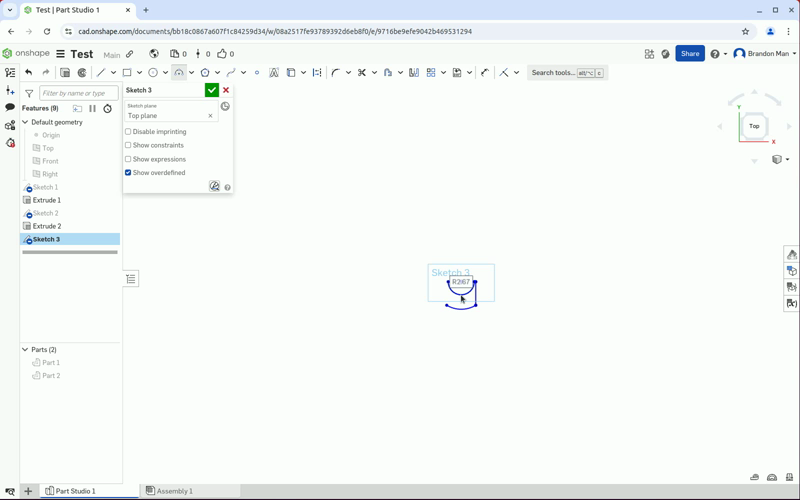
key(l)
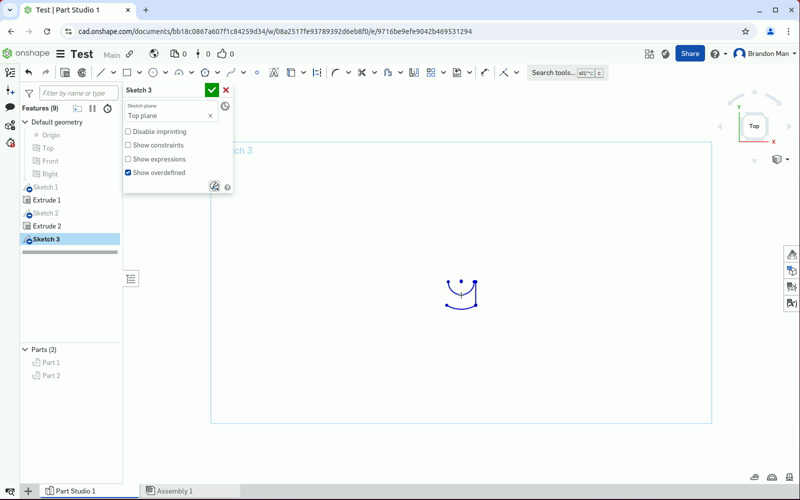
mouse_move(448, 281)
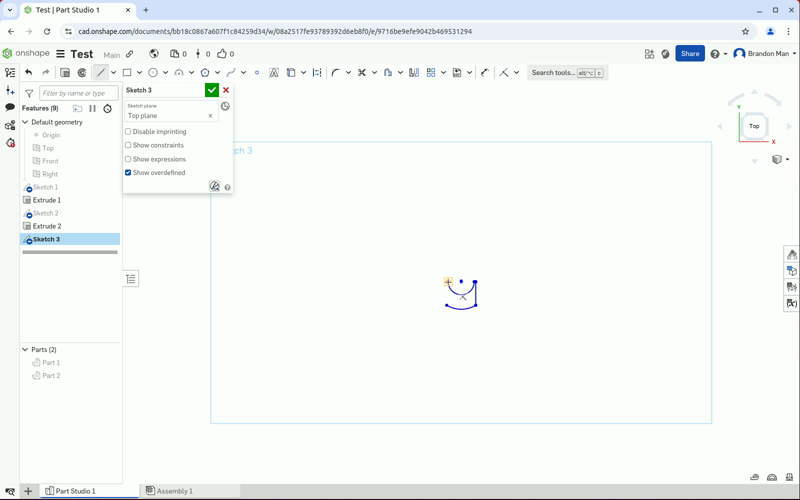
click(448, 281)
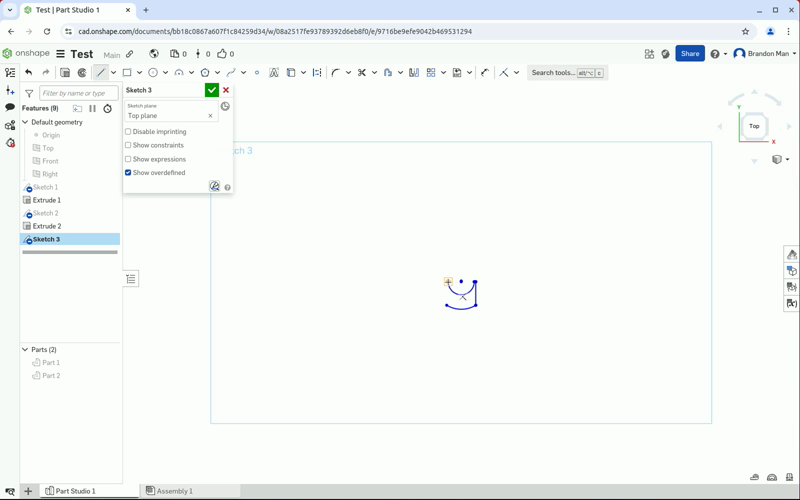
key_down(shift)
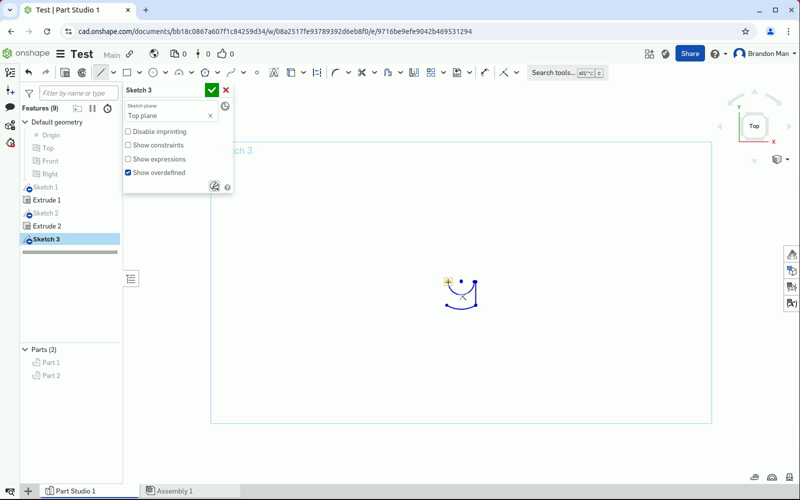
mouse_move(478, 281)
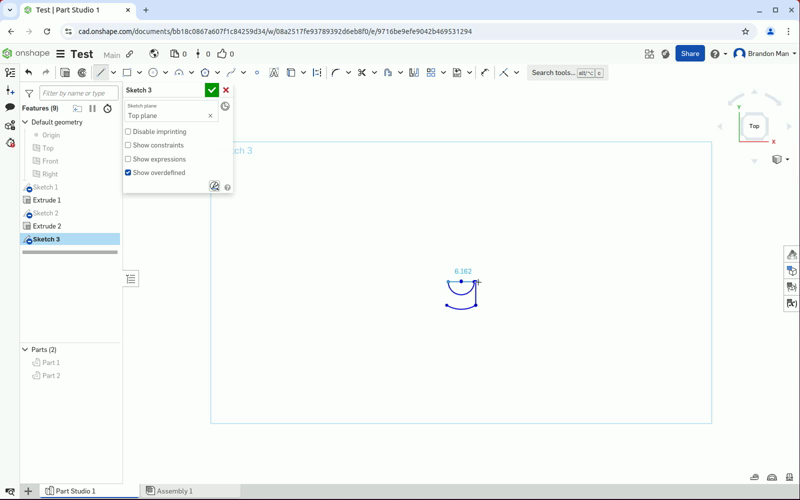
mouse_move(446, 281)
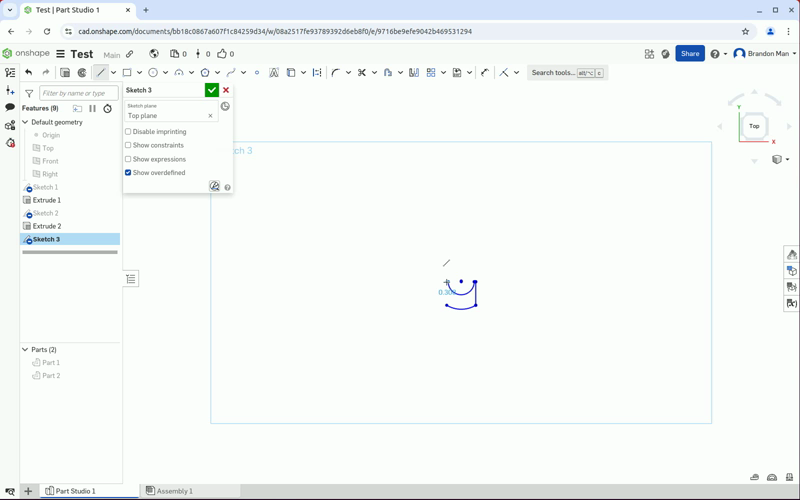
scroll(6)
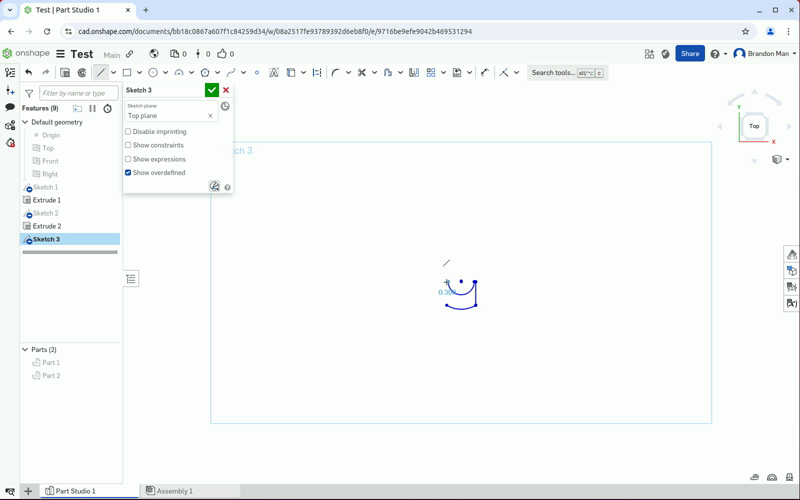
scroll(6)
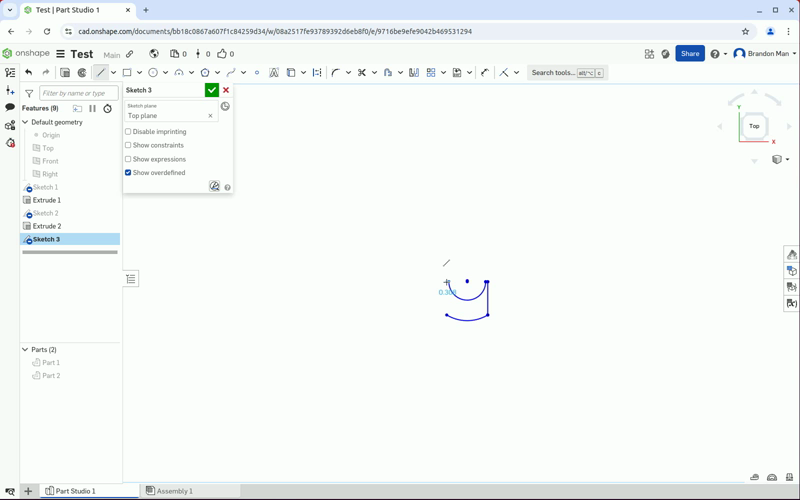
scroll(6)
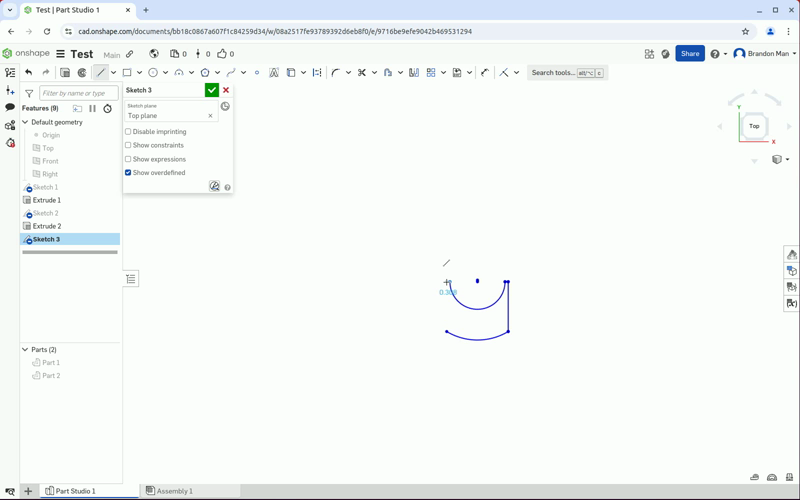
scroll(6)
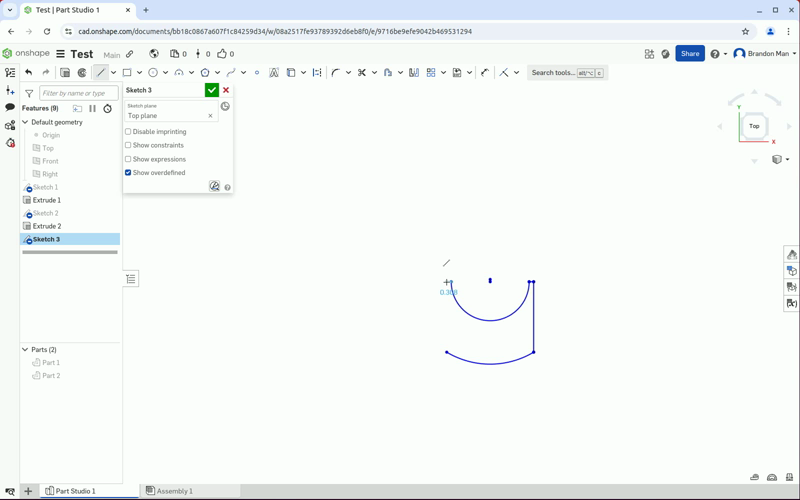
scroll(6)
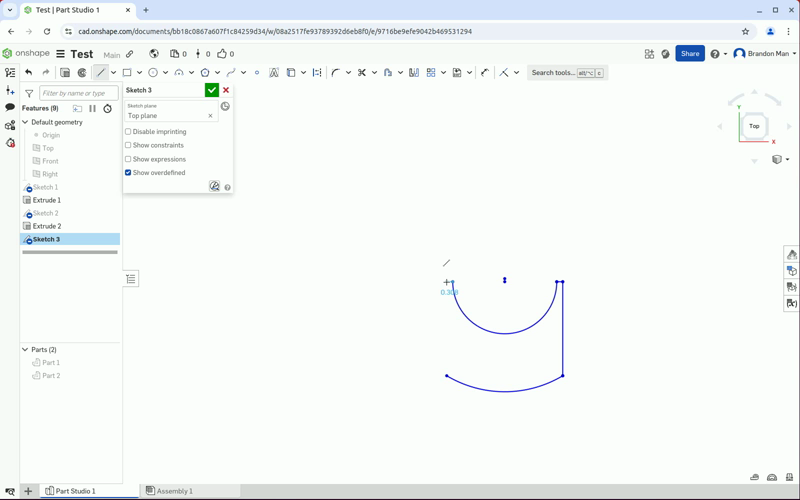
scroll(6)
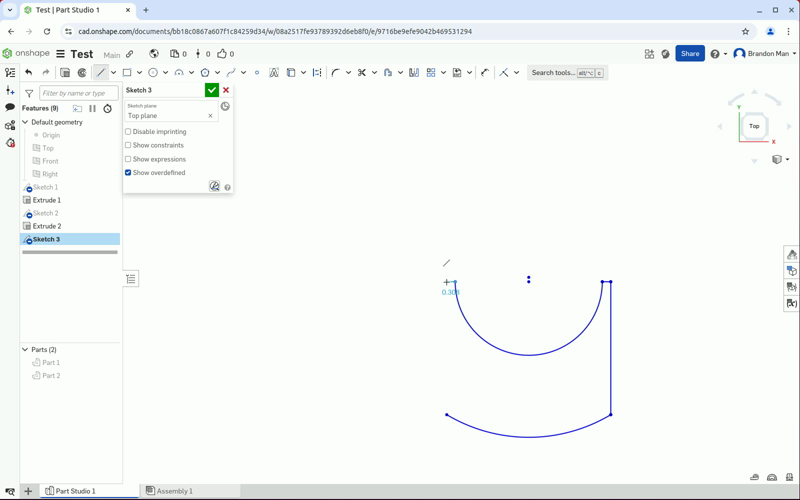
scroll(6)
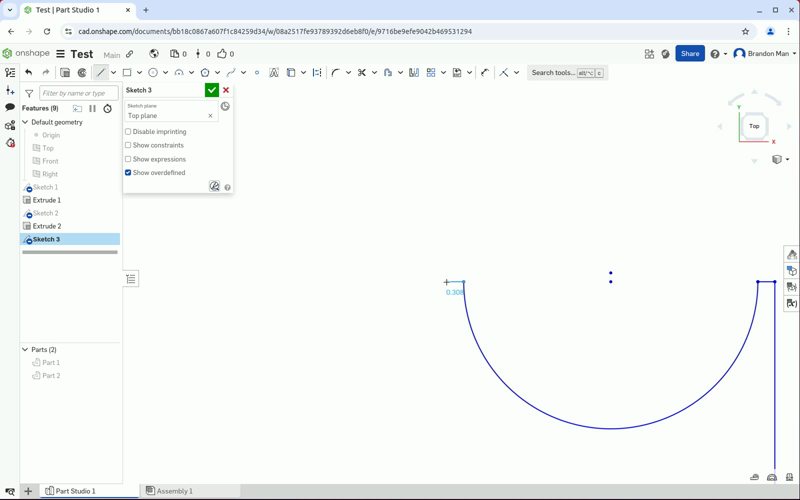
click(446, 281)
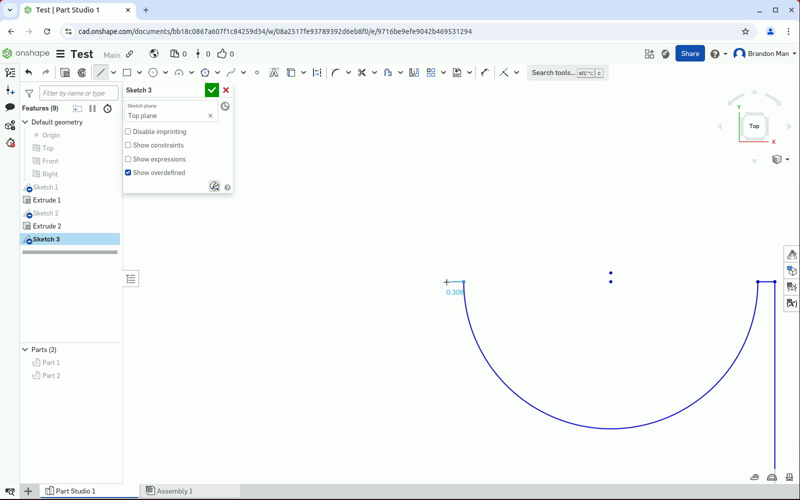
scroll(-6)
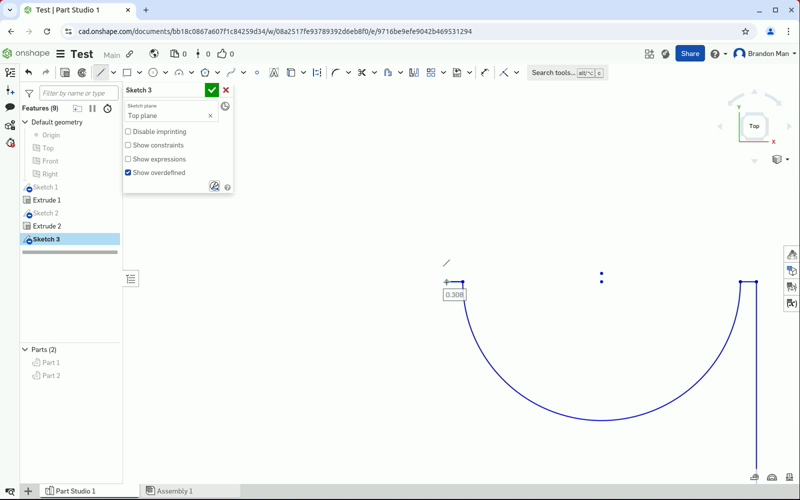
scroll(-6)
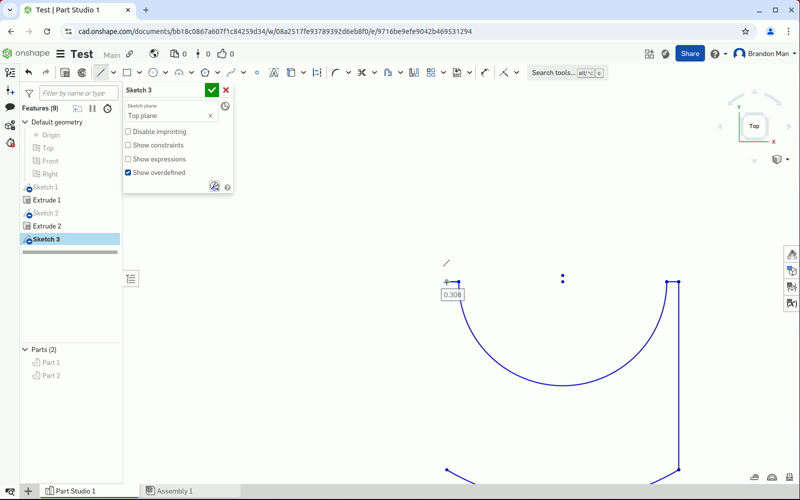
scroll(-6)
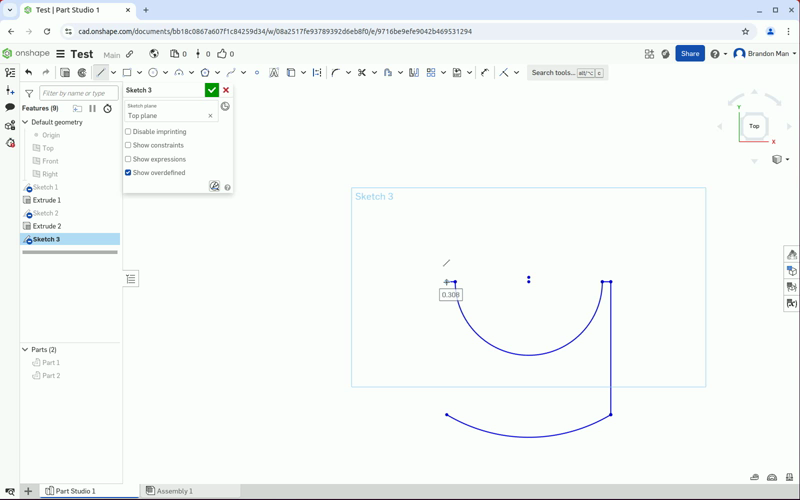
scroll(-6)
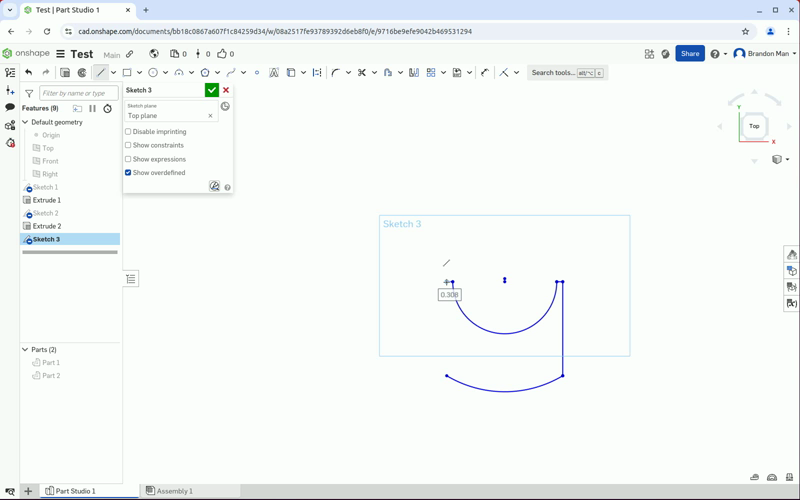
scroll(-6)
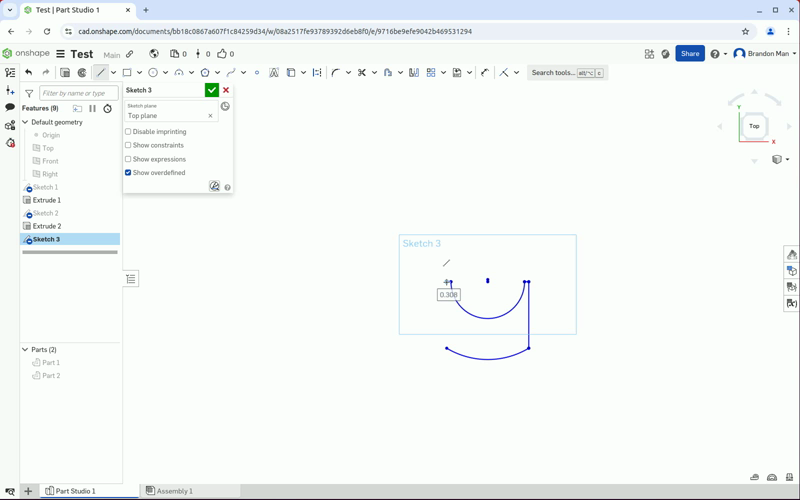
scroll(-6)
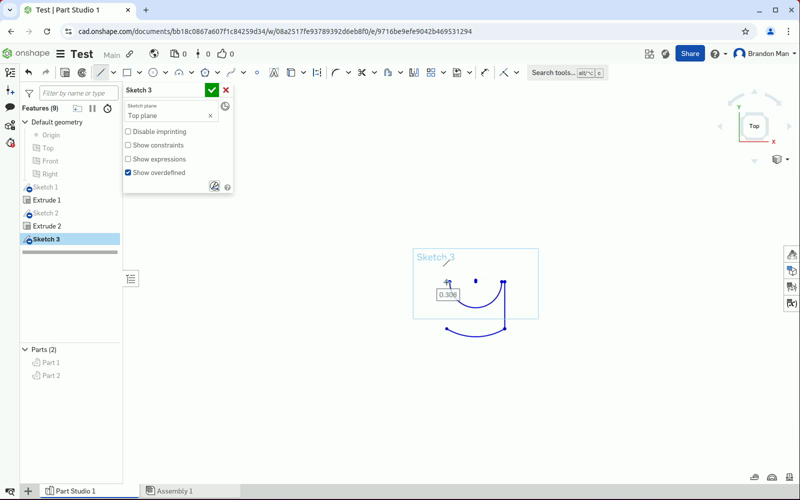
scroll(-6)
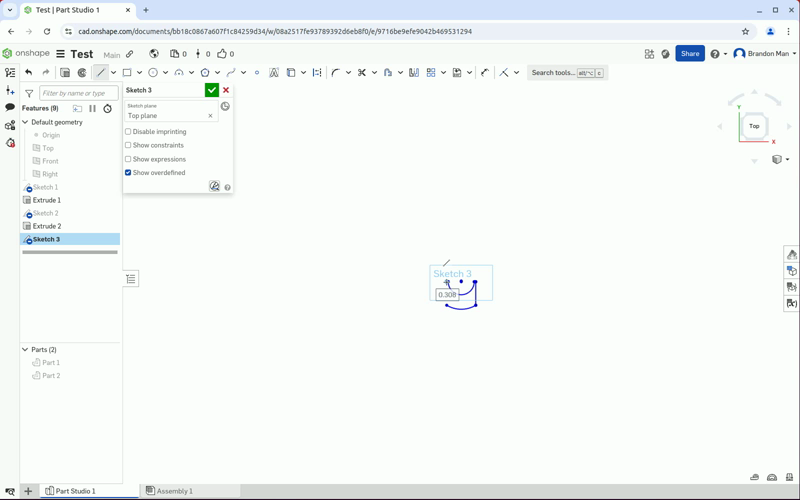
key_up(shift)
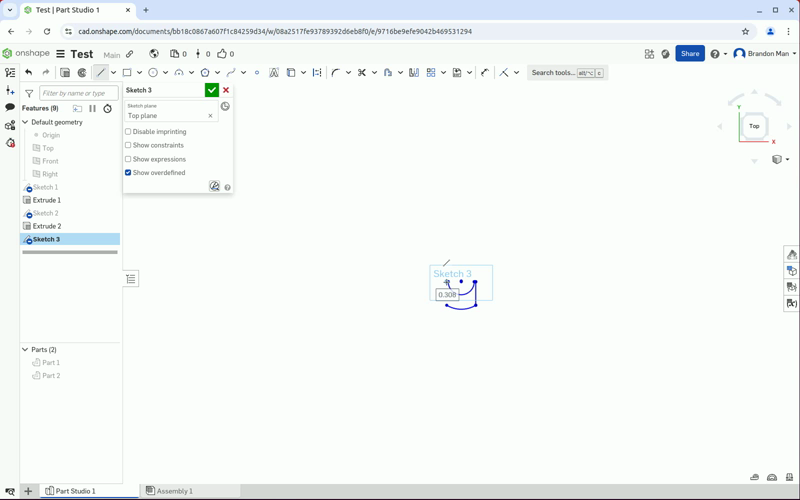
mouse_move(476, 281)
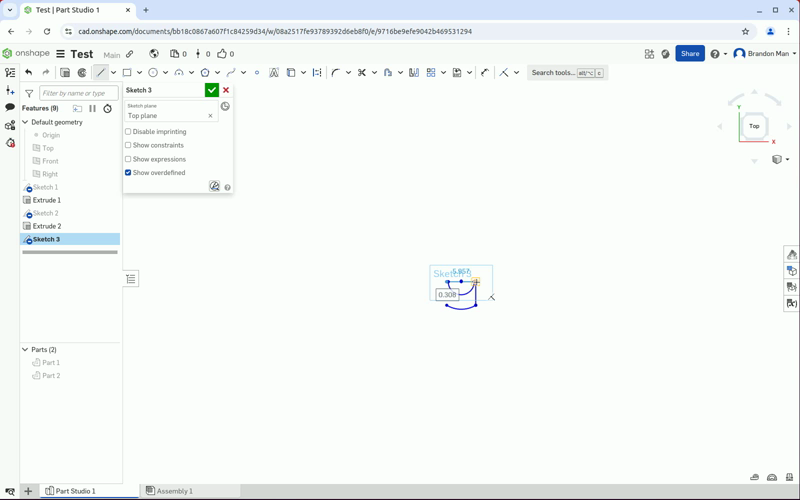
key_down(shift)
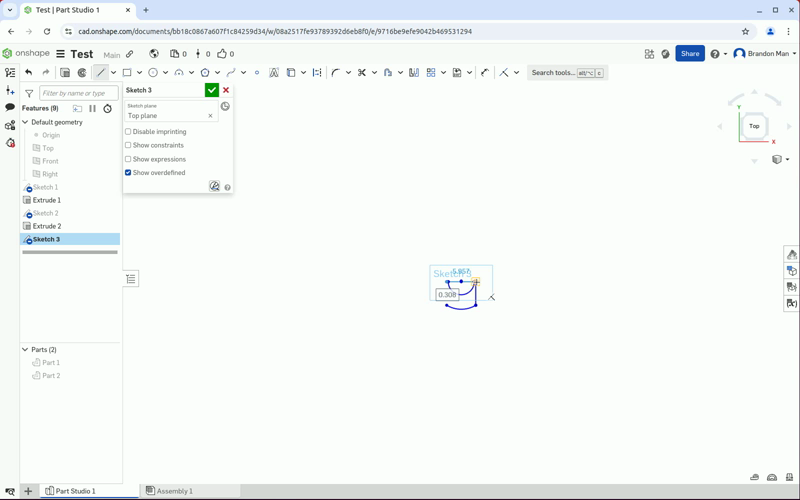
mouse_move(446, 305)
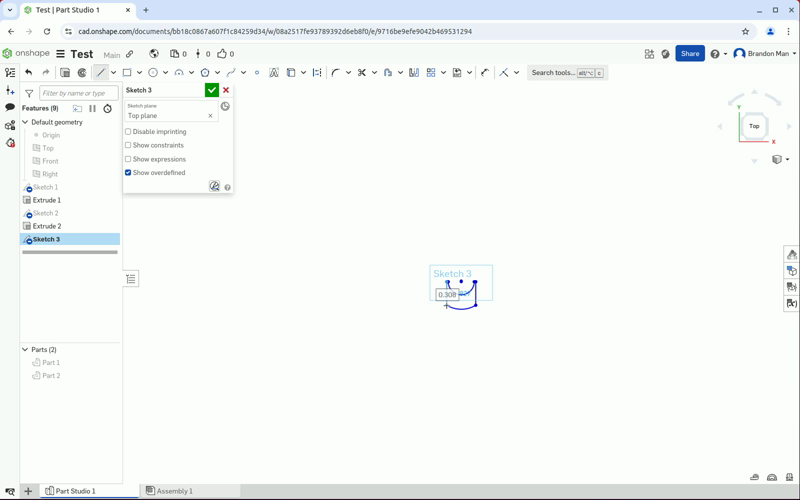
key_up(shift)
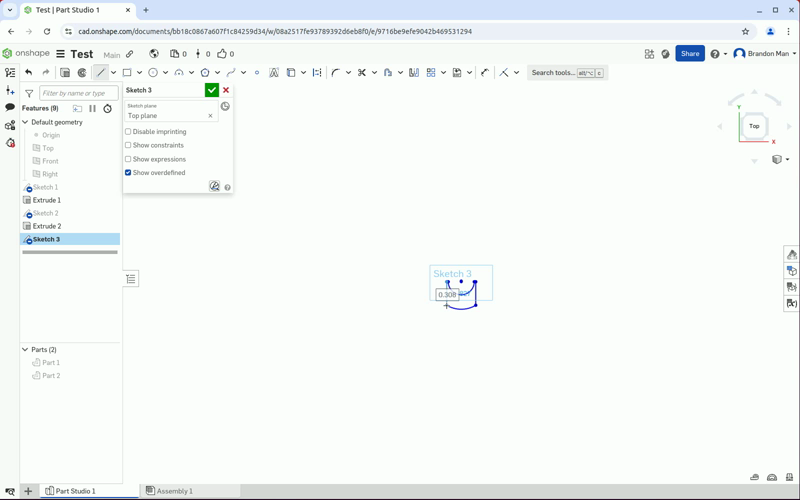
click(446, 305)
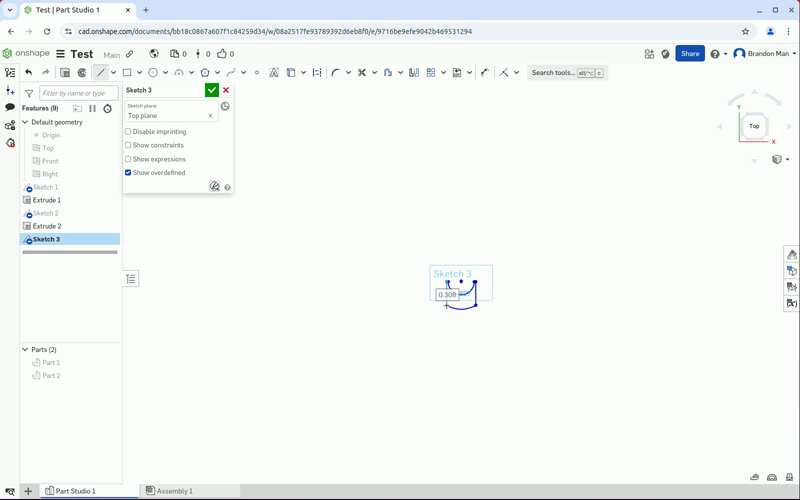
key(esc)
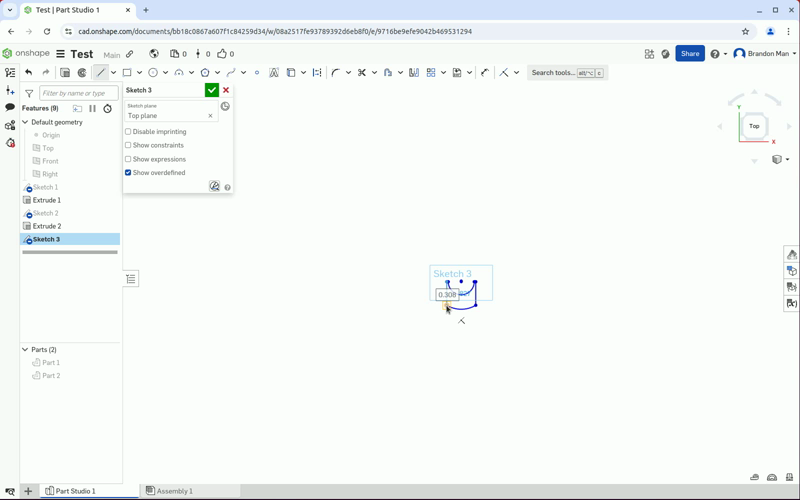
mouse_move(451, 302)
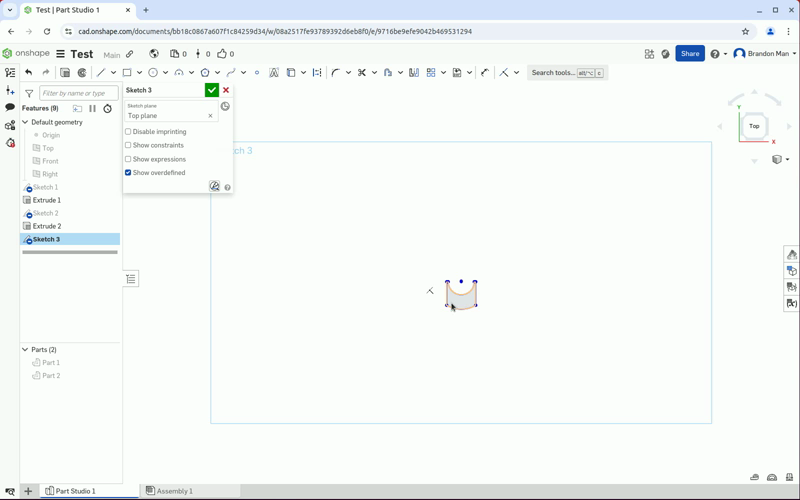
scroll(6)
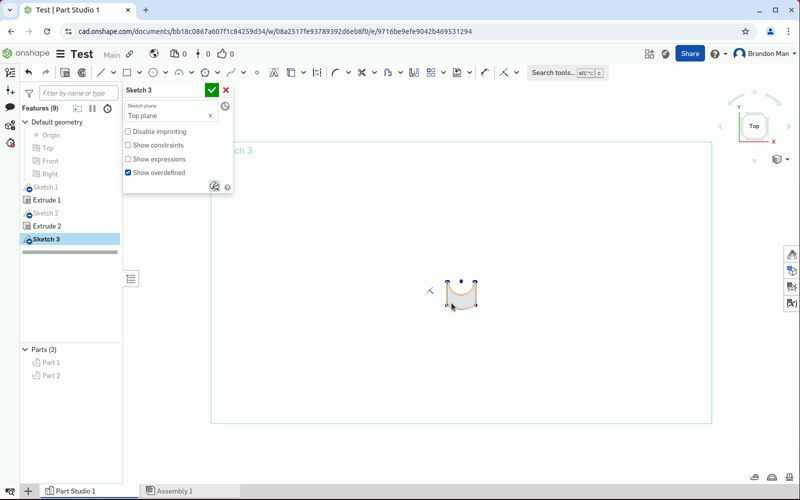
scroll(6)
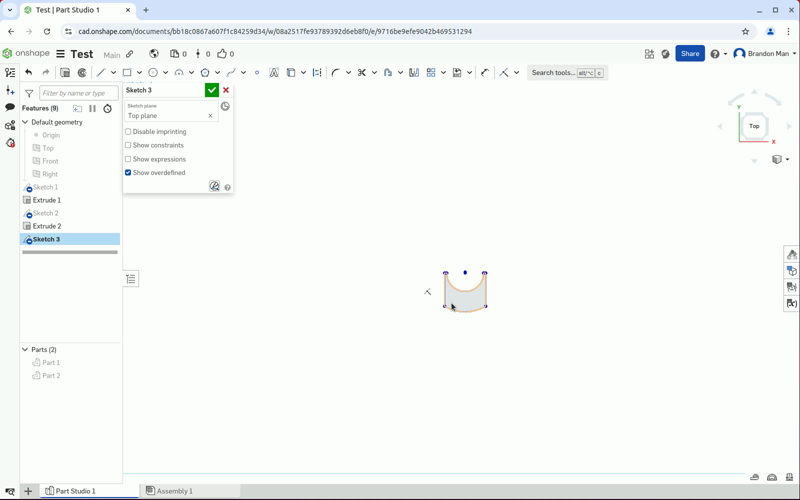
scroll(6)
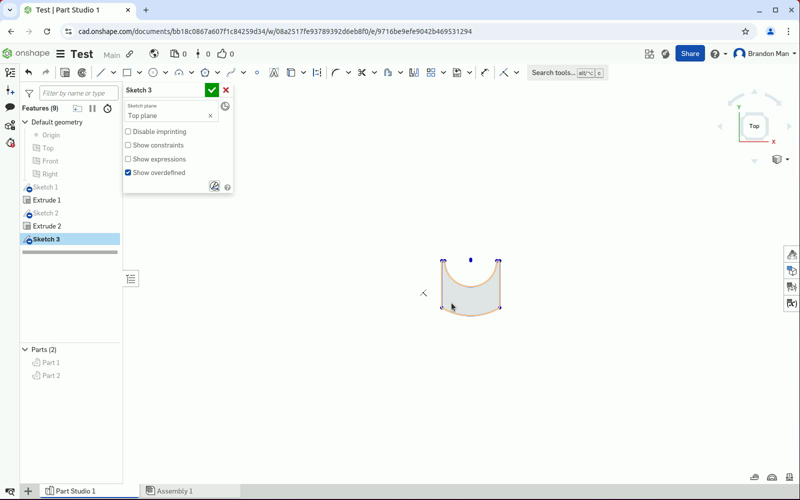
scroll(6)
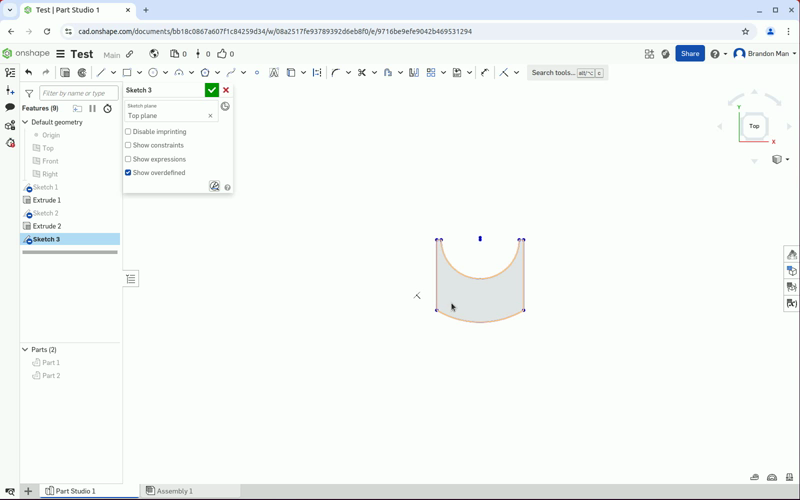
scroll(6)
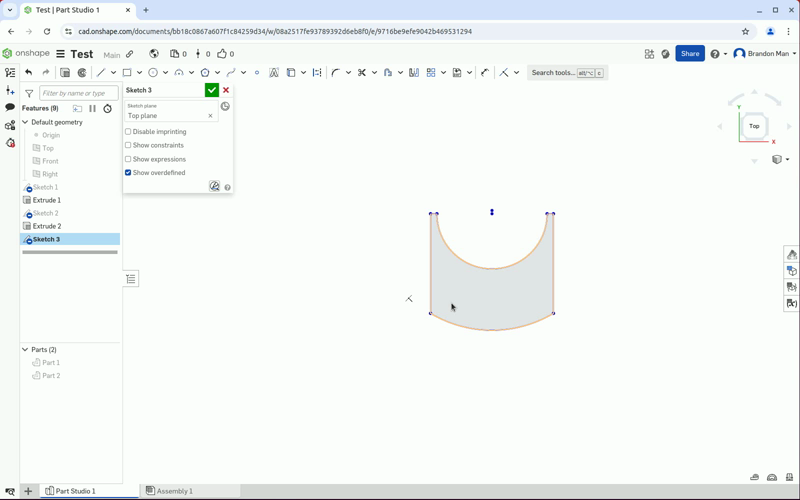
scroll(6)
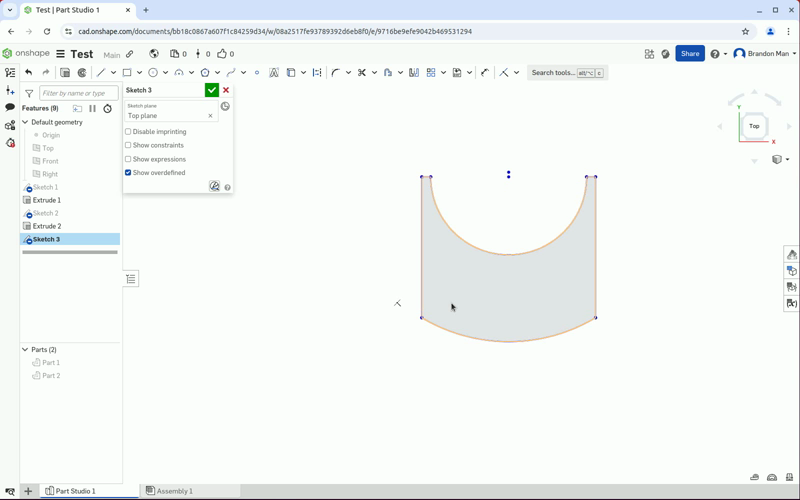
scroll(6)
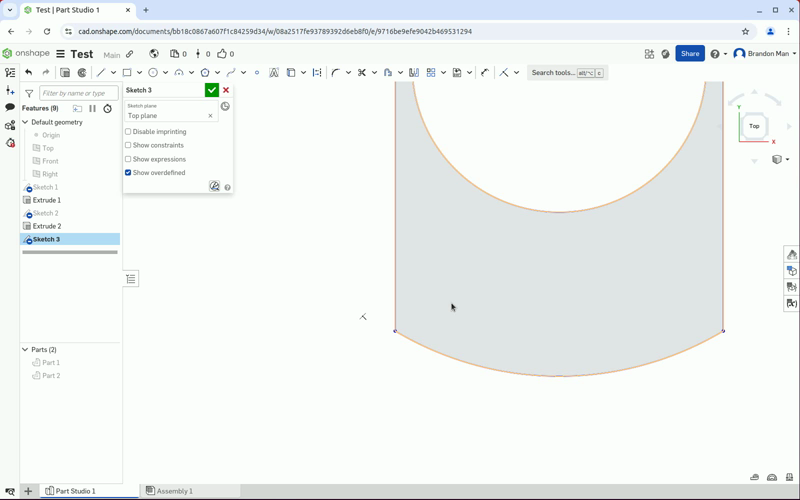
click(451, 302)
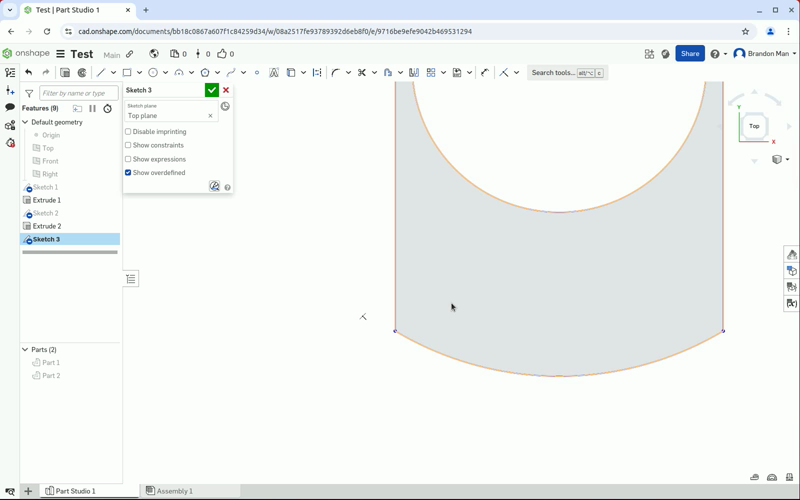
scroll(-6)
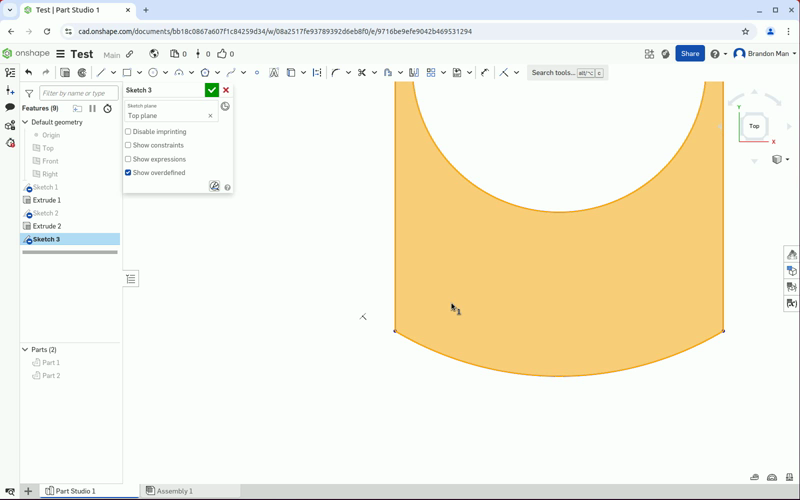
scroll(-6)
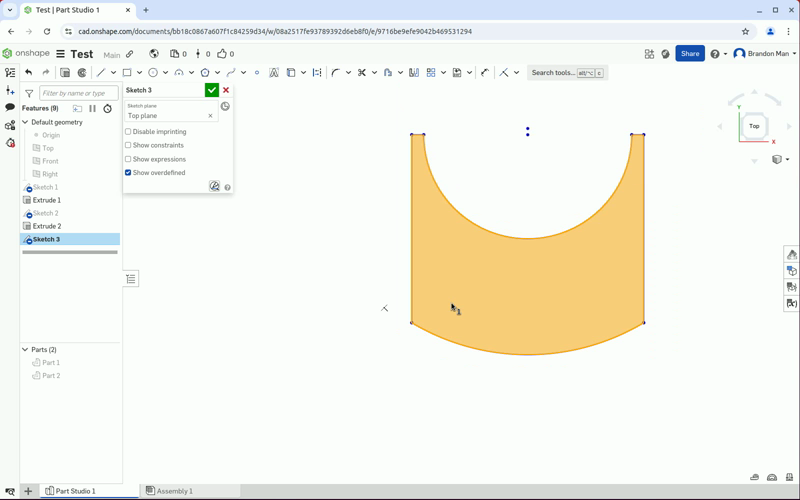
scroll(-6)
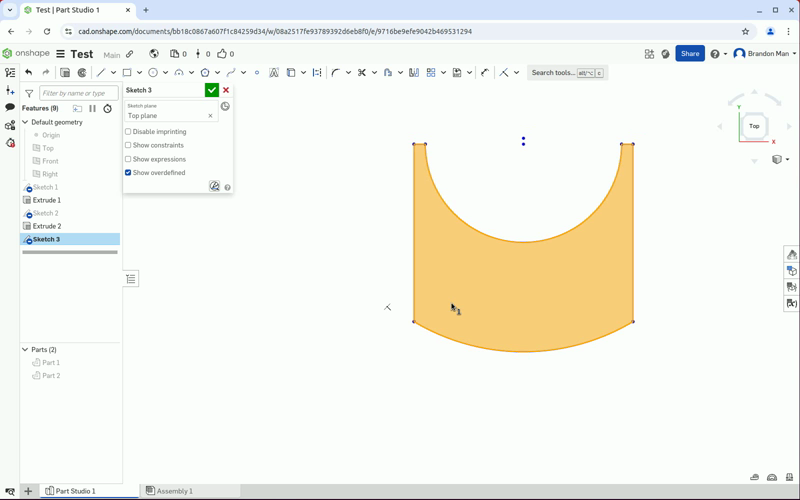
scroll(-6)
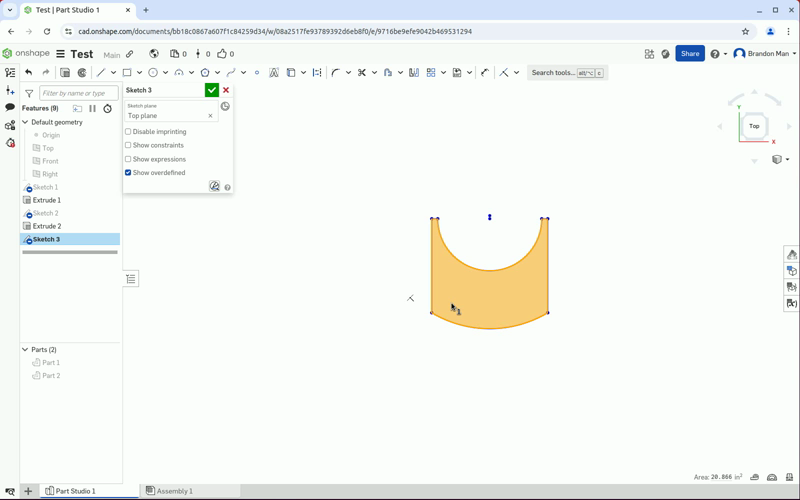
scroll(-6)
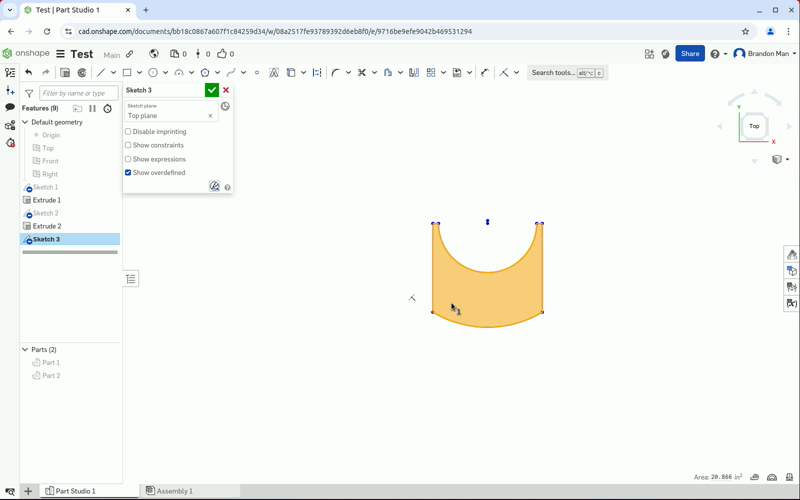
scroll(-6)
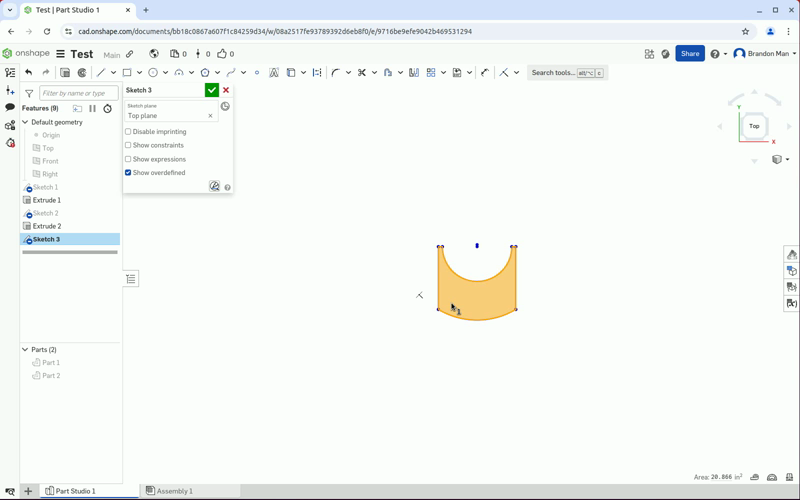
scroll(-6)
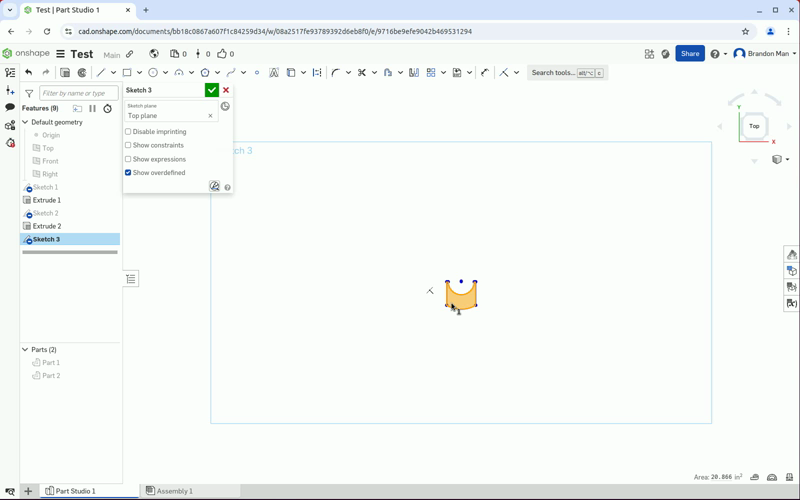
mouse_move(73, 352)
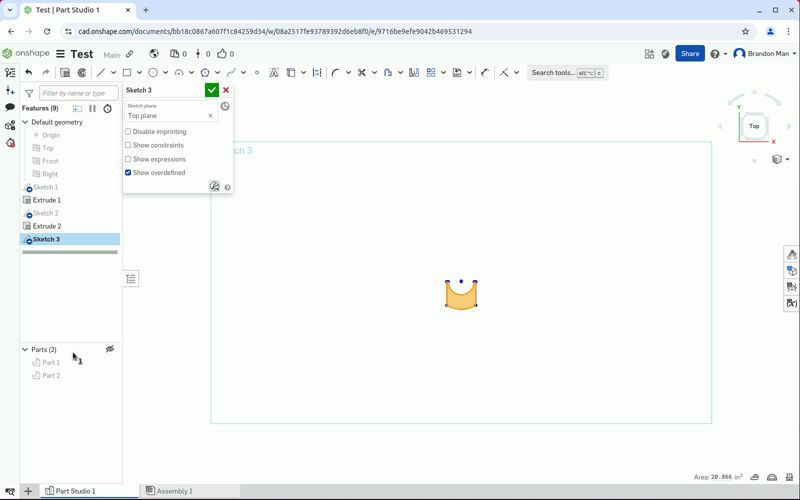
key(shift+y)
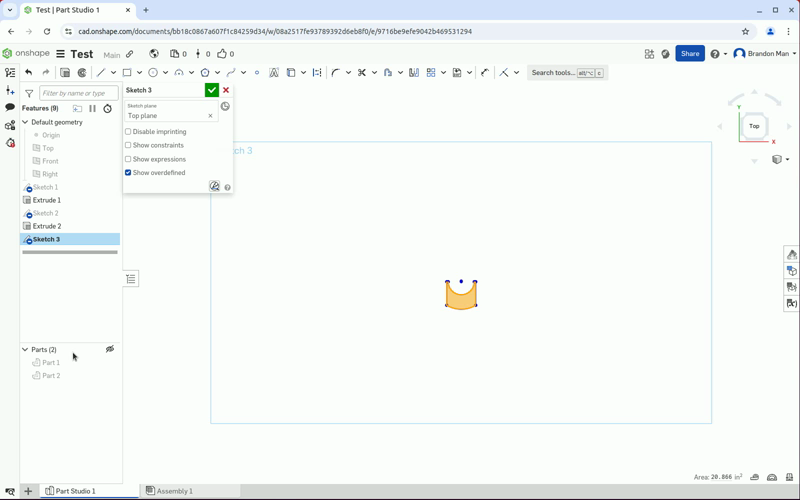
key(shift+e)
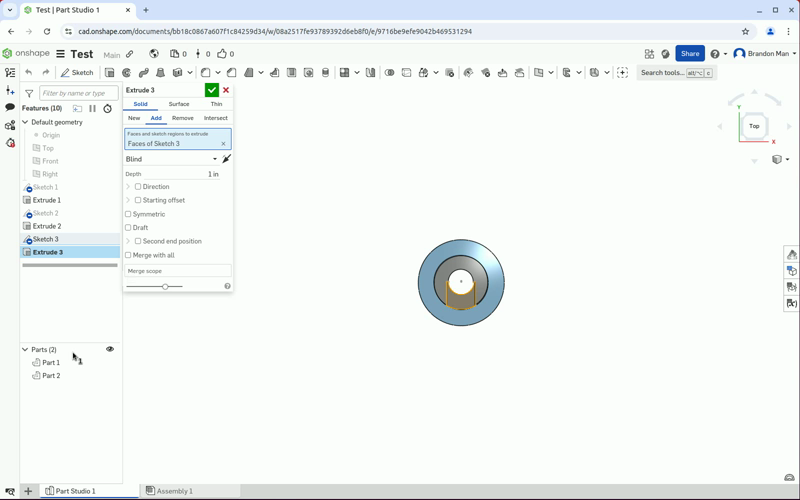
mouse_move(143, 106)
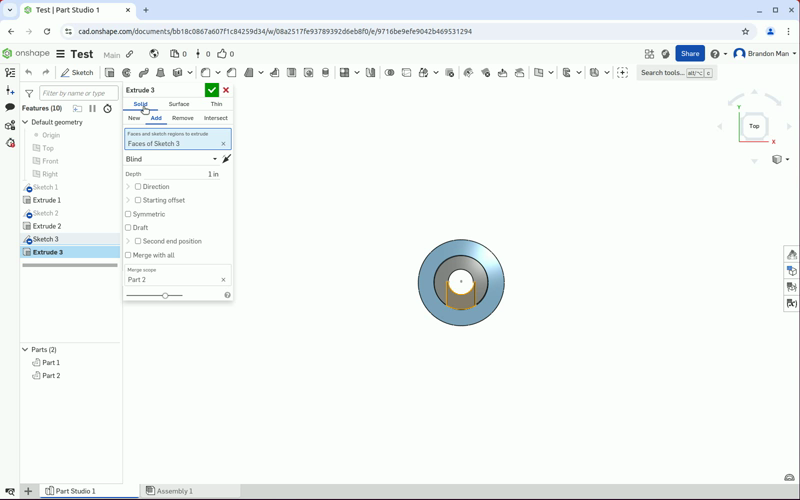
click(143, 106)
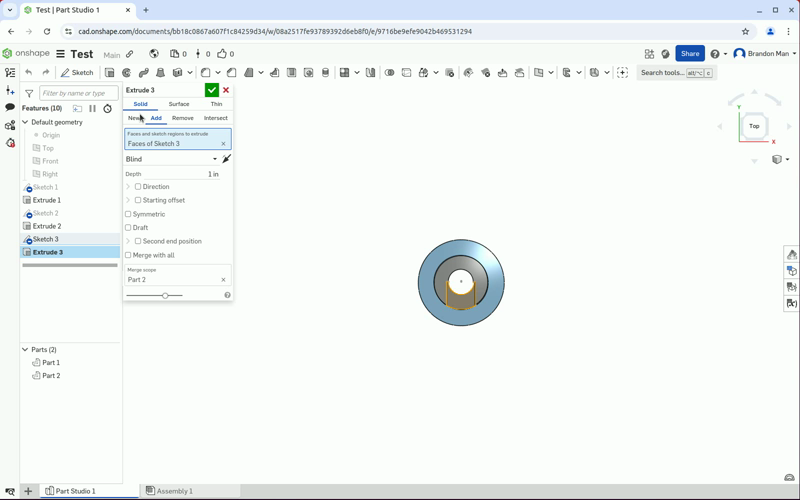
mouse_move(137, 120)
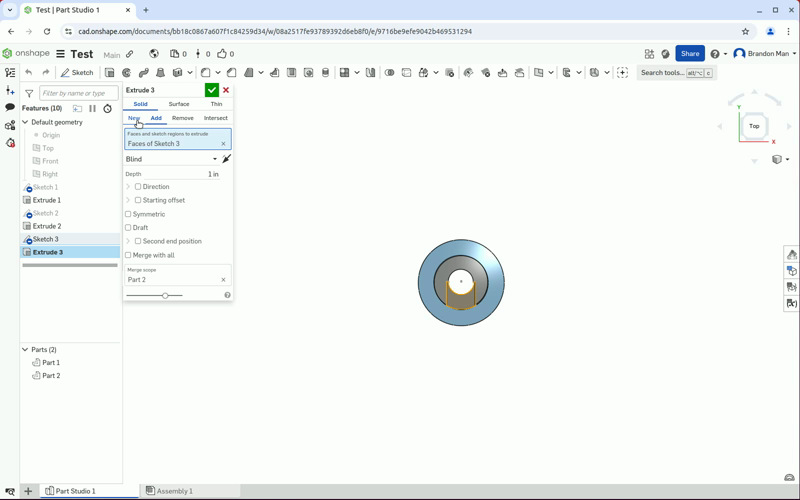
click(137, 120)
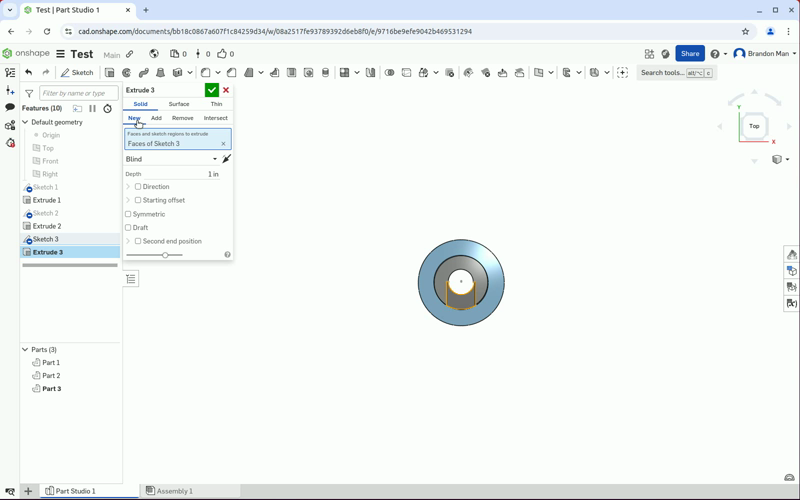
key(tab, 4)
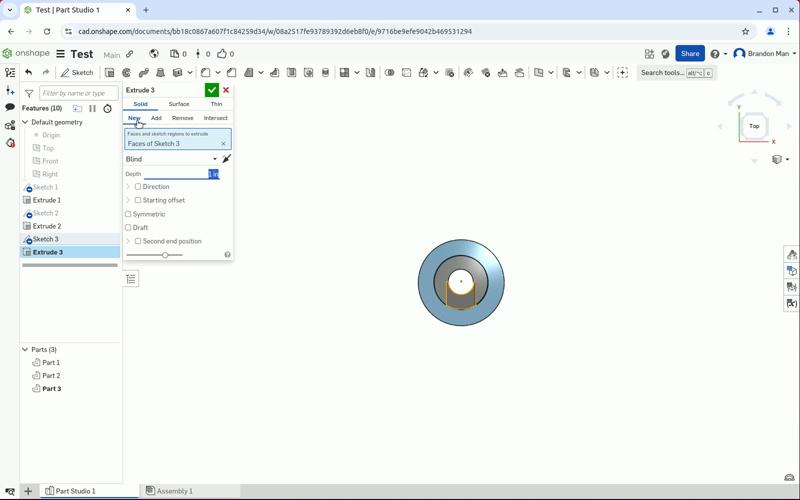
text(23.108)
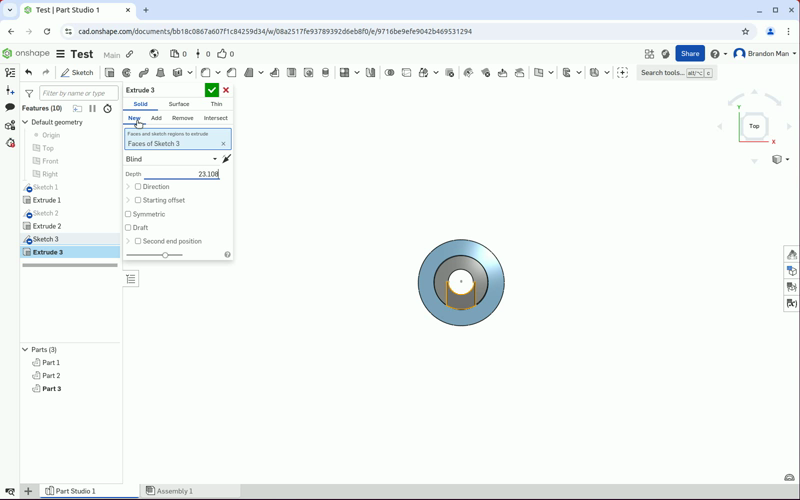
key(enter)
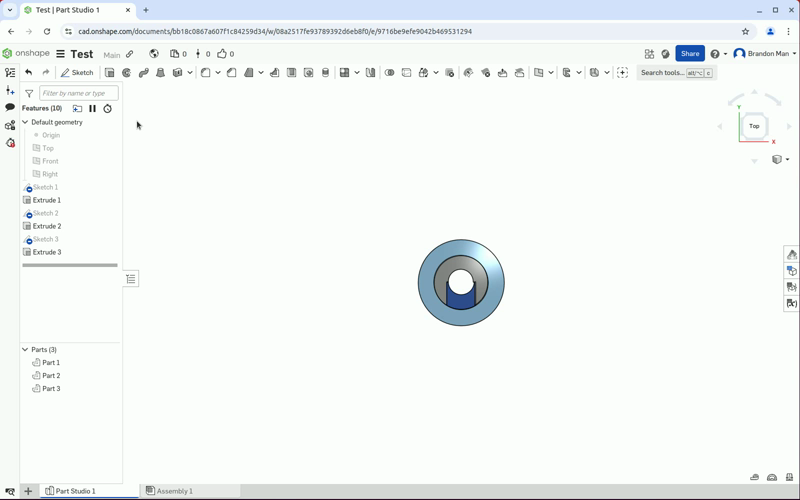
key(shift+h)
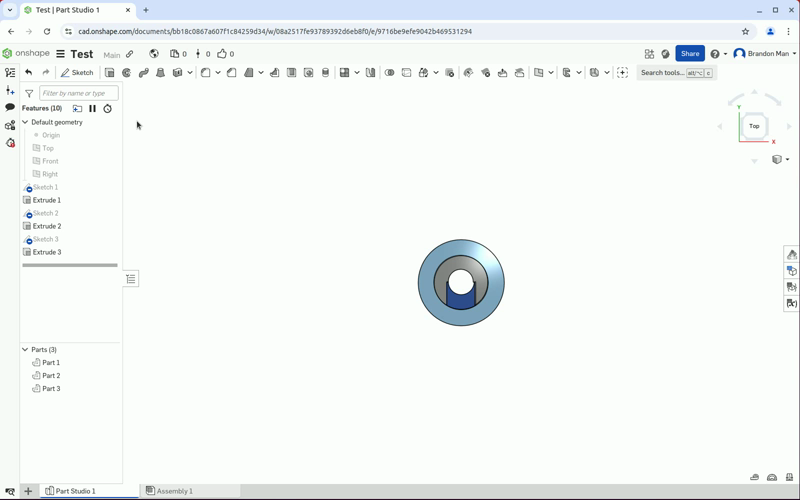
key(shift+h)
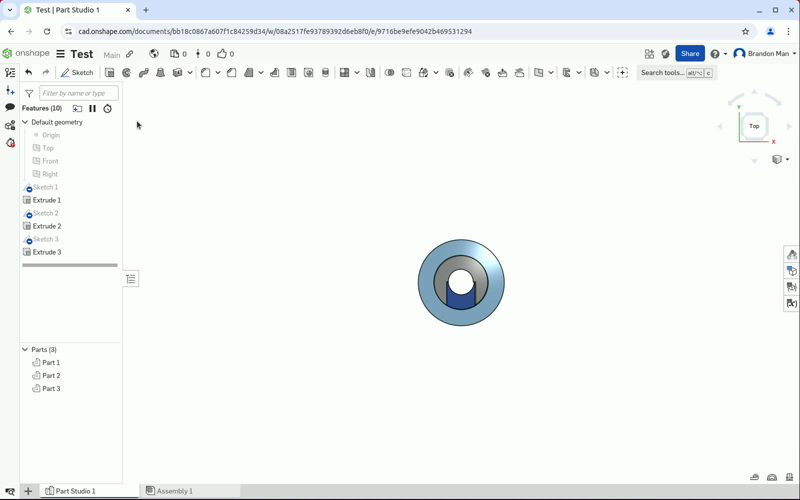
mouse_move(73, 189)
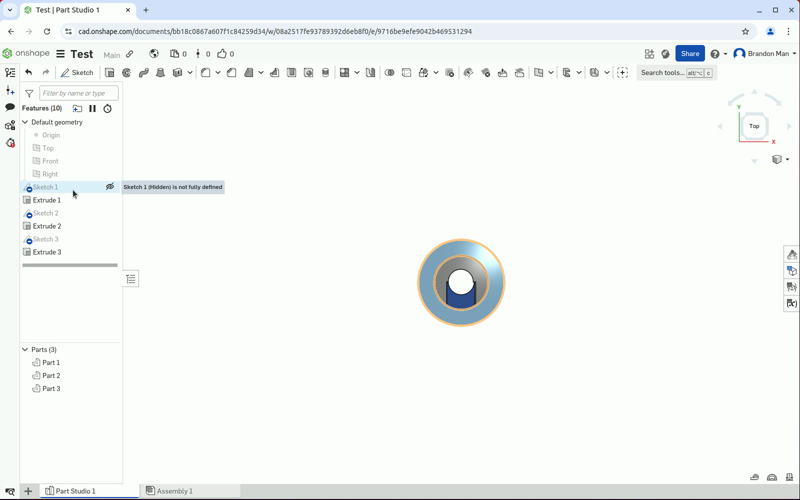
click(73, 189)
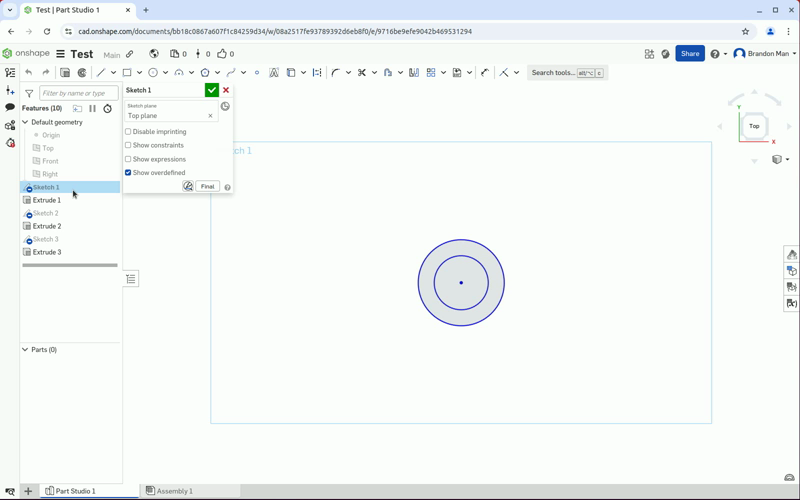
mouse_move(229, 92)
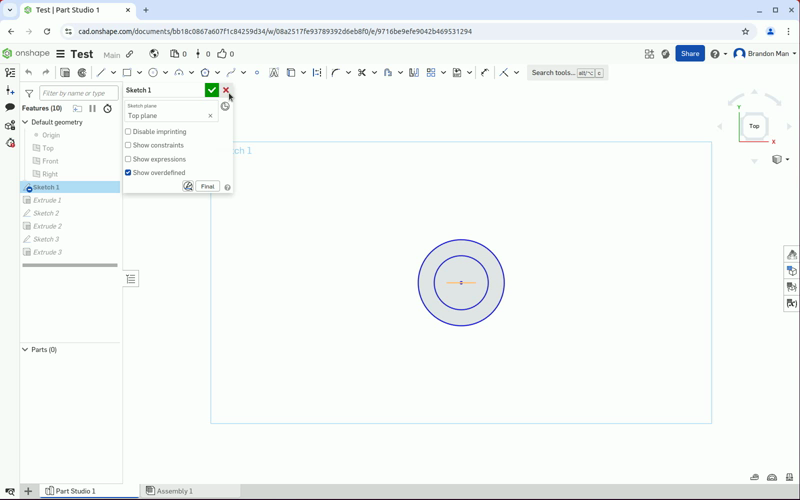
click(229, 92)
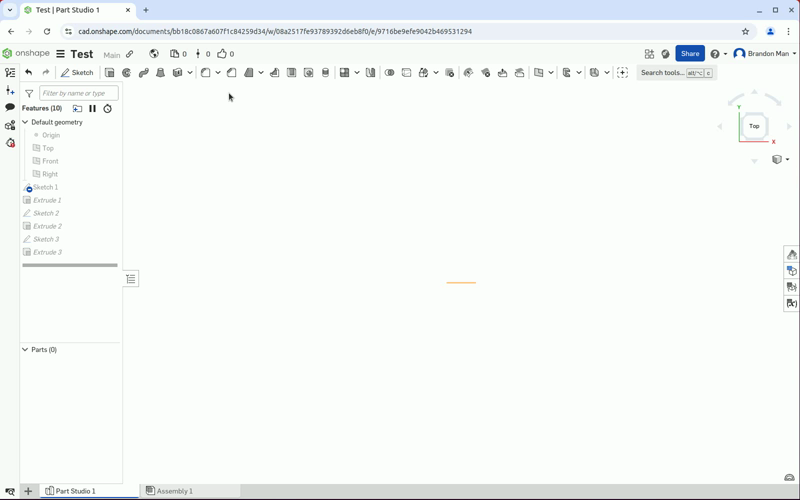
mouse_move(73, 352)
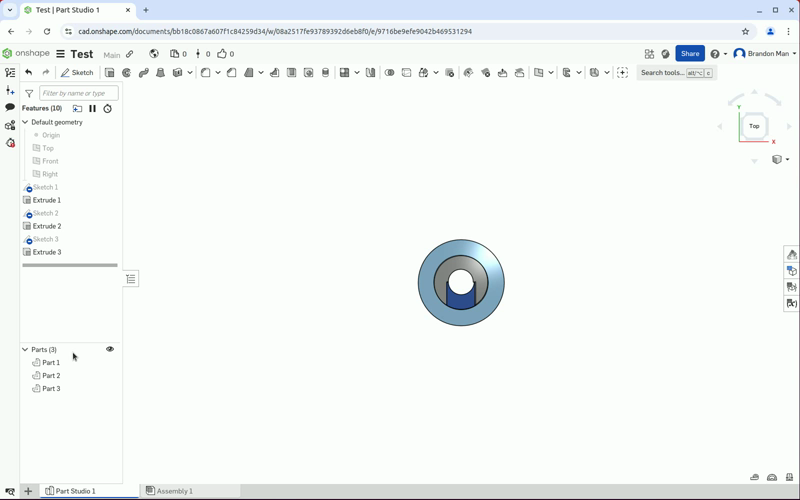
key(y)
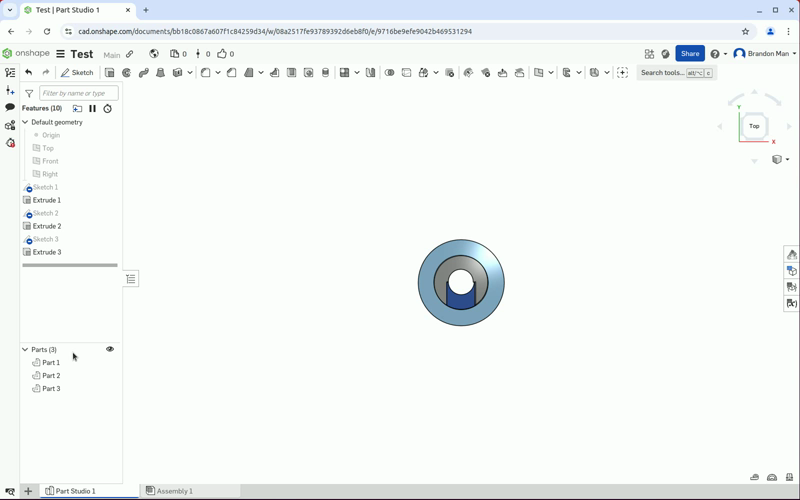
key(shift+p)
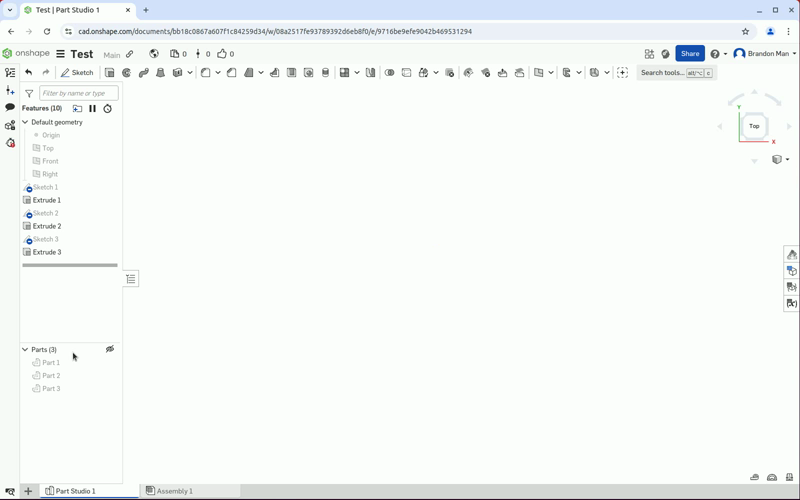
key(space)
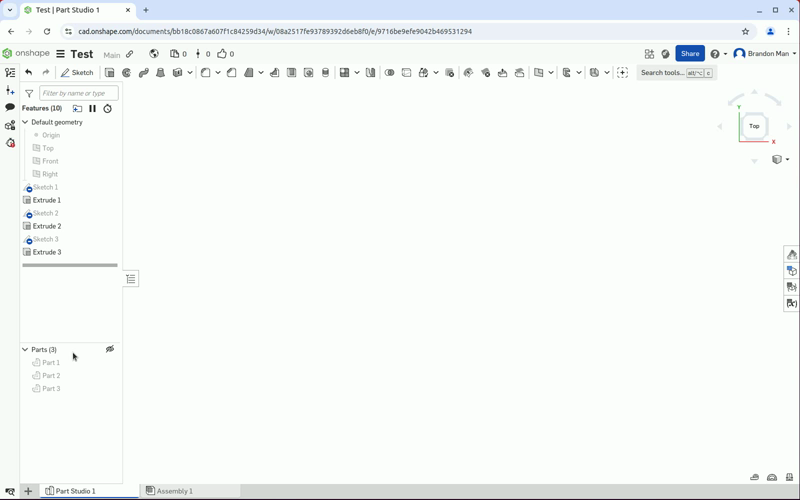
key_down(shift)
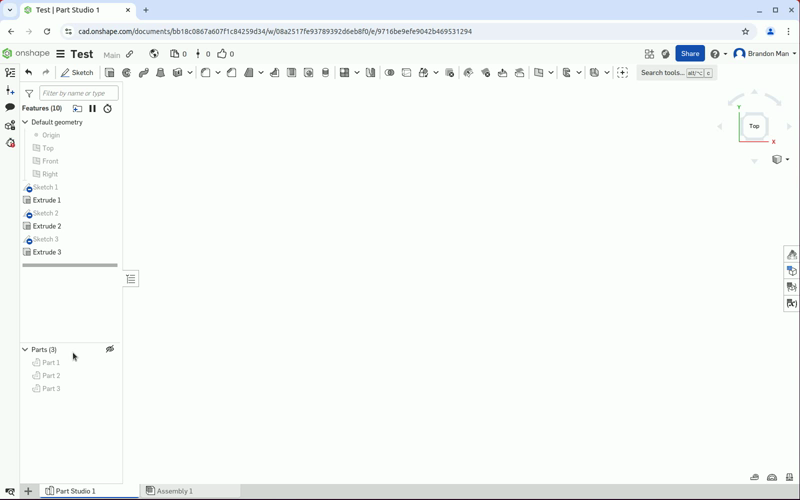
key(up)
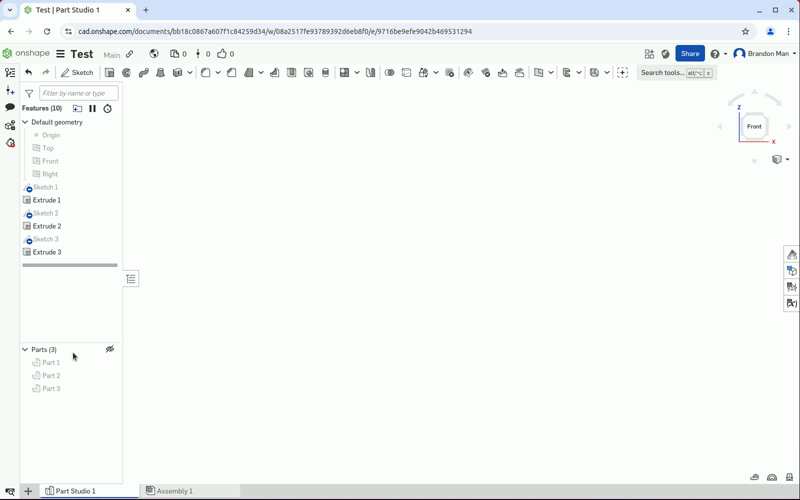
key_up(shift)
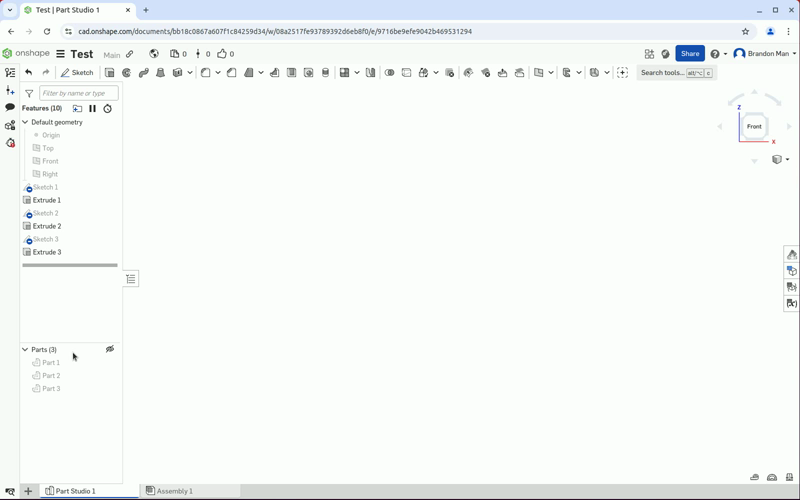
mouse_move(73, 352)
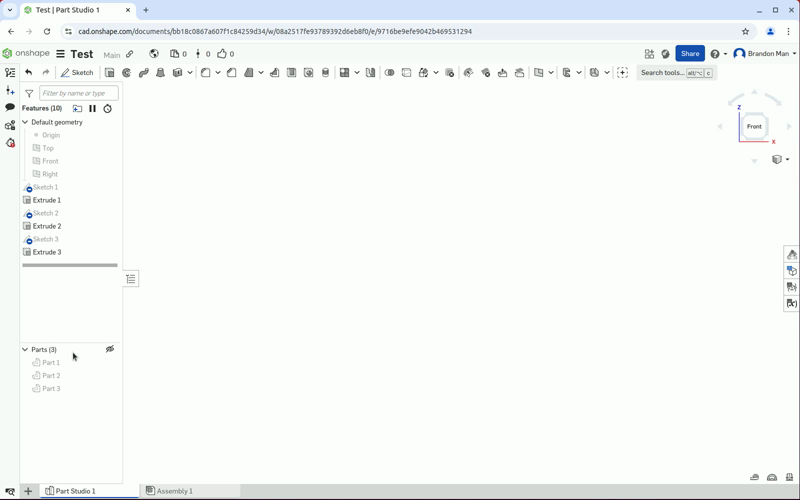
key(shift+y)
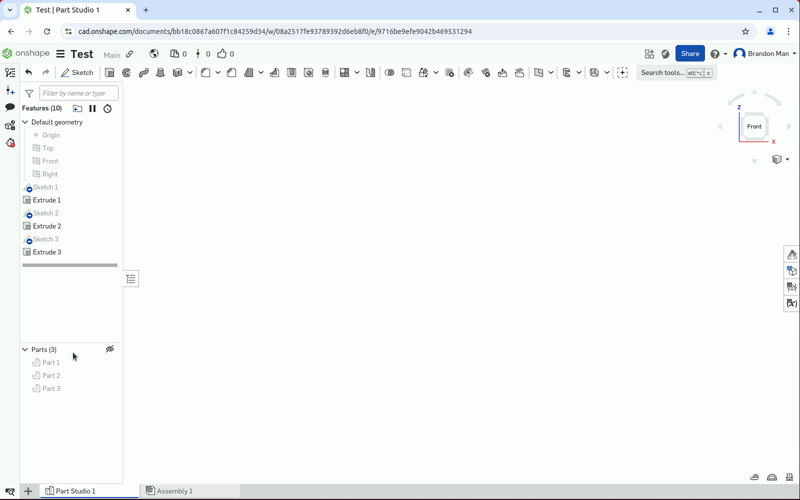
key(shift+s)
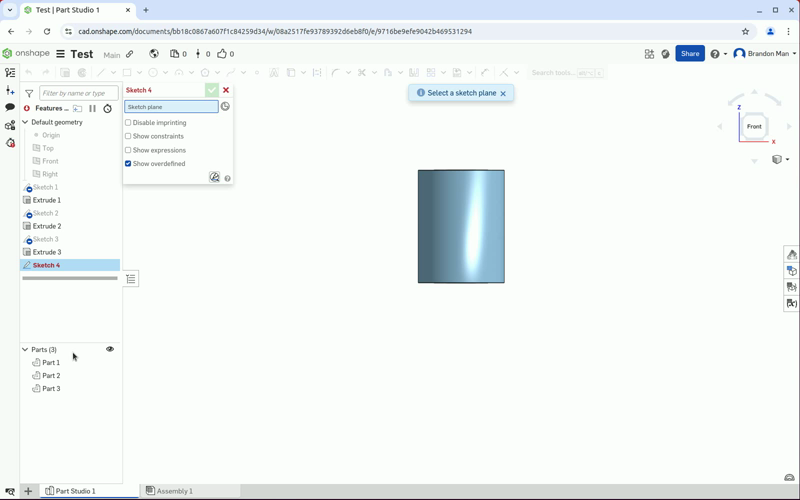
mouse_move(73, 163)
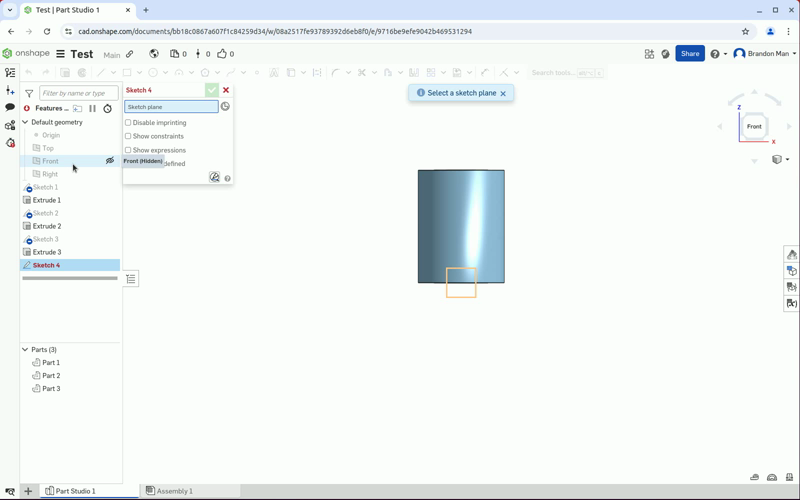
click(73, 163)
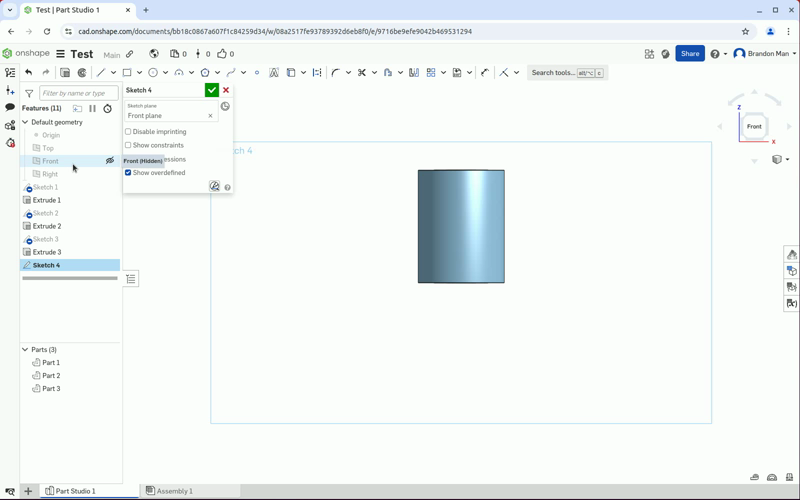
mouse_move(73, 352)
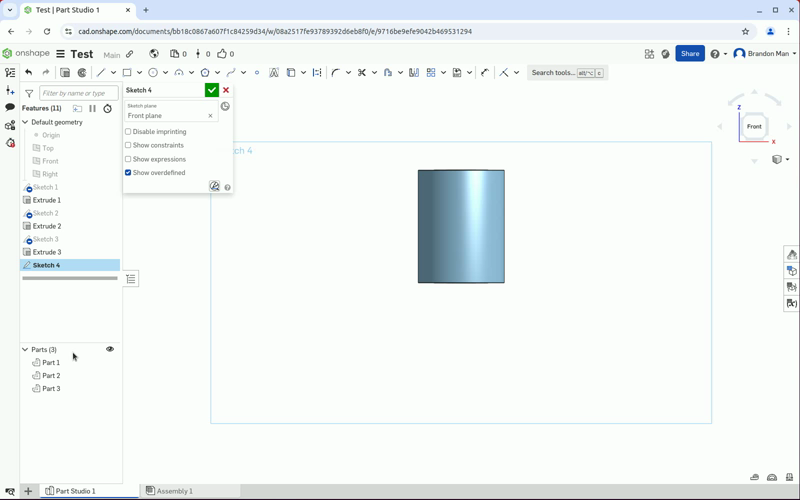
key(y)
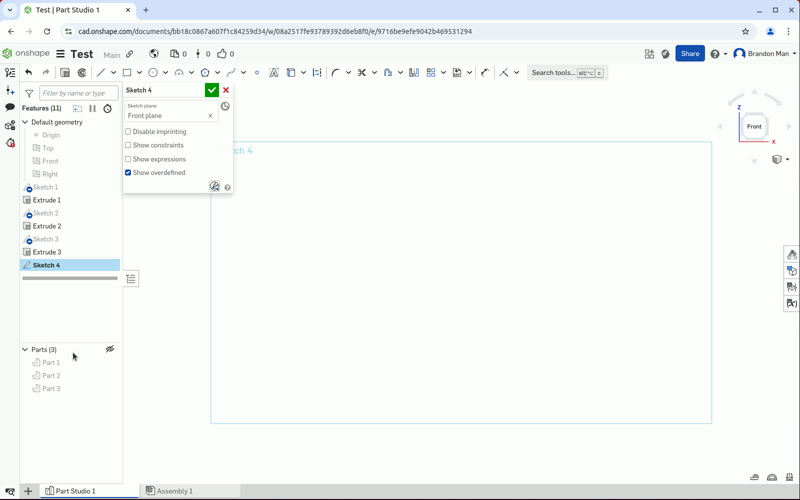
key(l)
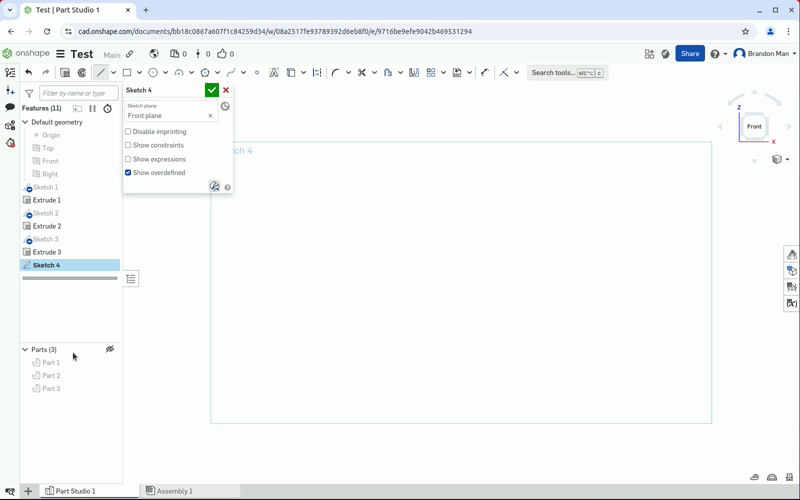
key_down(shift)
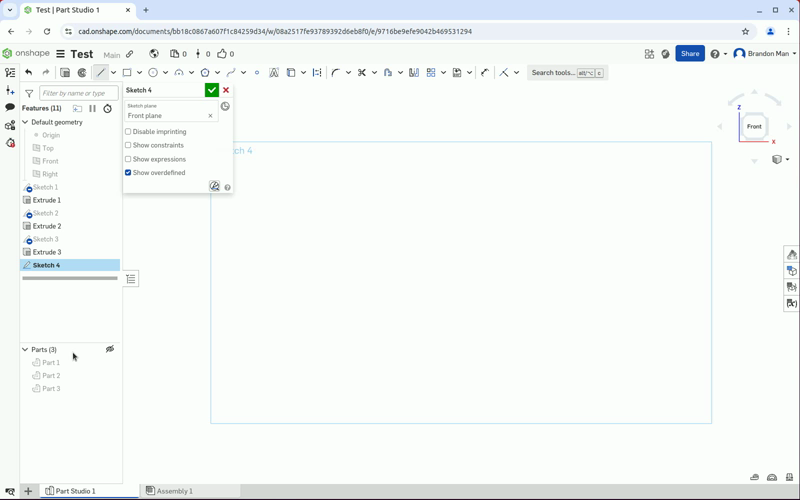
mouse_move(446, 184)
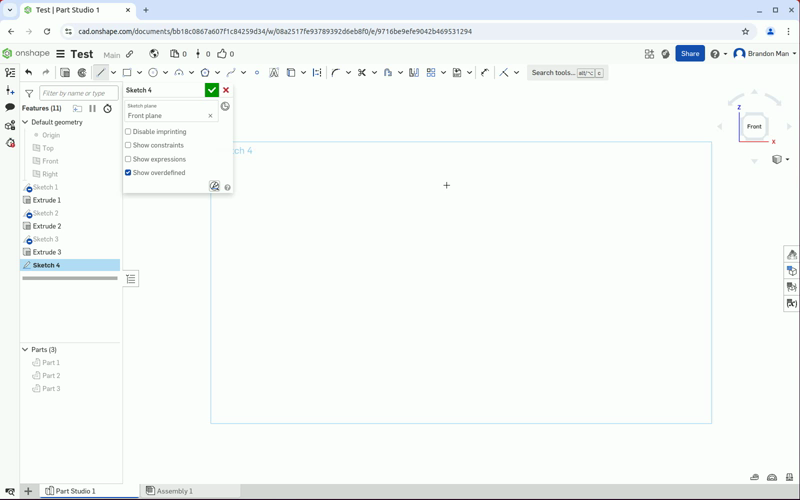
click(446, 184)
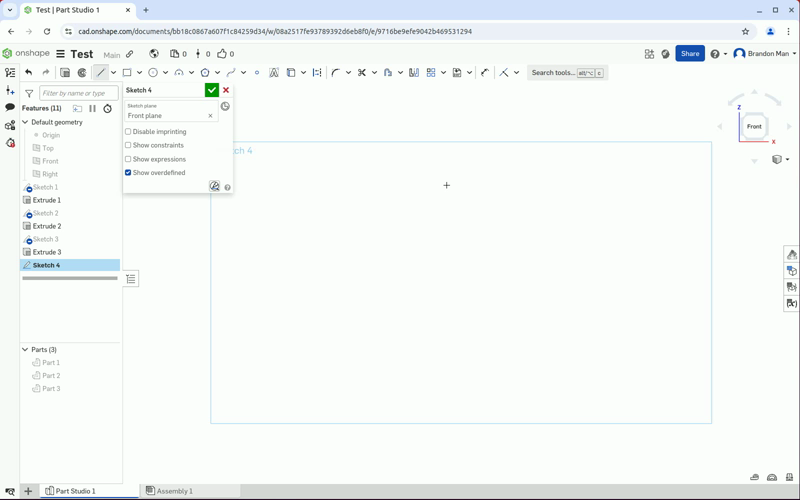
key_up(shift)
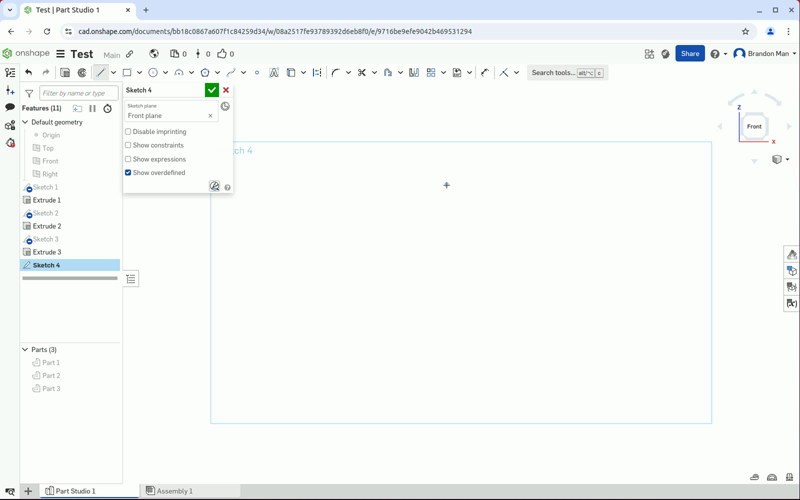
key_down(shift)
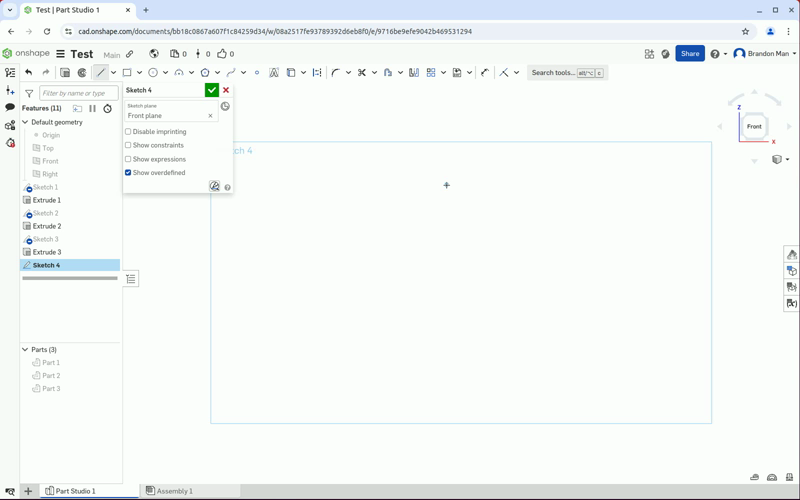
mouse_move(476, 184)
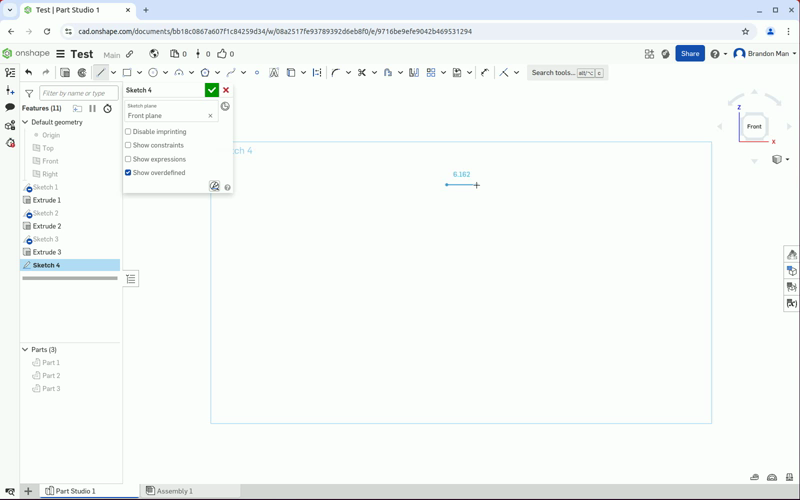
mouse_move(475, 184)
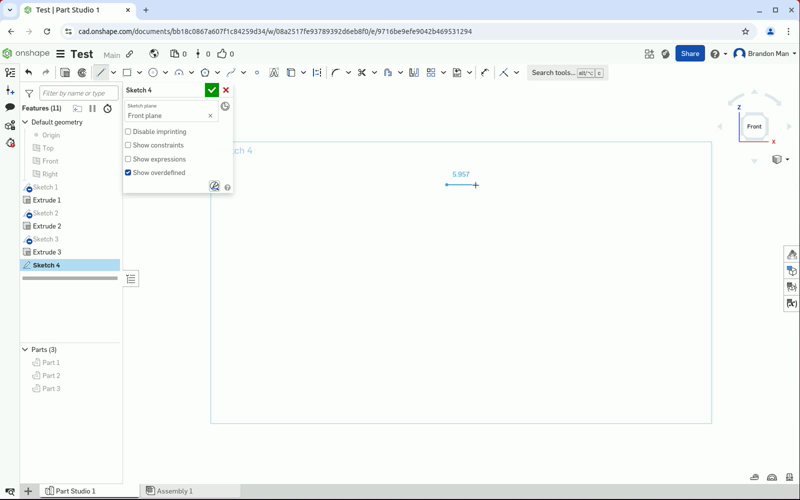
click(475, 184)
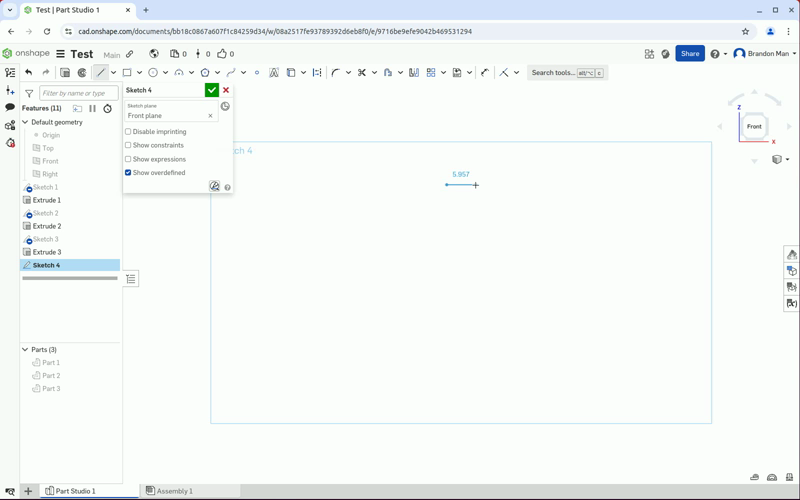
key_up(shift)
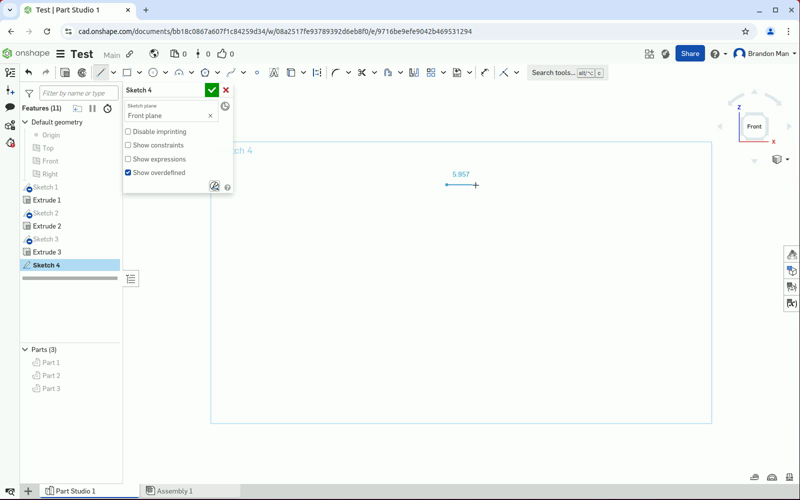
key_down(shift)
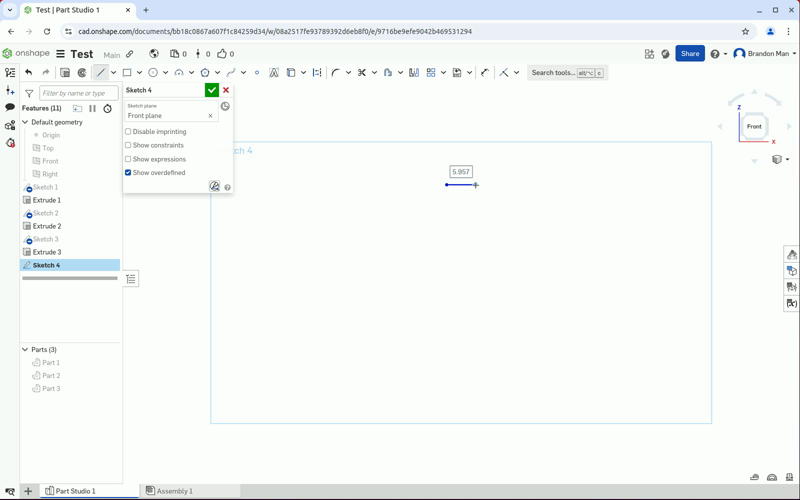
mouse_move(505, 184)
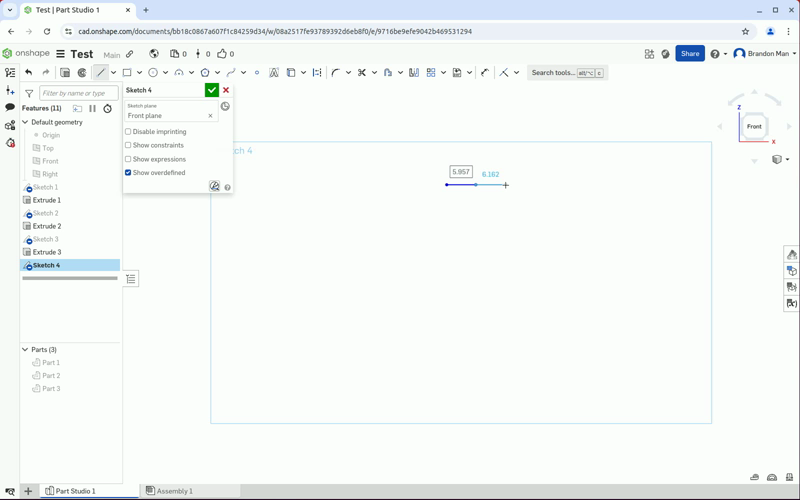
mouse_move(475, 170)
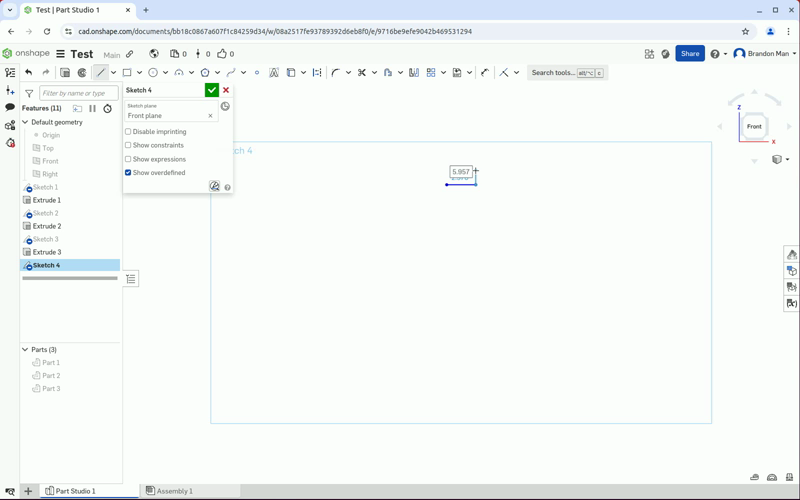
click(475, 170)
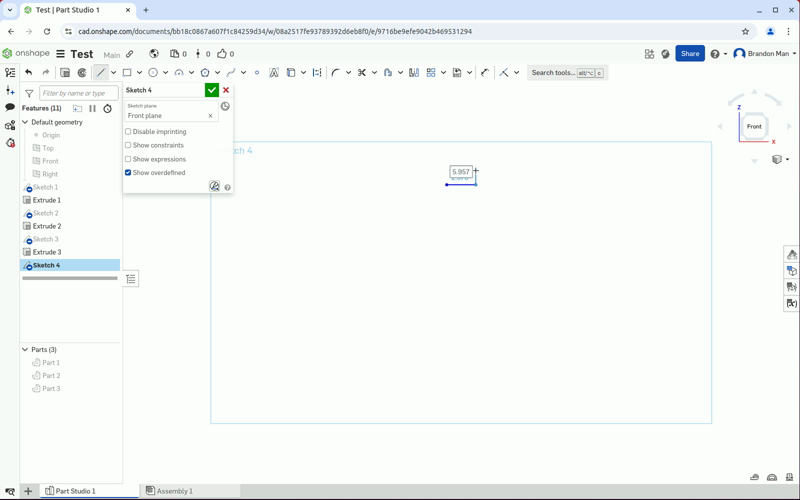
key_up(shift)
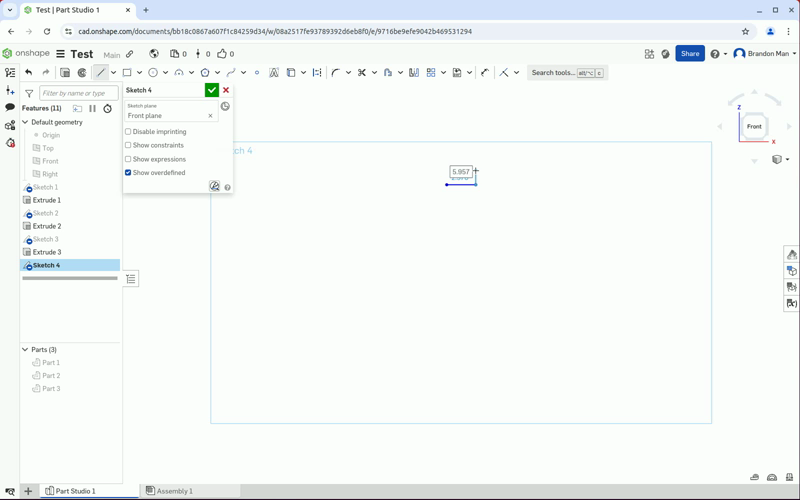
key_down(shift)
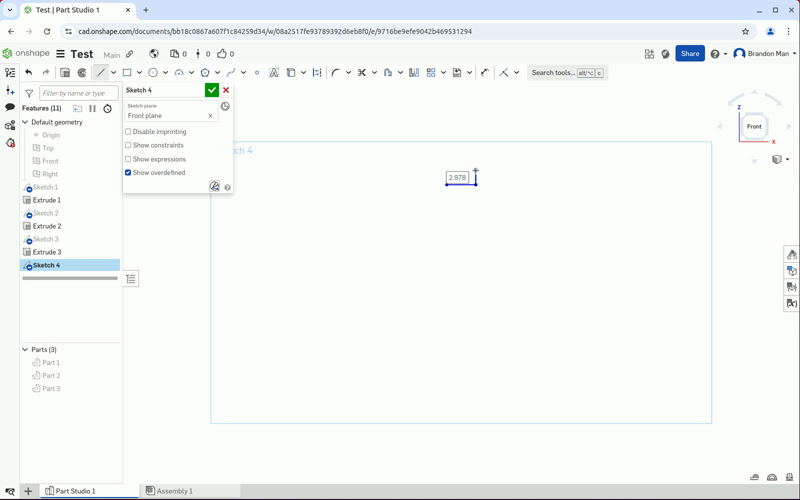
mouse_move(505, 170)
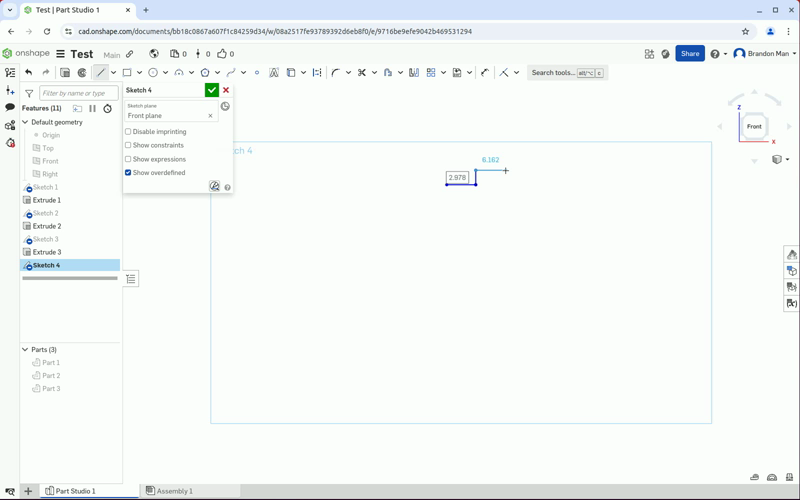
mouse_move(446, 170)
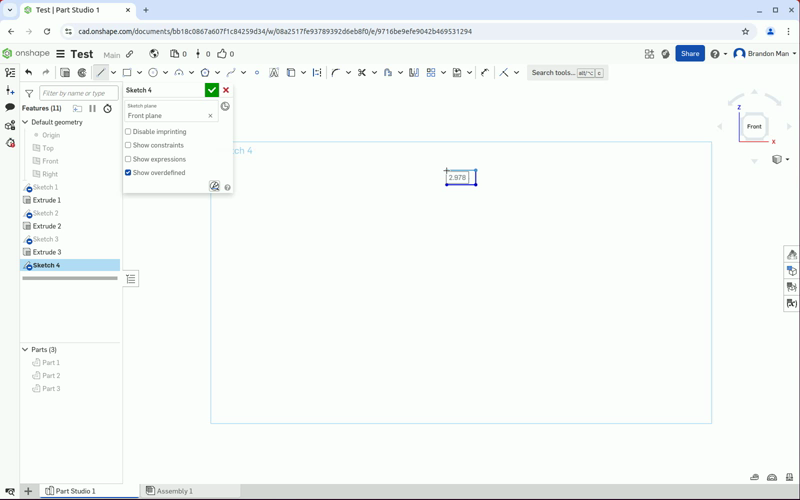
click(446, 170)
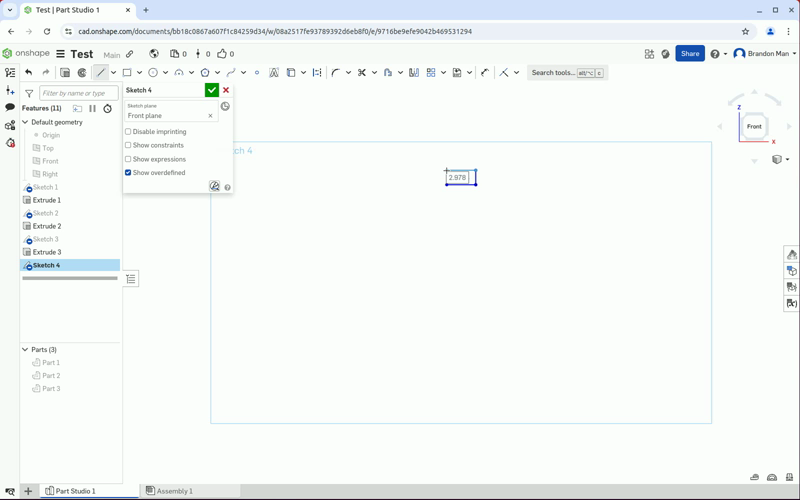
key_up(shift)
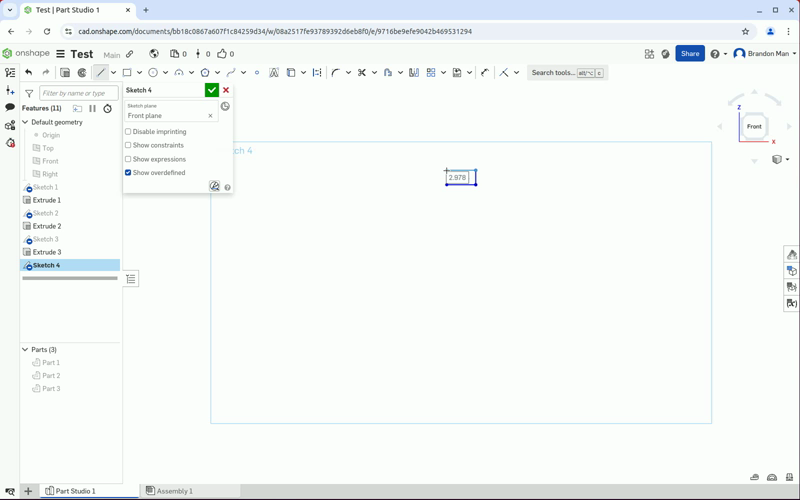
mouse_move(476, 170)
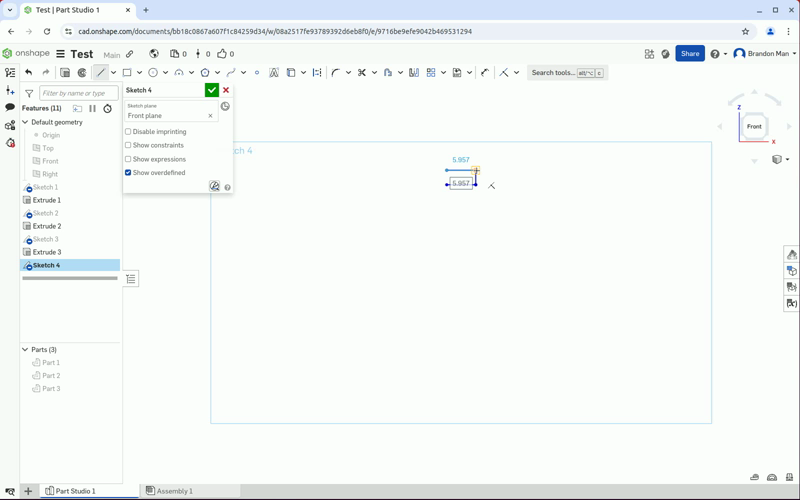
key_down(shift)
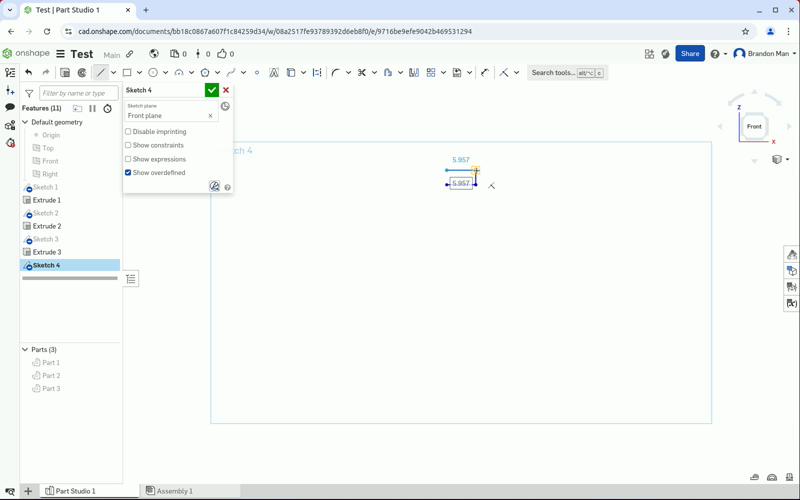
mouse_move(446, 184)
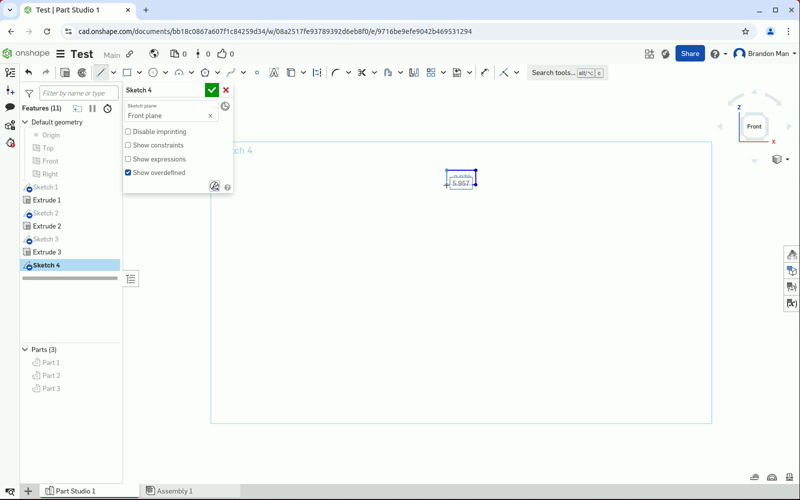
key_up(shift)
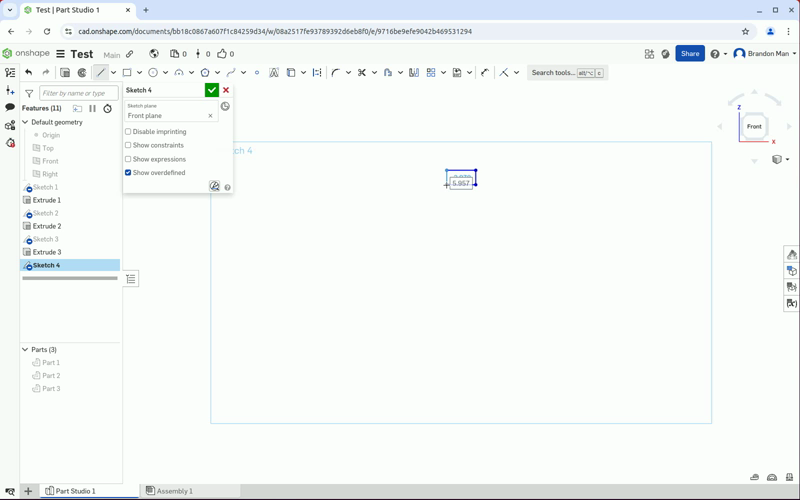
click(446, 184)
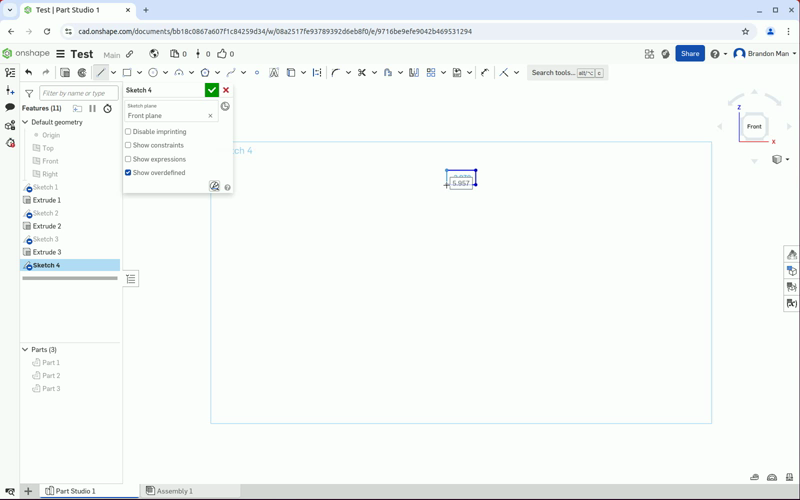
key(esc)
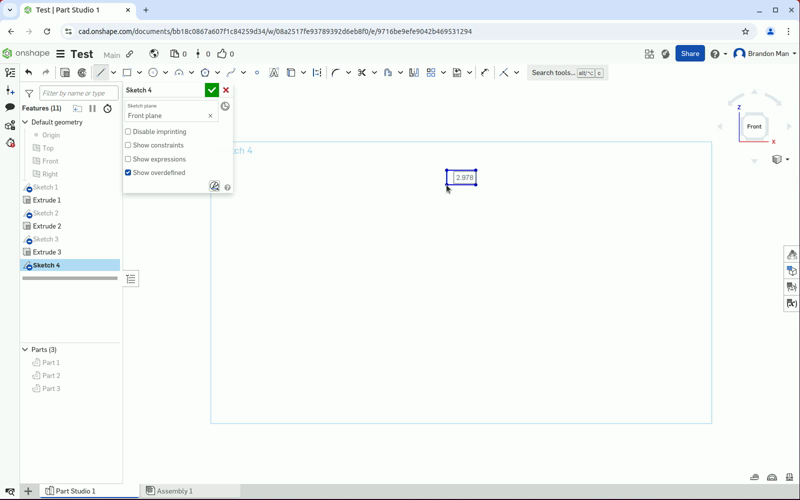
mouse_move(465, 178)
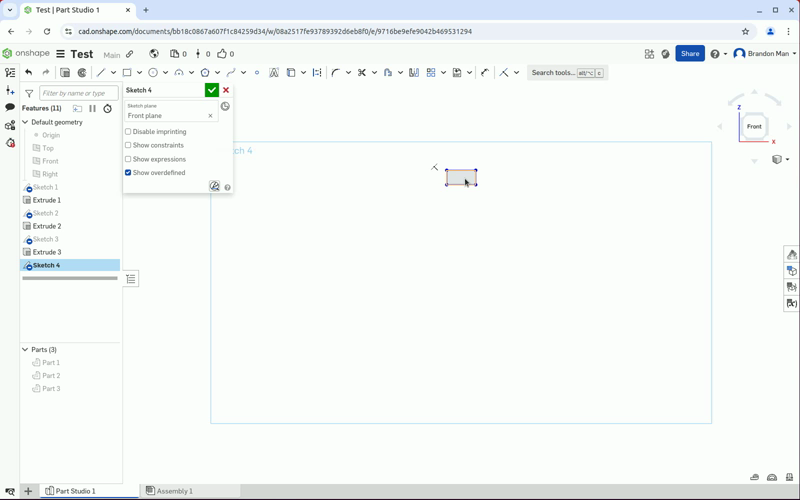
scroll(6)
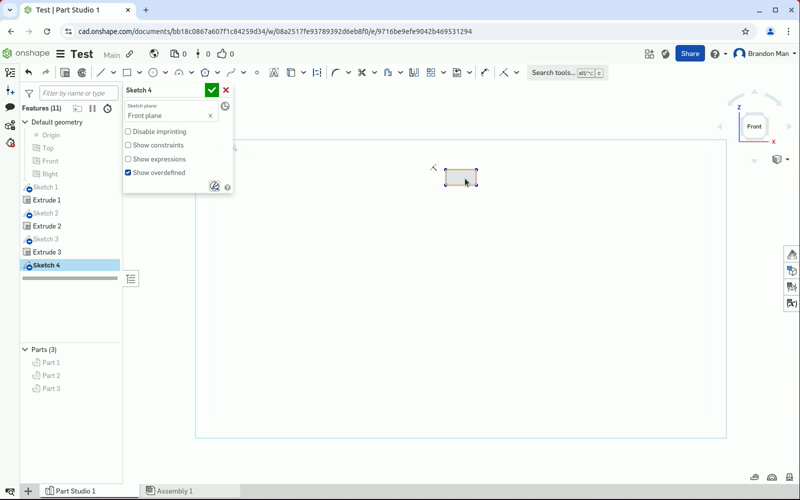
scroll(6)
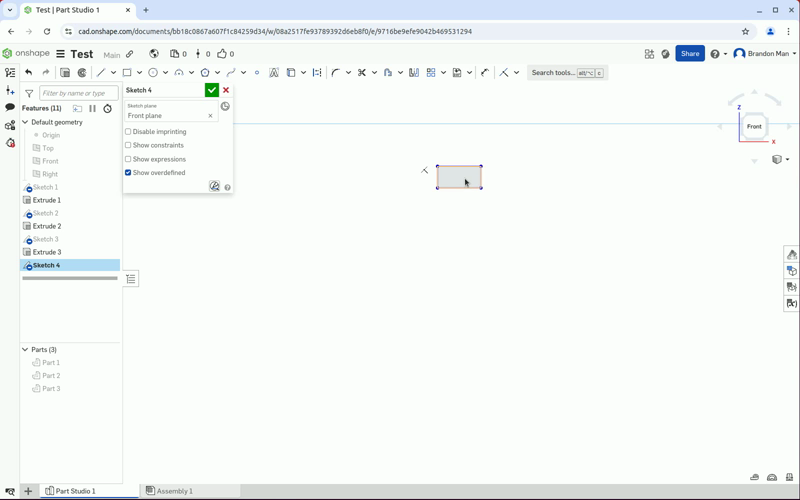
scroll(6)
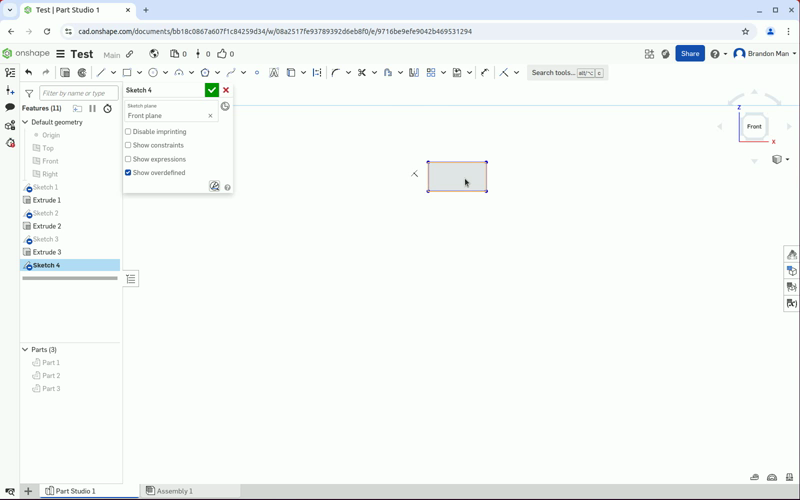
scroll(6)
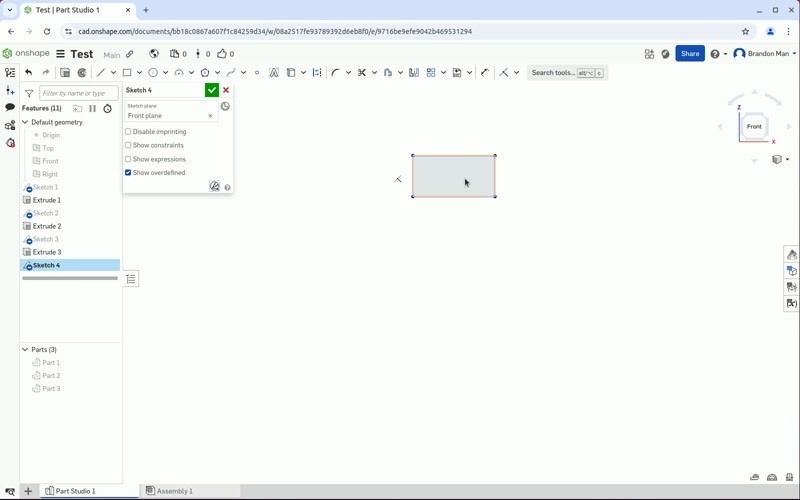
scroll(6)
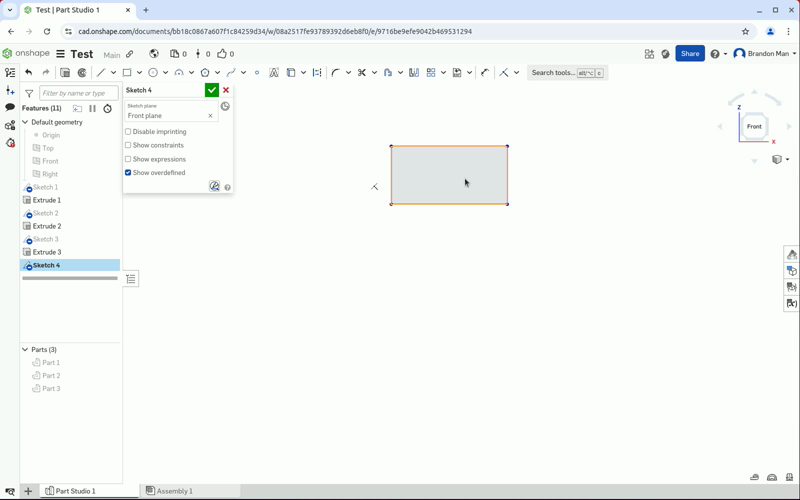
scroll(6)
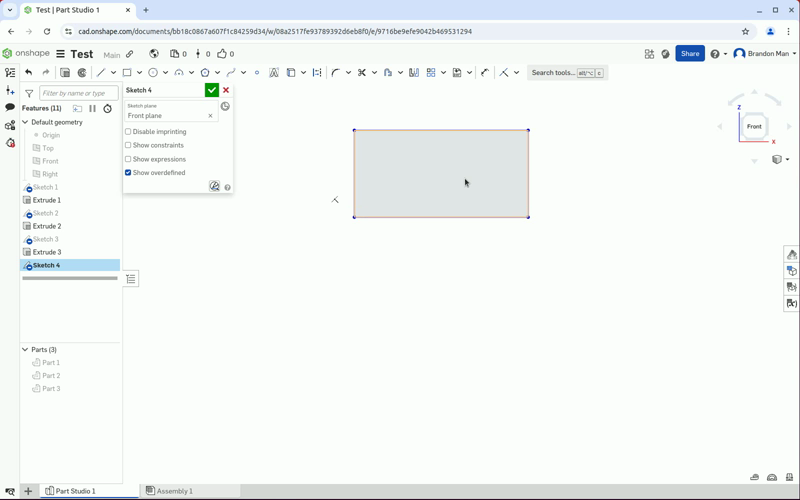
scroll(6)
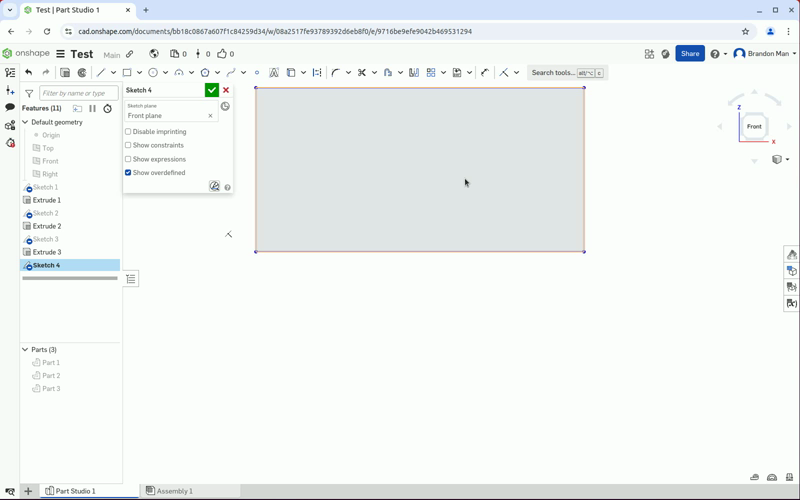
click(465, 178)
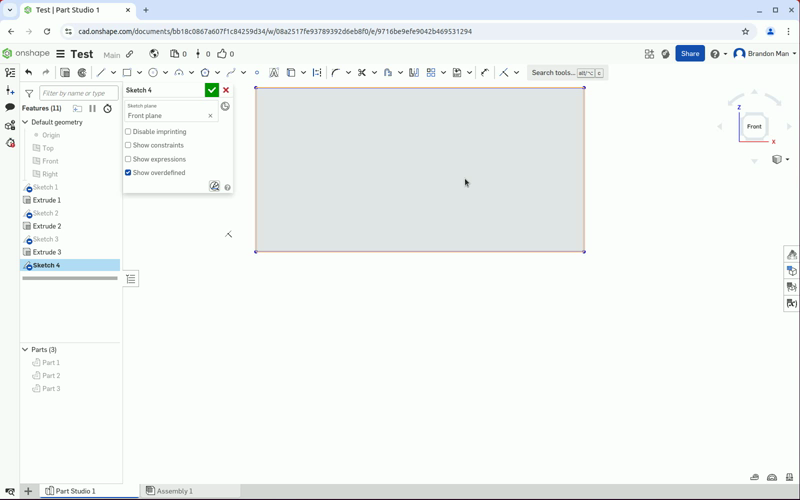
scroll(-6)
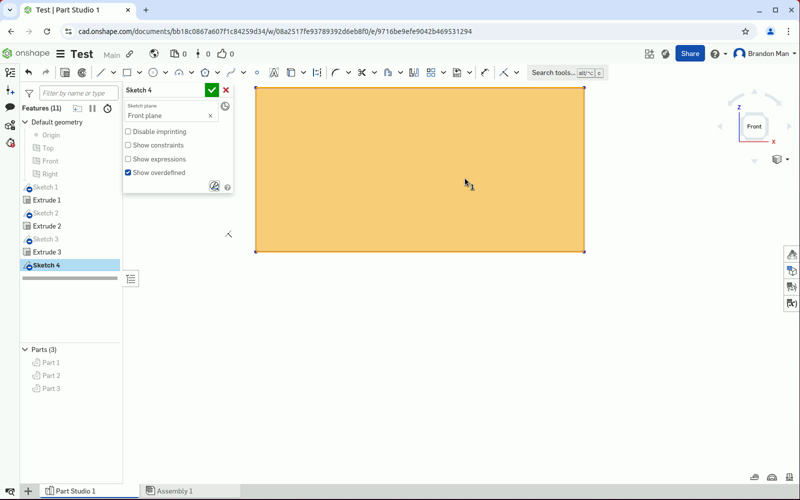
scroll(-6)
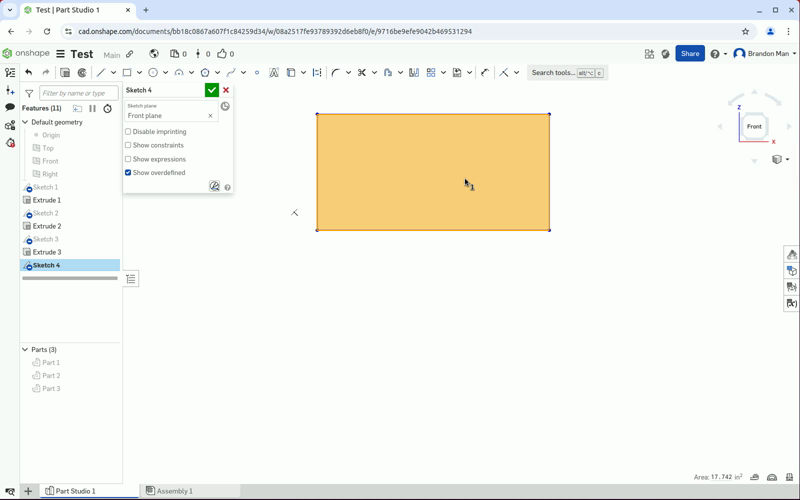
scroll(-6)
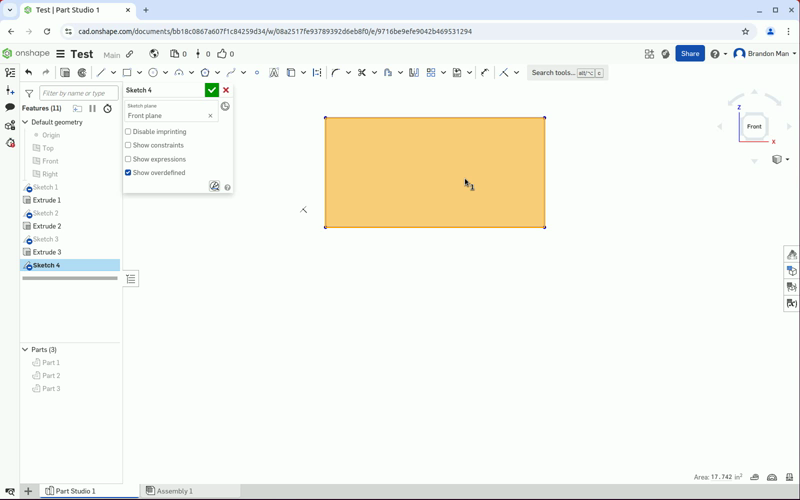
scroll(-6)
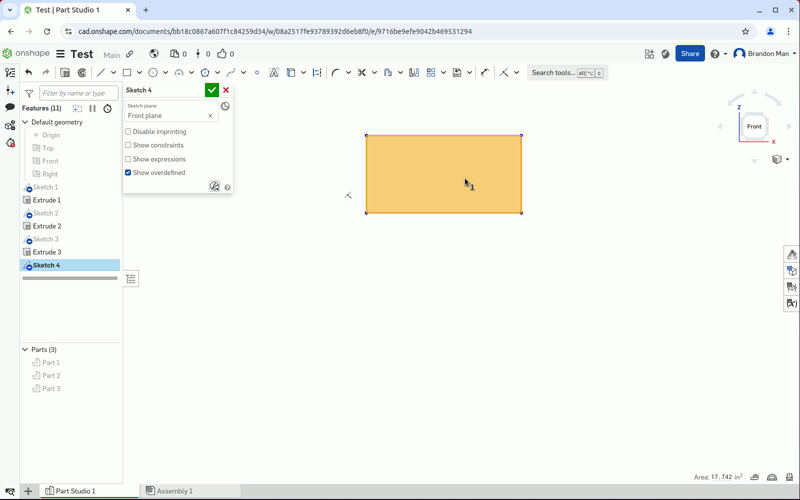
scroll(-6)
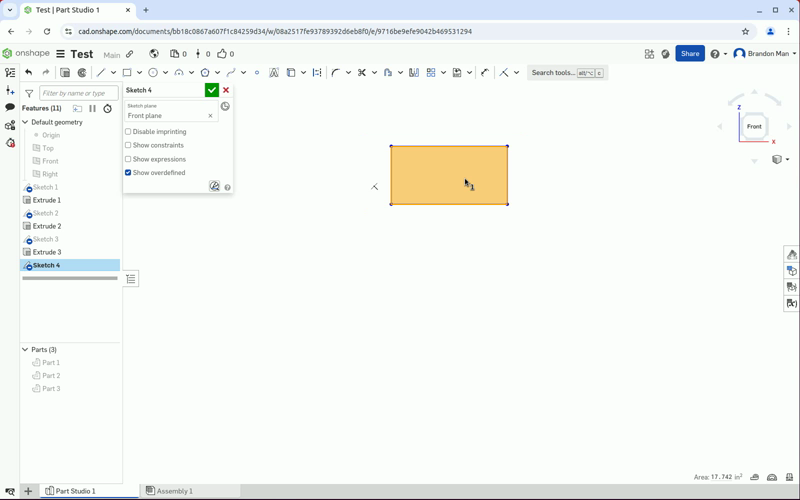
scroll(-6)
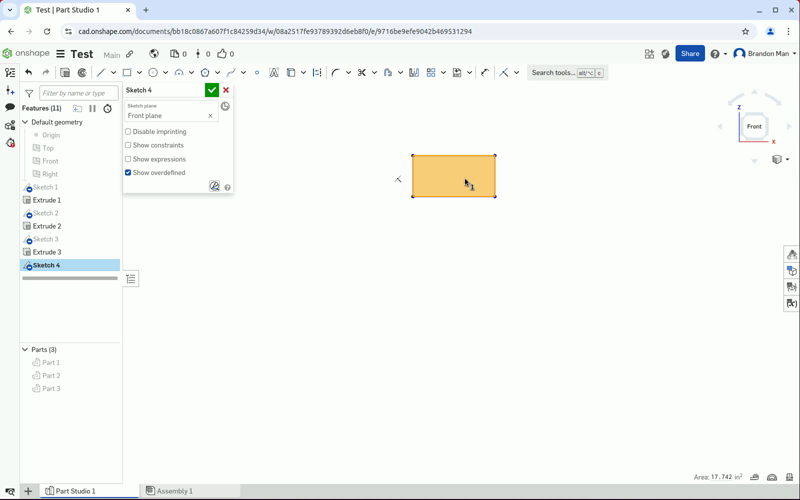
scroll(-6)
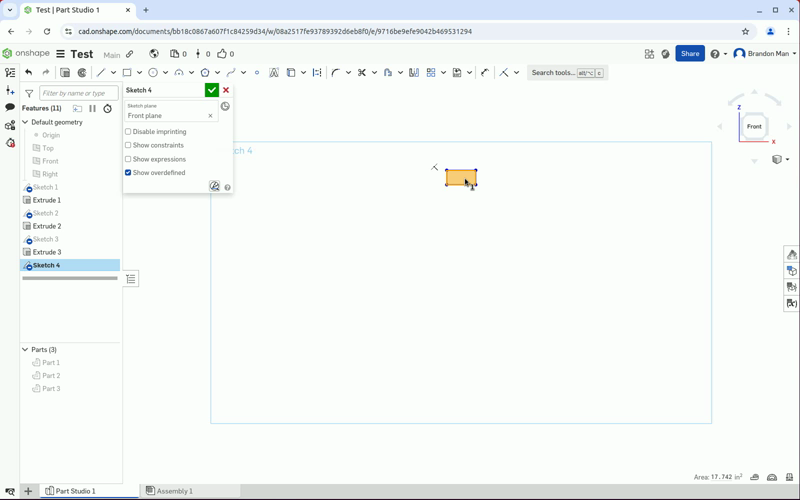
mouse_move(73, 352)
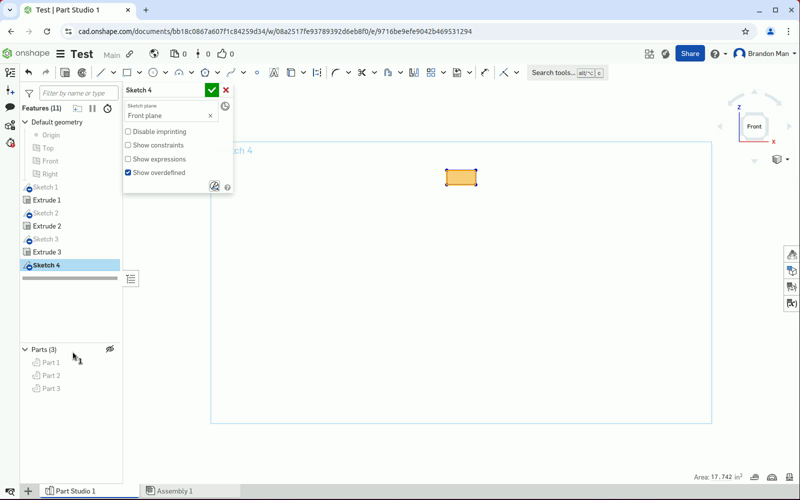
key(shift+y)
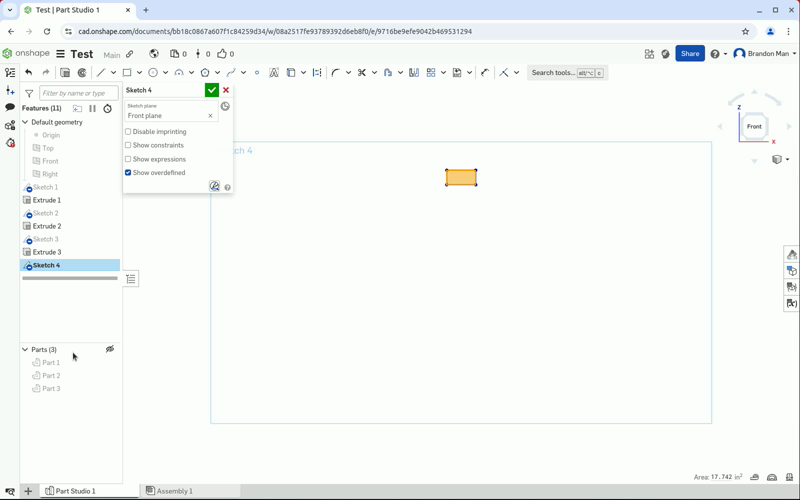
key(shift+e)
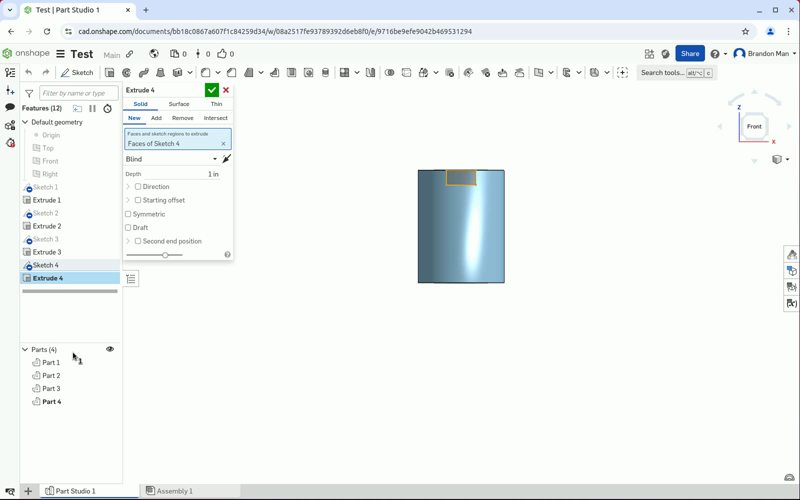
mouse_move(143, 106)
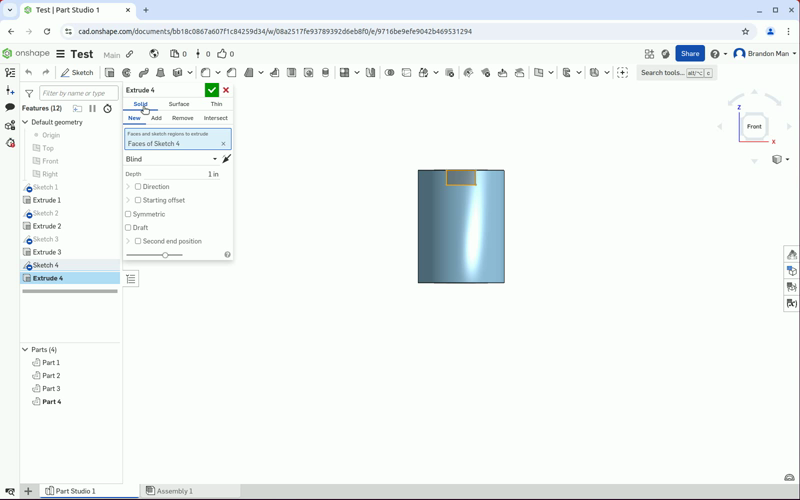
click(143, 106)
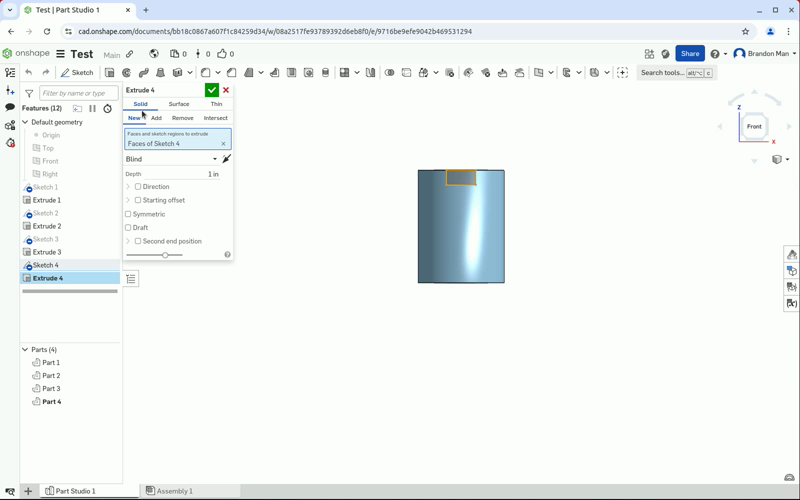
mouse_move(137, 120)
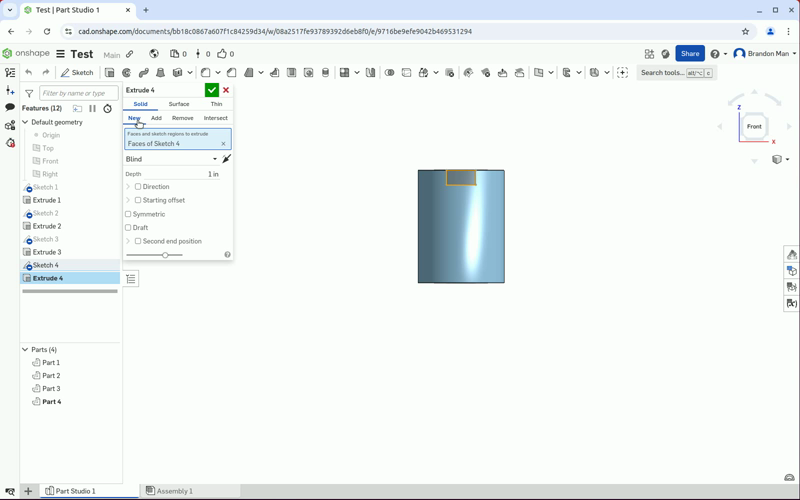
click(137, 120)
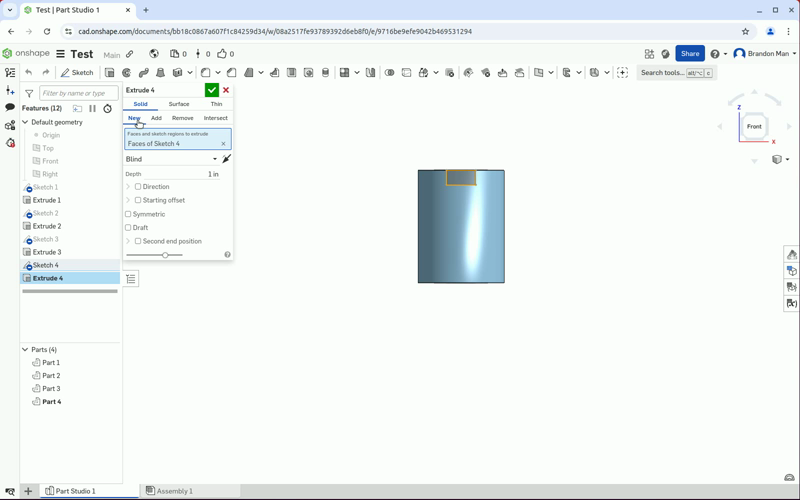
key(tab, 4)
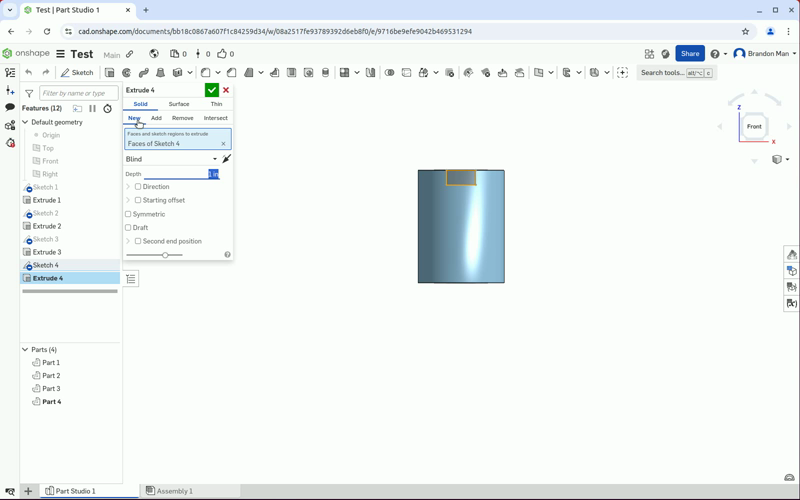
text(23.108)
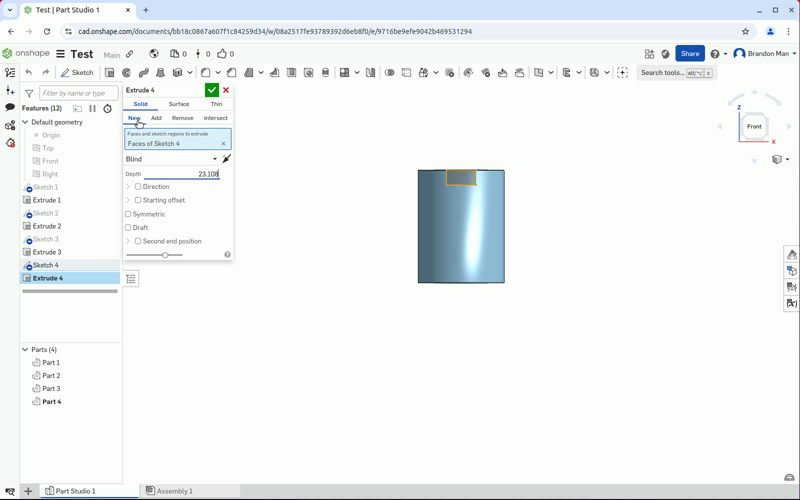
key(tab, 3)
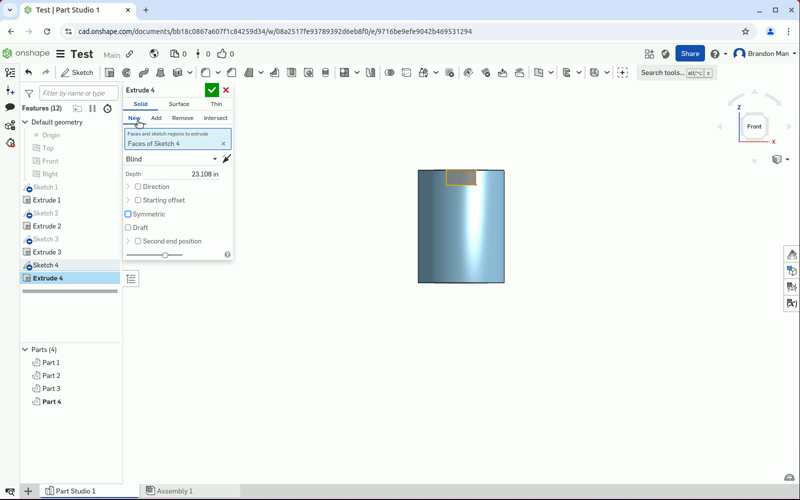
key(space)
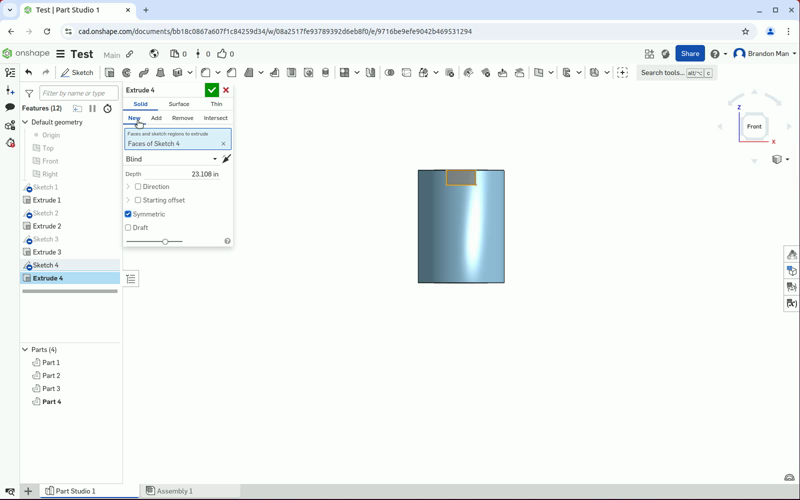
key(enter)
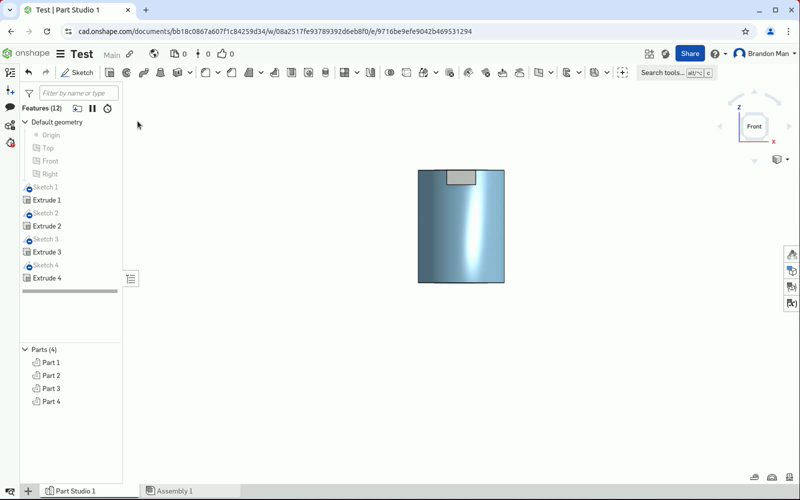
key(shift+h)
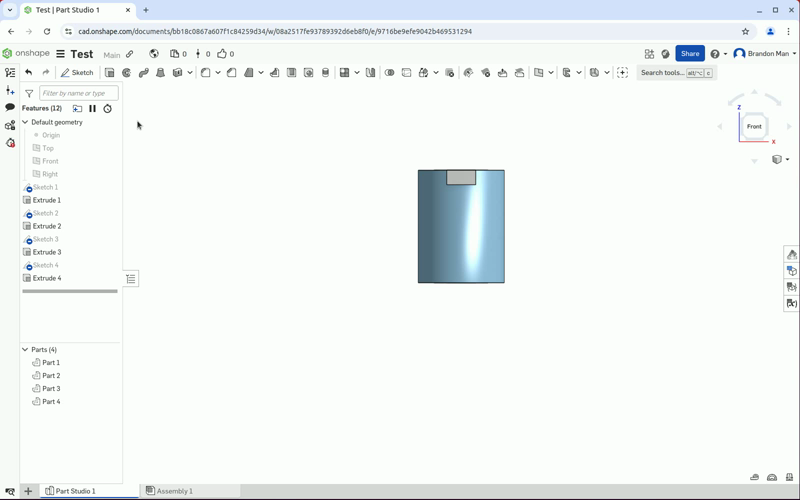
key(shift+h)
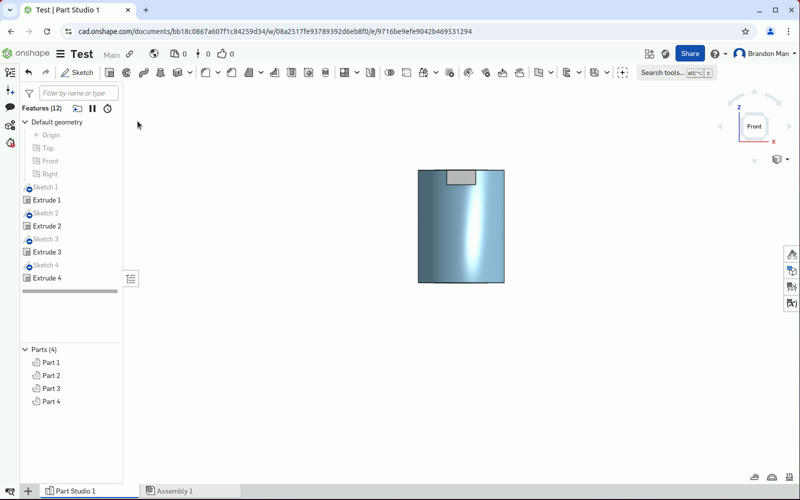
mouse_move(73, 189)
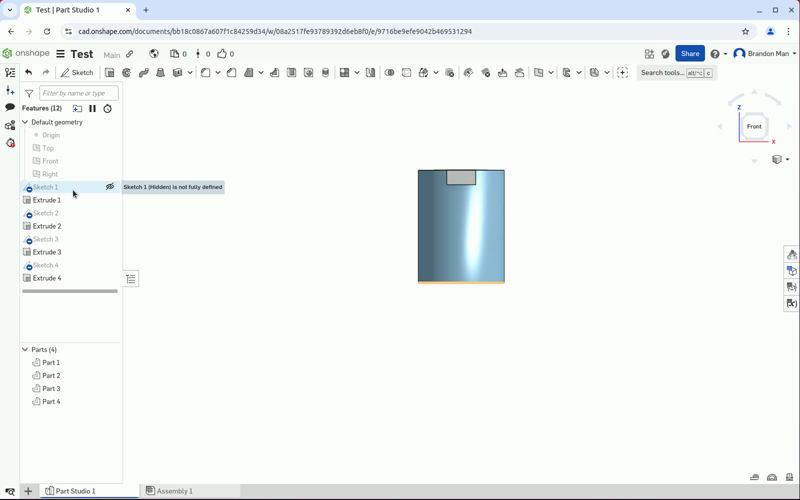
click(73, 189)
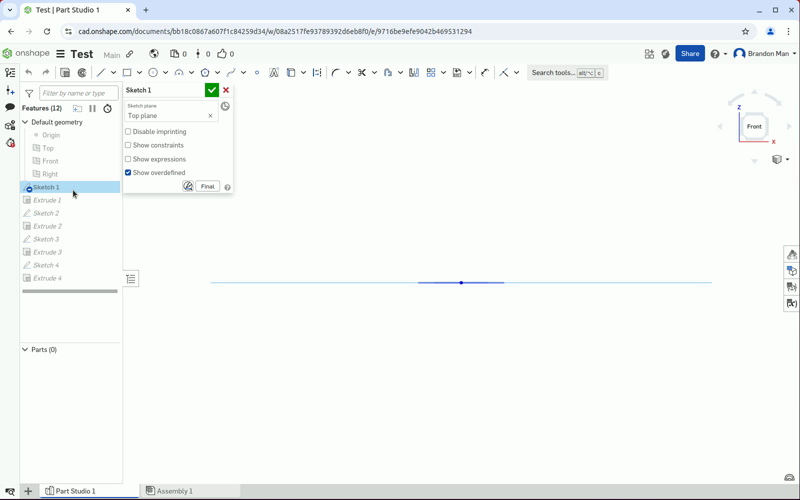
mouse_move(229, 92)
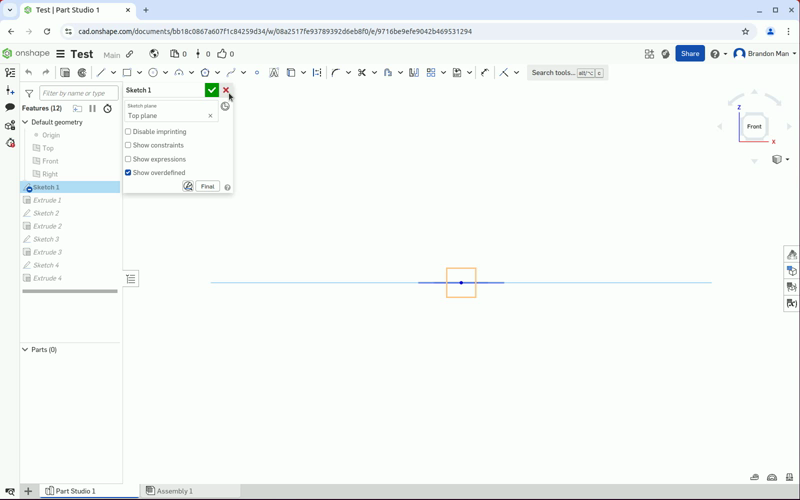
click(229, 92)
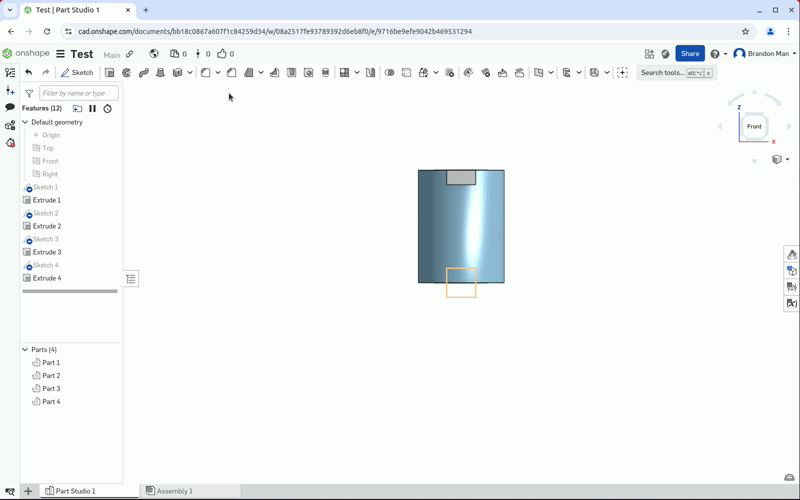
mouse_move(73, 352)
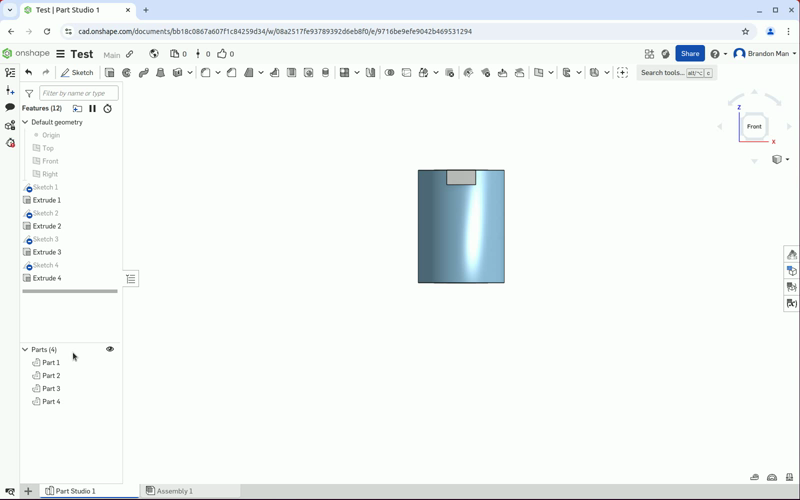
key(y)
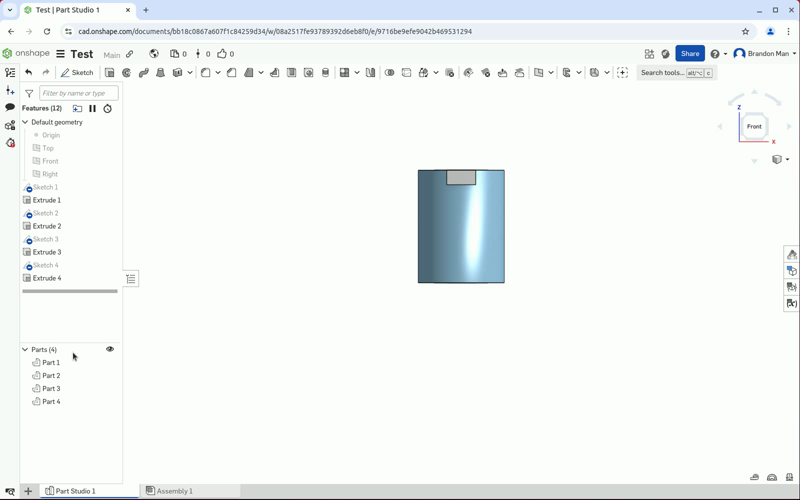
key(shift+p)
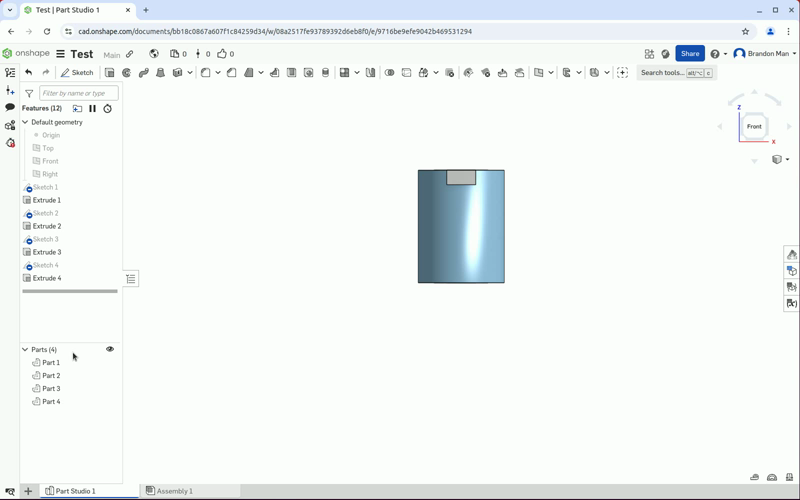
key(space)
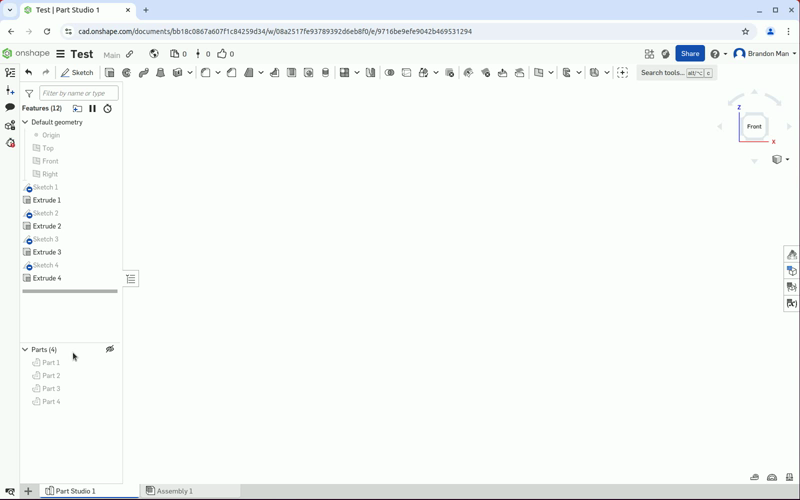
key_down(shift)
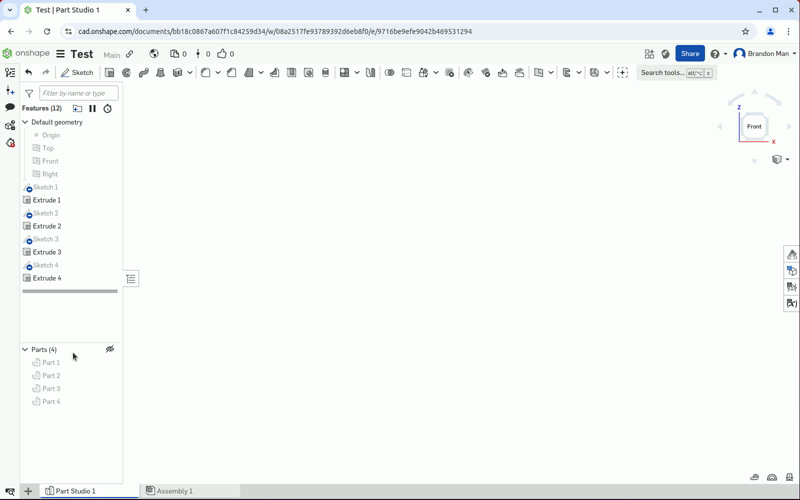
key(down)
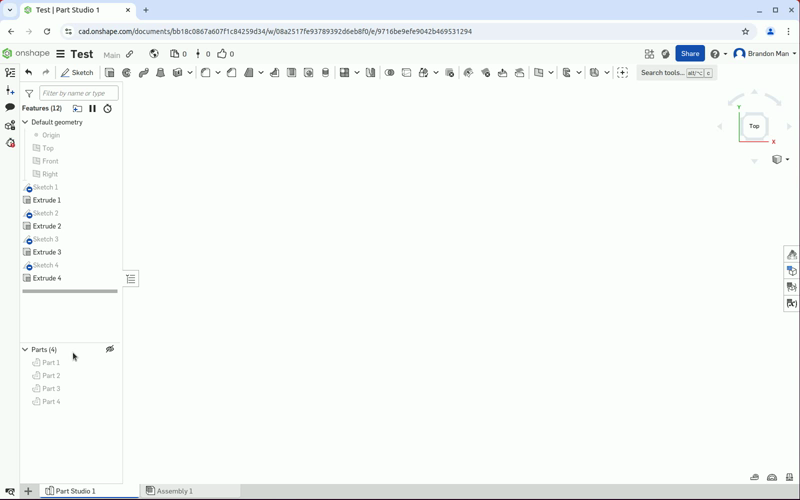
key_up(shift)
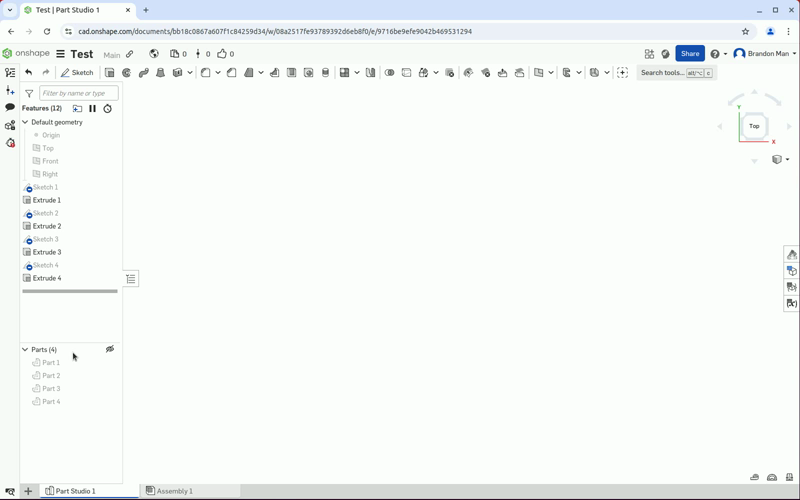
mouse_move(73, 352)
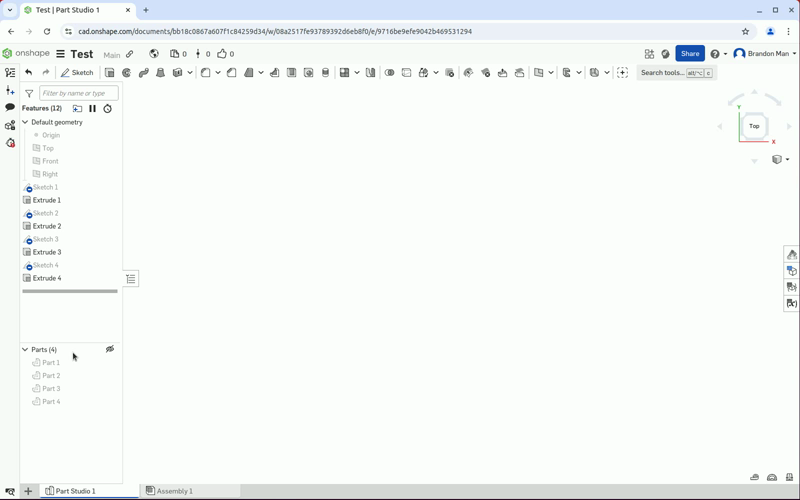
key(shift+y)
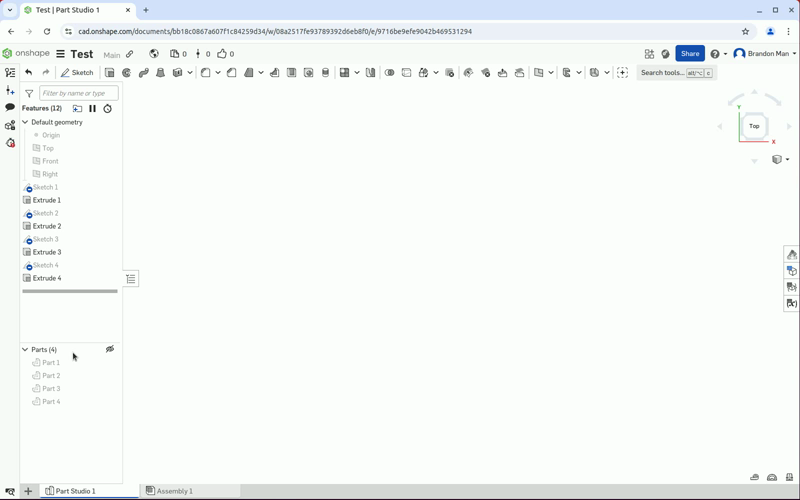
key(shift+s)
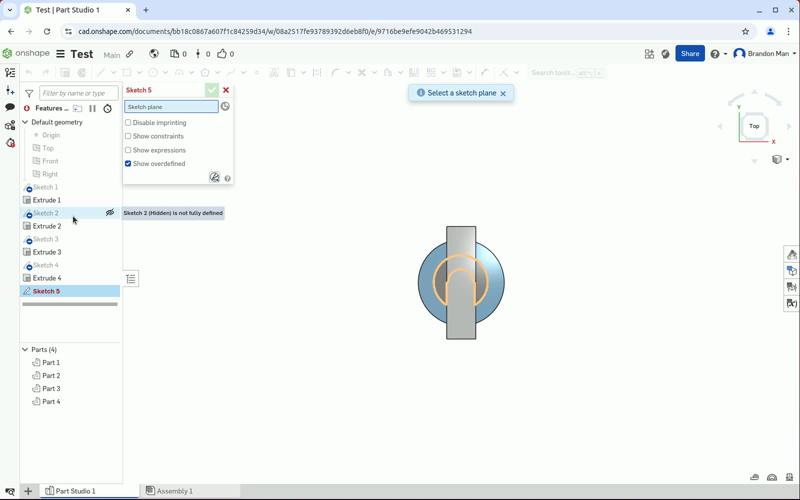
scroll(3)
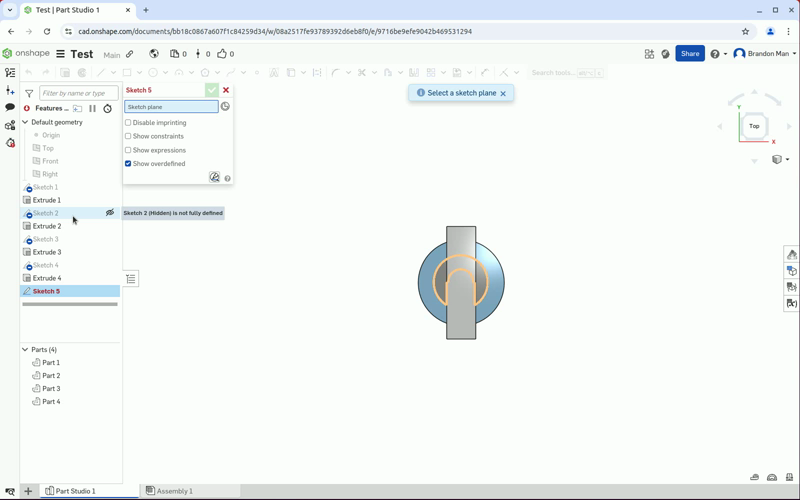
mouse_move(73, 150)
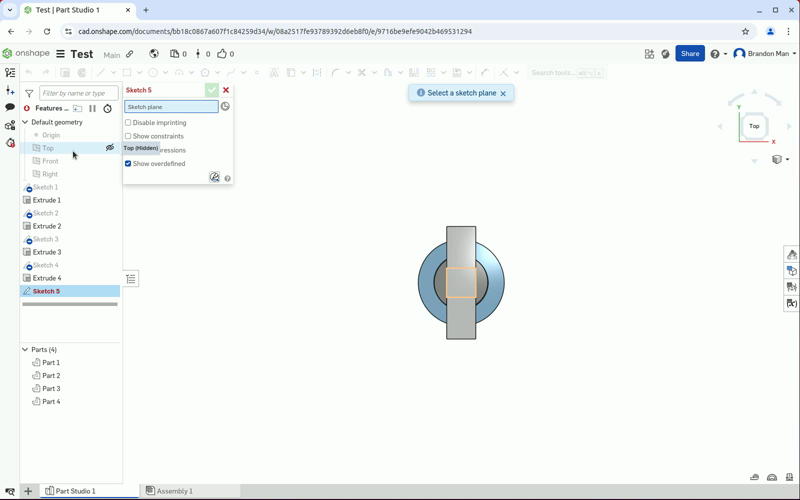
click(73, 150)
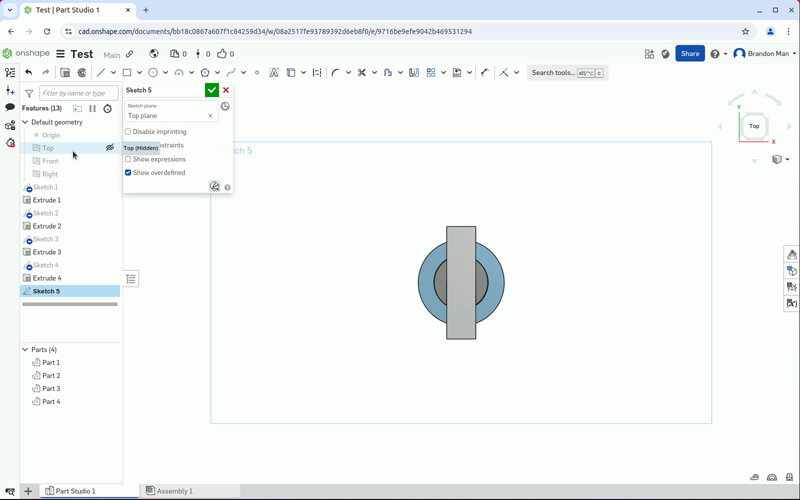
mouse_move(73, 352)
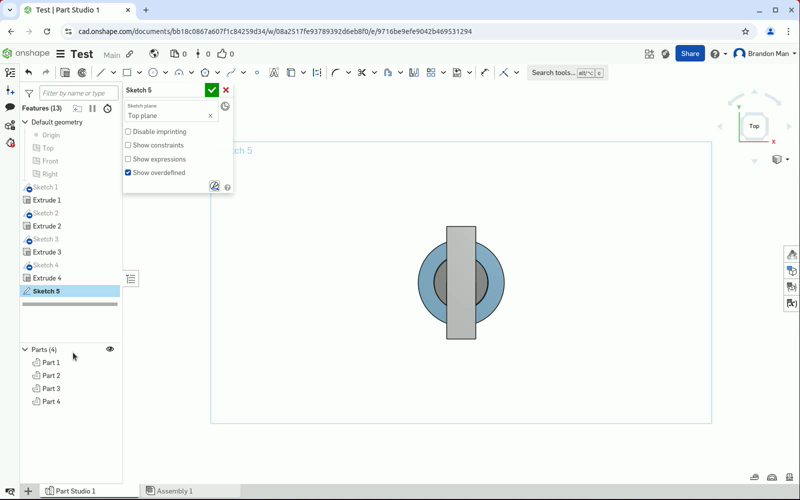
key(y)
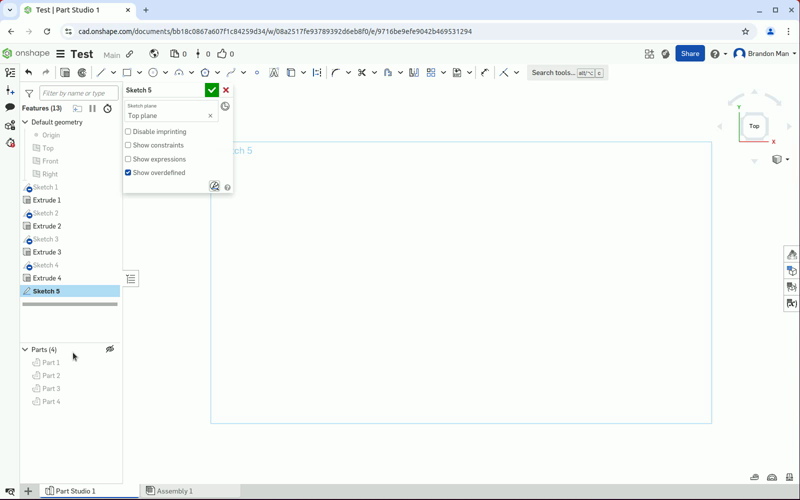
key(a)
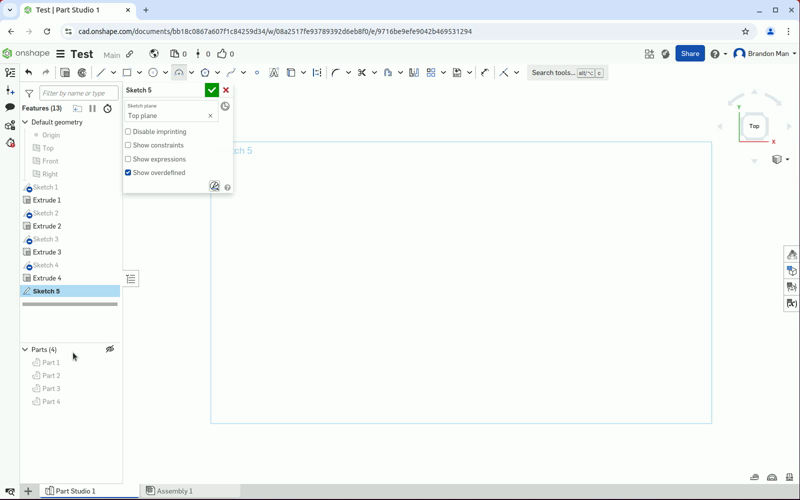
key_down(shift)
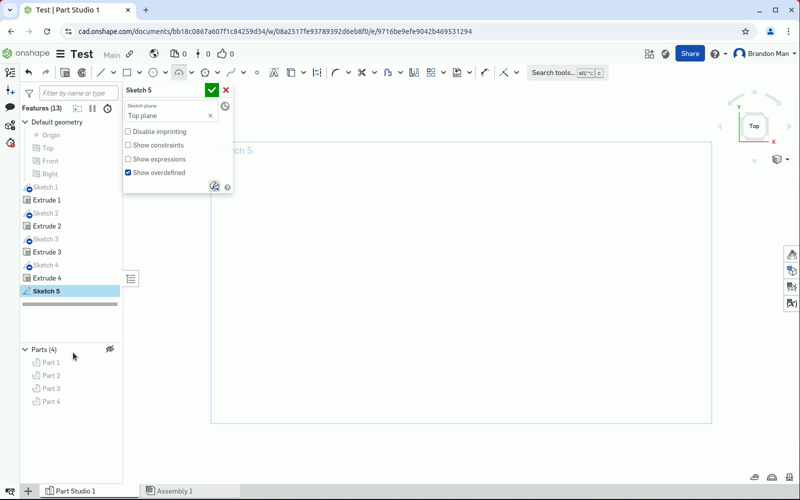
mouse_move(446, 305)
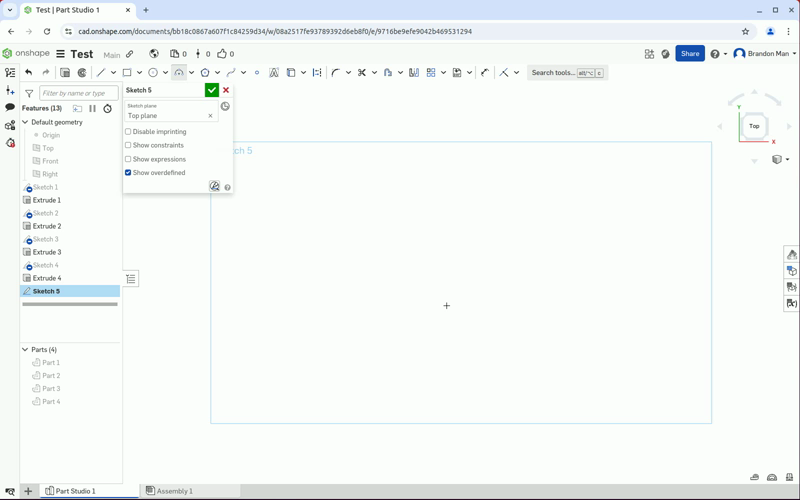
click(446, 305)
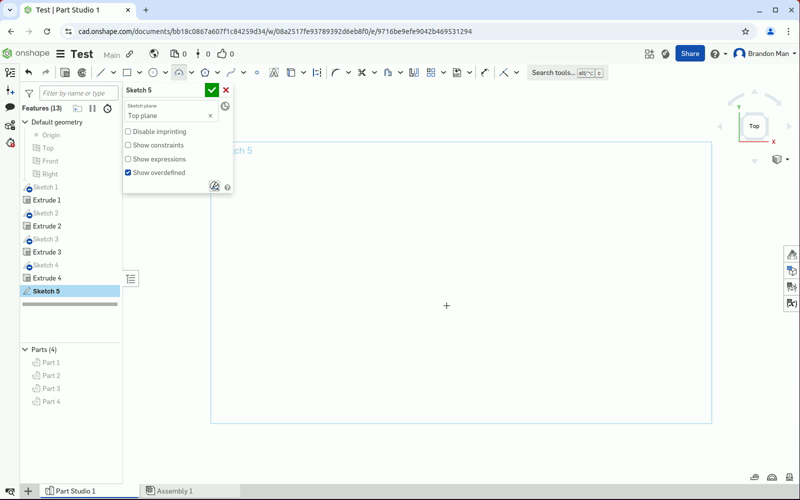
key_up(shift)
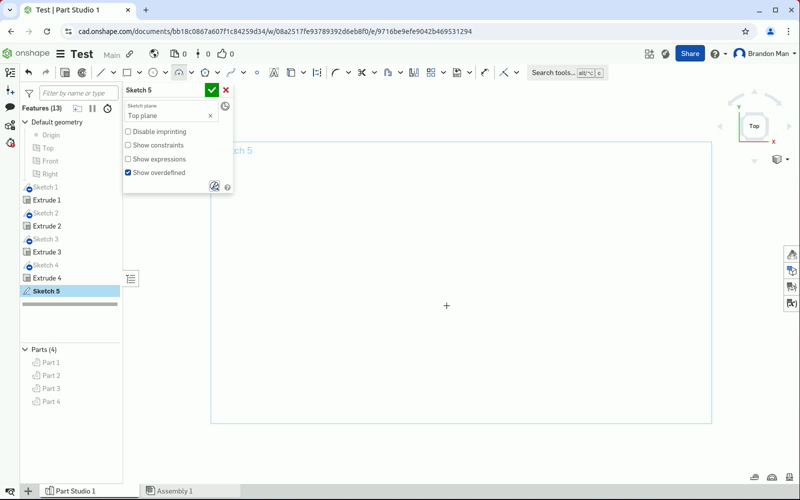
key_down(shift)
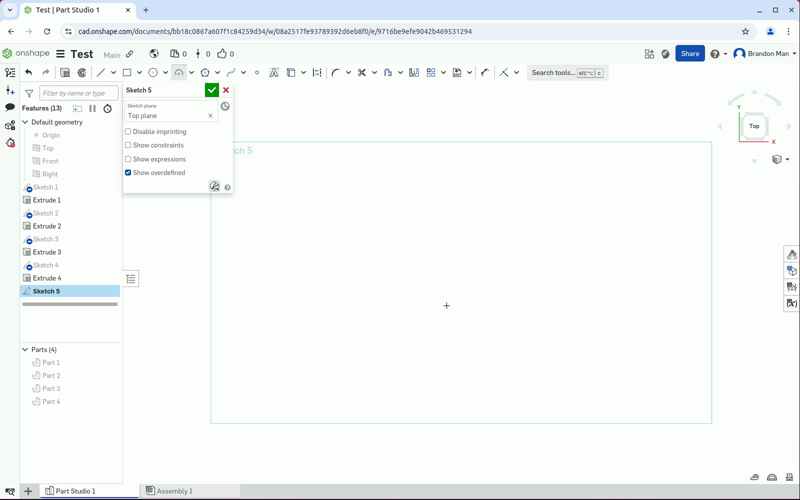
mouse_move(474, 305)
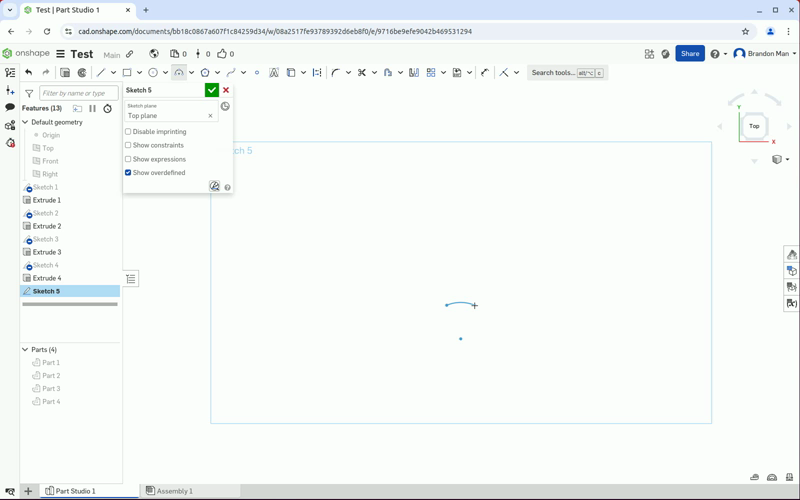
click(474, 305)
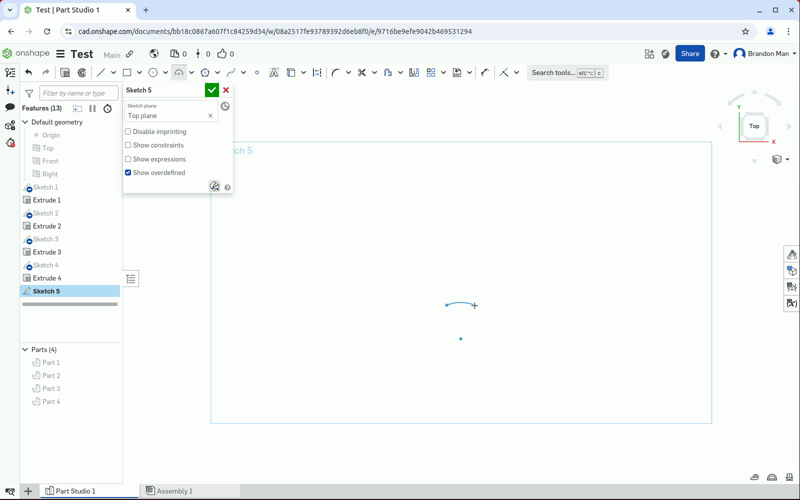
mouse_move(460, 255)
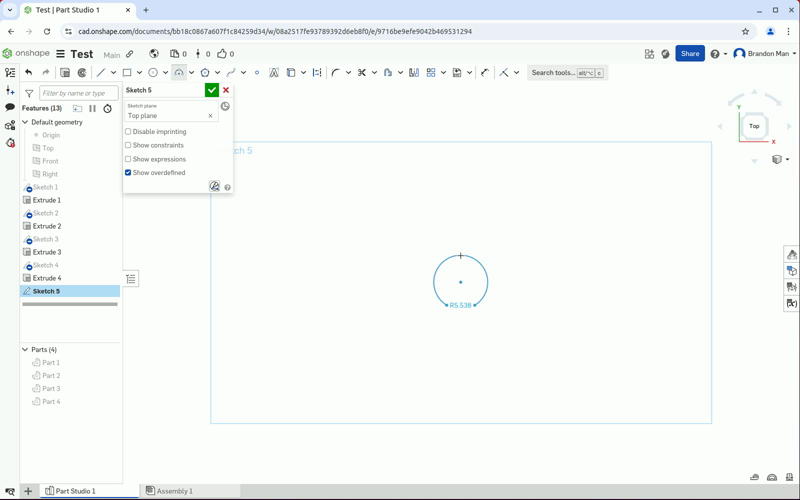
click(460, 255)
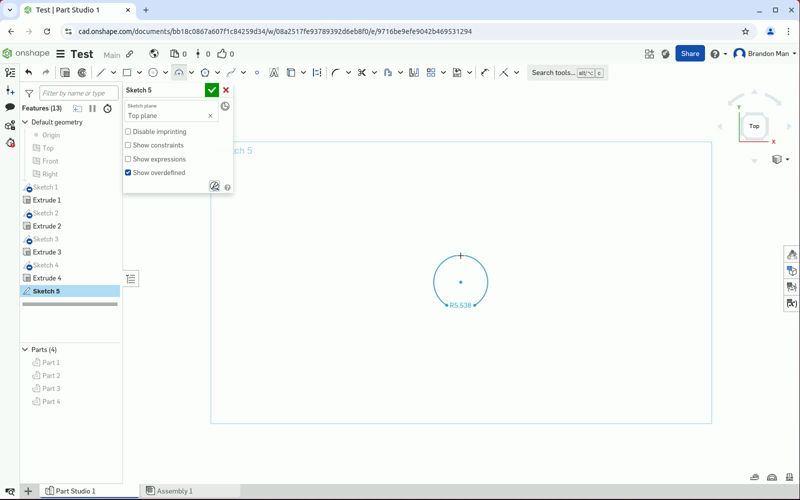
key_up(shift)
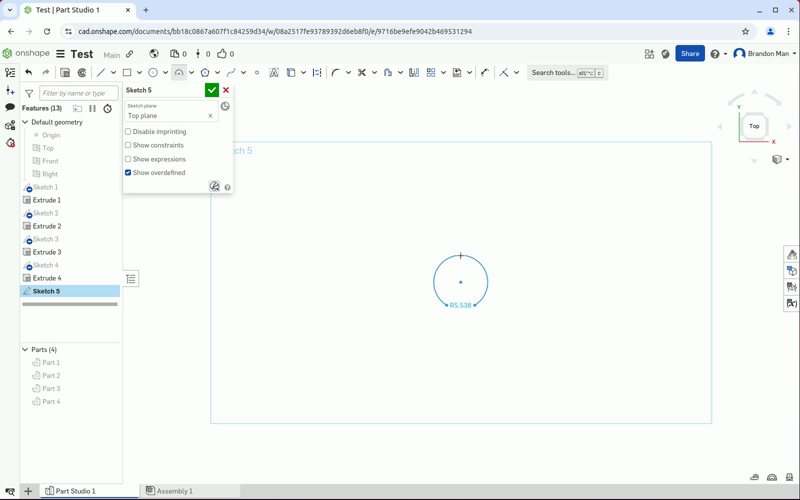
key(esc)
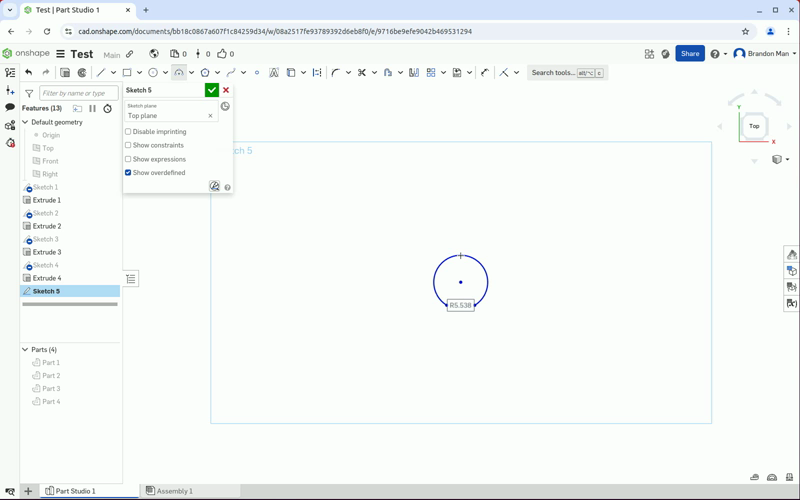
key(l)
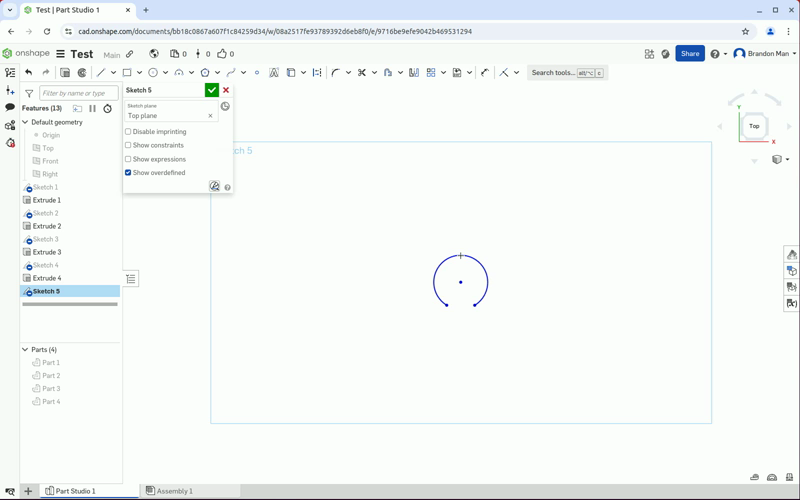
mouse_move(474, 305)
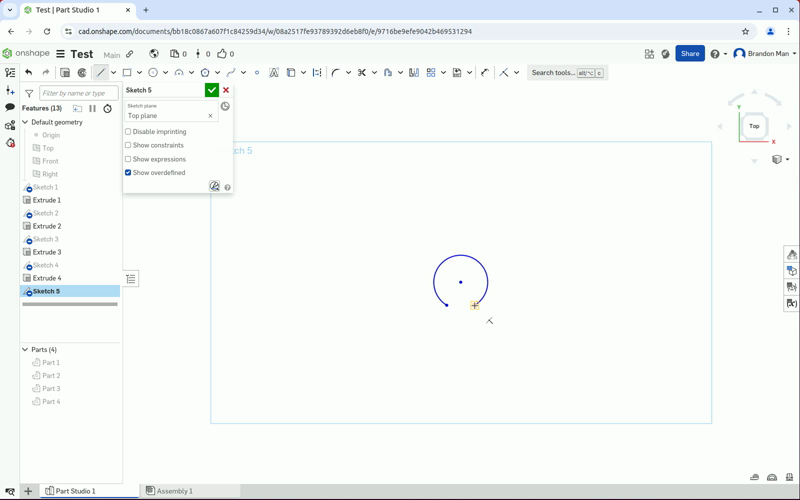
click(474, 305)
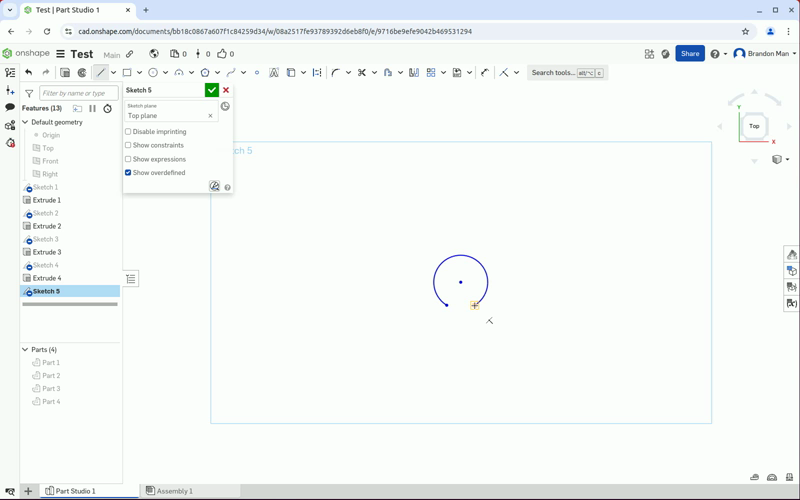
key_down(shift)
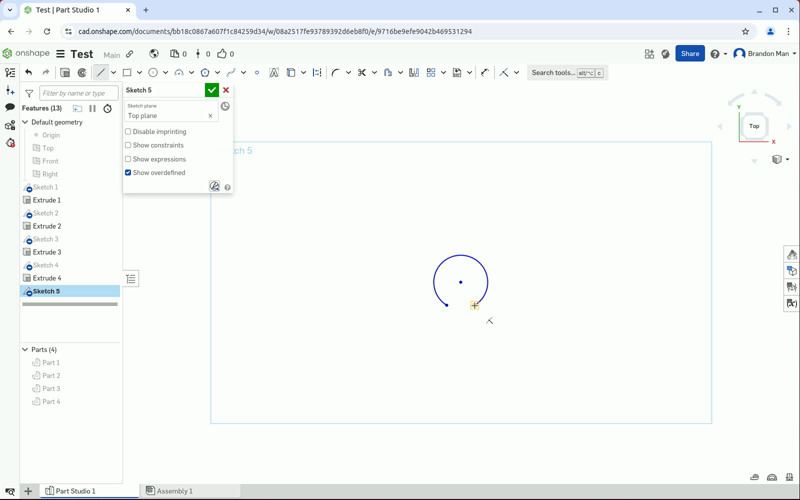
mouse_move(504, 305)
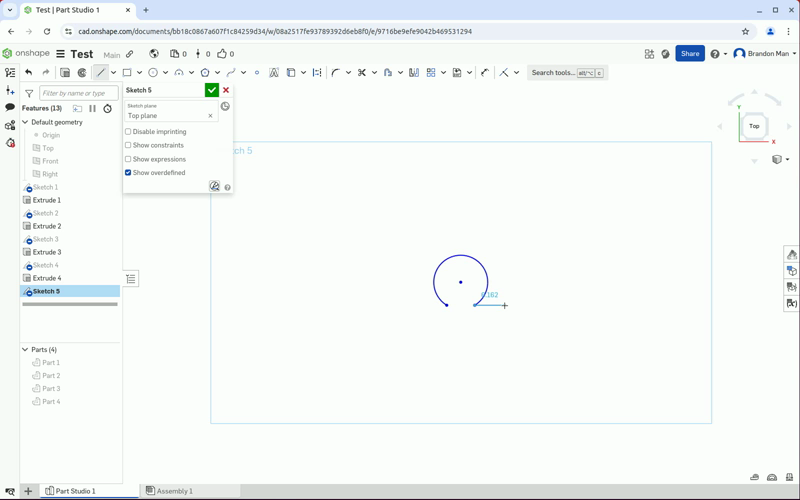
mouse_move(474, 282)
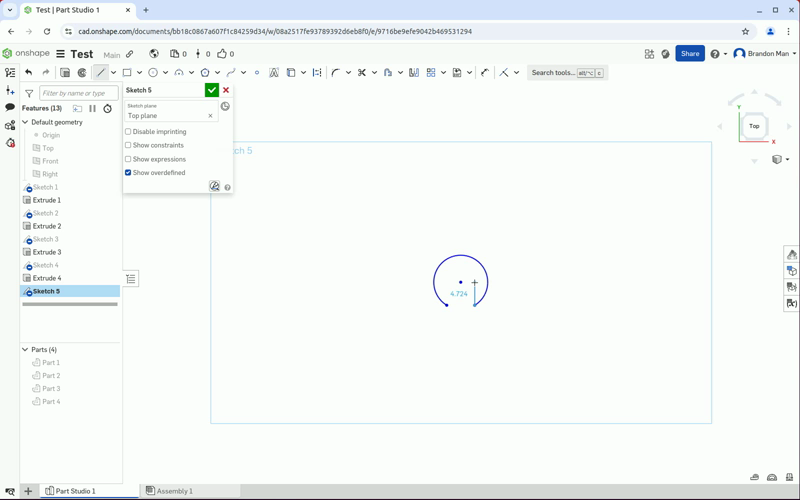
click(474, 282)
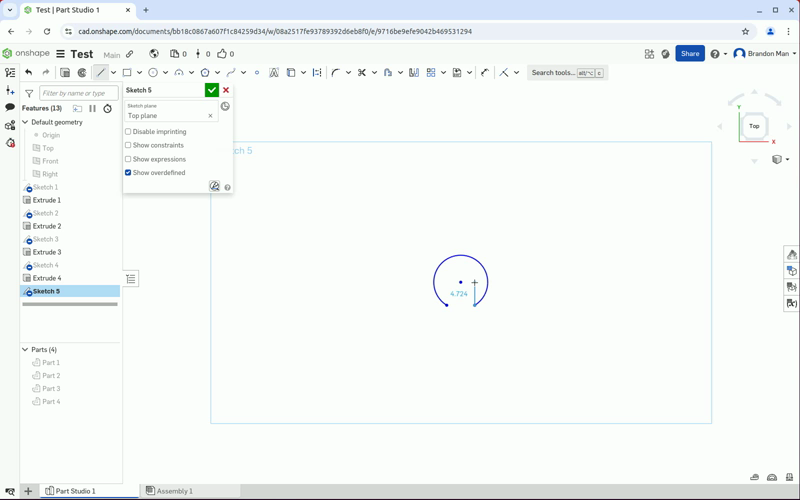
key_up(shift)
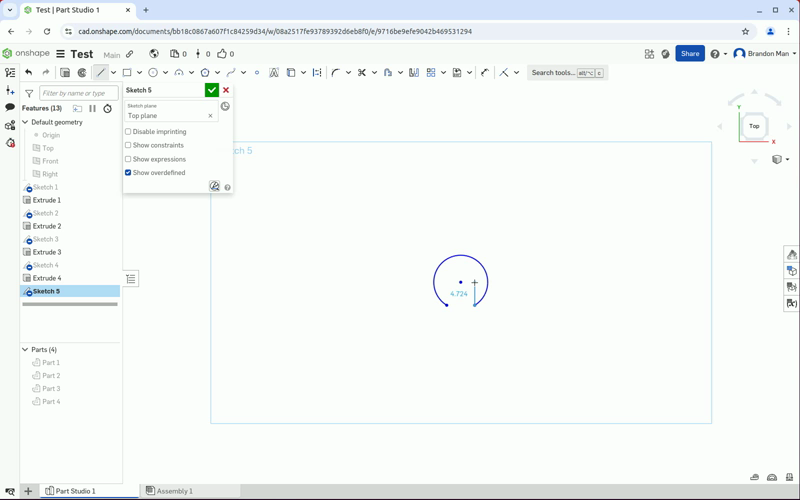
key_down(shift)
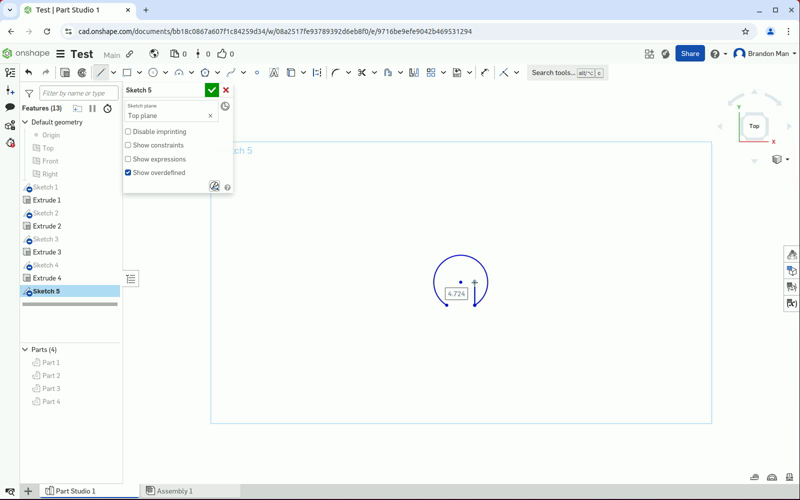
mouse_move(504, 282)
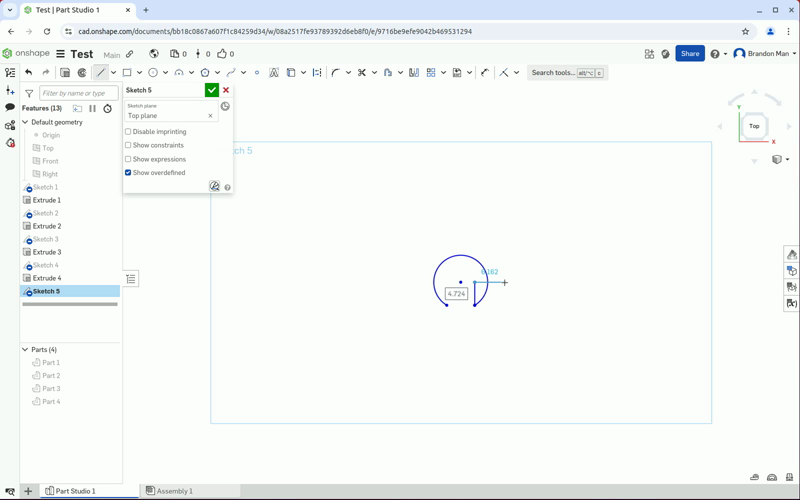
mouse_move(473, 282)
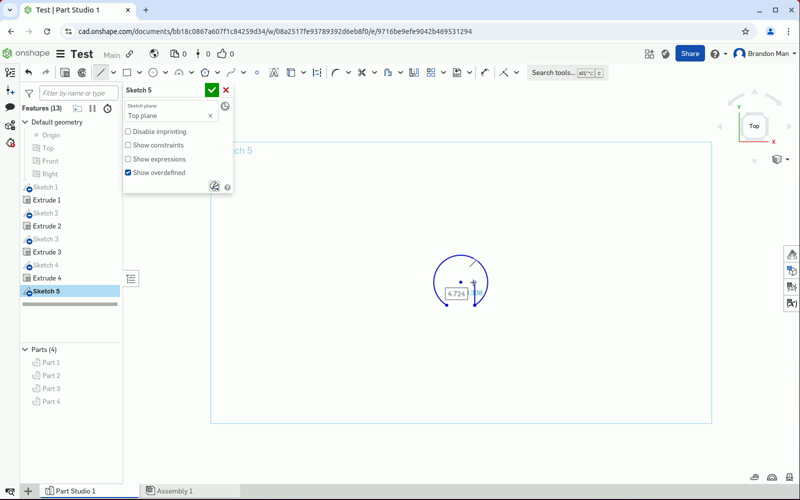
scroll(6)
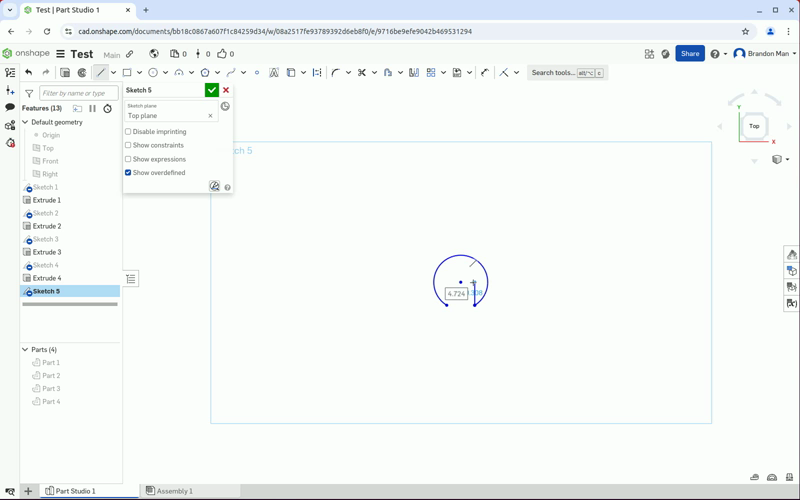
scroll(6)
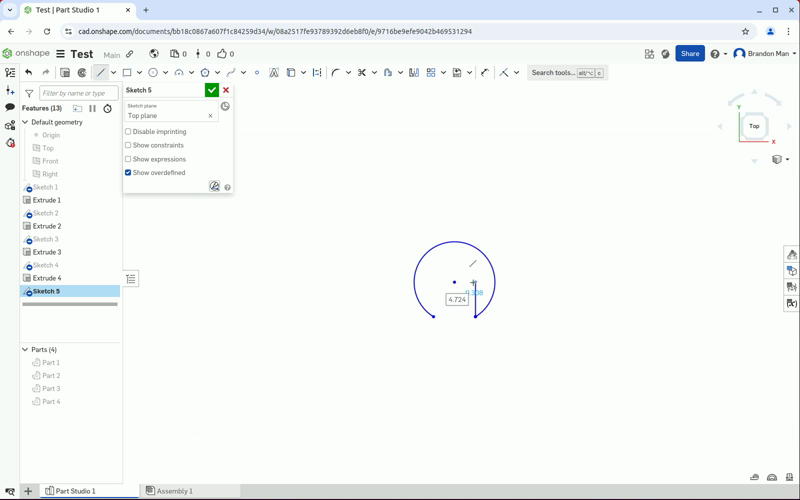
scroll(6)
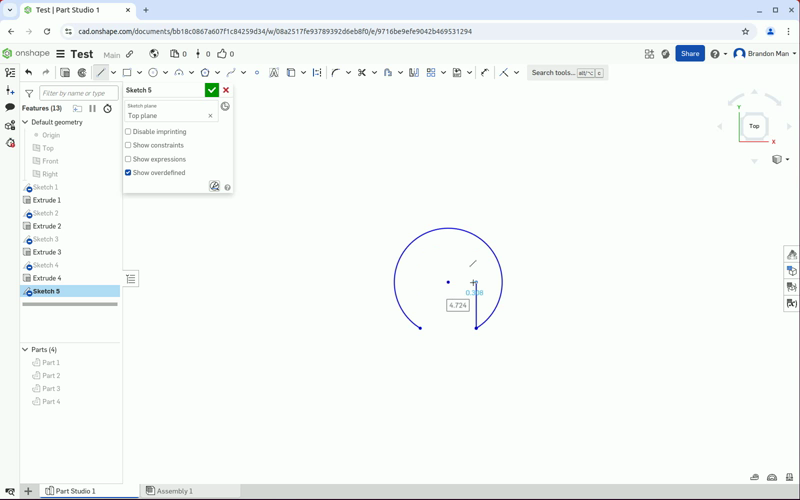
scroll(6)
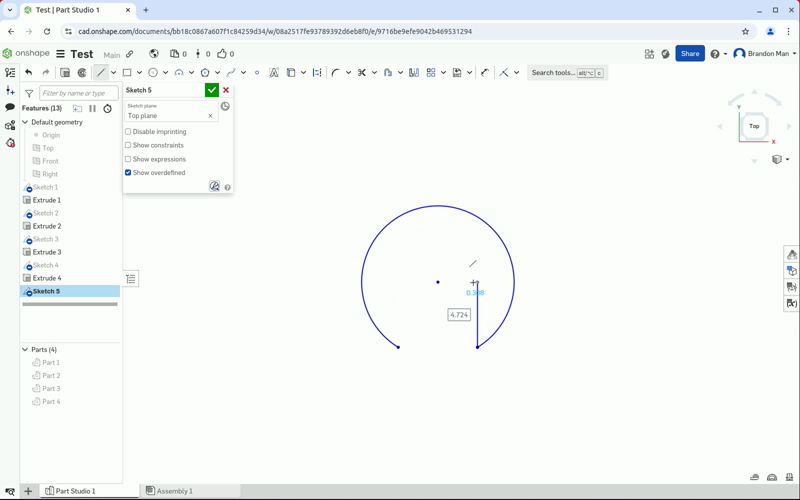
scroll(6)
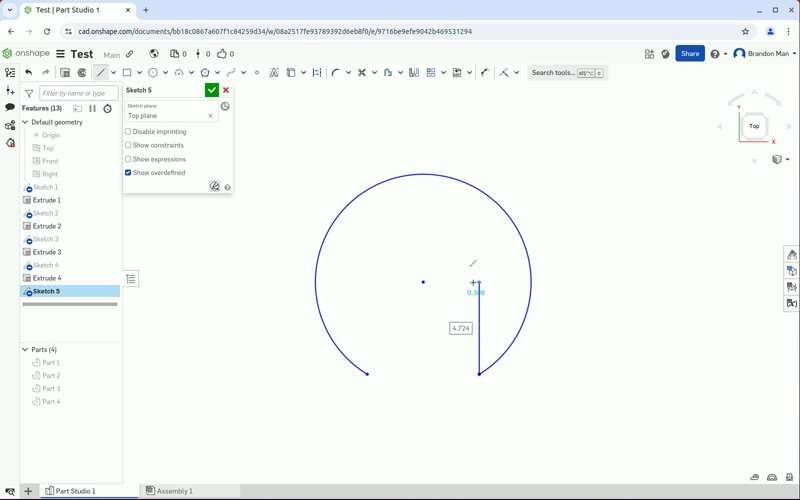
scroll(6)
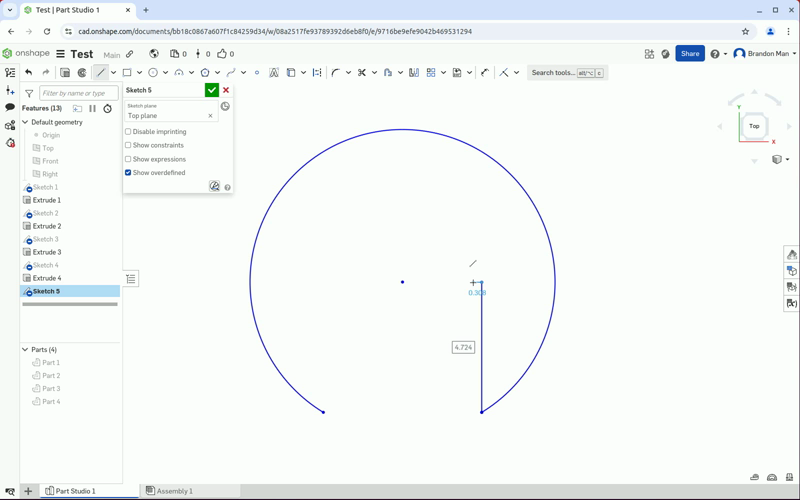
scroll(6)
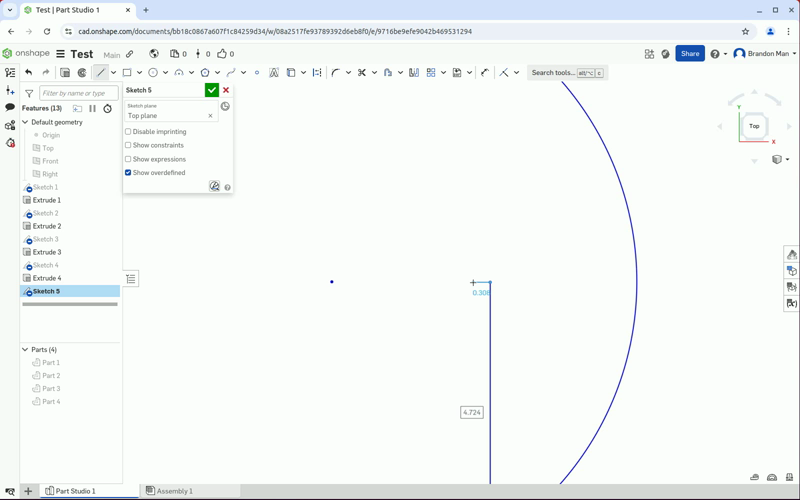
click(473, 282)
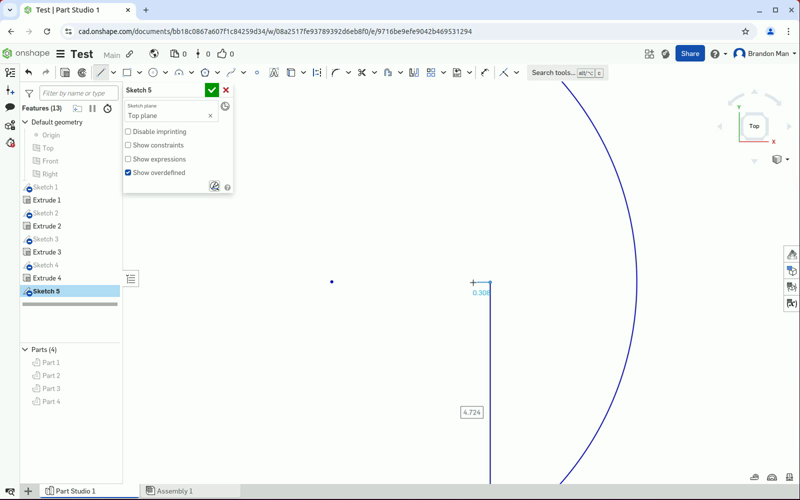
scroll(-6)
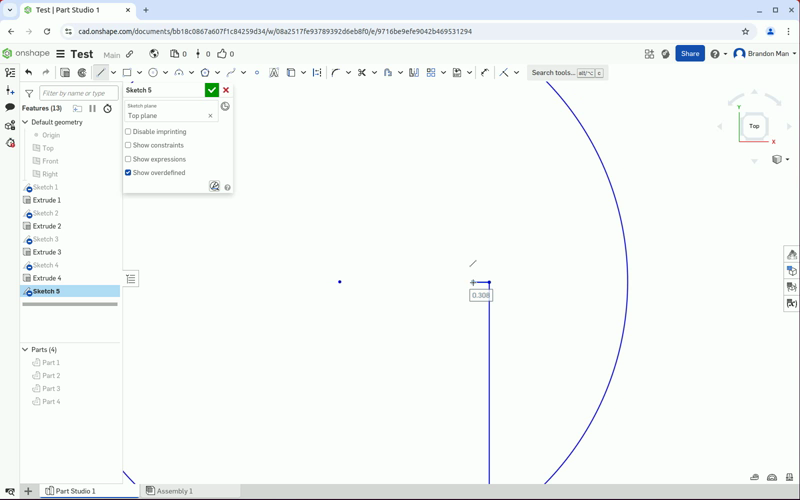
scroll(-6)
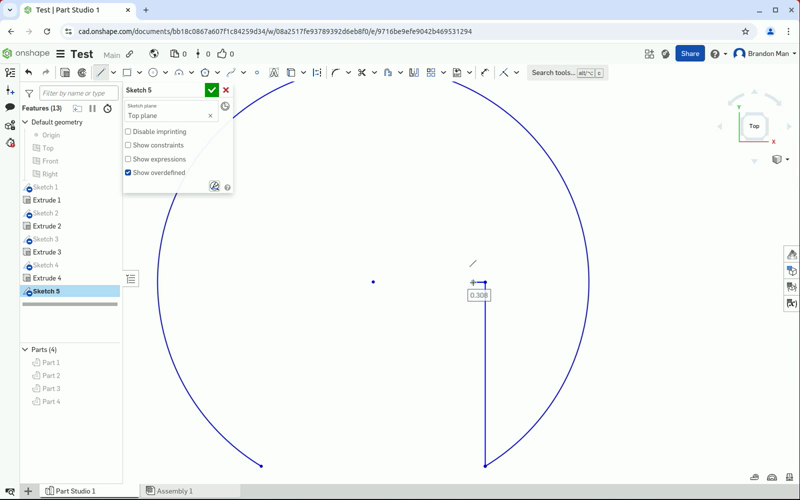
scroll(-6)
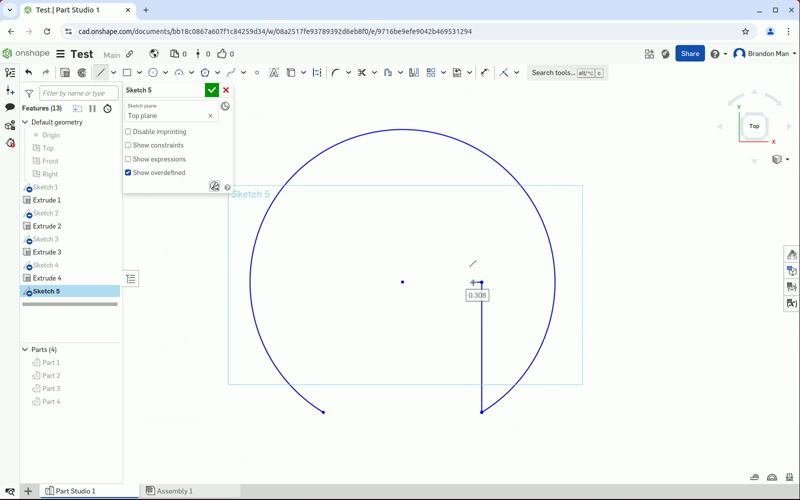
scroll(-6)
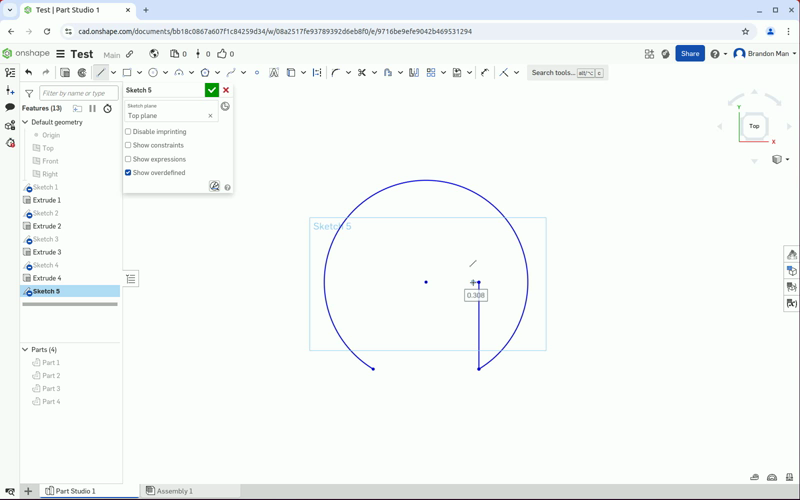
scroll(-6)
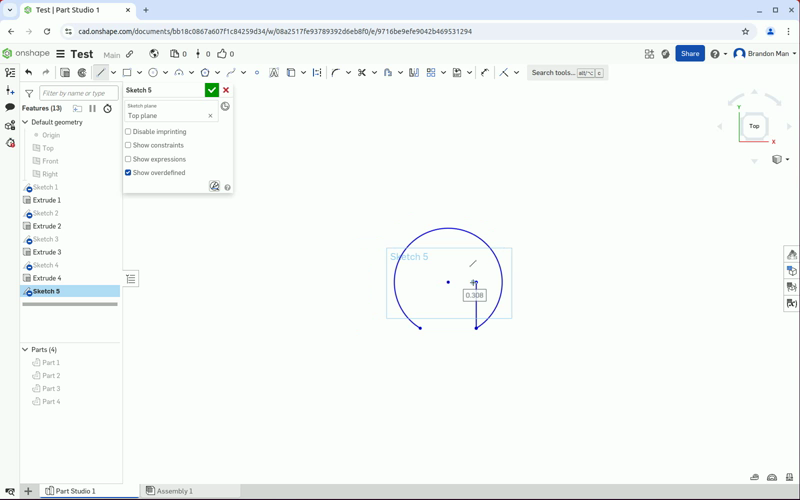
scroll(-6)
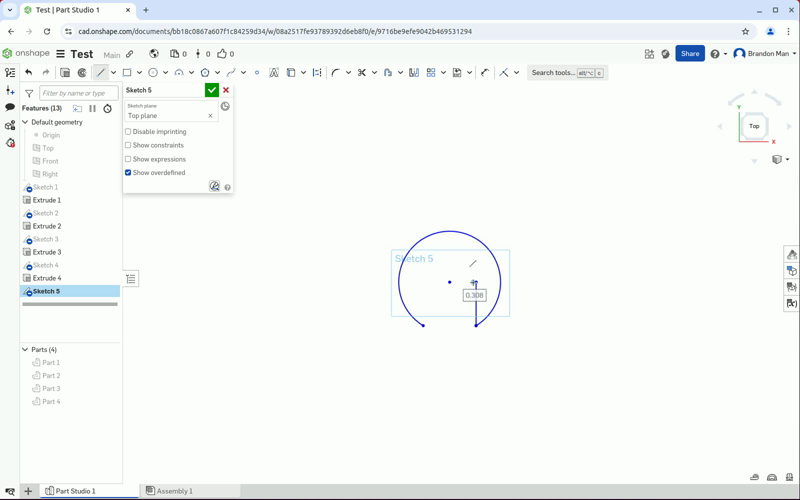
scroll(-6)
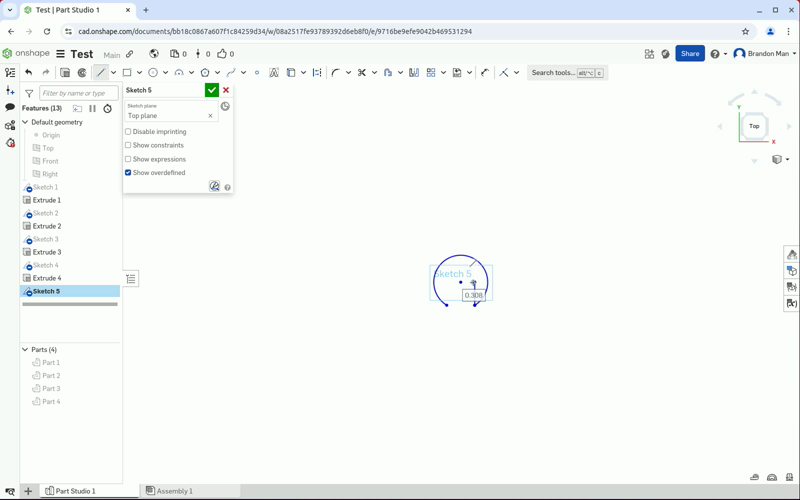
key_up(shift)
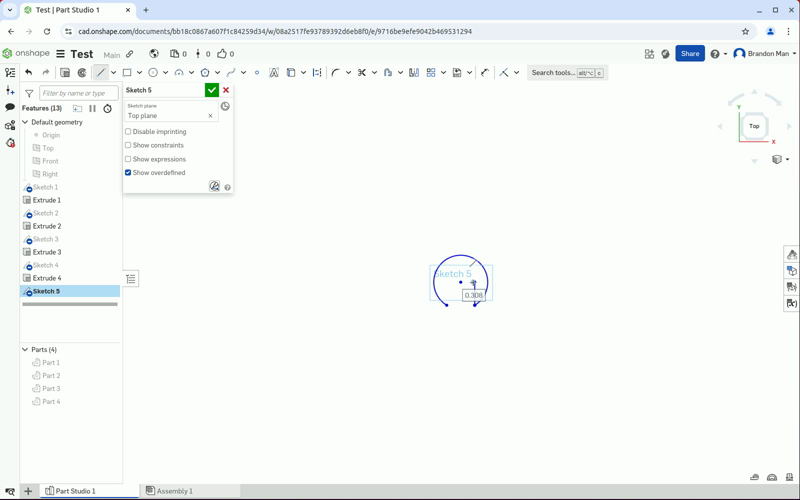
key(esc)
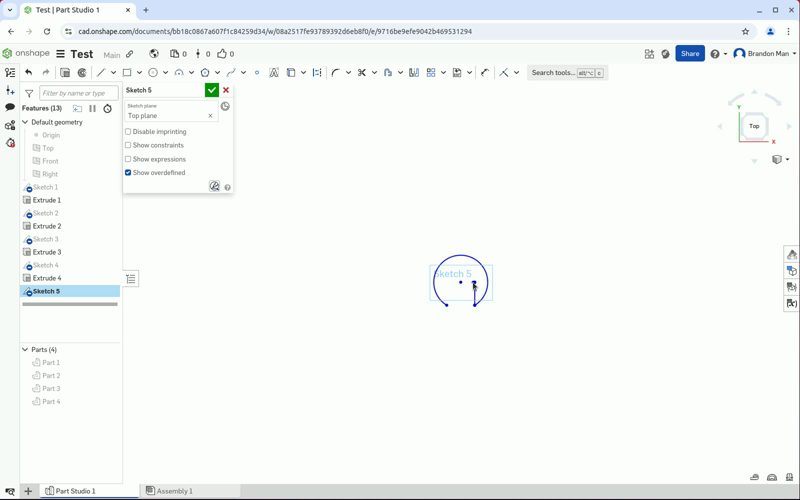
key(a)
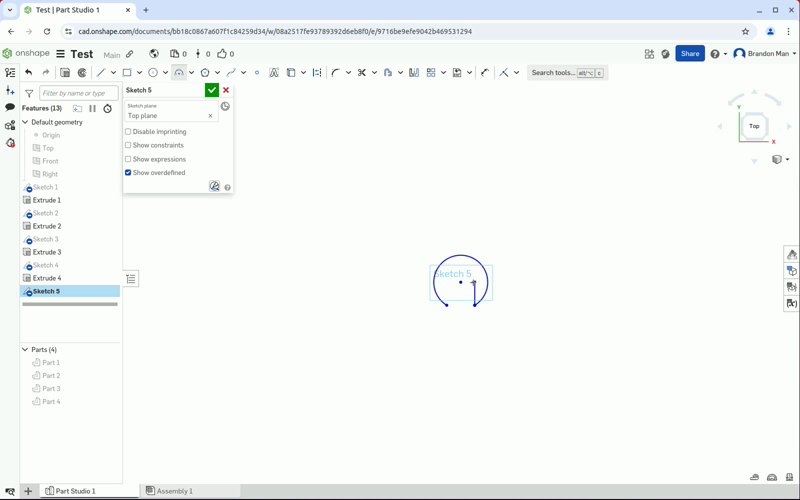
mouse_move(473, 282)
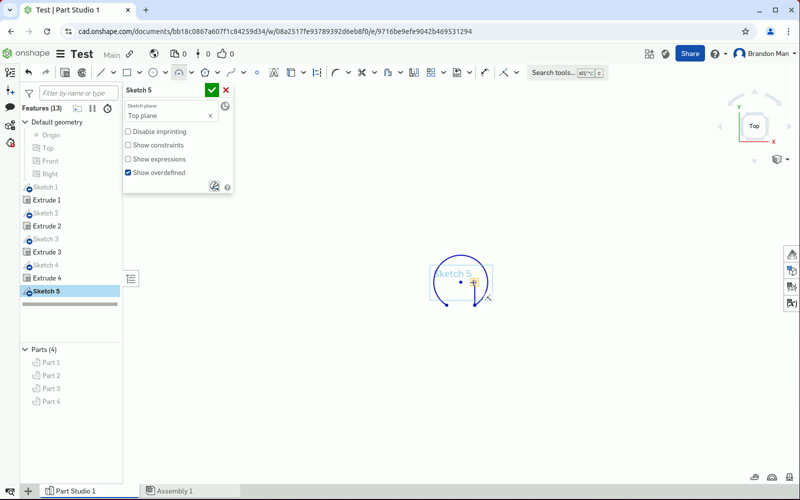
scroll(6)
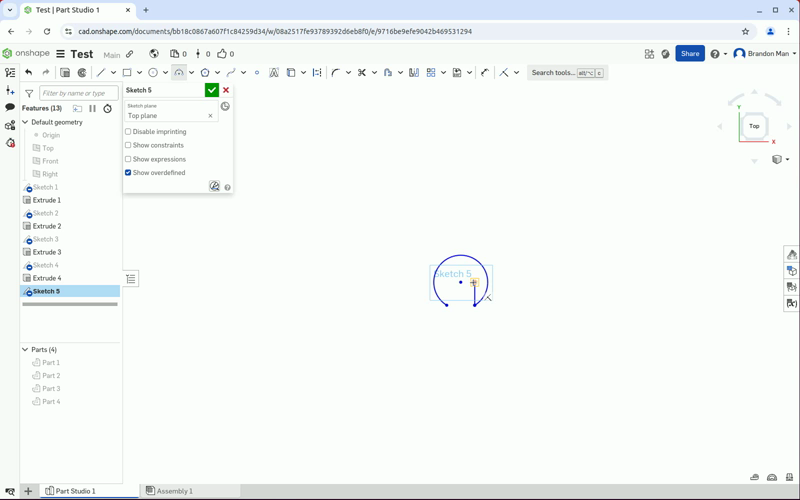
scroll(6)
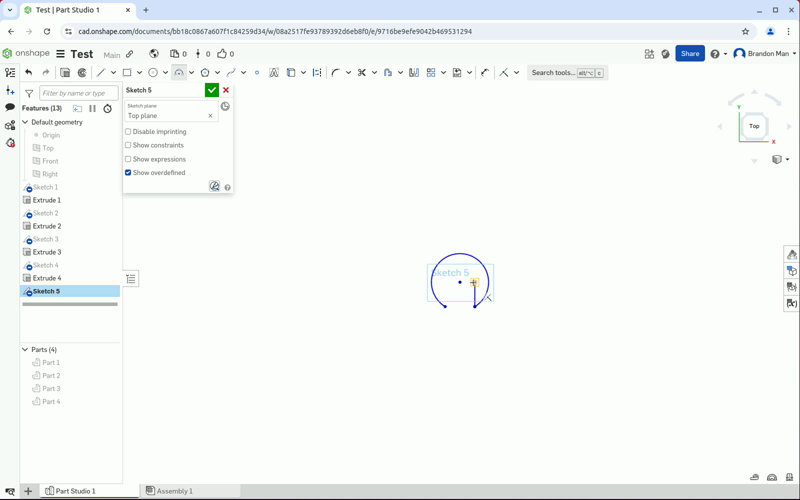
scroll(6)
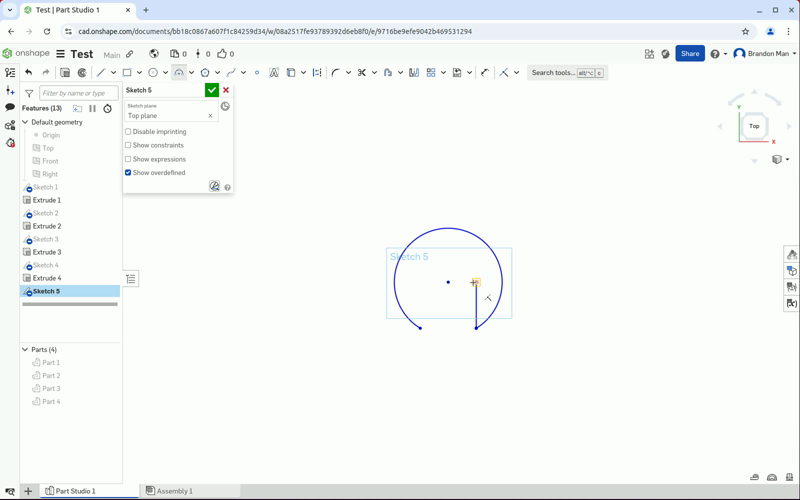
scroll(6)
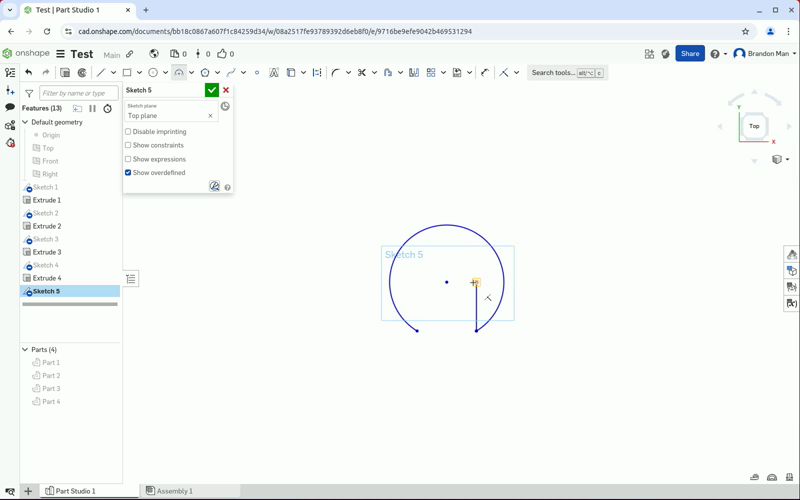
scroll(6)
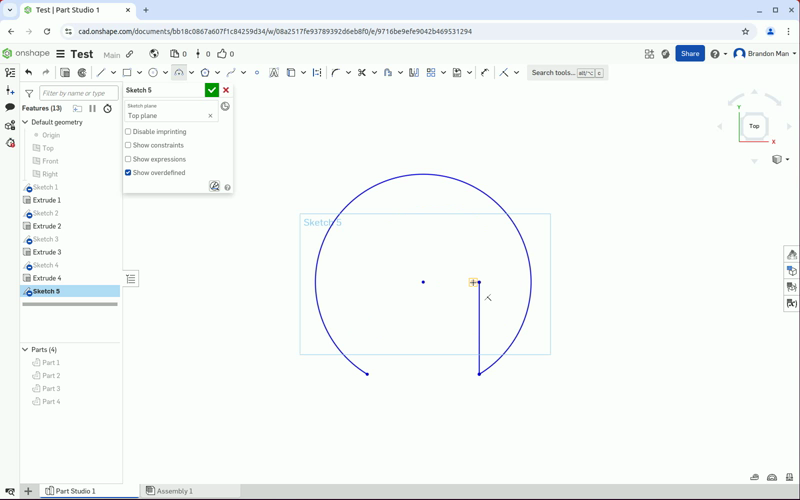
scroll(6)
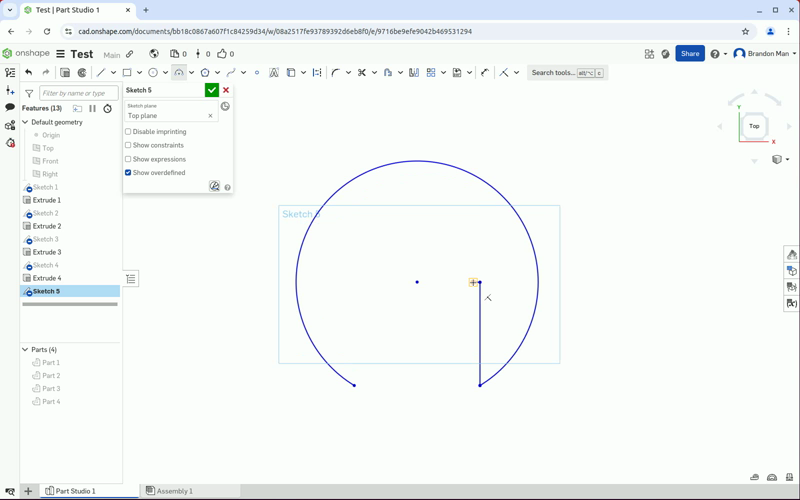
scroll(6)
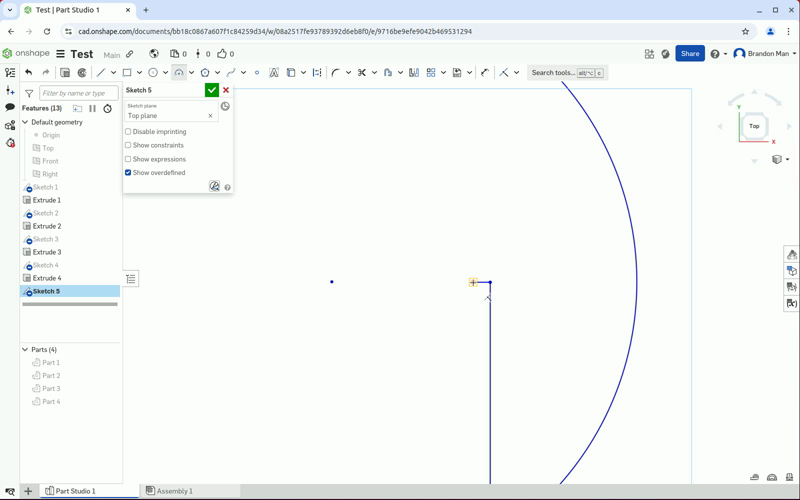
click(473, 282)
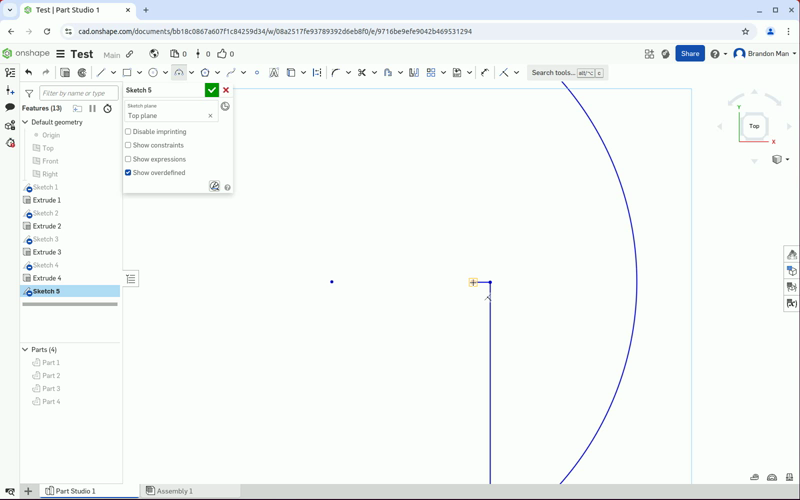
scroll(-6)
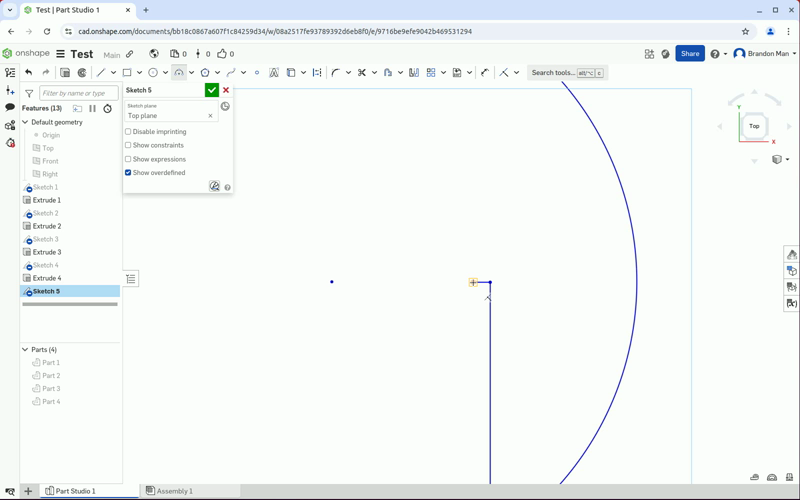
scroll(-6)
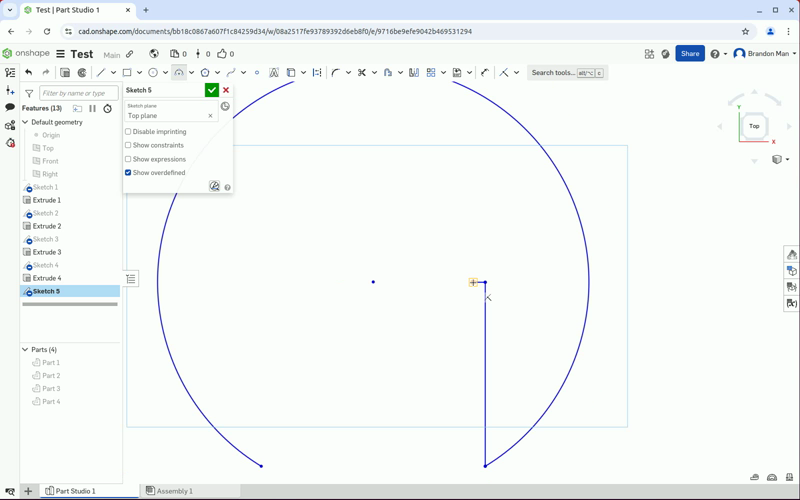
scroll(-6)
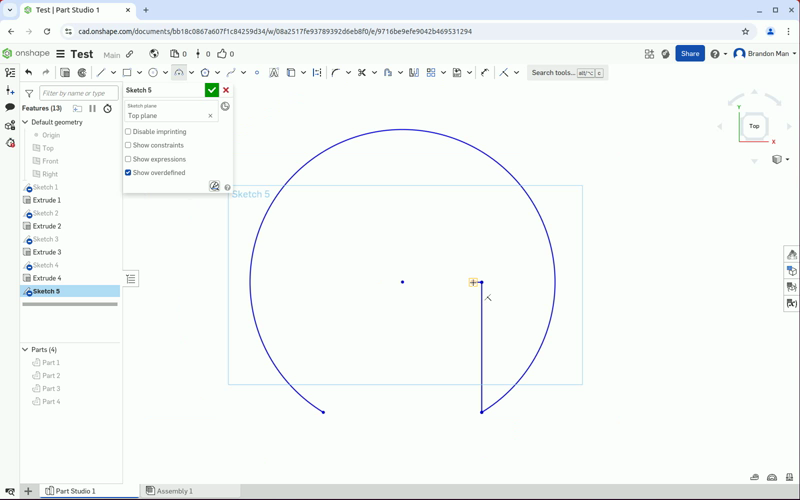
scroll(-6)
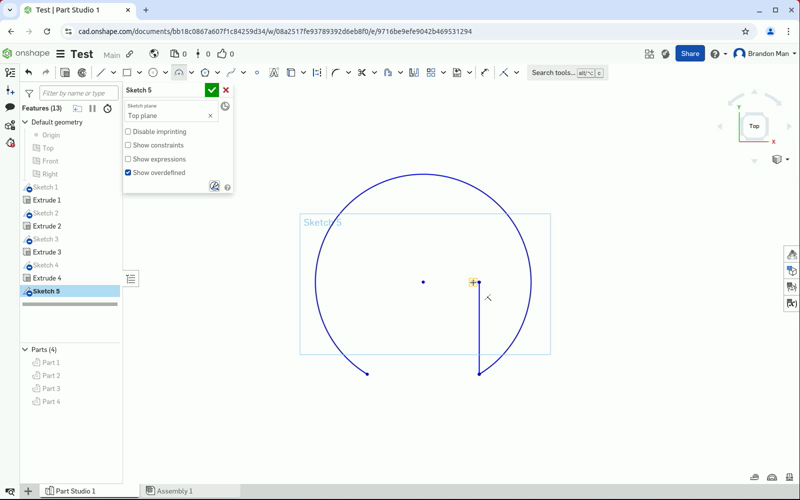
scroll(-6)
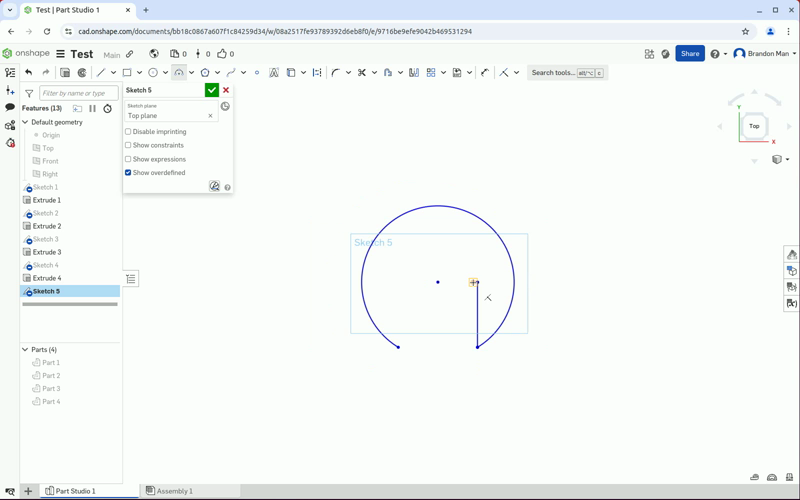
scroll(-6)
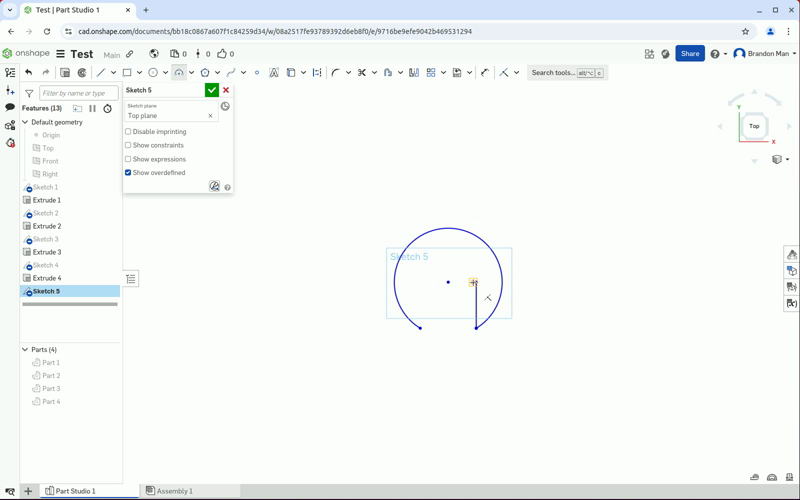
scroll(-6)
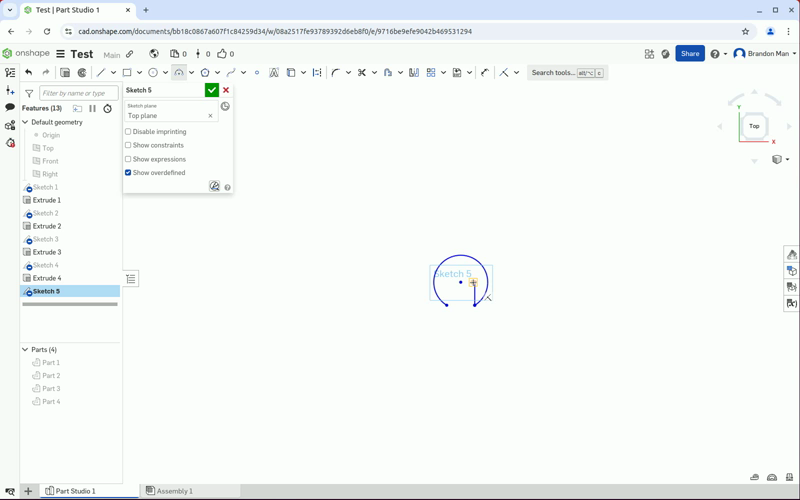
key_down(shift)
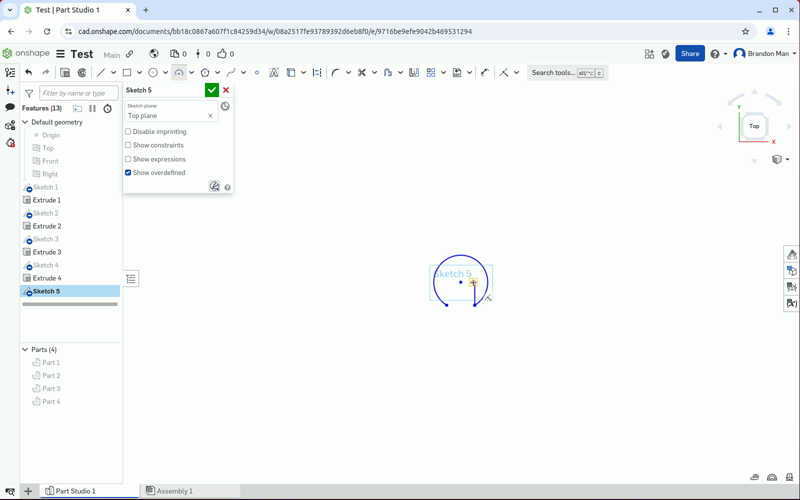
mouse_move(448, 282)
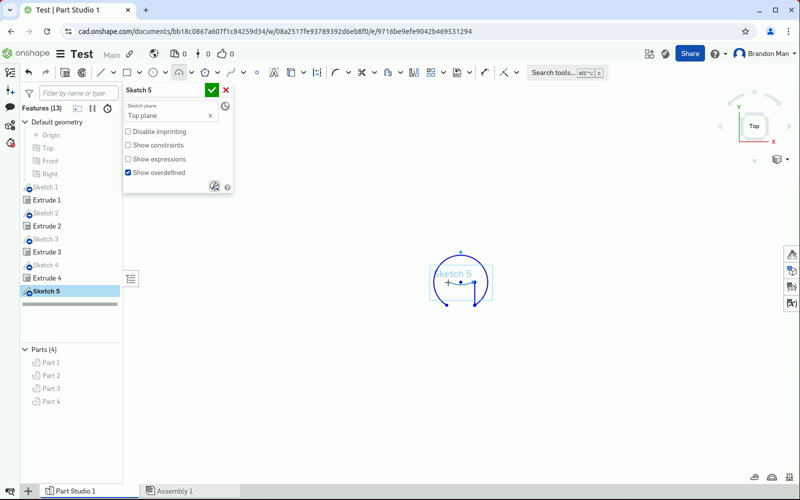
click(448, 282)
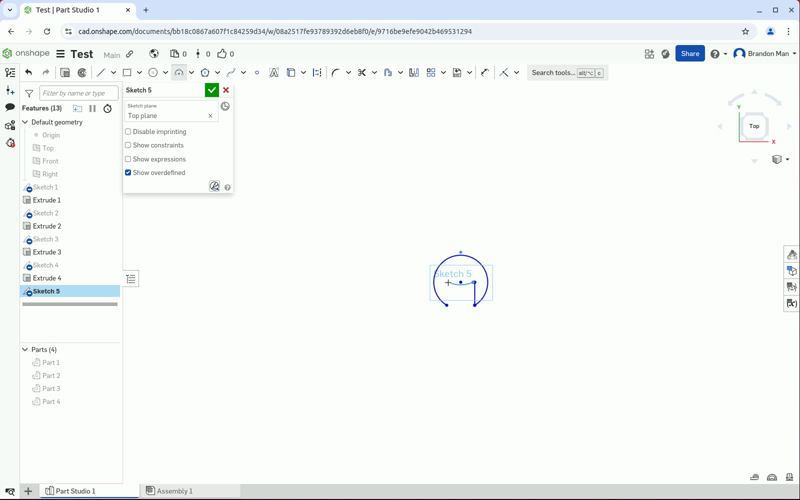
mouse_move(460, 269)
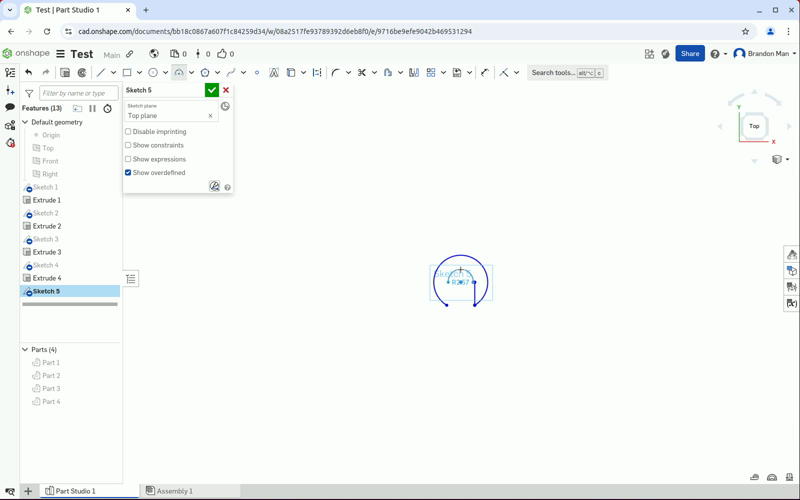
click(460, 269)
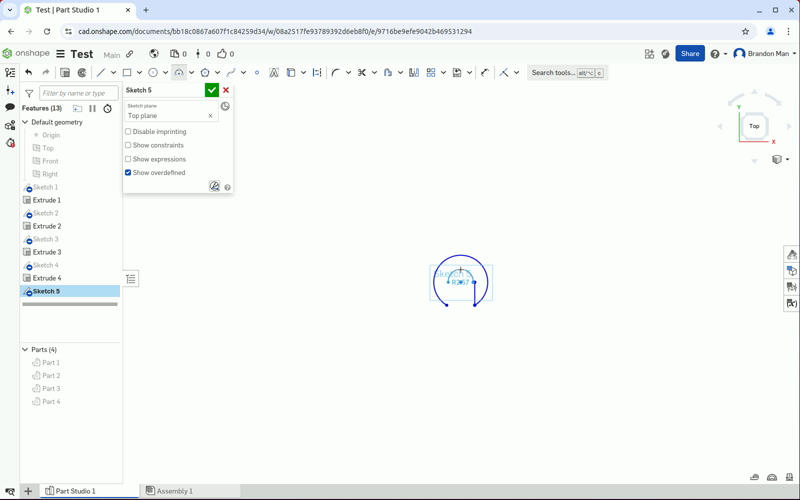
key_up(shift)
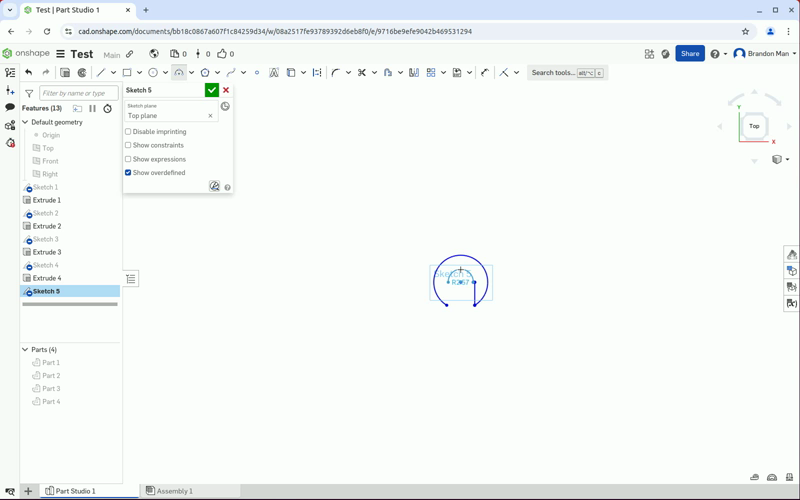
key(esc)
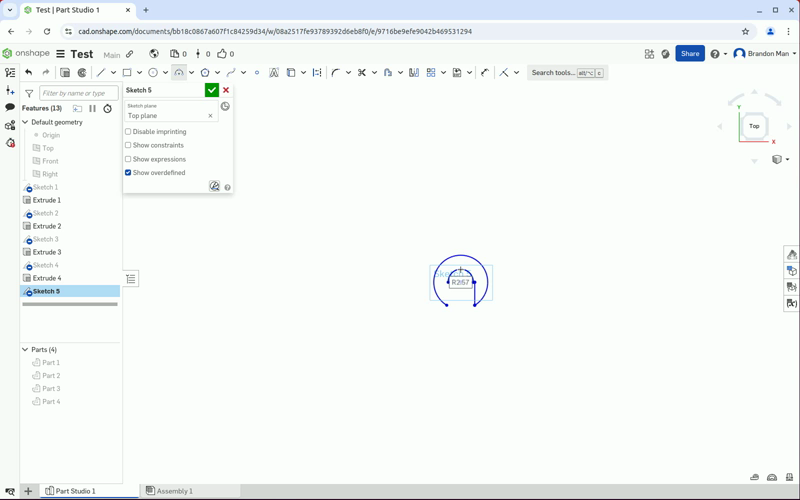
key(l)
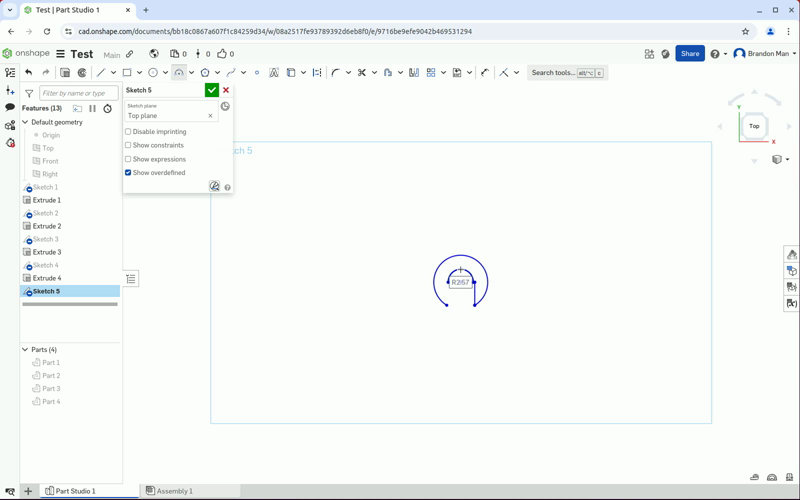
mouse_move(448, 282)
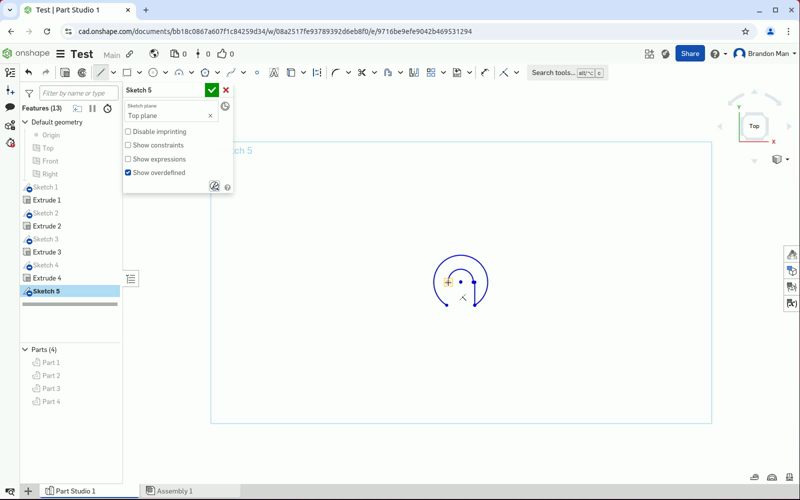
click(448, 282)
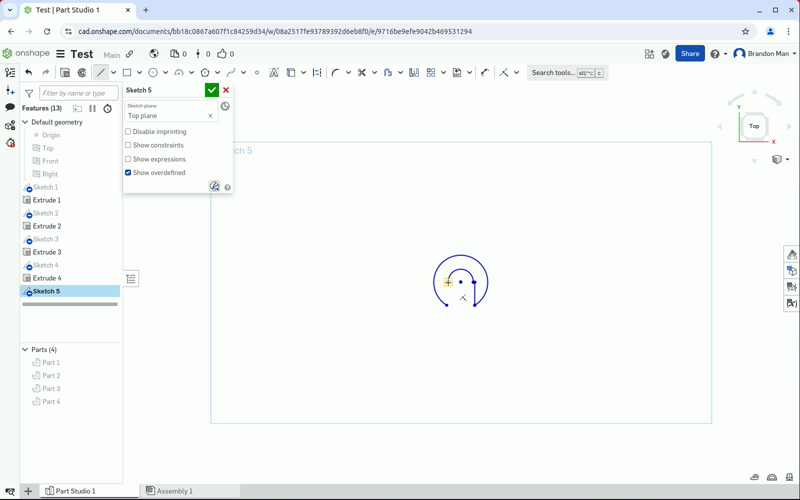
key_down(shift)
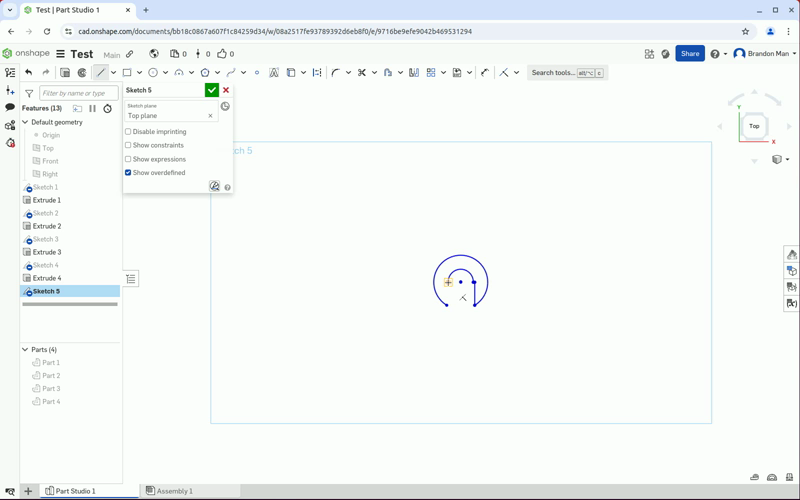
mouse_move(478, 282)
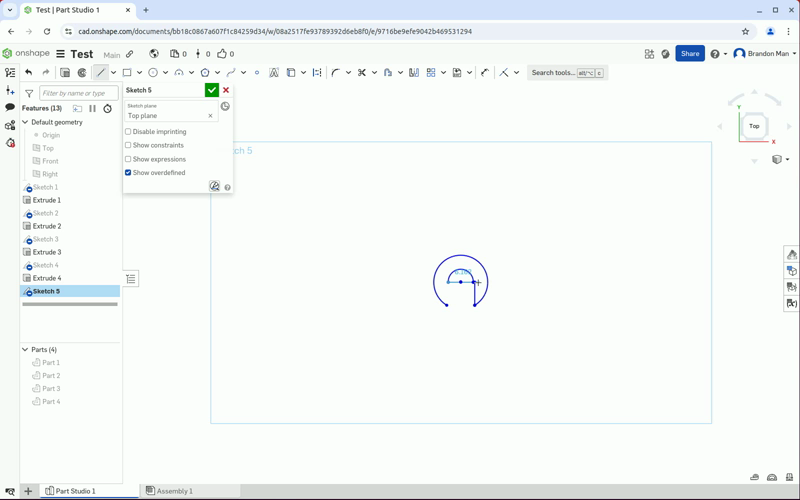
mouse_move(446, 282)
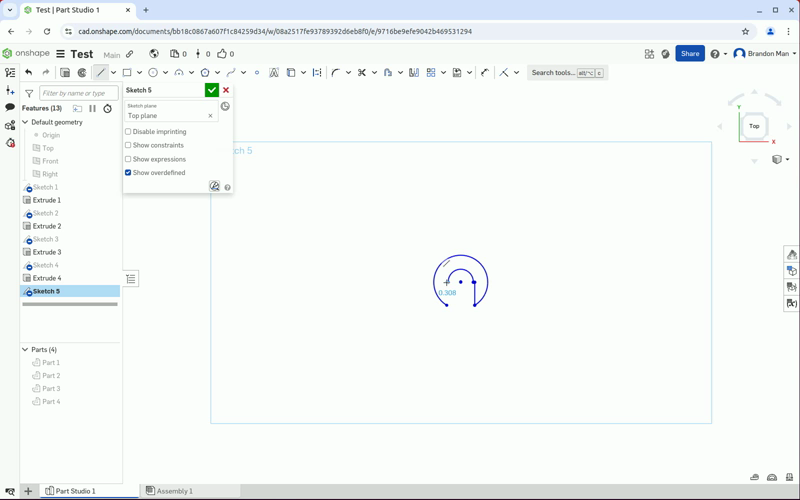
scroll(6)
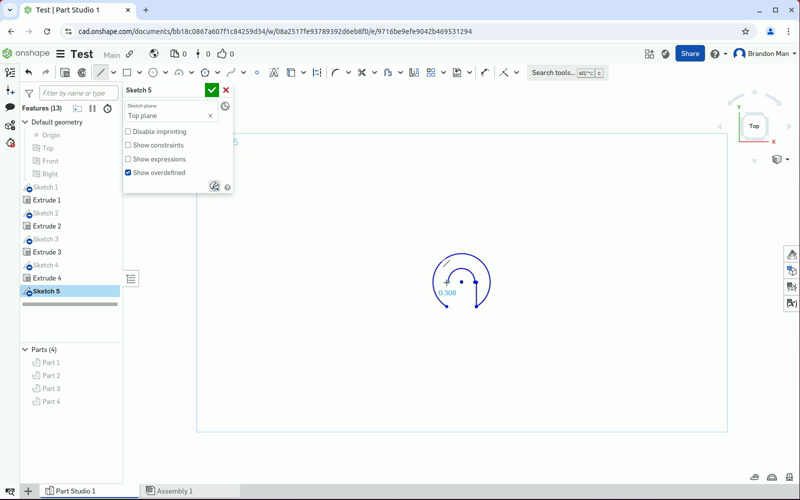
scroll(6)
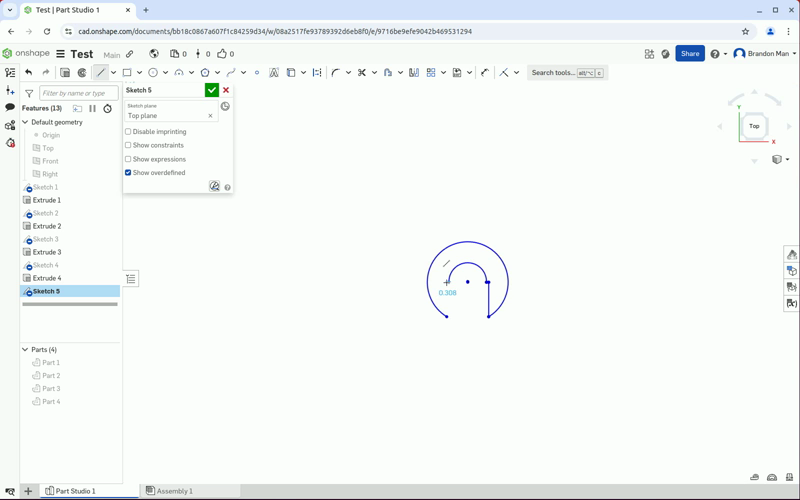
scroll(6)
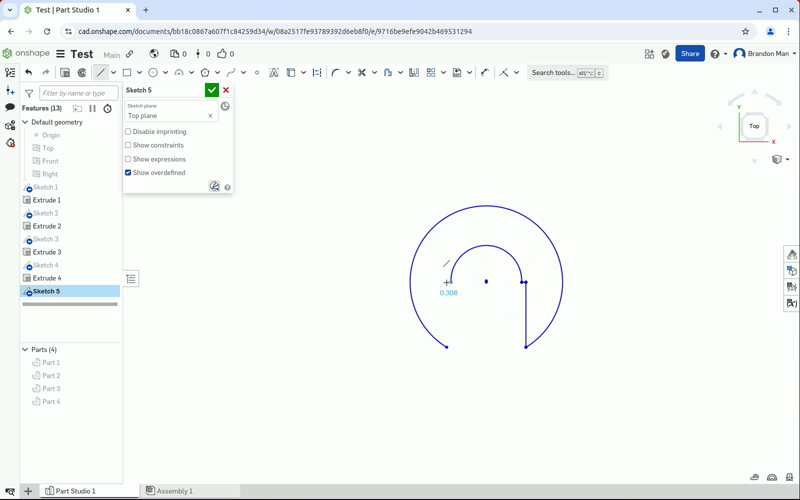
scroll(6)
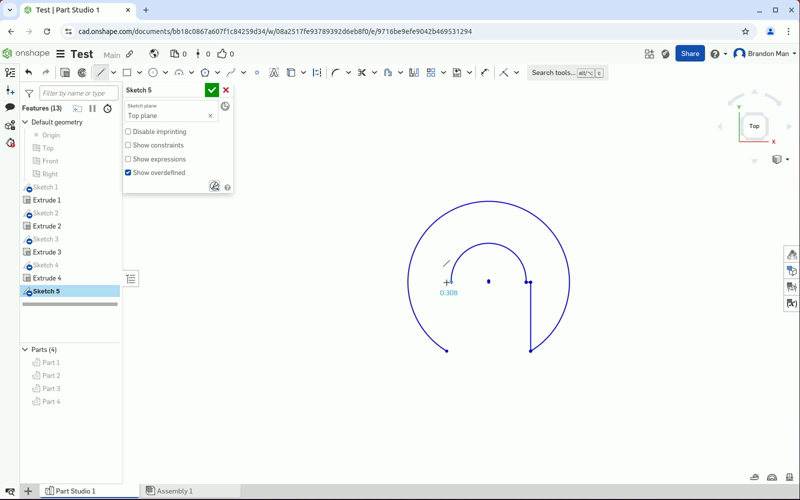
scroll(6)
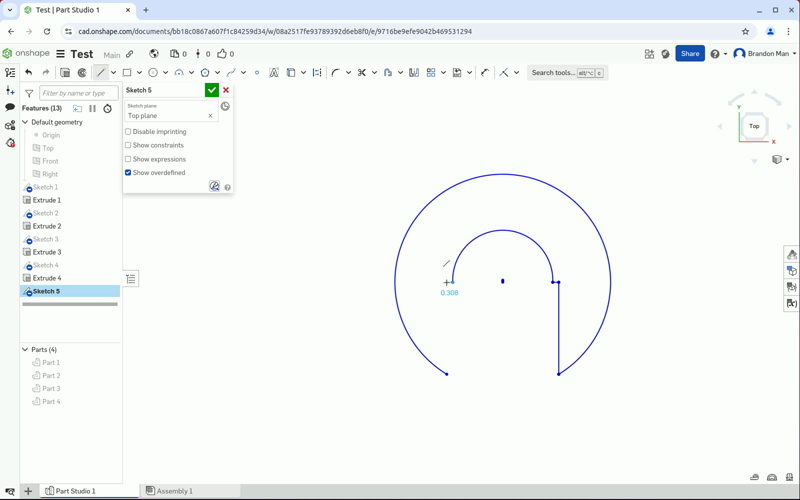
scroll(6)
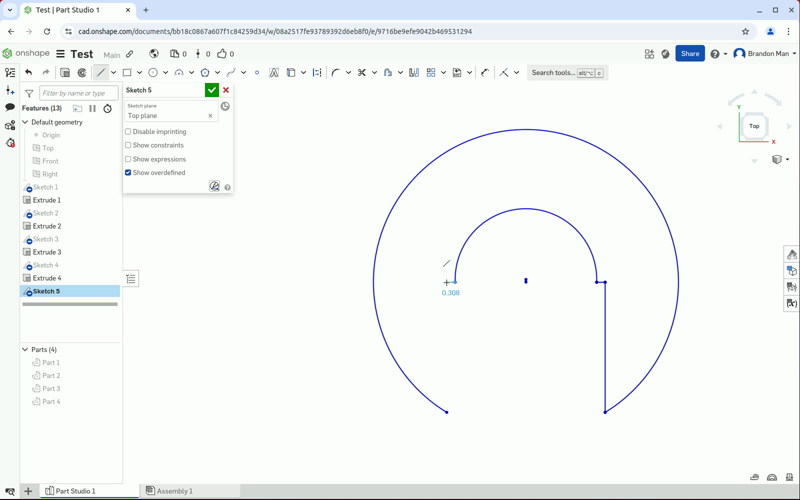
scroll(6)
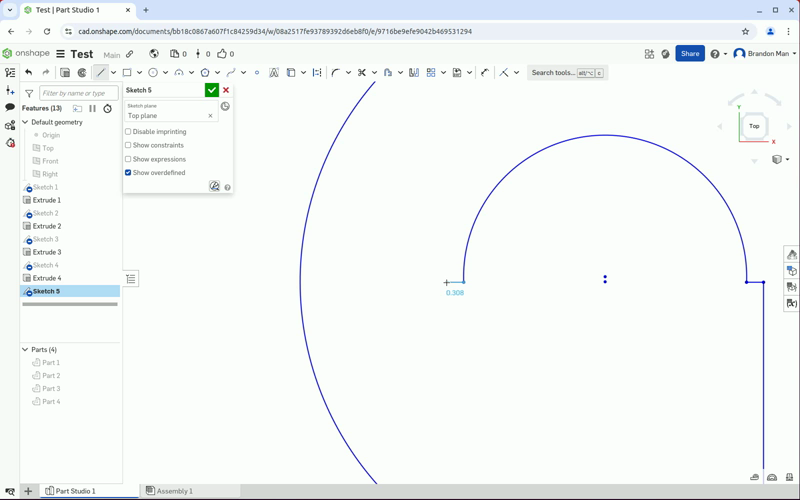
click(446, 282)
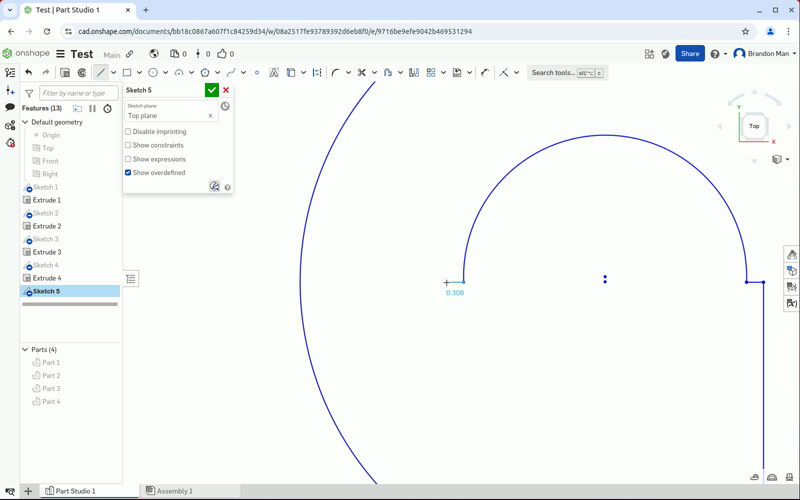
scroll(-6)
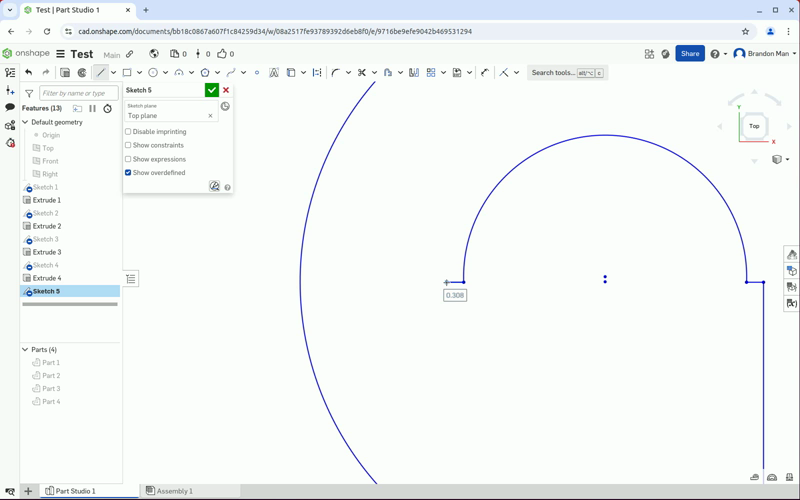
scroll(-6)
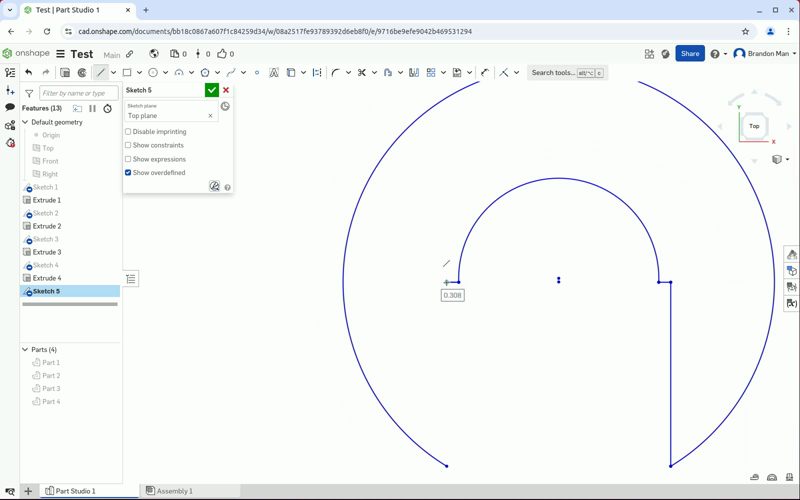
scroll(-6)
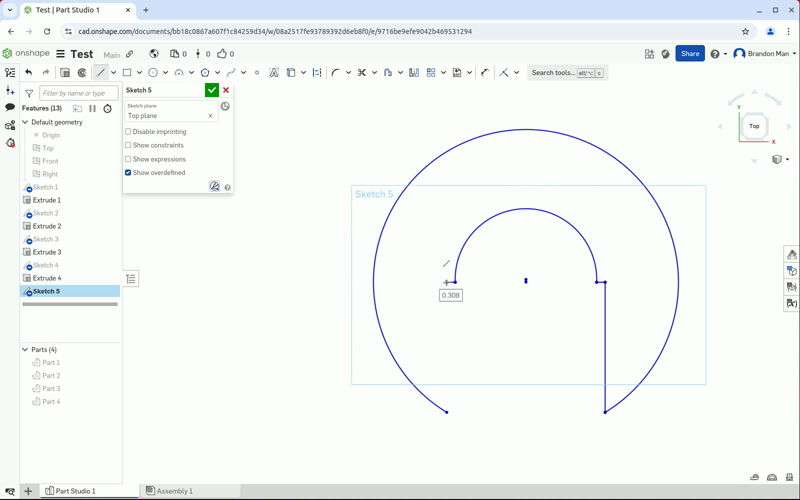
scroll(-6)
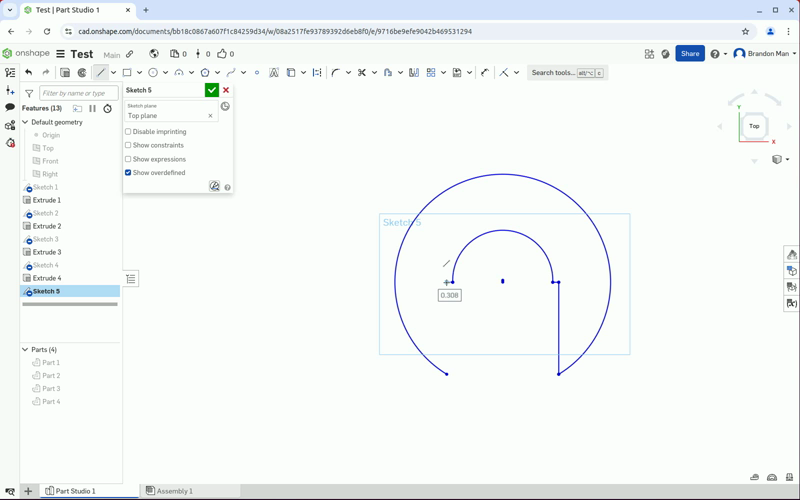
scroll(-6)
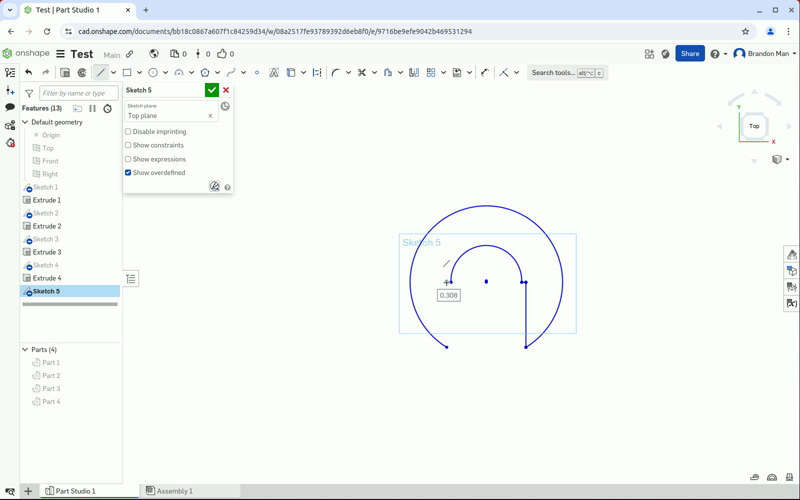
scroll(-6)
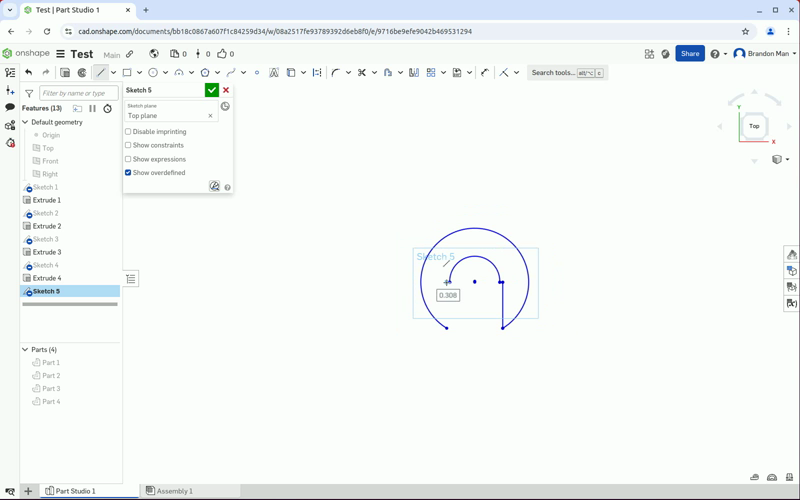
scroll(-6)
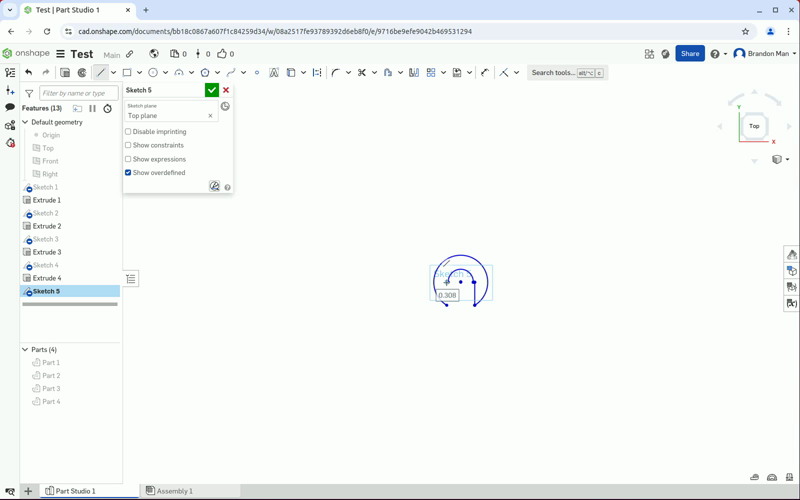
key_up(shift)
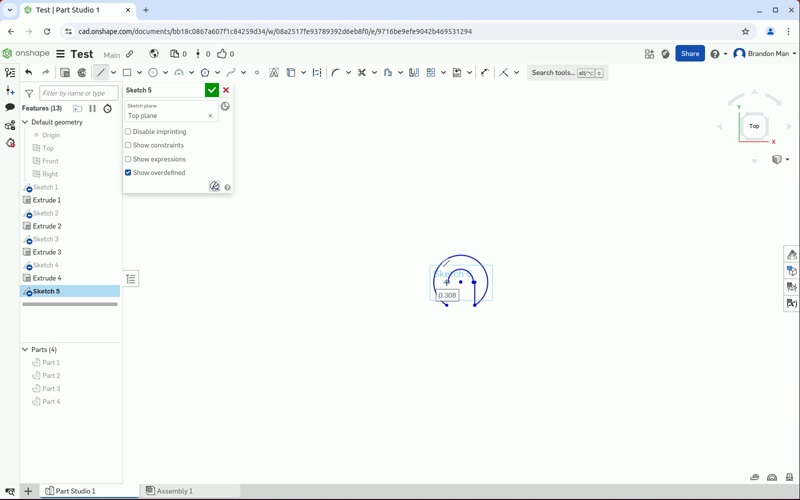
mouse_move(476, 282)
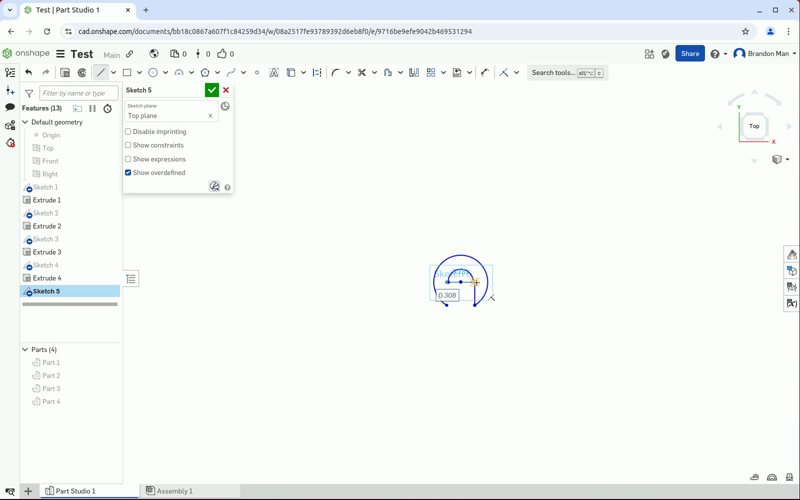
key_down(shift)
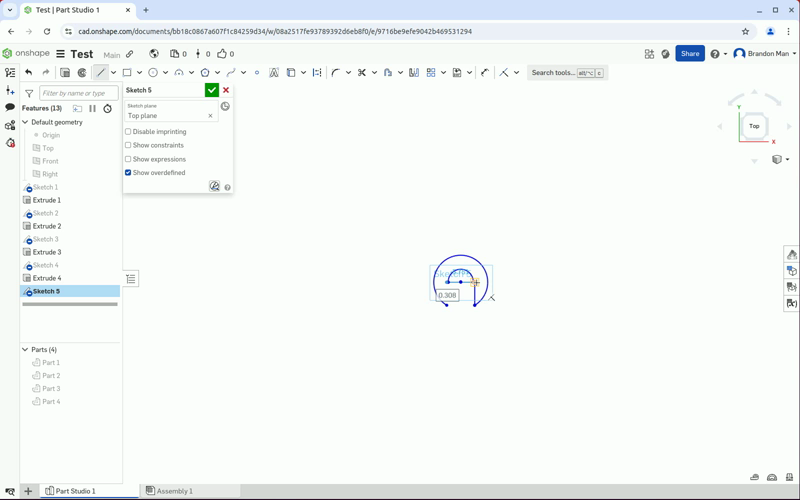
mouse_move(446, 305)
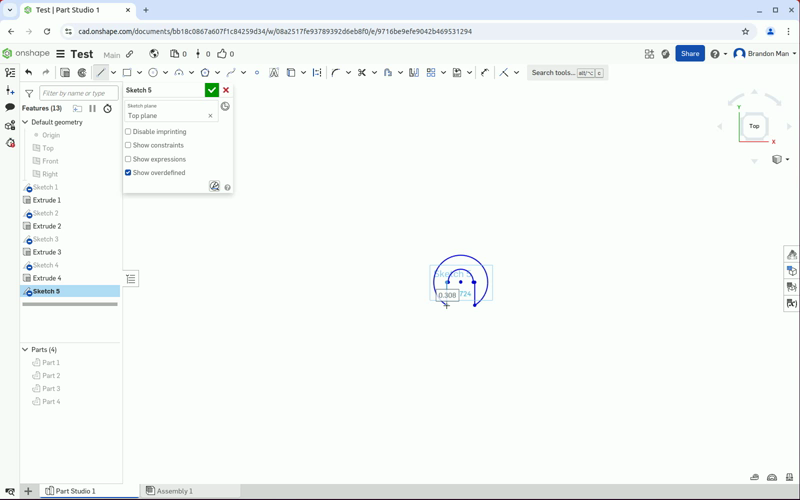
key_up(shift)
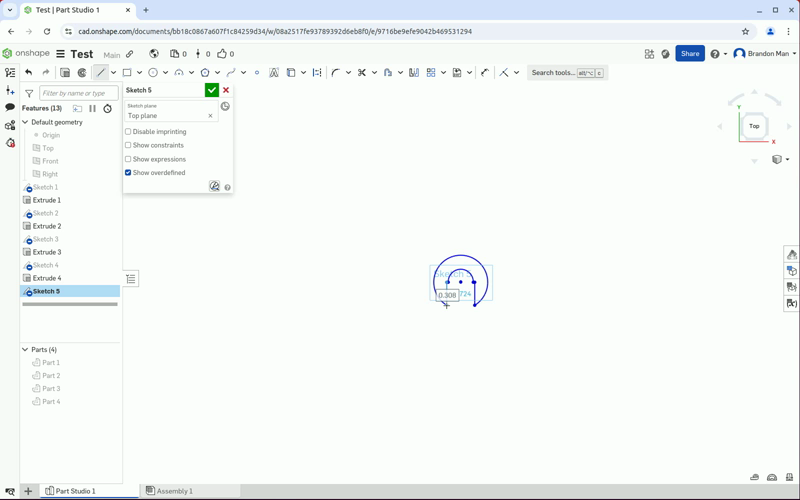
click(446, 305)
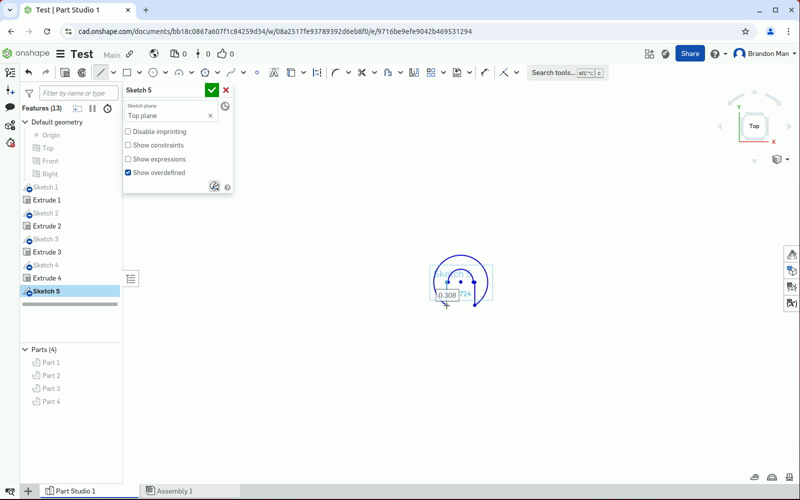
key(esc)
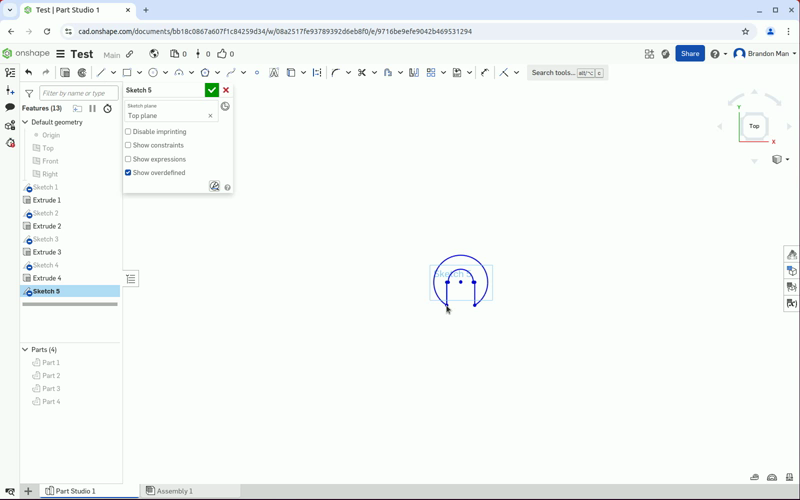
mouse_move(481, 275)
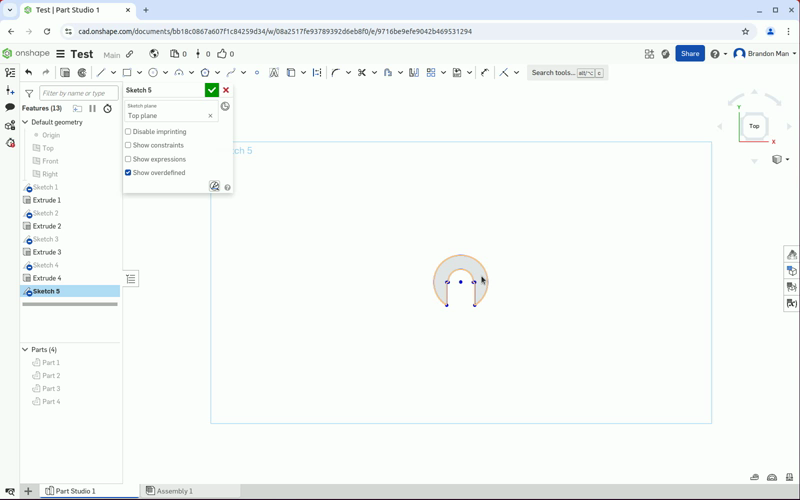
scroll(6)
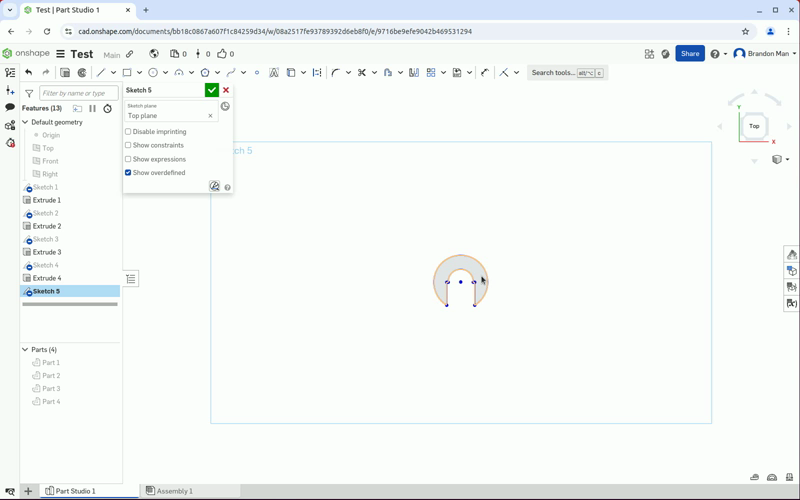
scroll(6)
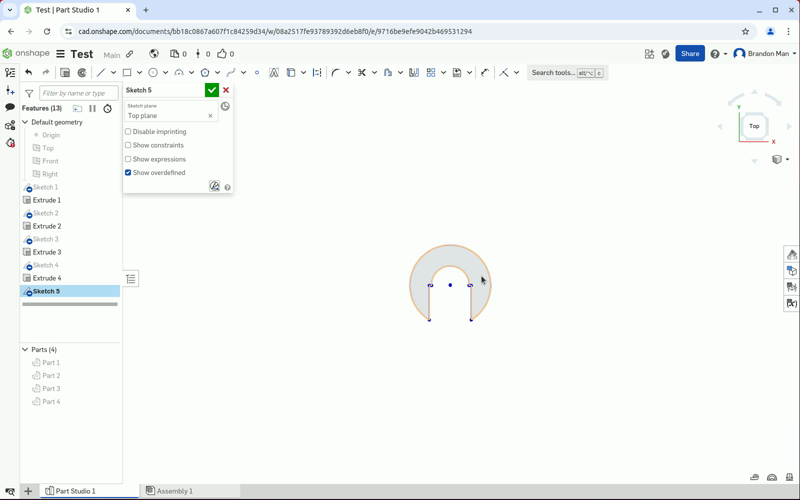
scroll(6)
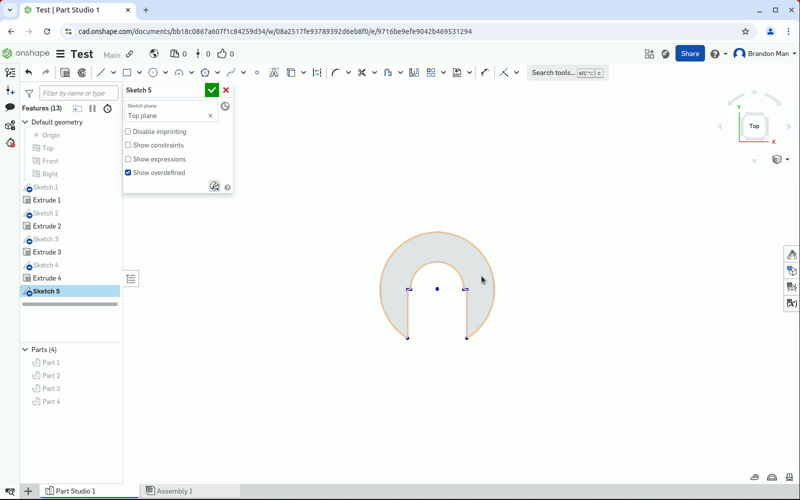
scroll(6)
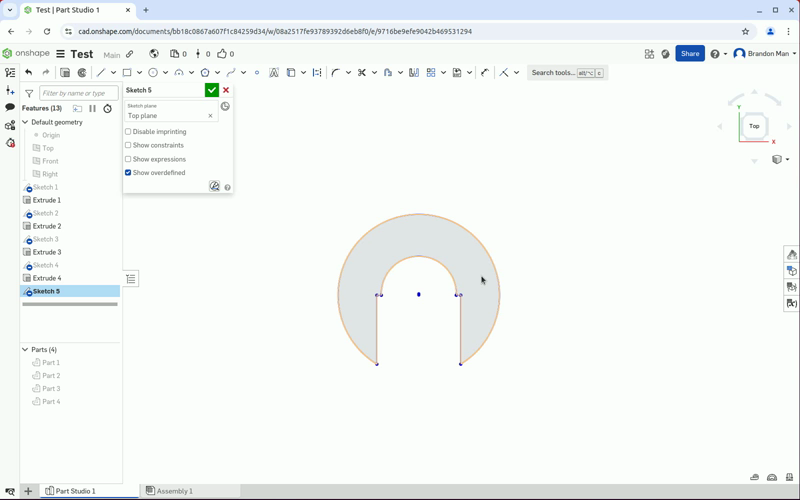
scroll(6)
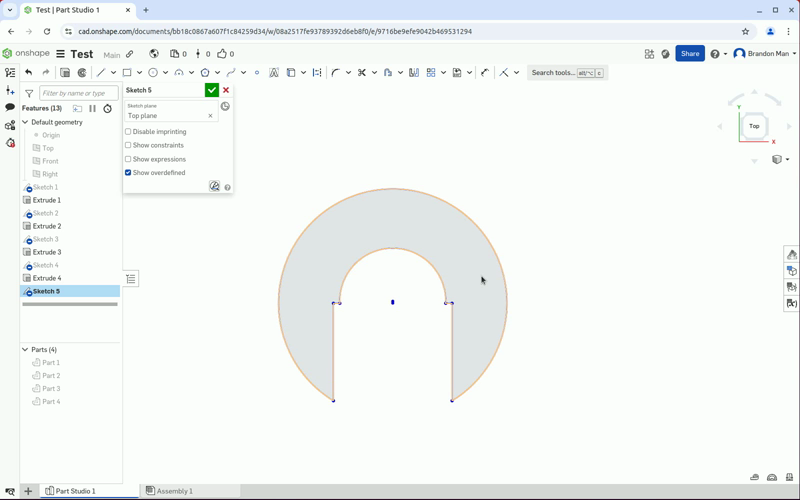
scroll(6)
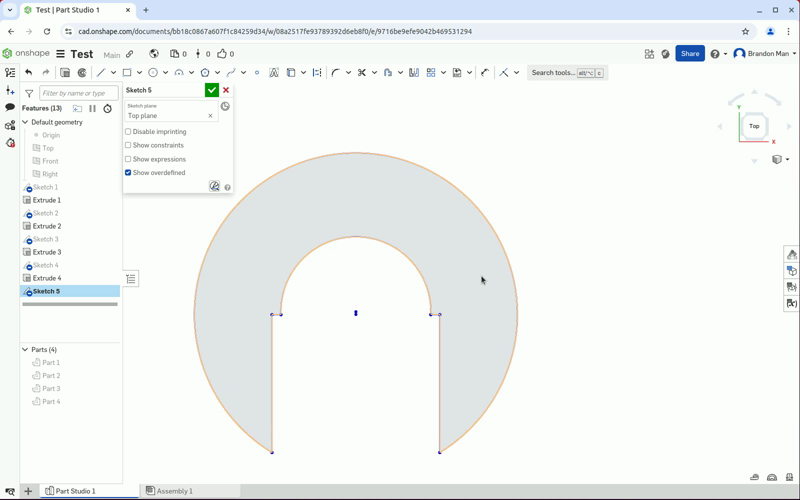
scroll(6)
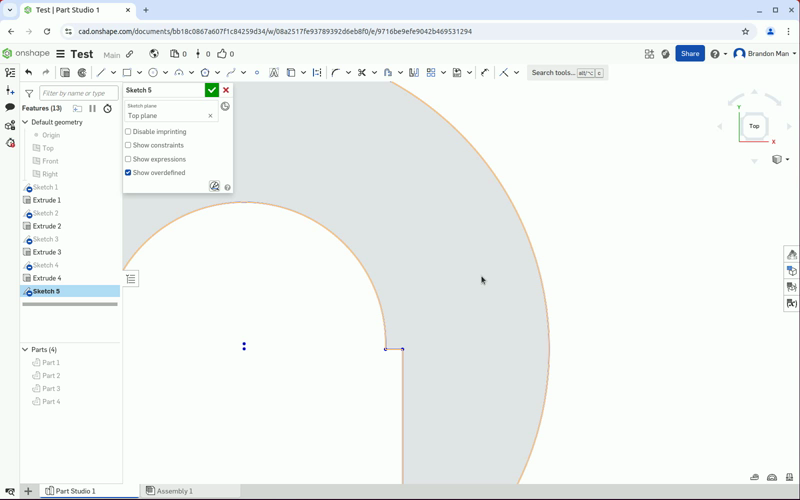
click(481, 275)
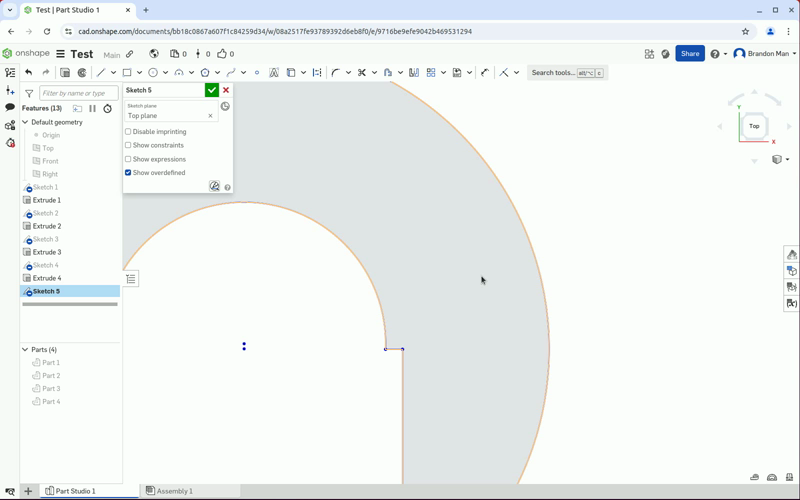
scroll(-6)
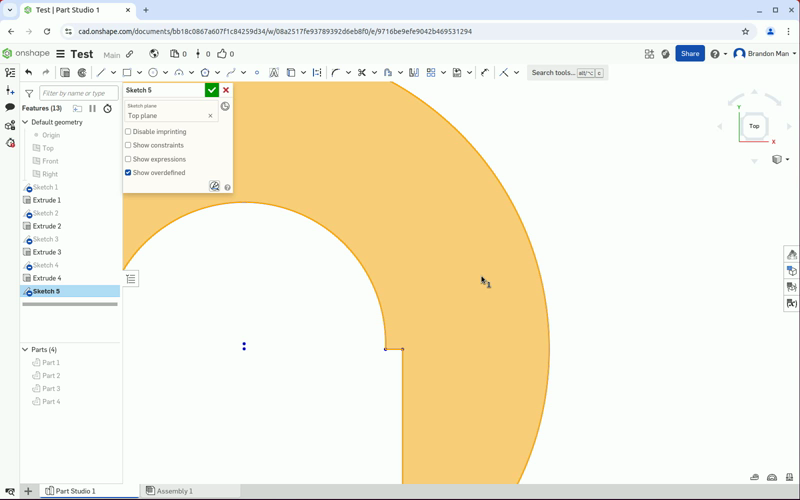
scroll(-6)
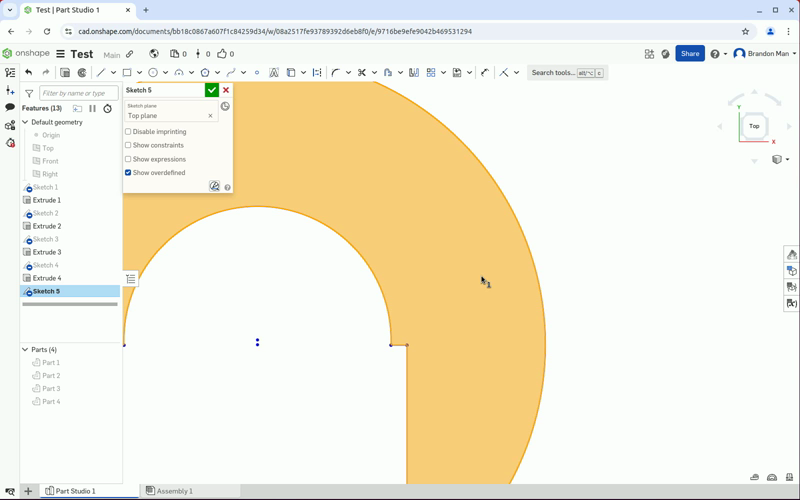
scroll(-6)
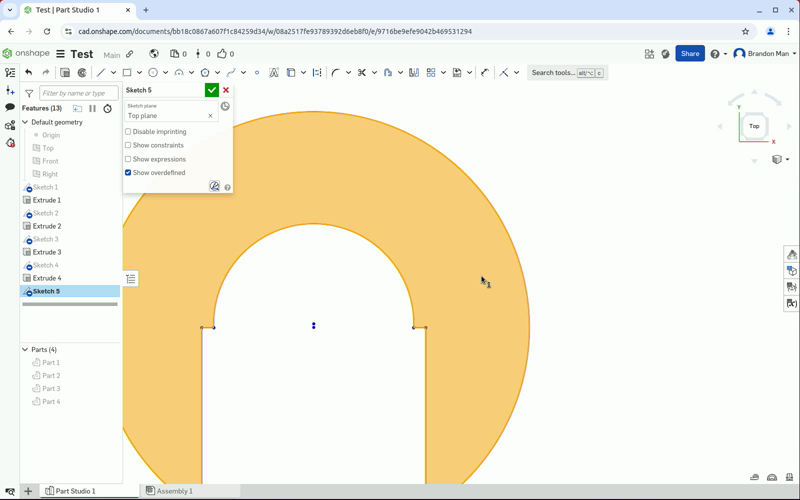
scroll(-6)
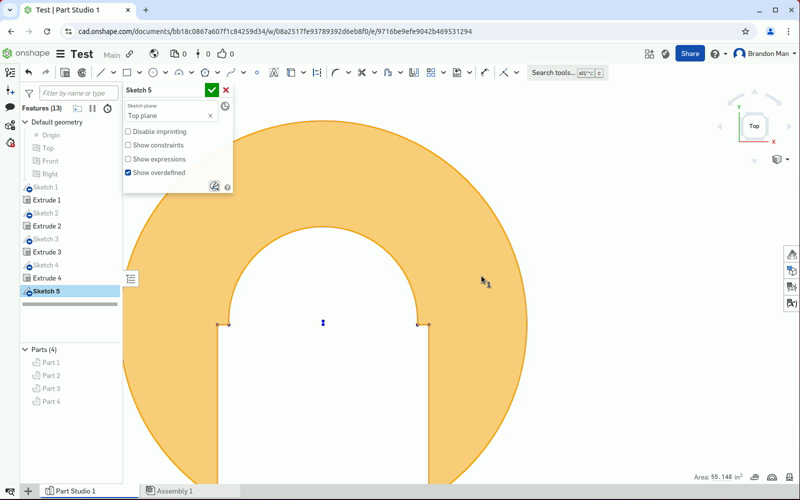
scroll(-6)
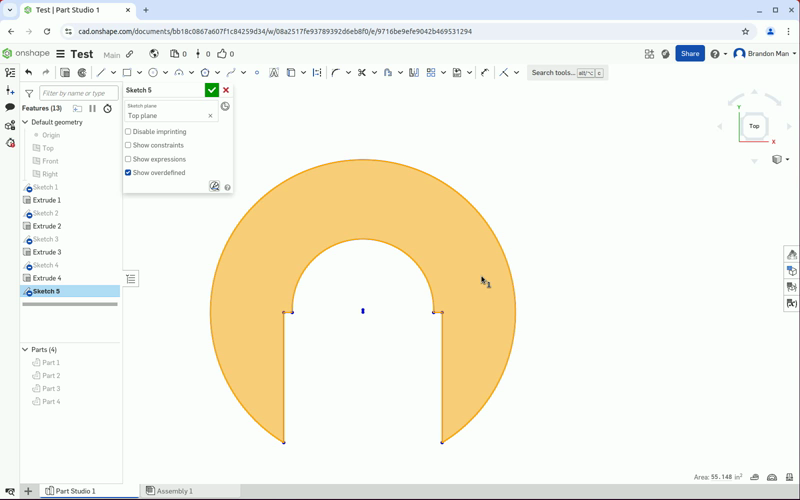
scroll(-6)
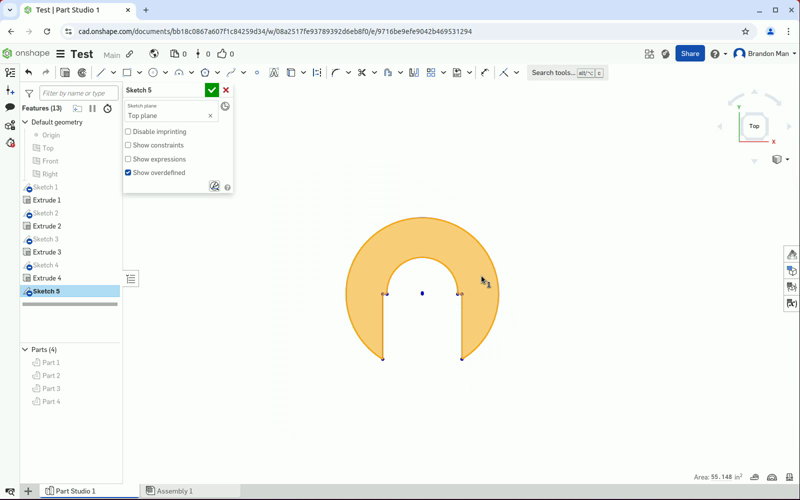
scroll(-6)
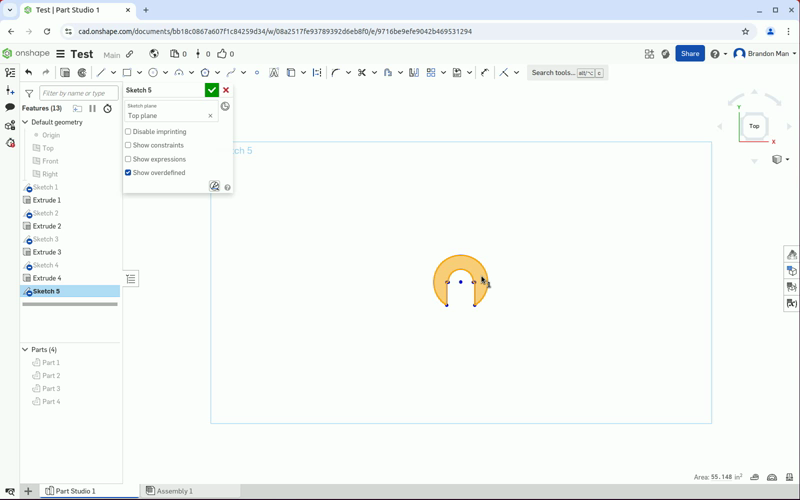
mouse_move(73, 352)
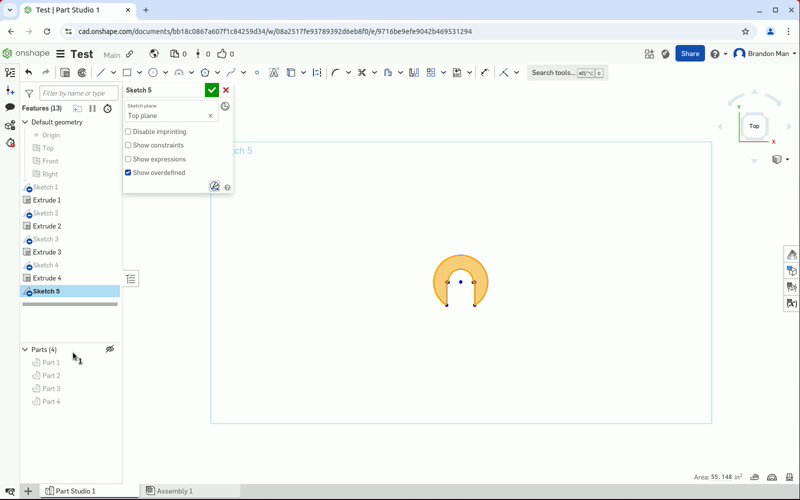
key(shift+y)
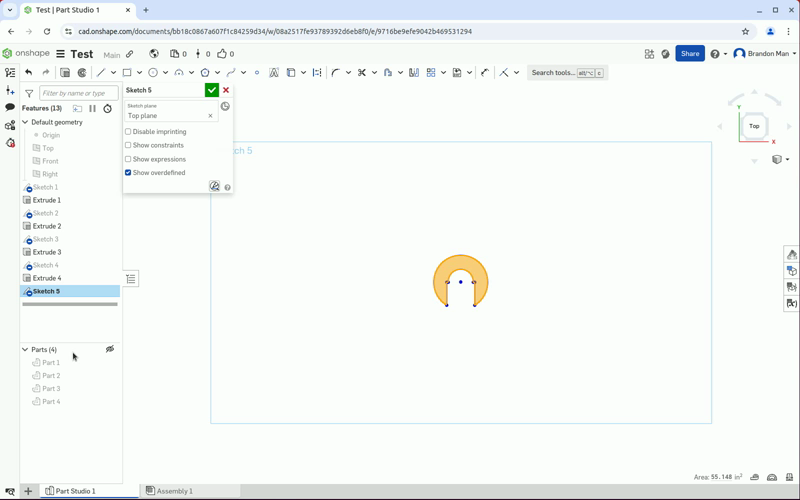
key(shift+e)
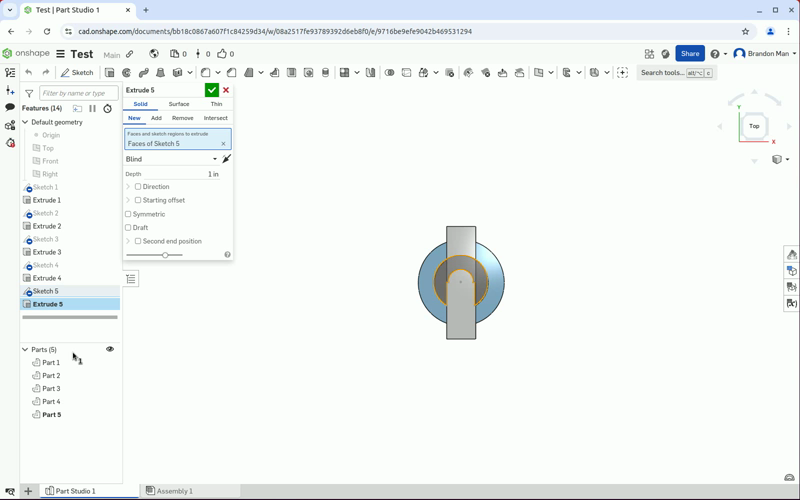
mouse_move(143, 106)
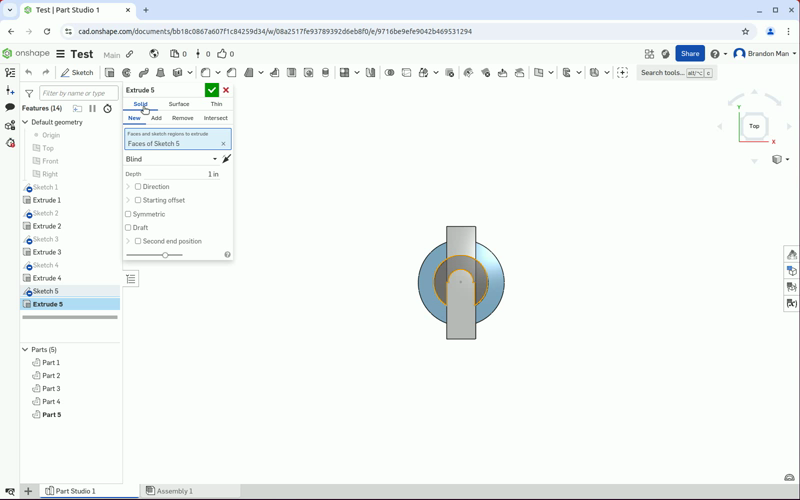
click(143, 106)
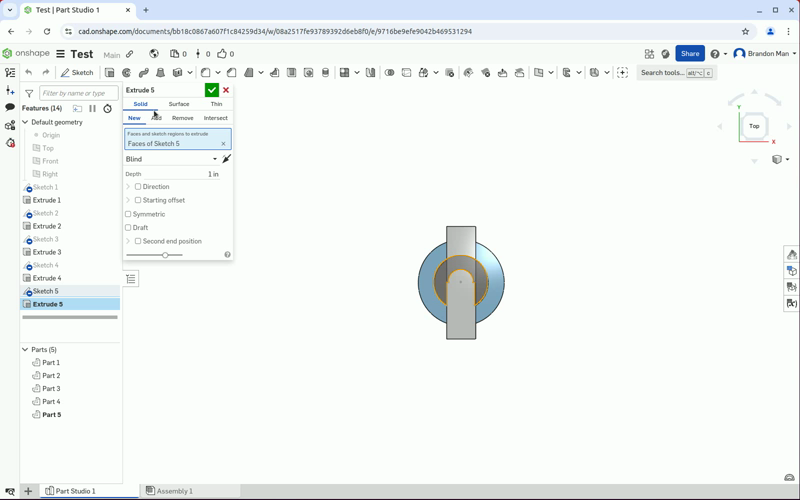
mouse_move(186, 120)
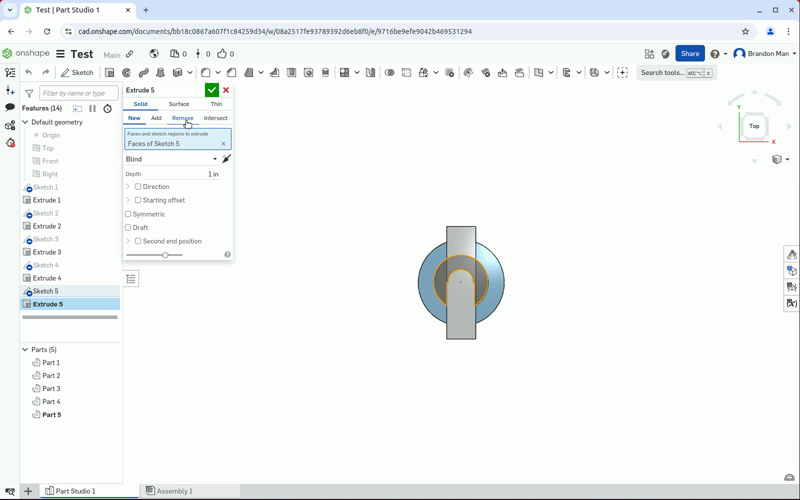
click(186, 120)
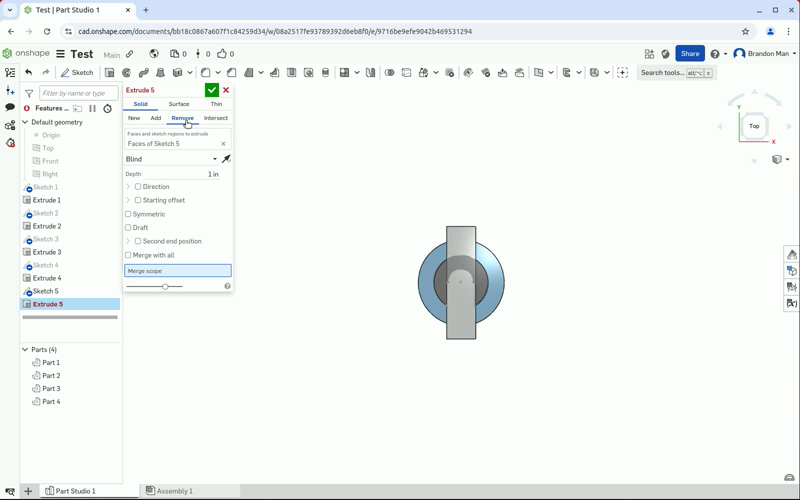
key(tab, 4)
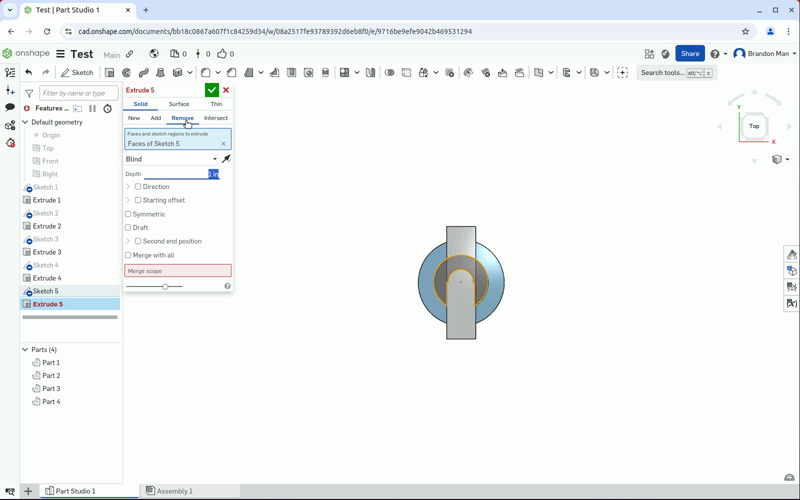
text(-8.666)
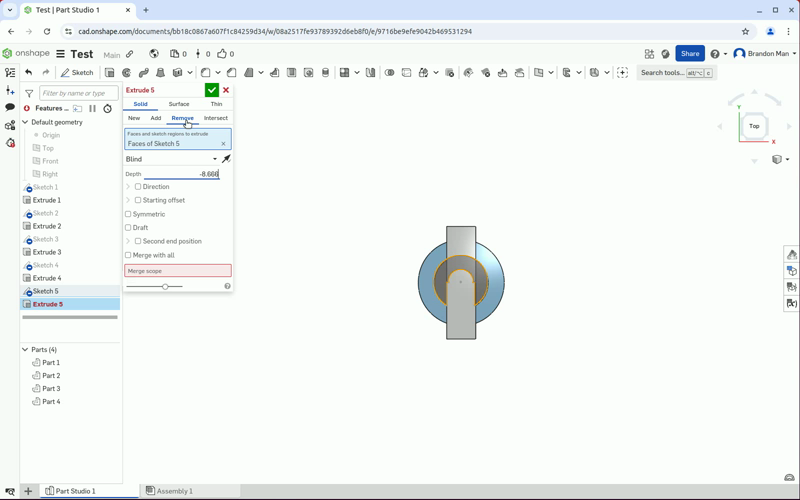
key(tab, 6)
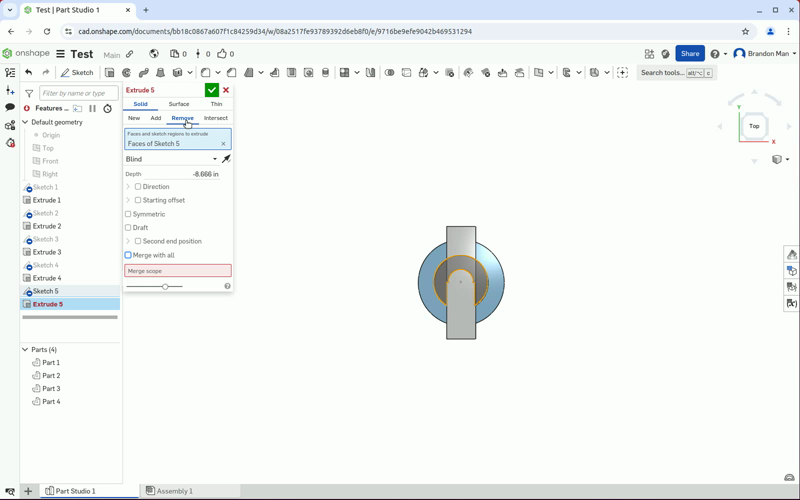
key(space)
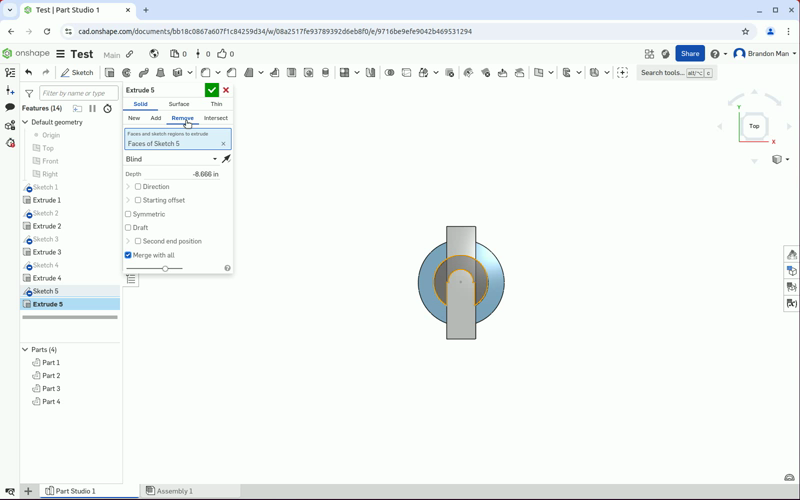
key(enter)
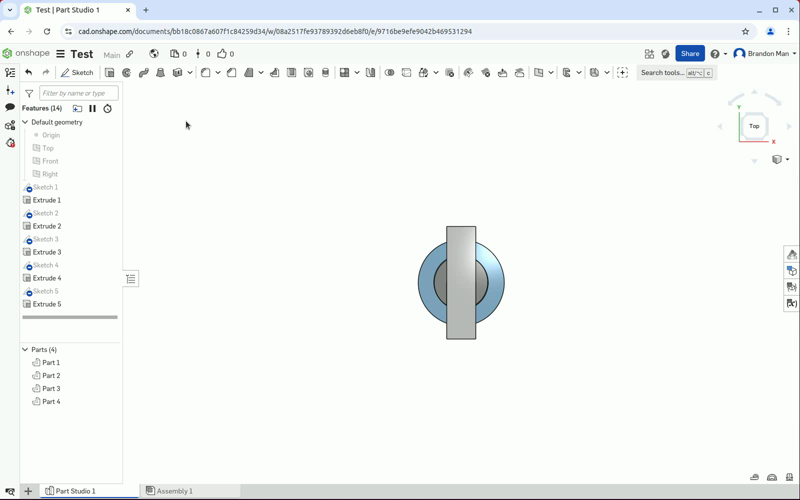
key(shift+h)
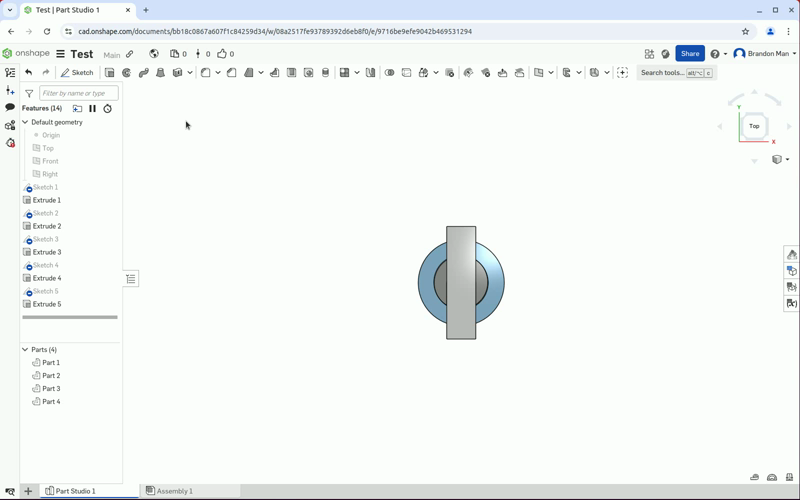
key(shift+h)
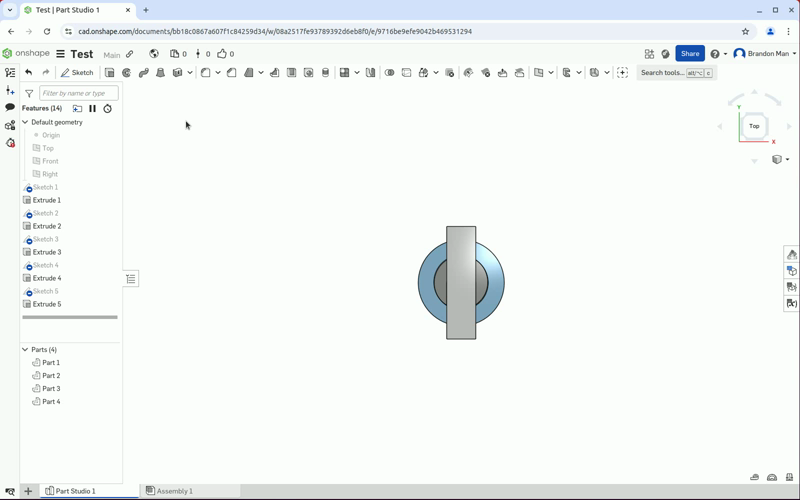
mouse_move(73, 189)
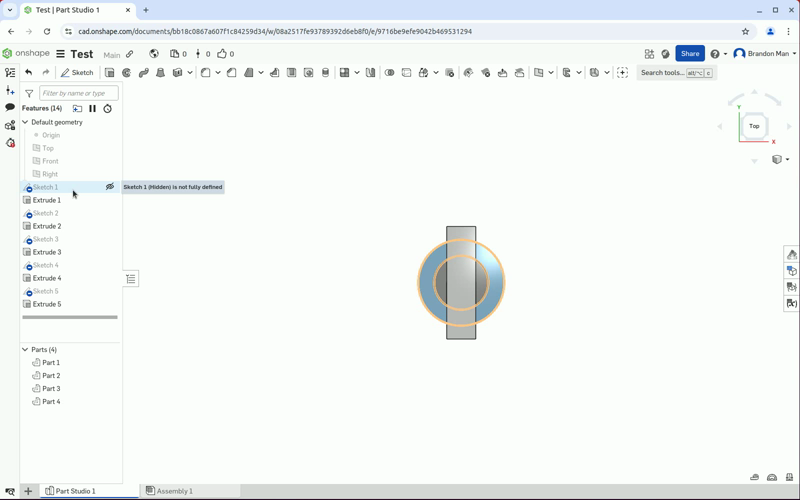
click(73, 189)
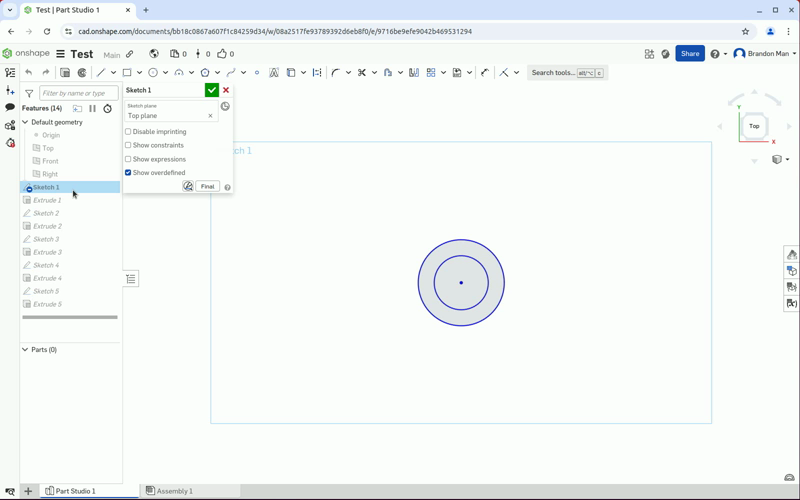
mouse_move(229, 92)
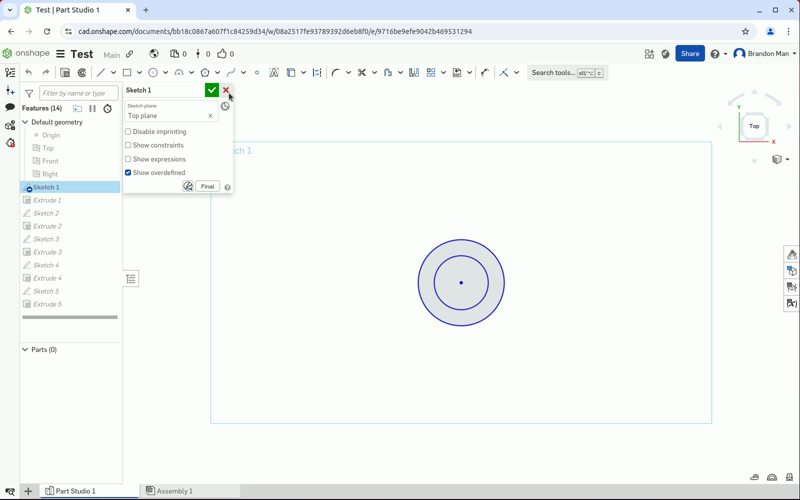
click(229, 92)
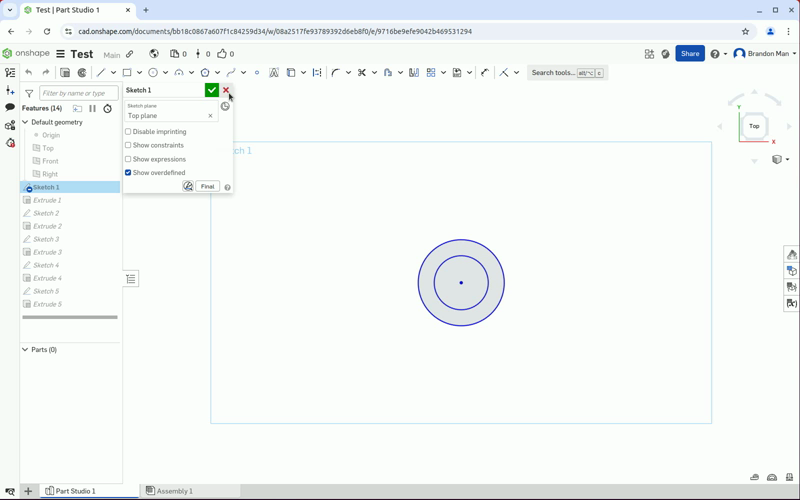
key(shift+s)
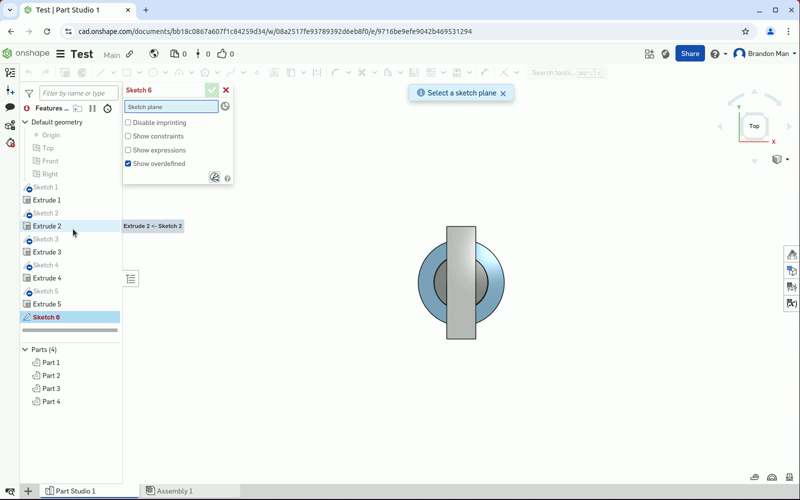
scroll(3)
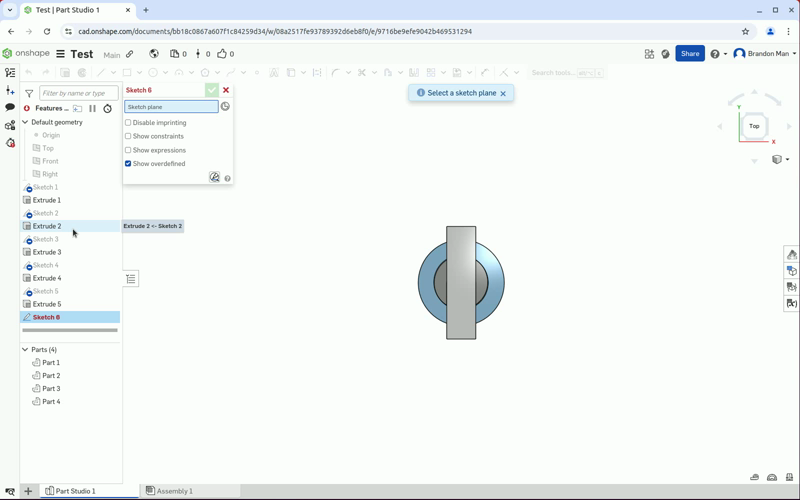
mouse_move(73, 150)
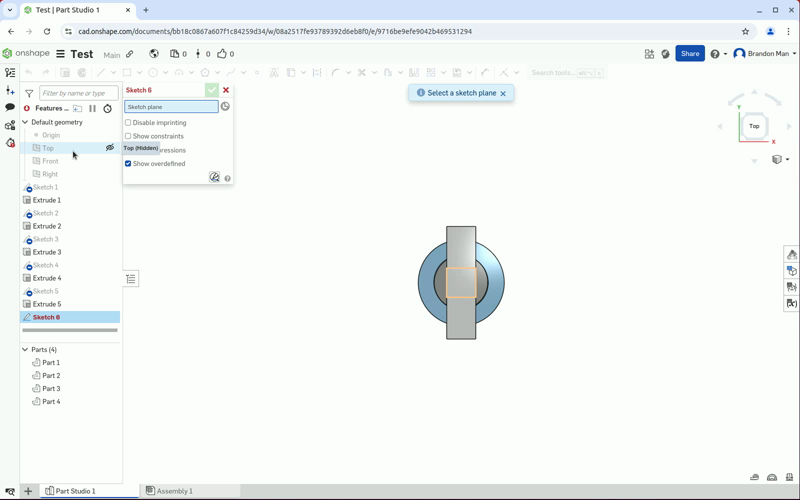
click(73, 150)
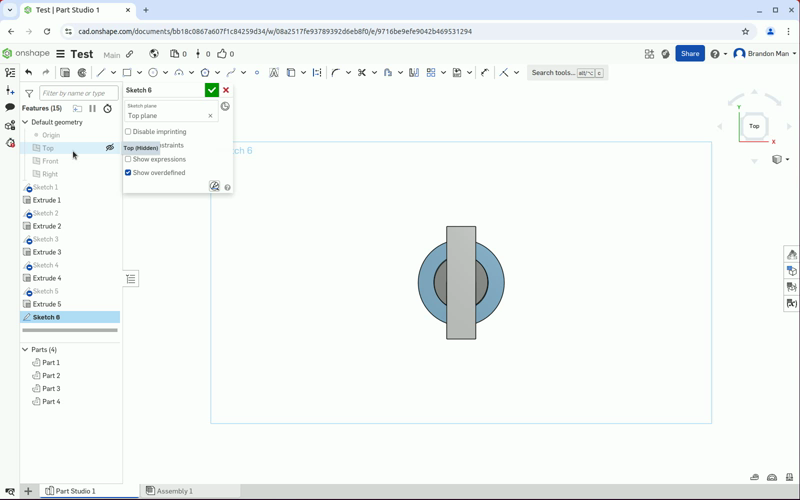
mouse_move(73, 352)
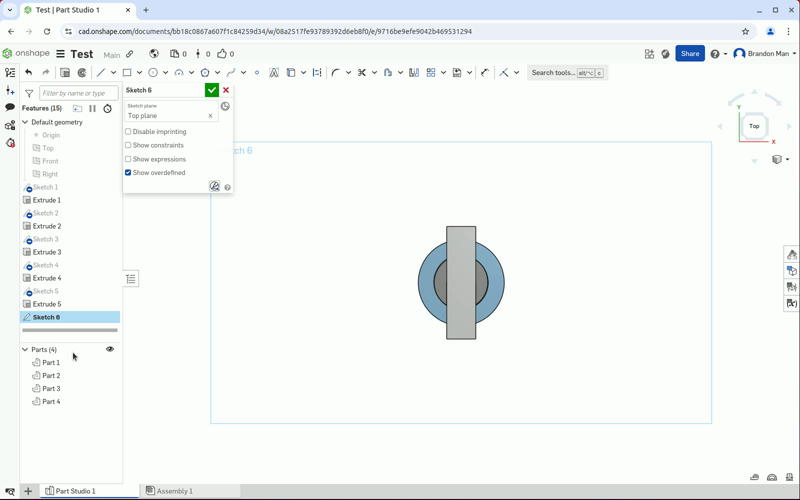
key(y)
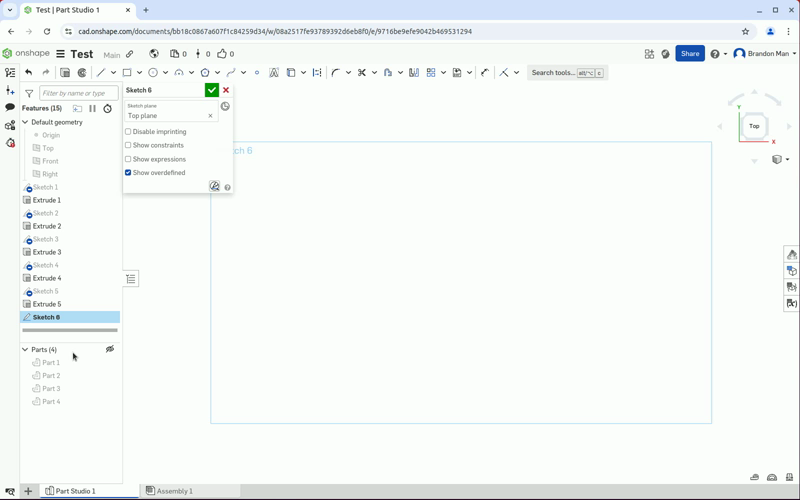
key(a)
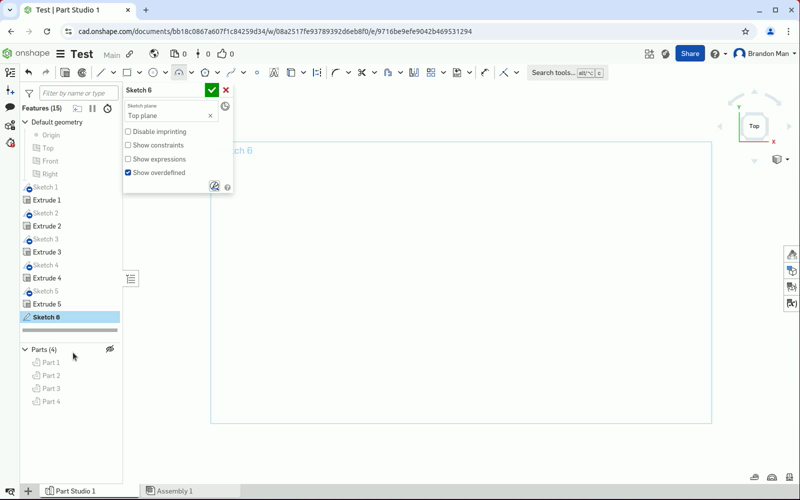
key_down(shift)
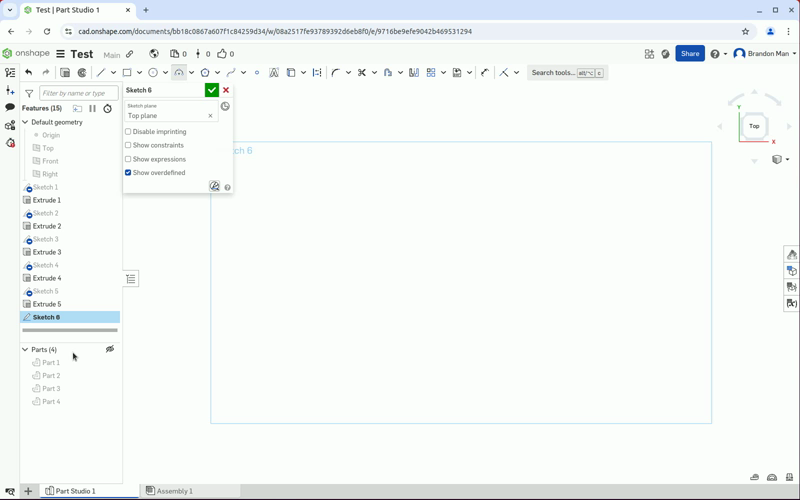
mouse_move(446, 305)
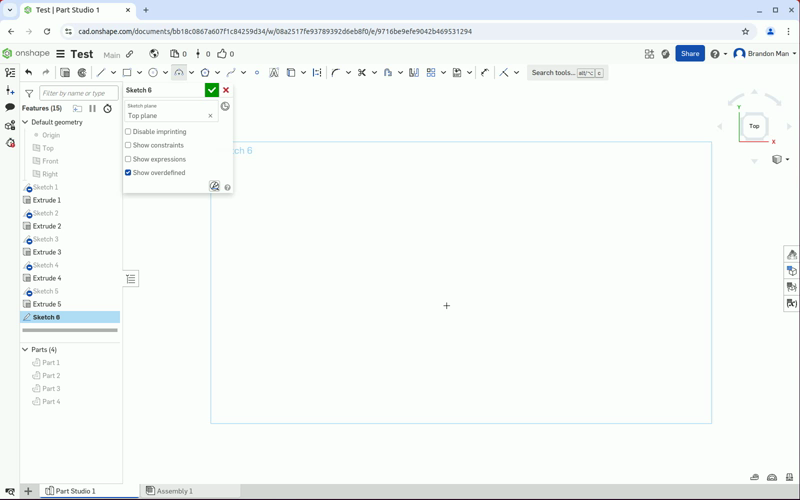
click(446, 305)
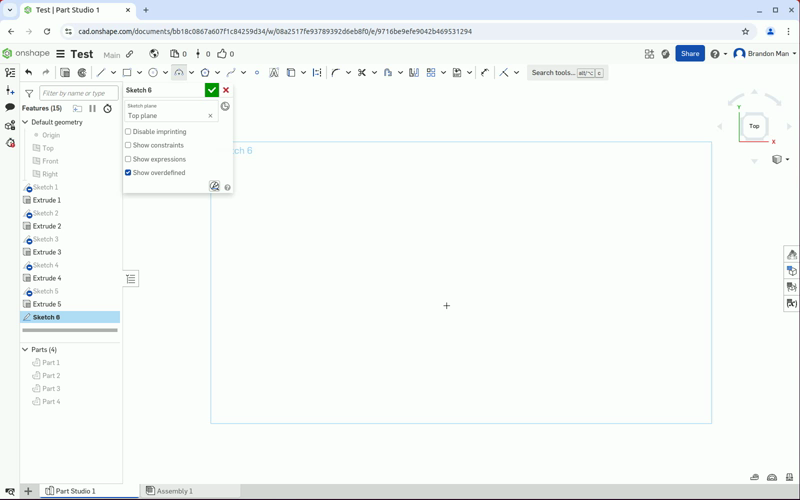
key_up(shift)
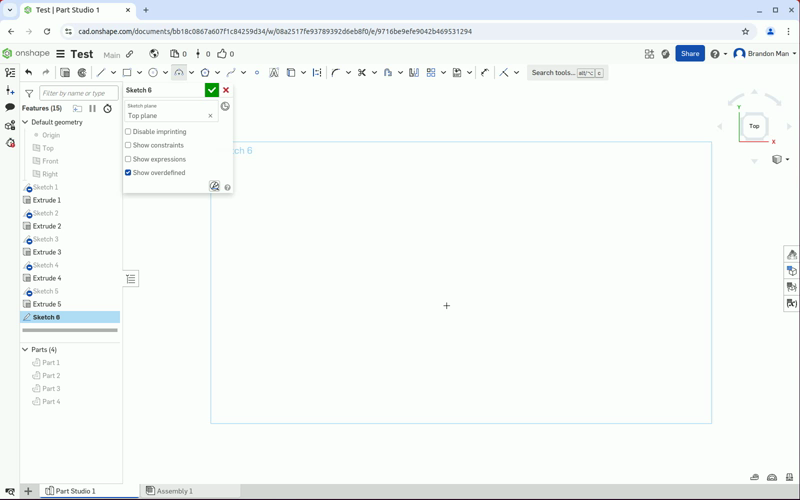
key_down(shift)
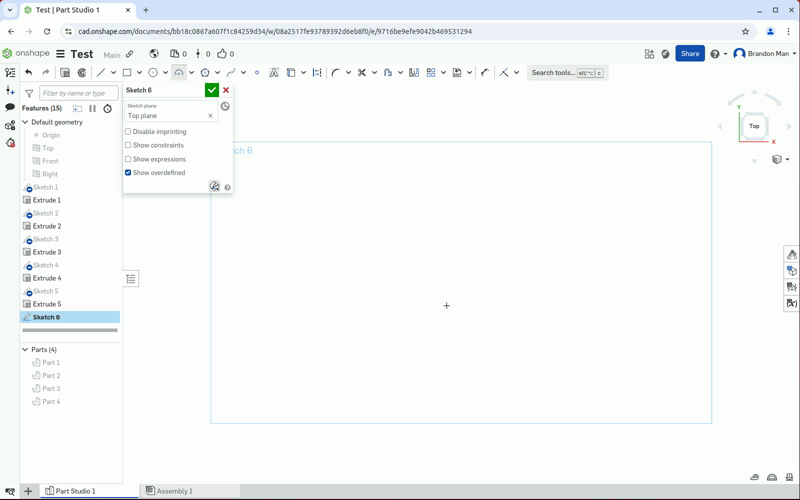
mouse_move(475, 305)
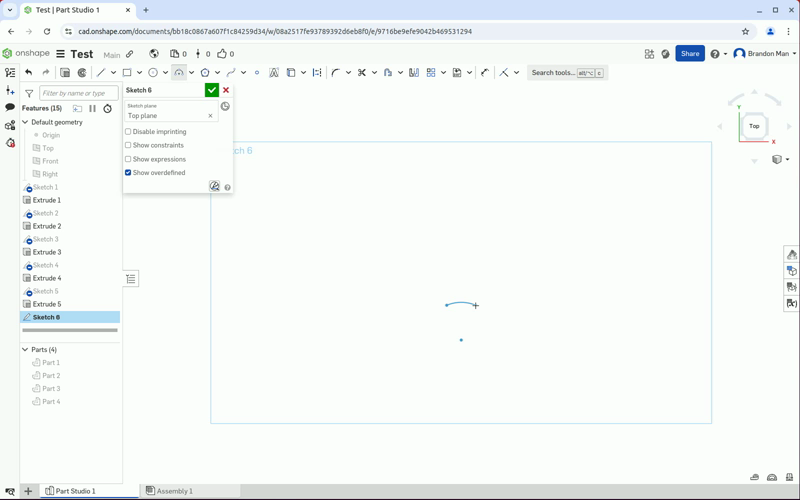
click(475, 305)
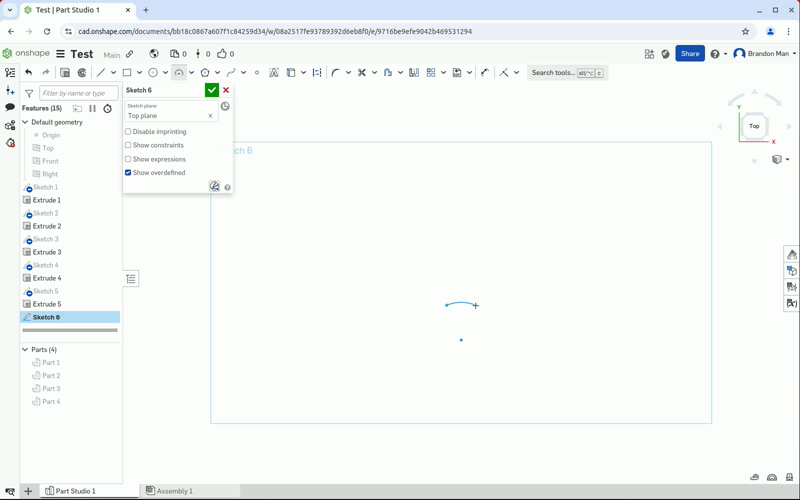
mouse_move(461, 309)
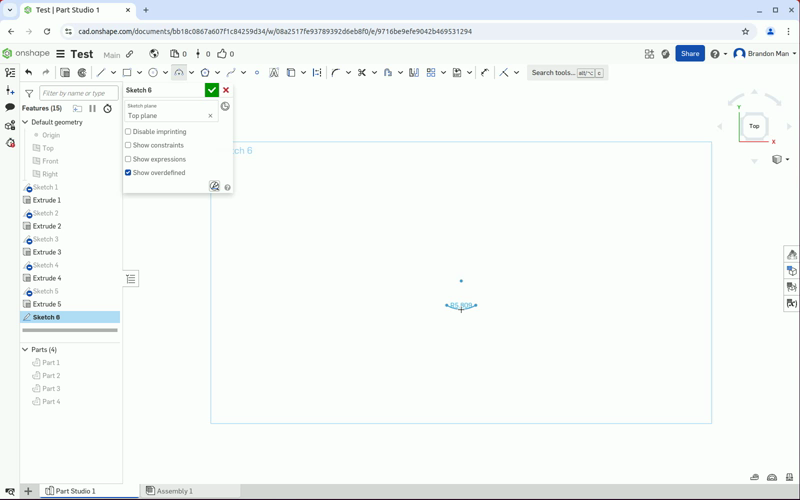
click(461, 309)
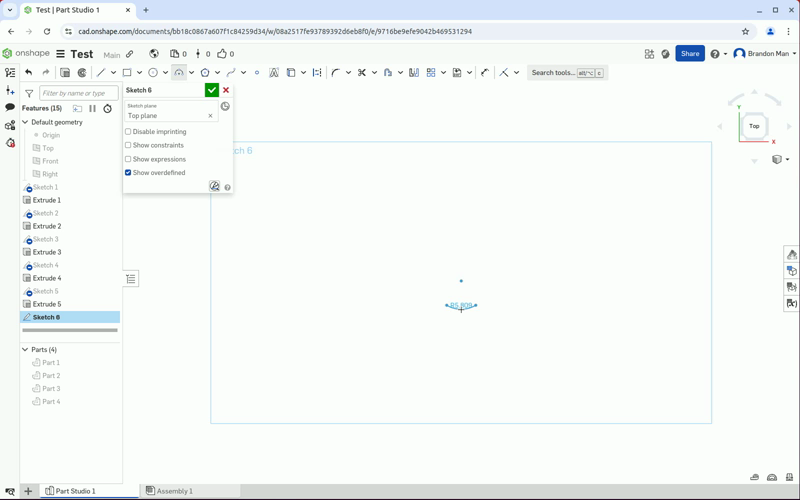
key_up(shift)
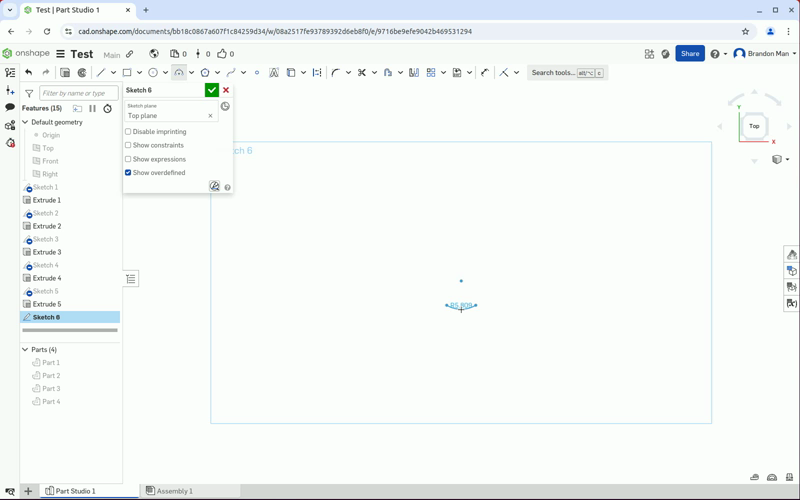
key(esc)
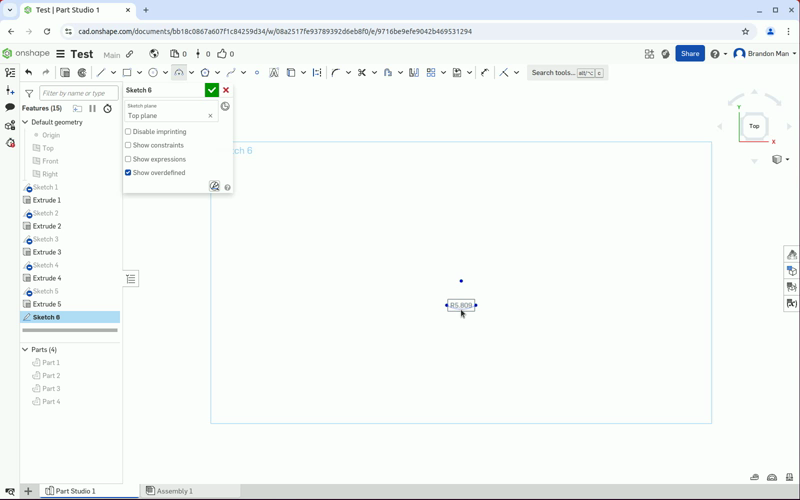
key(l)
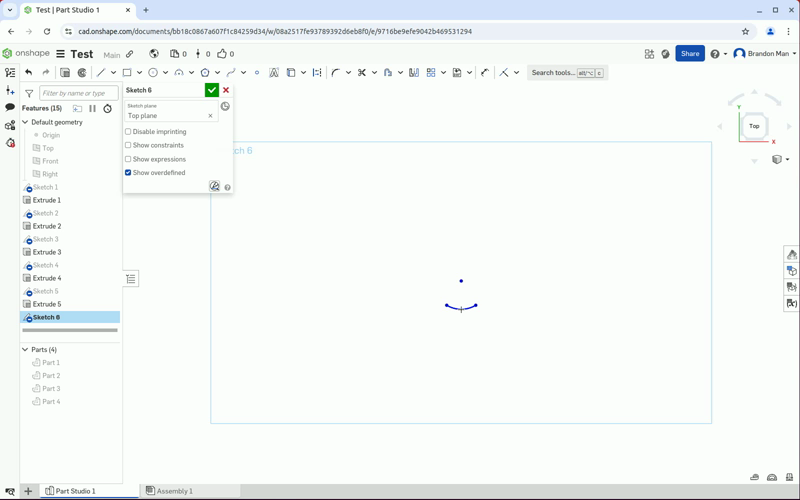
mouse_move(475, 305)
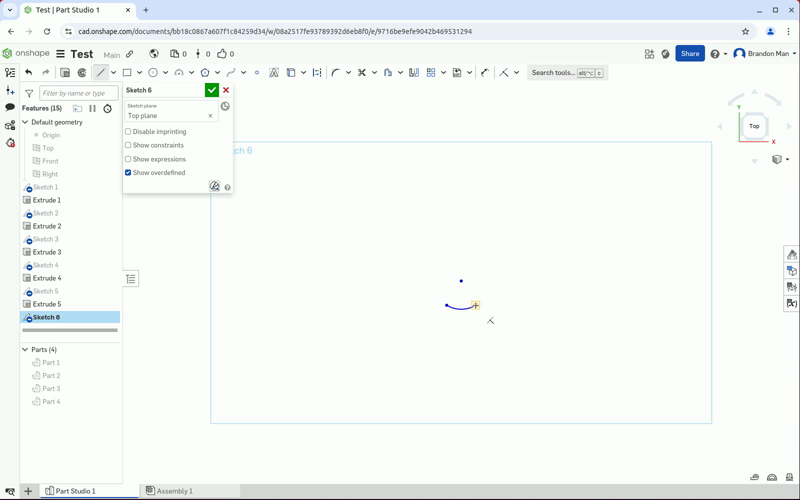
click(475, 305)
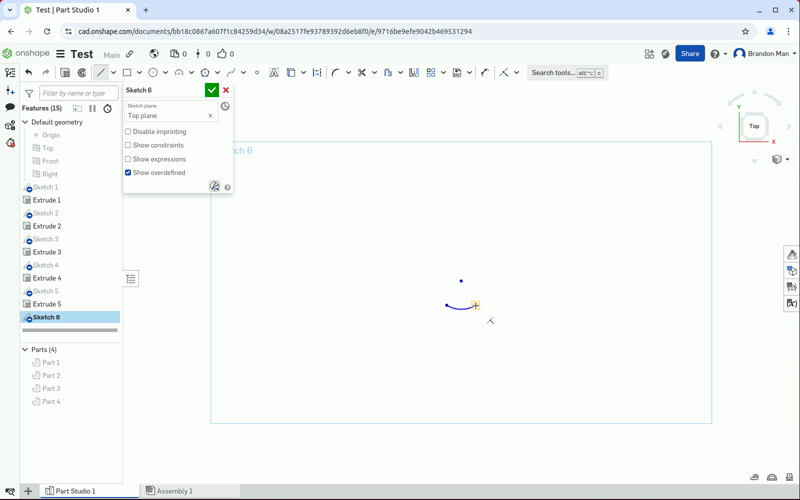
key_down(shift)
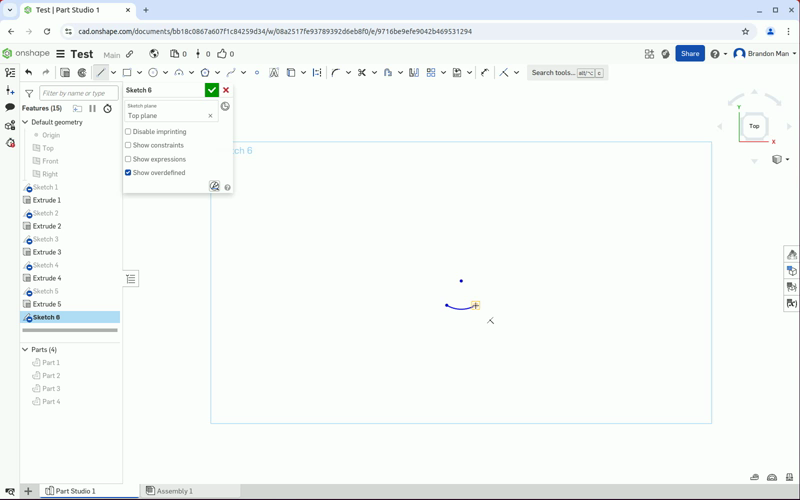
mouse_move(505, 305)
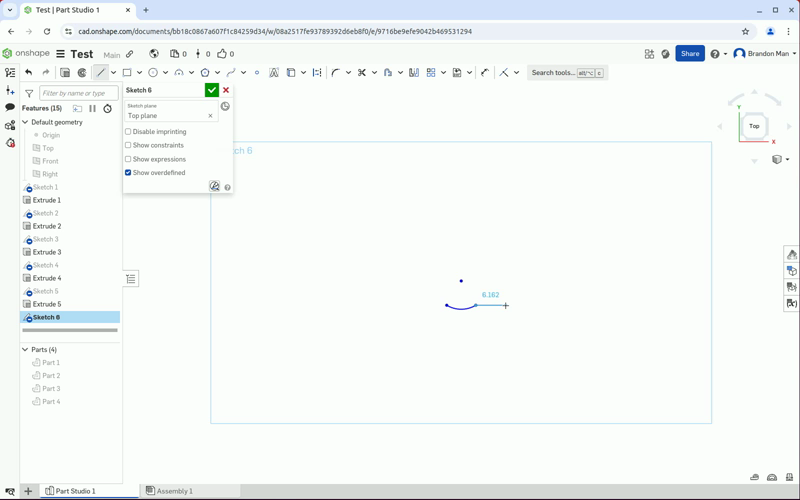
mouse_move(475, 281)
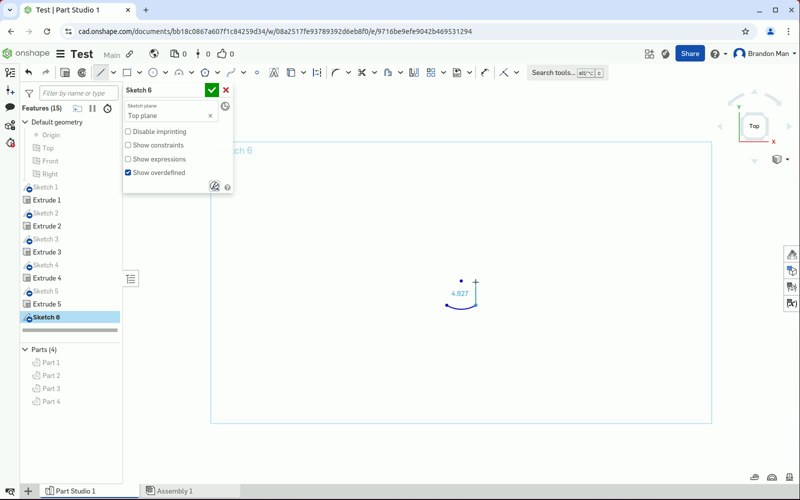
click(475, 281)
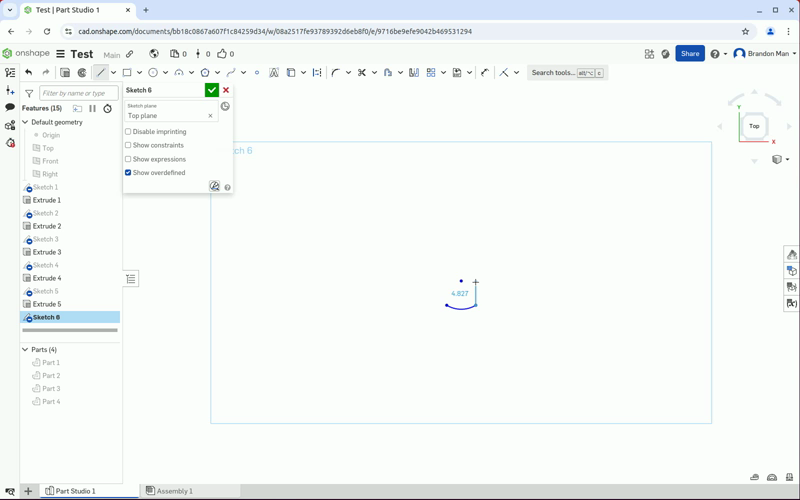
key_up(shift)
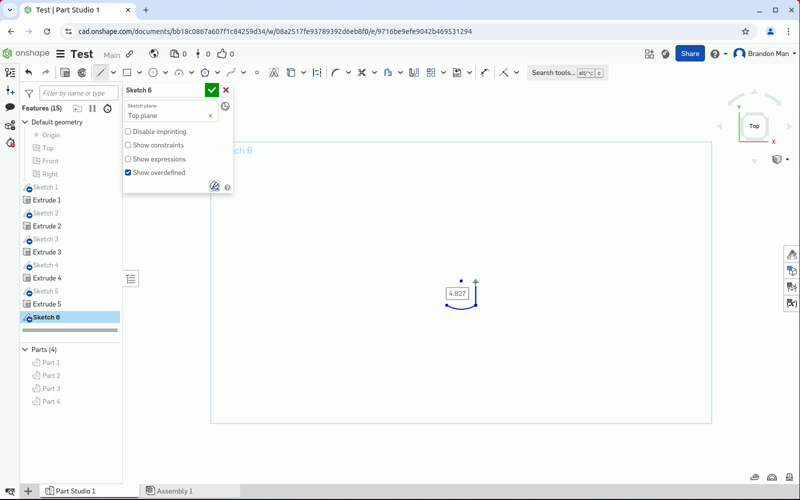
key_down(shift)
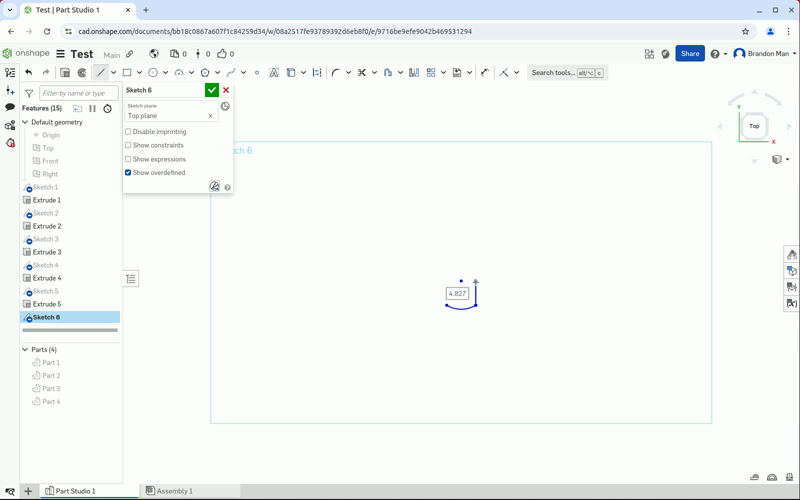
mouse_move(505, 281)
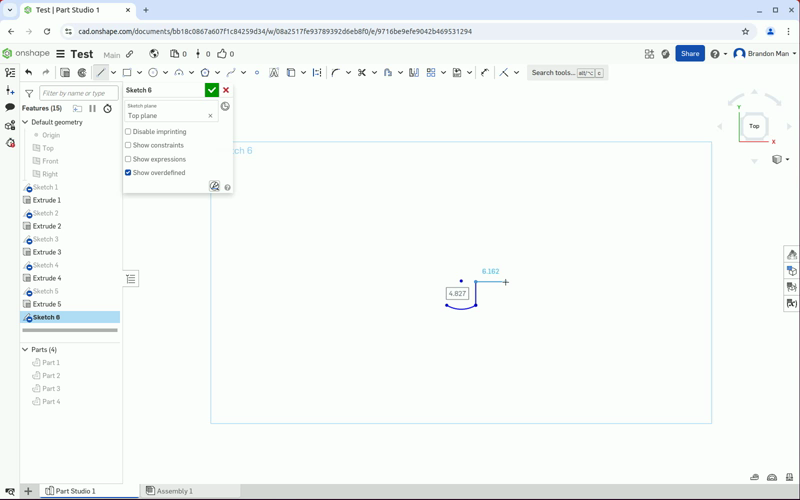
mouse_move(474, 281)
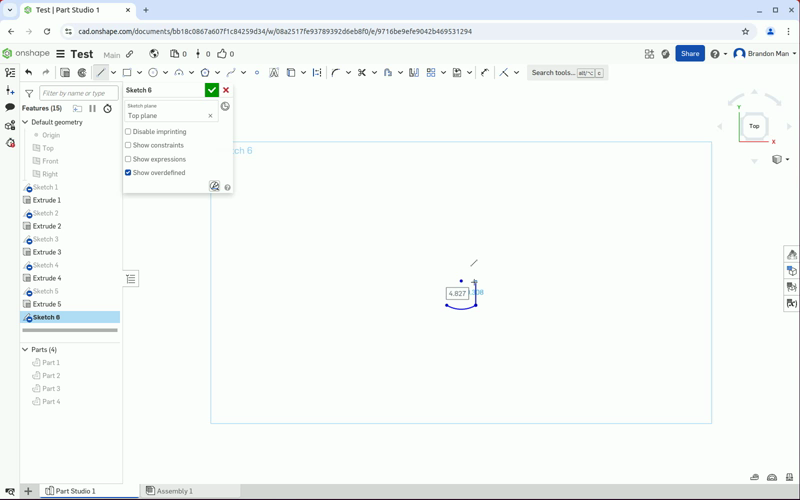
scroll(6)
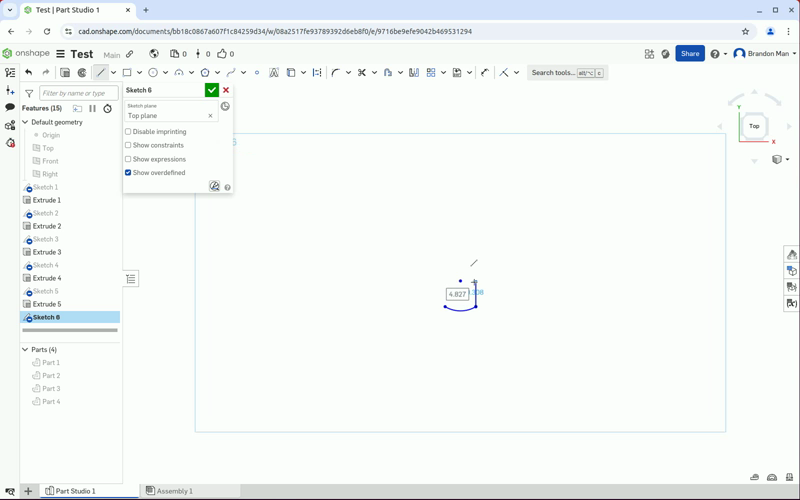
scroll(6)
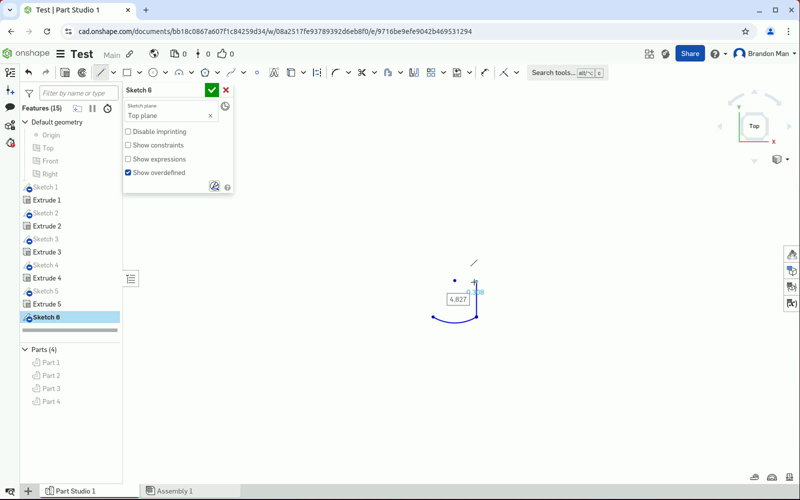
scroll(6)
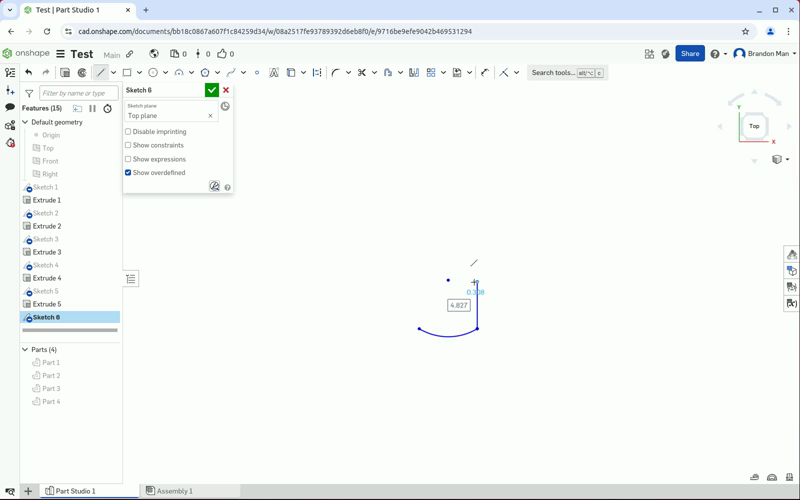
scroll(6)
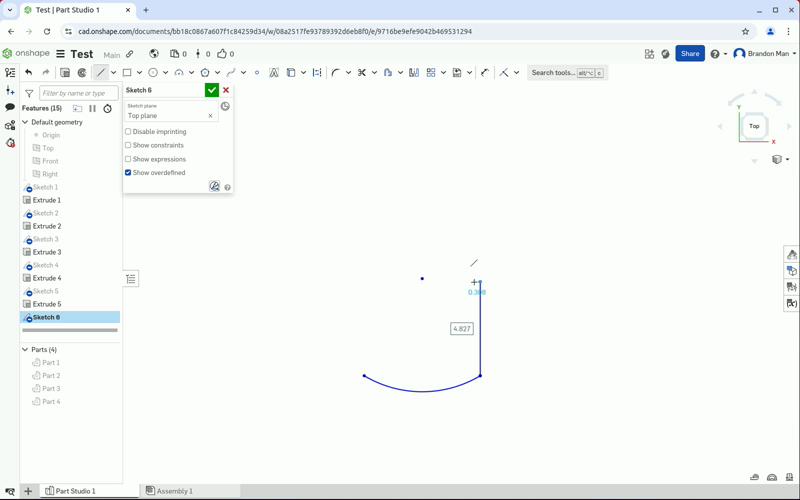
scroll(6)
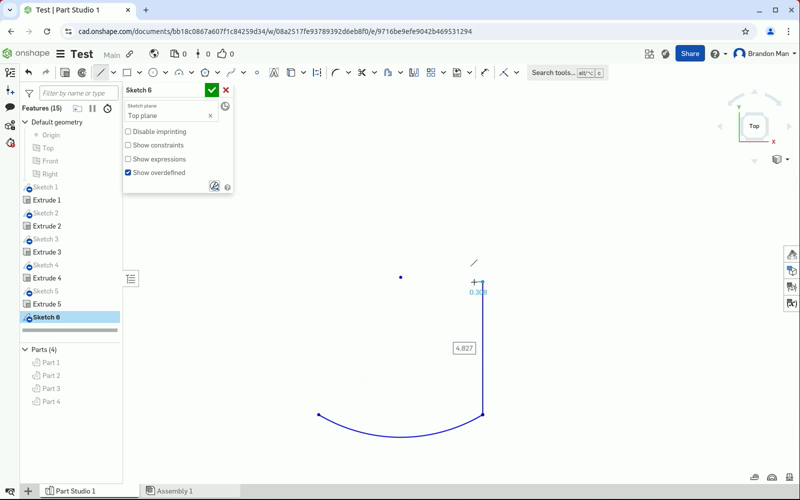
scroll(6)
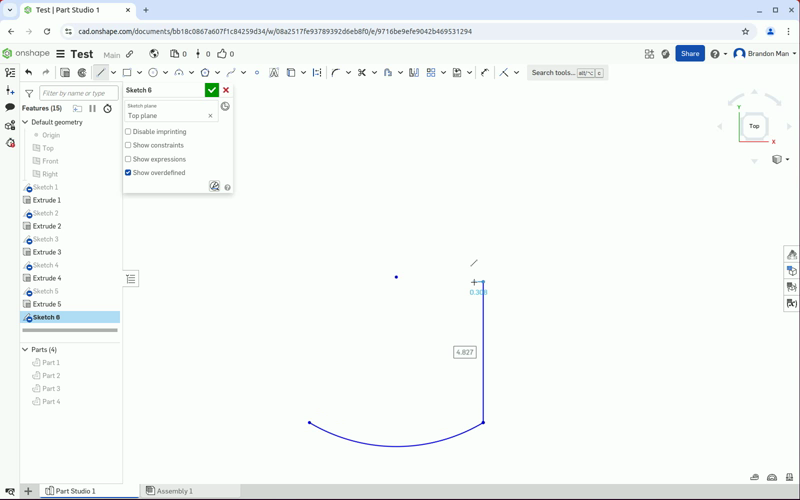
scroll(6)
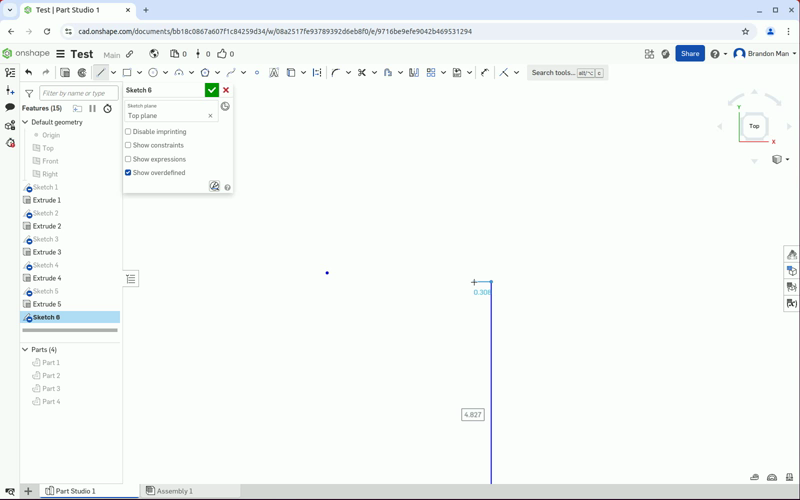
click(474, 281)
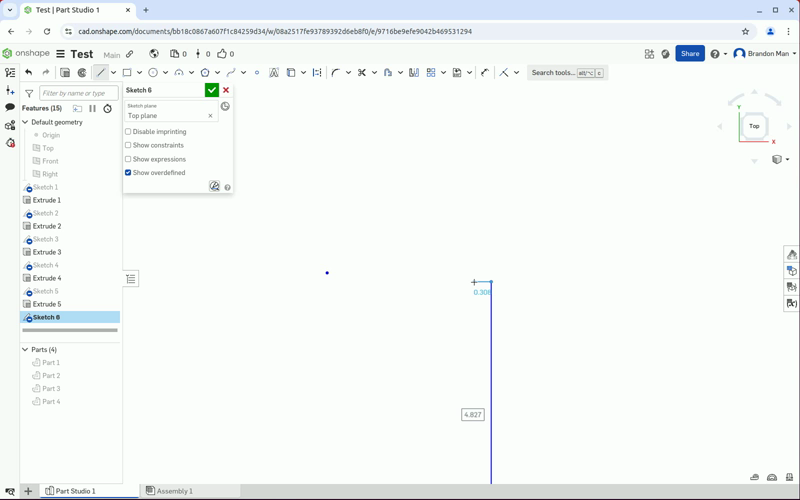
scroll(-6)
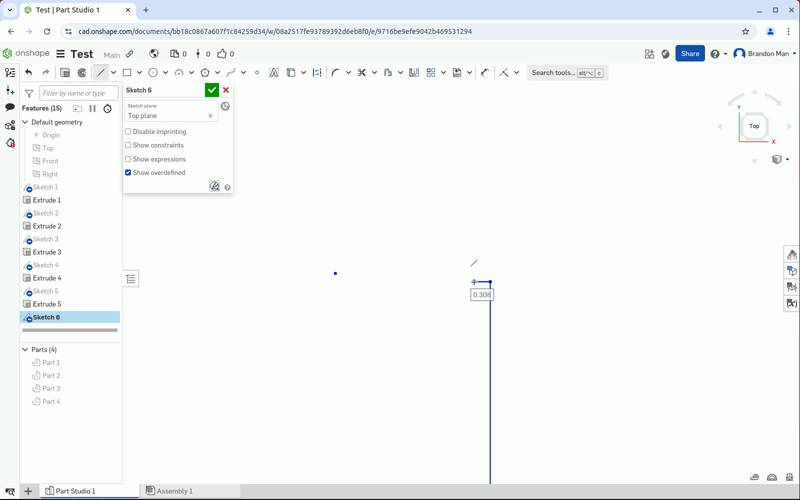
scroll(-6)
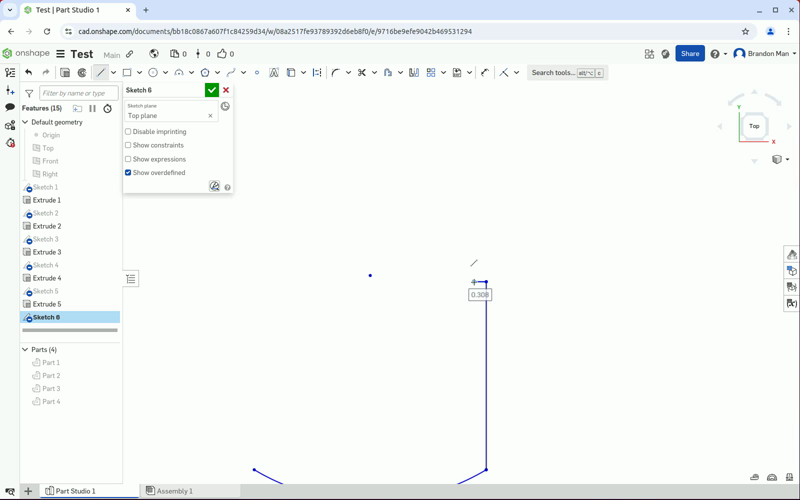
scroll(-6)
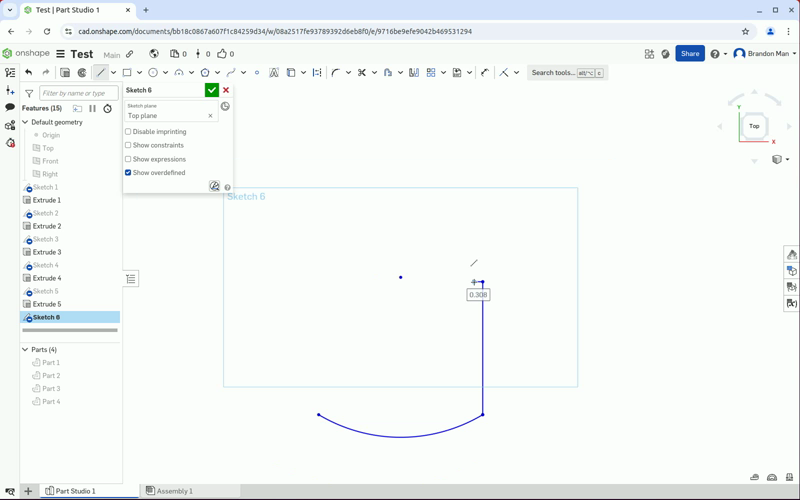
scroll(-6)
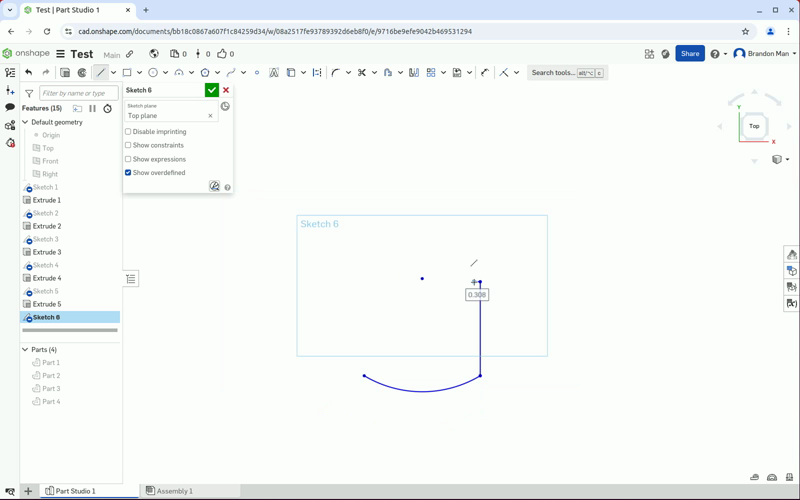
scroll(-6)
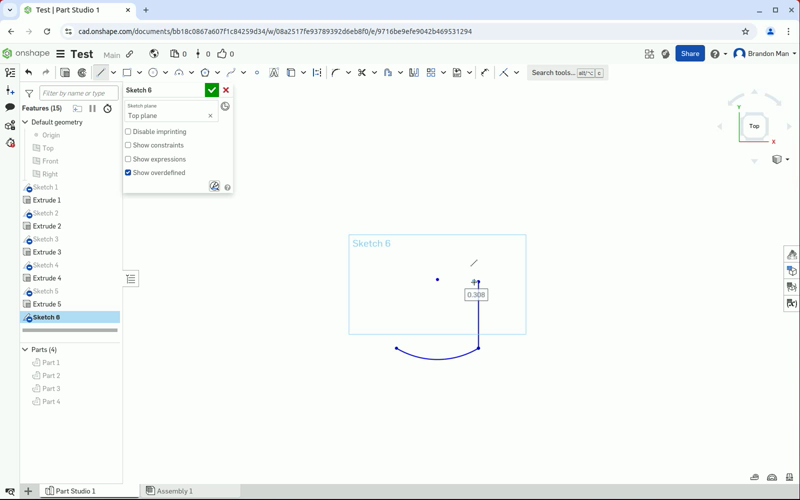
scroll(-6)
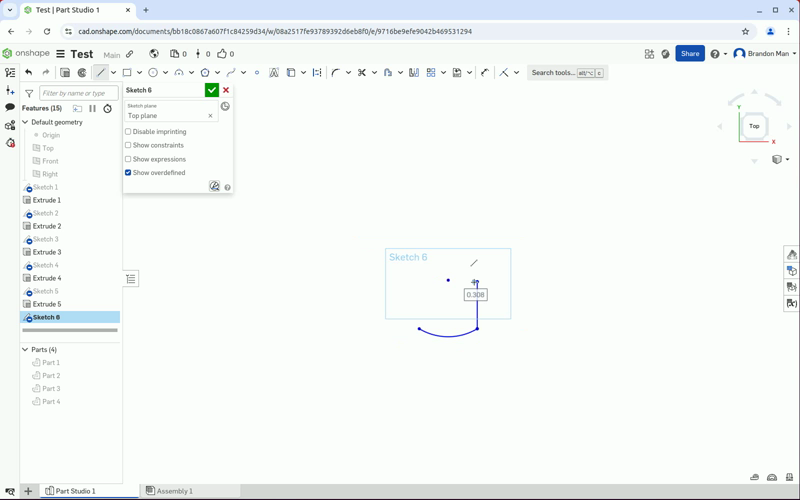
scroll(-6)
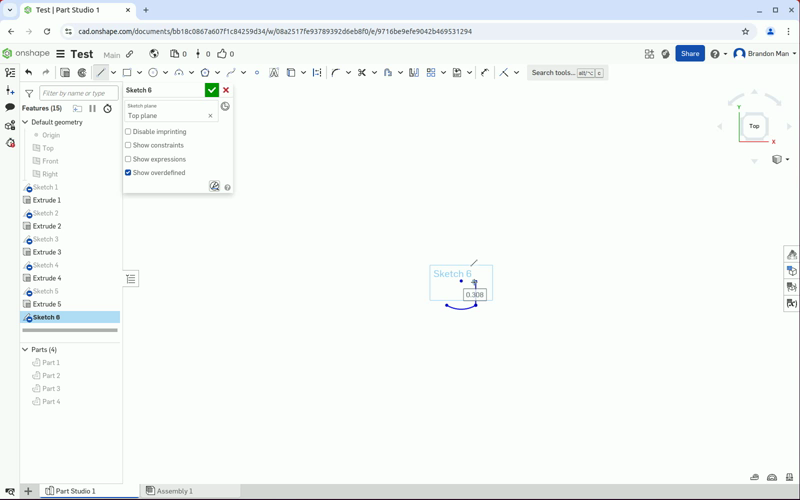
key_up(shift)
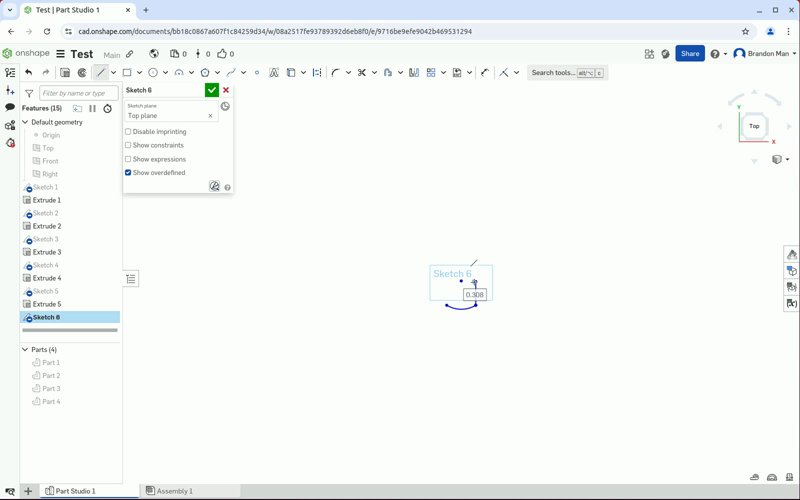
key(esc)
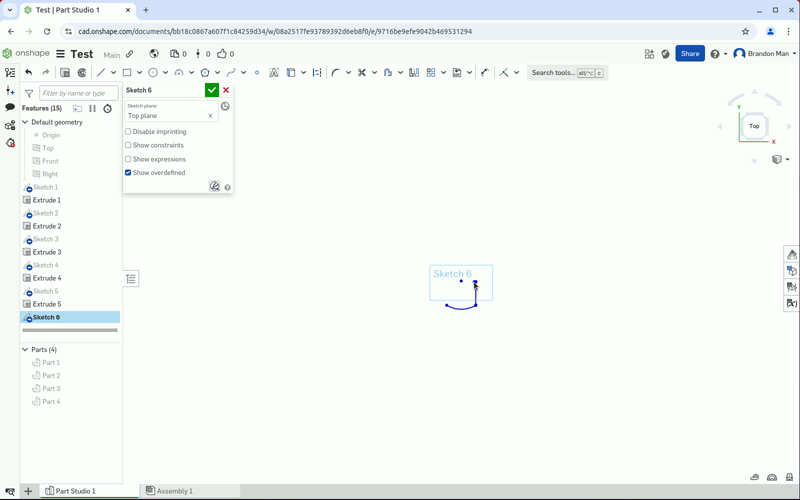
key(a)
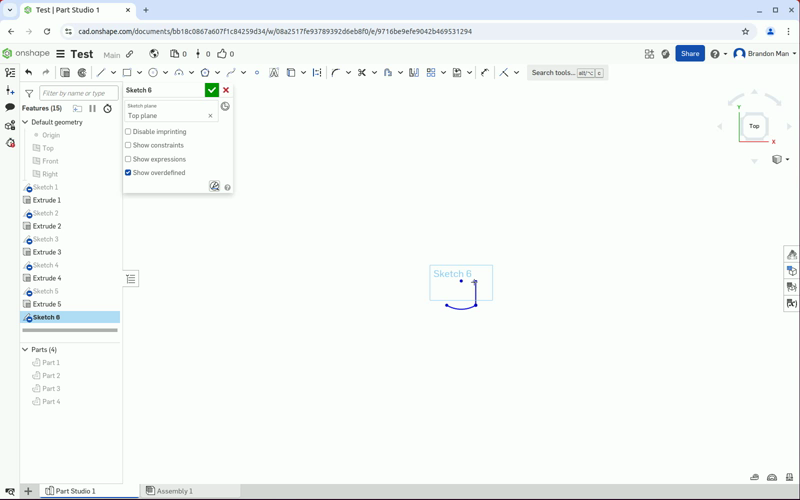
mouse_move(474, 281)
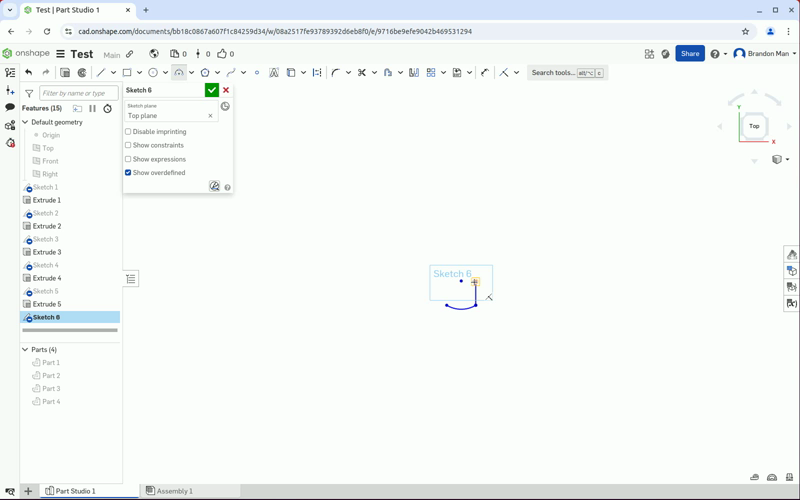
scroll(6)
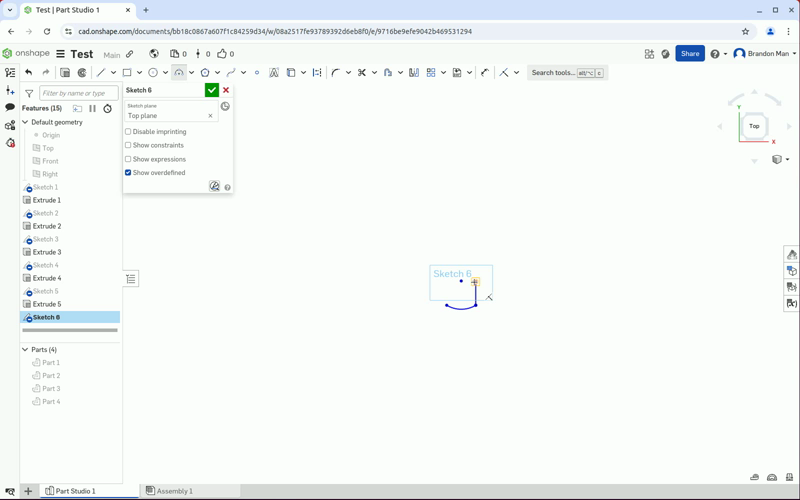
scroll(6)
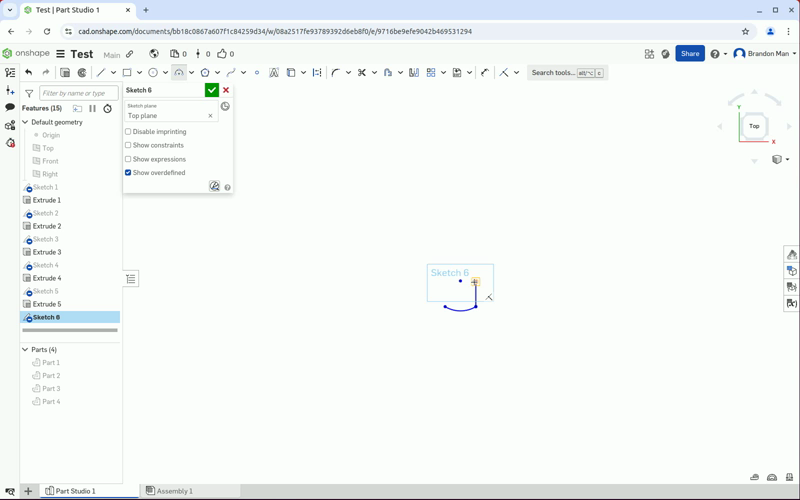
scroll(6)
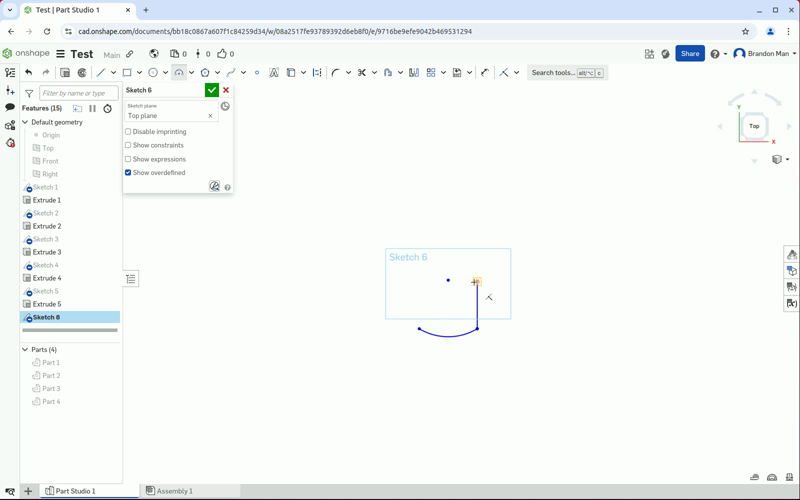
scroll(6)
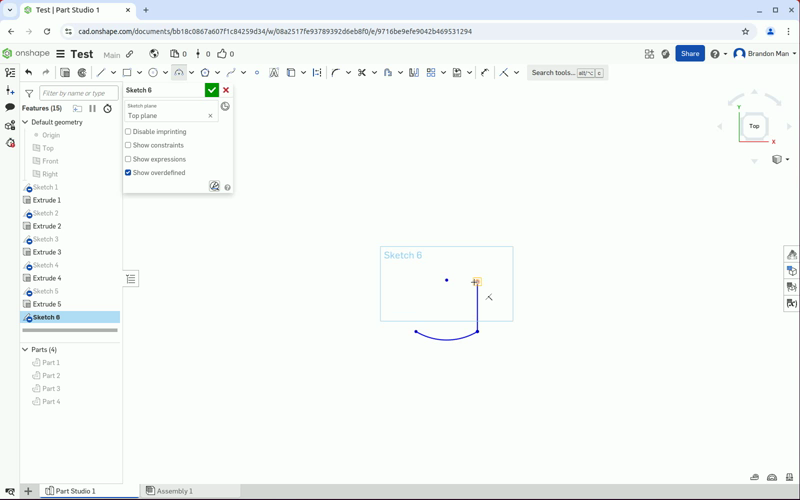
scroll(6)
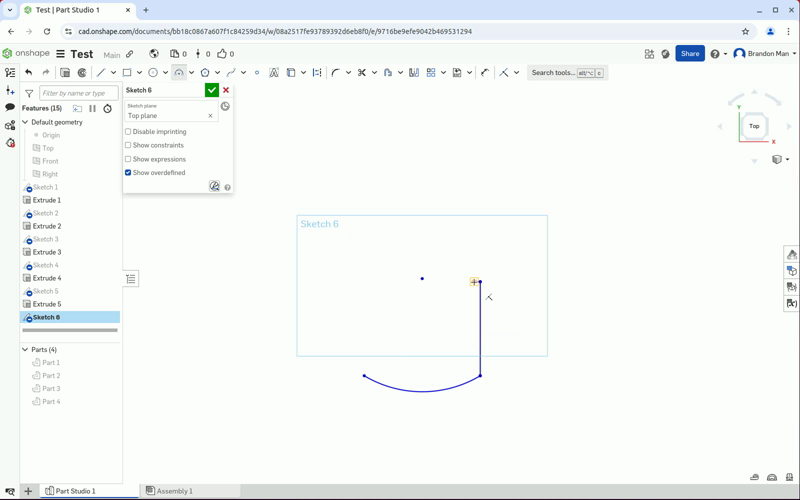
scroll(6)
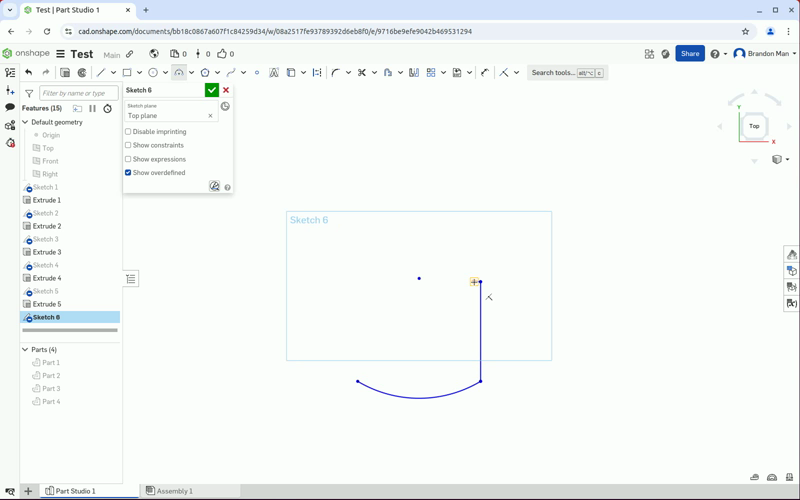
scroll(6)
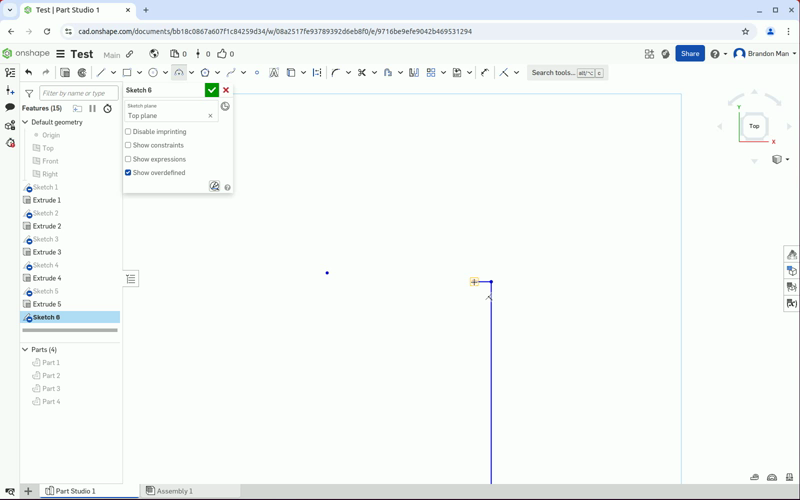
click(474, 281)
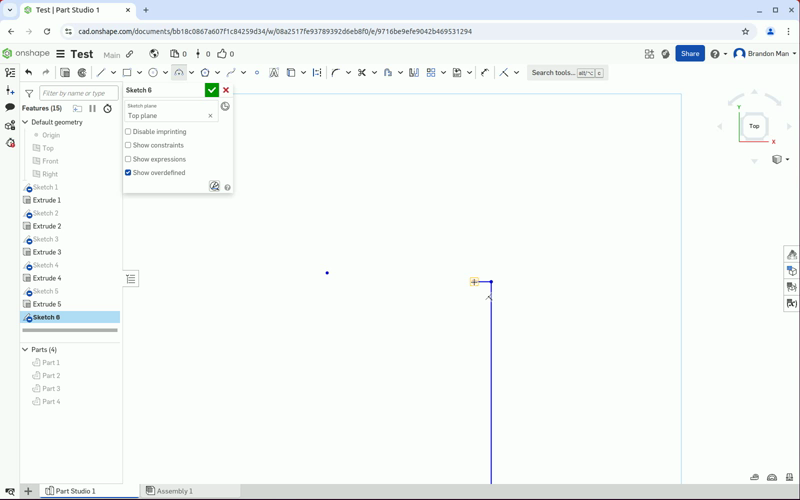
scroll(-6)
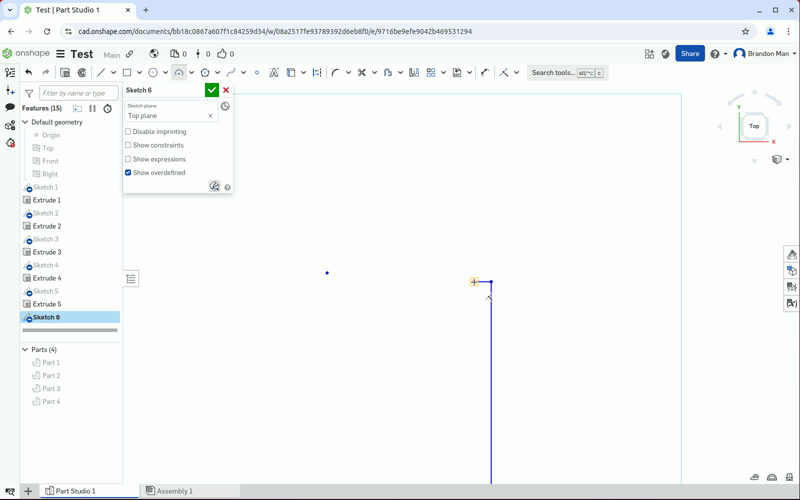
scroll(-6)
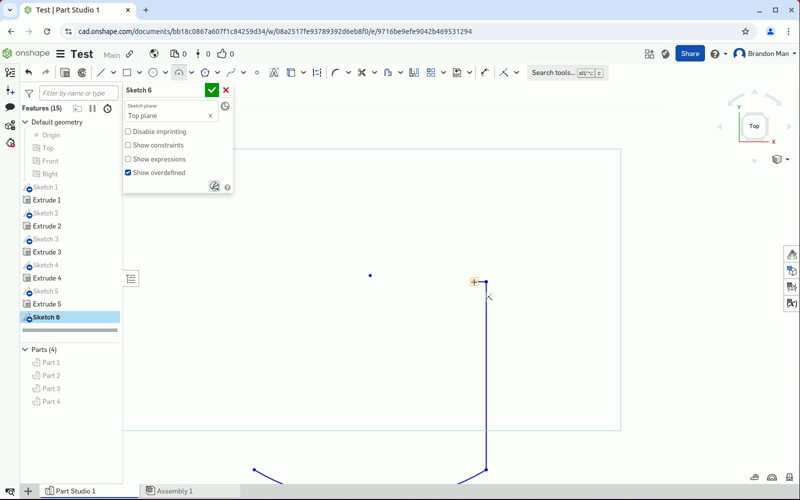
scroll(-6)
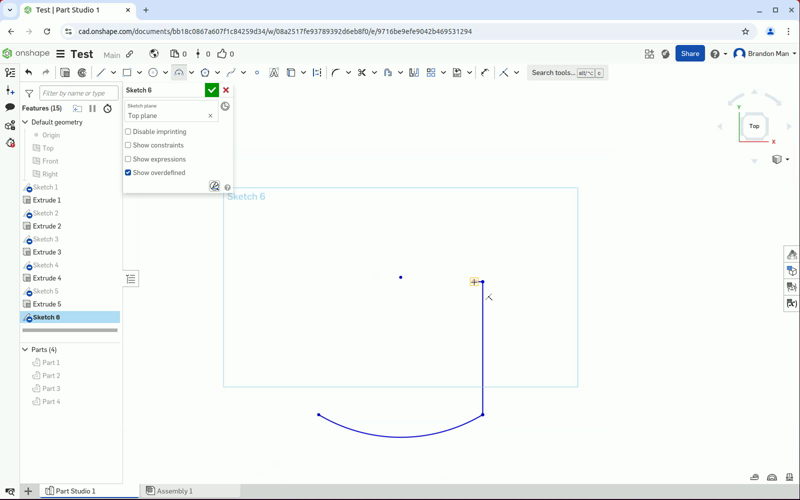
scroll(-6)
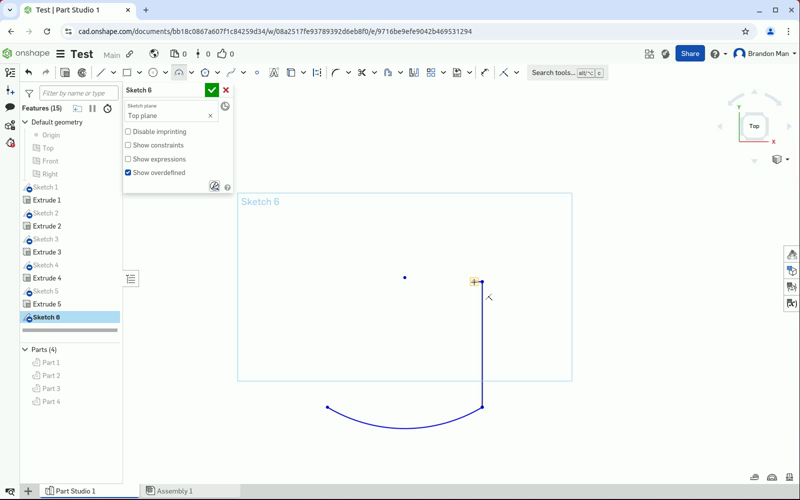
scroll(-6)
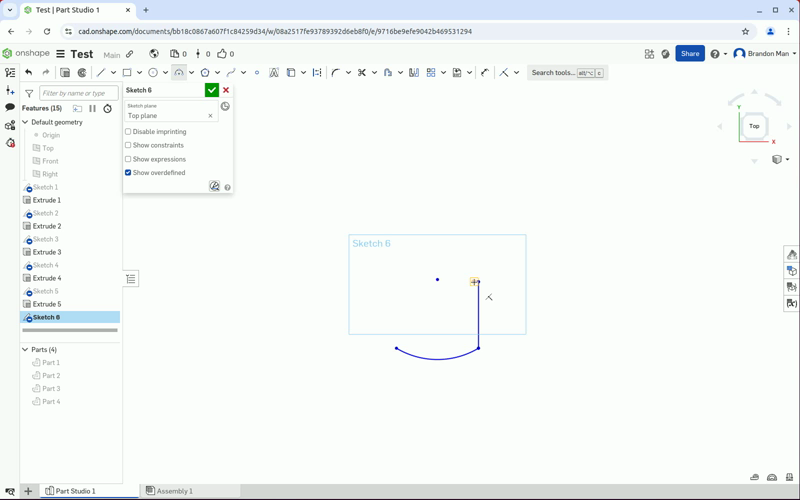
scroll(-6)
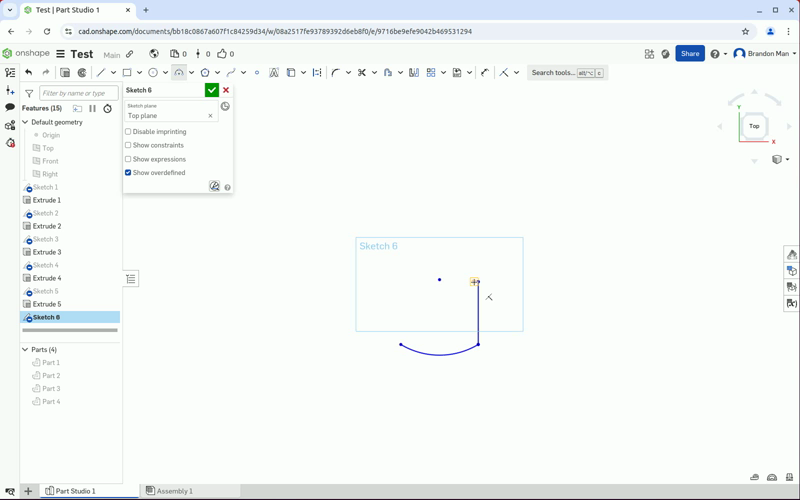
scroll(-6)
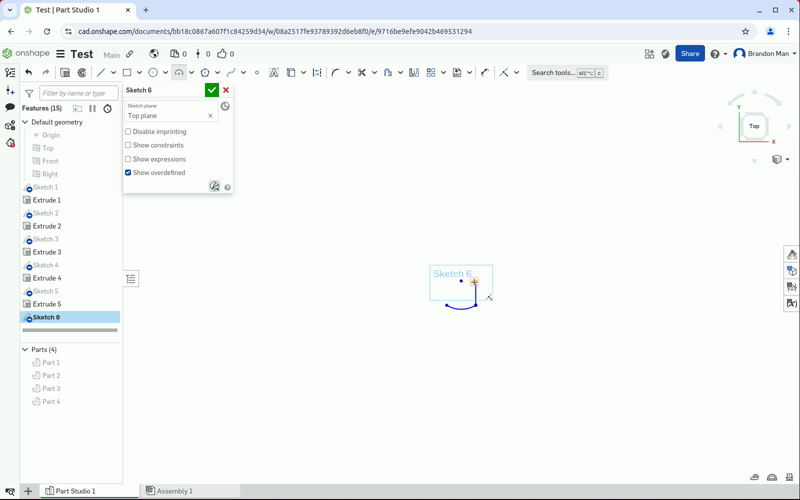
key_down(shift)
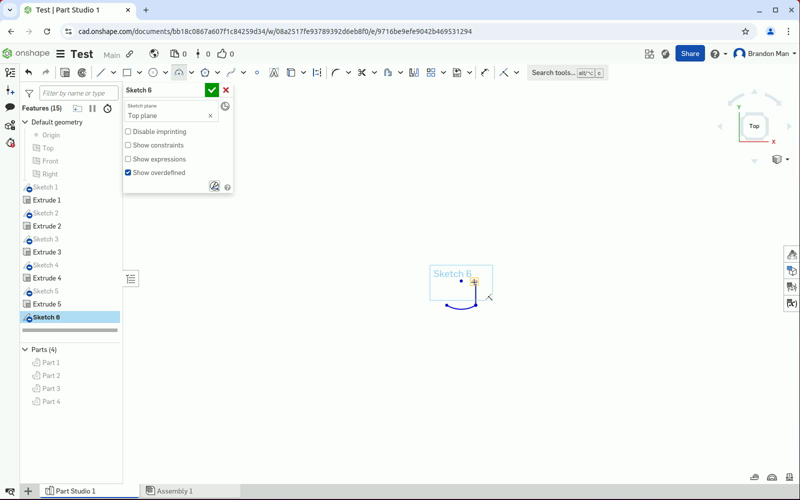
mouse_move(448, 281)
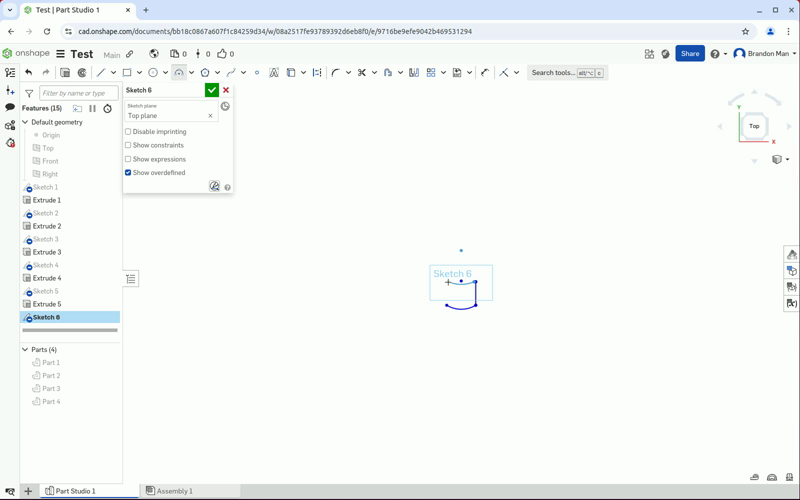
click(448, 281)
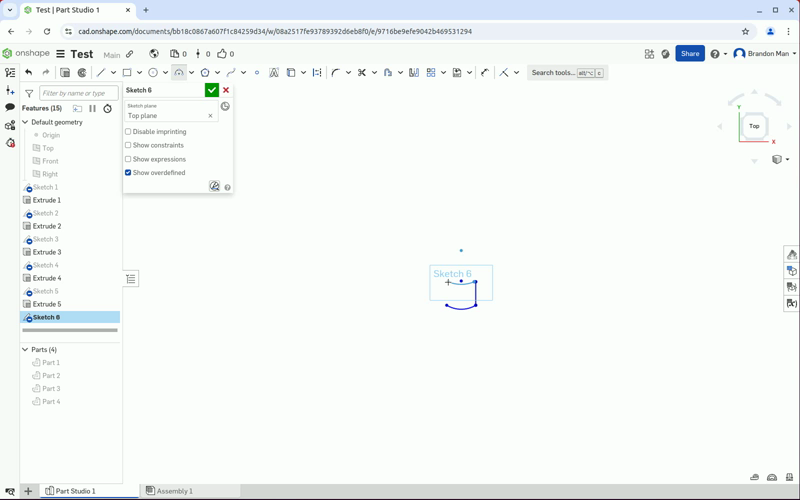
mouse_move(461, 294)
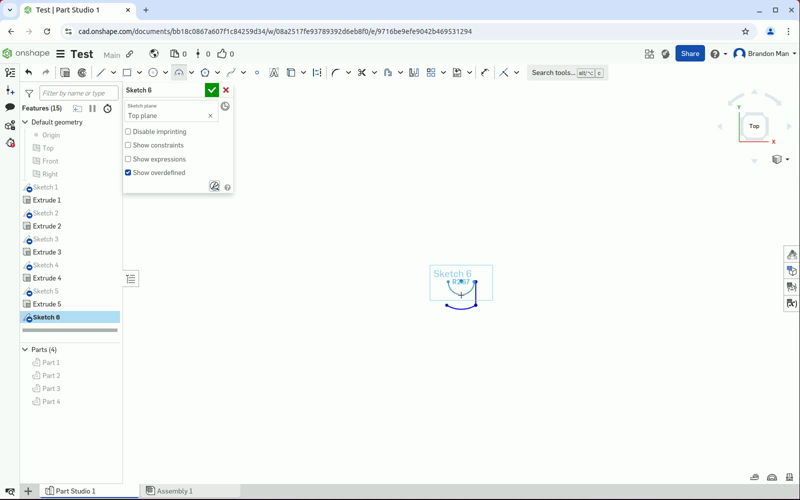
click(461, 294)
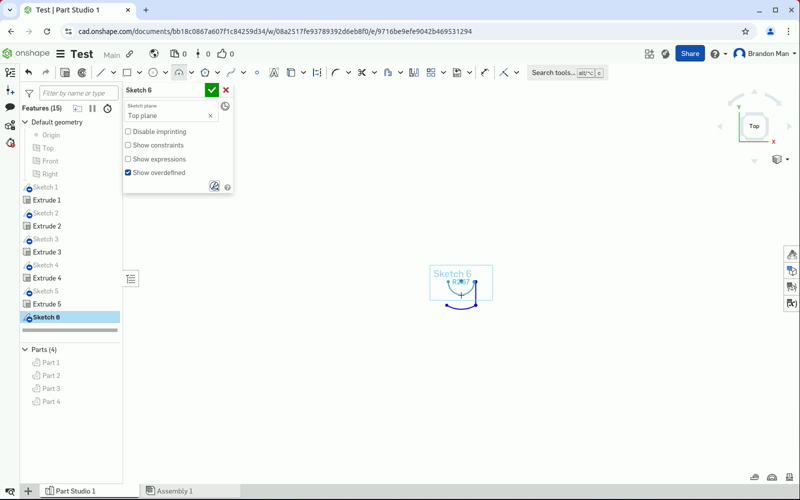
key_up(shift)
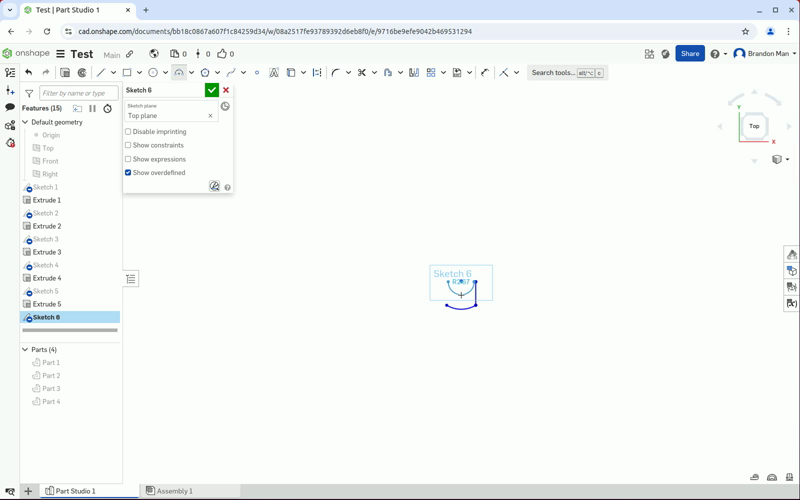
key(esc)
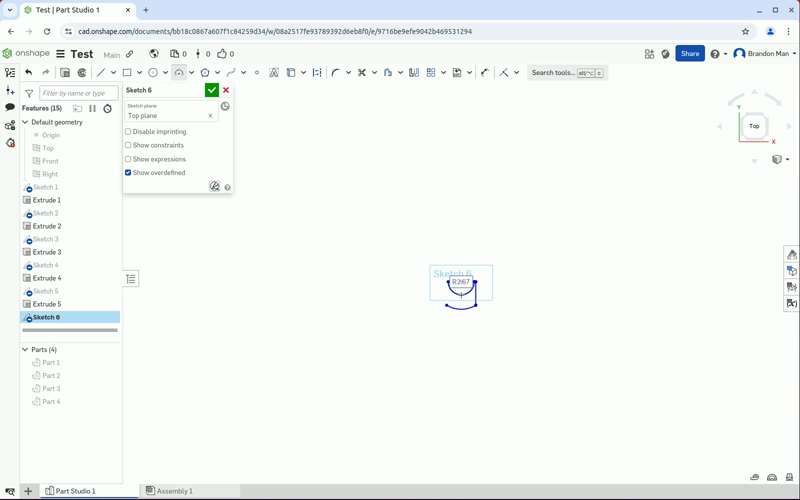
key(l)
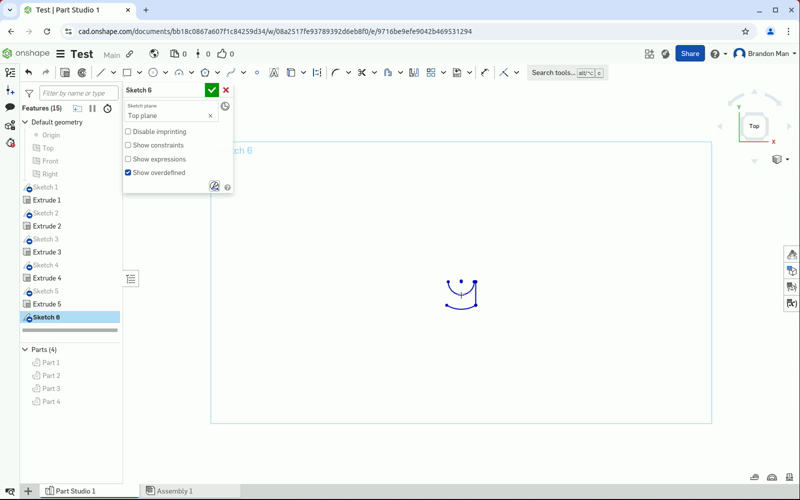
mouse_move(448, 281)
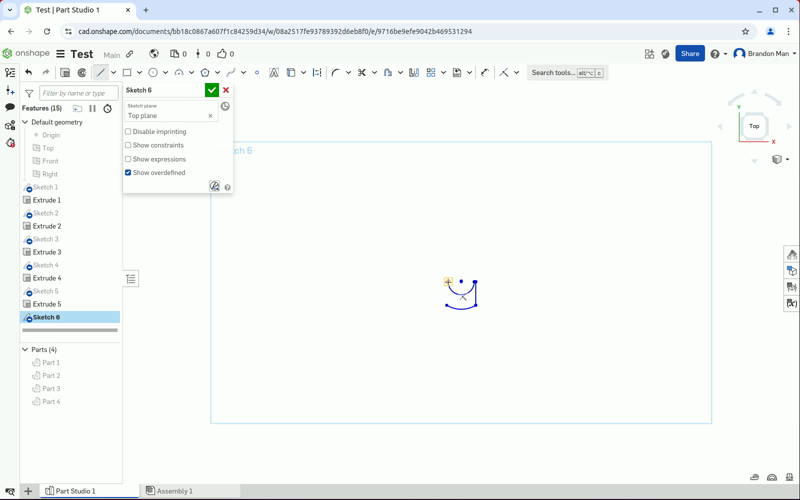
click(448, 281)
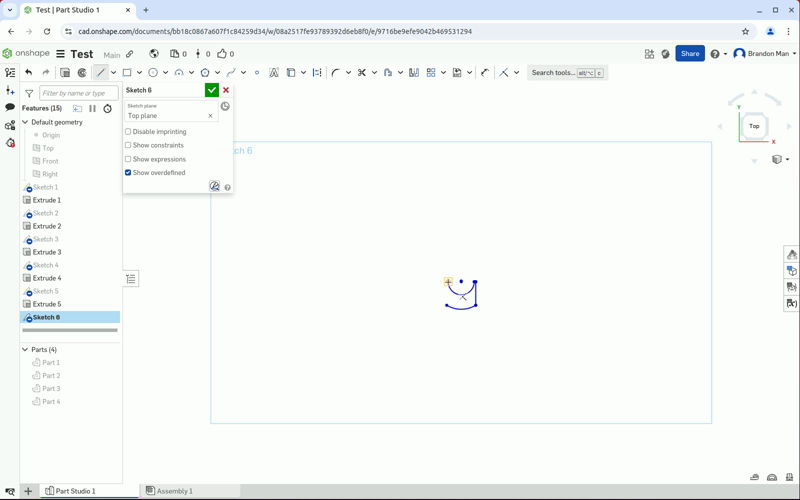
key_down(shift)
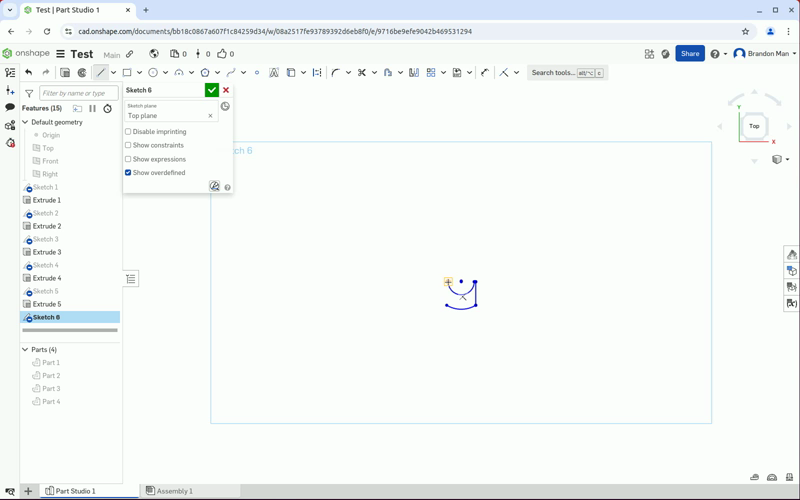
mouse_move(478, 281)
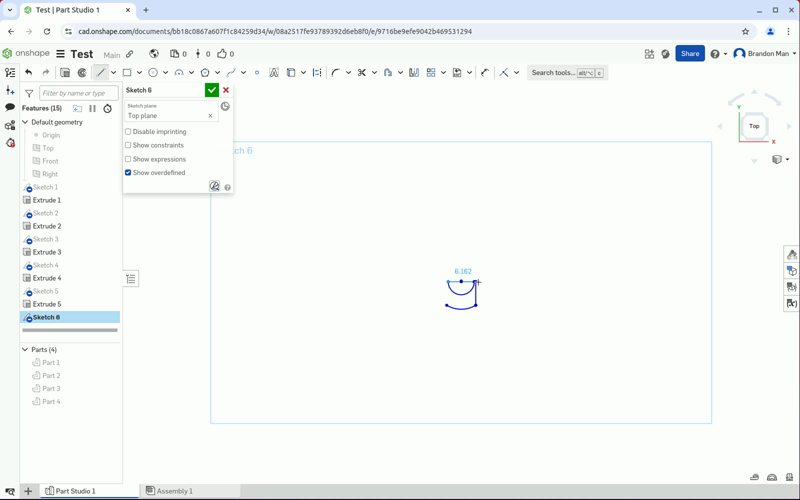
mouse_move(446, 281)
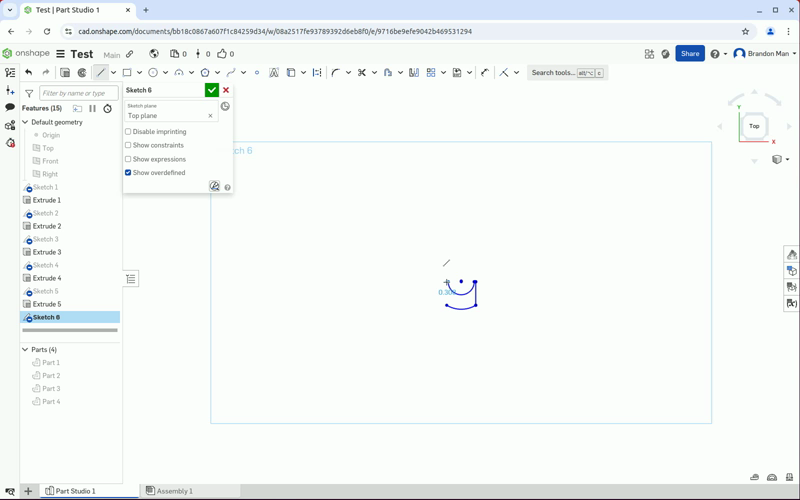
scroll(6)
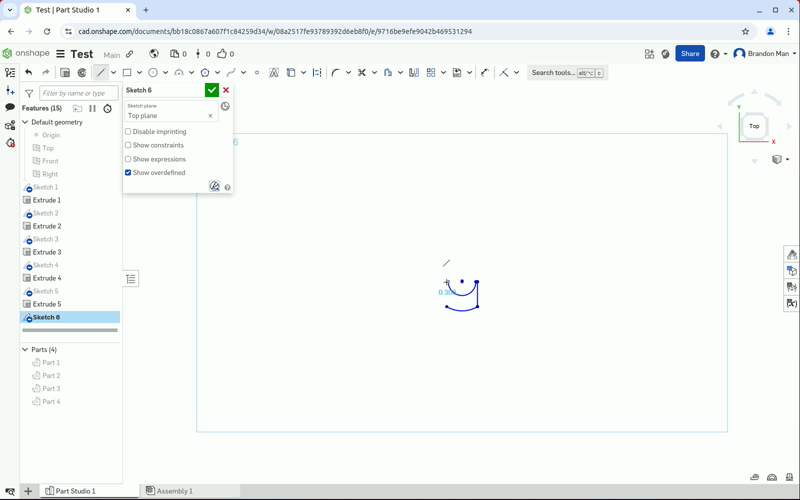
scroll(6)
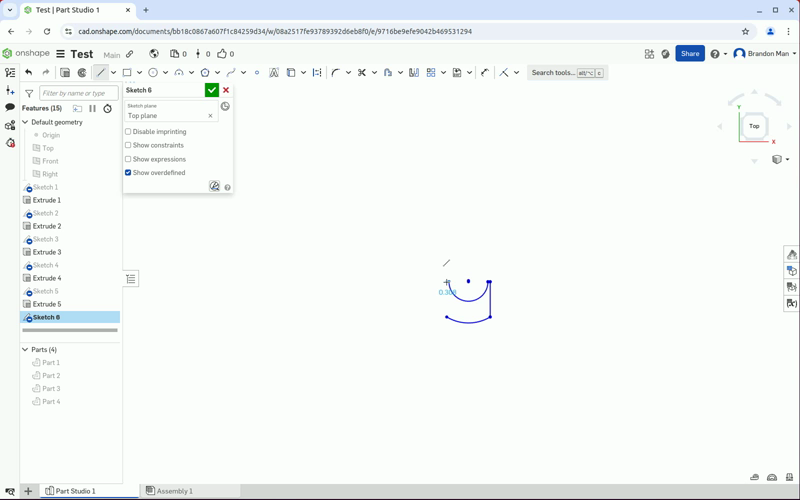
scroll(6)
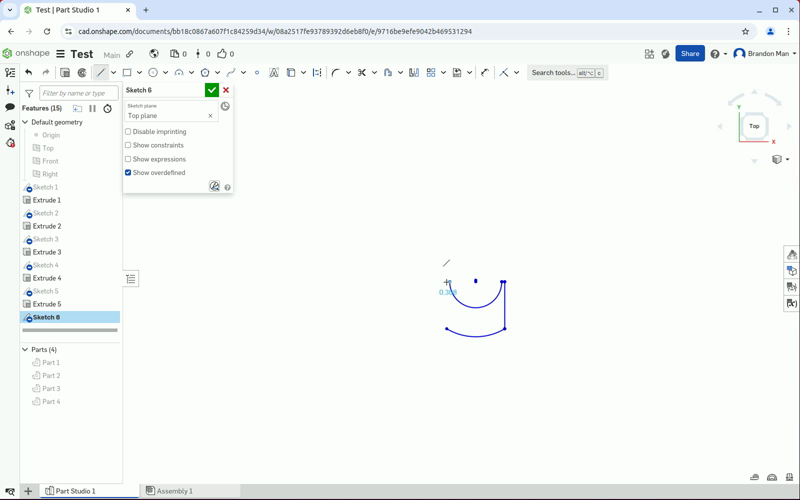
scroll(6)
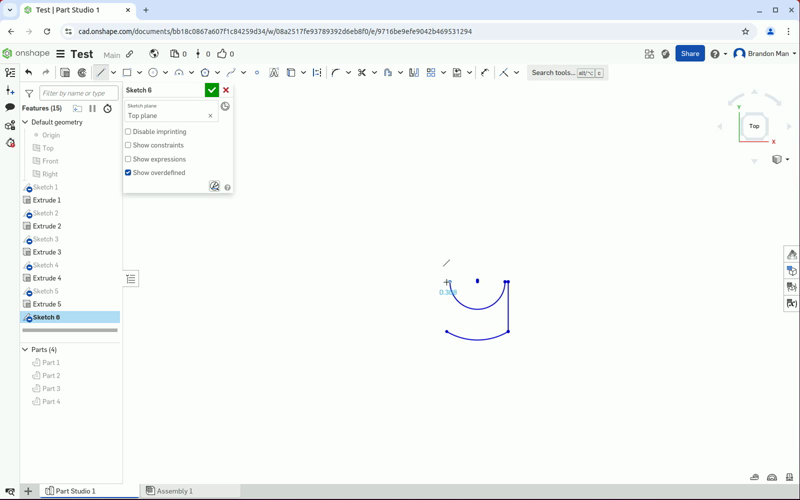
scroll(6)
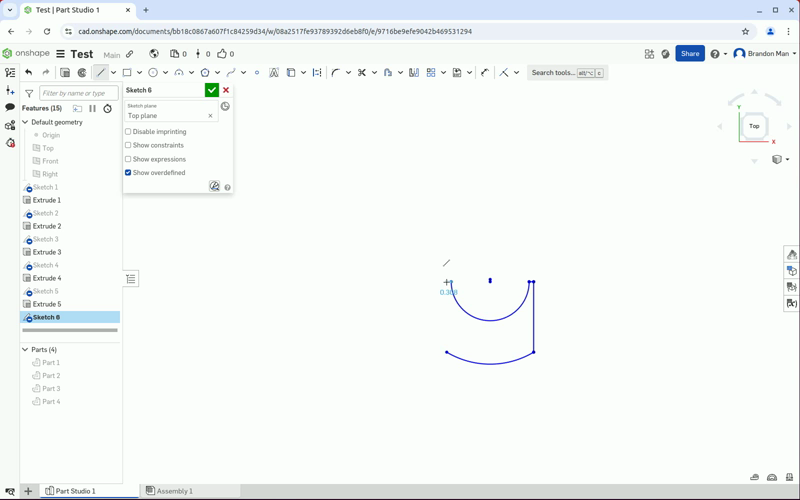
scroll(6)
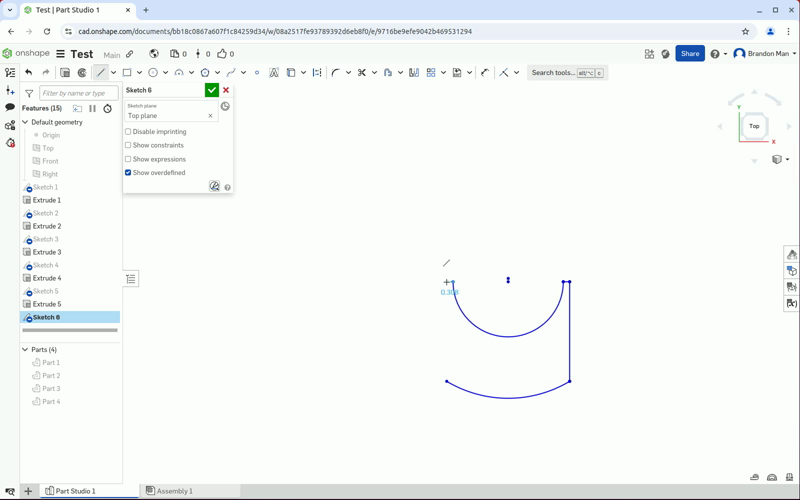
scroll(6)
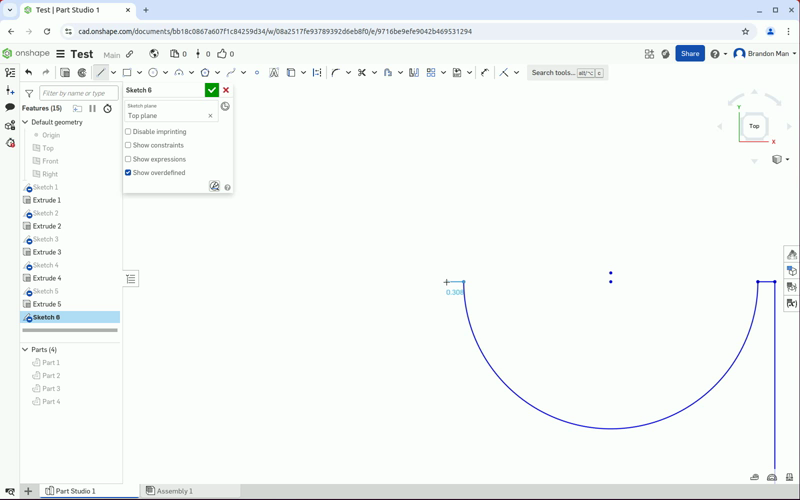
click(446, 281)
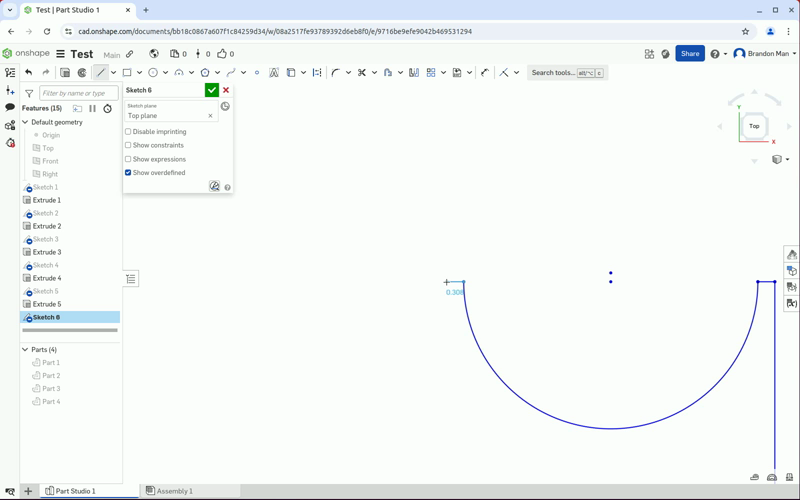
scroll(-6)
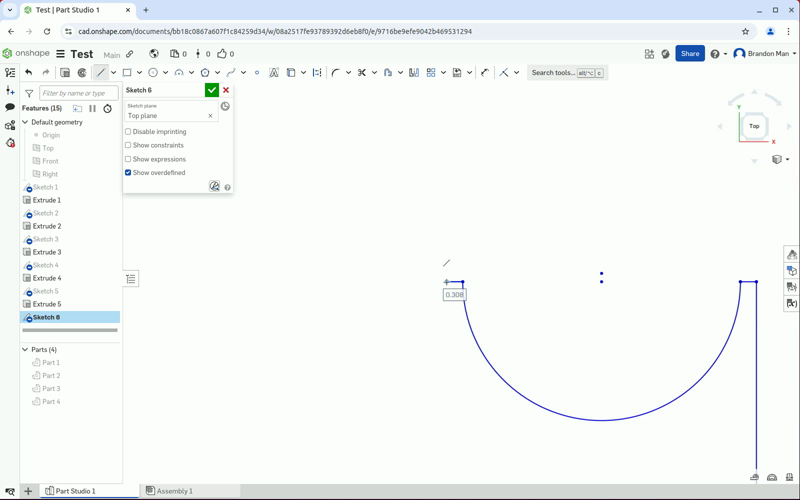
scroll(-6)
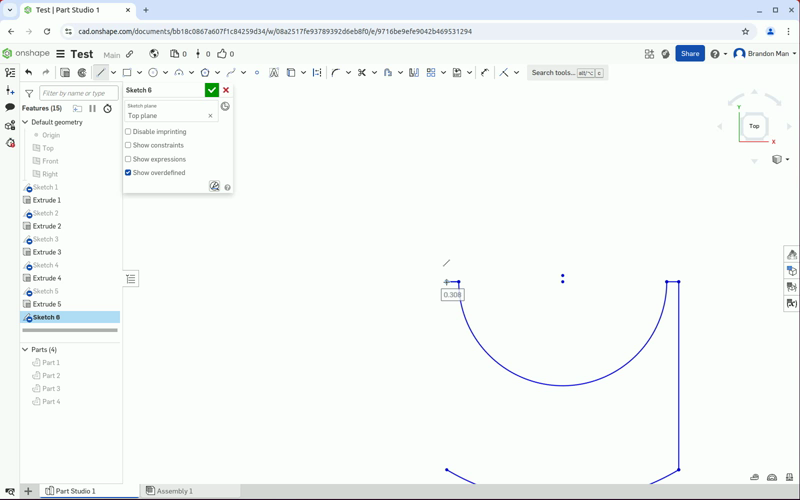
scroll(-6)
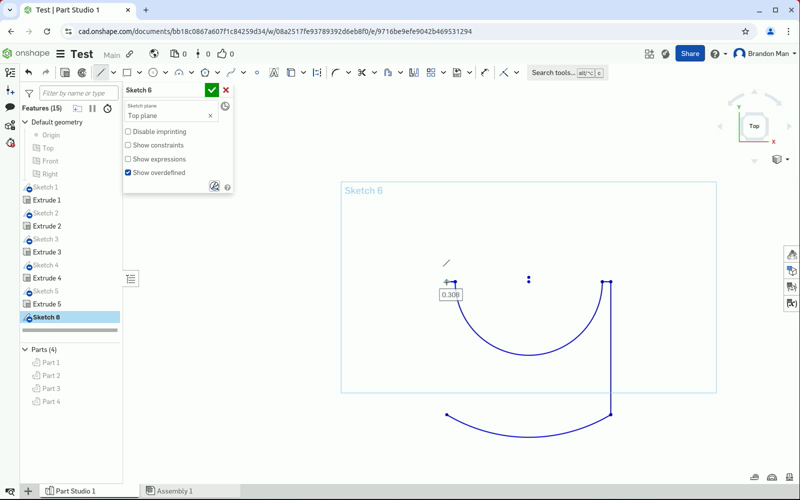
scroll(-6)
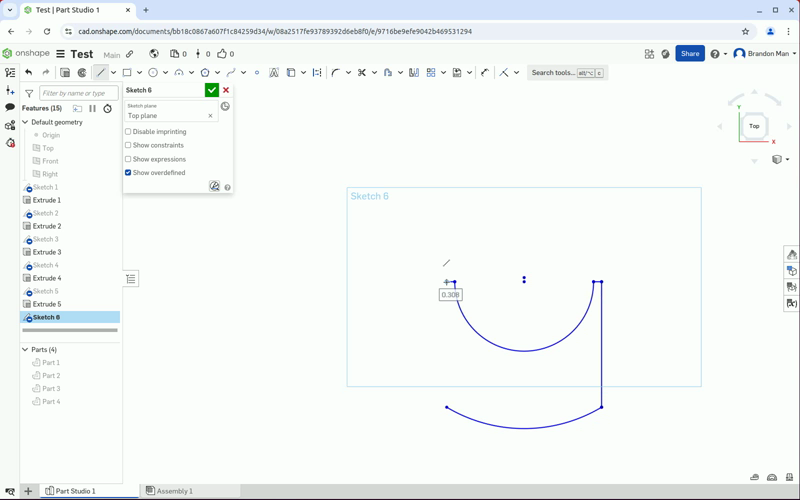
scroll(-6)
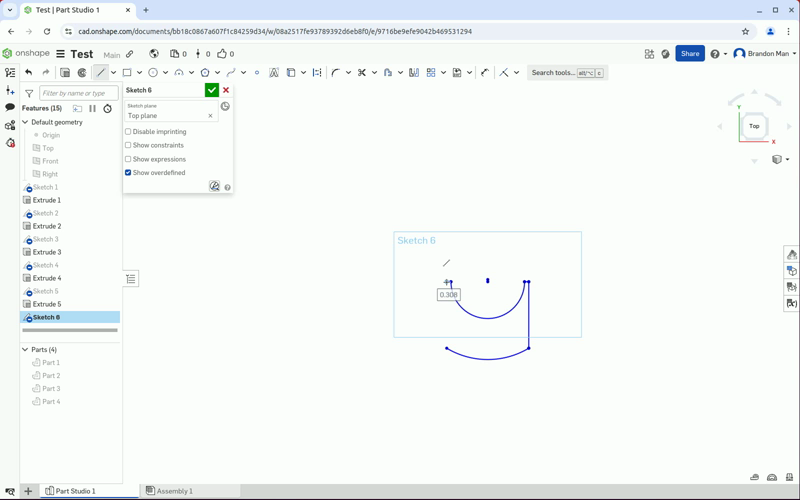
scroll(-6)
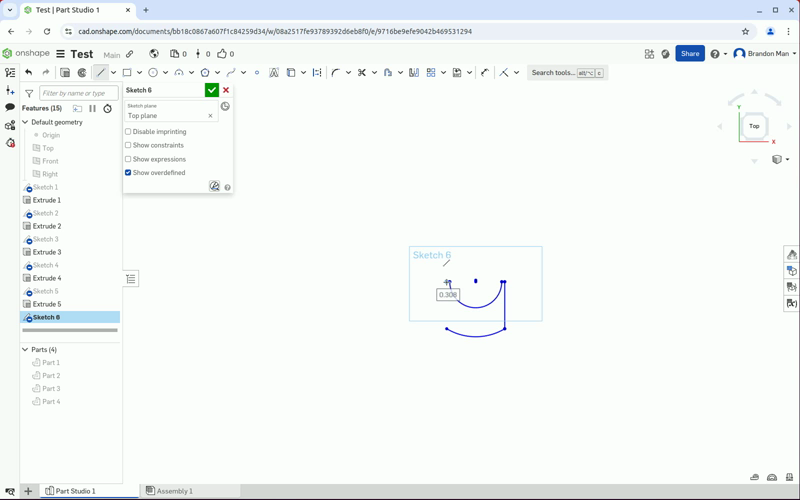
scroll(-6)
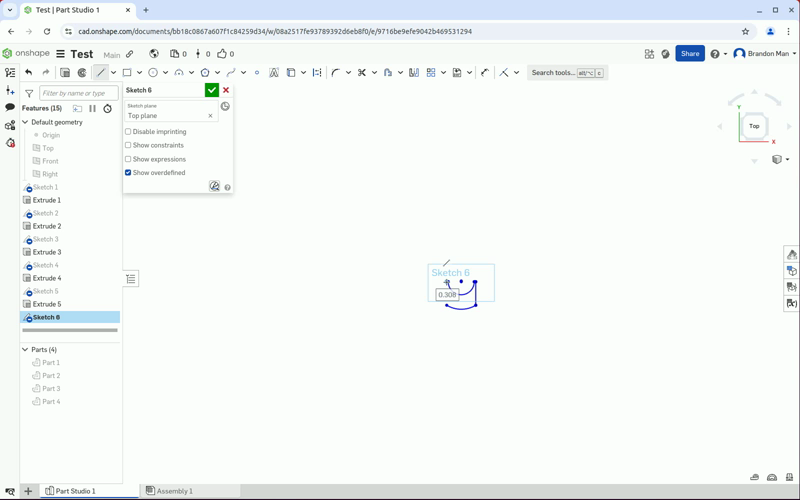
key_up(shift)
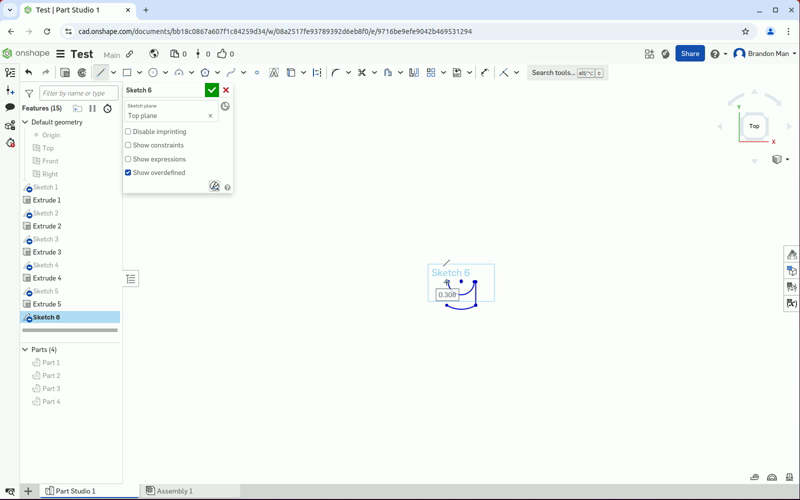
mouse_move(476, 281)
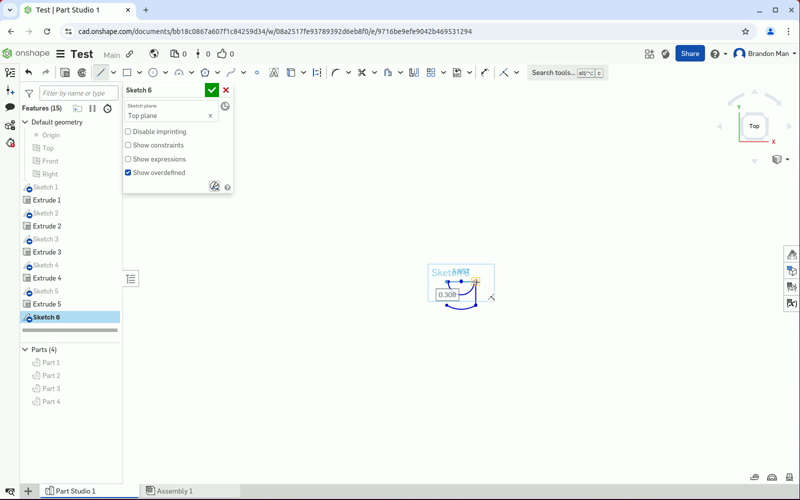
key_down(shift)
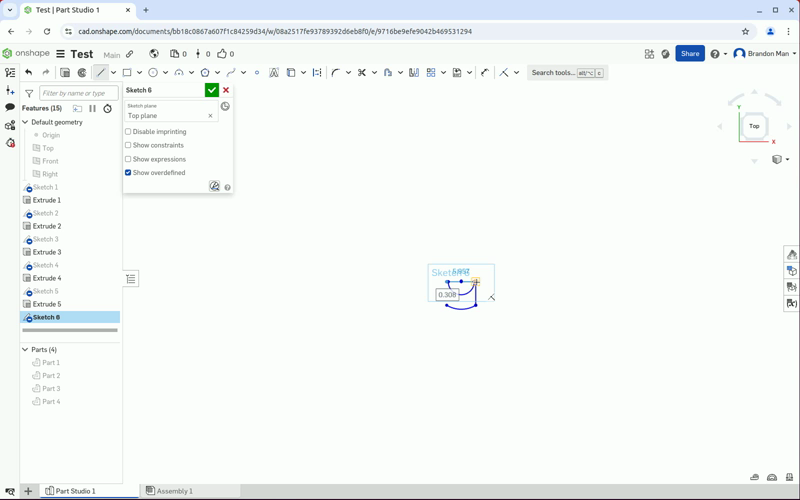
mouse_move(446, 305)
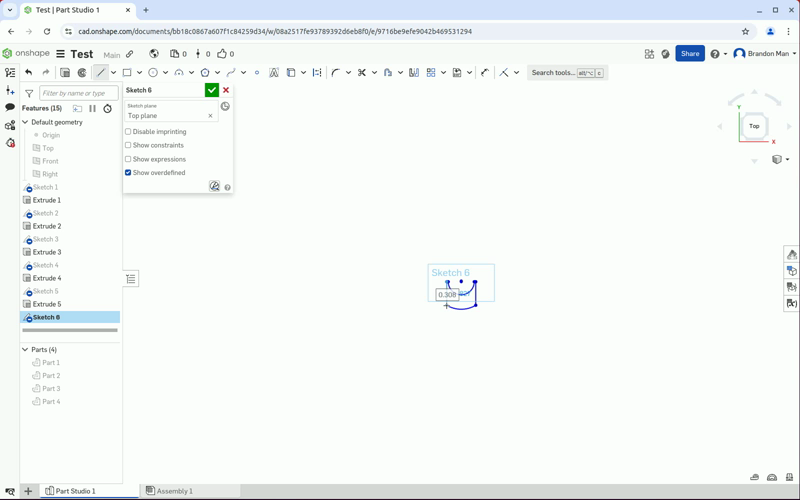
key_up(shift)
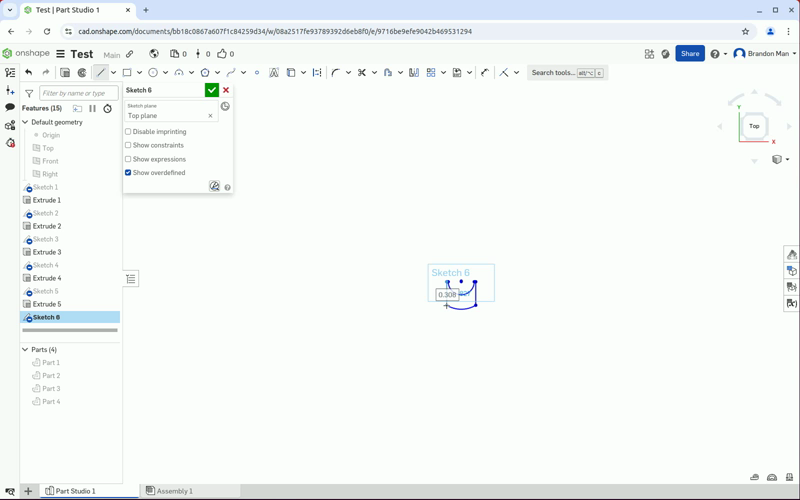
click(446, 305)
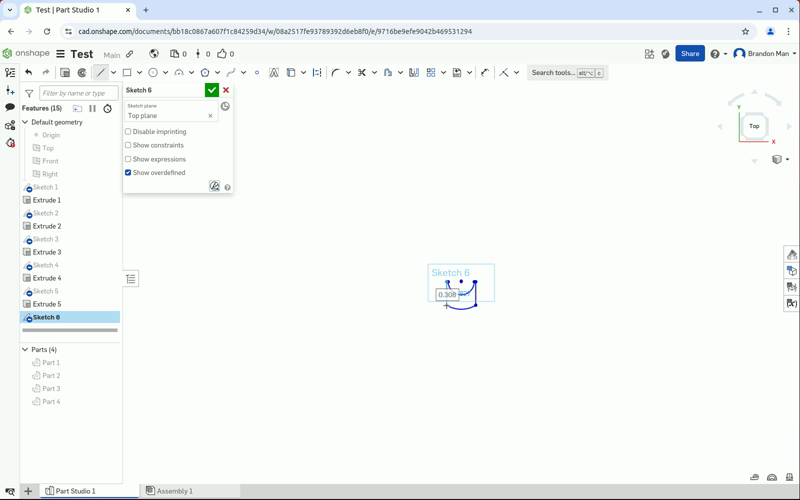
key(esc)
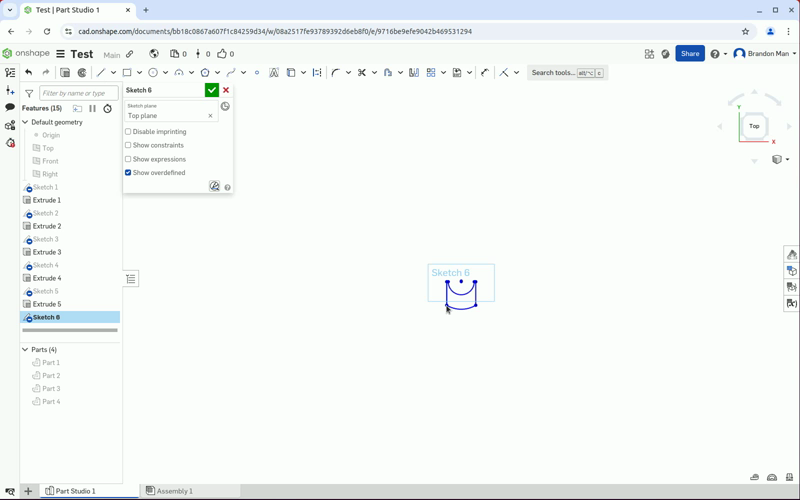
mouse_move(471, 288)
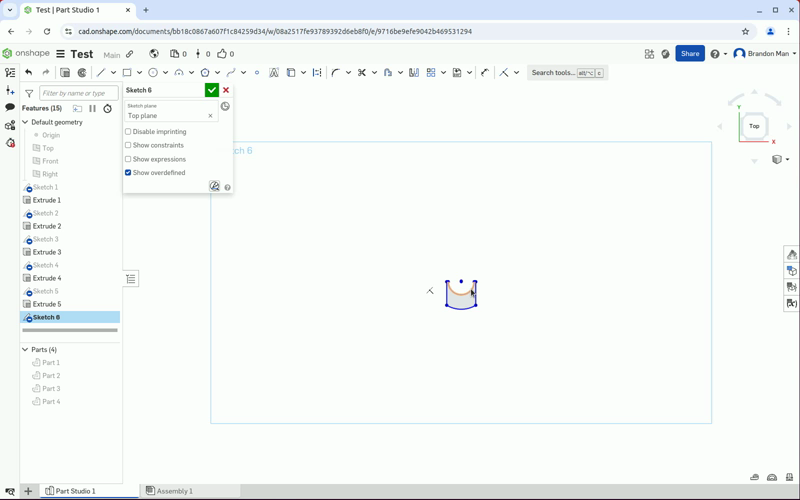
scroll(6)
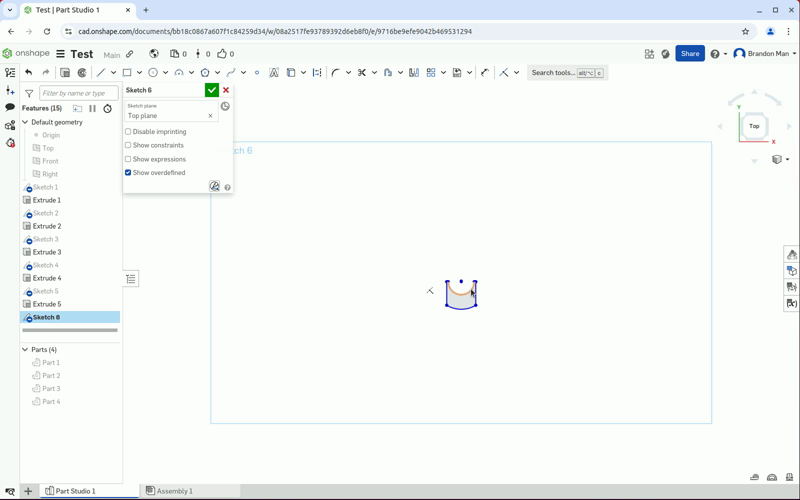
scroll(6)
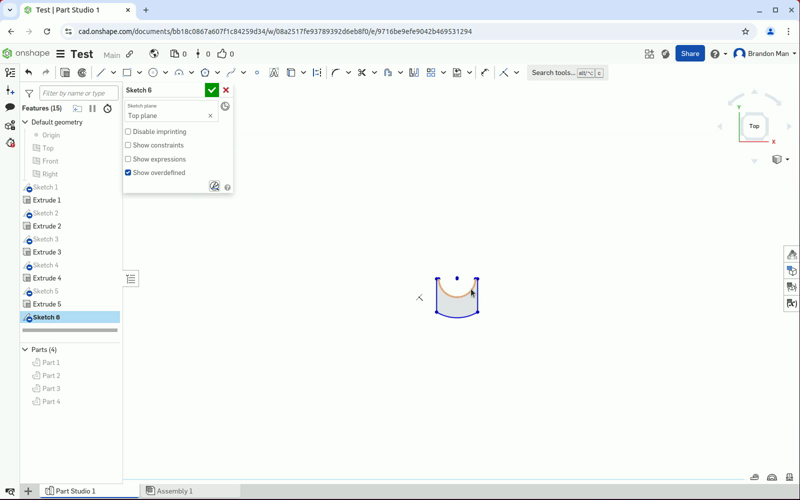
scroll(6)
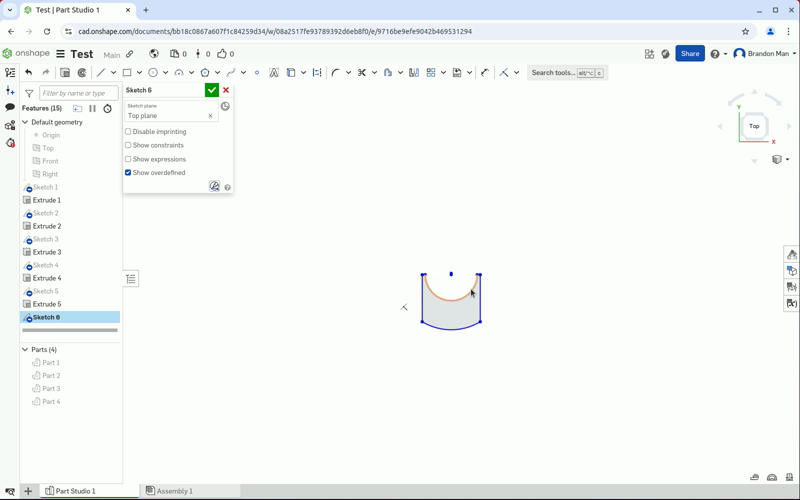
scroll(6)
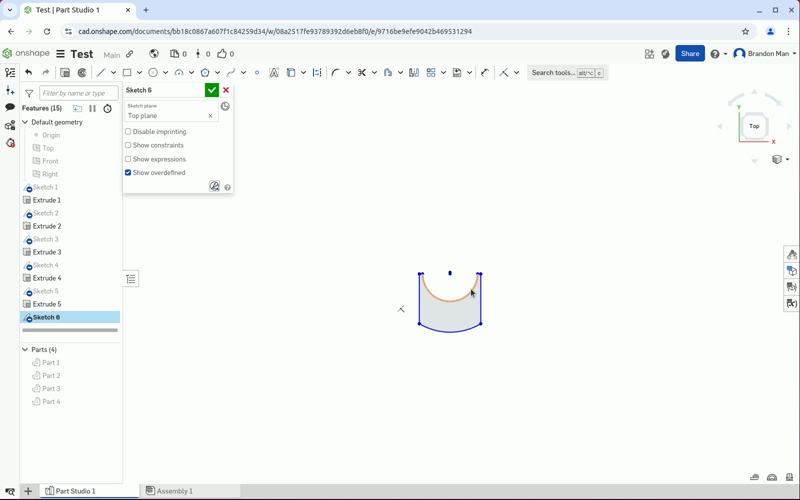
scroll(6)
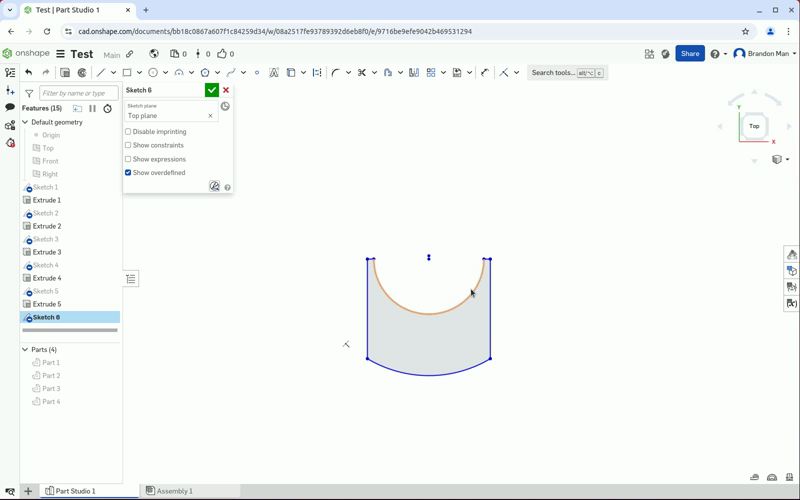
scroll(6)
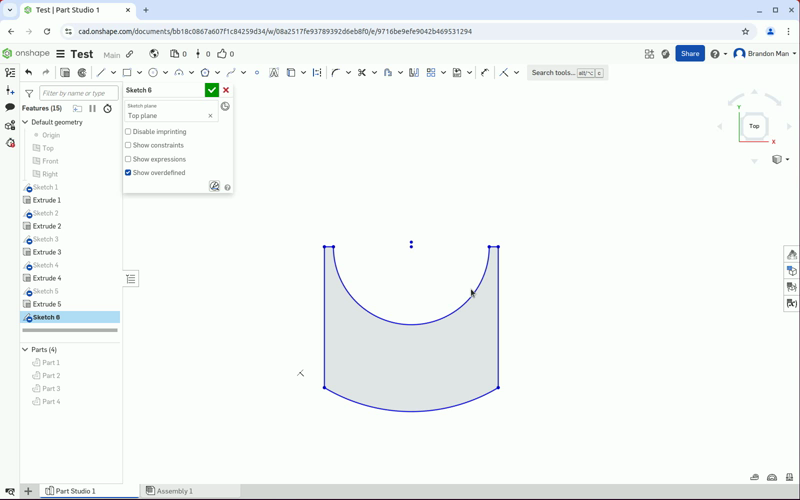
scroll(6)
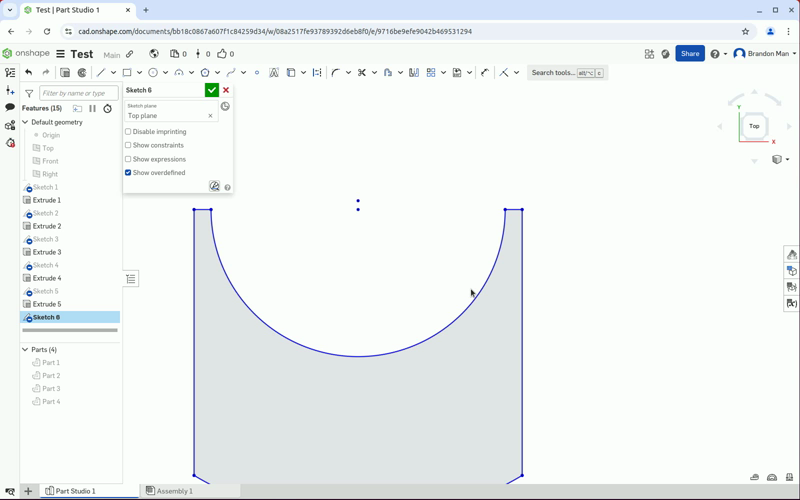
click(471, 288)
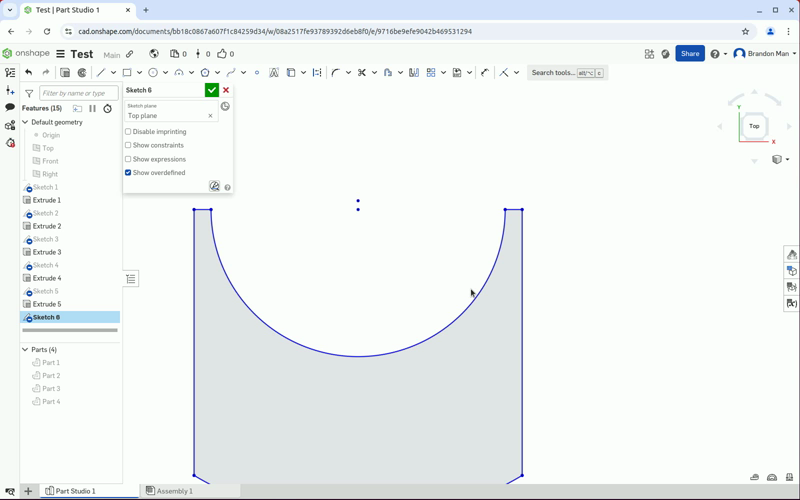
scroll(-6)
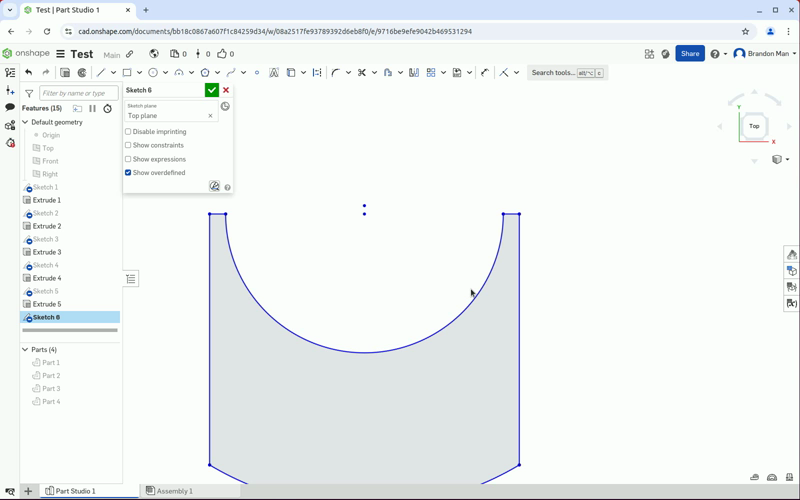
scroll(-6)
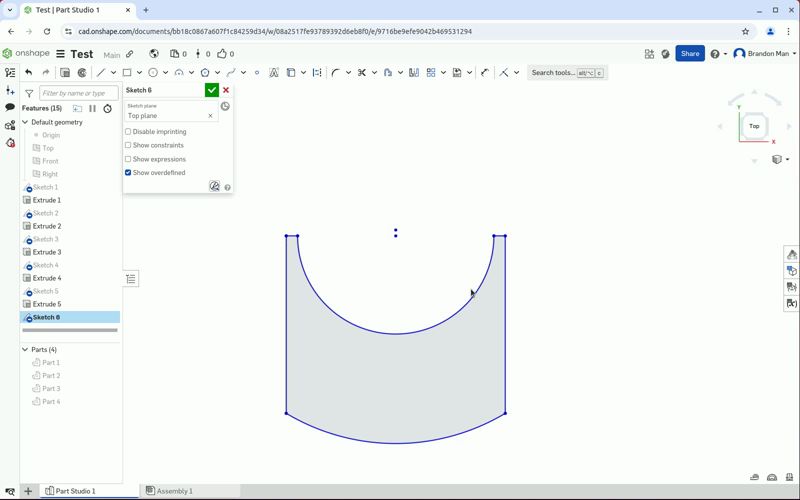
scroll(-6)
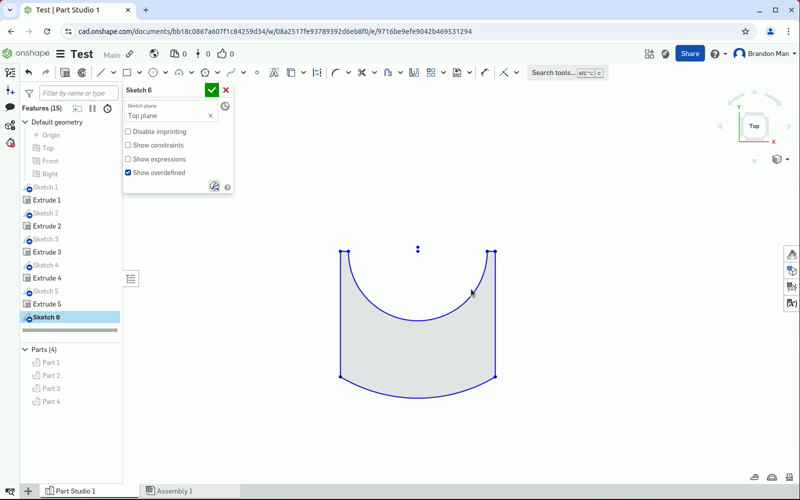
scroll(-6)
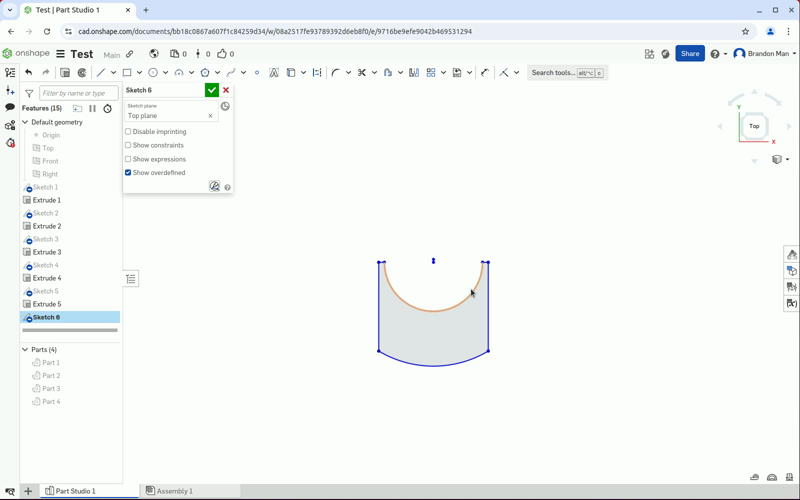
scroll(-6)
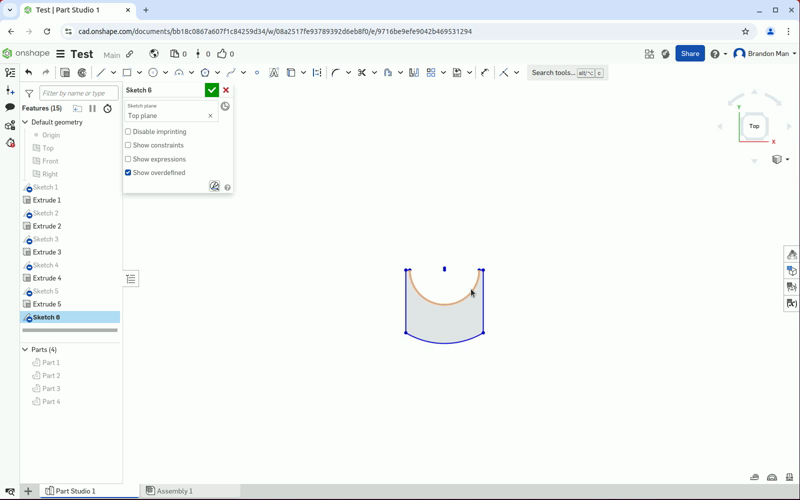
scroll(-6)
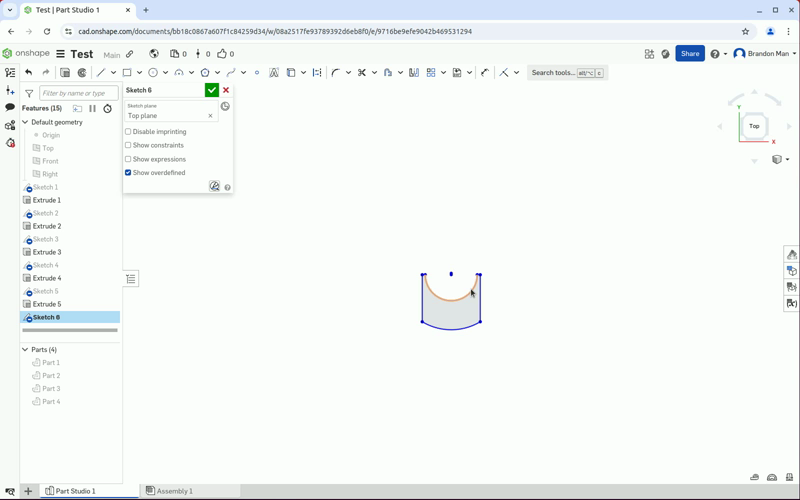
scroll(-6)
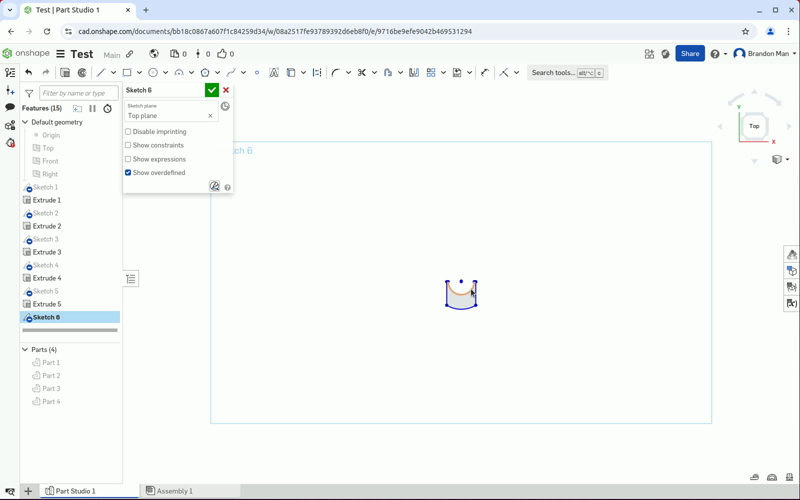
mouse_move(73, 352)
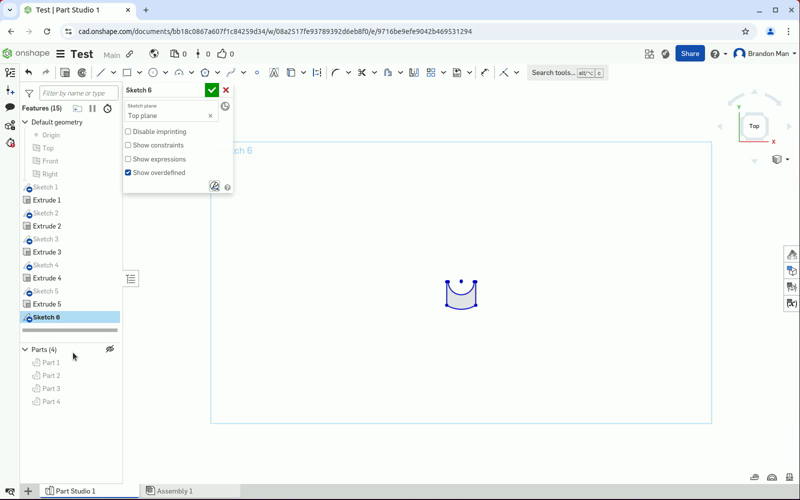
key(shift+y)
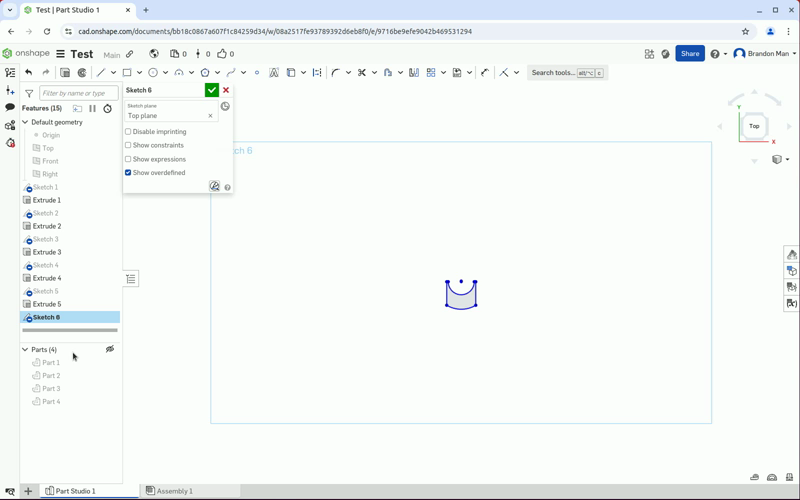
key(shift+e)
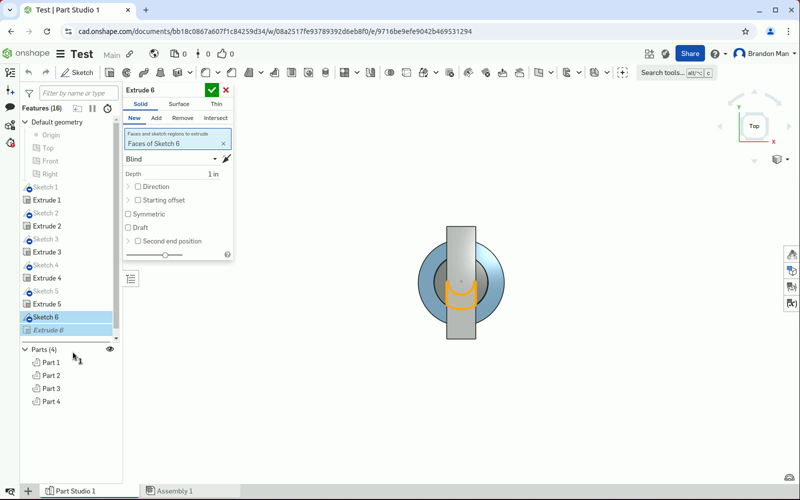
mouse_move(143, 106)
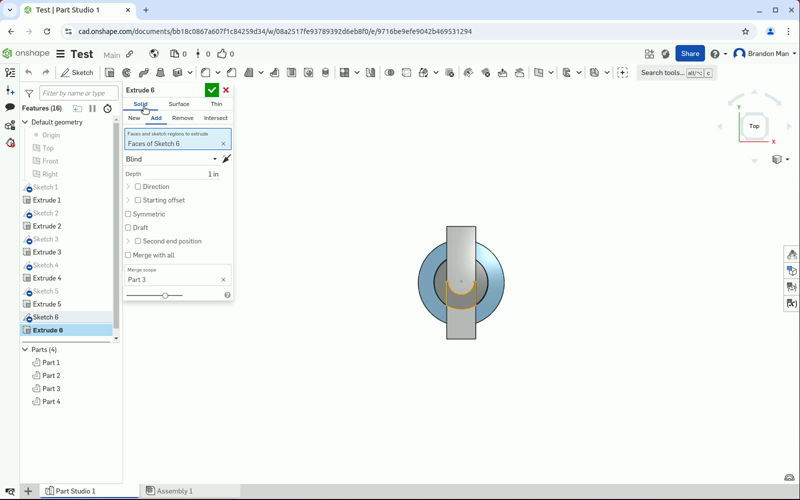
click(143, 106)
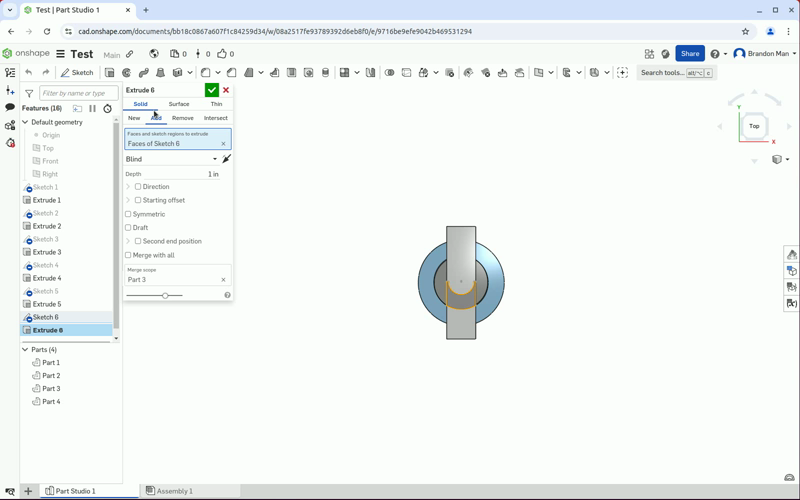
mouse_move(186, 120)
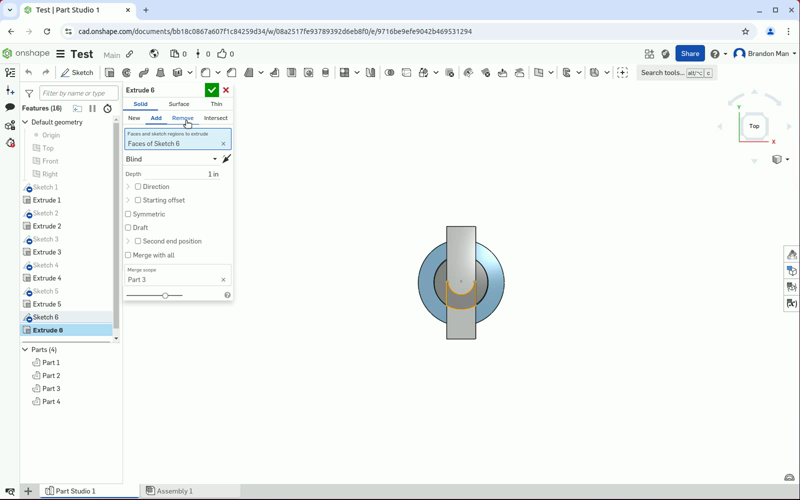
click(186, 120)
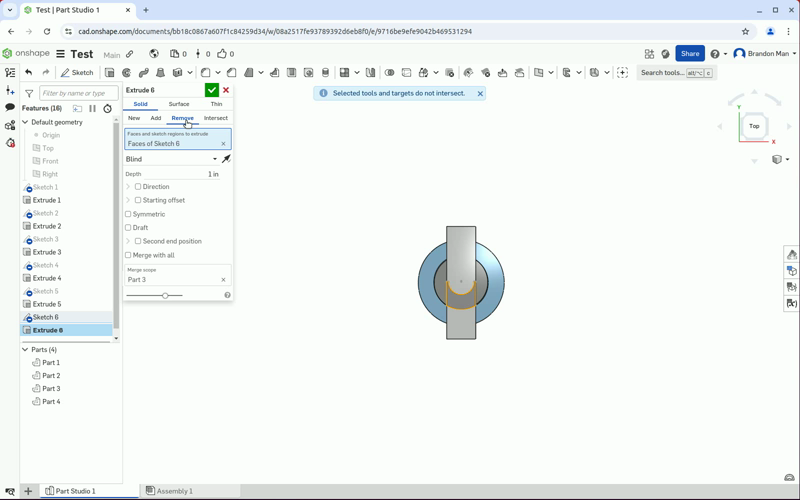
key(tab, 4)
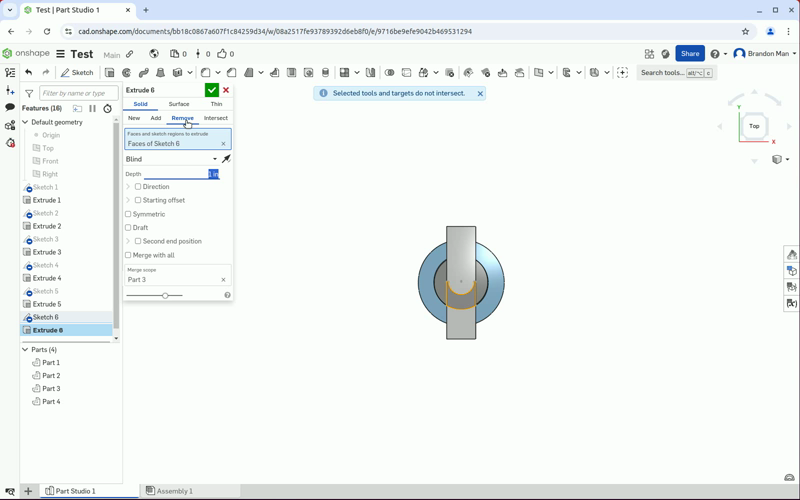
text(-8.666)
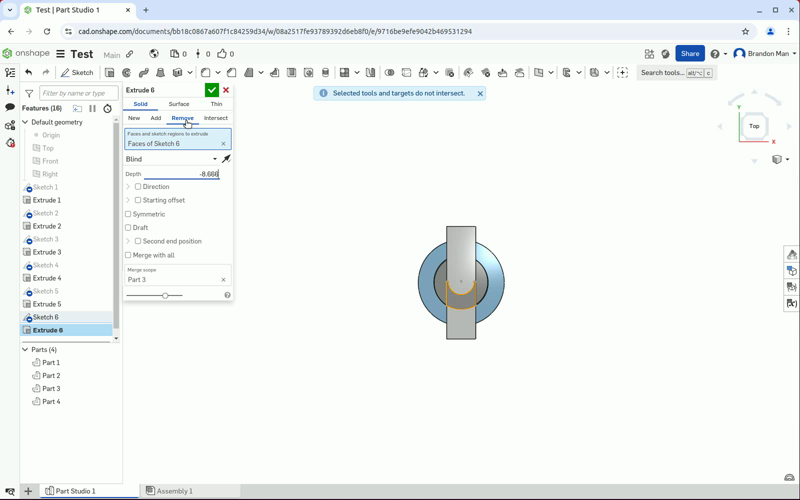
key(tab, 6)
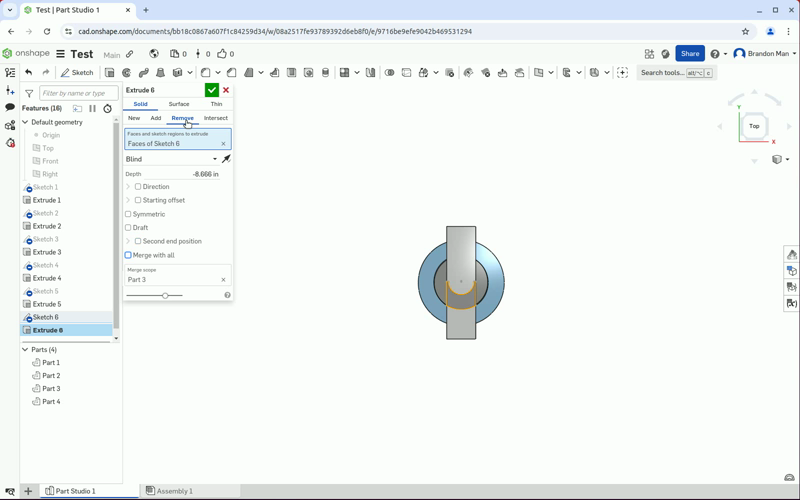
key(space)
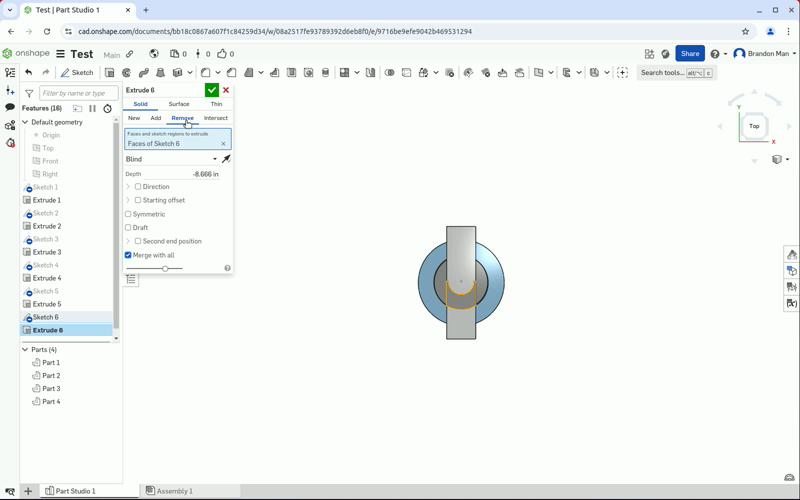
key(enter)
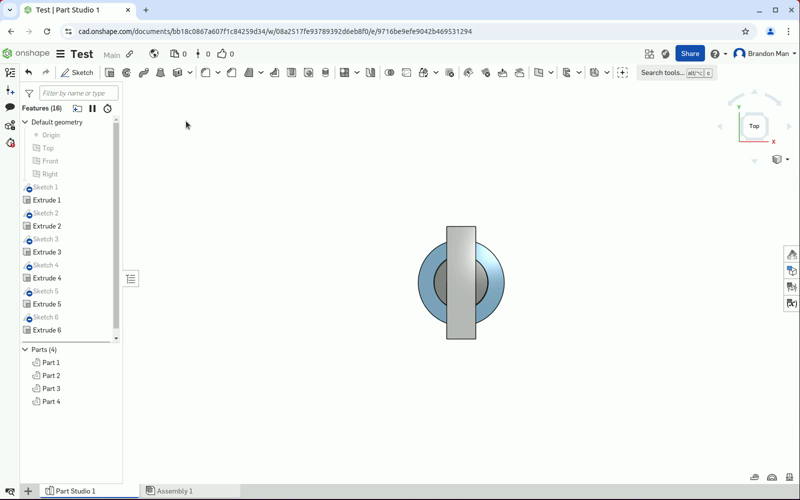
key(shift+h)
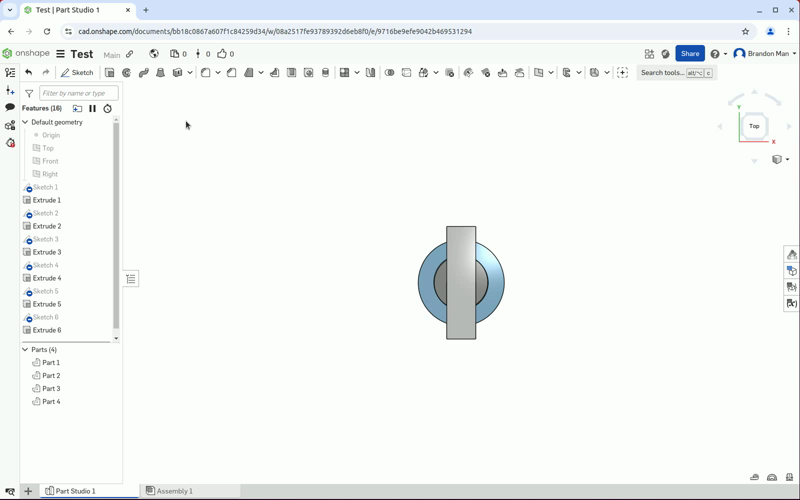
key(shift+h)
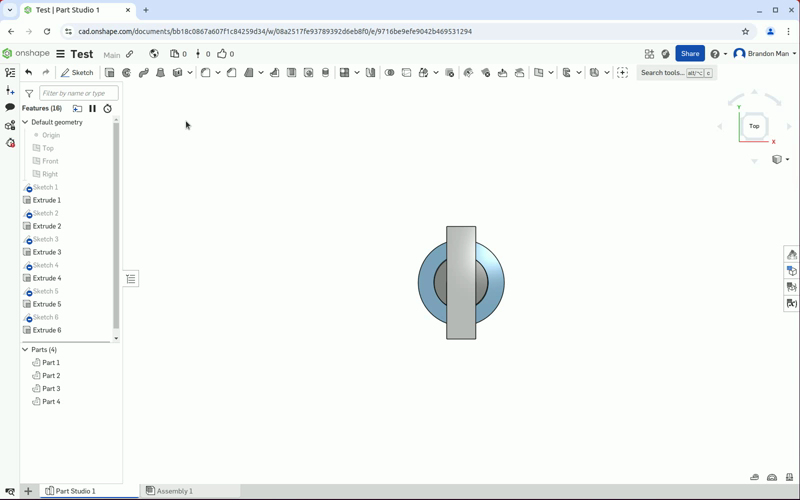
mouse_move(69, 189)
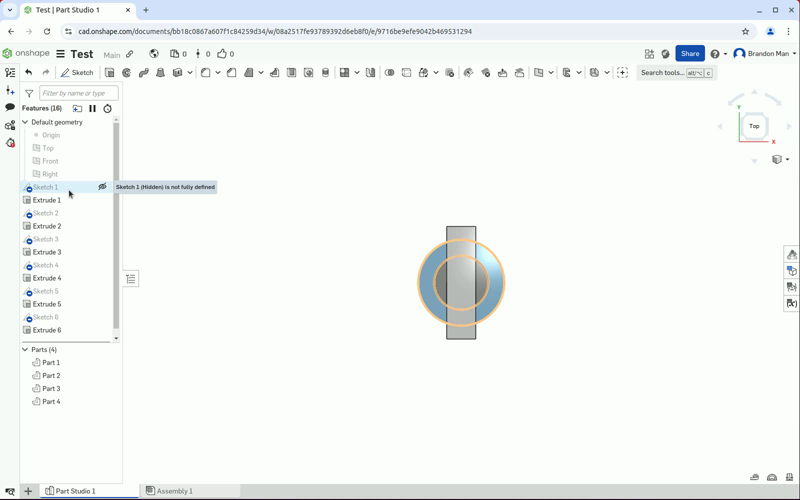
click(69, 189)
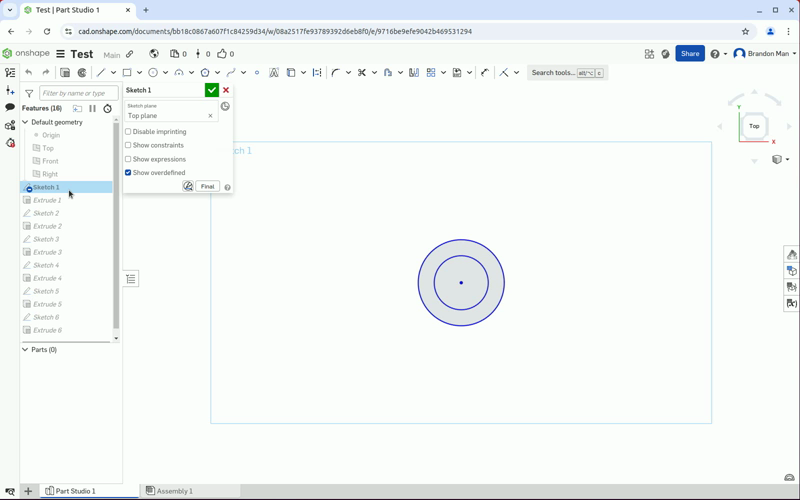
mouse_move(229, 92)
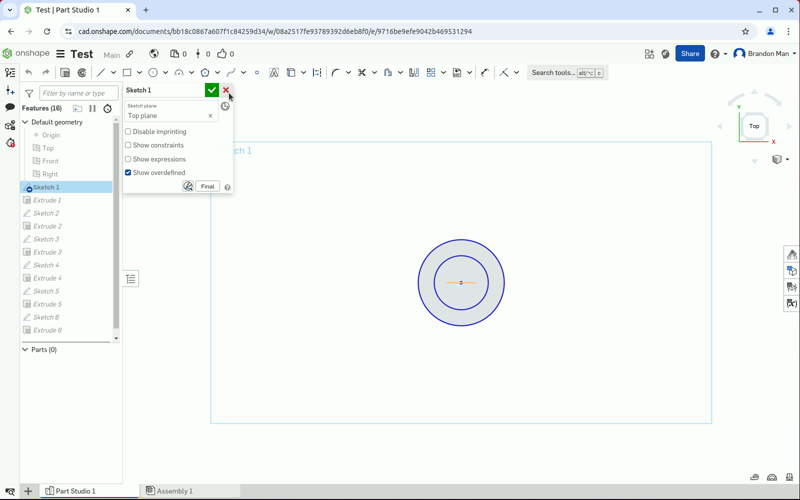
click(229, 92)
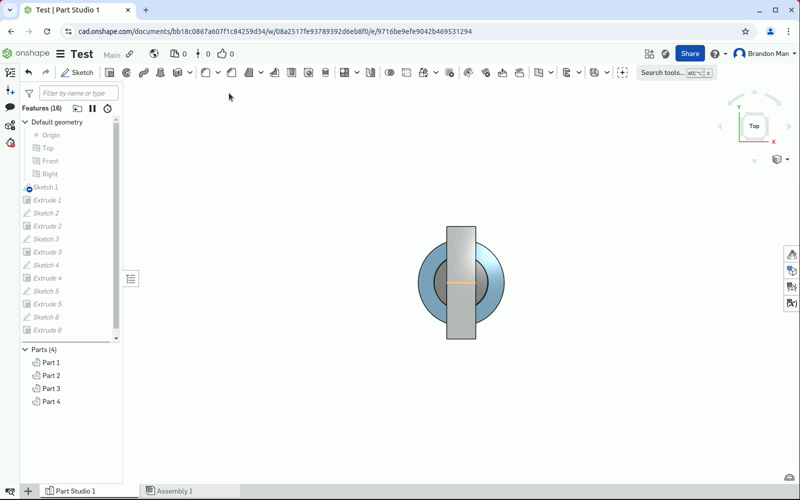
mouse_move(73, 352)
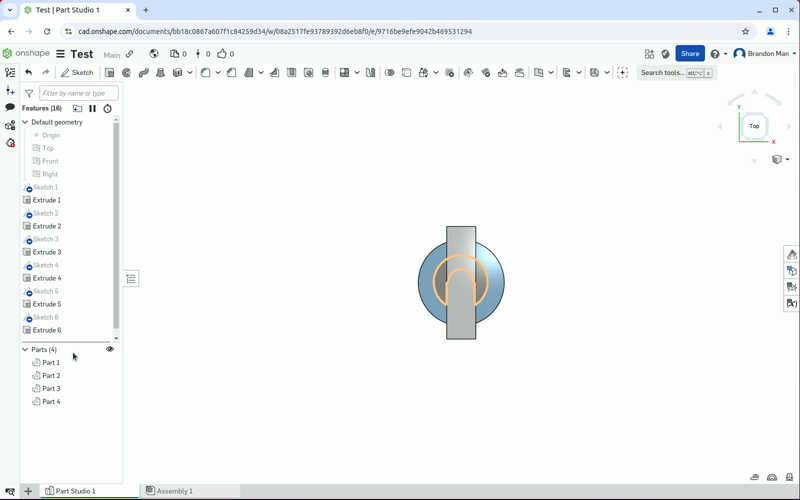
key(y)
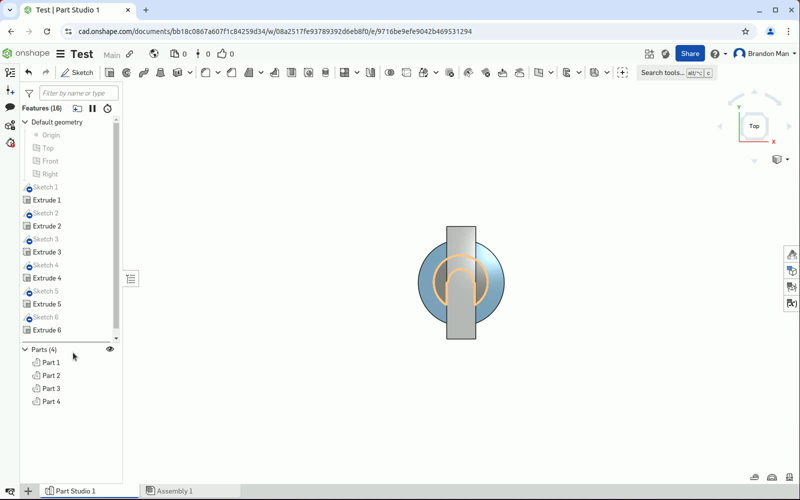
key(shift+p)
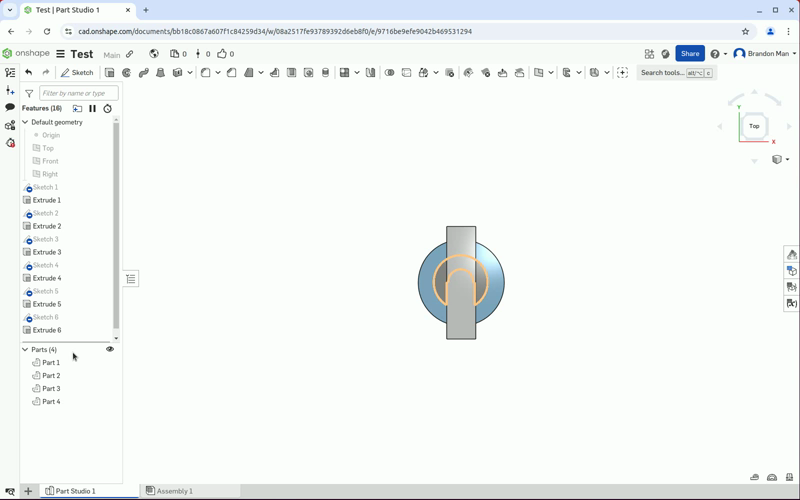
key(space)
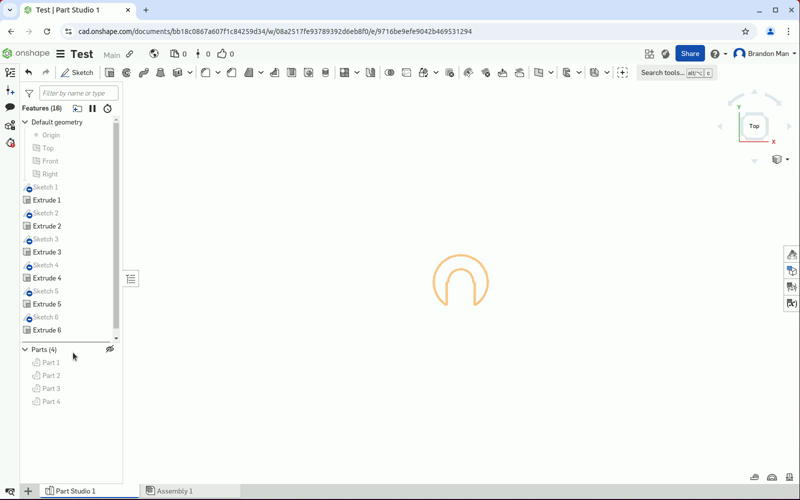
key_down(shift)
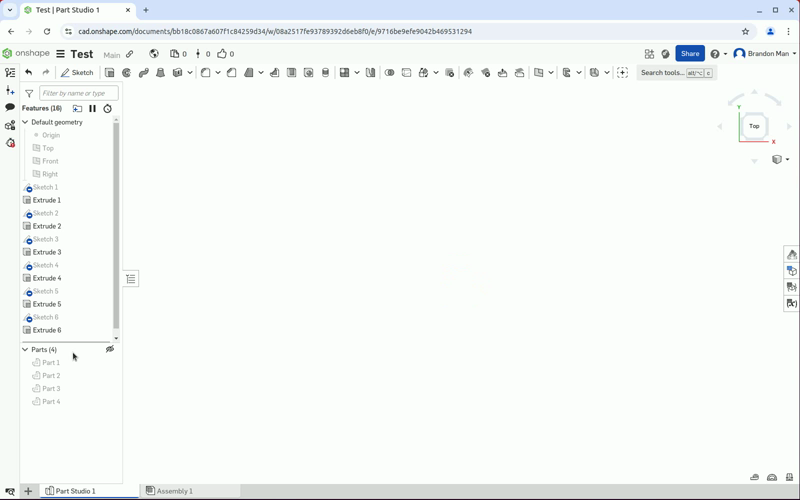
key(up)
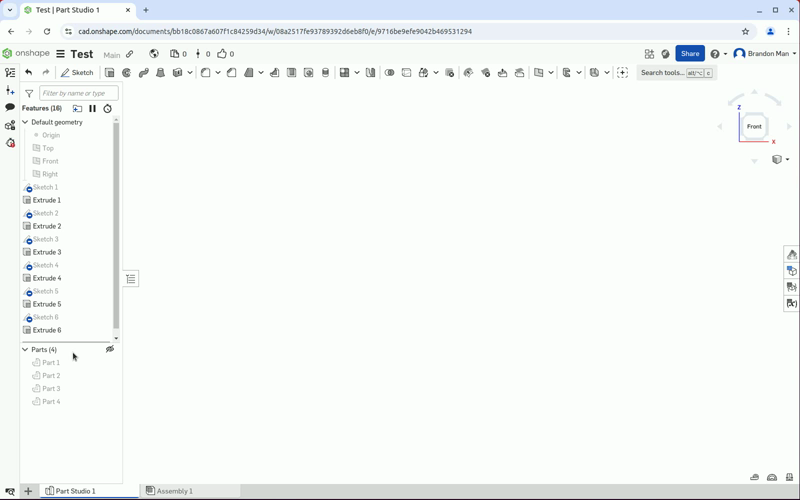
key_up(shift)
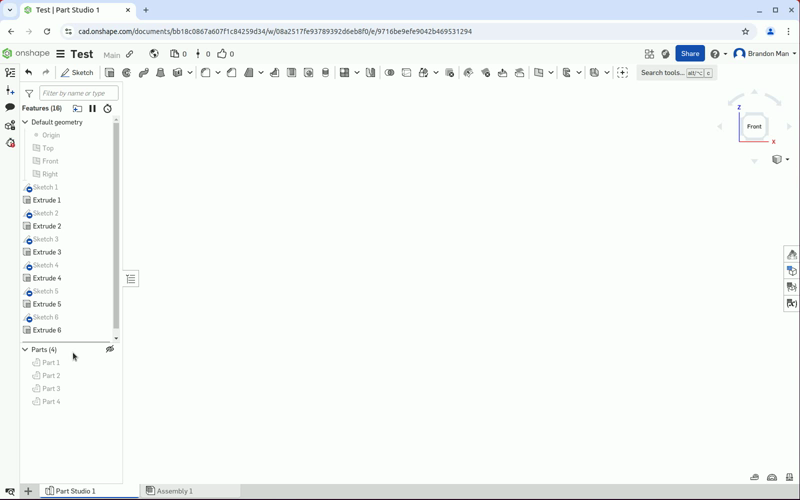
mouse_move(73, 352)
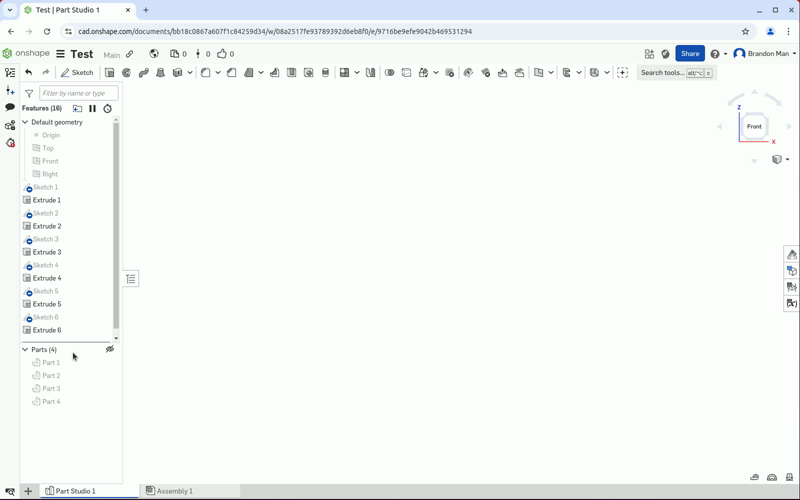
key(shift+y)
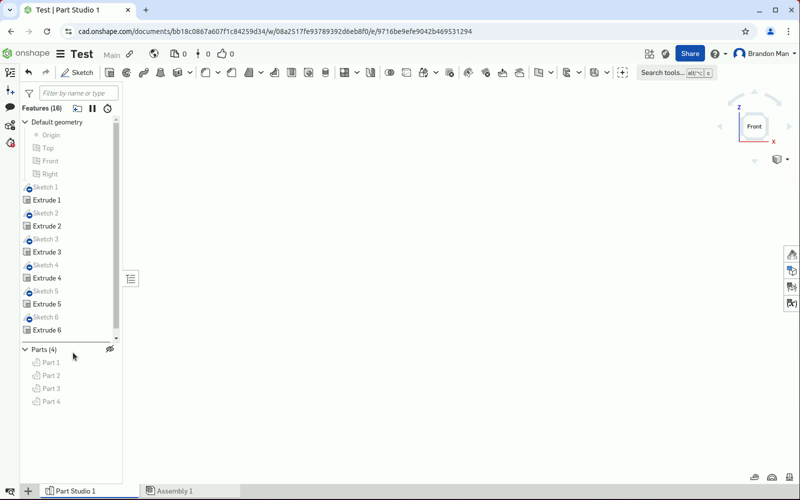
key(shift+s)
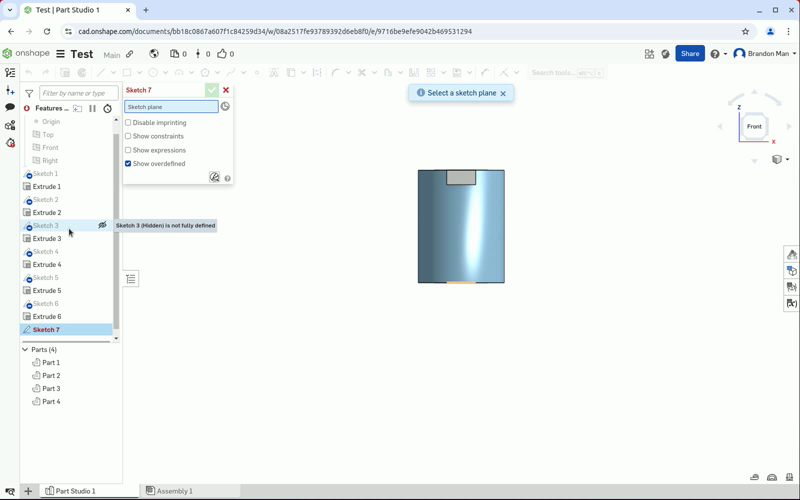
scroll(3)
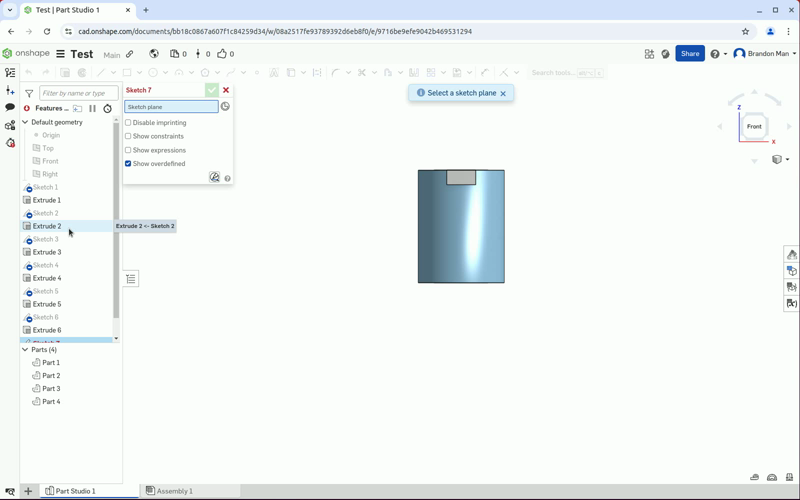
mouse_move(69, 163)
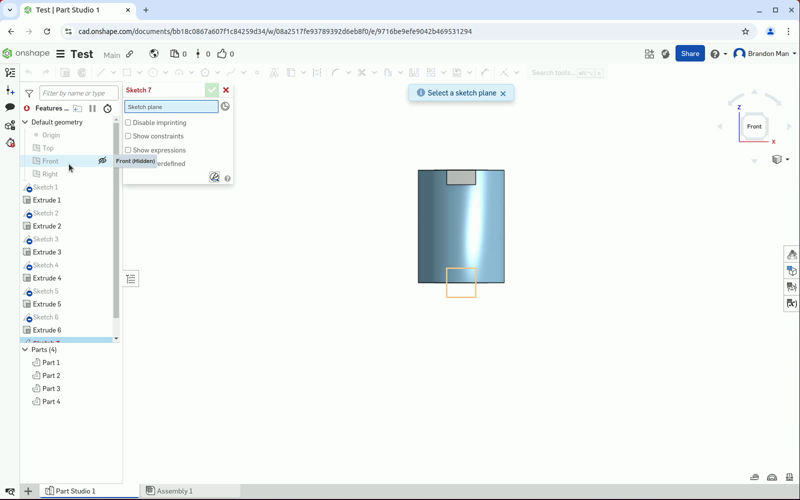
click(69, 163)
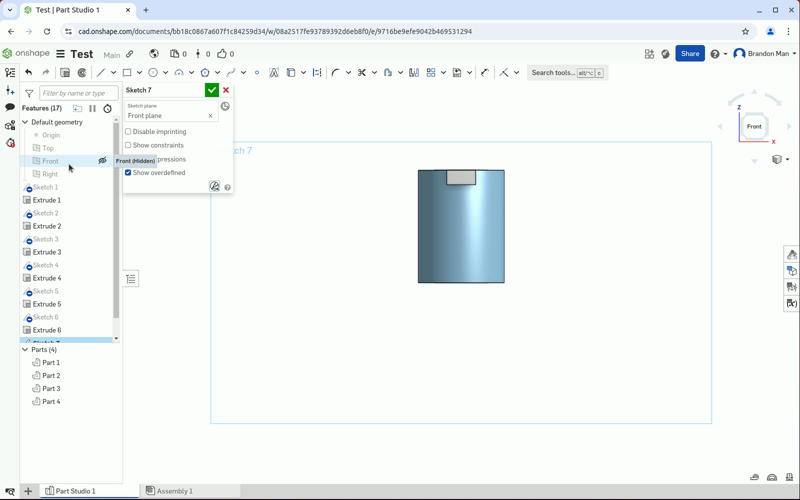
mouse_move(73, 352)
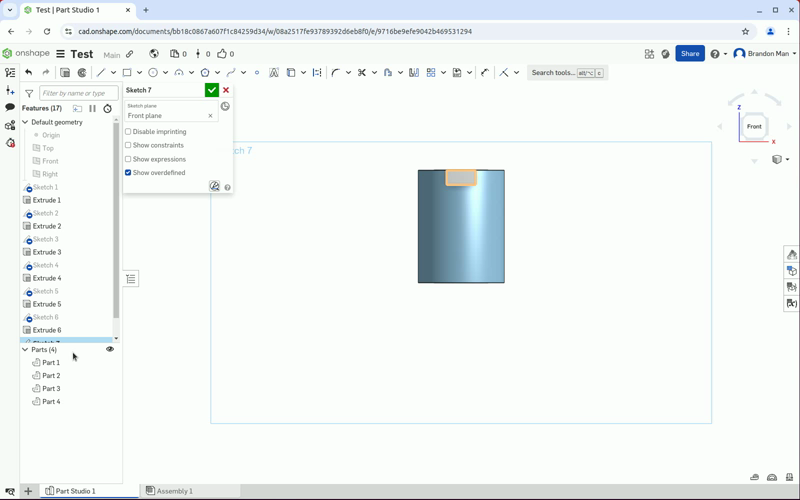
key(y)
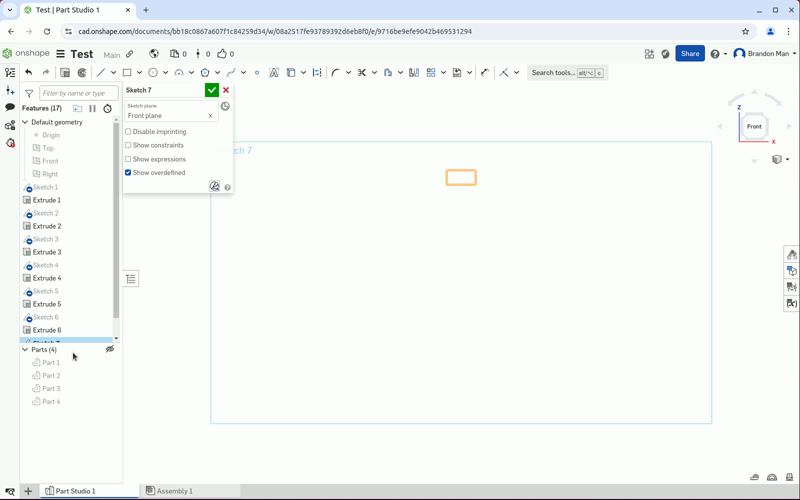
key(c)
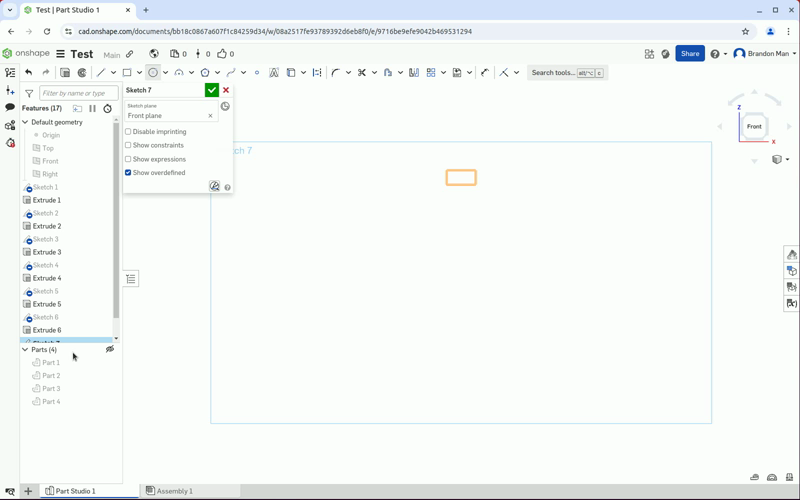
key_down(shift)
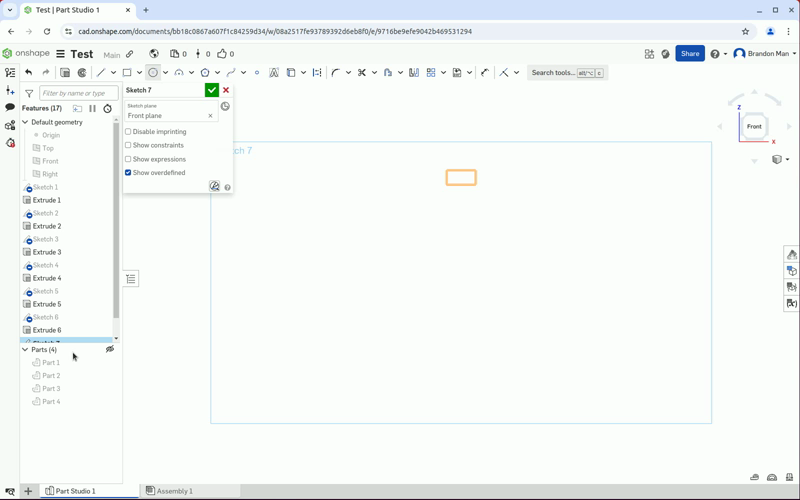
mouse_move(461, 282)
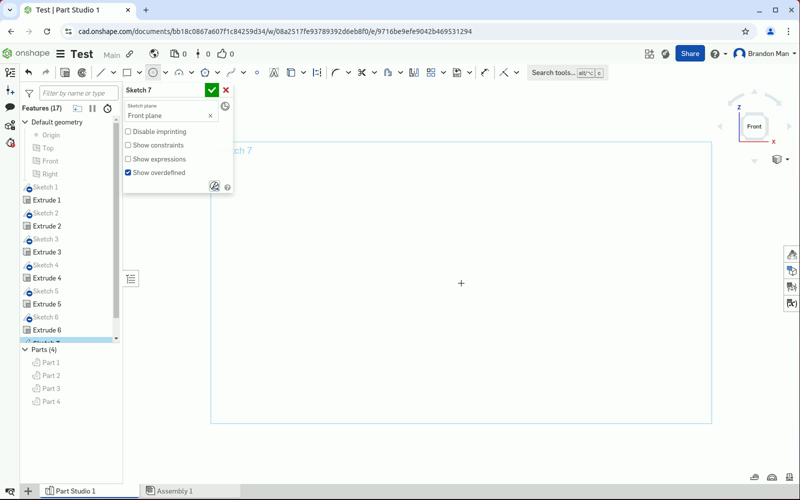
click(461, 282)
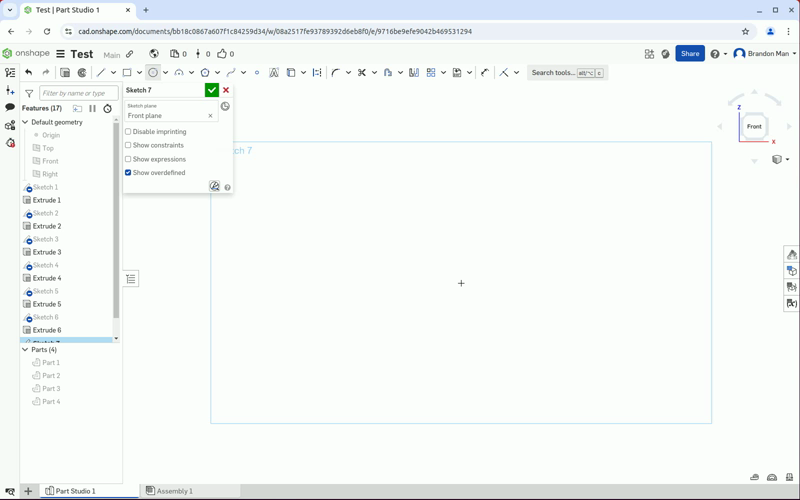
key_up(shift)
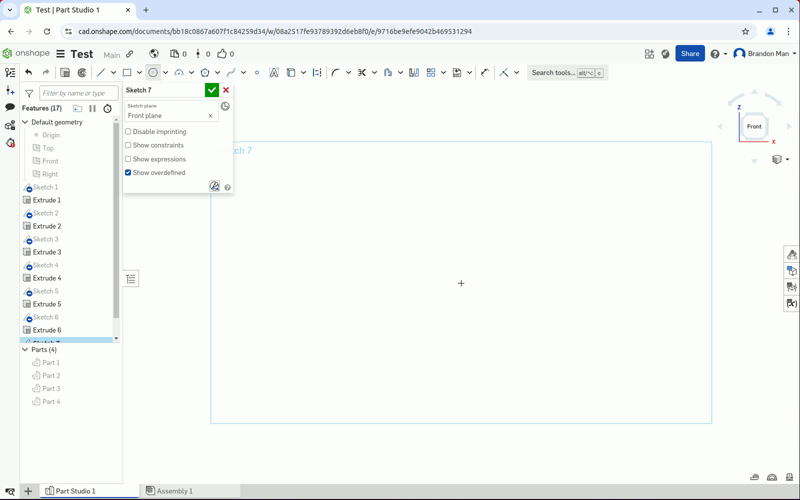
mouse_move(476, 282)
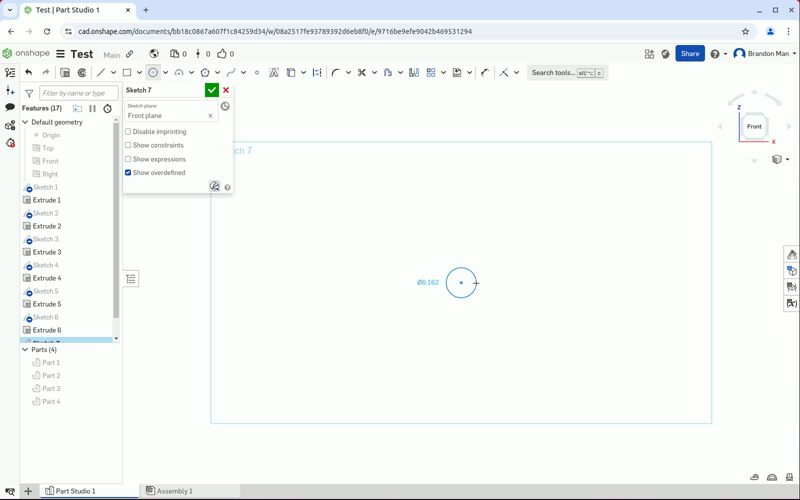
click(476, 282)
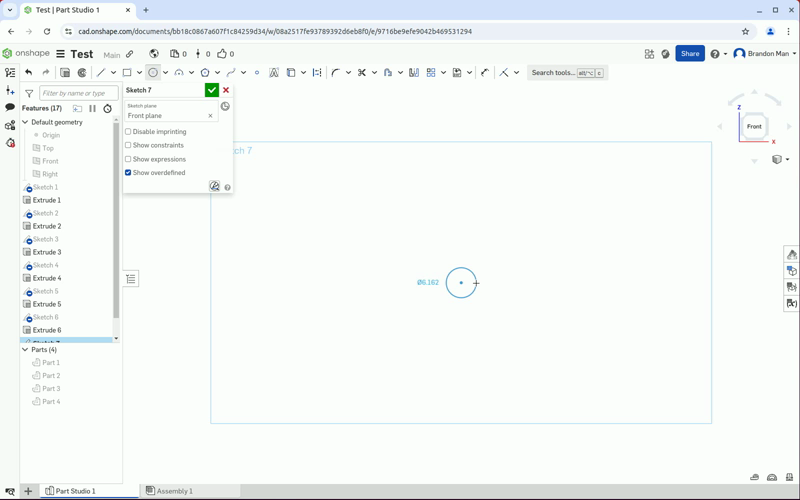
key(esc)
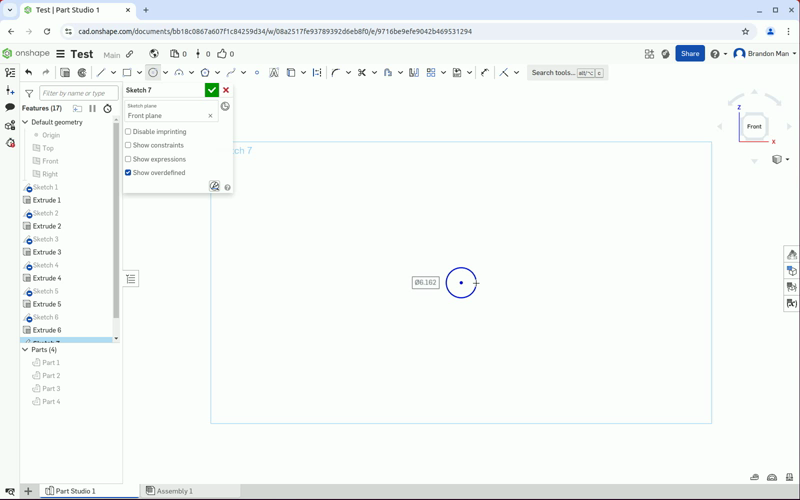
mouse_move(450, 282)
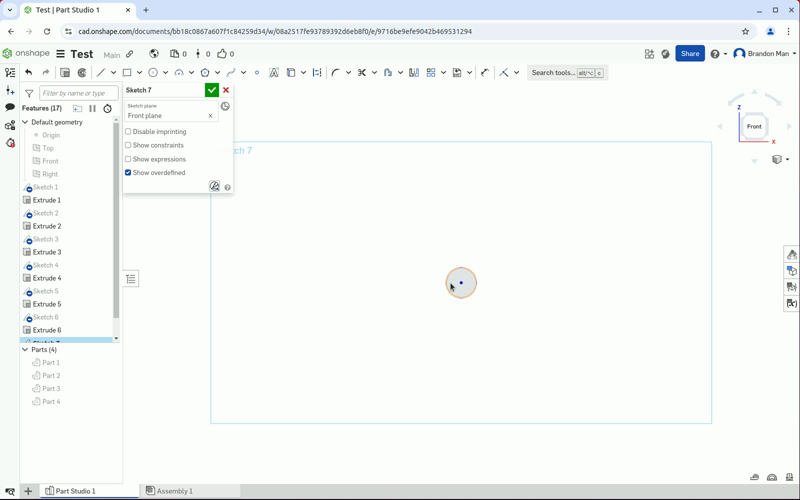
scroll(6)
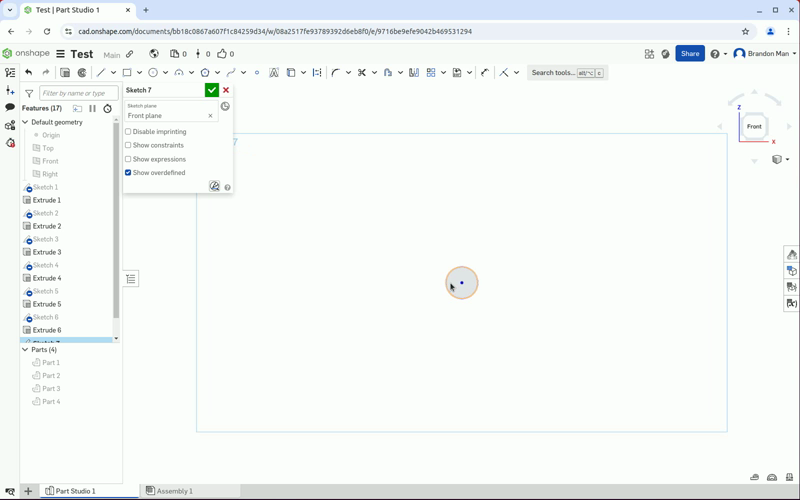
scroll(6)
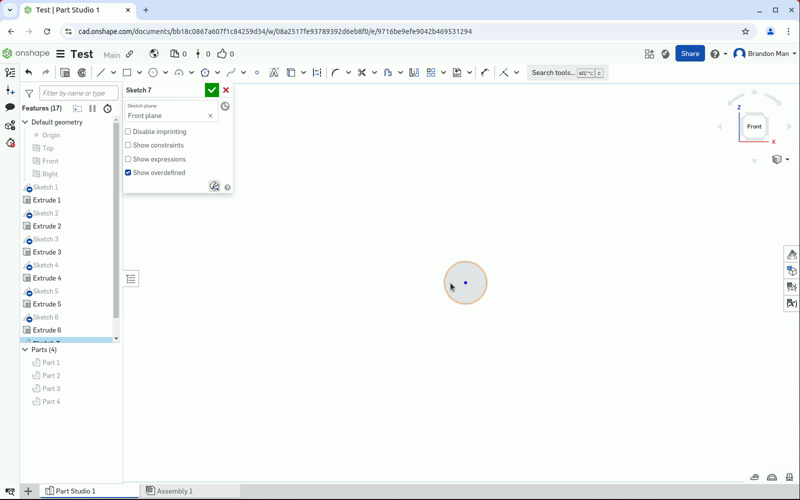
scroll(6)
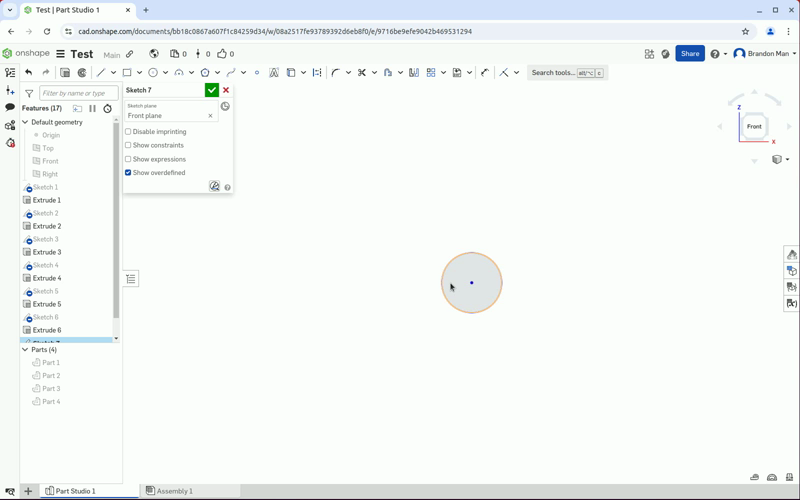
scroll(6)
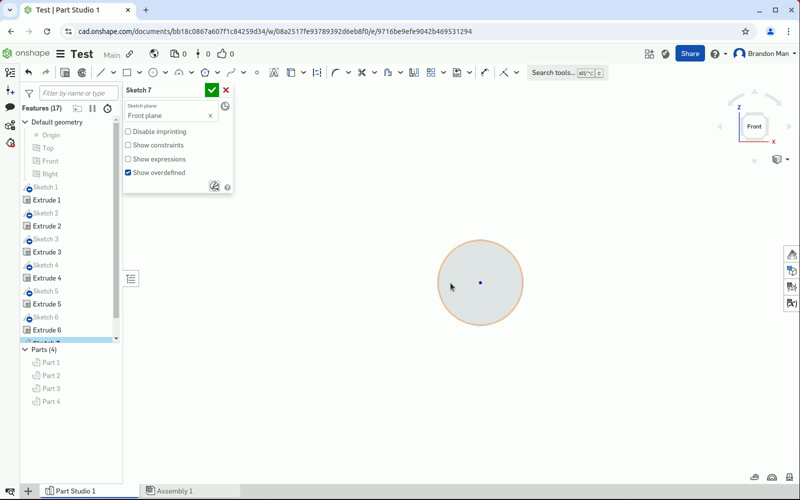
scroll(6)
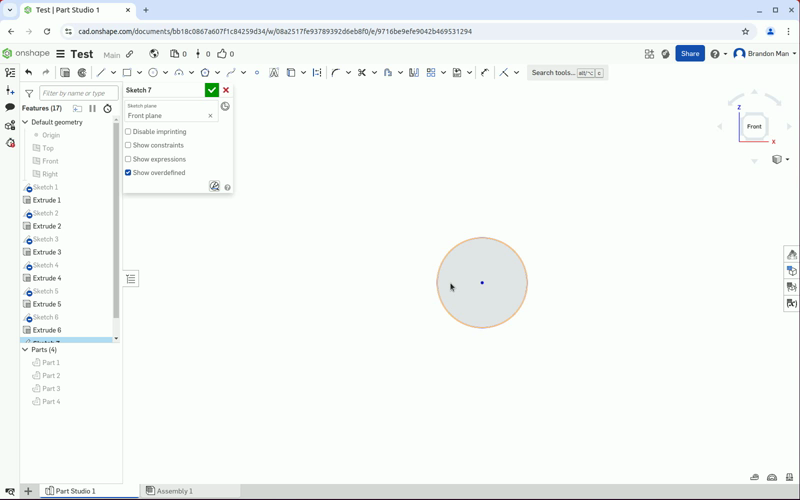
scroll(6)
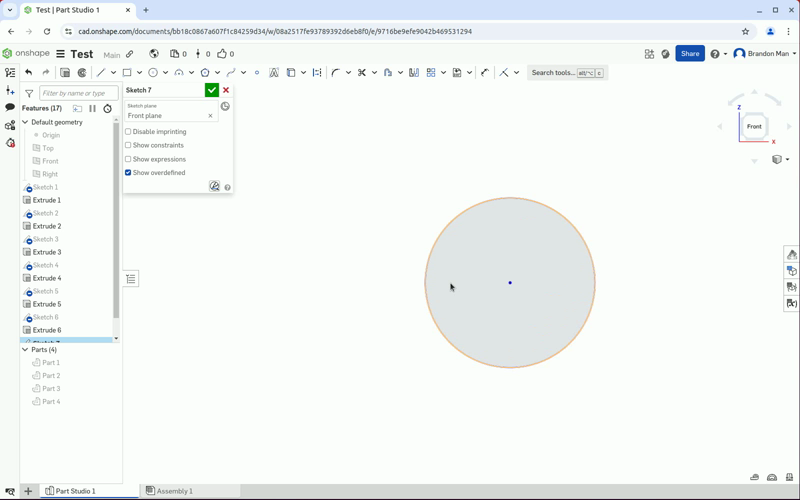
scroll(6)
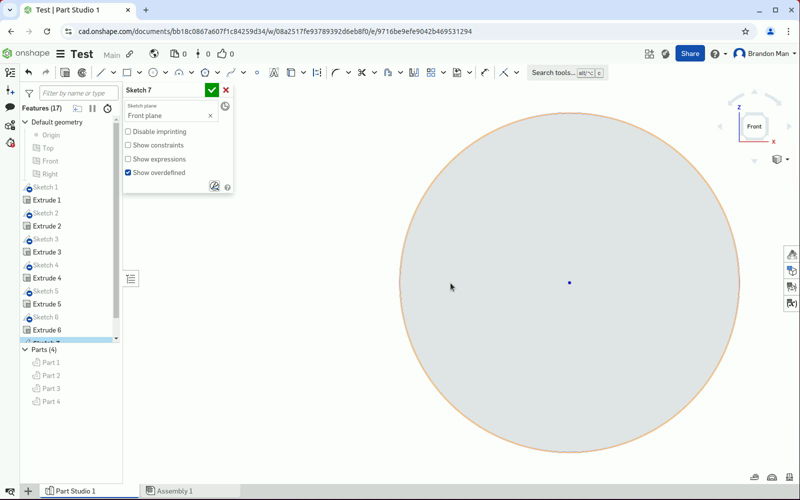
click(450, 282)
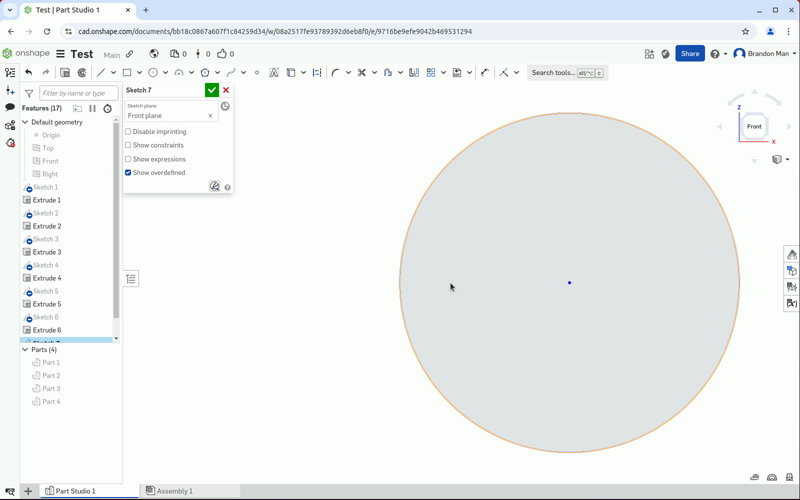
scroll(-6)
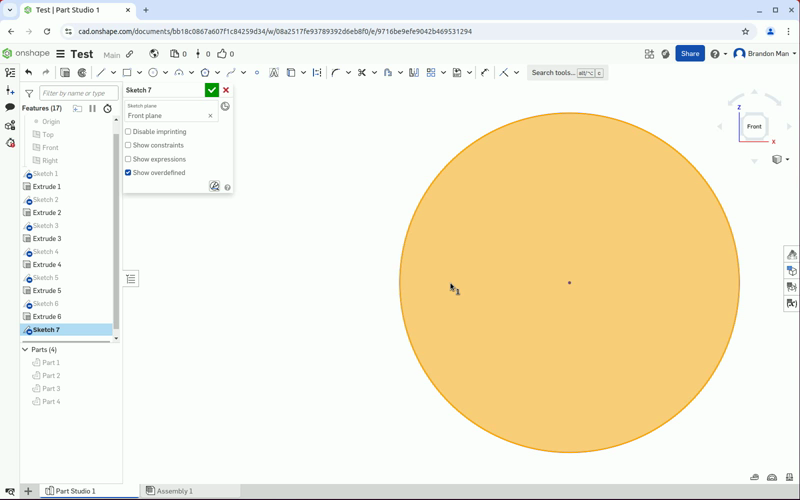
scroll(-6)
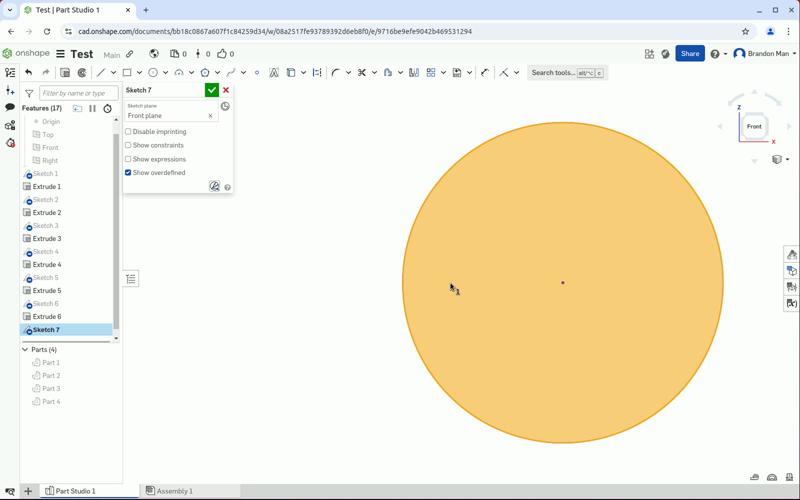
scroll(-6)
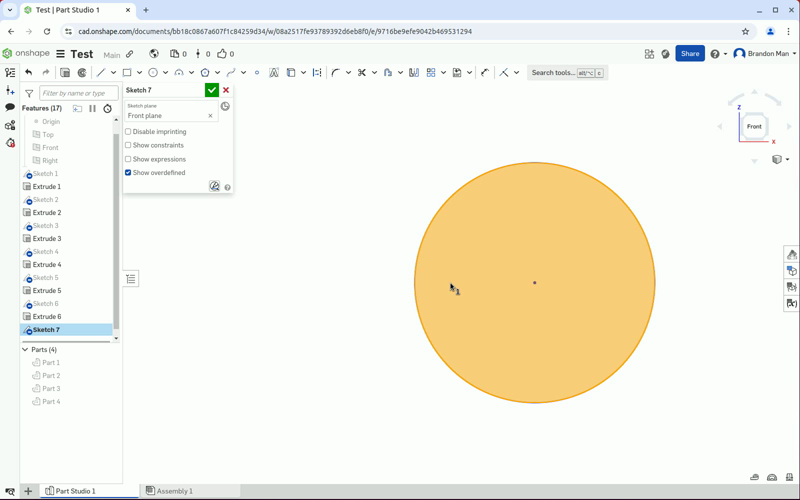
scroll(-6)
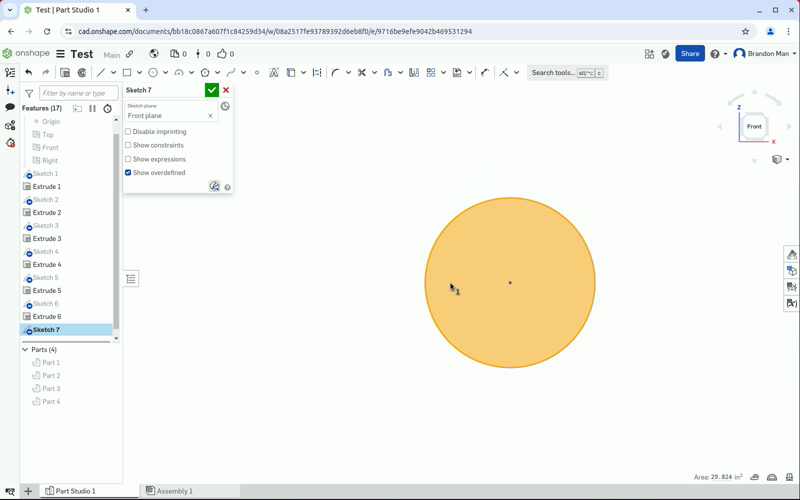
scroll(-6)
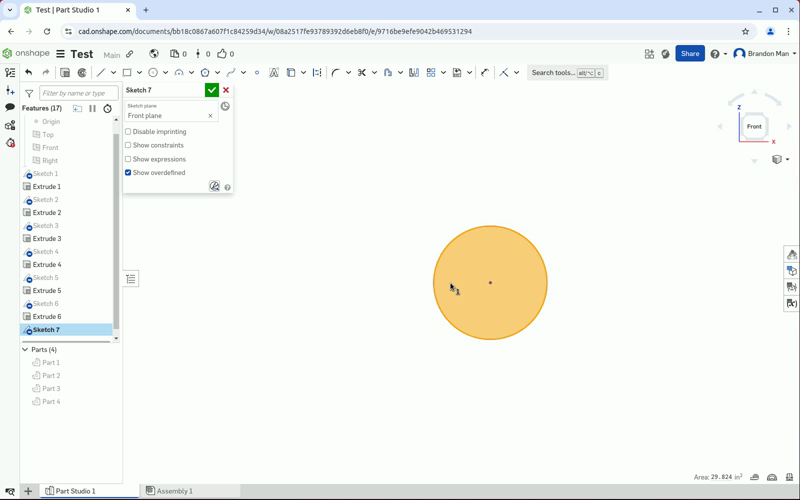
scroll(-6)
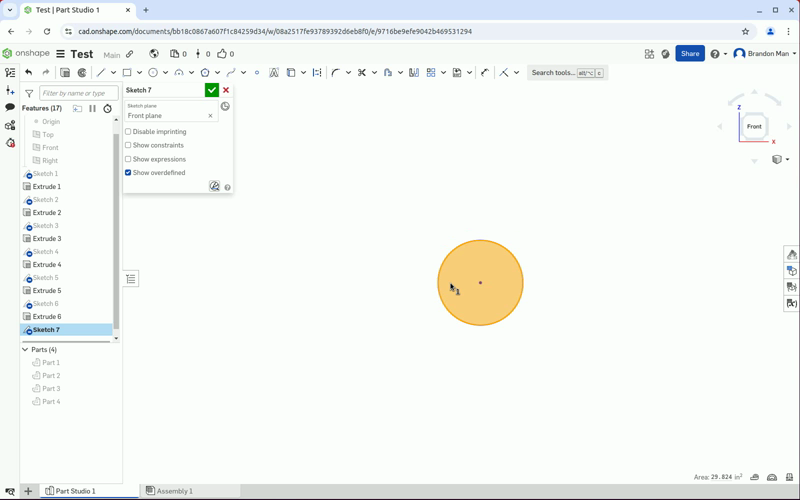
scroll(-6)
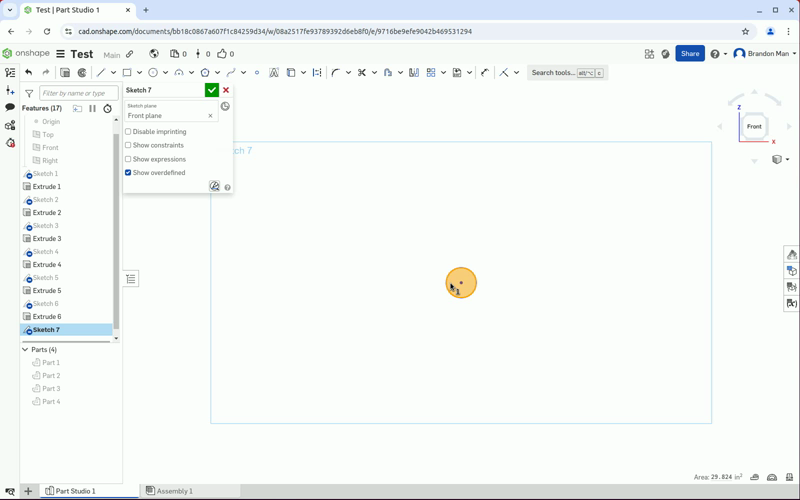
mouse_move(73, 352)
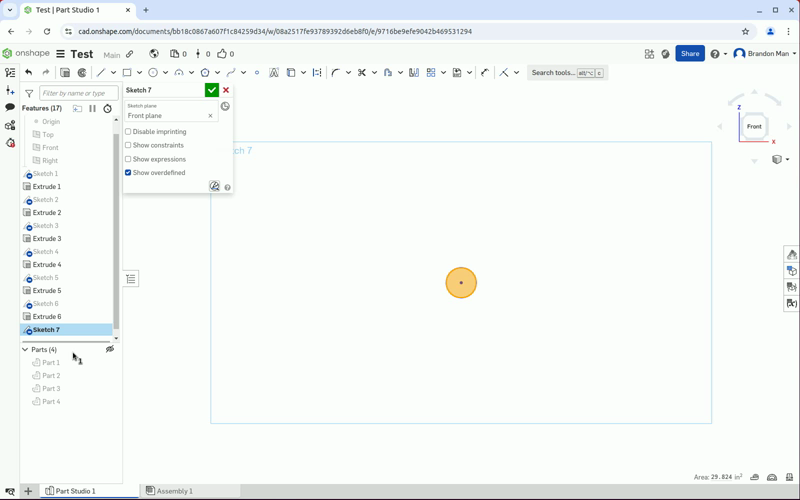
key(shift+y)
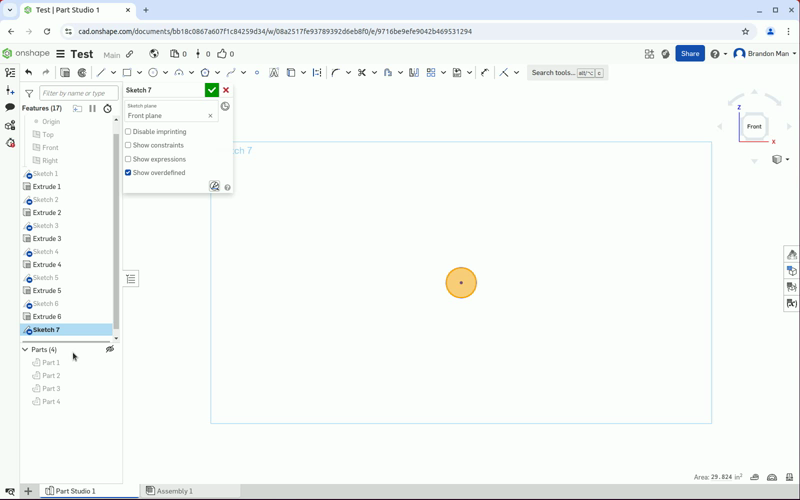
key(shift+e)
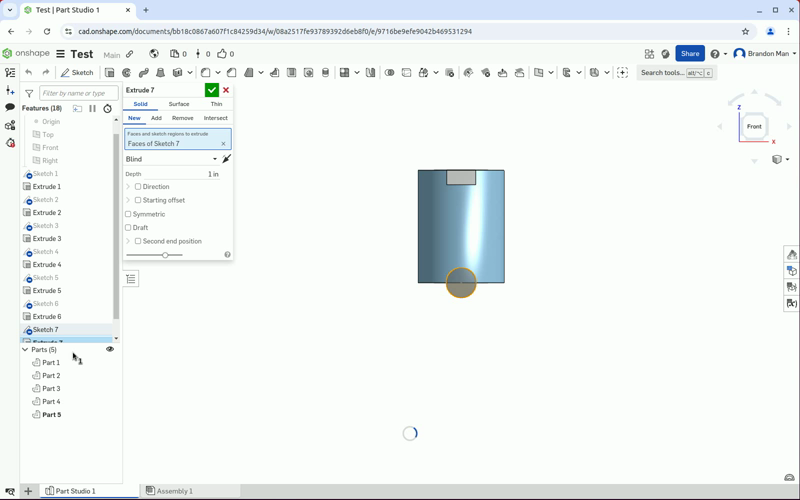
mouse_move(143, 106)
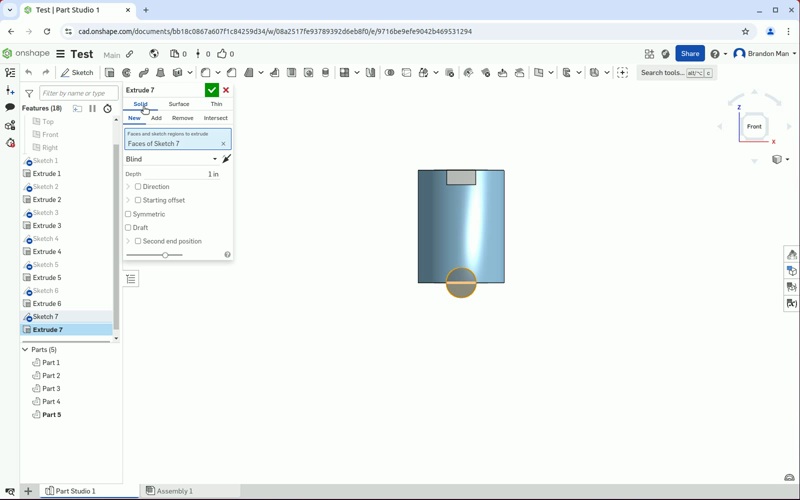
click(143, 106)
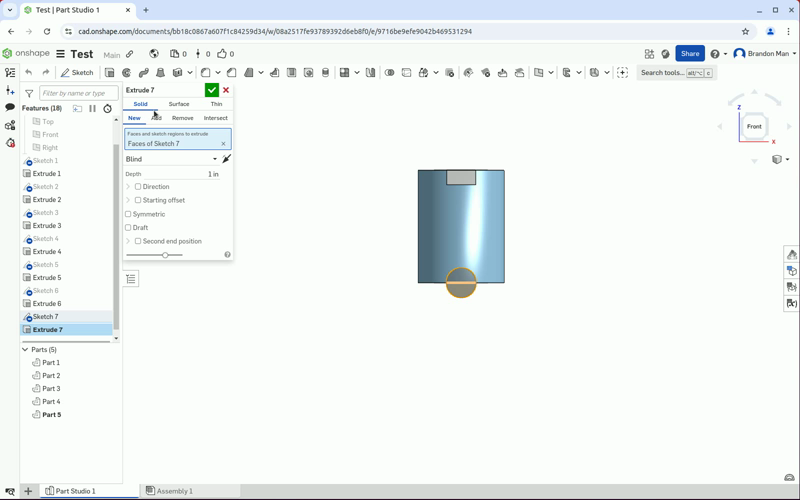
mouse_move(186, 120)
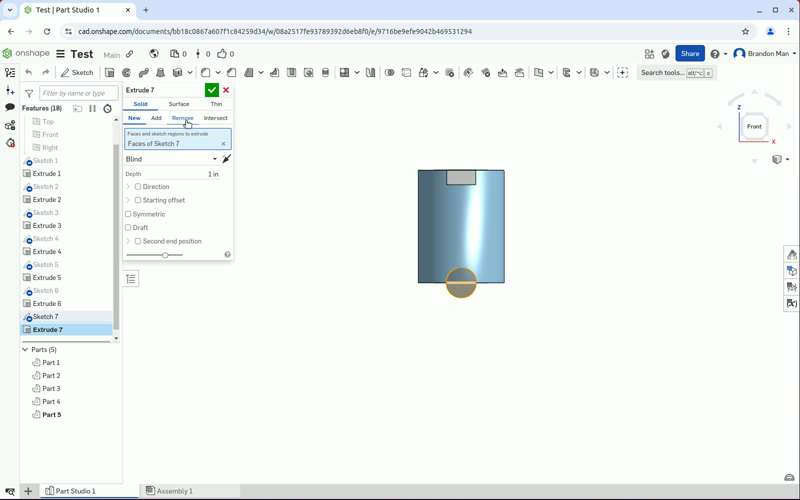
click(186, 120)
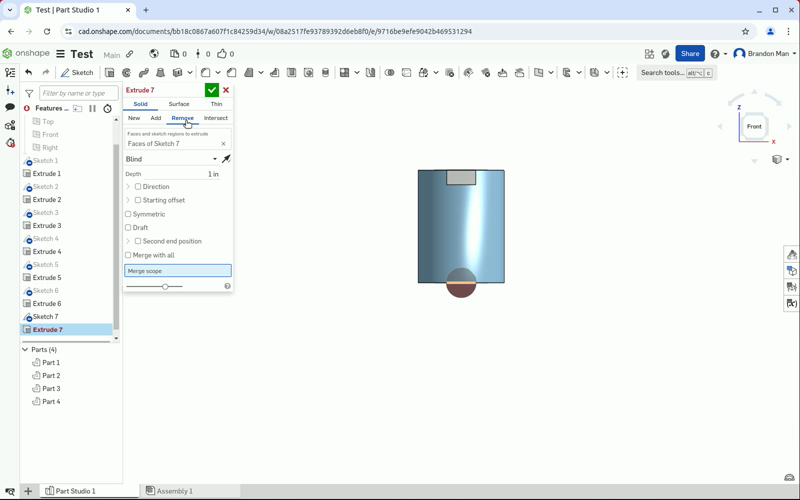
key(tab, 4)
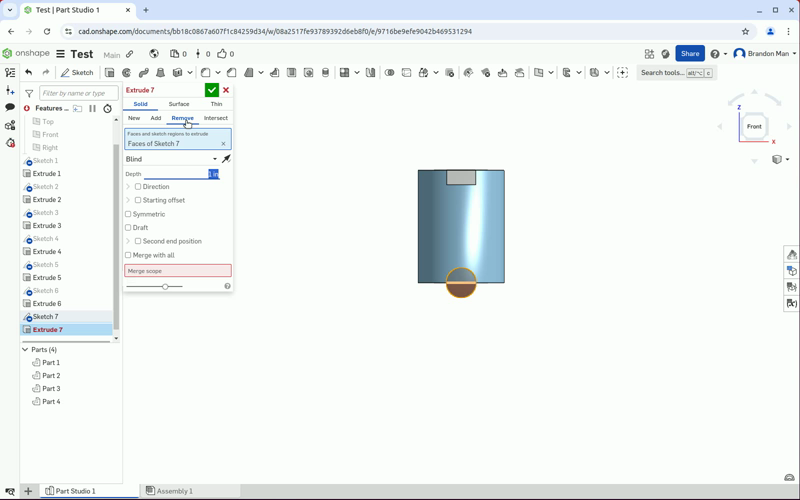
text(-14.443)
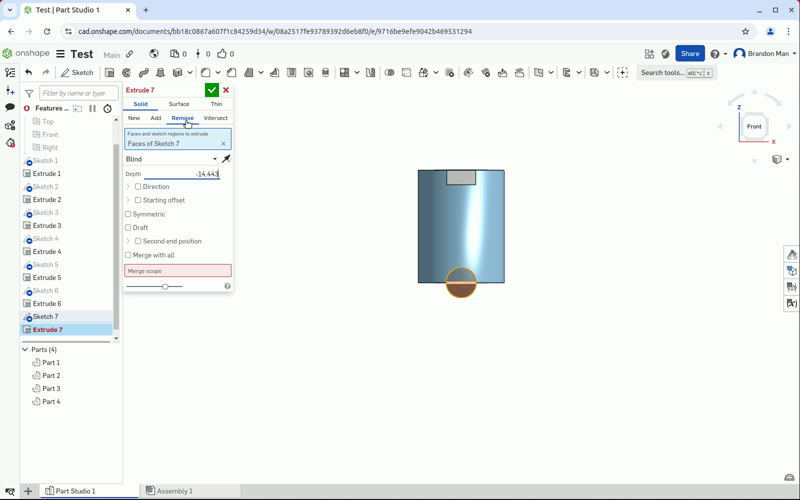
key(tab, 6)
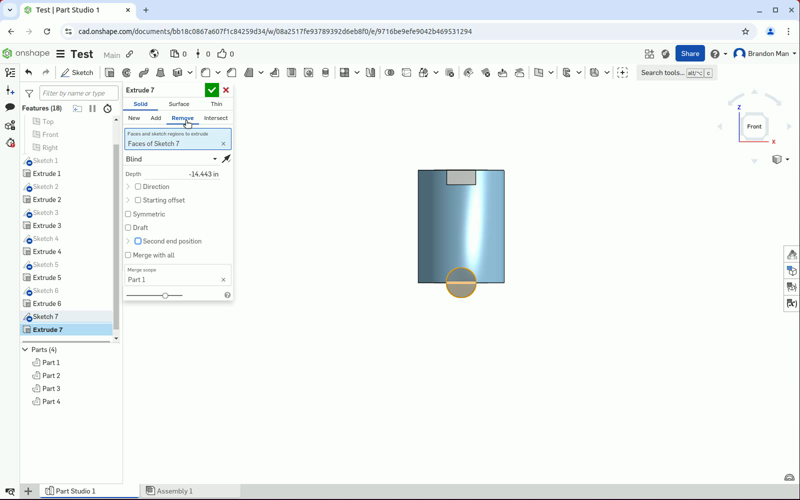
key(space)
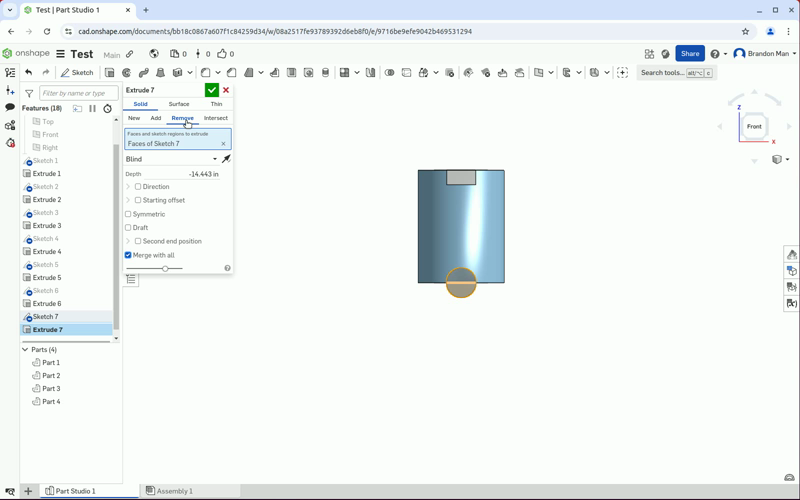
key(enter)
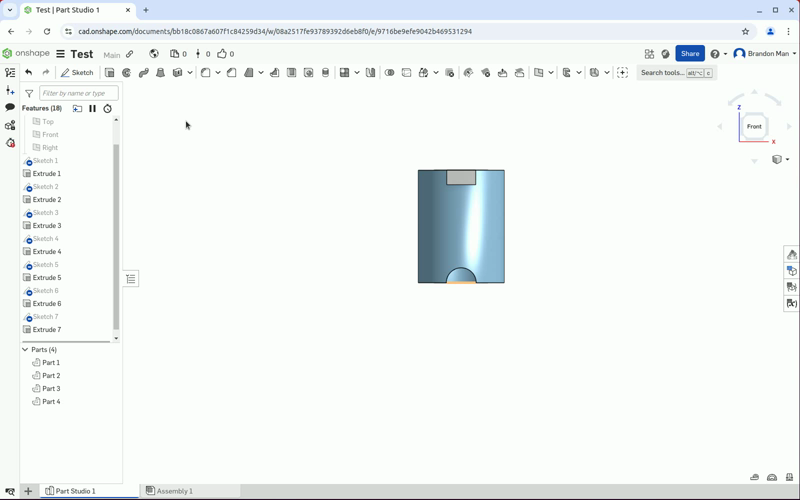
key(shift+h)
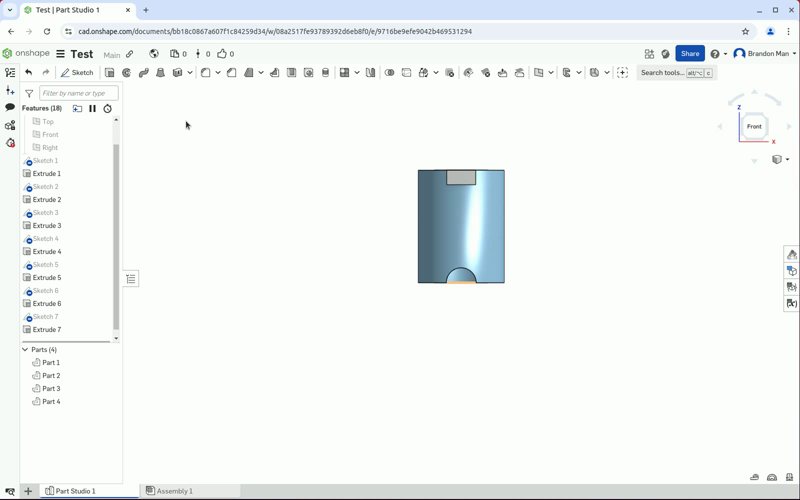
key(shift+h)
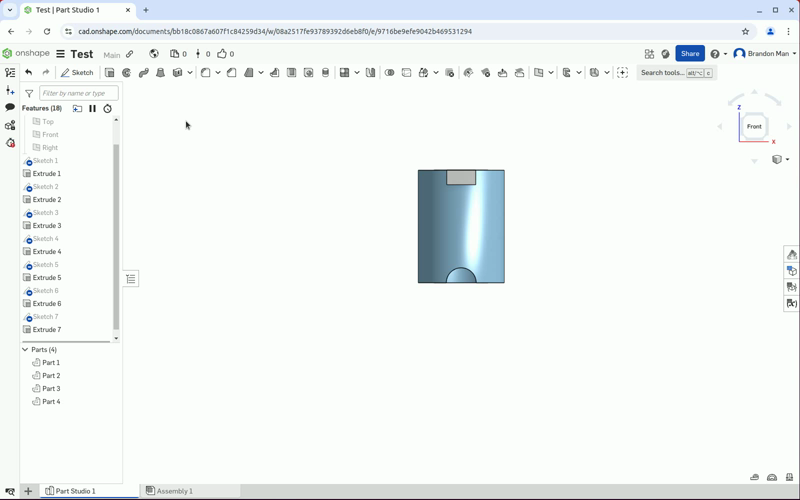
mouse_move(69, 163)
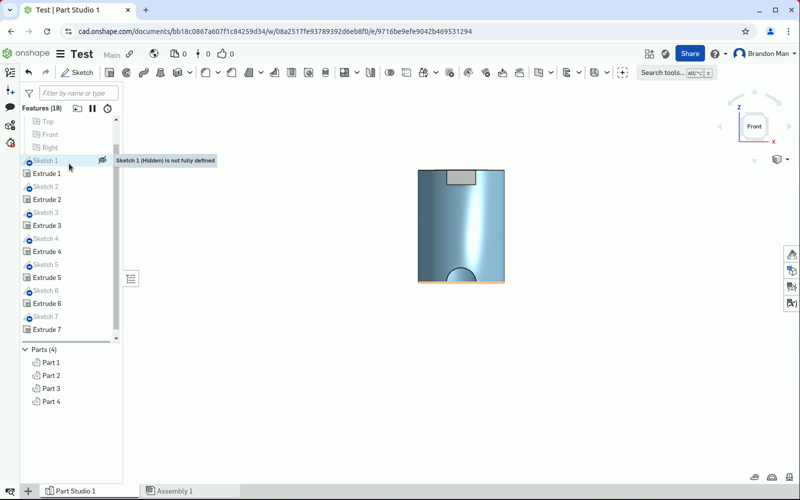
click(69, 163)
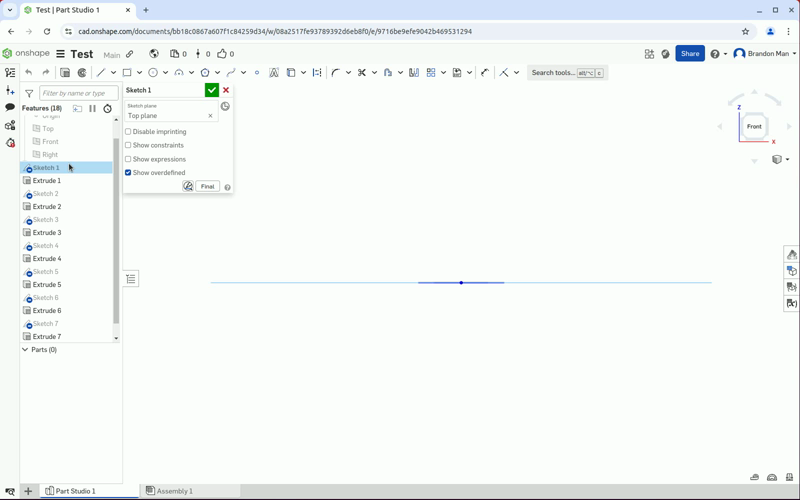
mouse_move(229, 92)
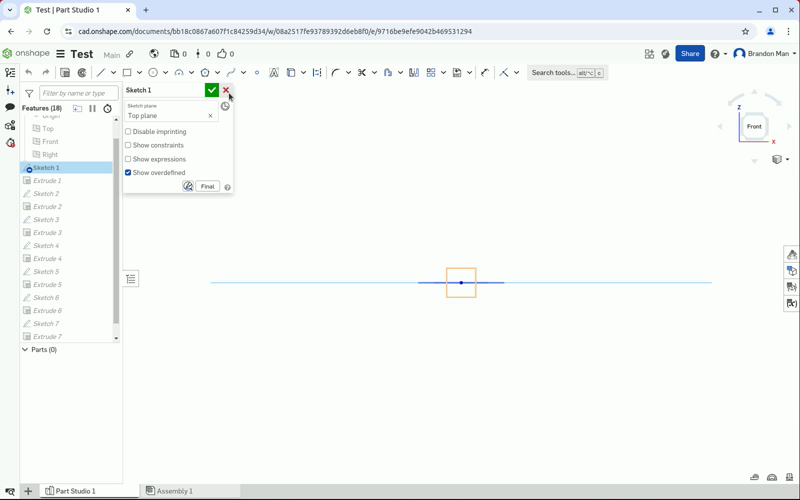
click(229, 92)
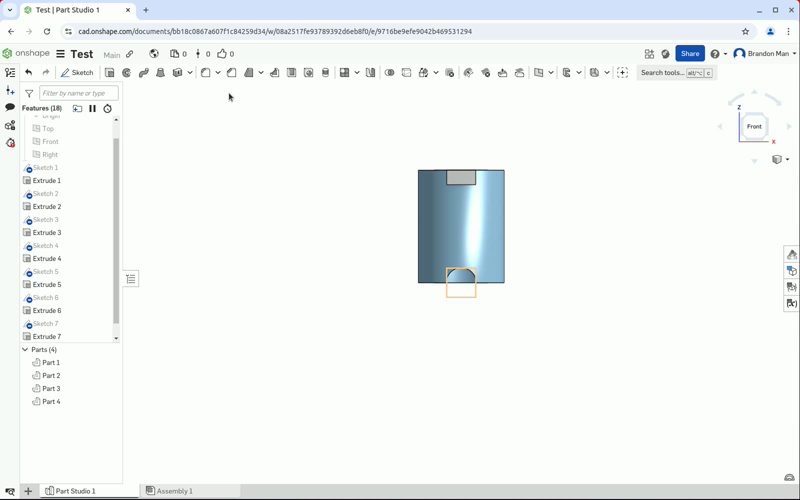
mouse_move(73, 352)
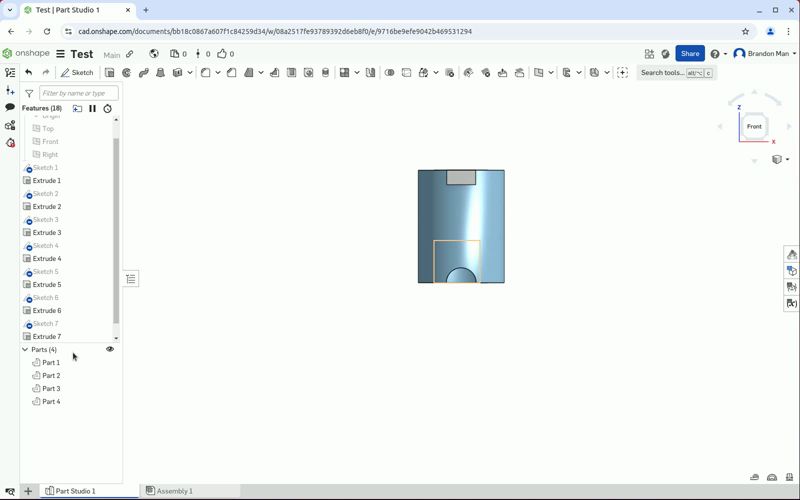
key(y)
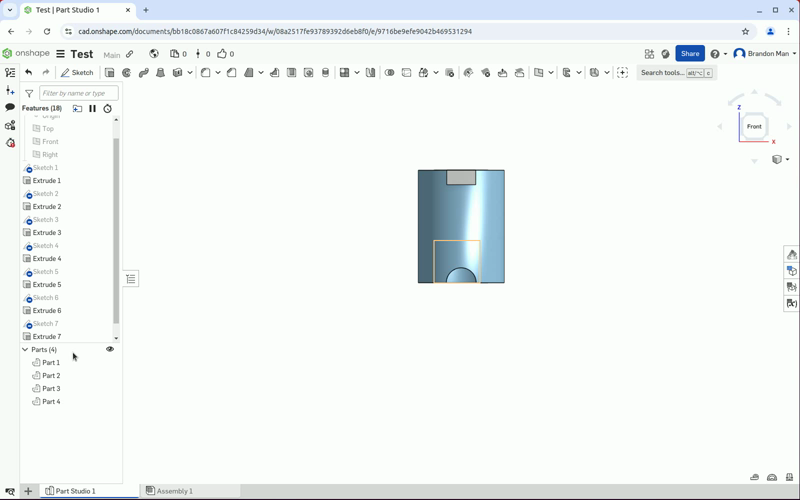
key(shift+p)
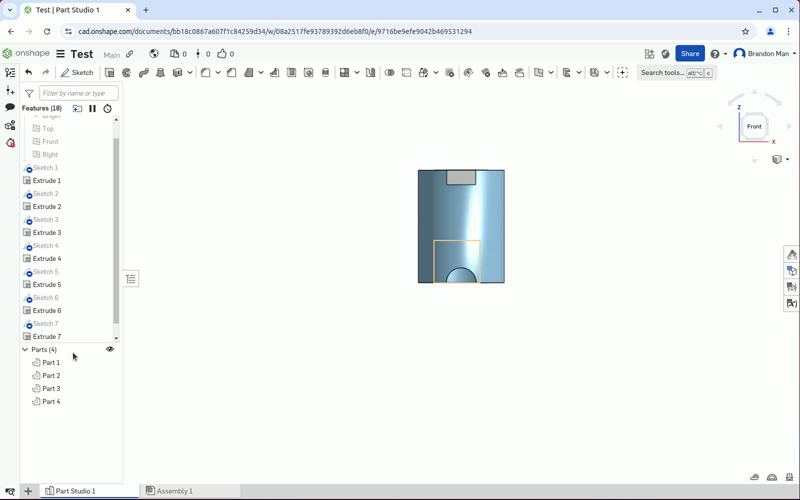
key(space)
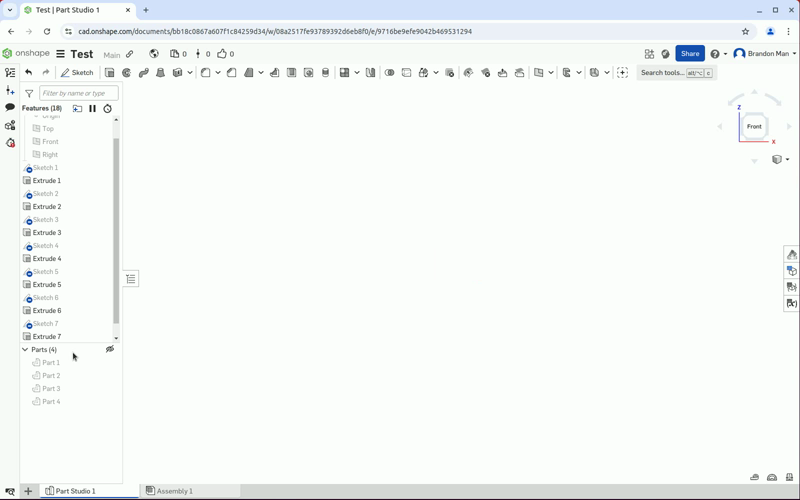
key_down(shift)
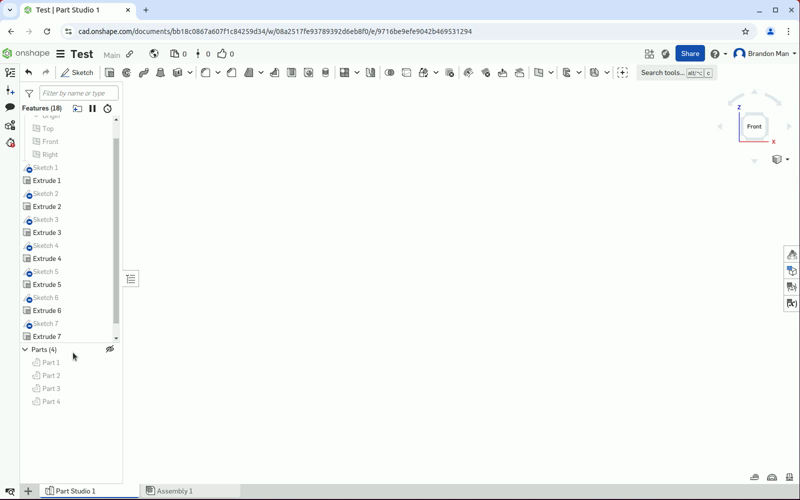
key(down)
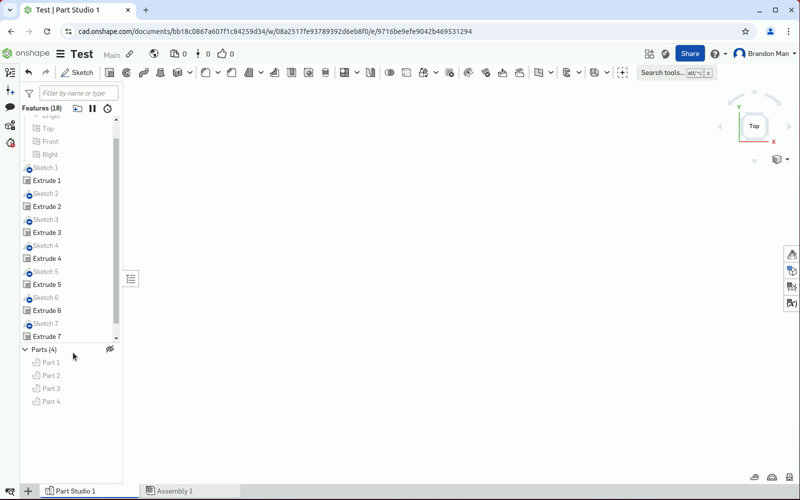
key_up(shift)
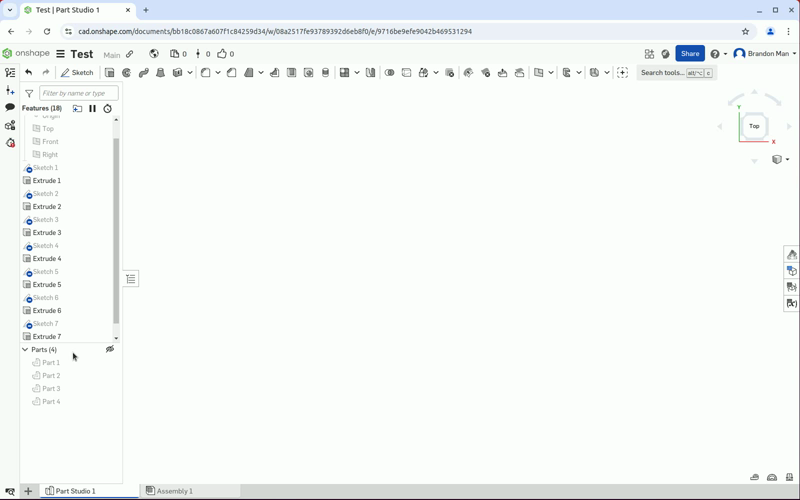
mouse_move(73, 352)
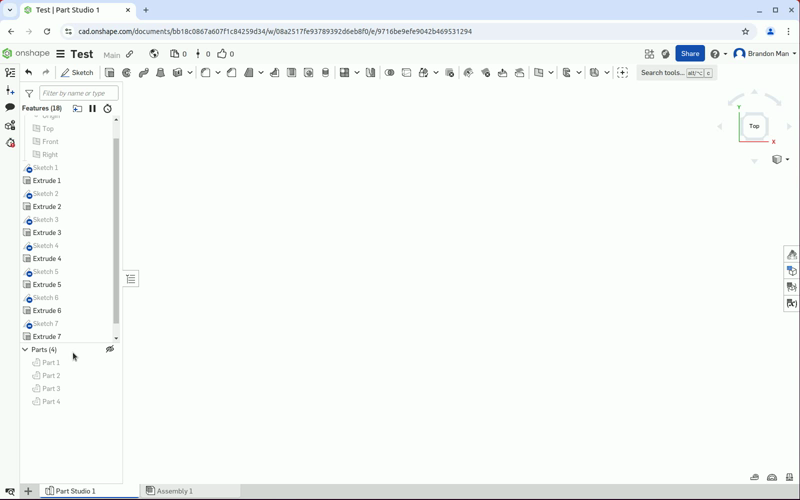
key(shift+y)
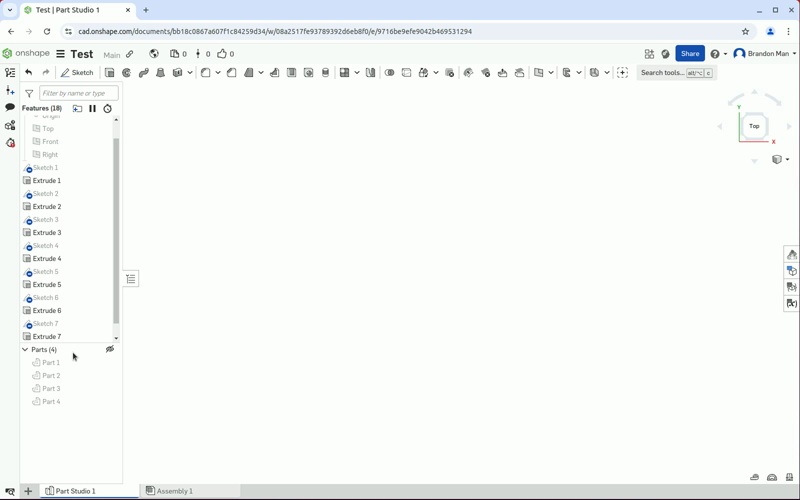
key(shift+s)
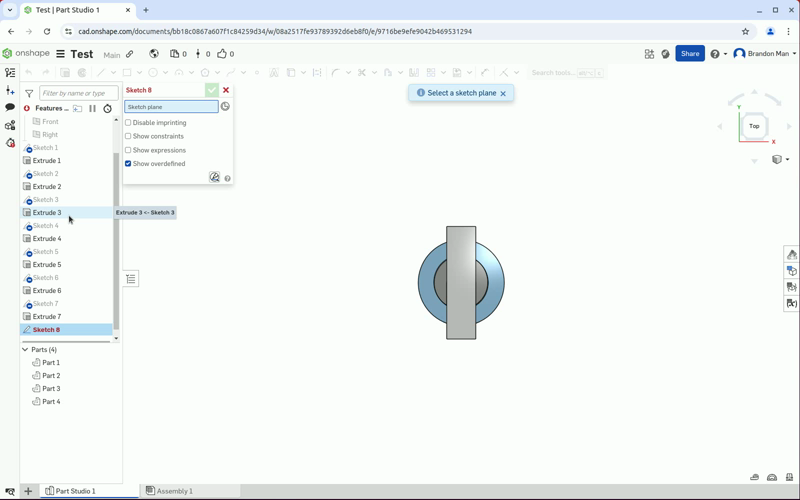
scroll(3)
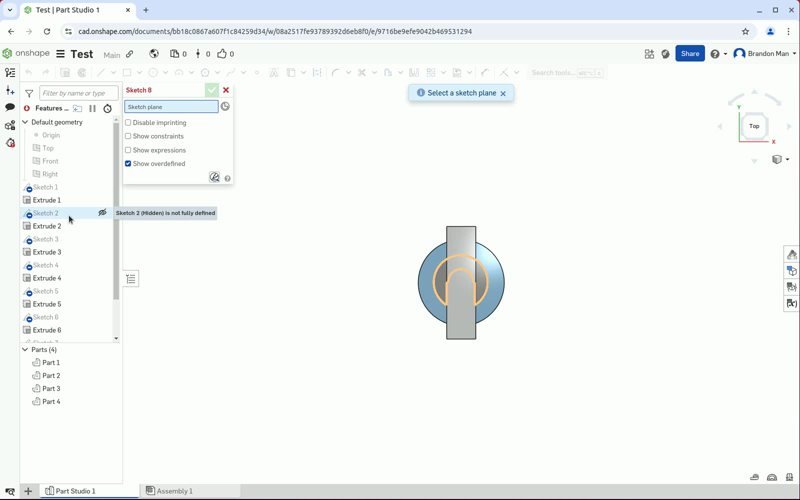
mouse_move(69, 150)
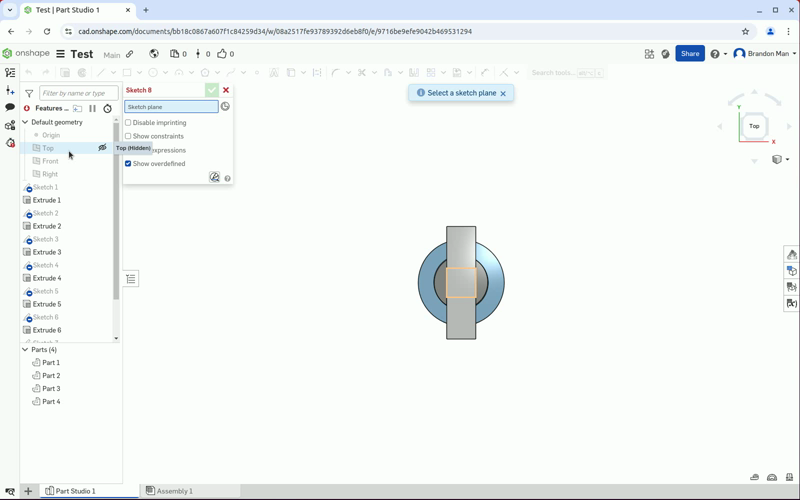
click(69, 150)
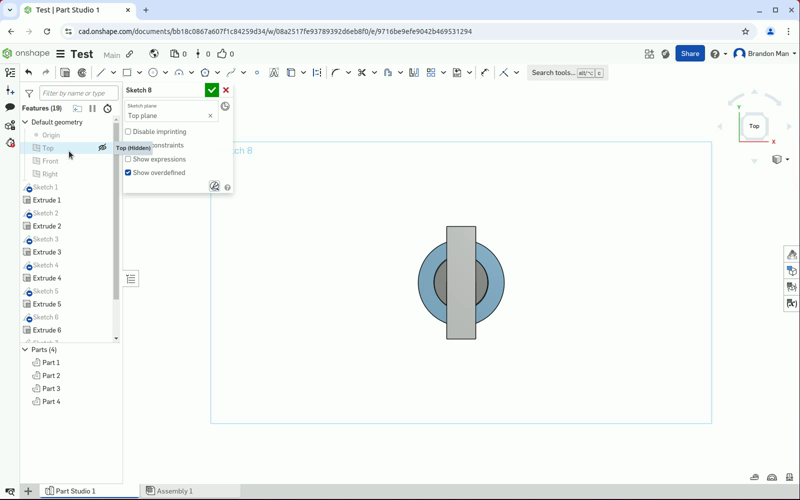
mouse_move(73, 352)
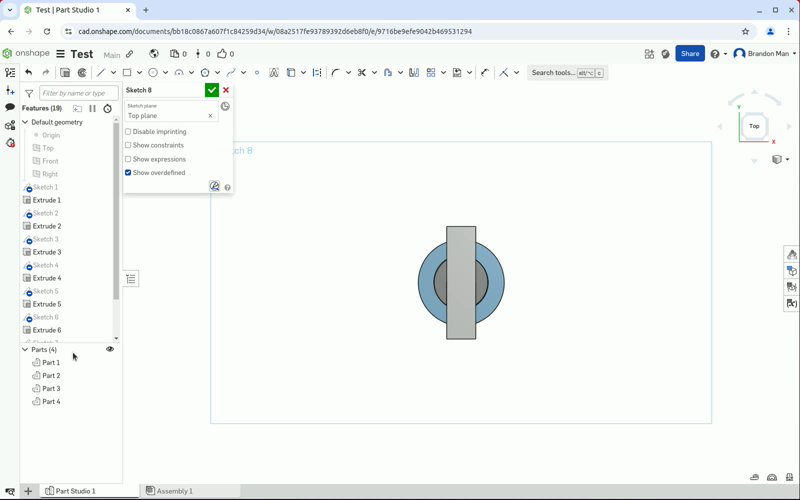
key(y)
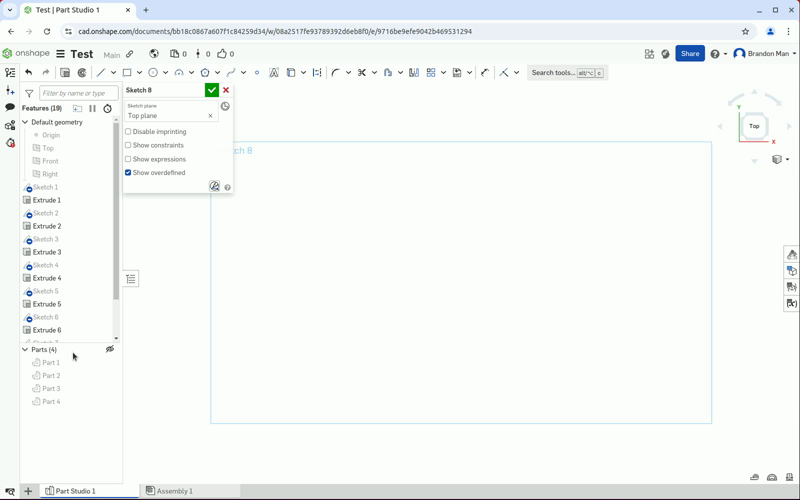
key(c)
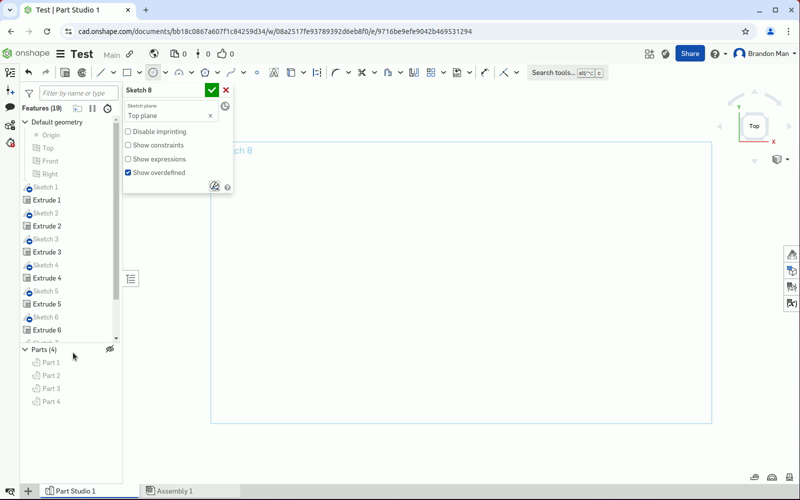
key_down(shift)
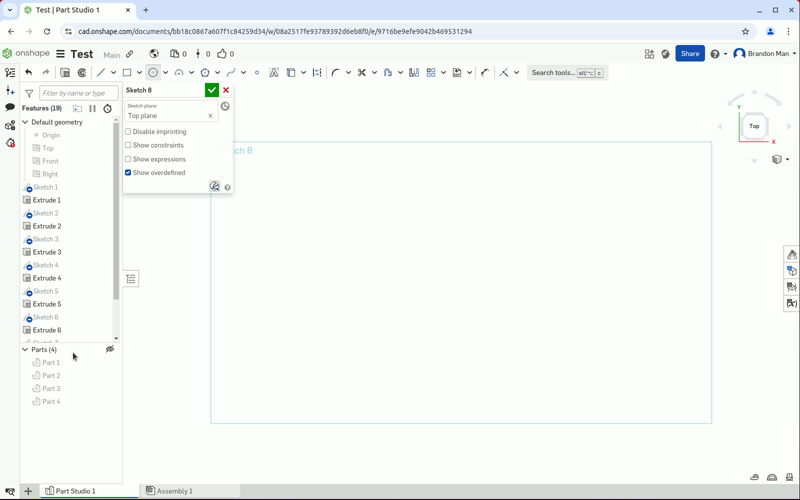
mouse_move(460, 134)
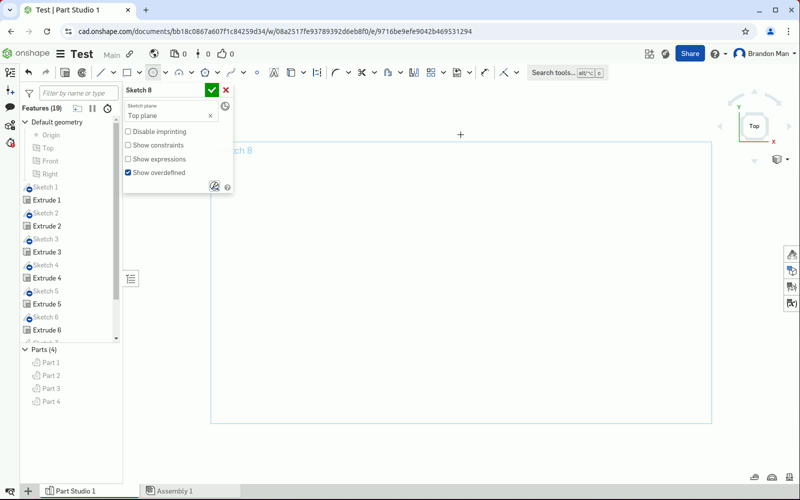
click(460, 134)
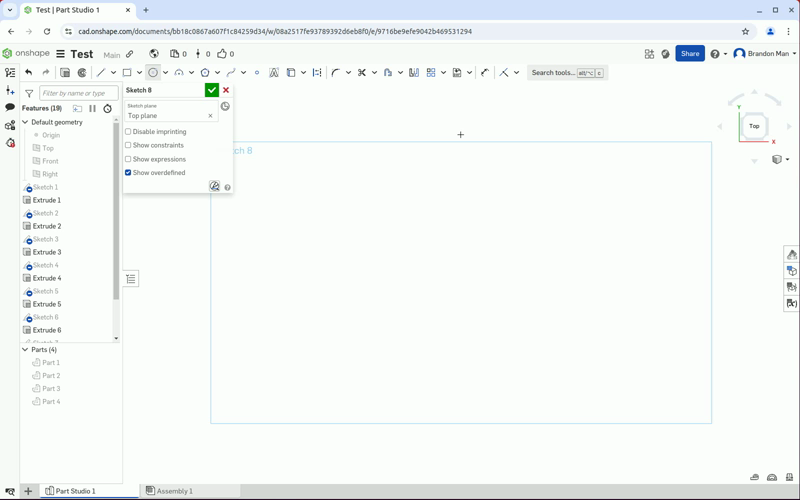
key_up(shift)
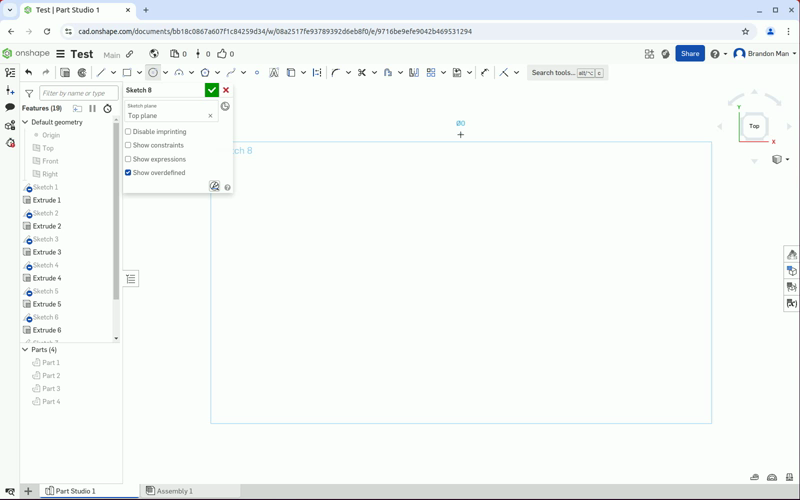
mouse_move(589, 134)
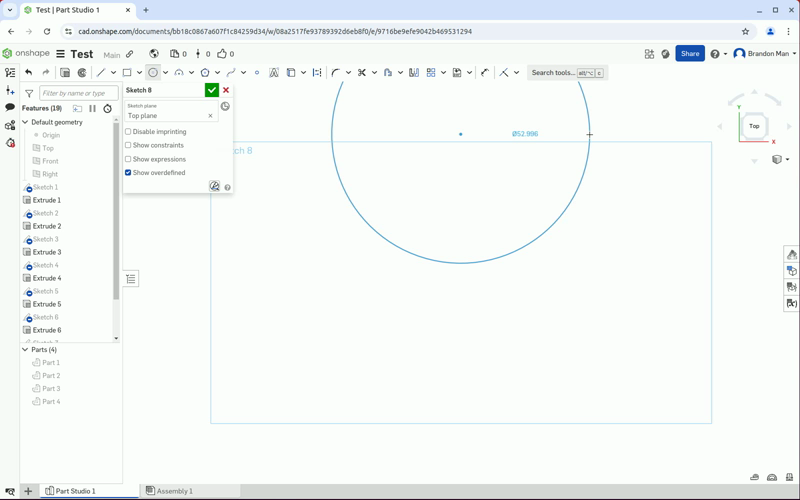
click(589, 134)
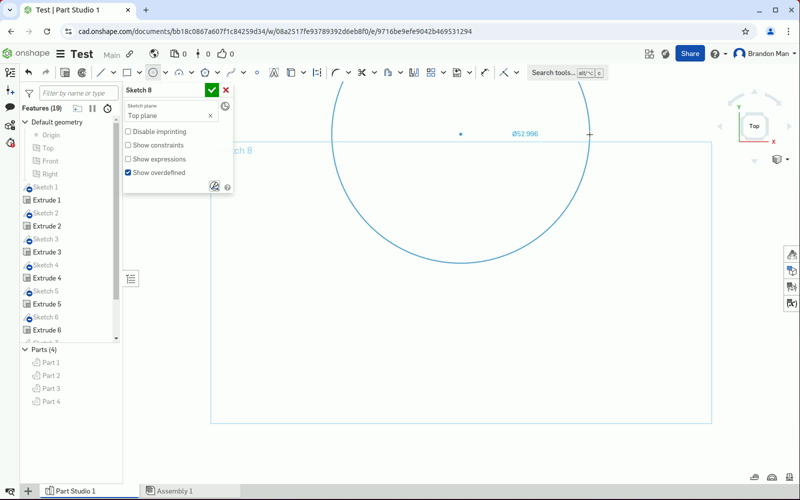
key(esc)
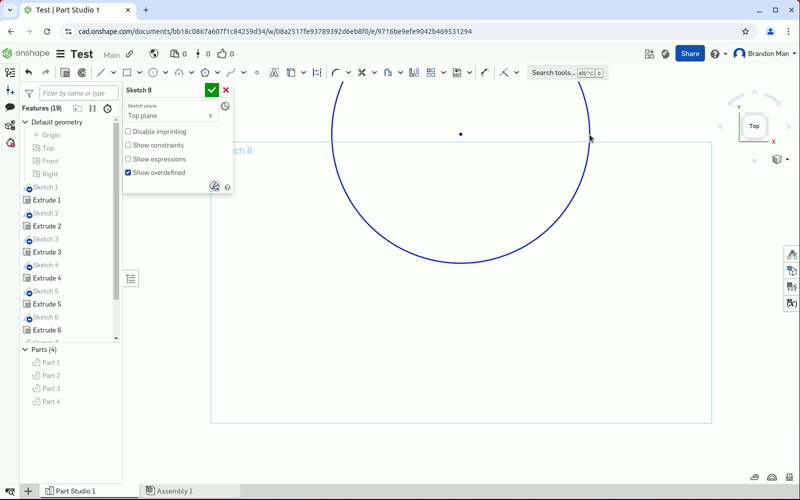
key(c)
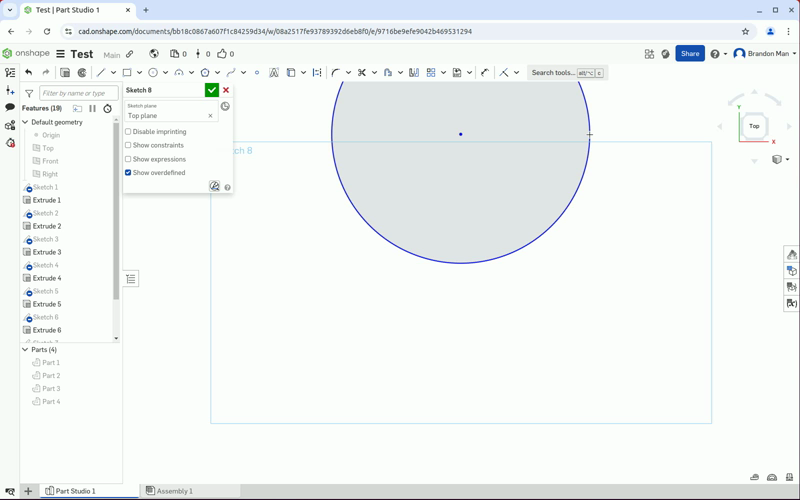
key_down(shift)
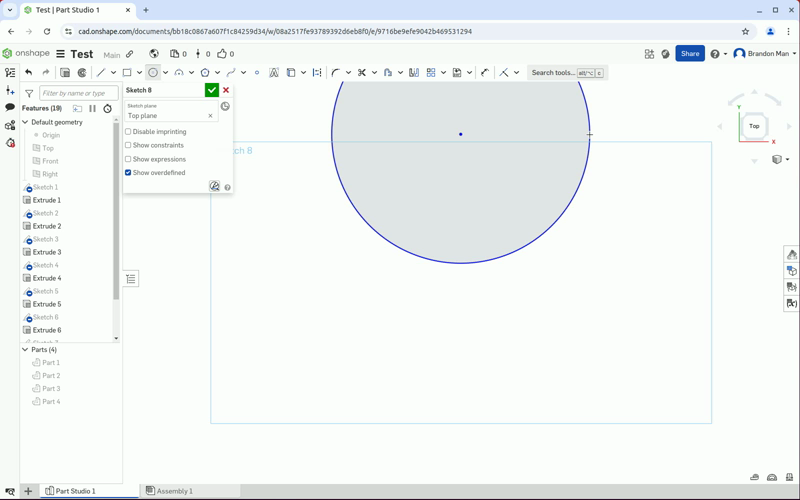
mouse_move(460, 134)
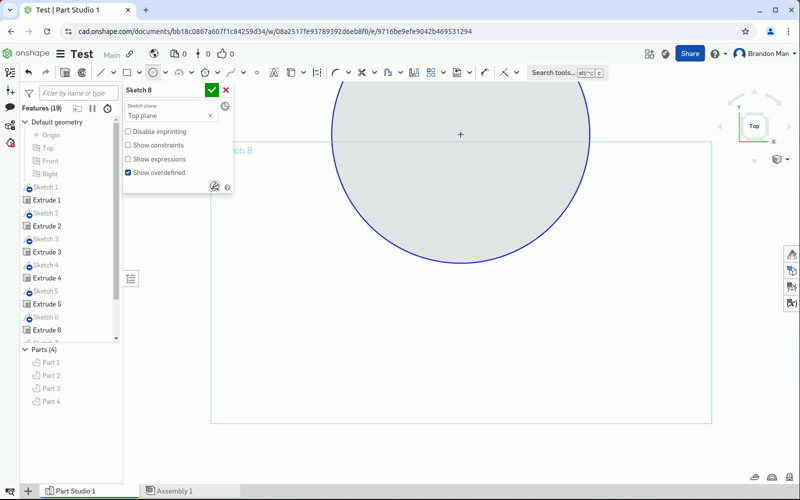
click(460, 134)
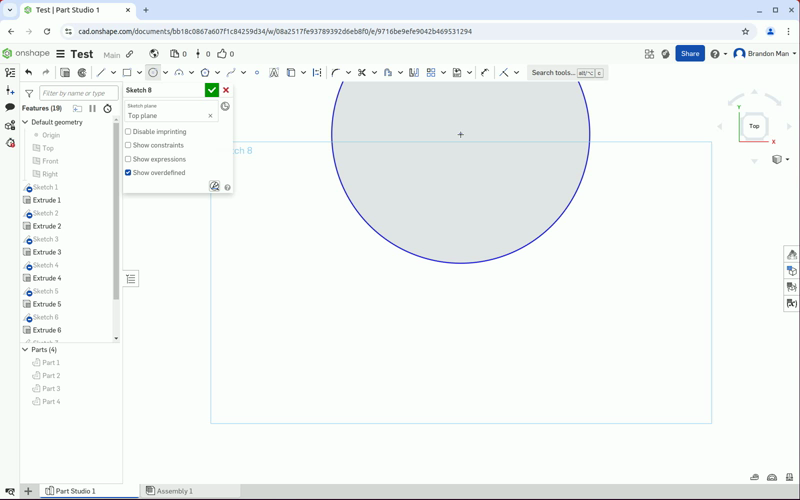
key_up(shift)
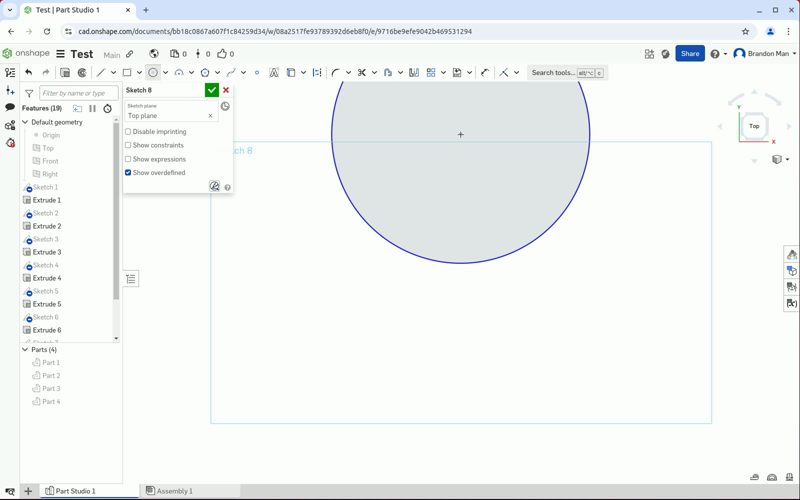
mouse_move(589, 134)
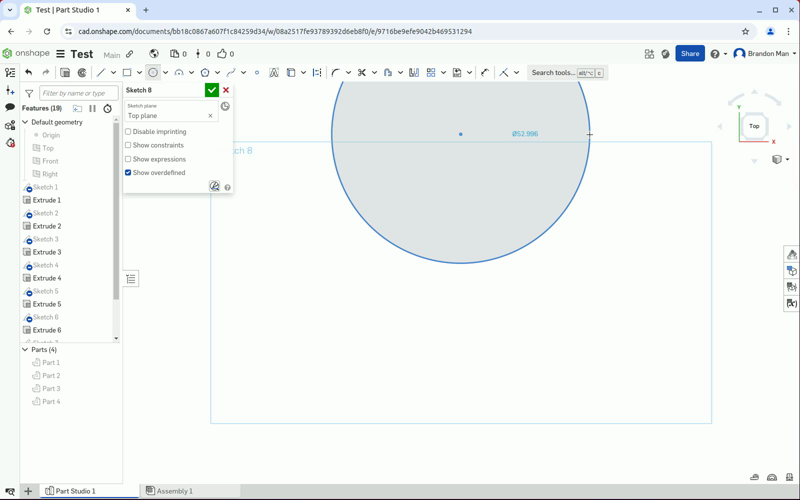
click(589, 134)
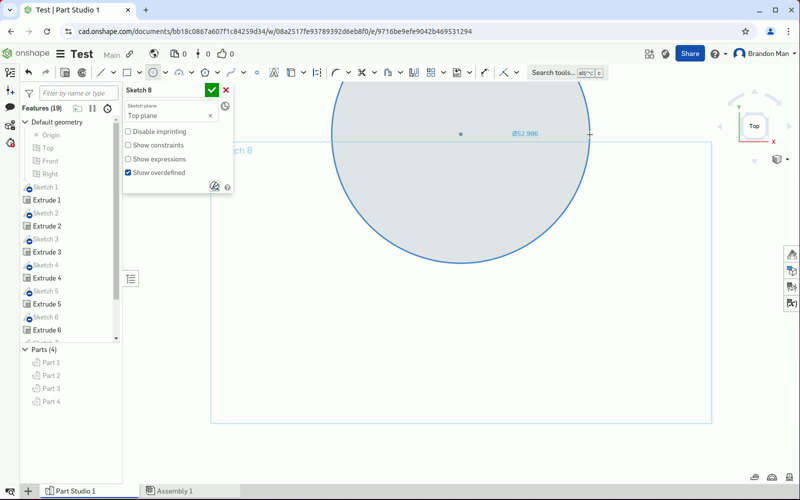
key(esc)
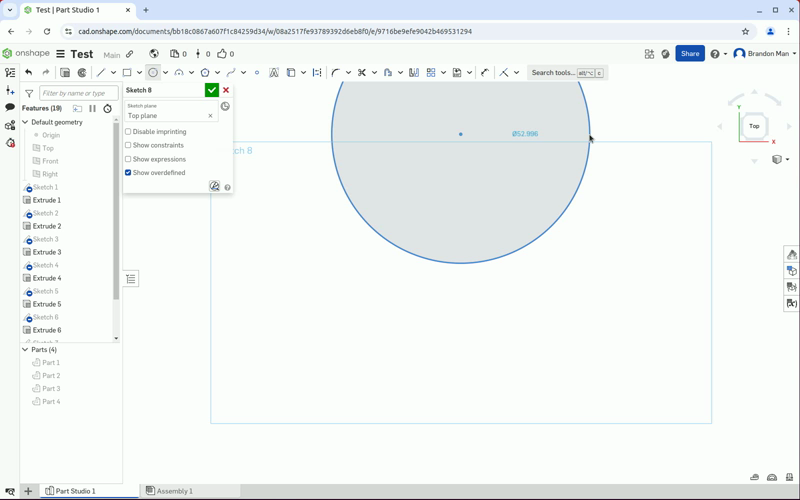
mouse_move(589, 175)
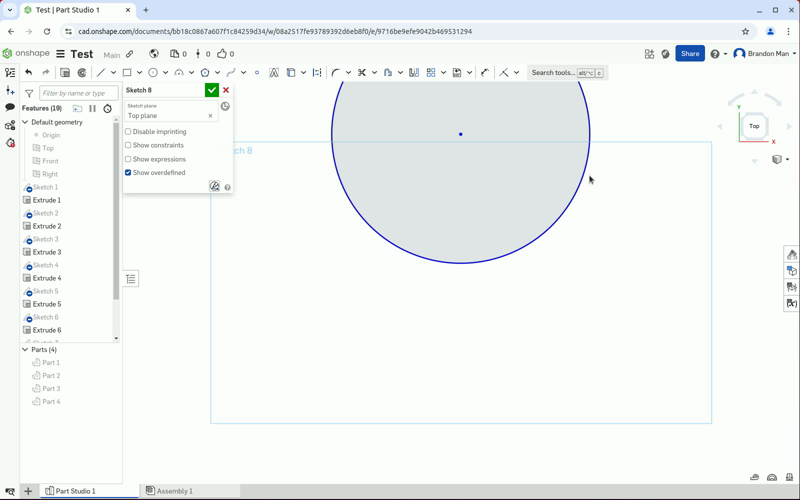
click(589, 175)
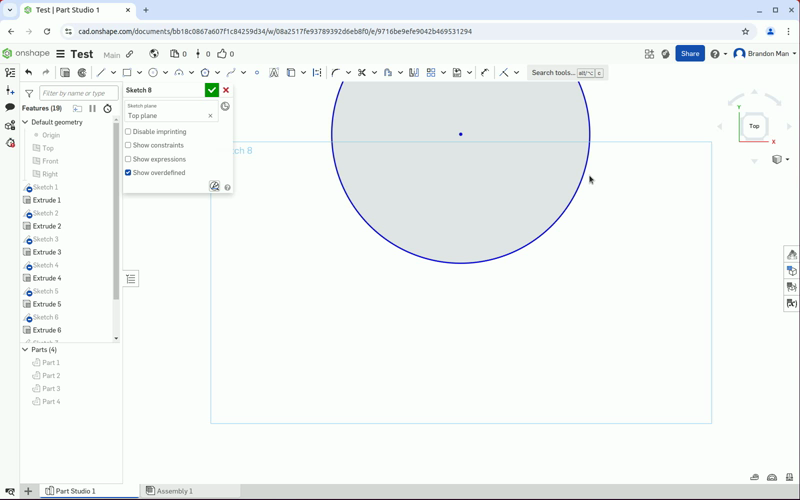
mouse_move(73, 352)
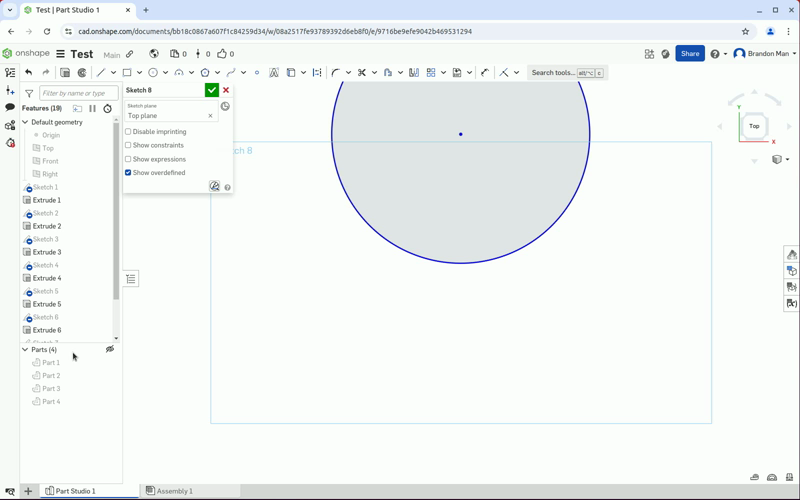
key(shift+y)
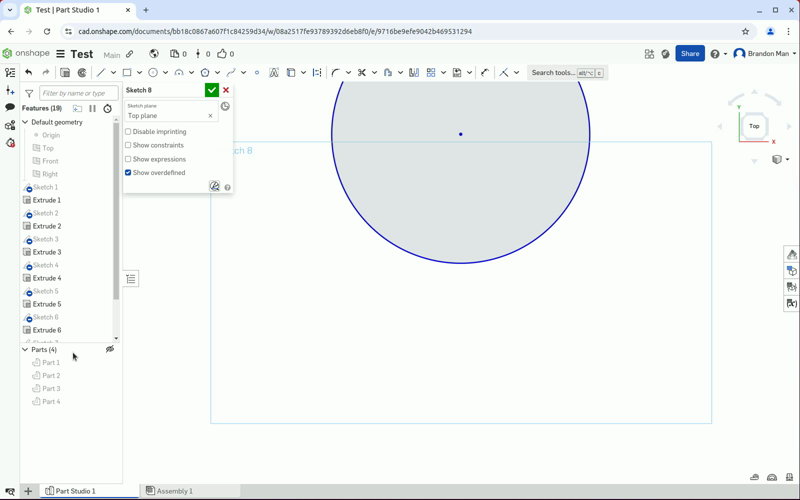
key(shift+e)
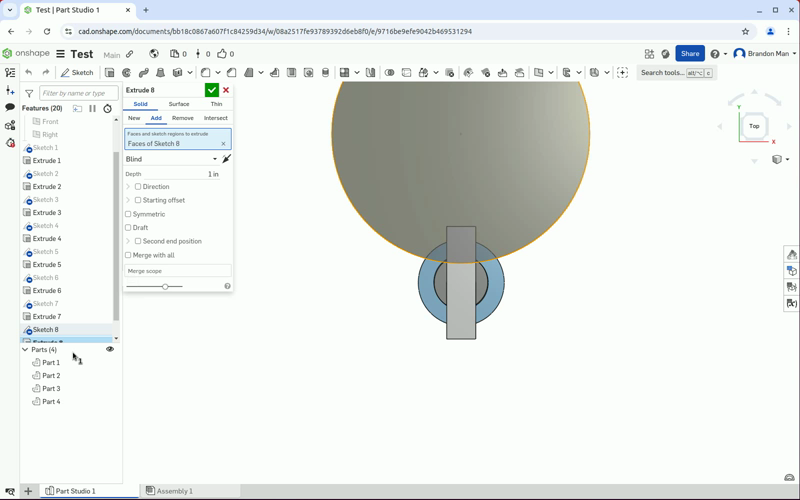
mouse_move(143, 106)
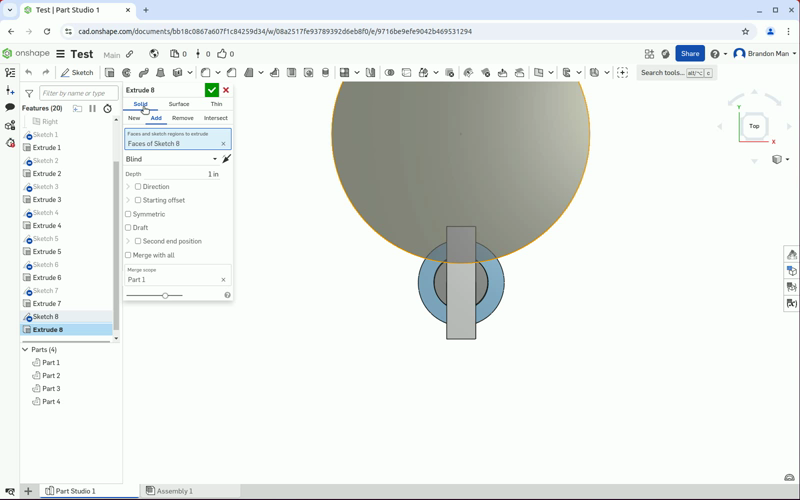
click(143, 106)
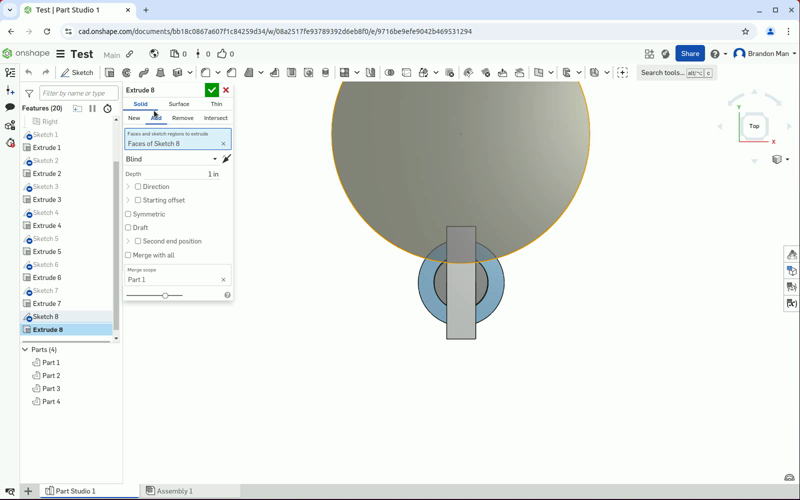
mouse_move(186, 120)
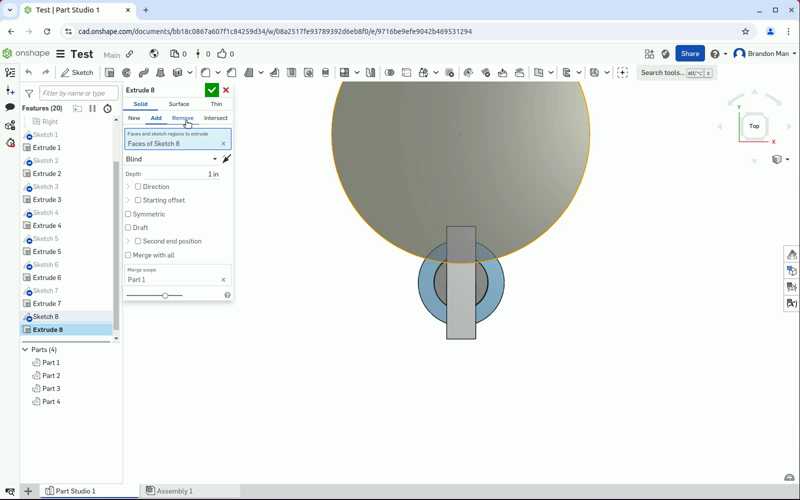
click(186, 120)
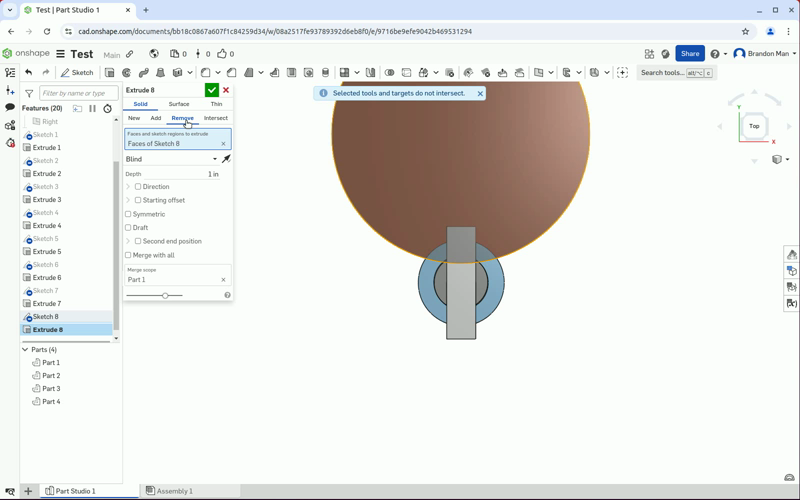
key(tab, 4)
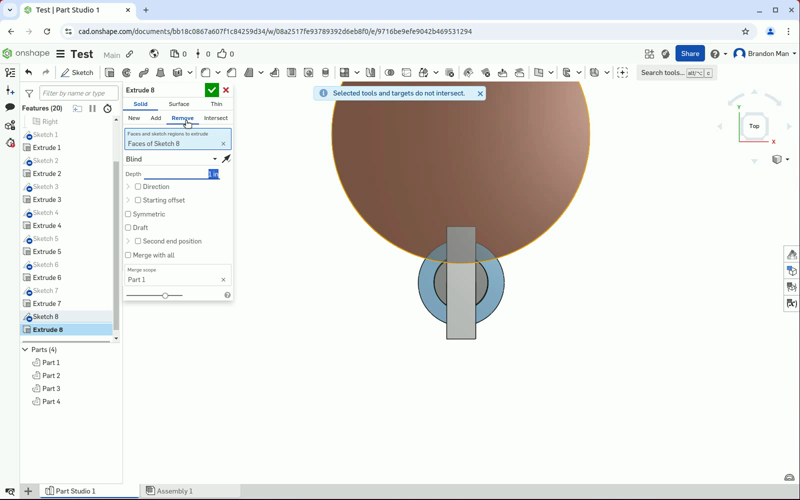
text(-8.666)
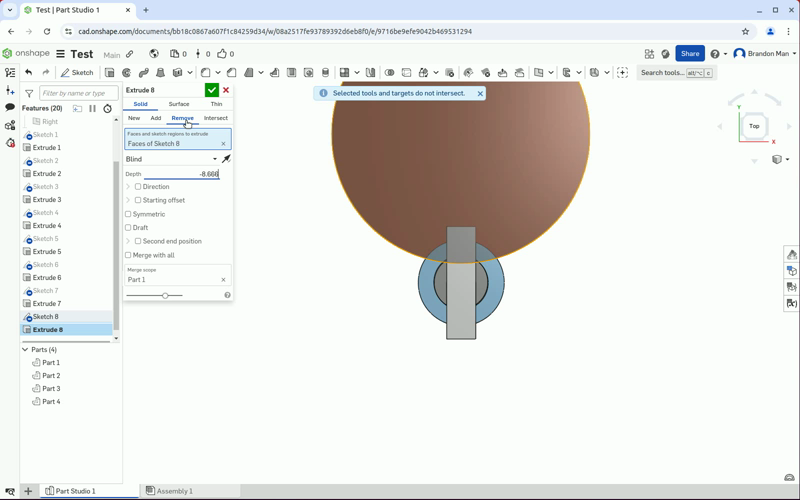
key(tab, 6)
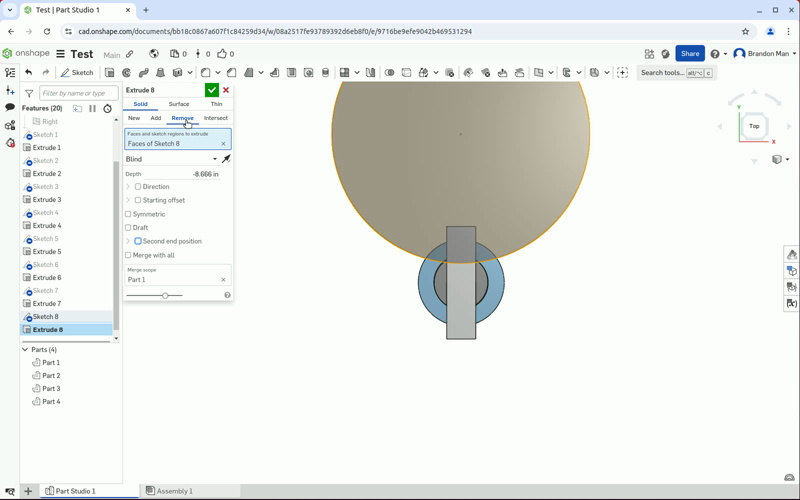
key(space)
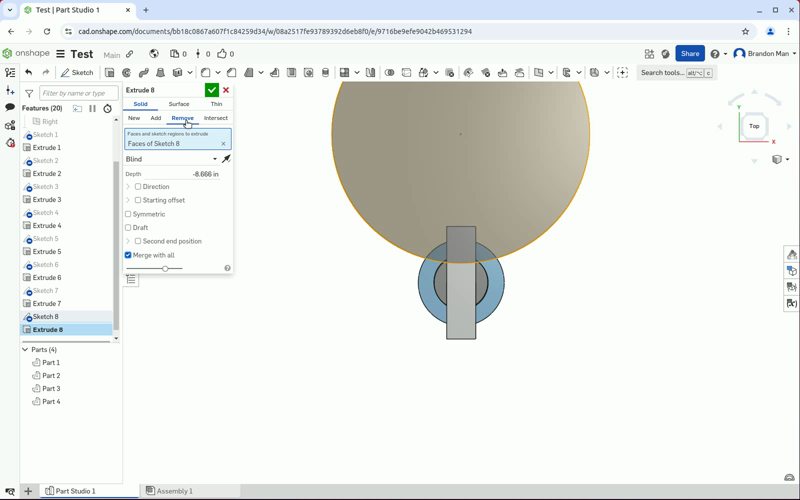
key(enter)
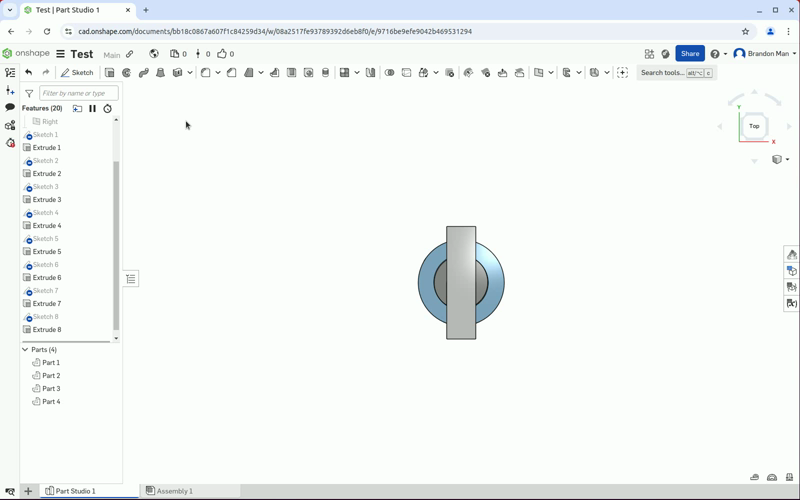
key(shift+h)
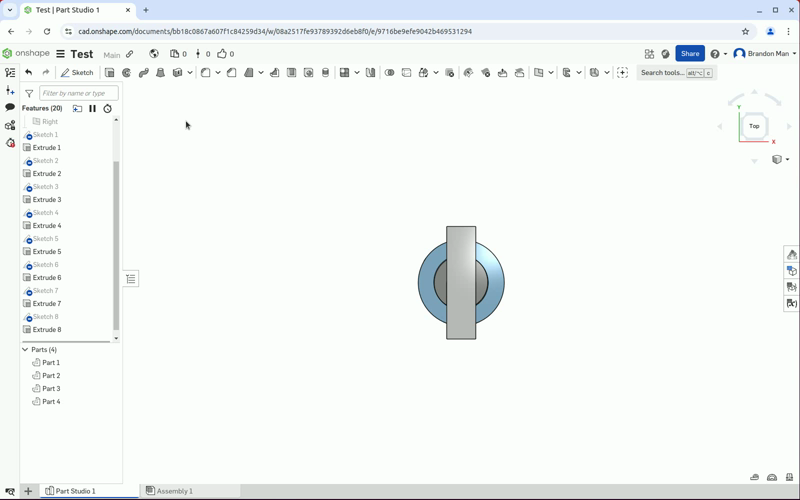
key(shift+h)
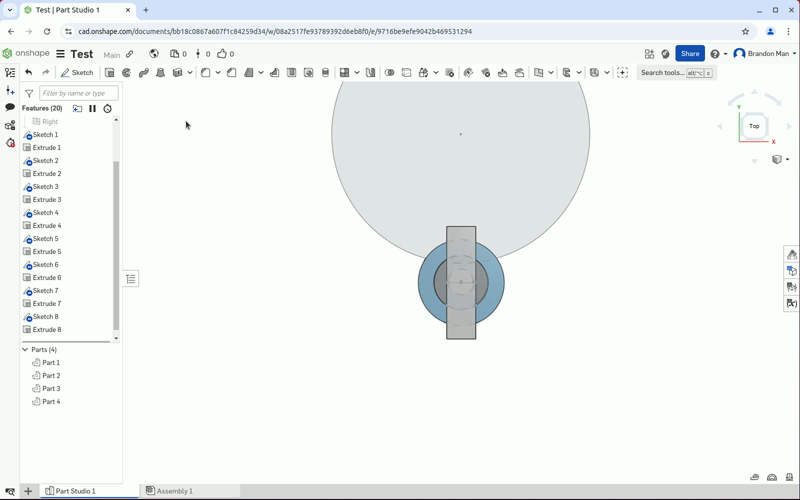
key(shift+7)
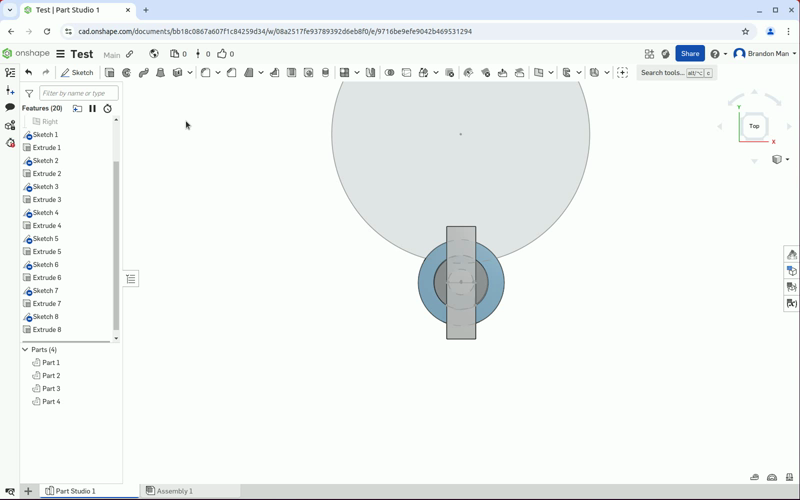
key(up, 3)
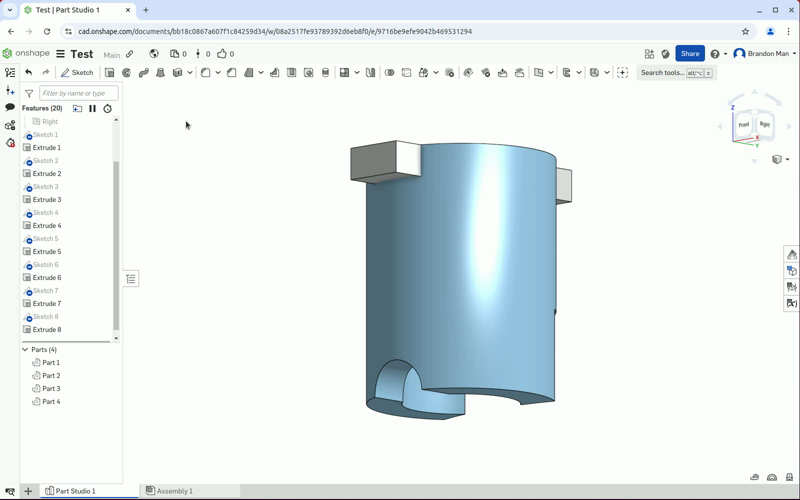
key(left, 3)
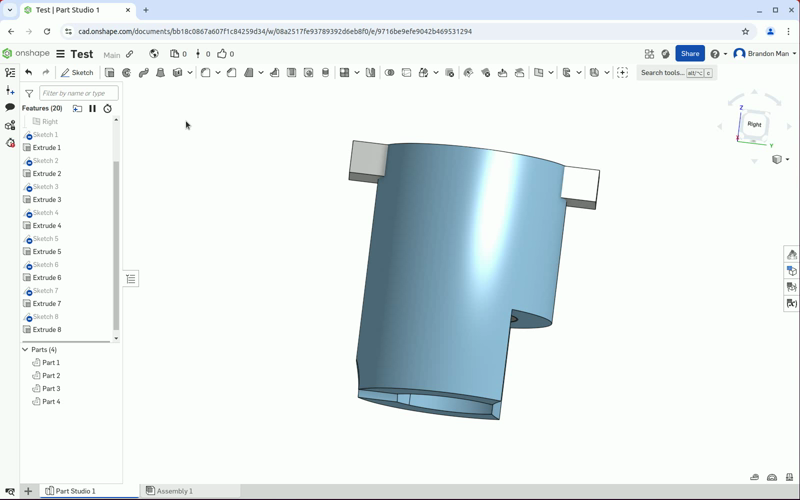
key(right, 3)
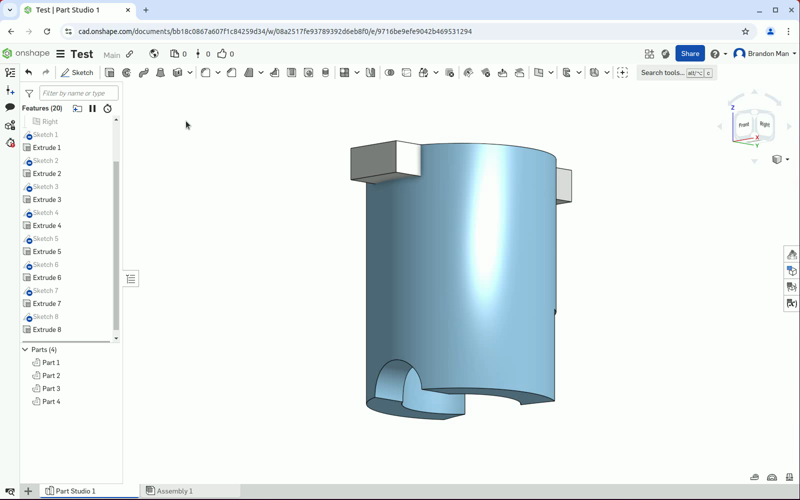
key(down, 3)
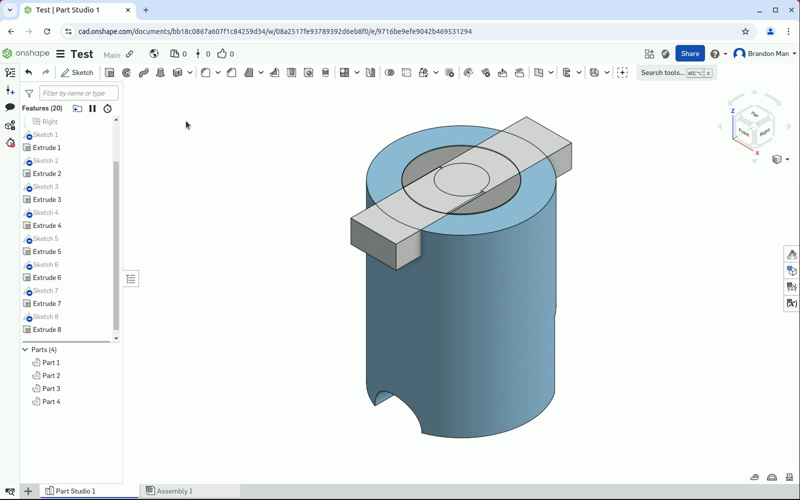
mouse_move(69, 137)
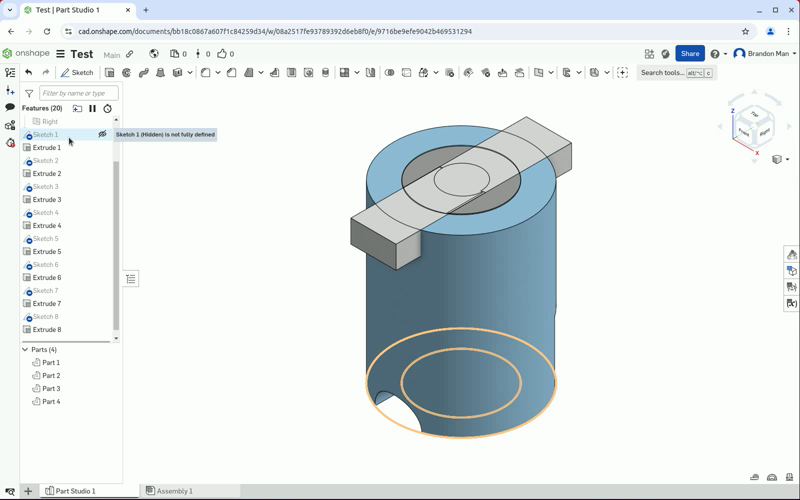
click(69, 137)